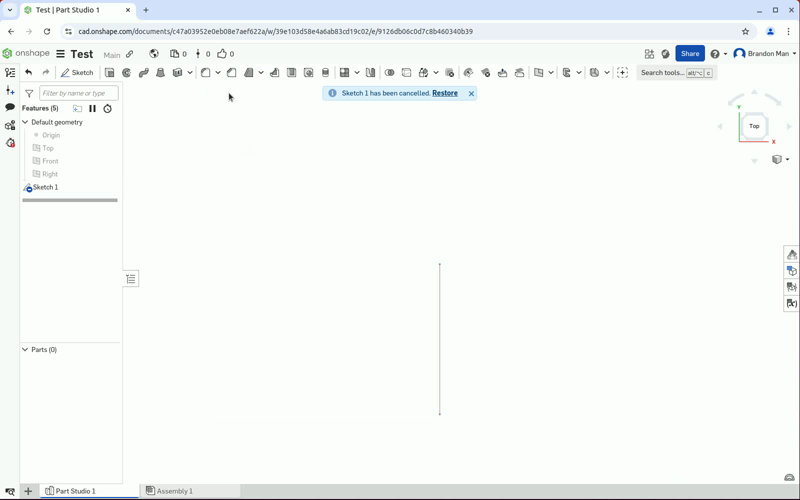
key(shift+h)
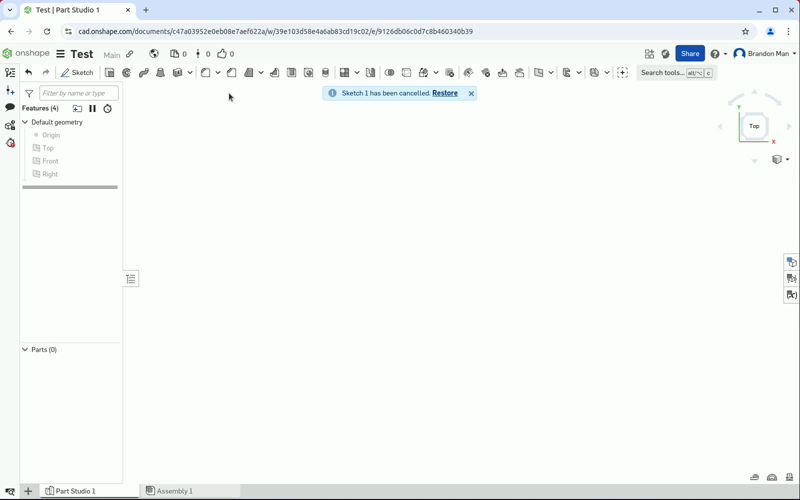
mouse_move(73, 352)
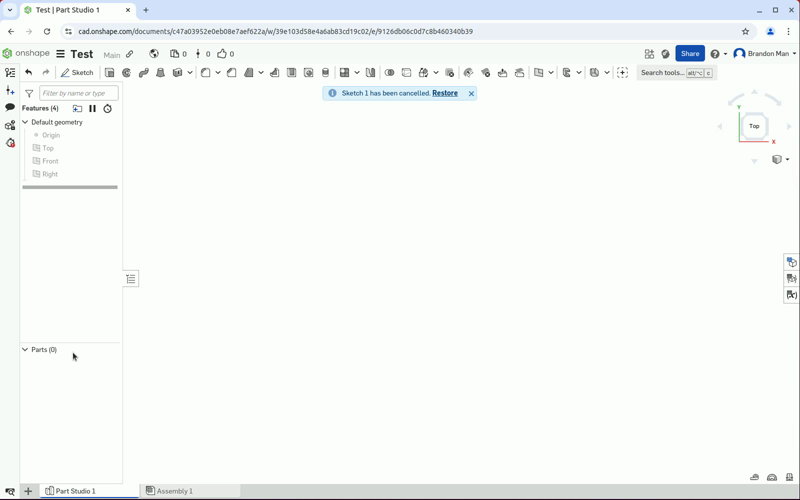
key(y)
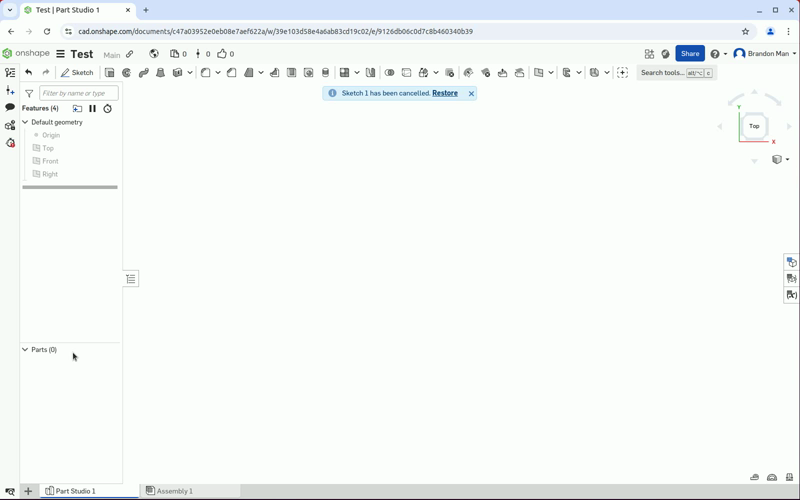
key(shift+p)
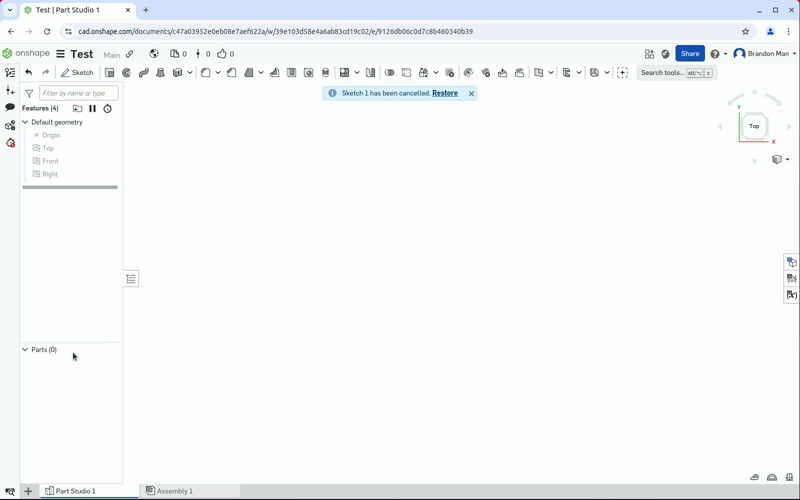
key(space)
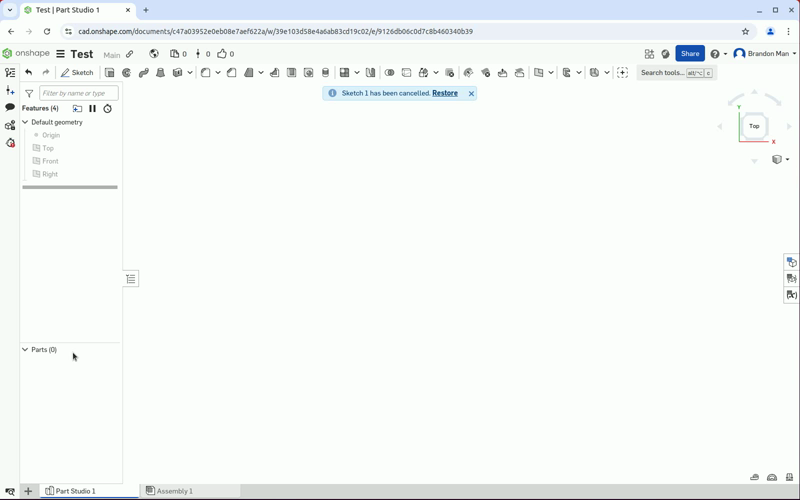
key_down(shift)
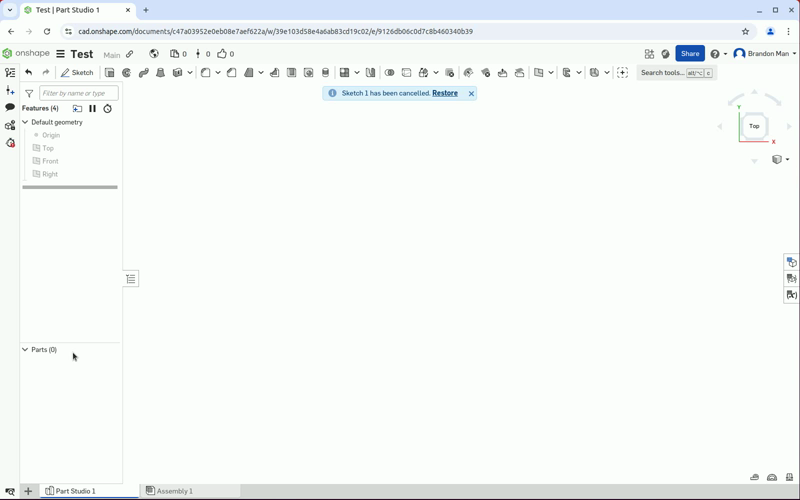
key(up)
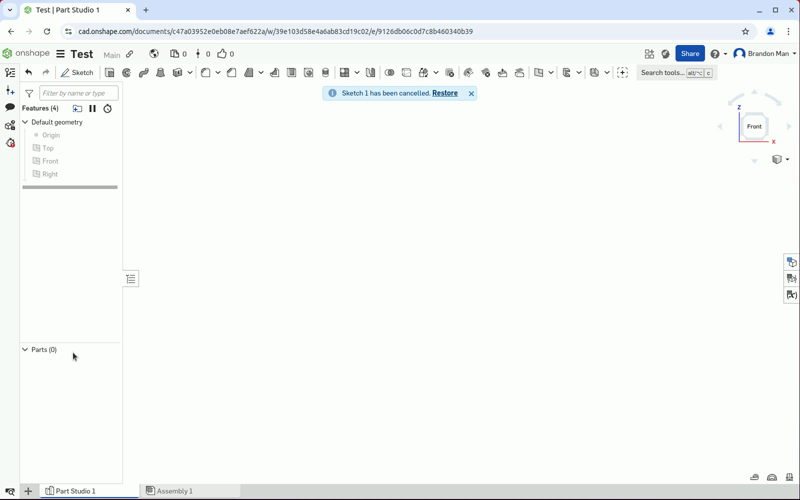
key_up(shift)
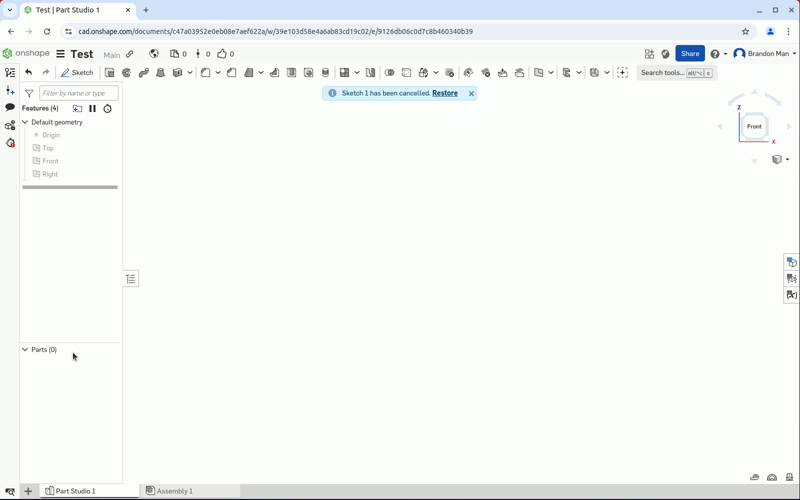
mouse_move(73, 352)
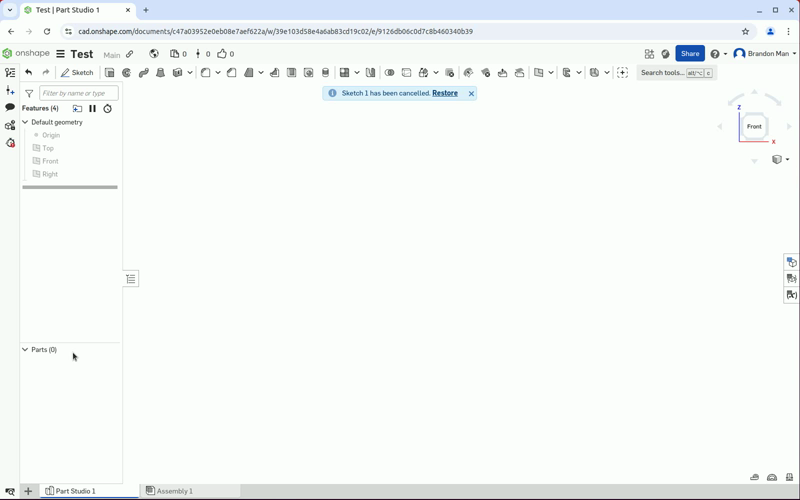
key(shift+y)
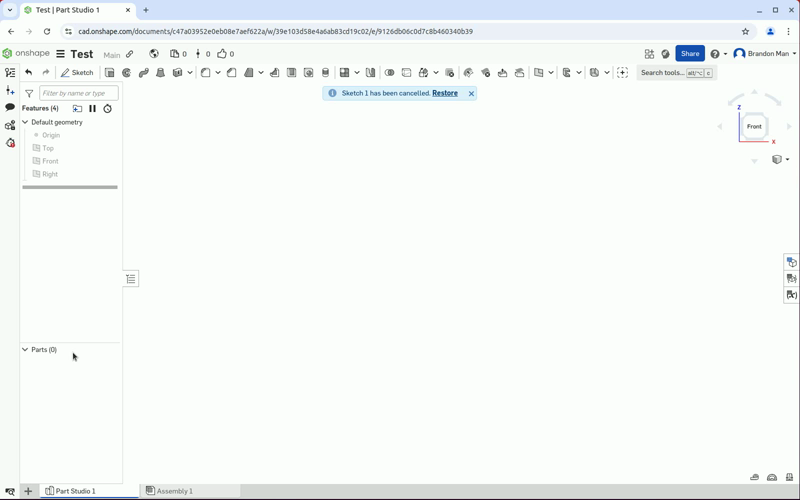
key(shift+s)
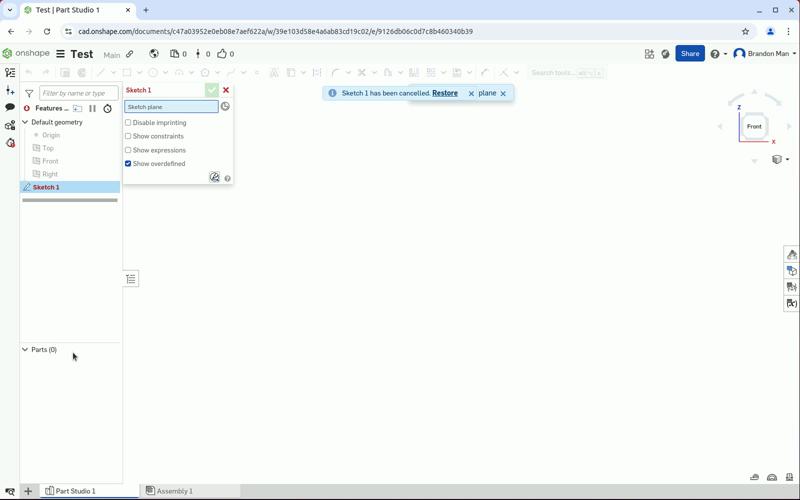
mouse_move(73, 163)
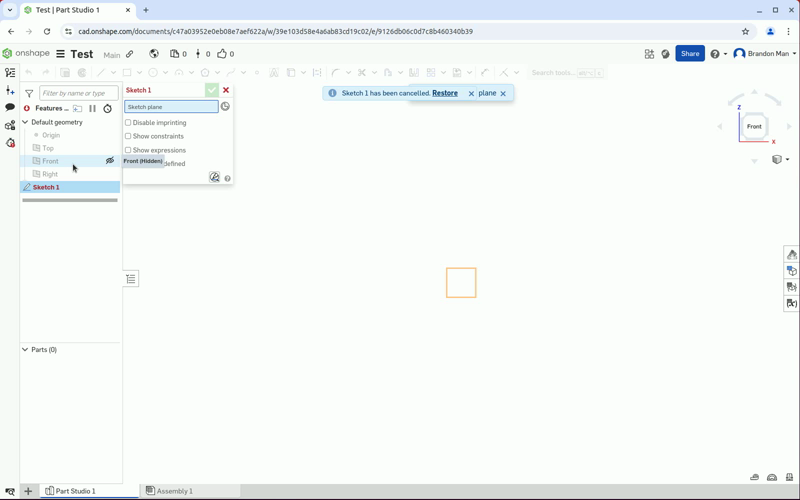
click(73, 163)
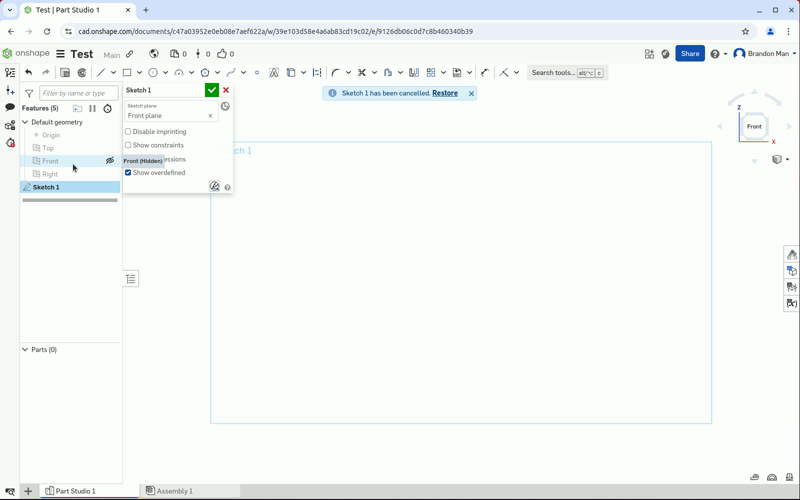
mouse_move(73, 352)
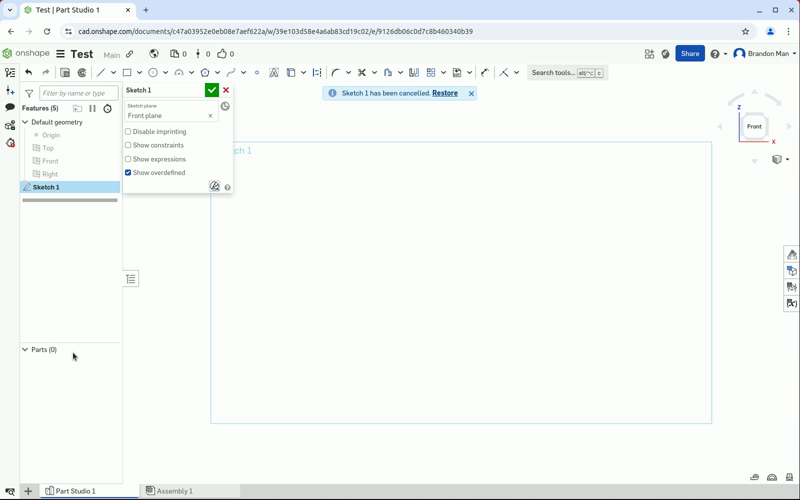
key(y)
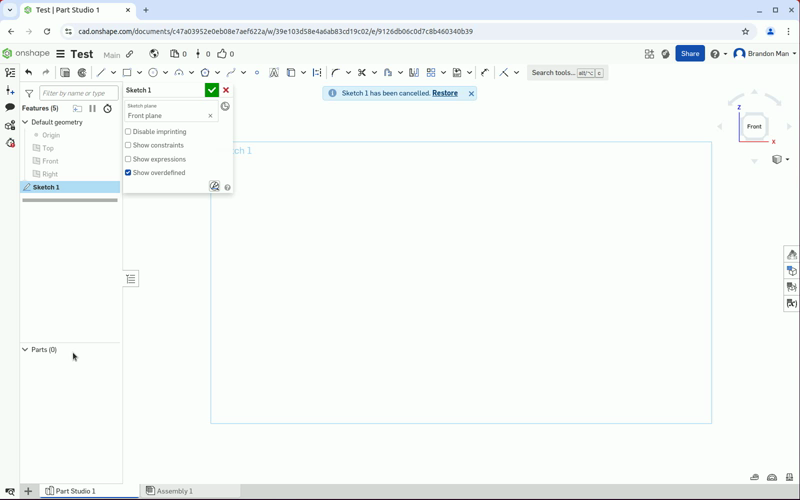
key(a)
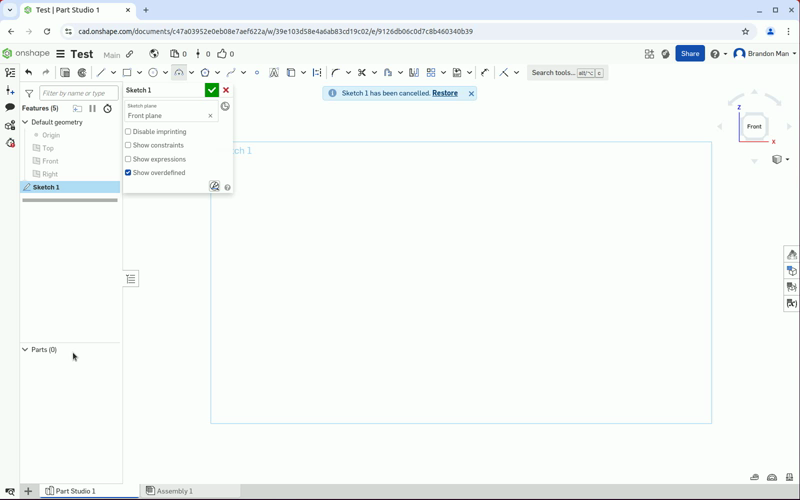
key_down(shift)
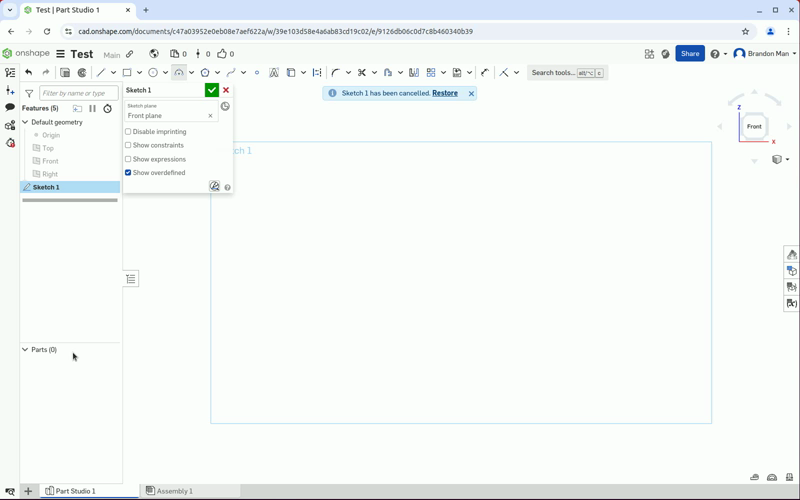
mouse_move(438, 291)
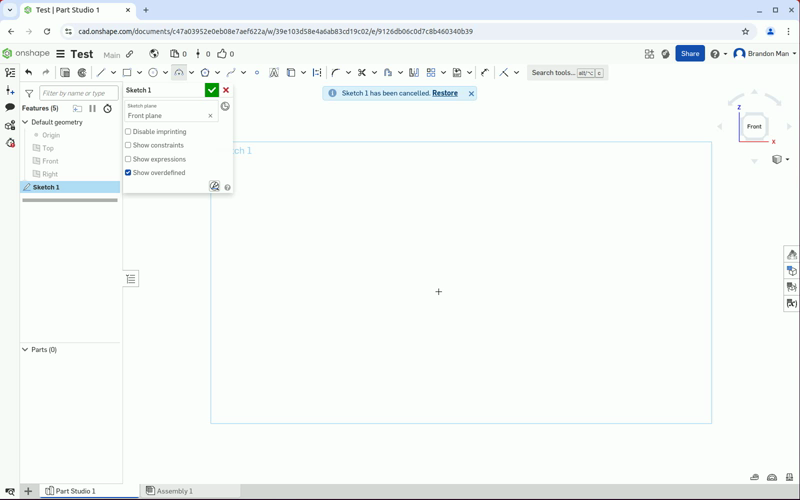
click(438, 291)
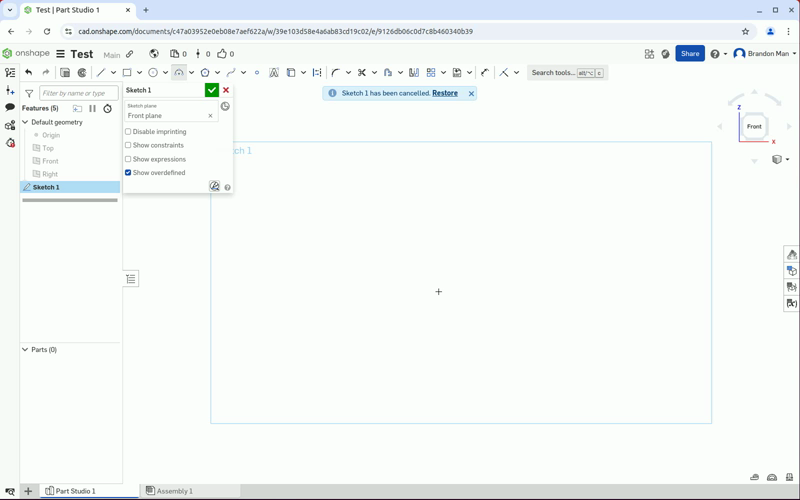
key_up(shift)
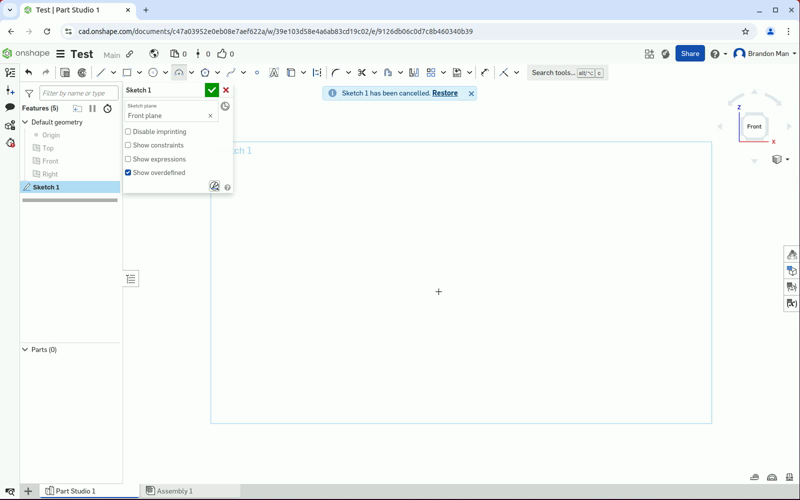
key_down(shift)
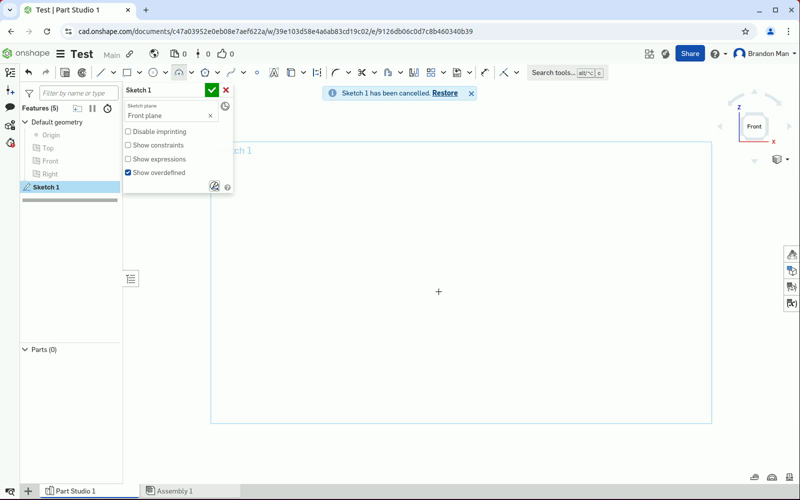
mouse_move(441, 294)
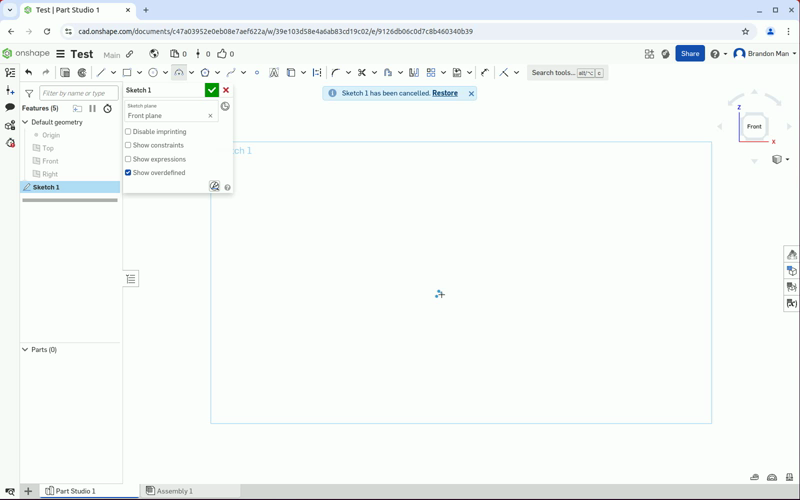
scroll(6)
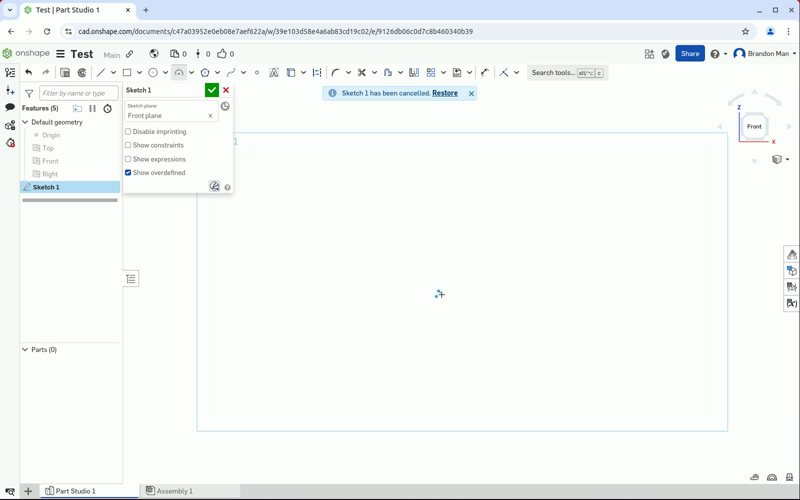
scroll(6)
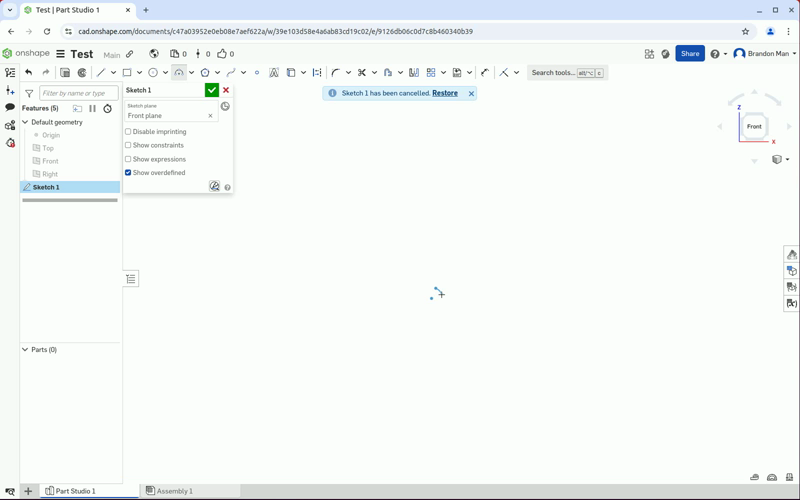
scroll(6)
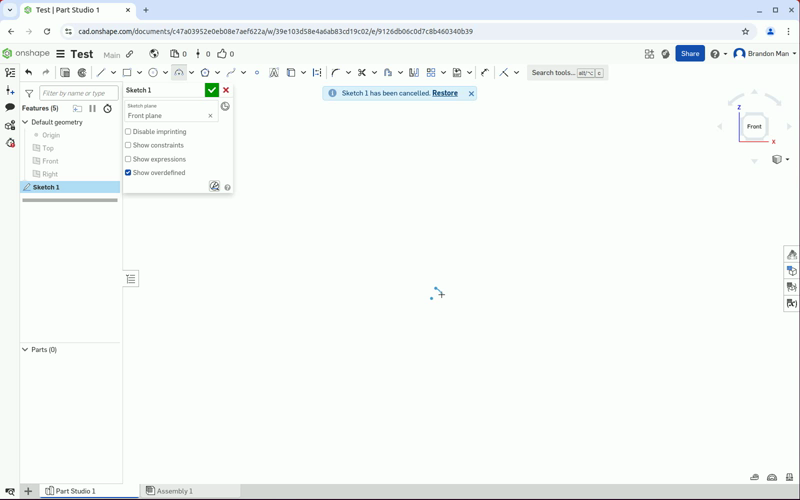
scroll(6)
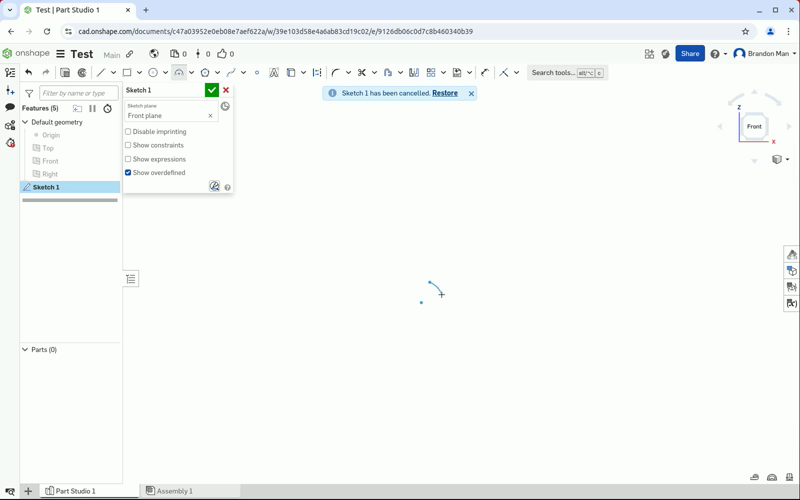
scroll(6)
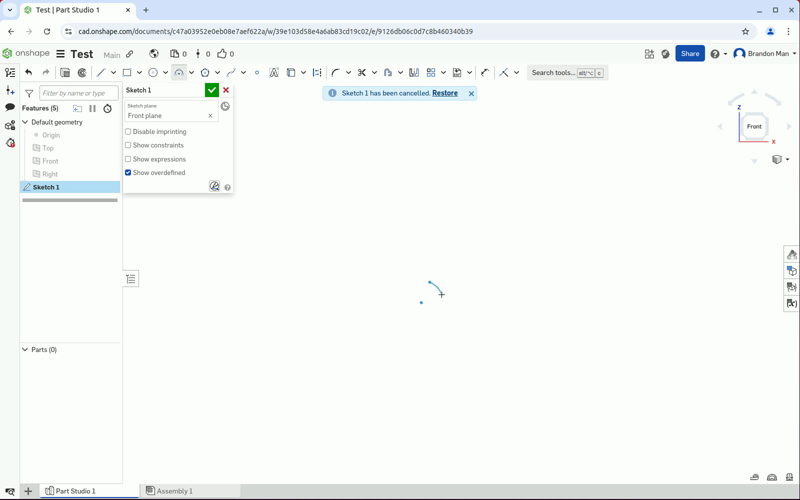
scroll(6)
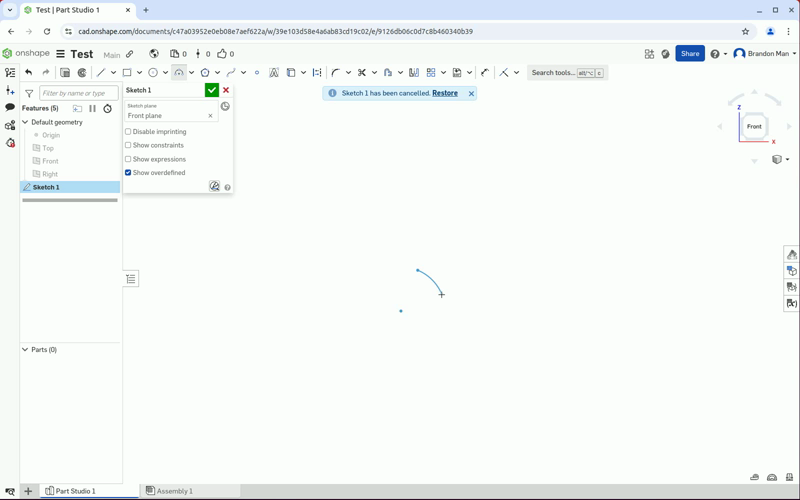
scroll(6)
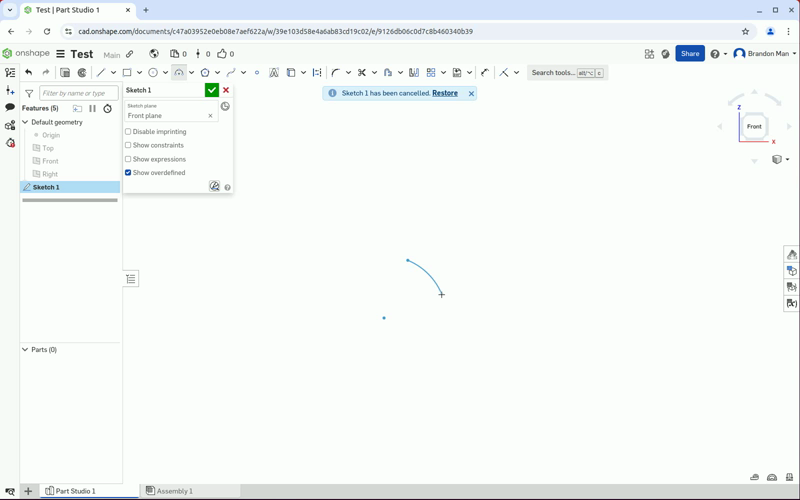
click(441, 294)
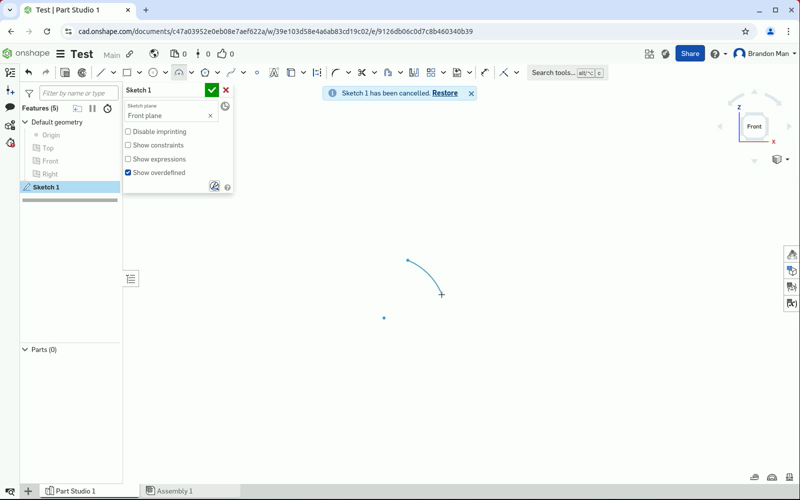
scroll(-6)
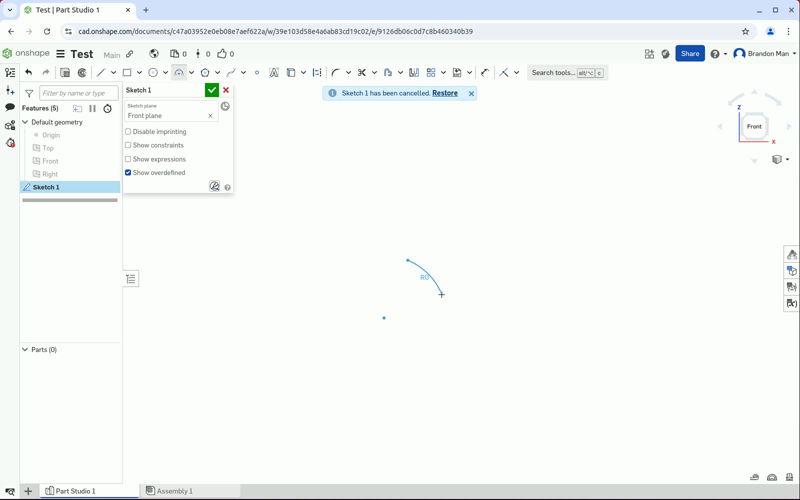
scroll(-6)
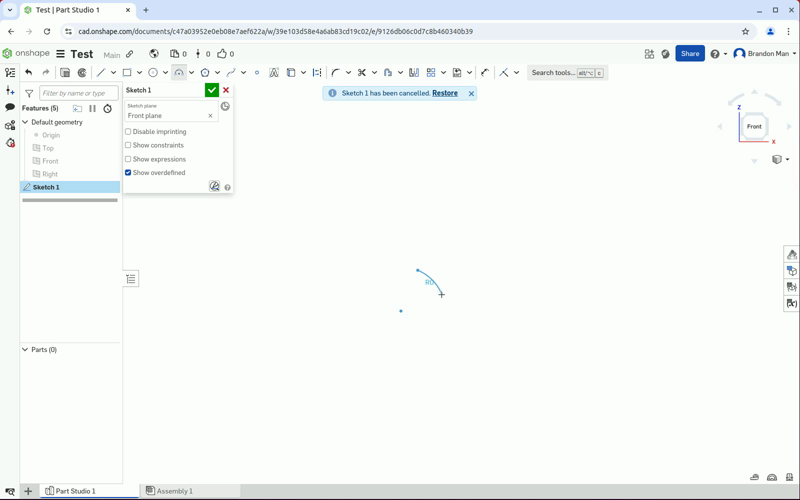
scroll(-6)
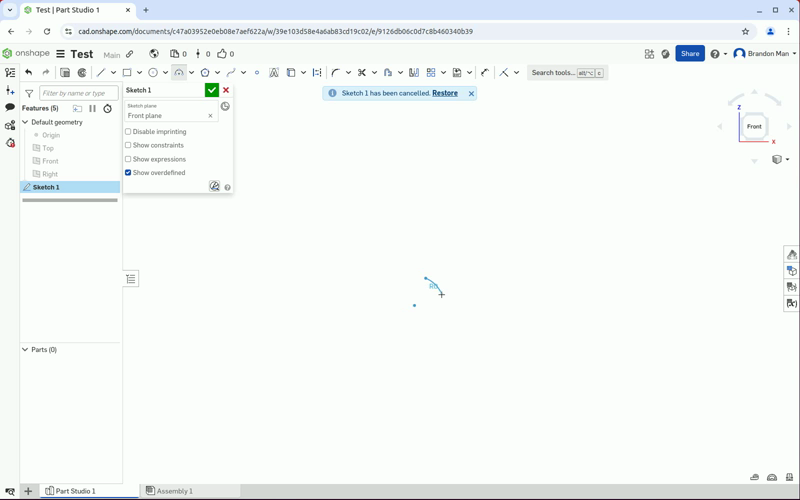
scroll(-6)
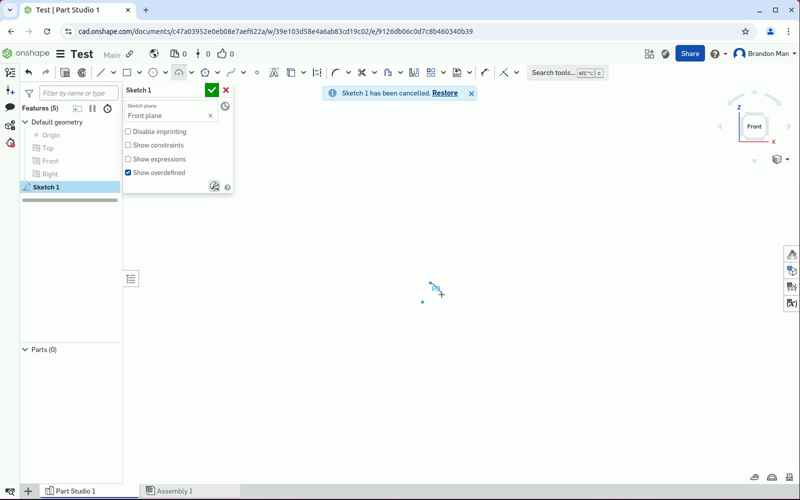
scroll(-6)
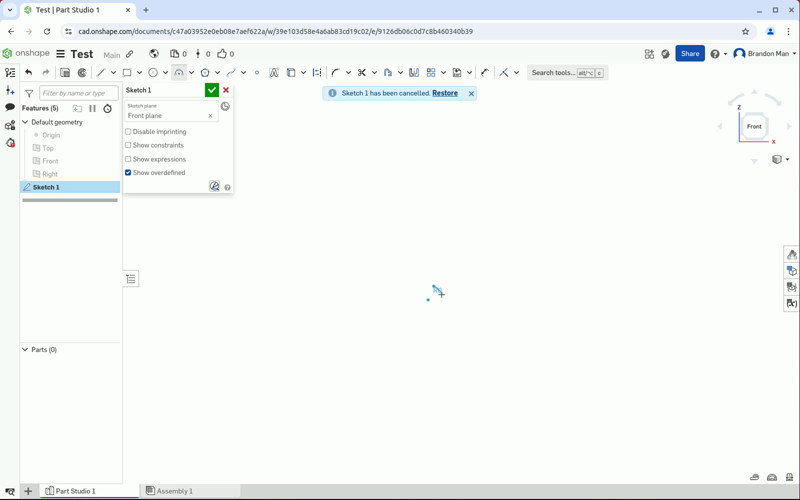
scroll(-6)
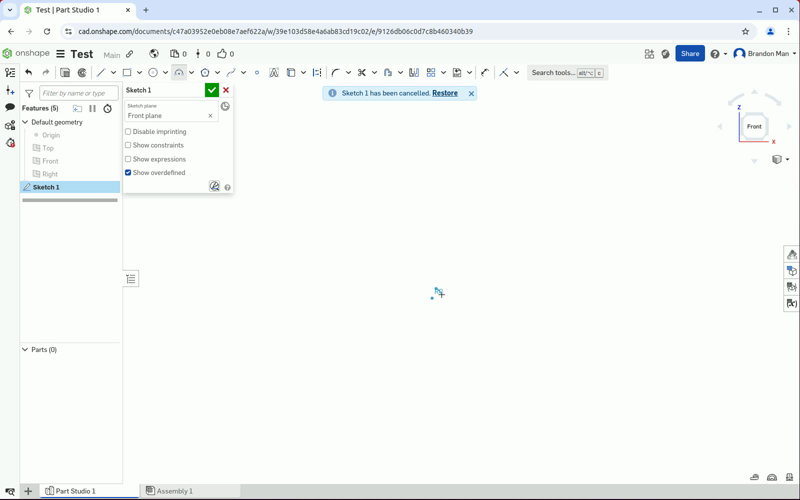
scroll(-6)
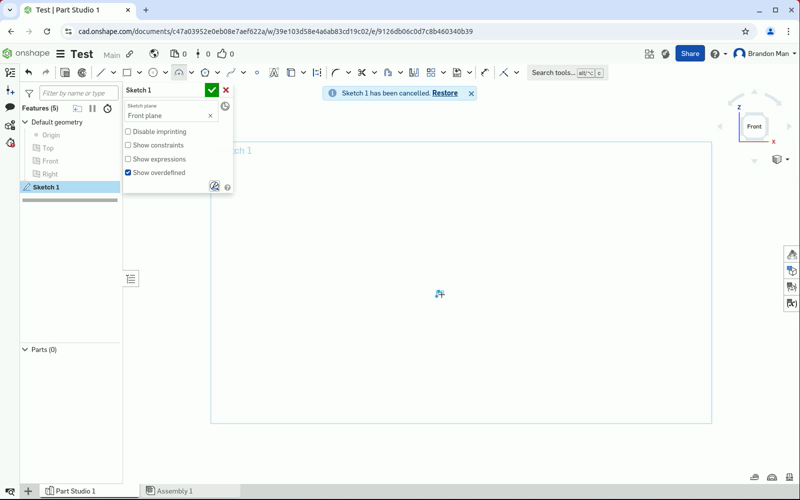
mouse_move(439, 293)
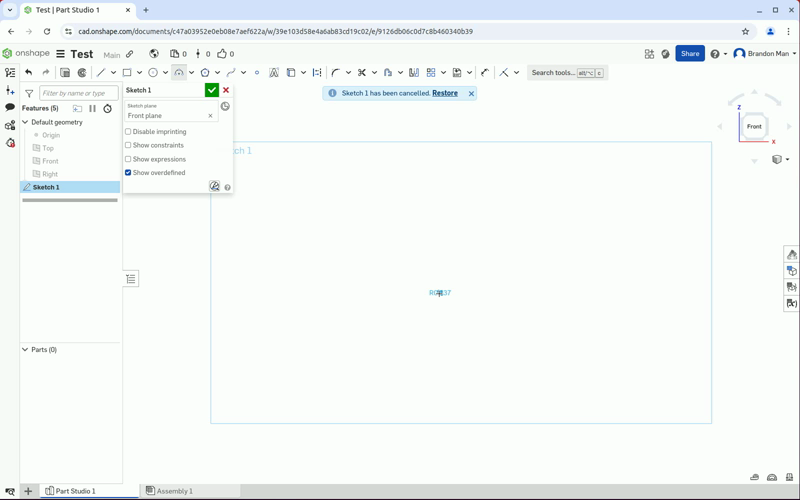
scroll(6)
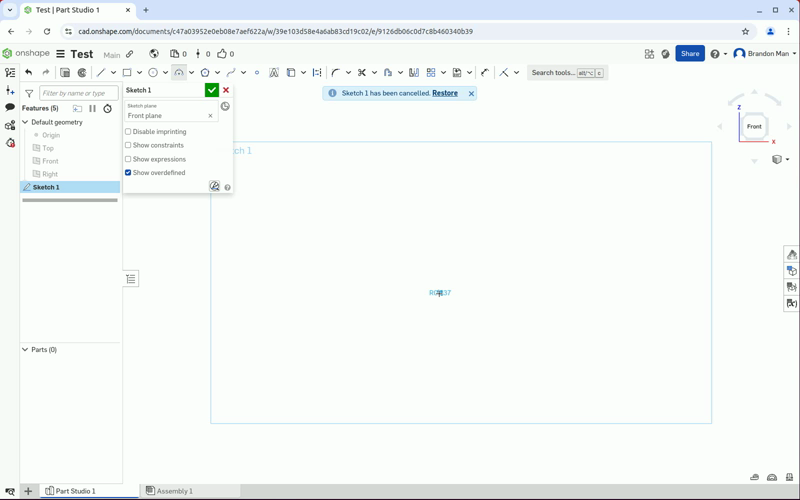
scroll(6)
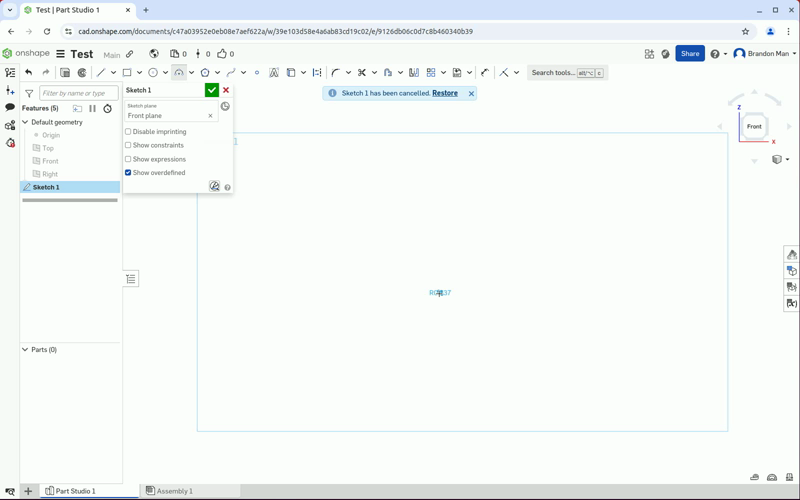
scroll(6)
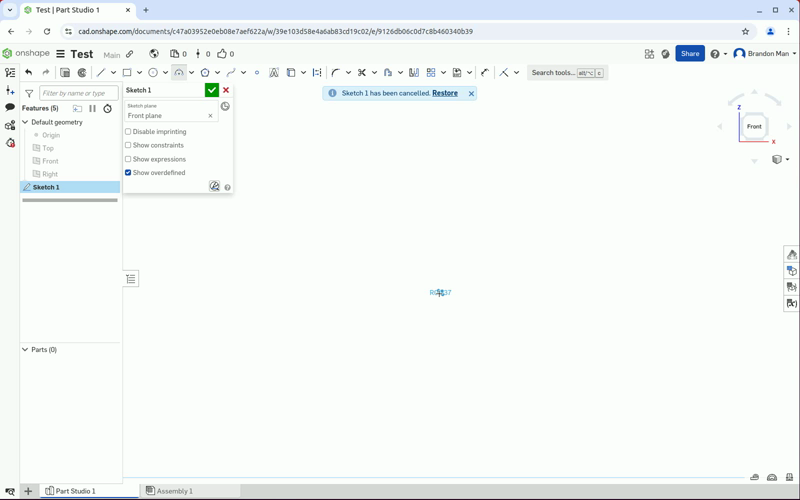
scroll(6)
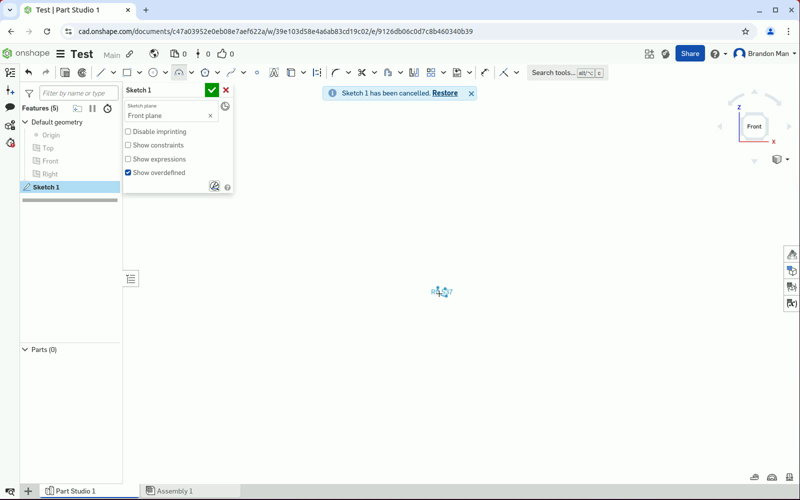
scroll(6)
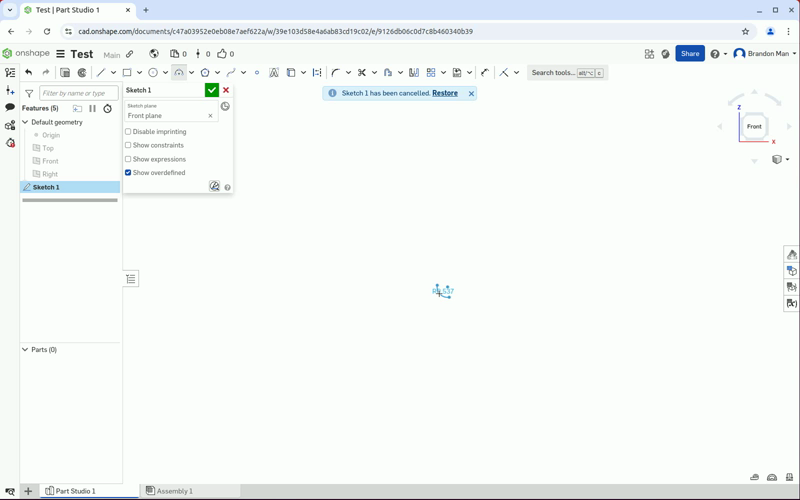
scroll(6)
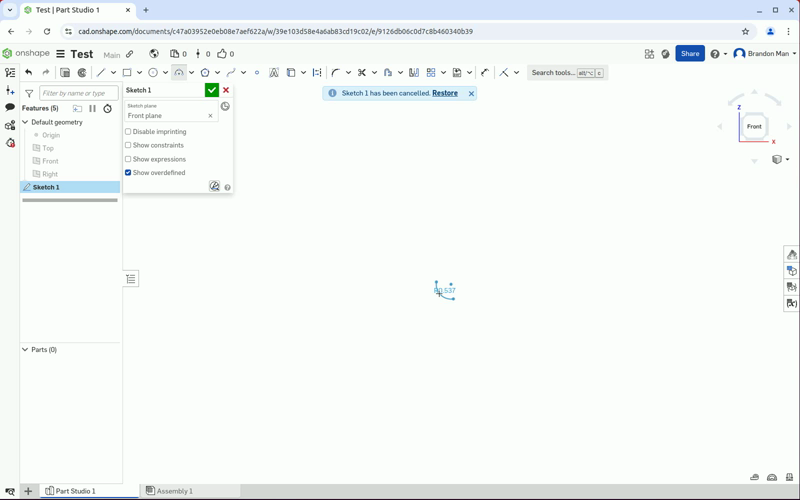
scroll(6)
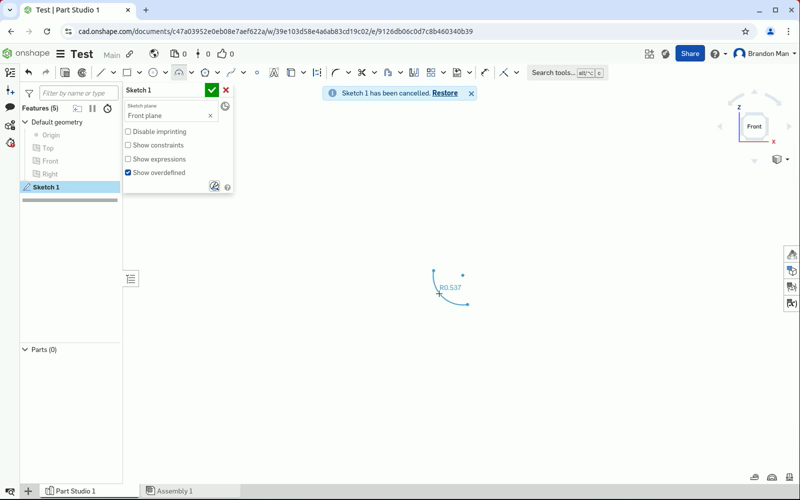
click(439, 293)
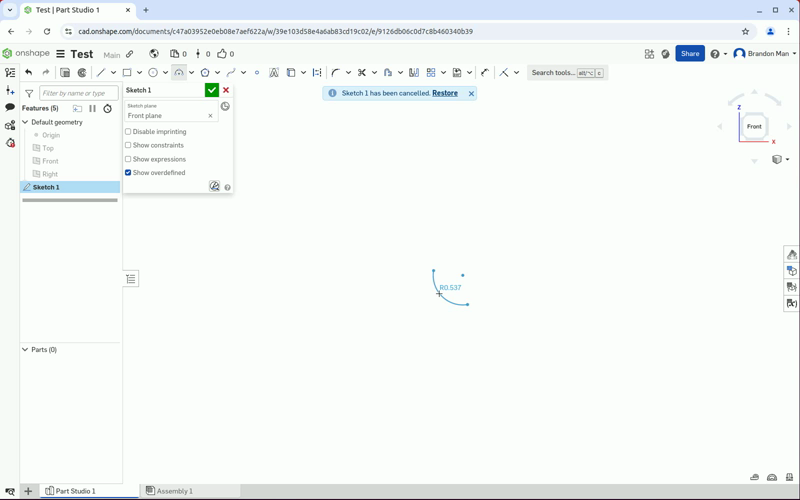
scroll(-6)
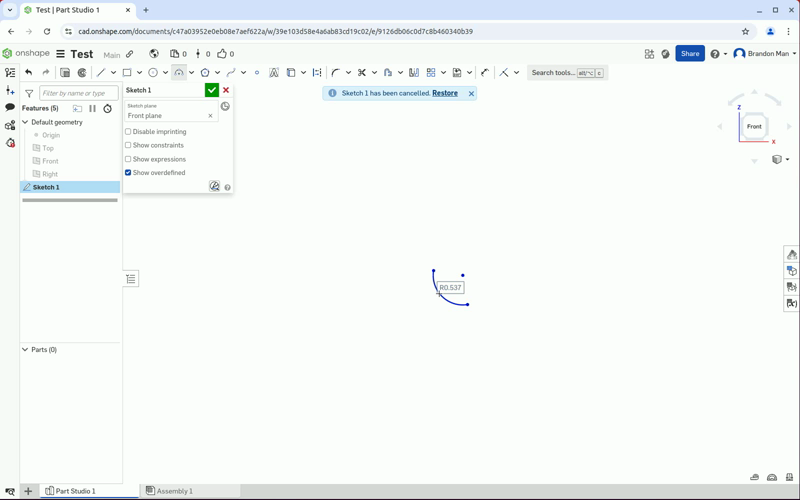
scroll(-6)
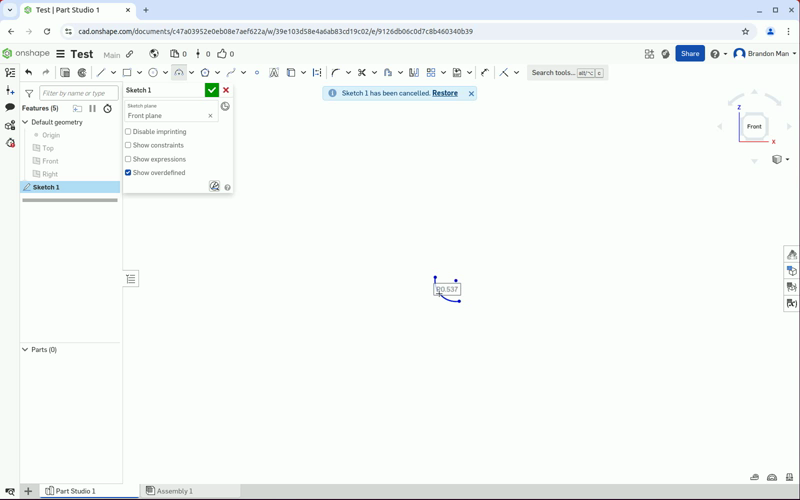
scroll(-6)
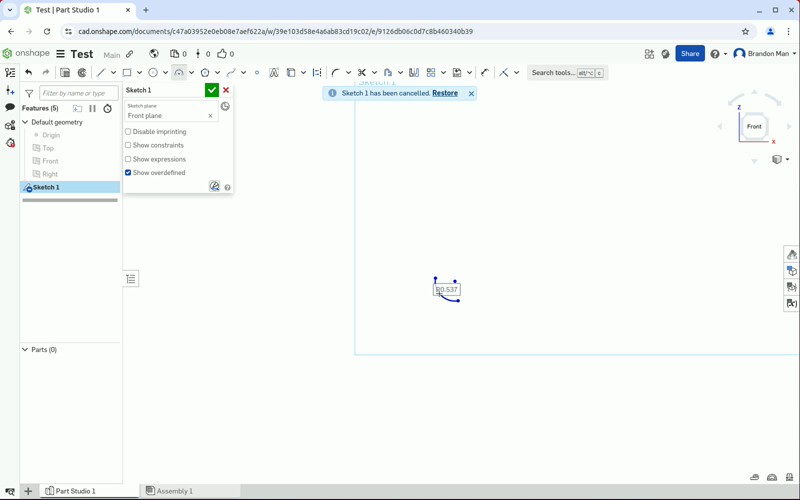
scroll(-6)
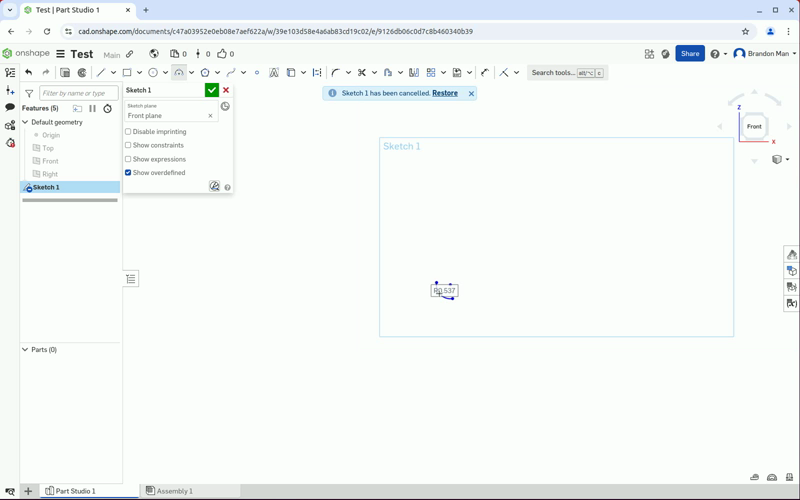
scroll(-6)
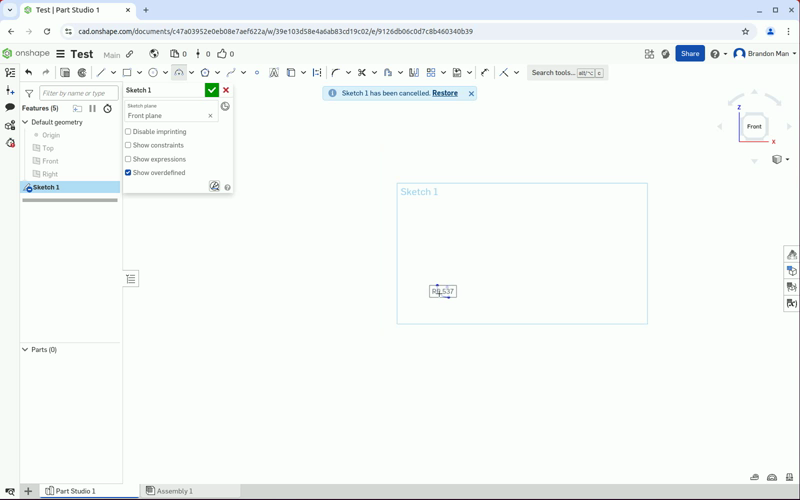
scroll(-6)
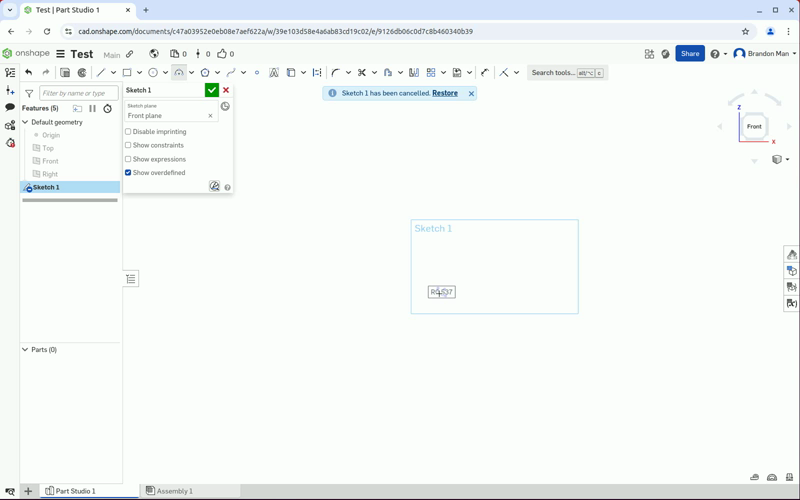
scroll(-6)
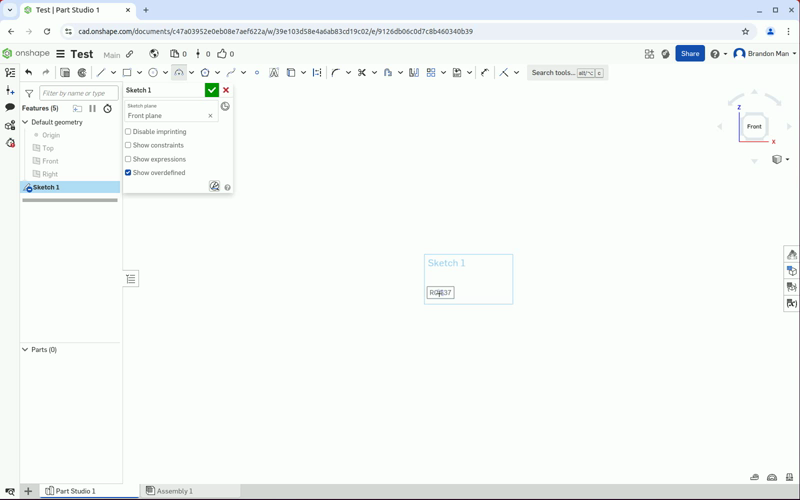
key_up(shift)
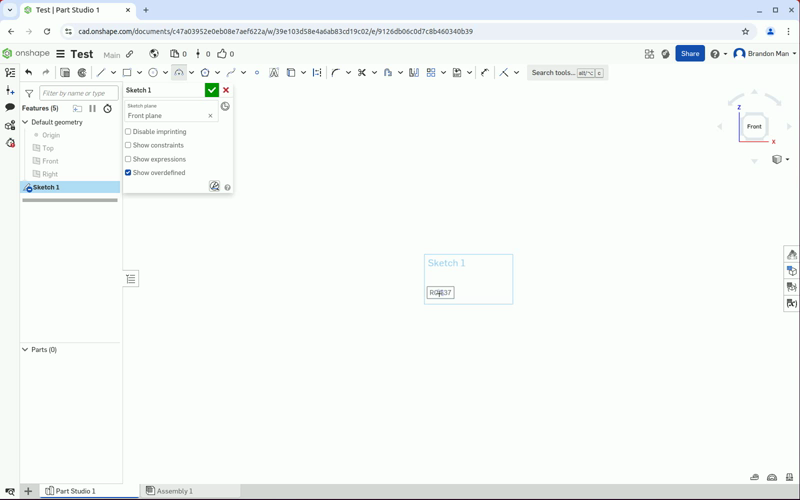
key(esc)
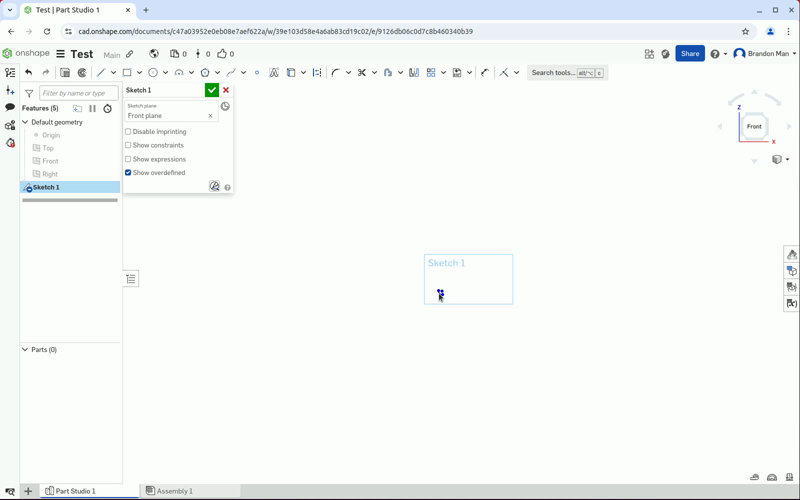
key(l)
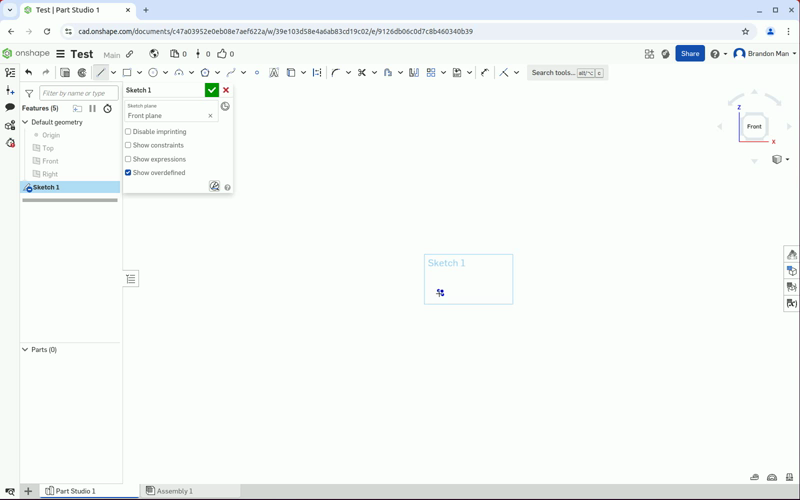
mouse_move(441, 294)
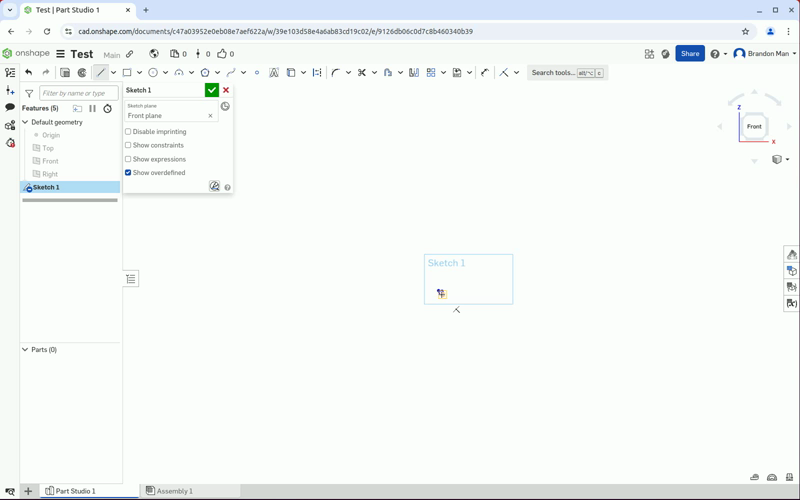
scroll(6)
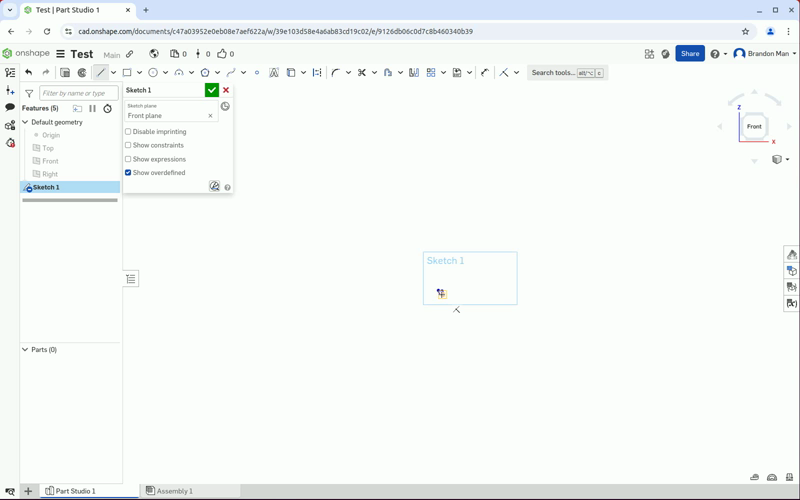
scroll(6)
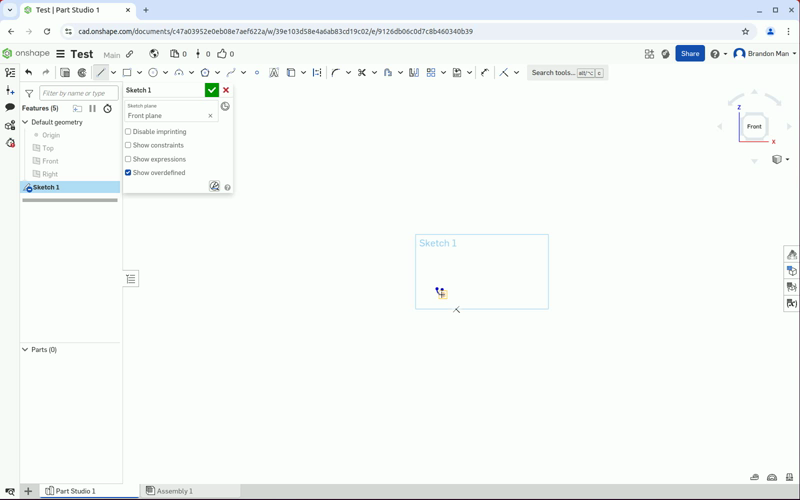
scroll(6)
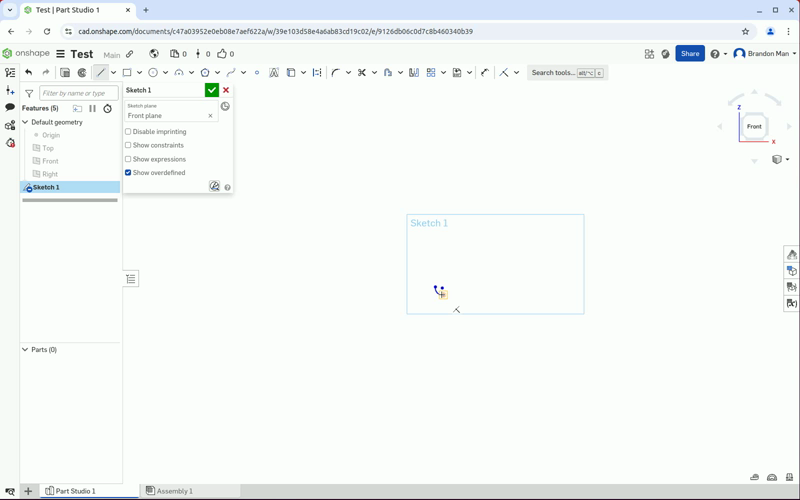
scroll(6)
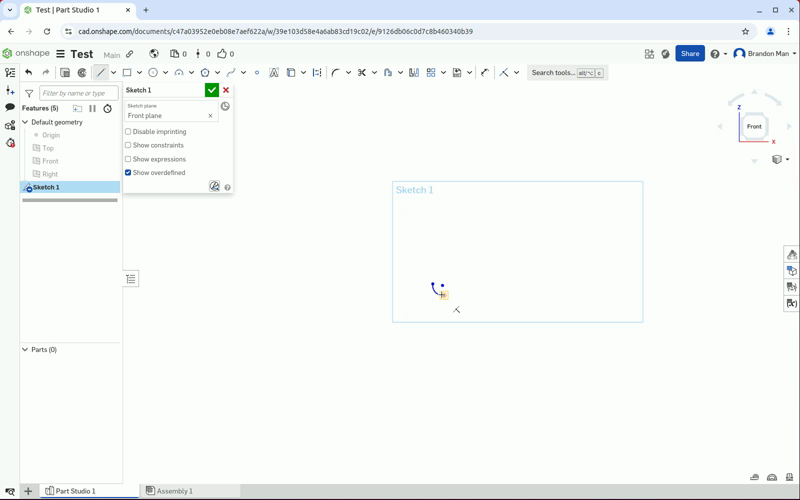
scroll(6)
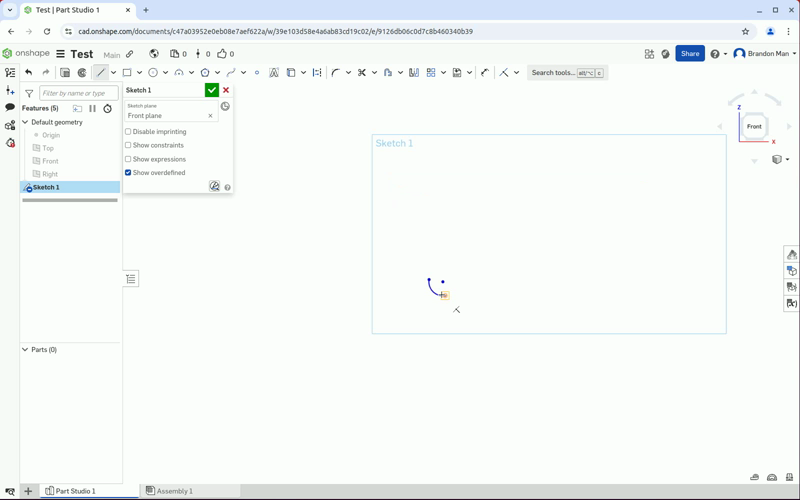
scroll(6)
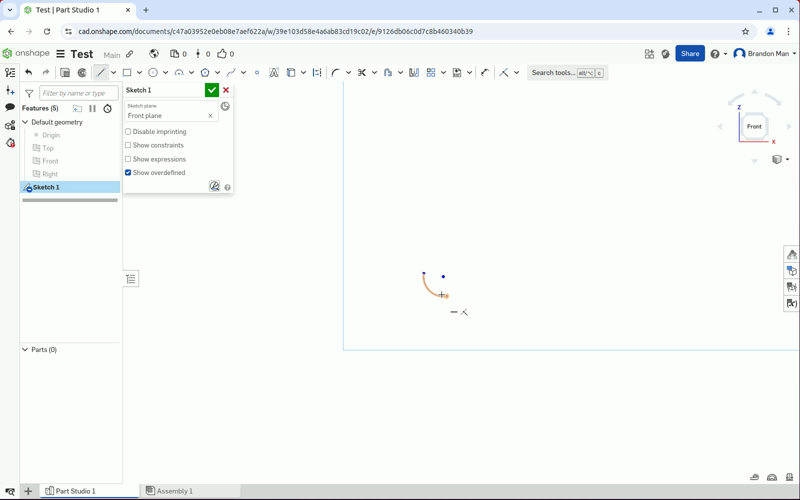
scroll(6)
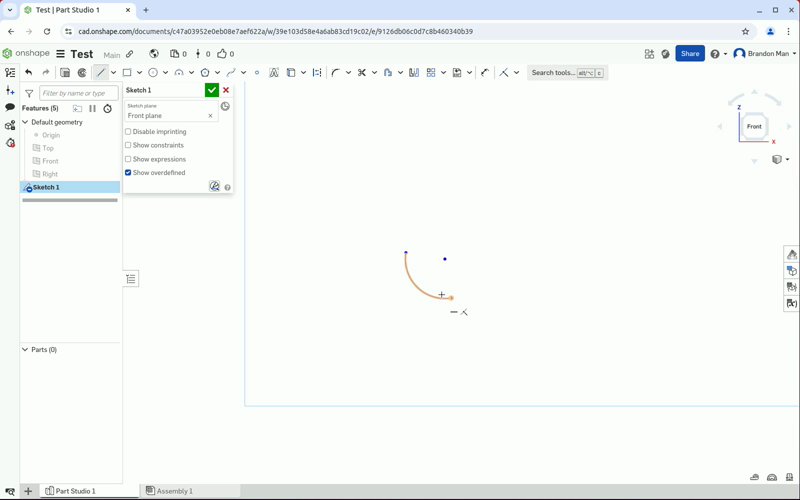
click(441, 294)
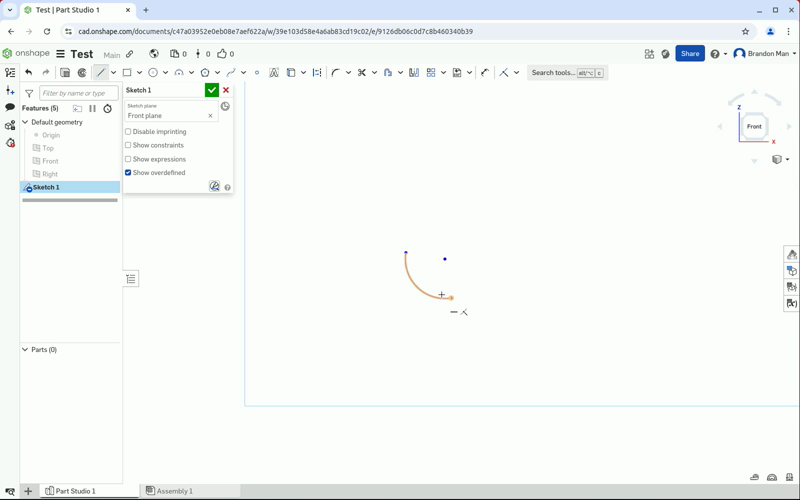
scroll(-6)
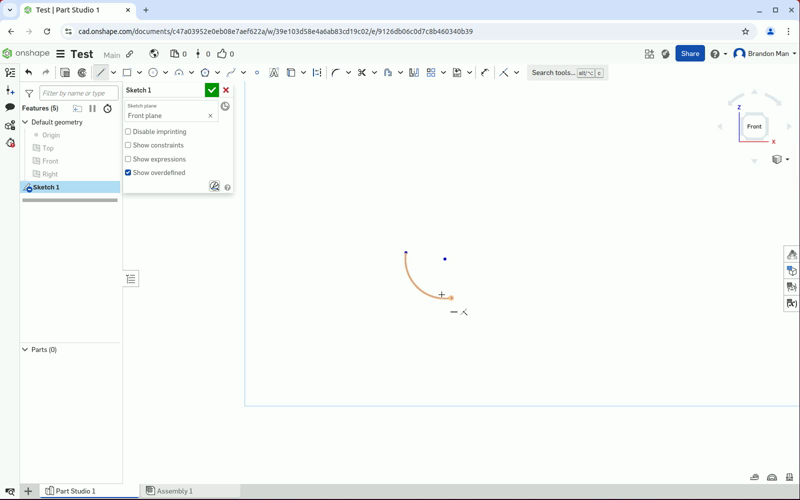
scroll(-6)
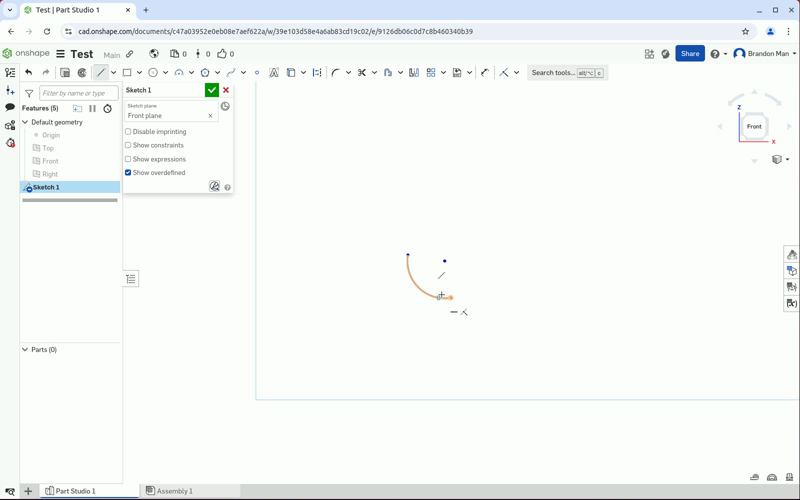
scroll(-6)
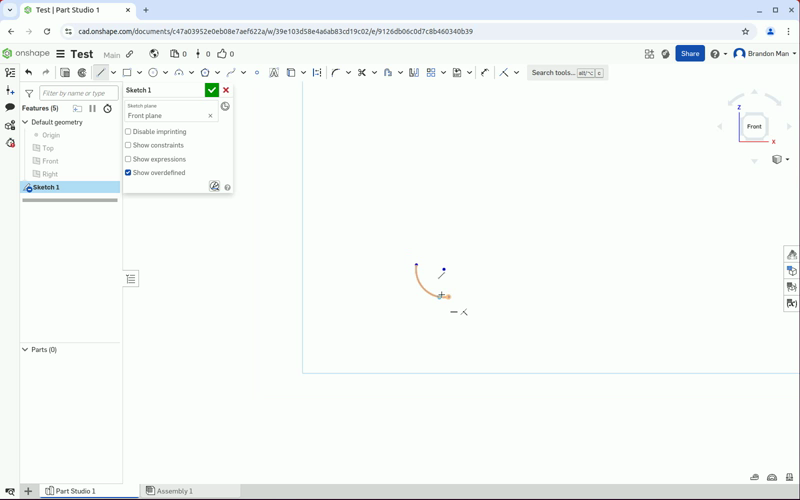
scroll(-6)
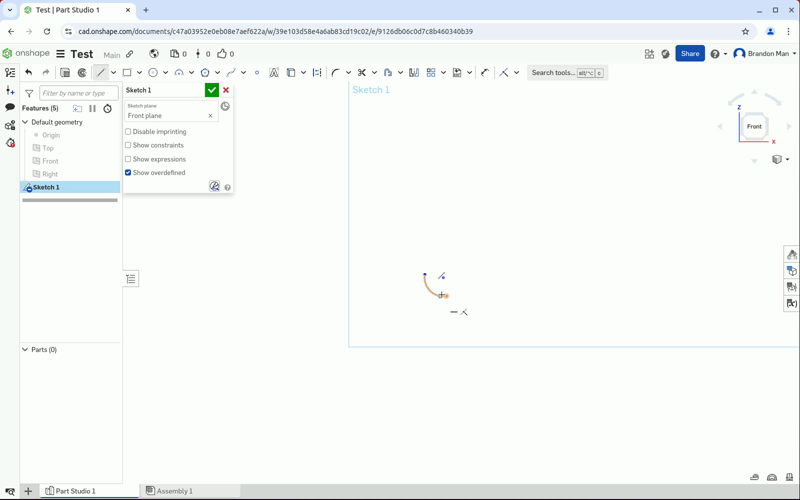
scroll(-6)
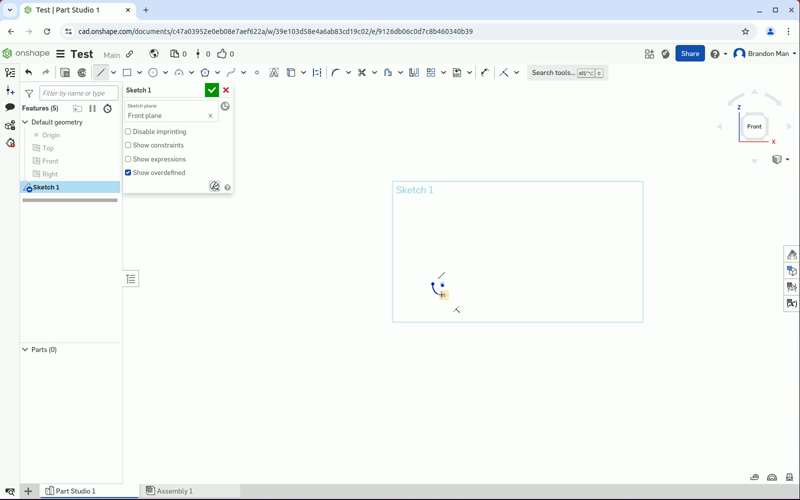
scroll(-6)
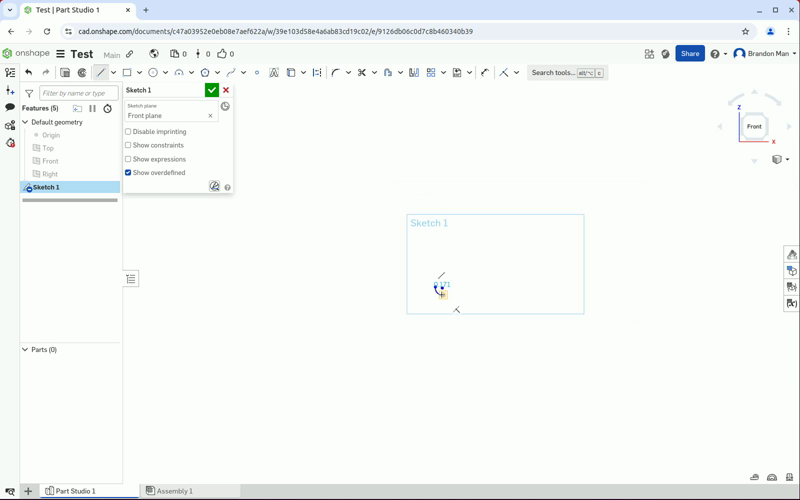
scroll(-6)
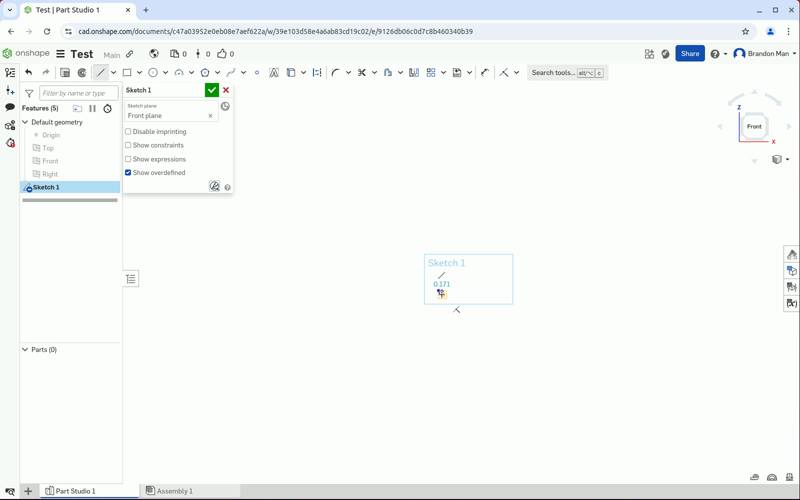
key_down(shift)
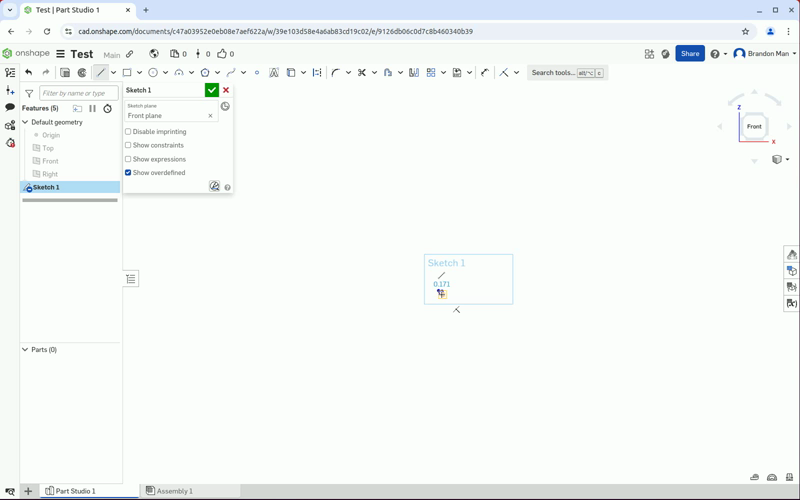
mouse_move(471, 294)
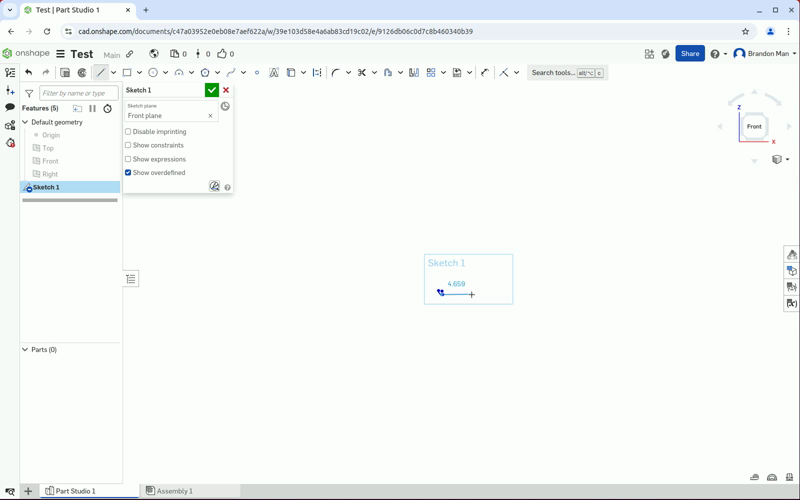
mouse_move(480, 294)
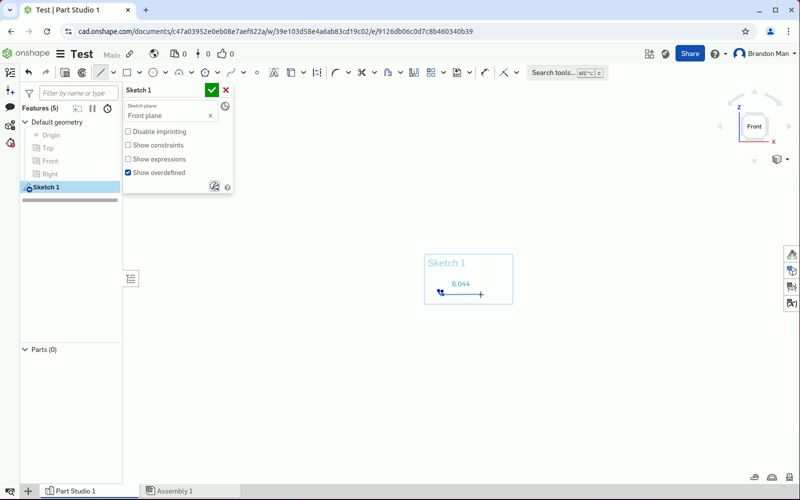
click(480, 294)
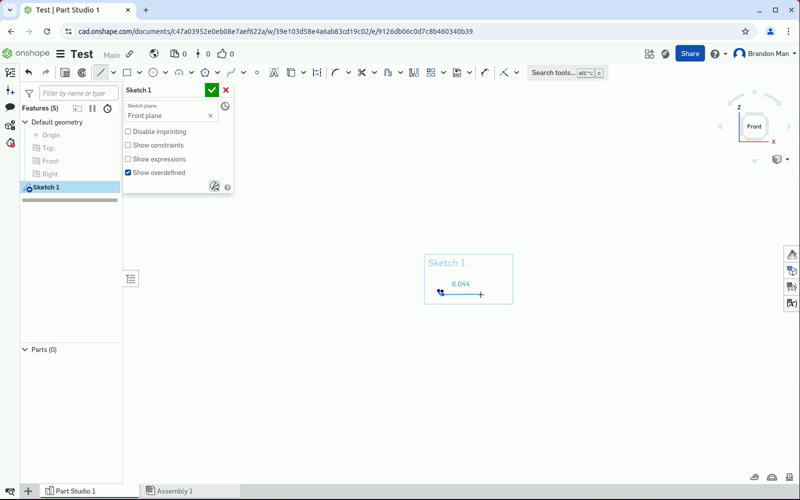
key_up(shift)
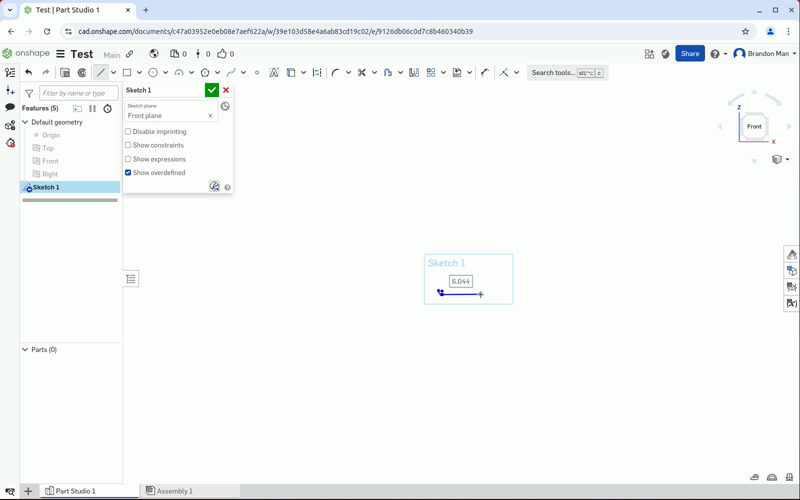
key(esc)
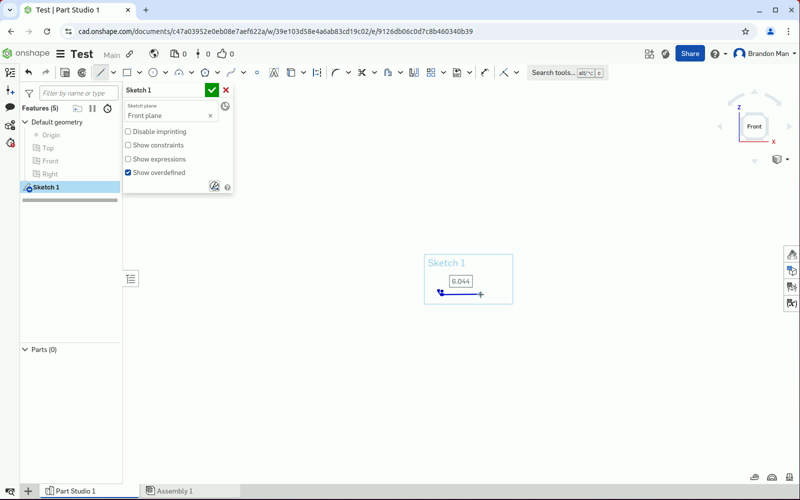
key(a)
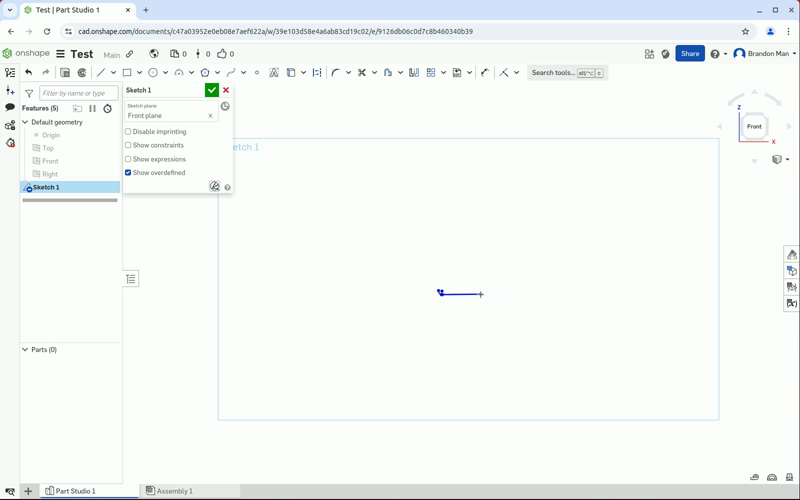
mouse_move(480, 294)
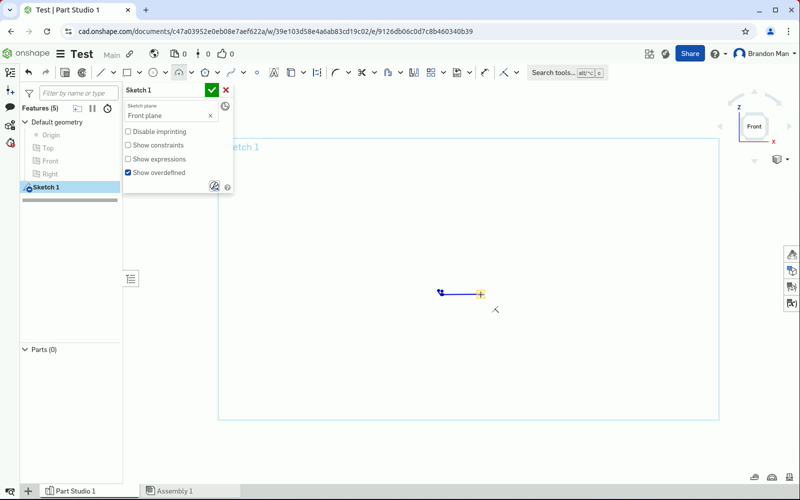
click(480, 294)
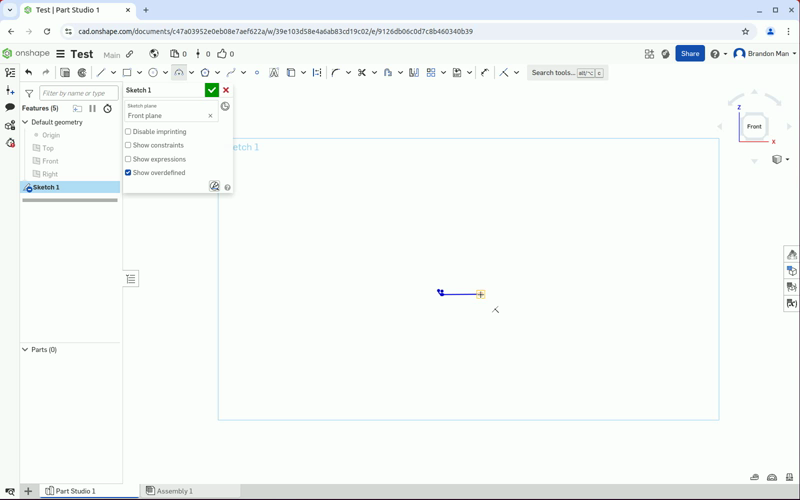
key_down(shift)
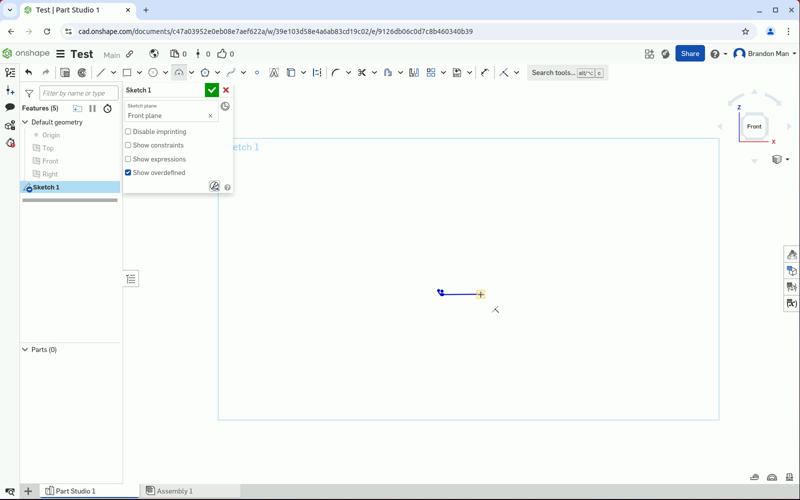
mouse_move(483, 291)
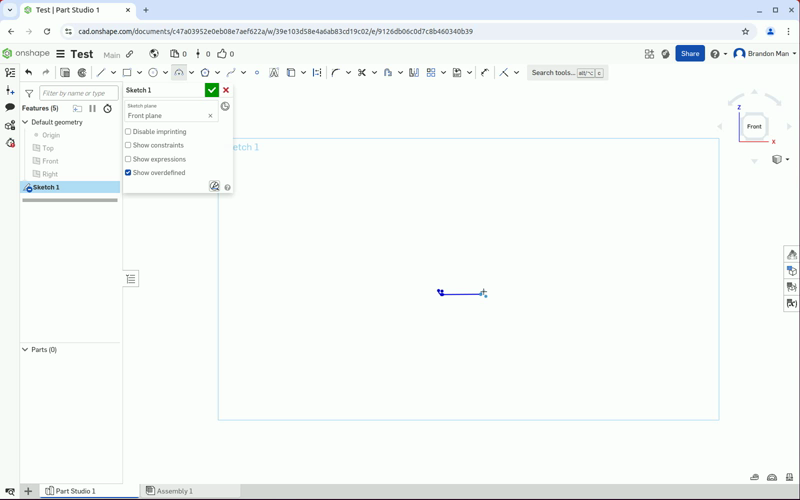
scroll(6)
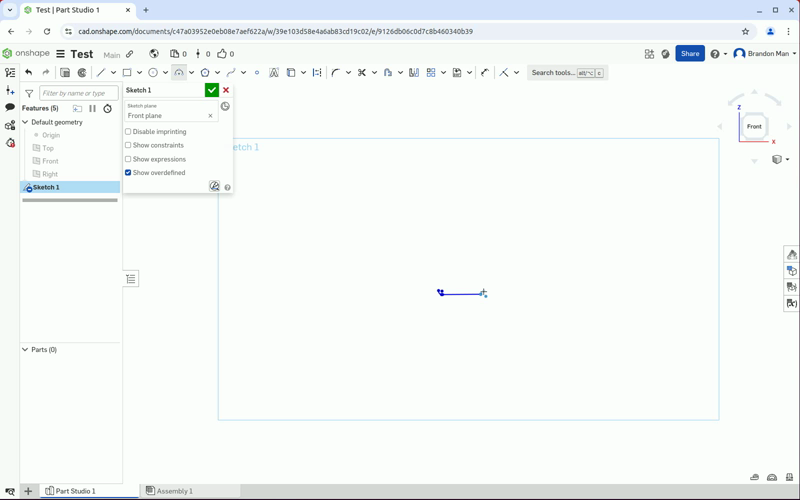
scroll(6)
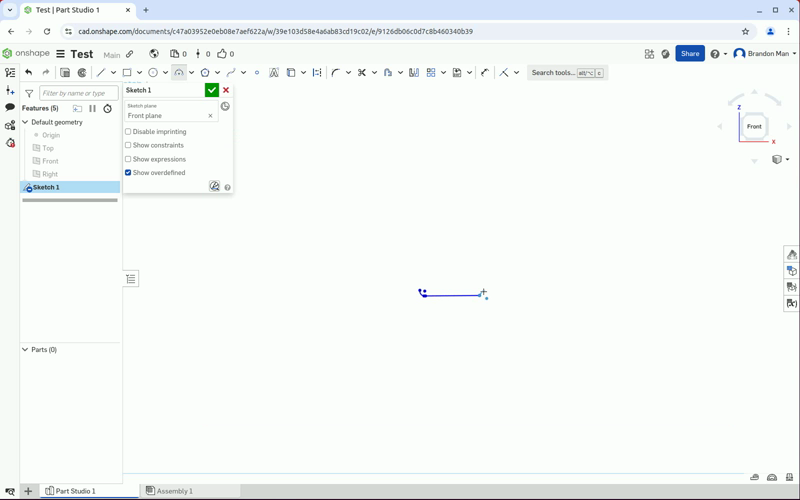
scroll(6)
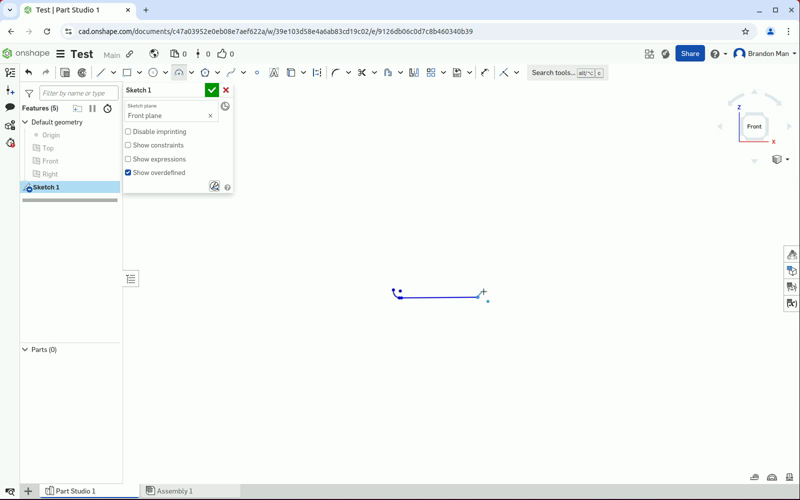
scroll(6)
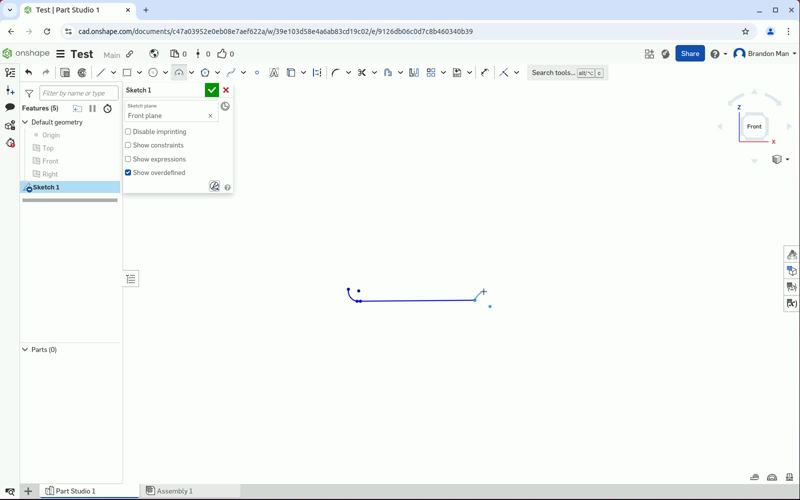
scroll(6)
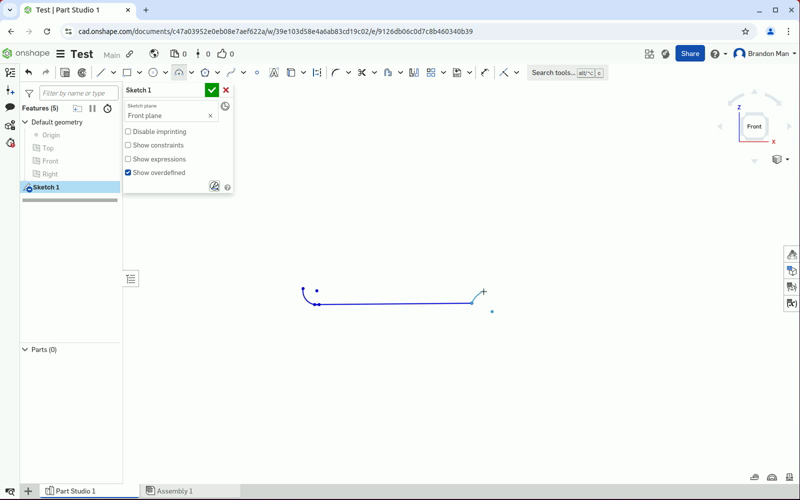
scroll(6)
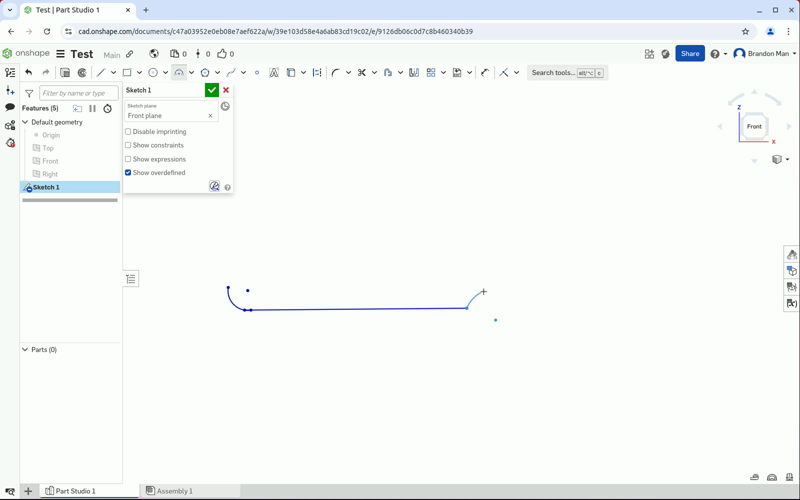
scroll(6)
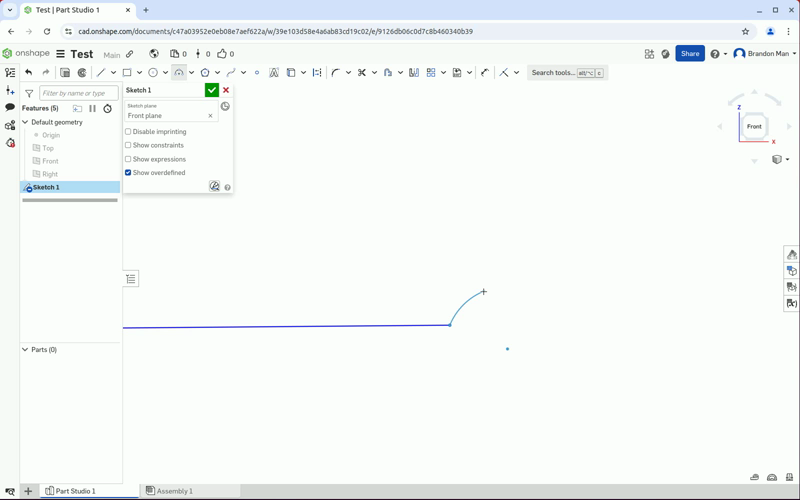
click(483, 291)
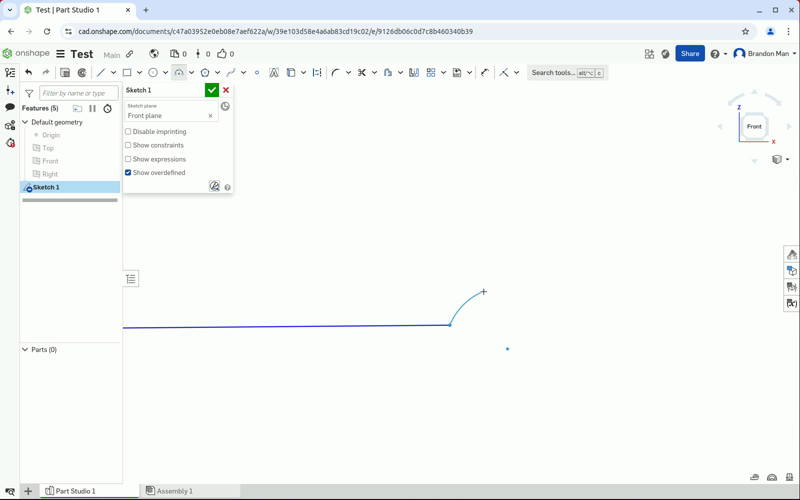
scroll(-6)
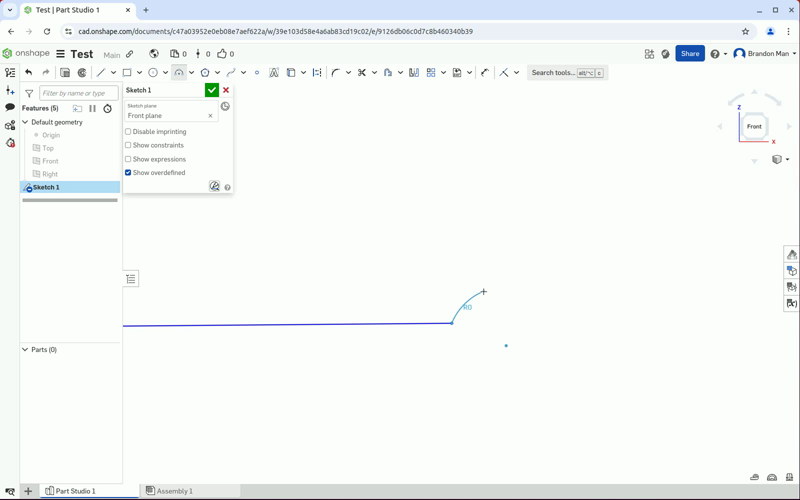
scroll(-6)
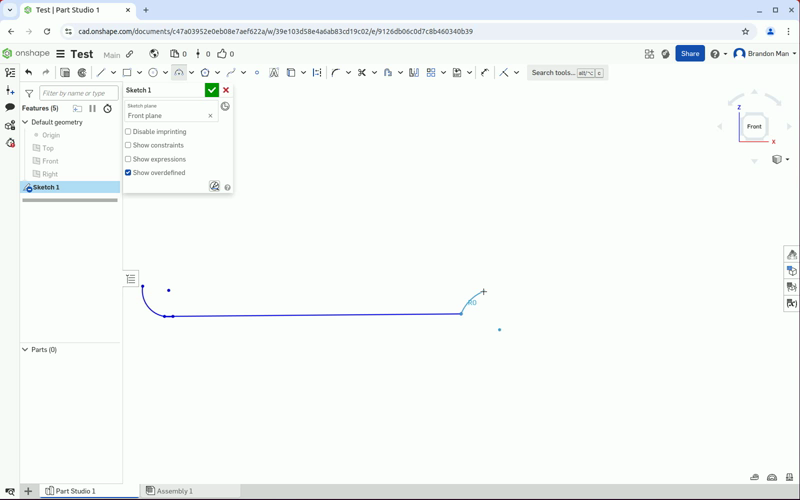
scroll(-6)
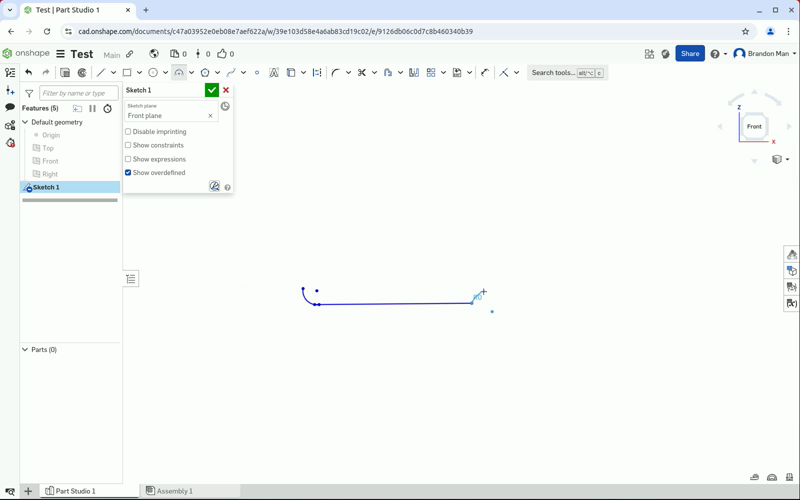
scroll(-6)
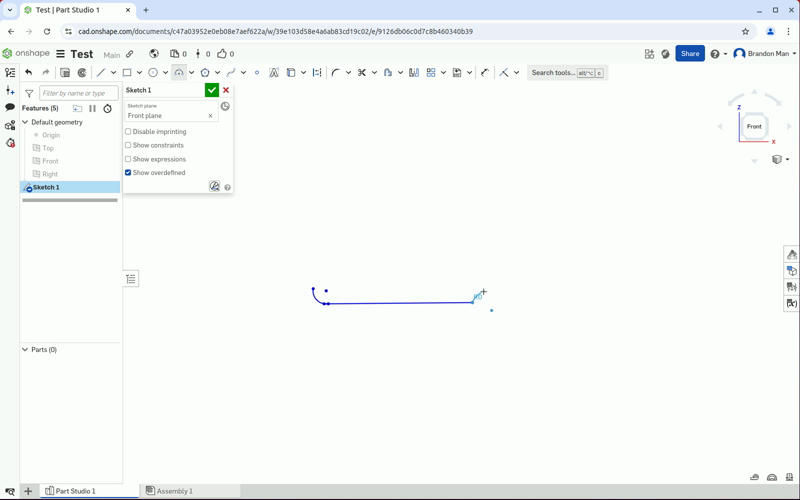
scroll(-6)
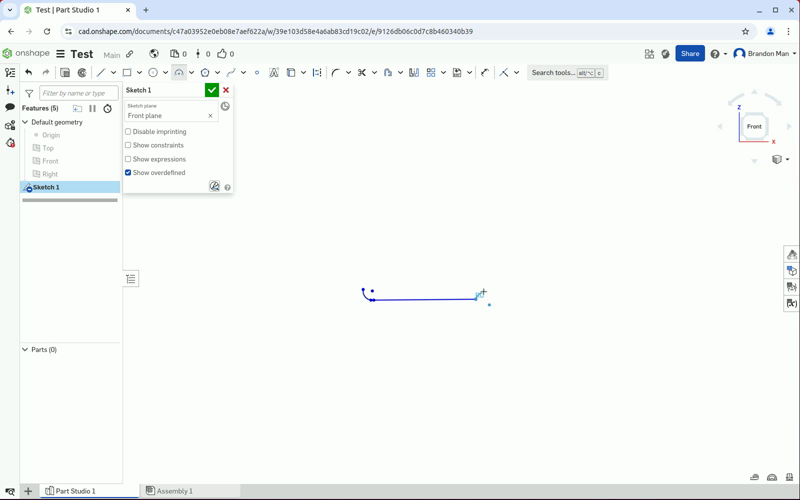
scroll(-6)
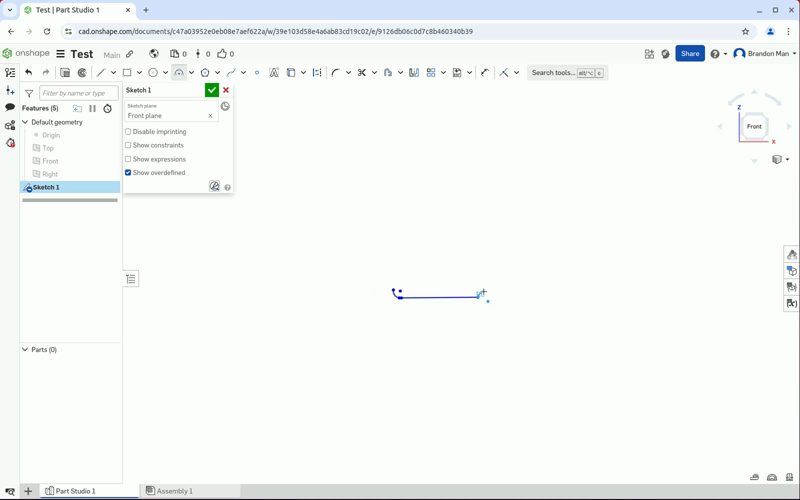
scroll(-6)
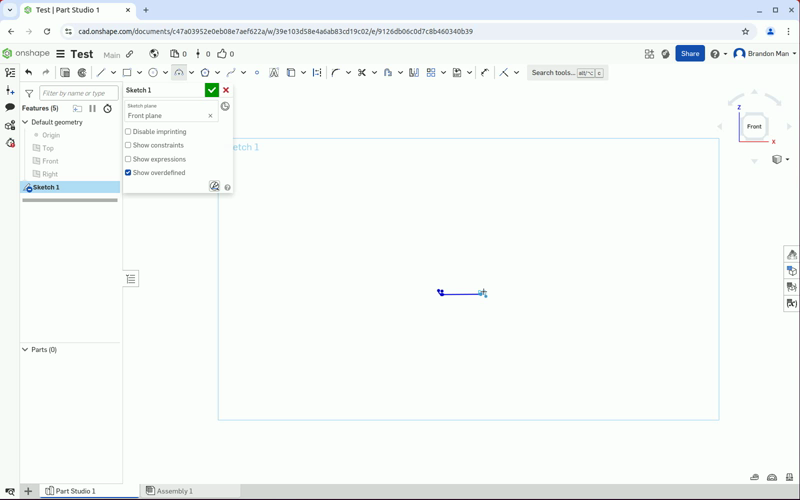
mouse_move(483, 293)
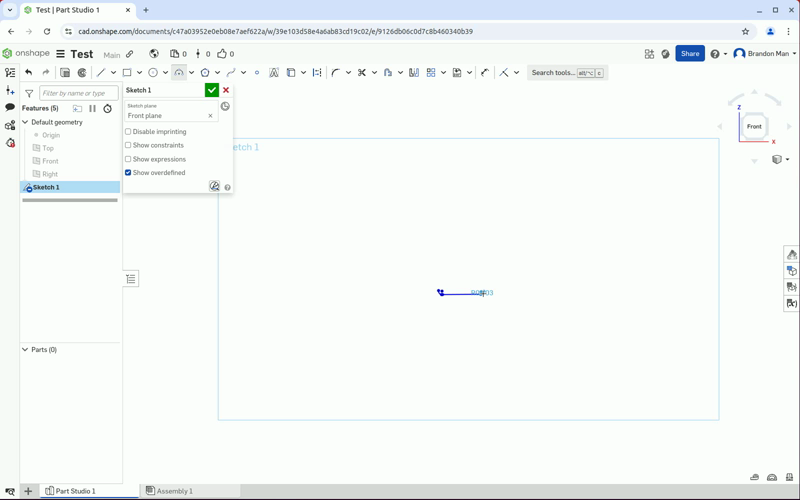
scroll(6)
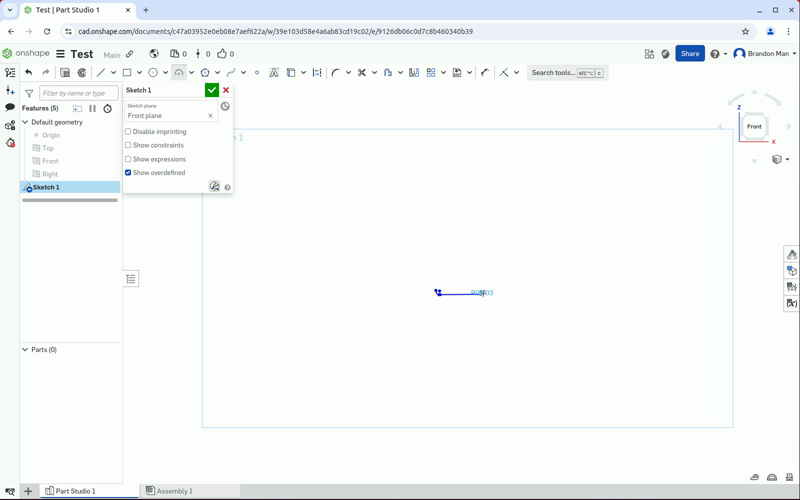
scroll(6)
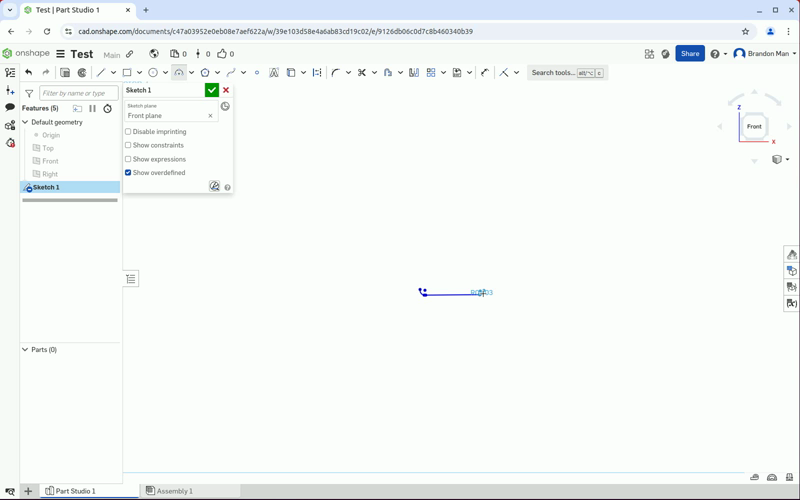
scroll(6)
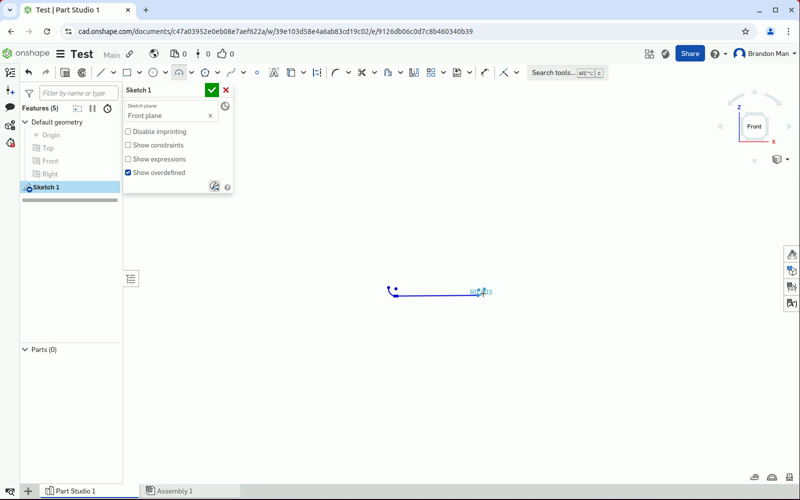
scroll(6)
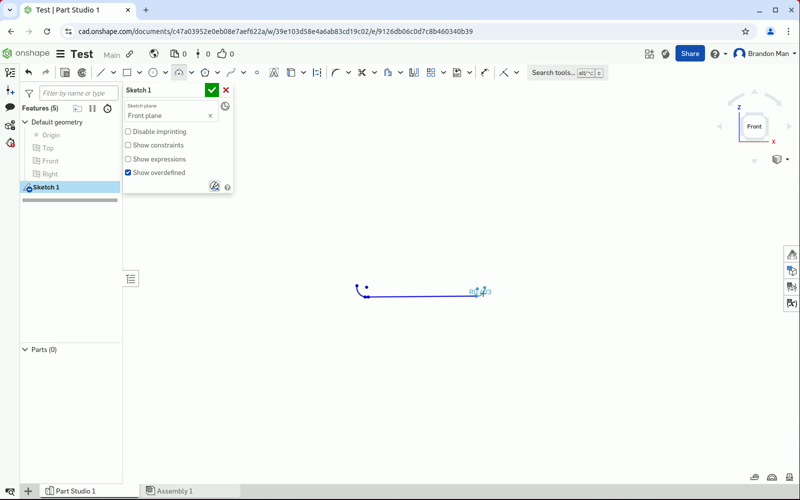
scroll(6)
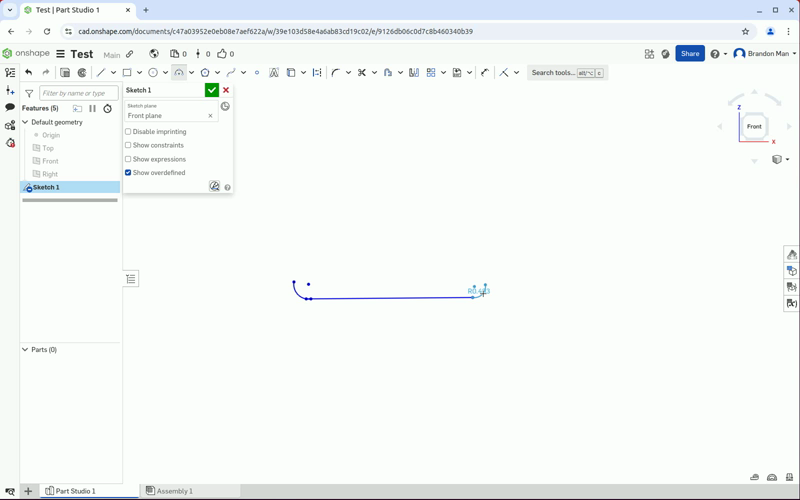
scroll(6)
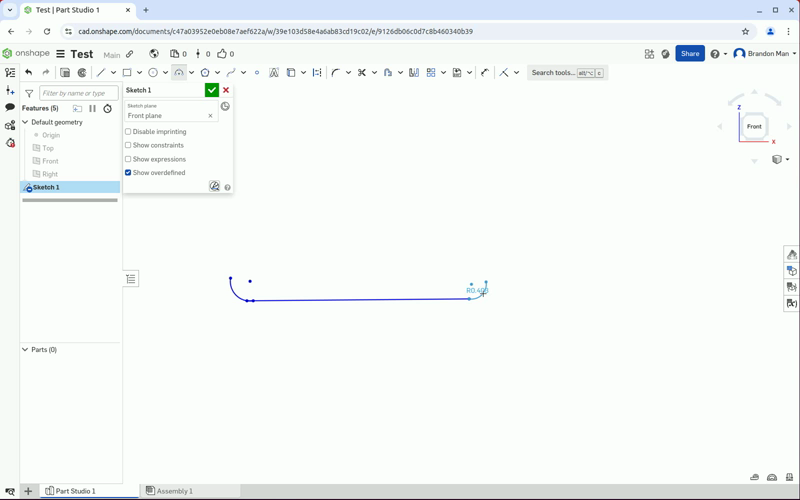
scroll(6)
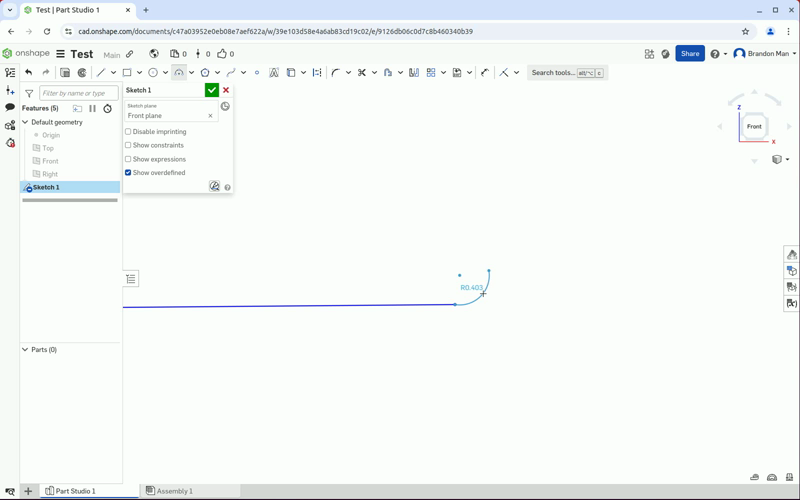
click(483, 293)
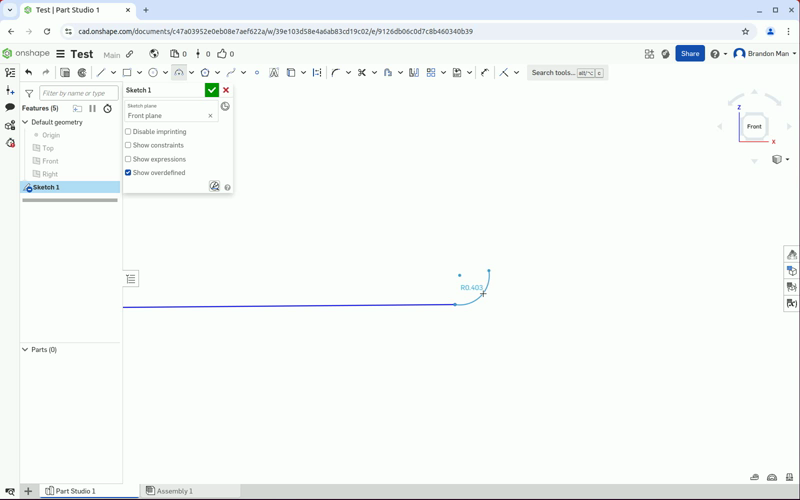
scroll(-6)
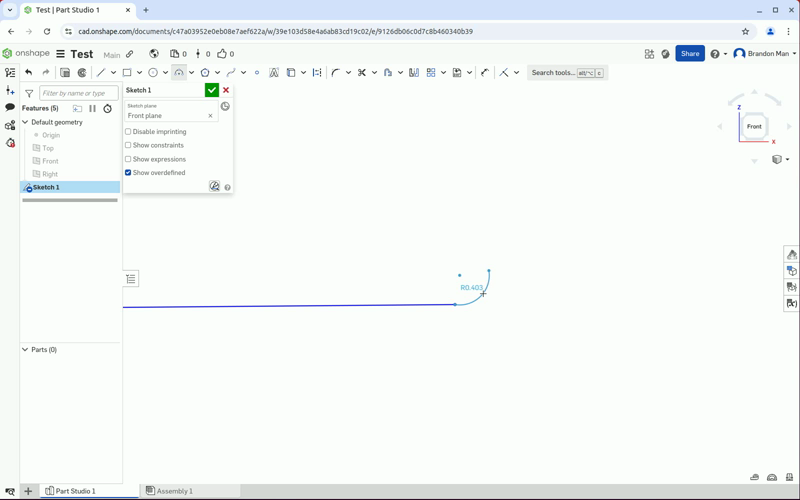
scroll(-6)
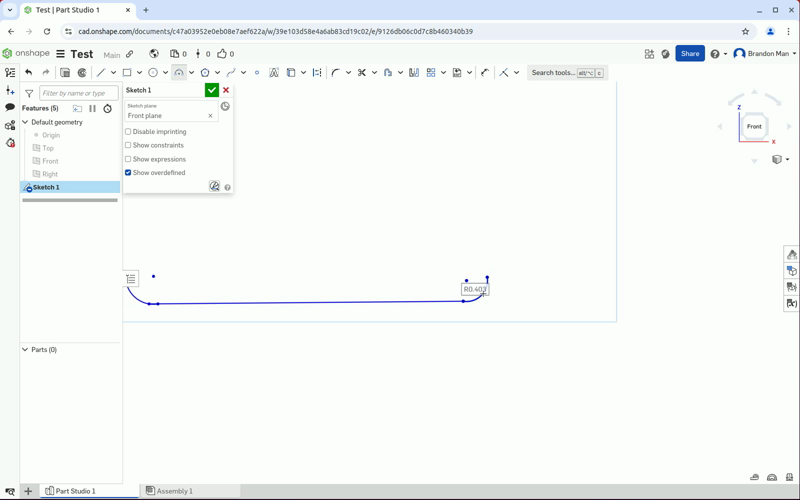
scroll(-6)
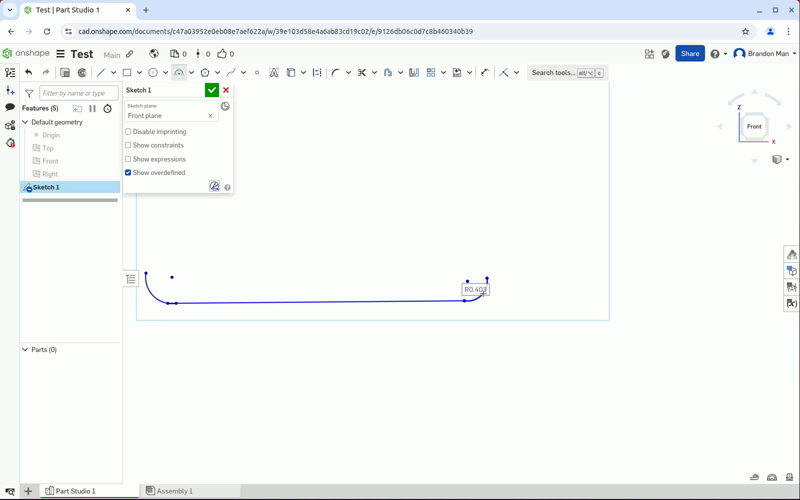
scroll(-6)
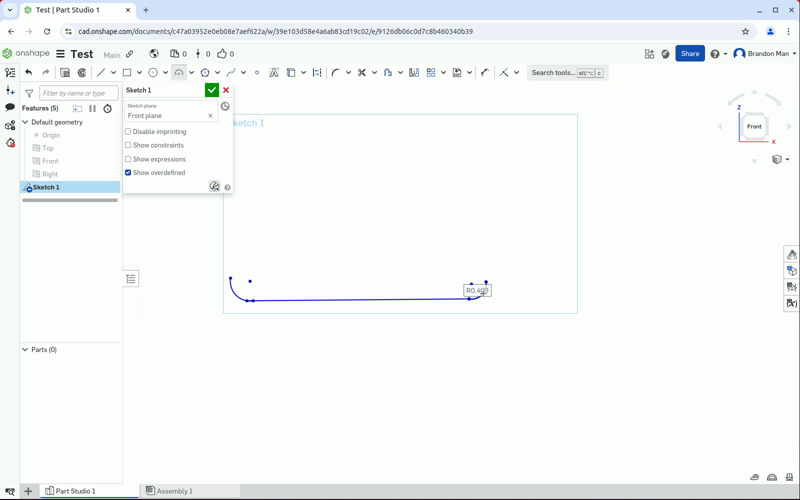
scroll(-6)
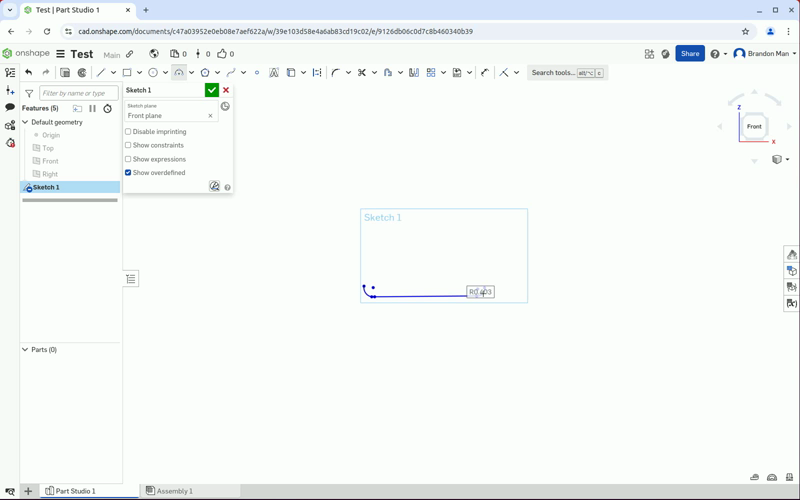
scroll(-6)
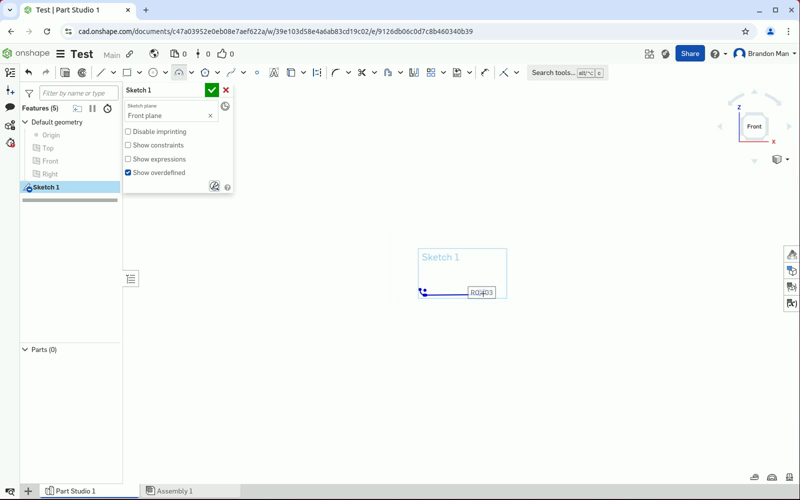
scroll(-6)
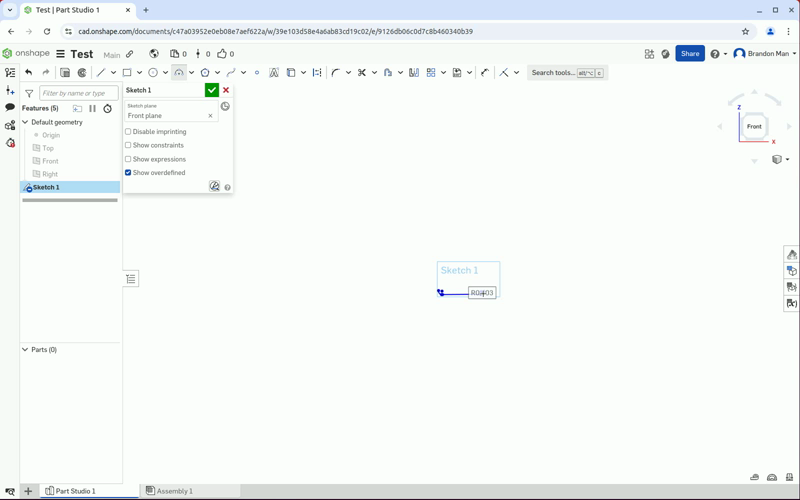
key_up(shift)
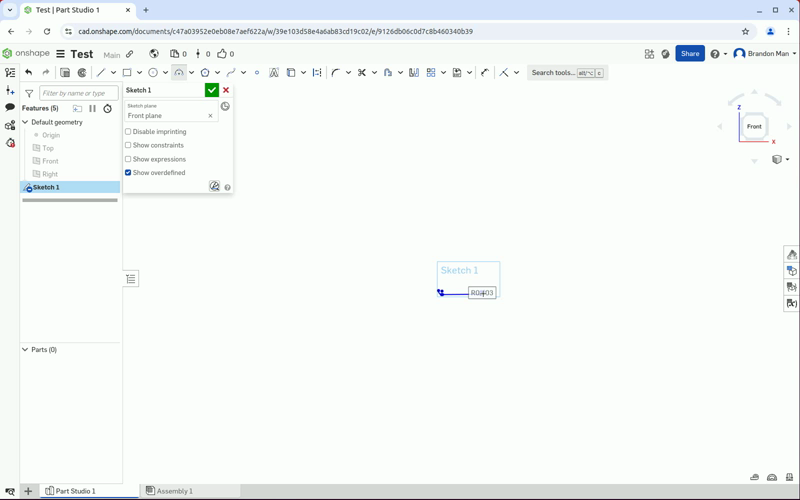
key(esc)
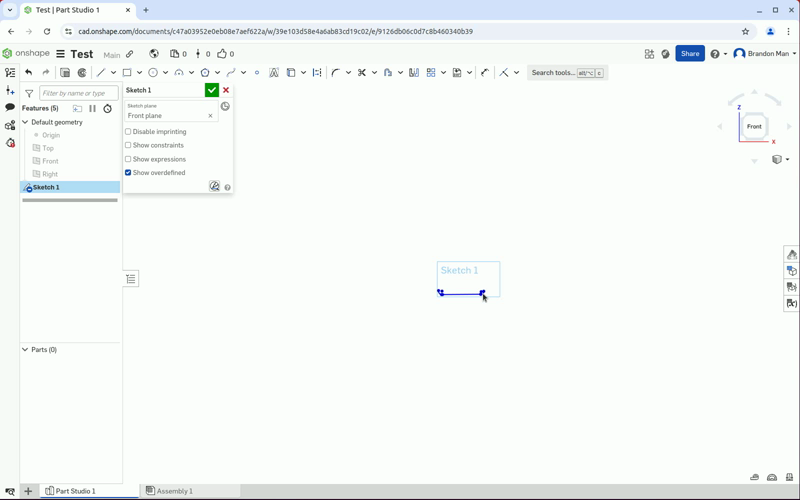
key(l)
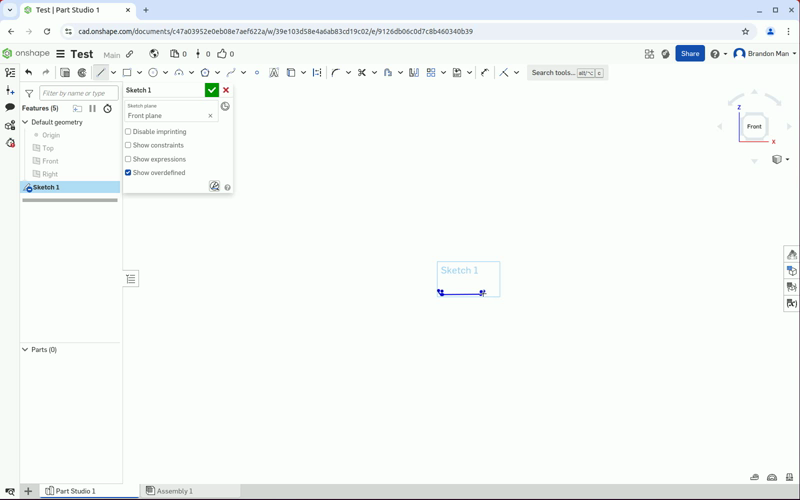
mouse_move(483, 291)
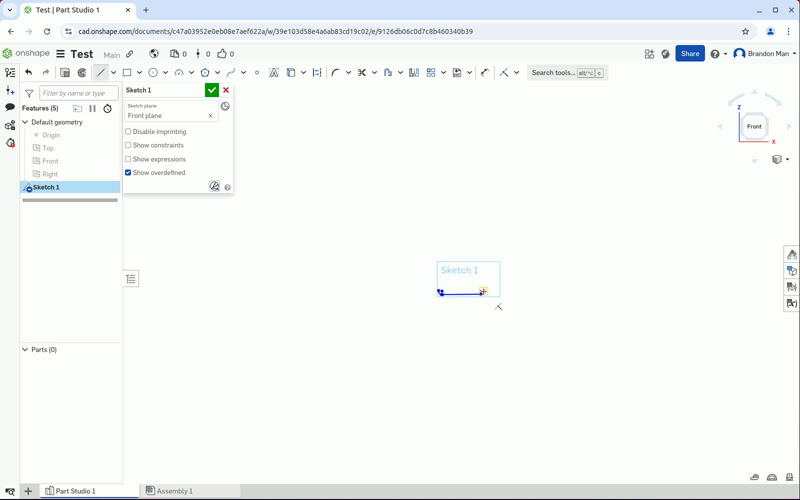
scroll(6)
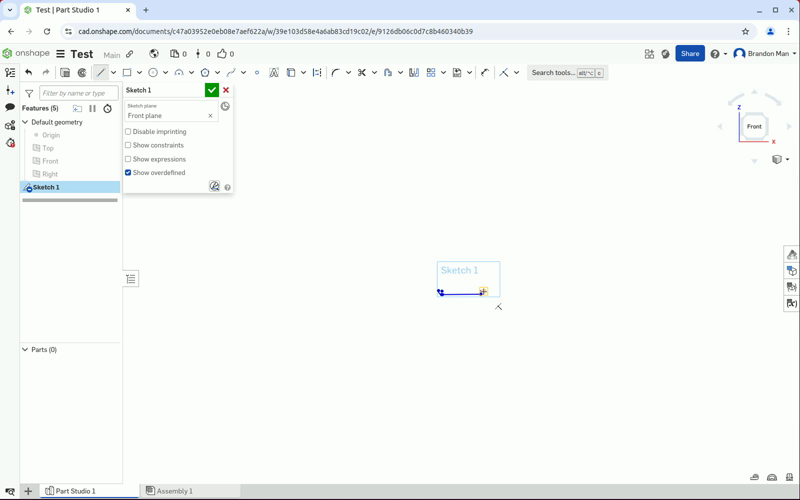
scroll(6)
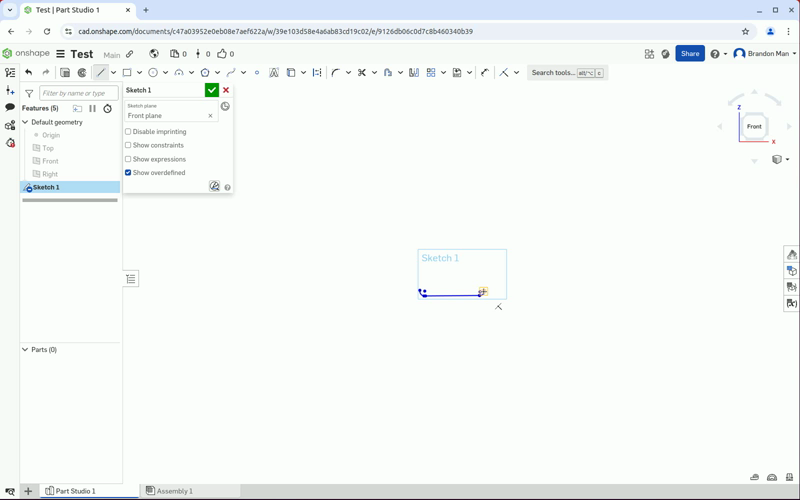
scroll(6)
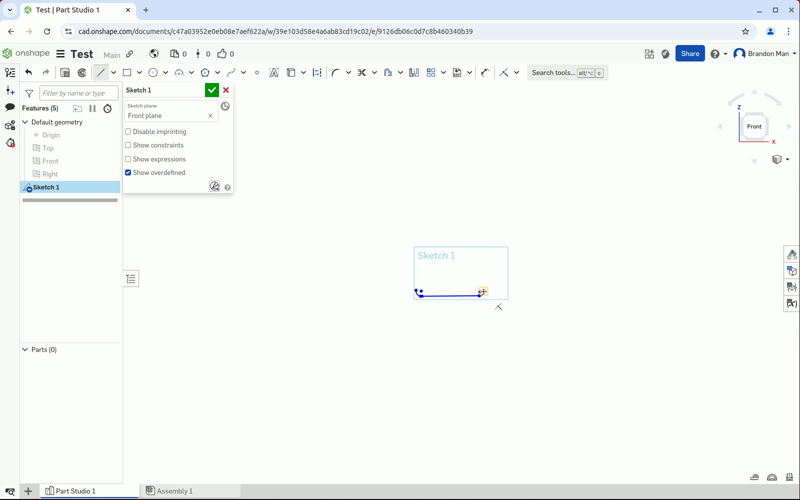
scroll(6)
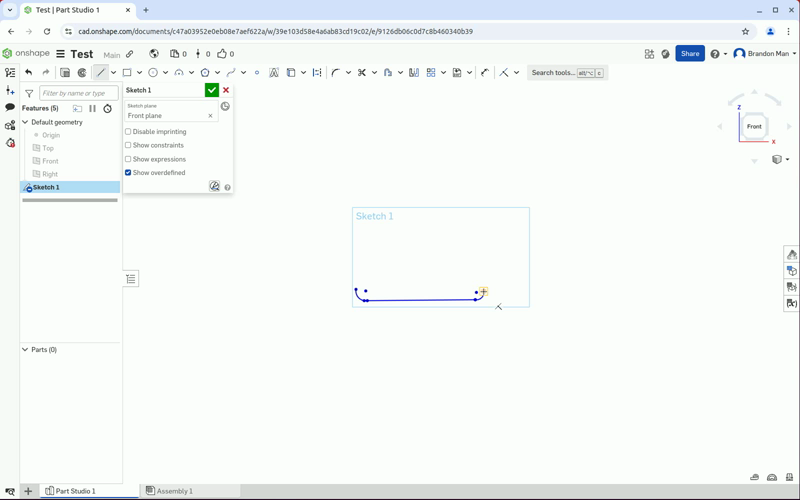
scroll(6)
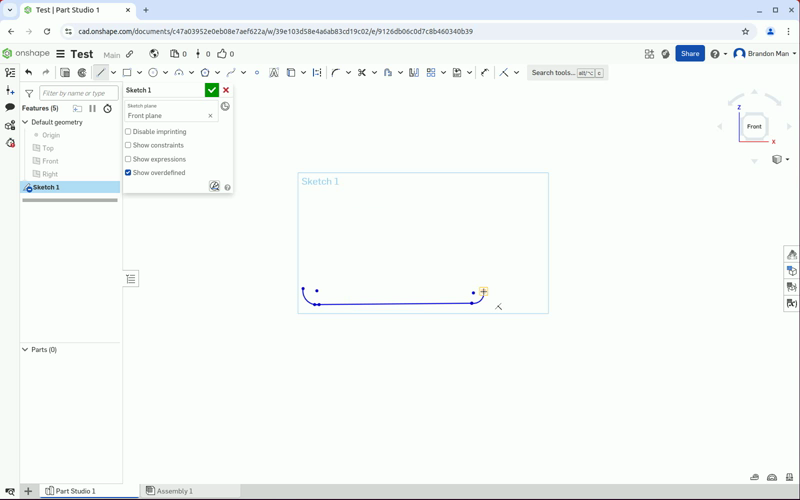
scroll(6)
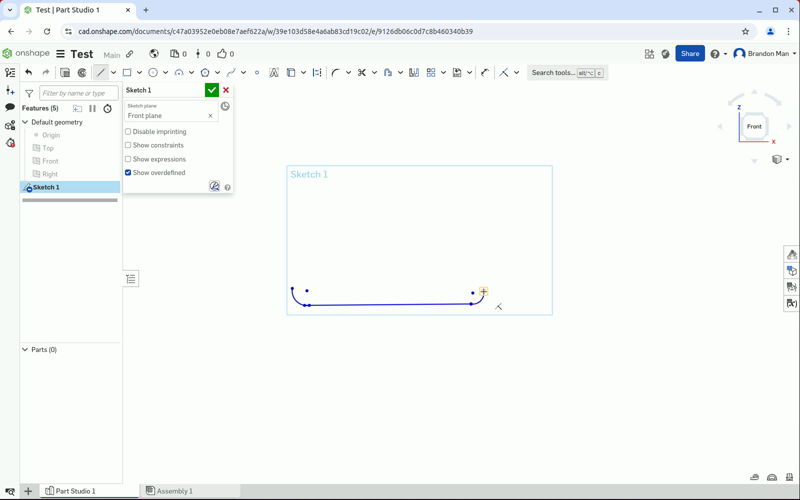
scroll(6)
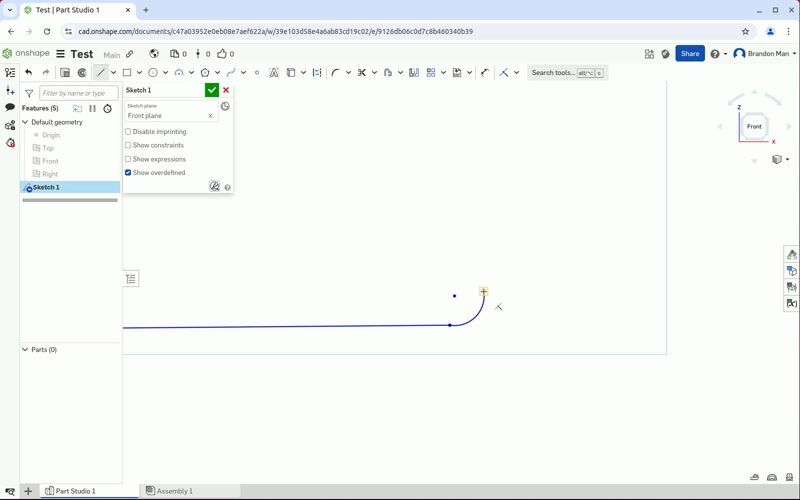
click(483, 291)
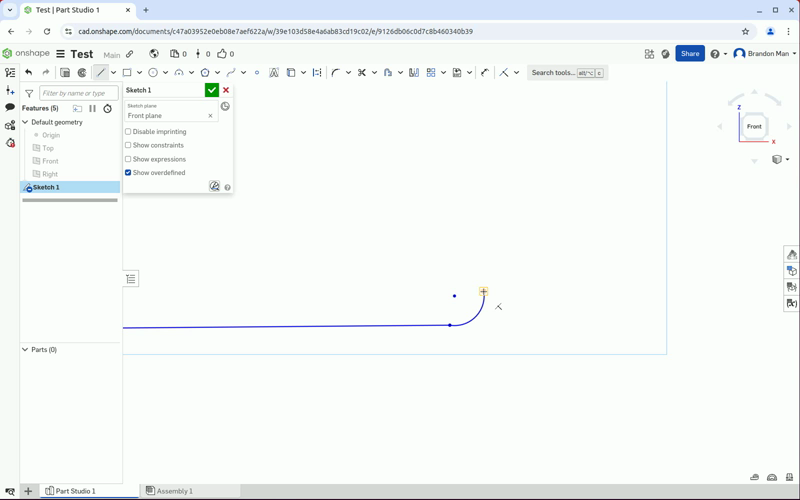
scroll(-6)
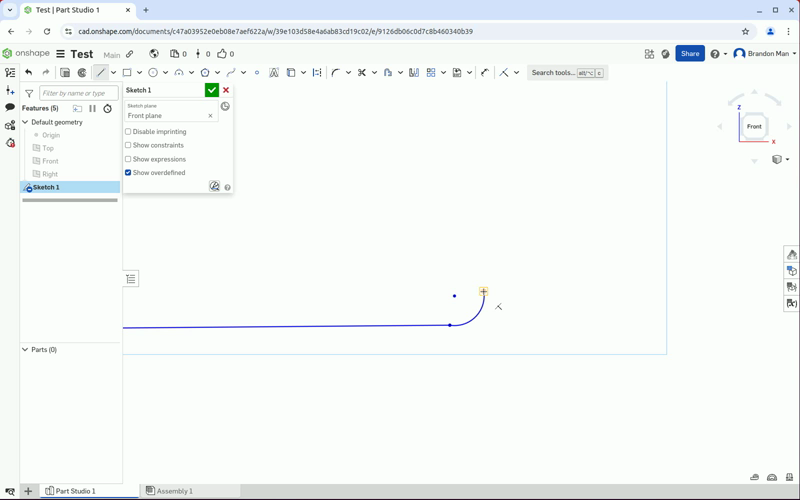
scroll(-6)
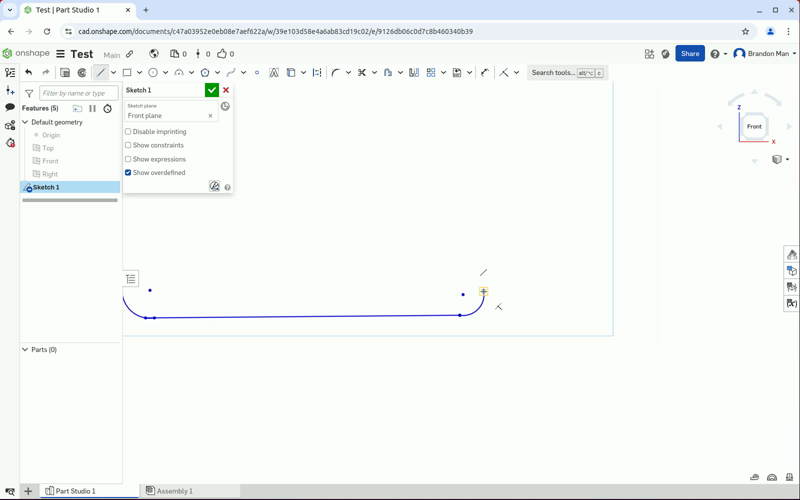
scroll(-6)
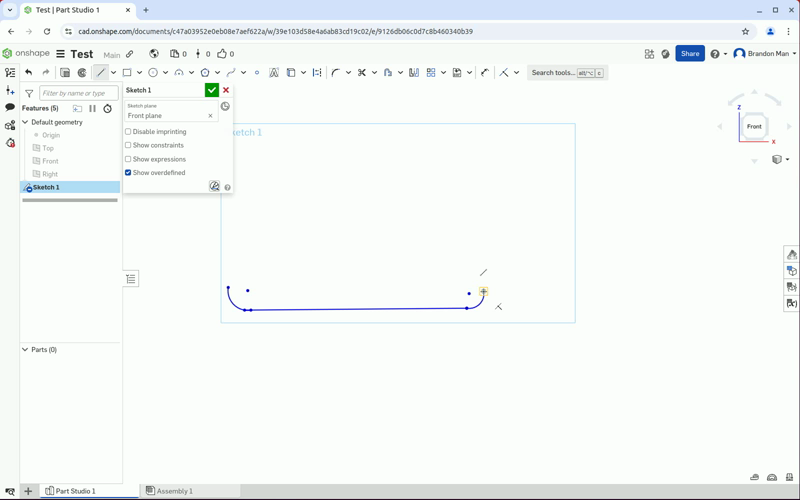
scroll(-6)
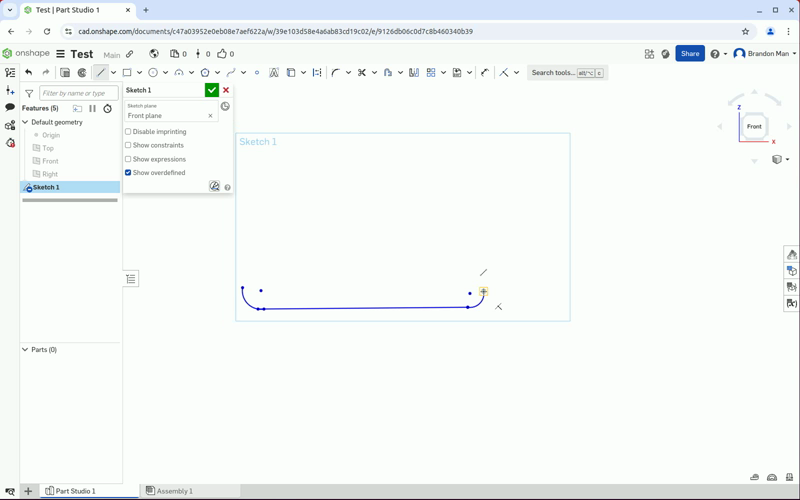
scroll(-6)
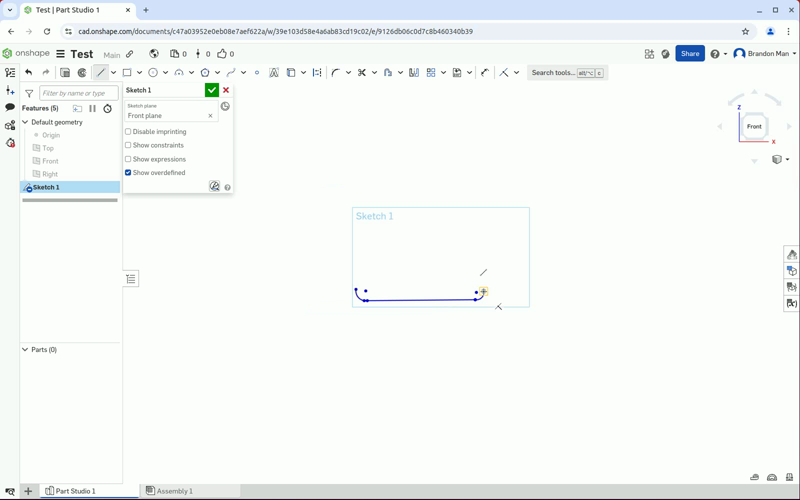
scroll(-6)
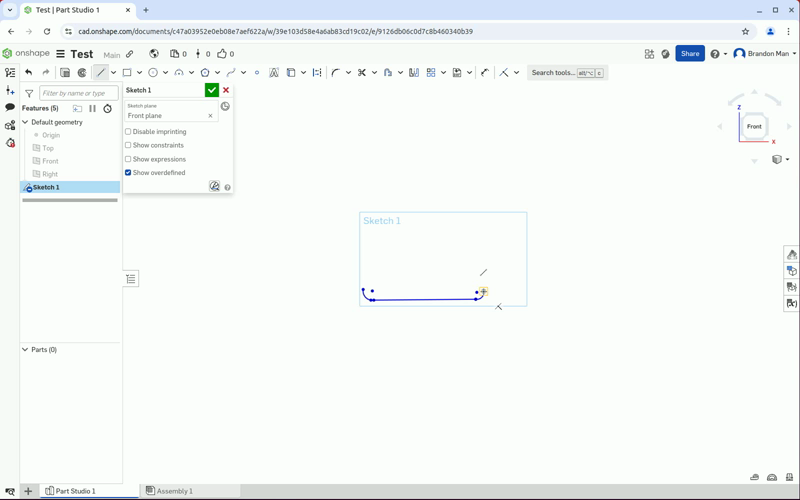
scroll(-6)
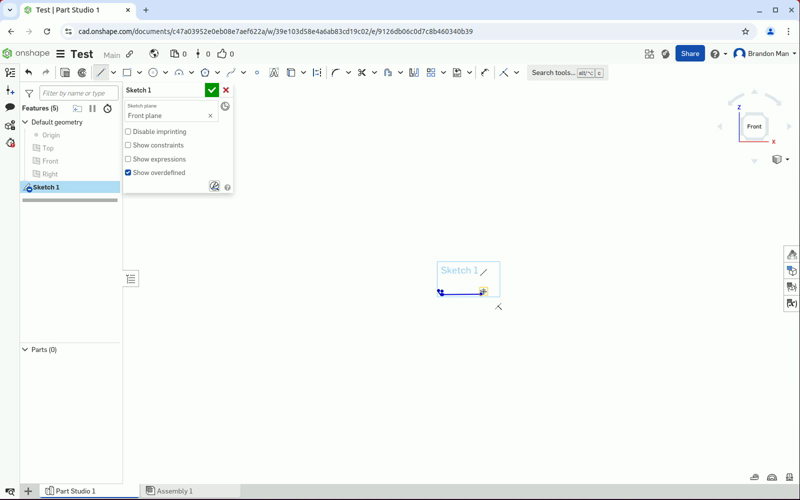
key_down(shift)
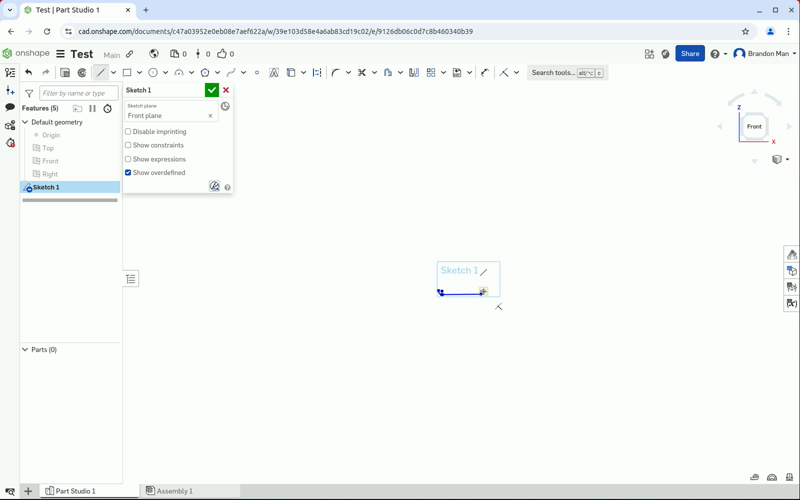
mouse_move(513, 291)
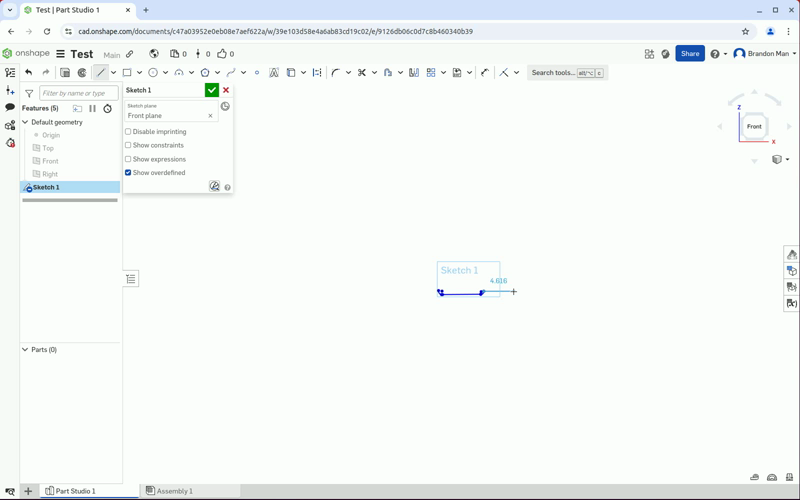
mouse_move(483, 273)
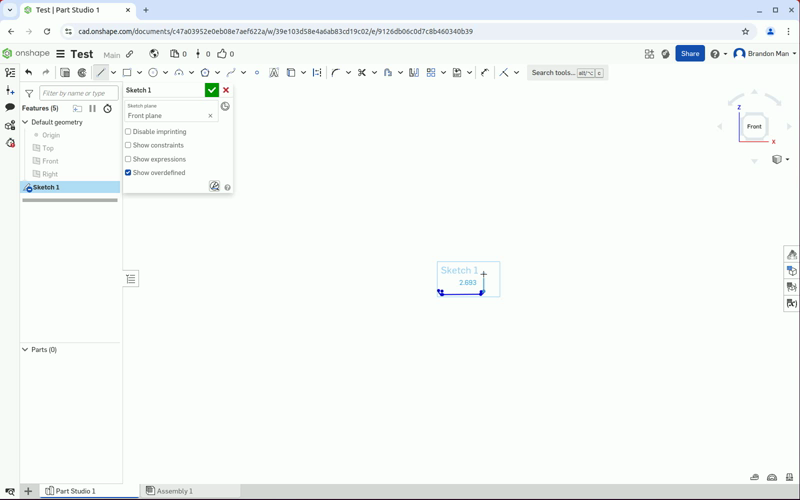
click(483, 273)
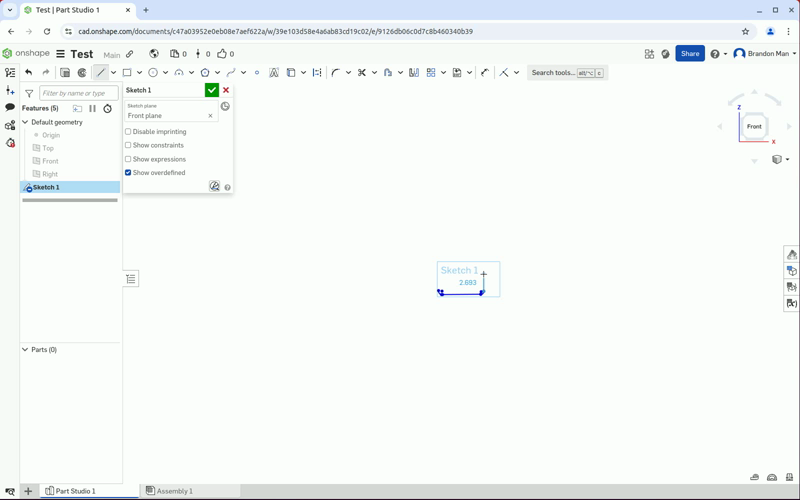
key_up(shift)
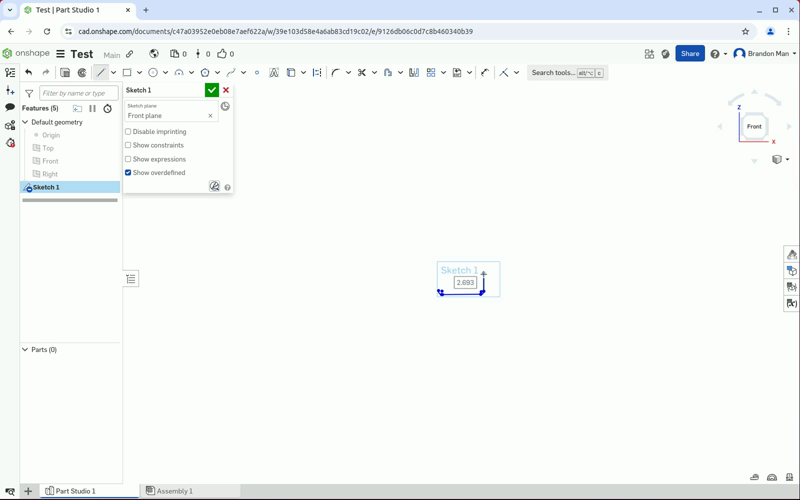
key(esc)
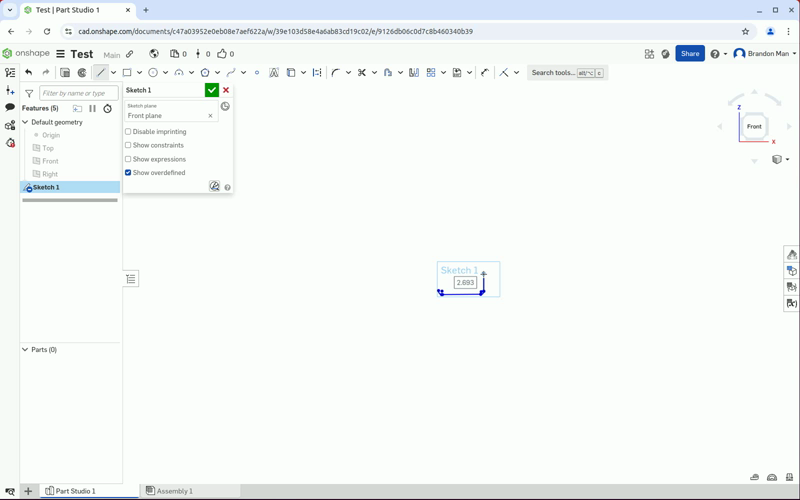
key(a)
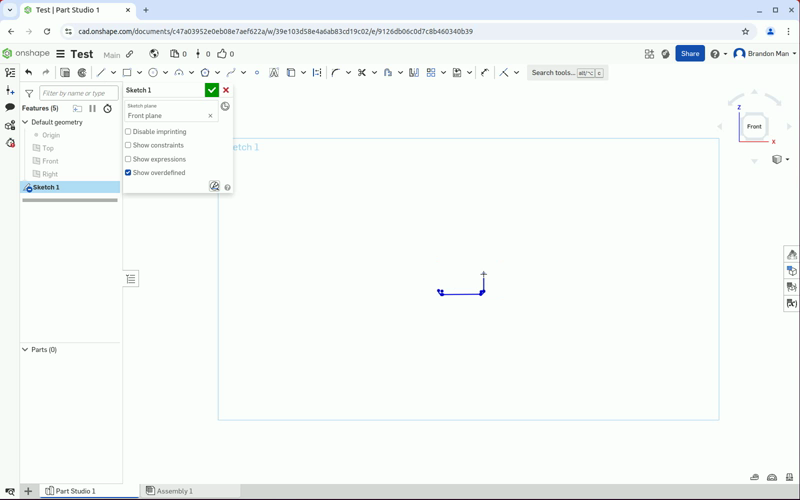
mouse_move(483, 273)
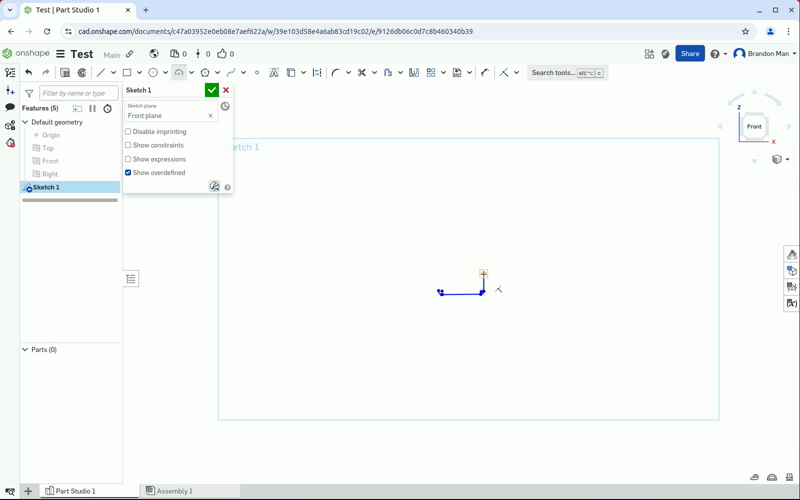
click(483, 273)
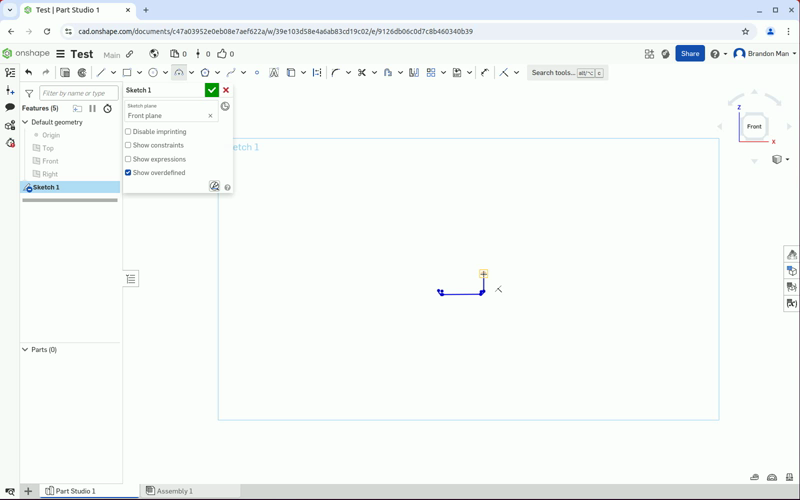
key_down(shift)
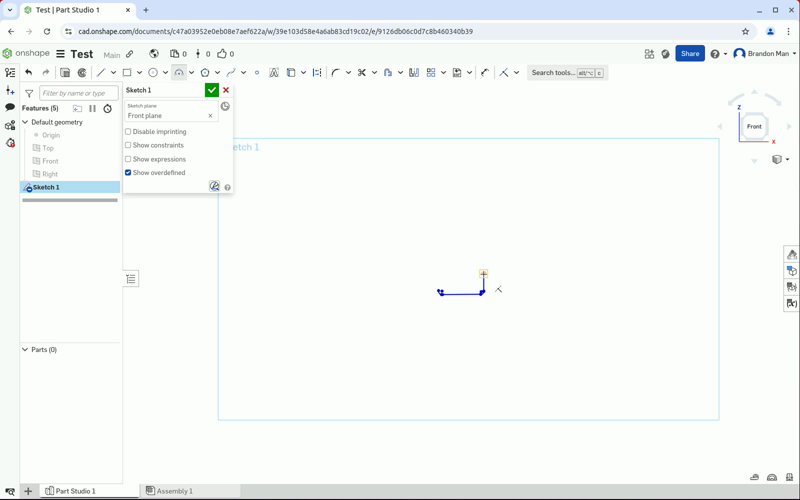
mouse_move(480, 271)
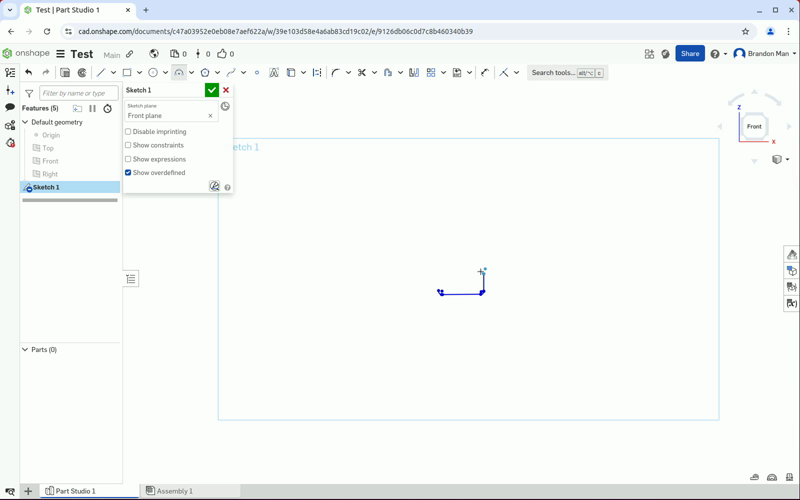
scroll(6)
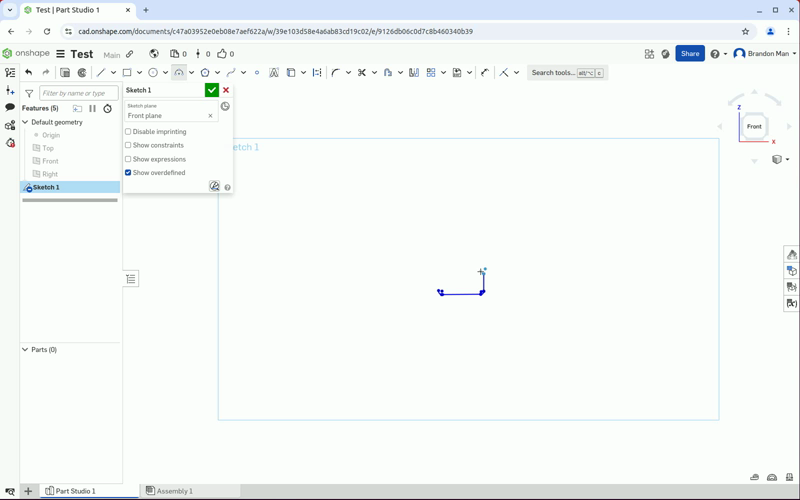
scroll(6)
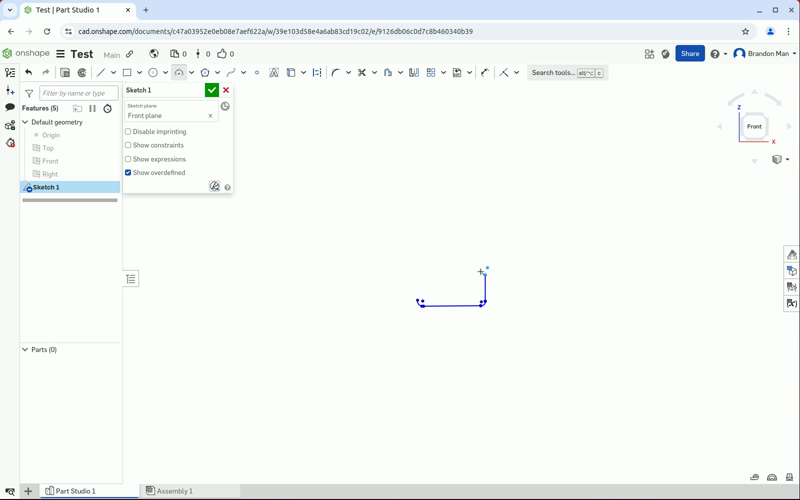
scroll(6)
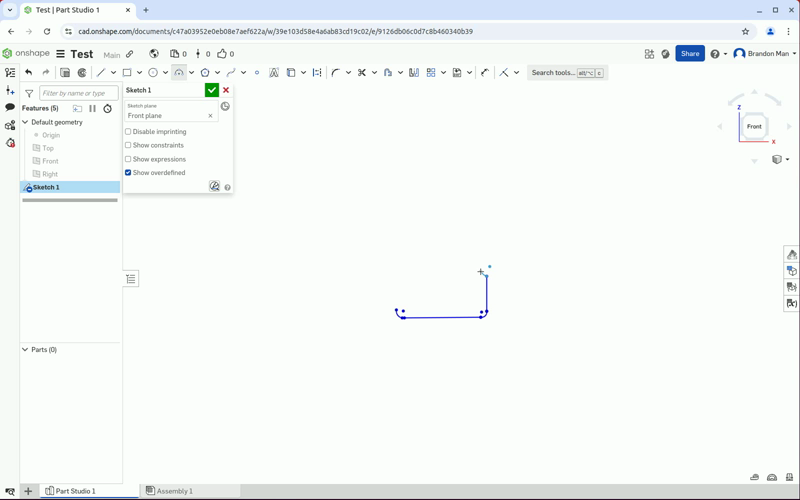
scroll(6)
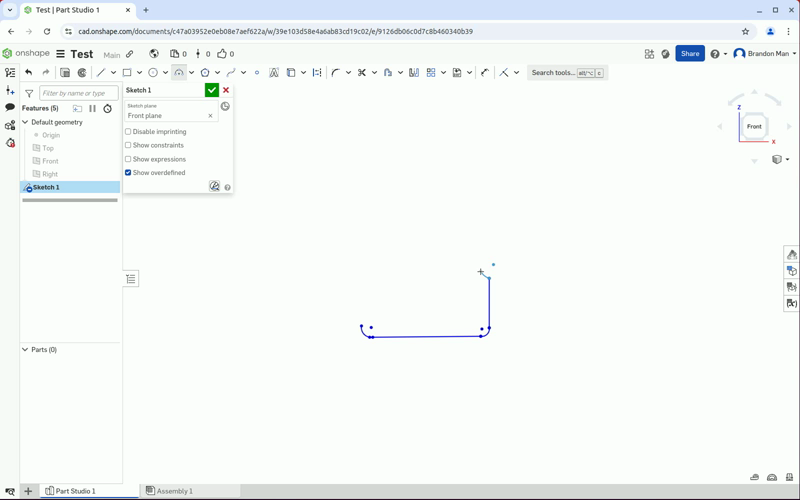
scroll(6)
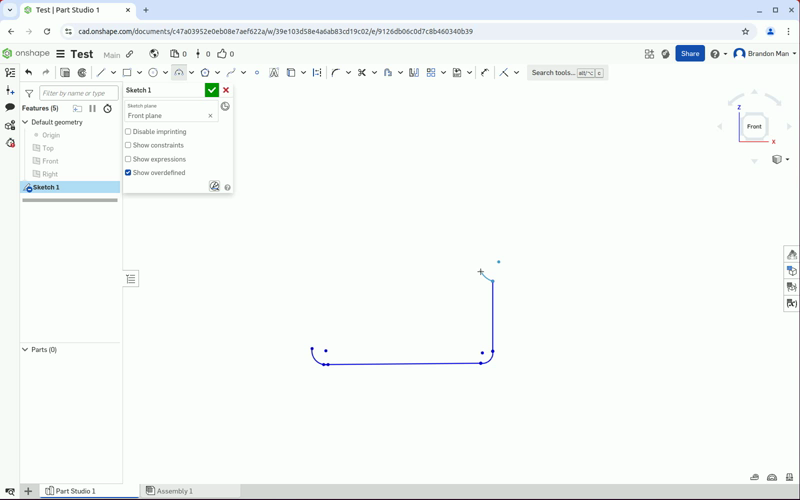
scroll(6)
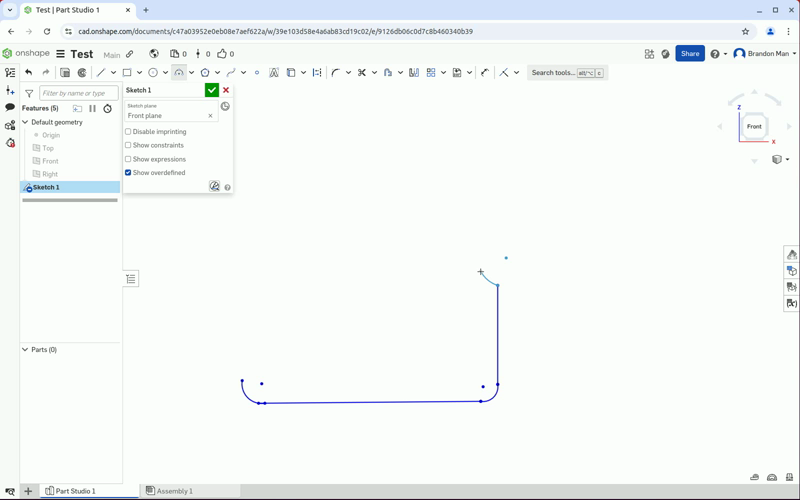
scroll(6)
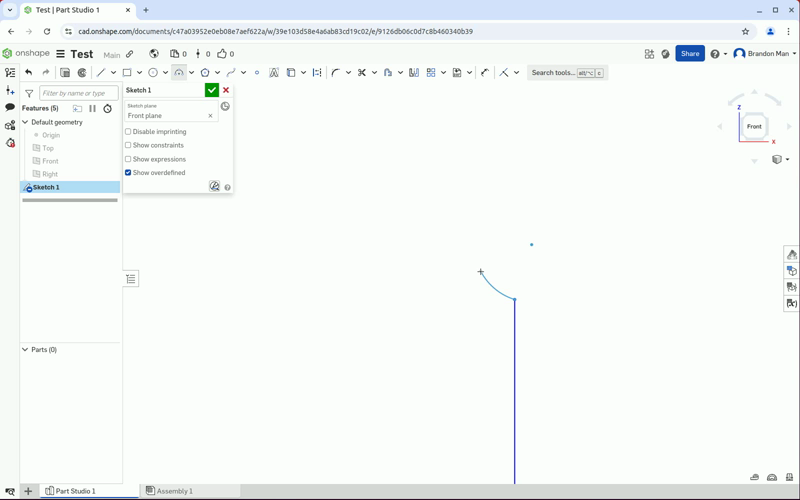
click(480, 271)
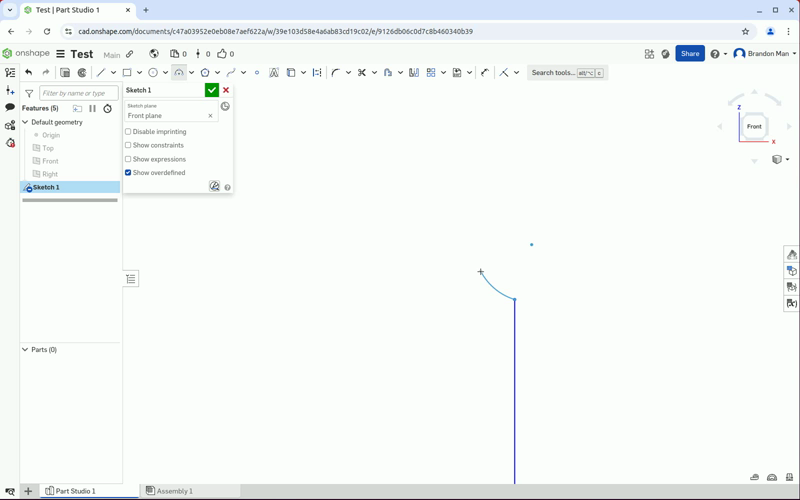
scroll(-6)
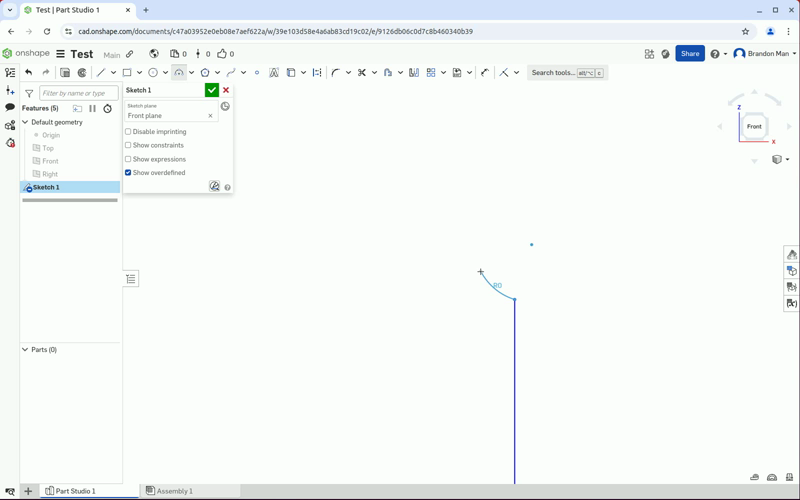
scroll(-6)
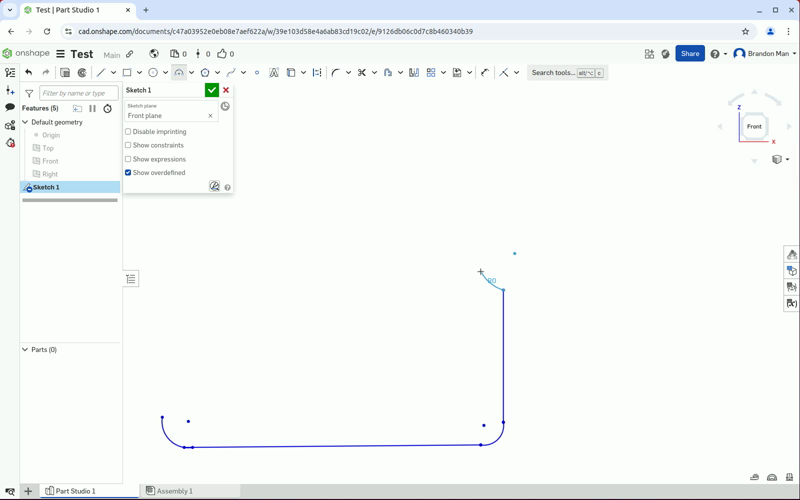
scroll(-6)
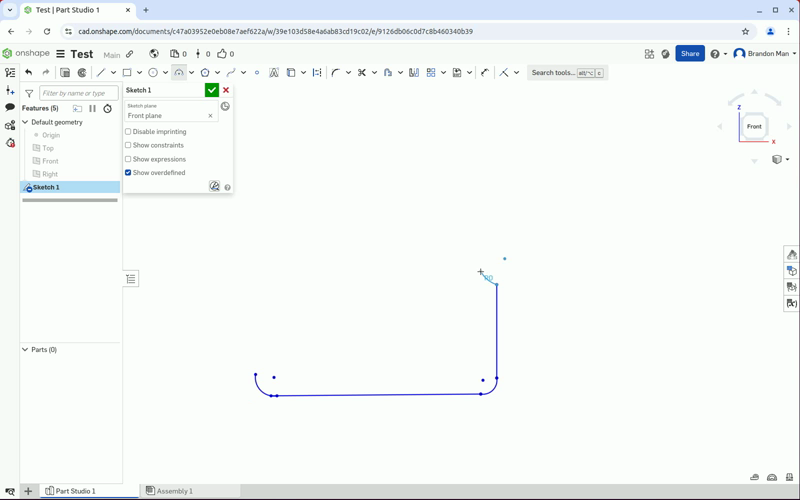
scroll(-6)
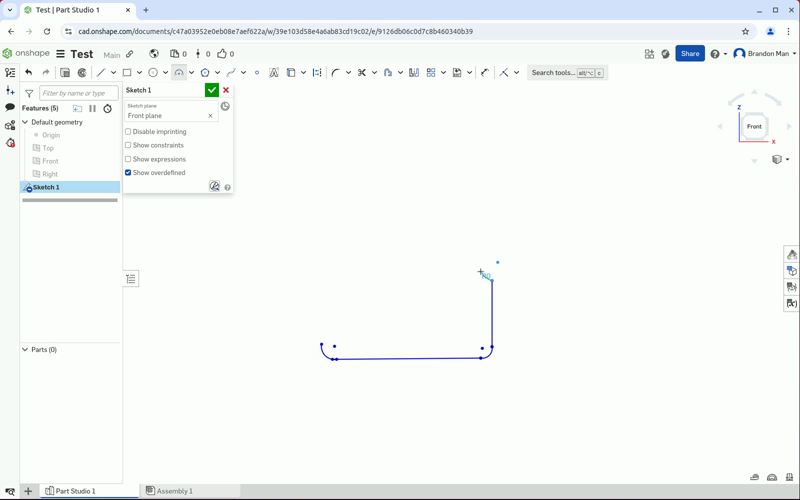
scroll(-6)
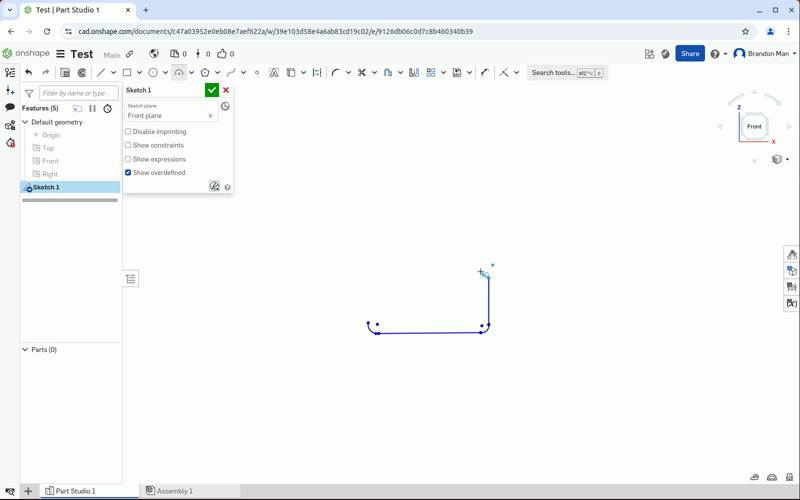
scroll(-6)
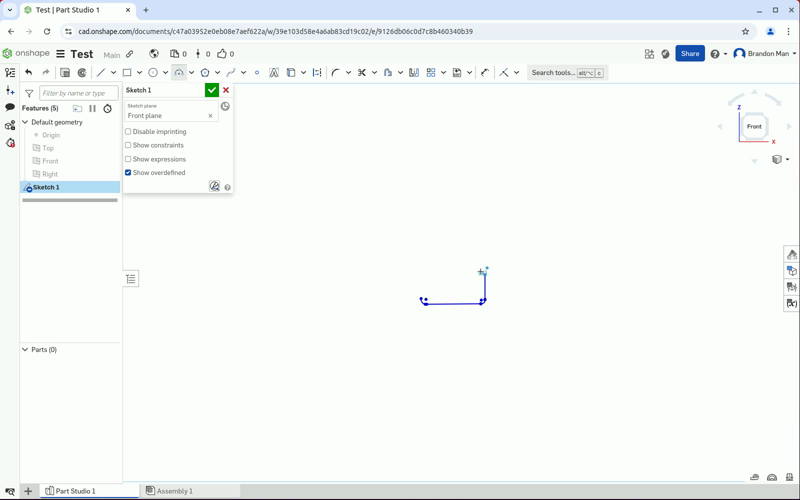
scroll(-6)
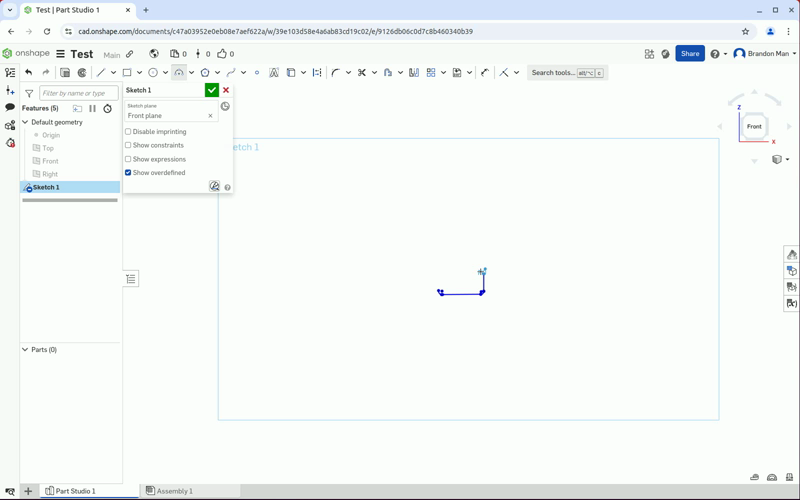
mouse_move(483, 272)
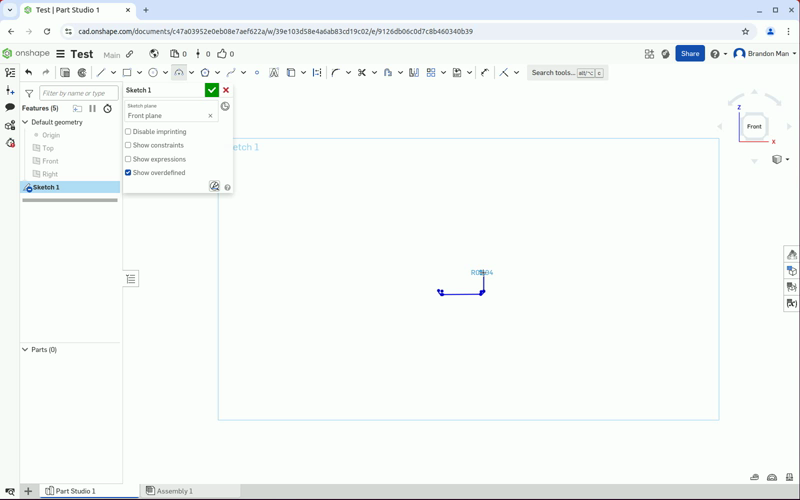
scroll(6)
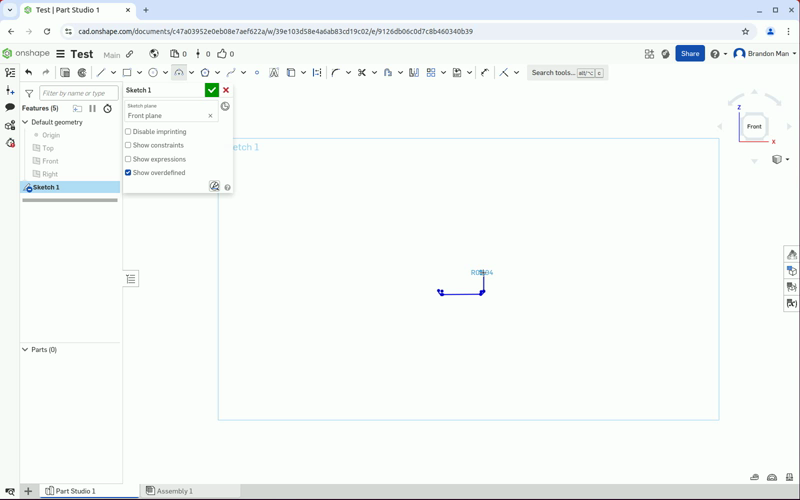
scroll(6)
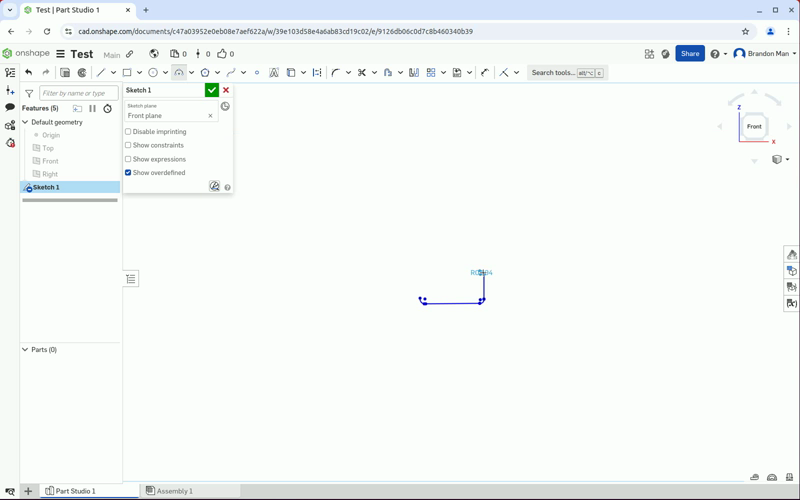
scroll(6)
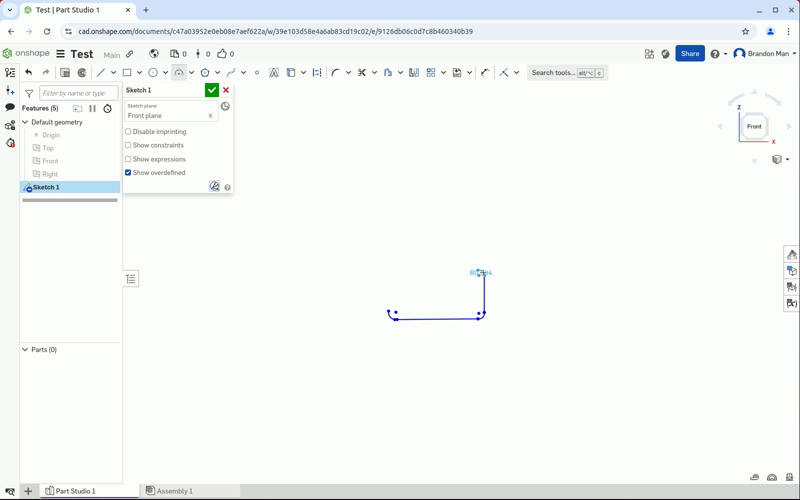
scroll(6)
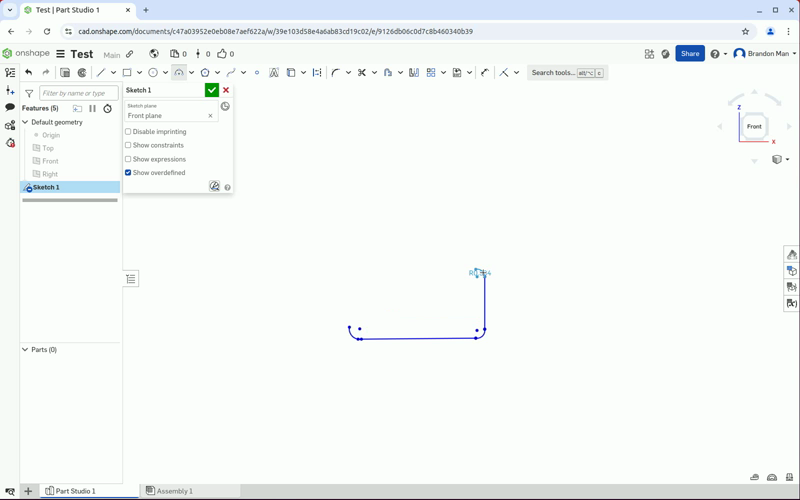
scroll(6)
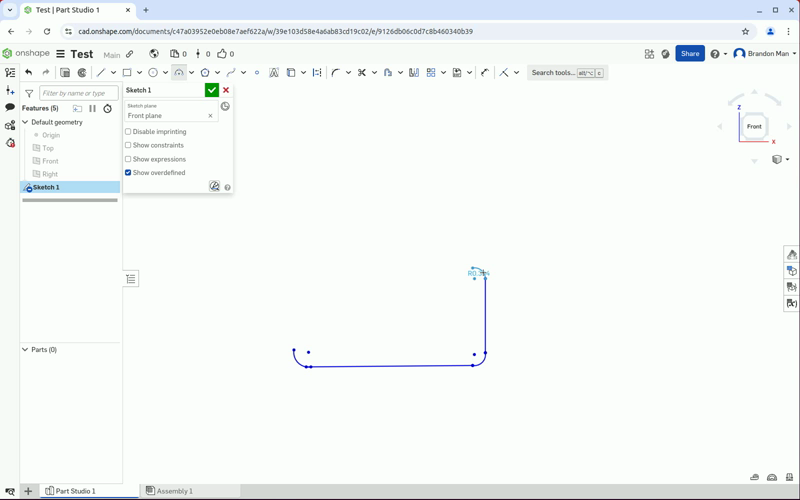
scroll(6)
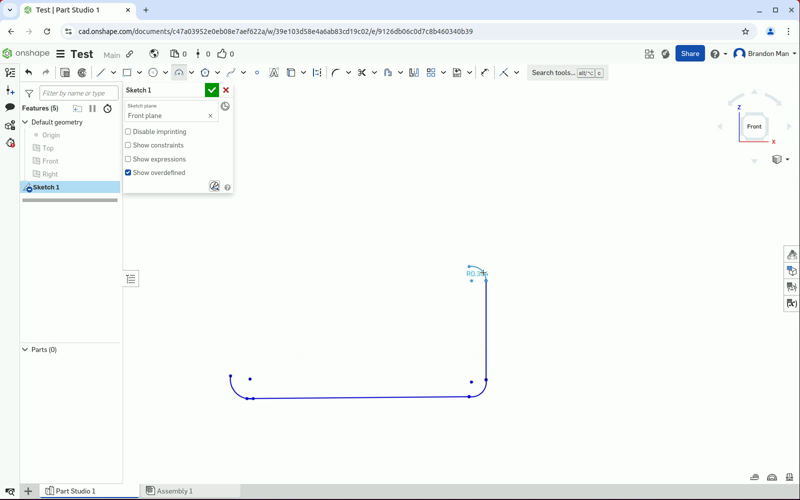
scroll(6)
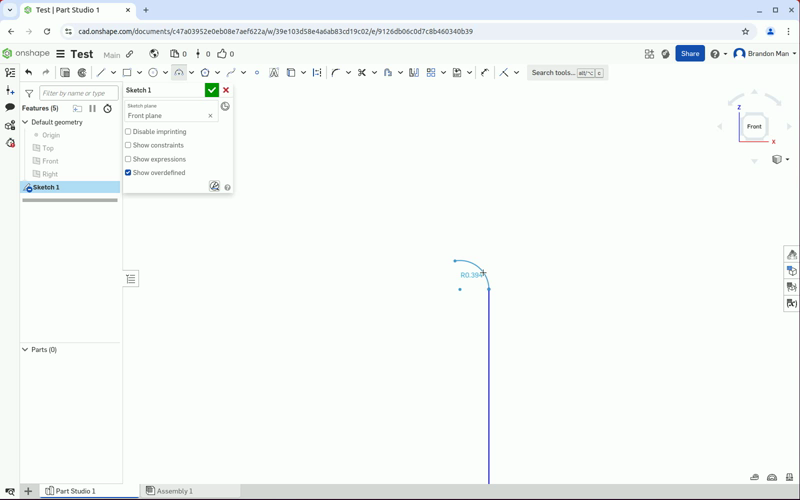
click(483, 272)
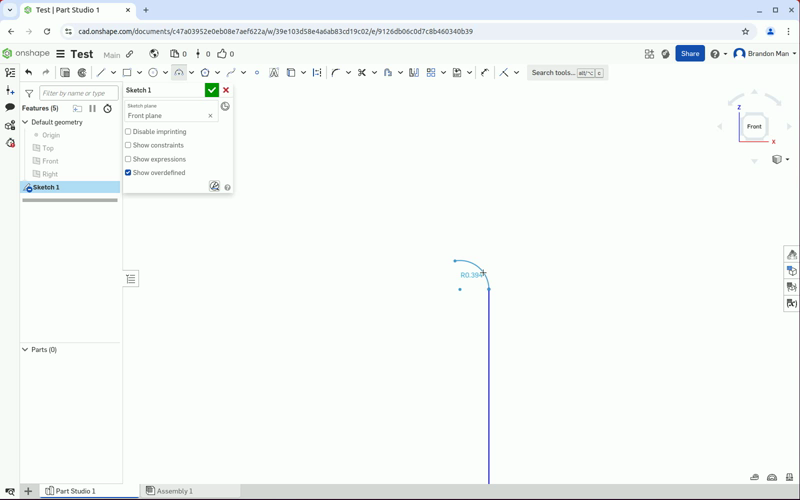
scroll(-6)
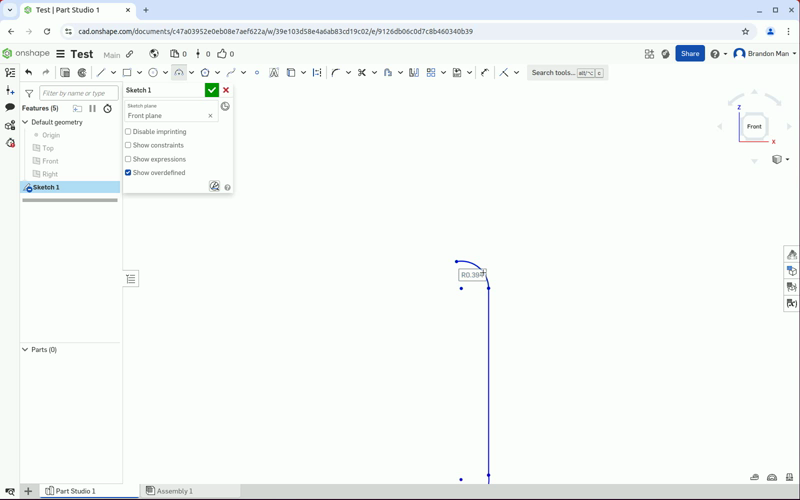
scroll(-6)
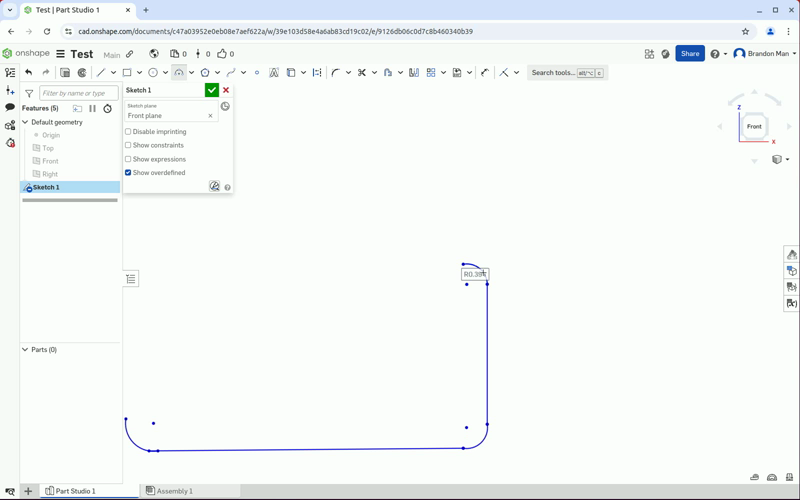
scroll(-6)
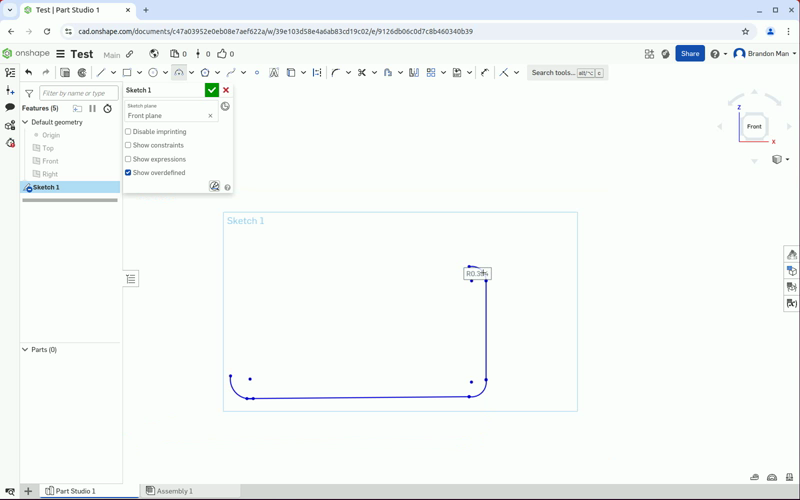
scroll(-6)
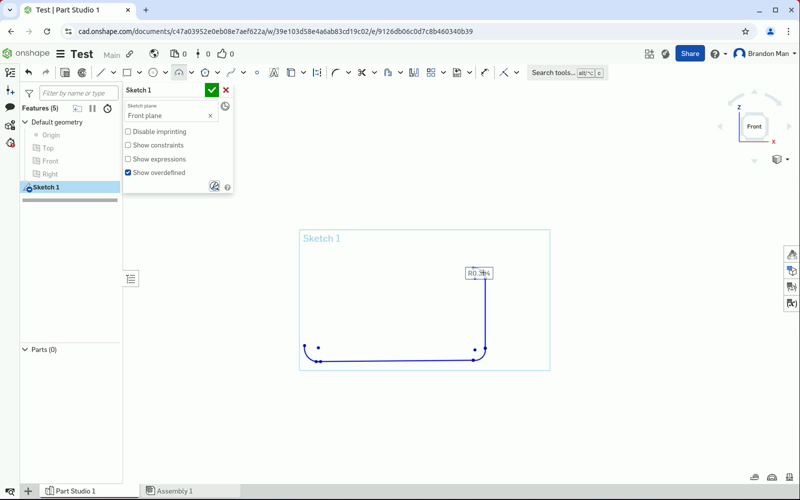
scroll(-6)
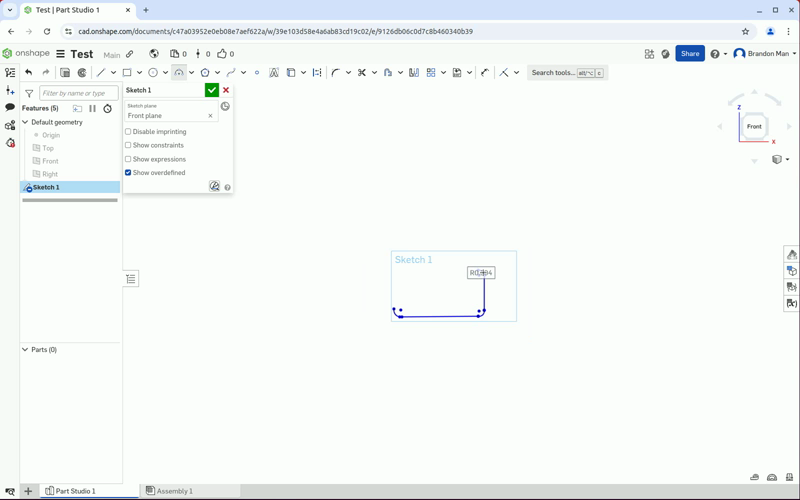
scroll(-6)
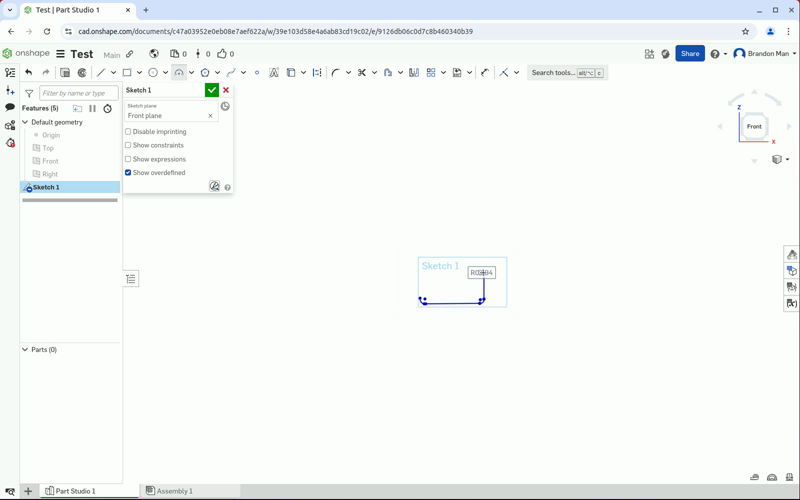
scroll(-6)
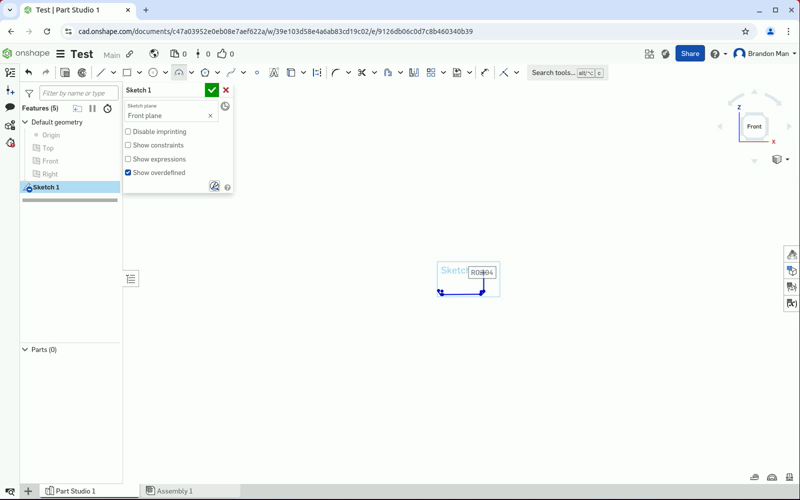
key_up(shift)
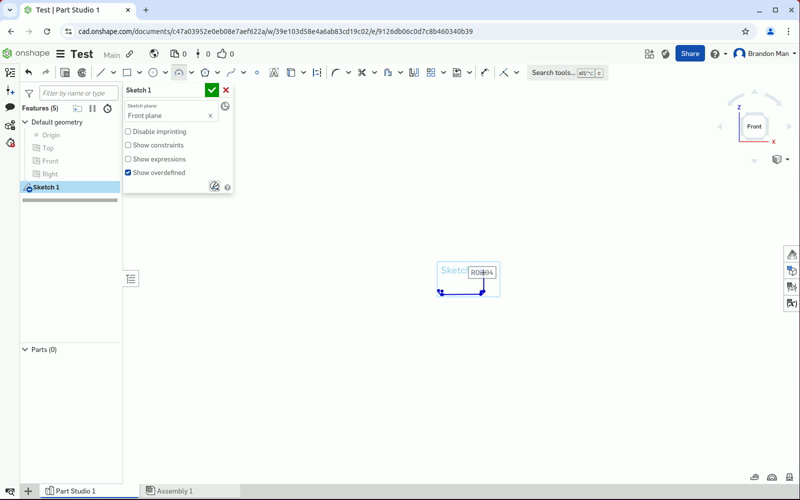
key(esc)
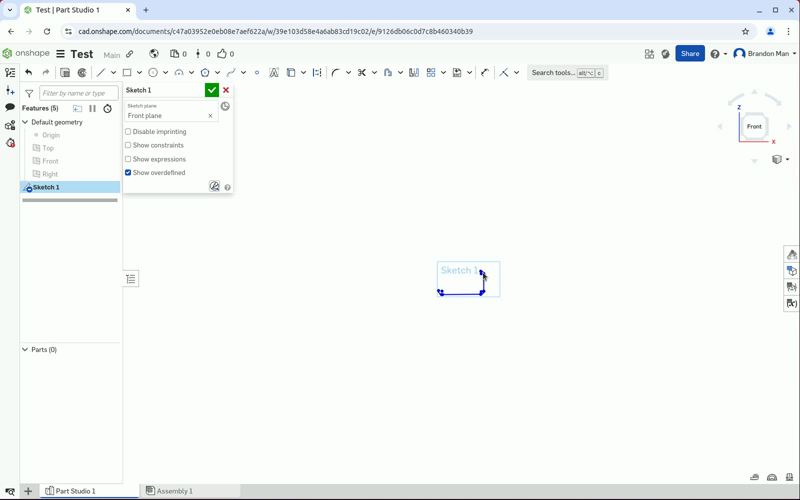
key(l)
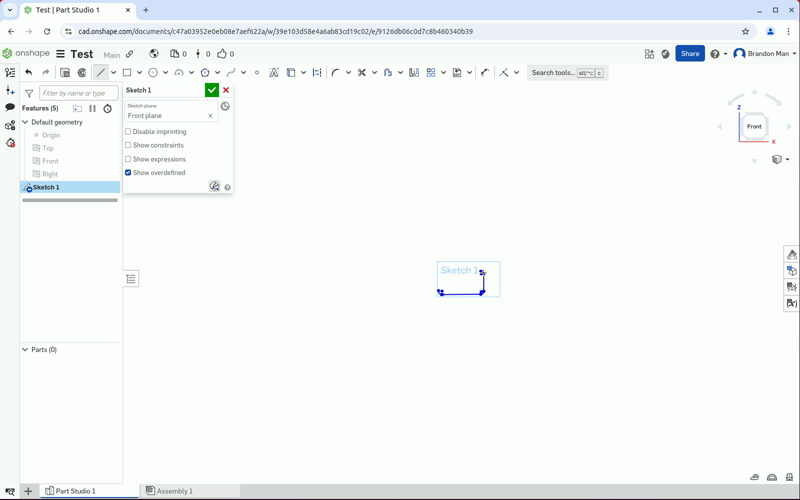
mouse_move(480, 271)
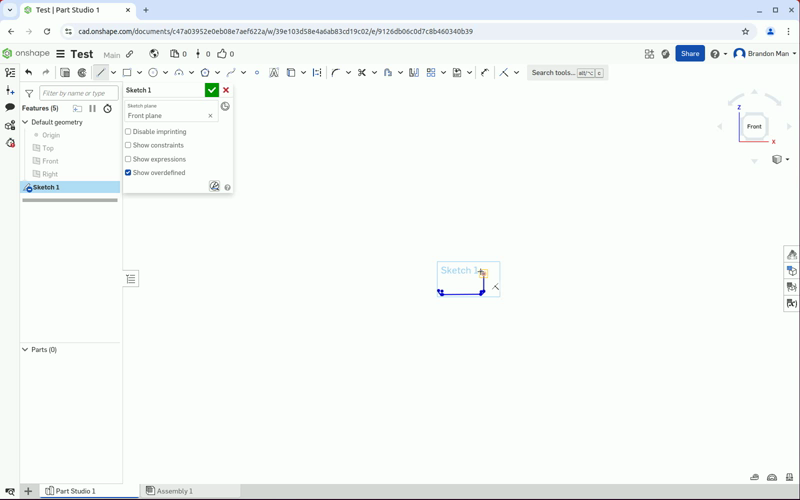
scroll(6)
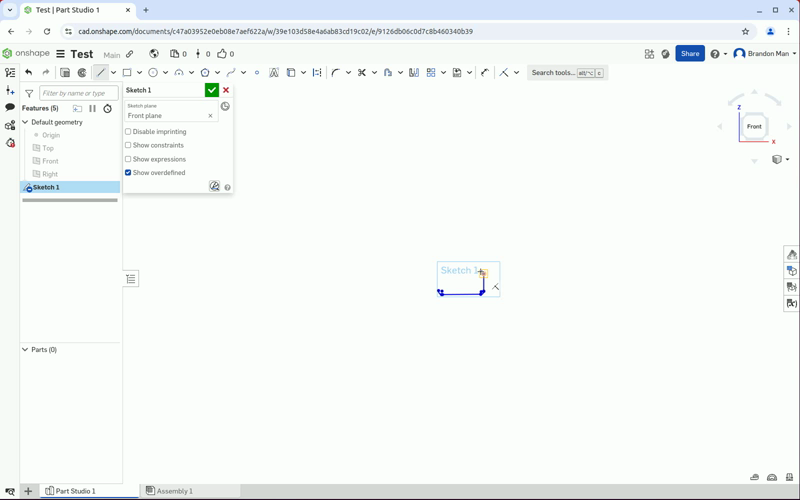
scroll(6)
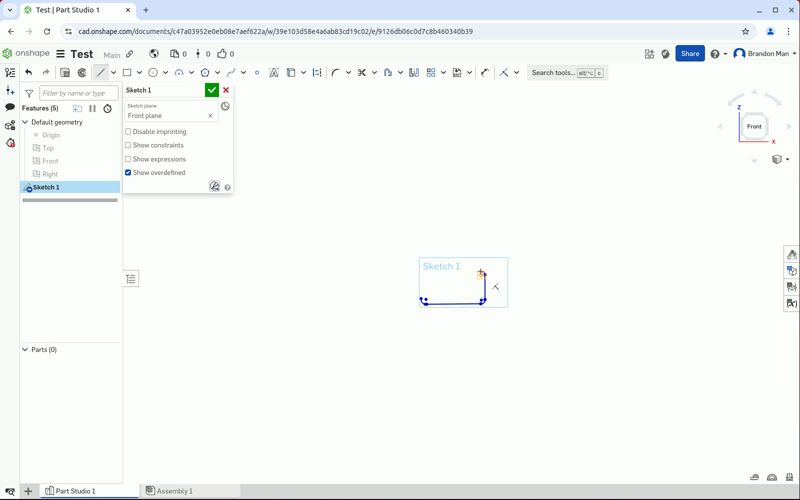
scroll(6)
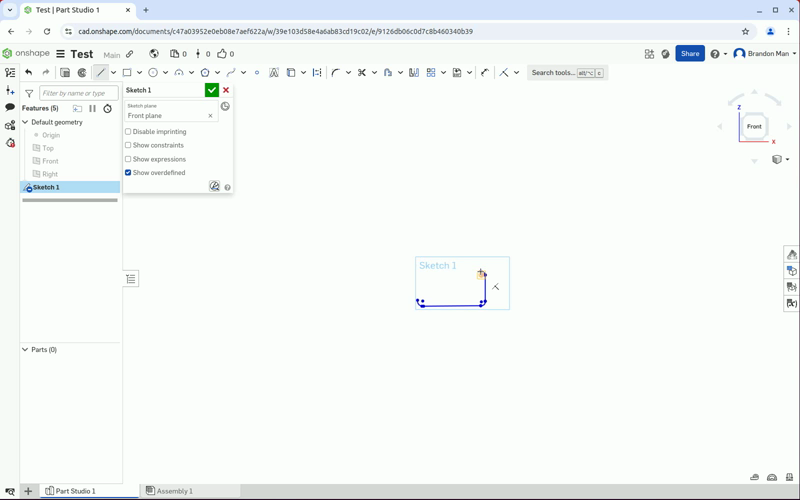
scroll(6)
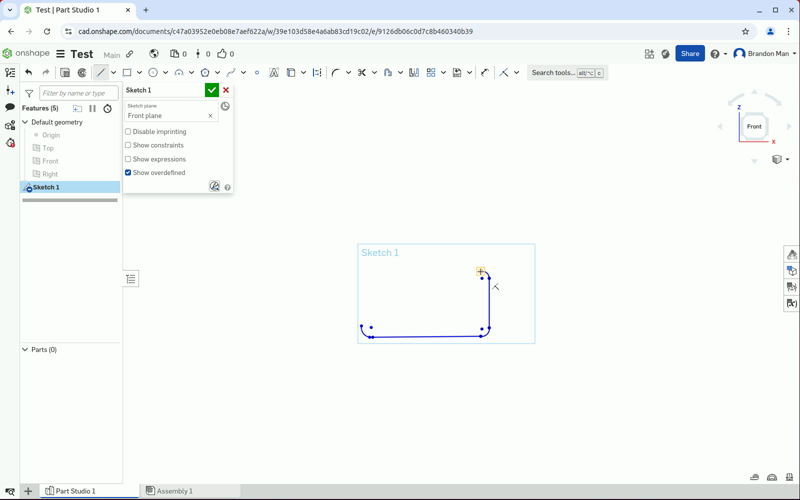
scroll(6)
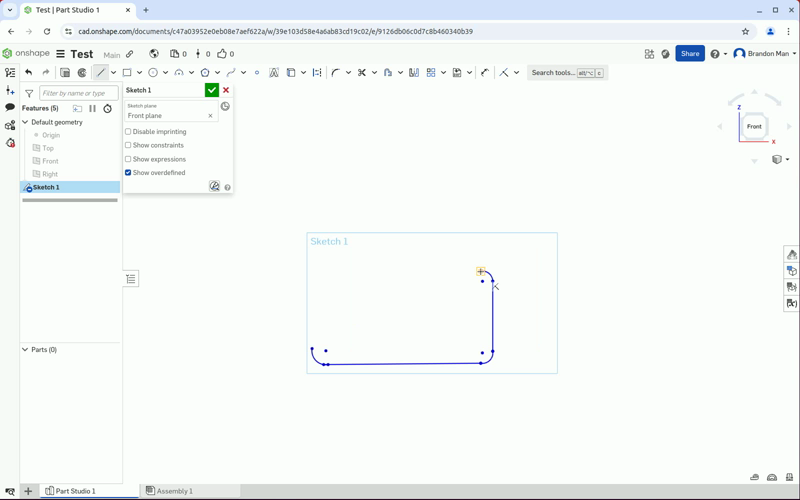
scroll(6)
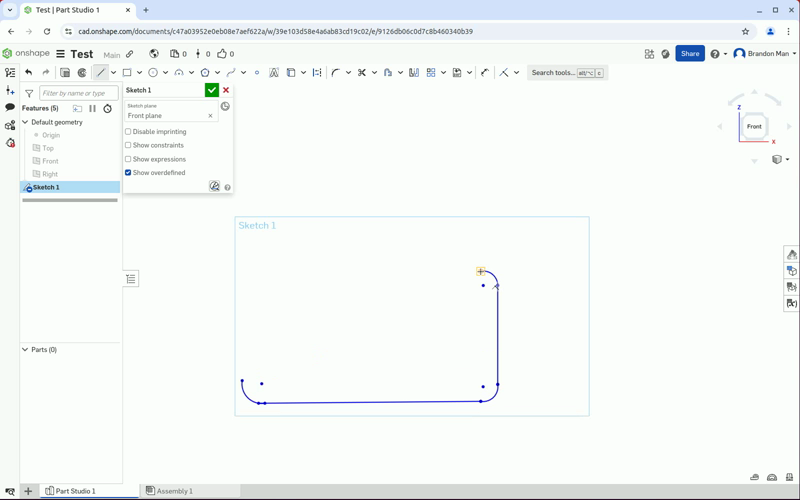
scroll(6)
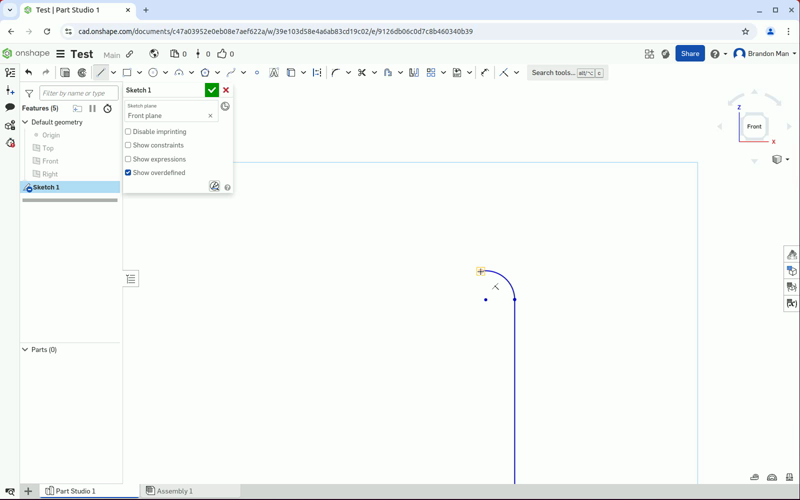
click(480, 271)
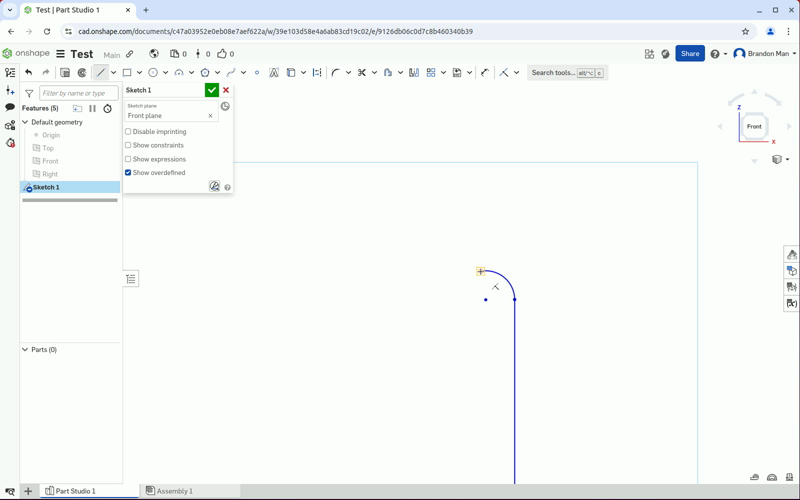
scroll(-6)
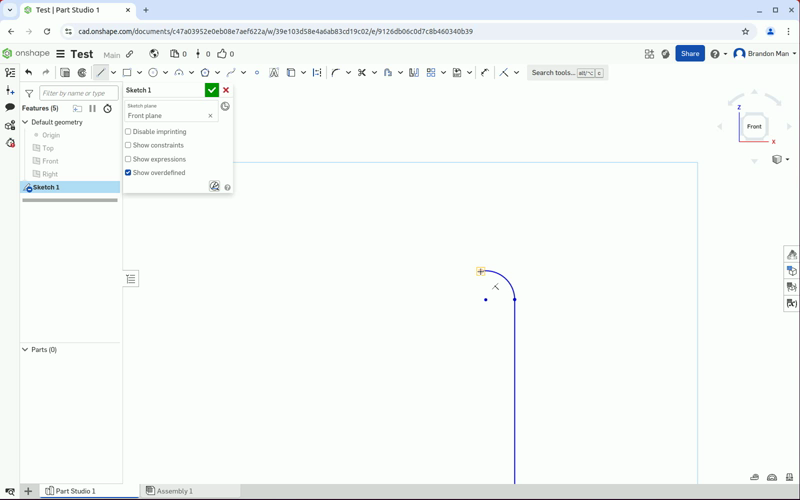
scroll(-6)
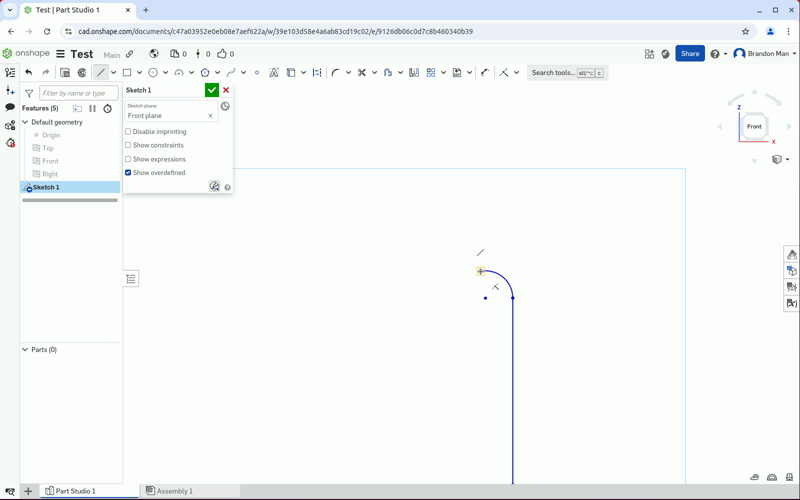
scroll(-6)
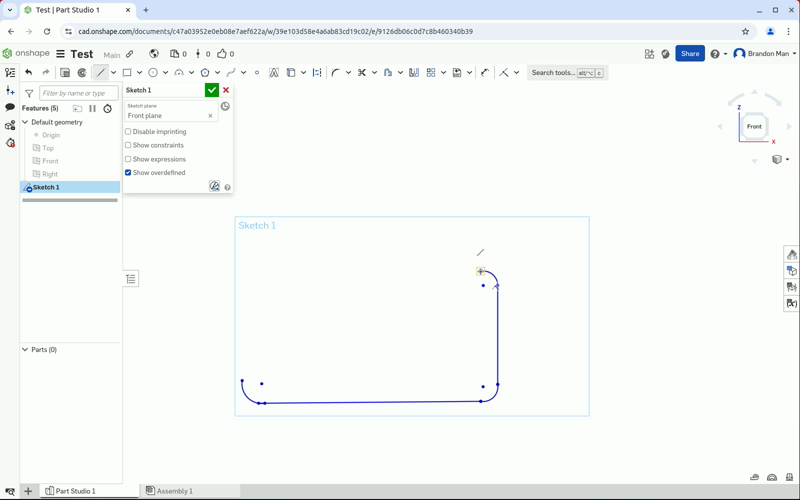
scroll(-6)
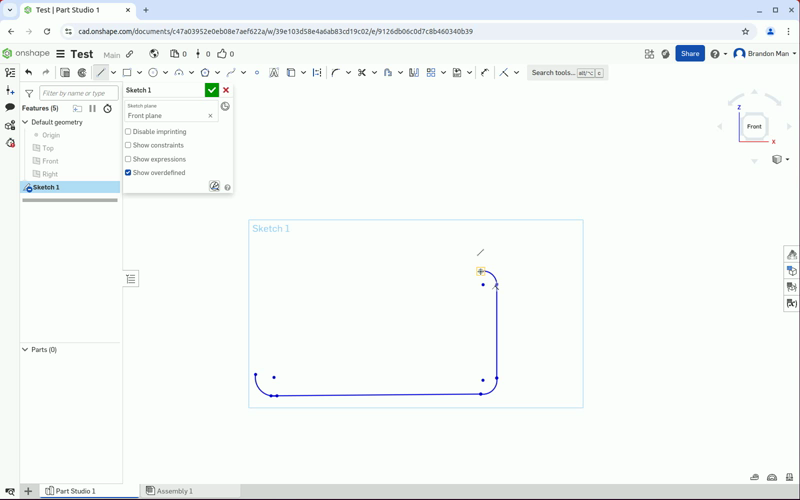
scroll(-6)
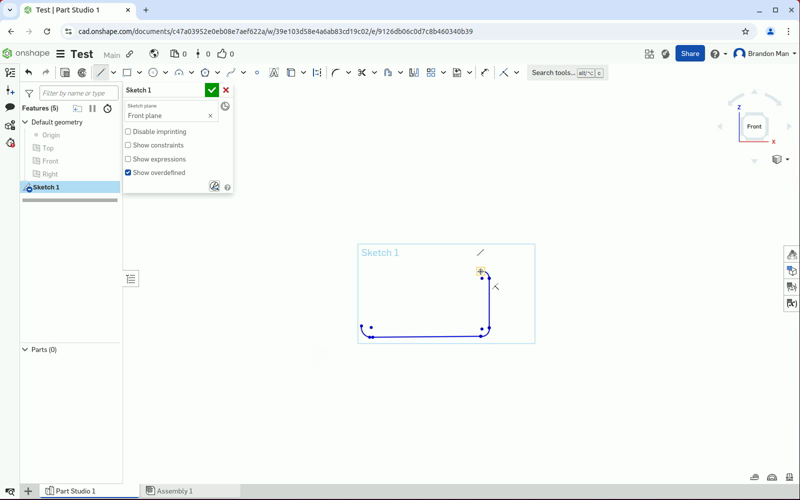
scroll(-6)
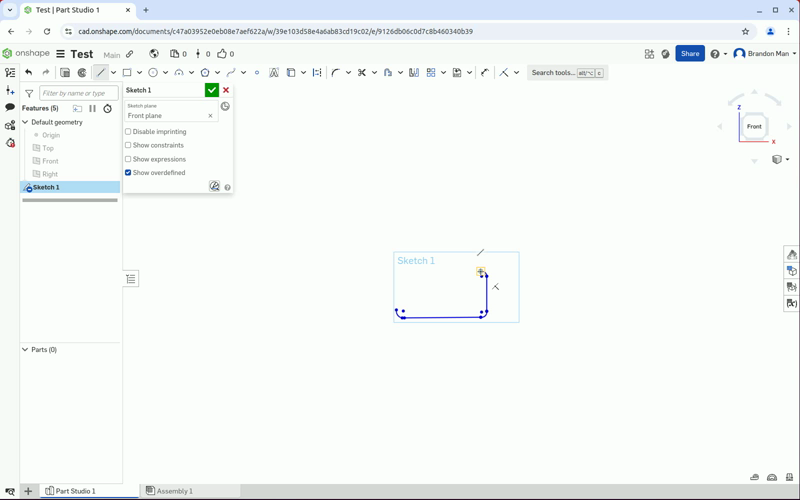
scroll(-6)
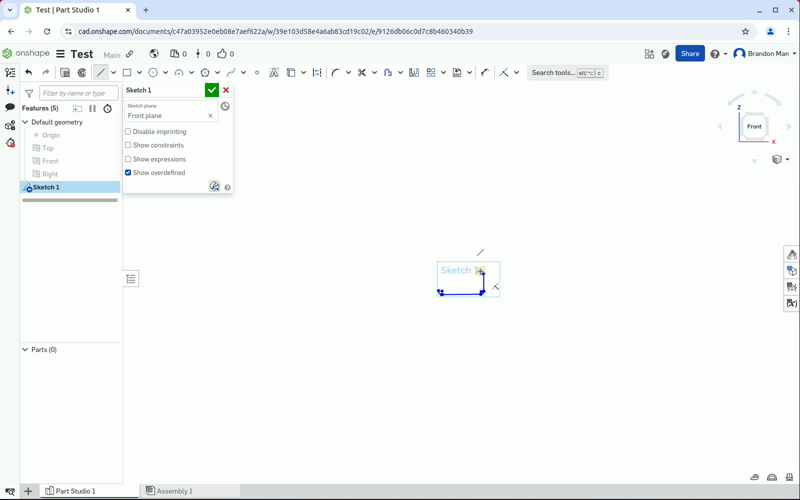
key_down(shift)
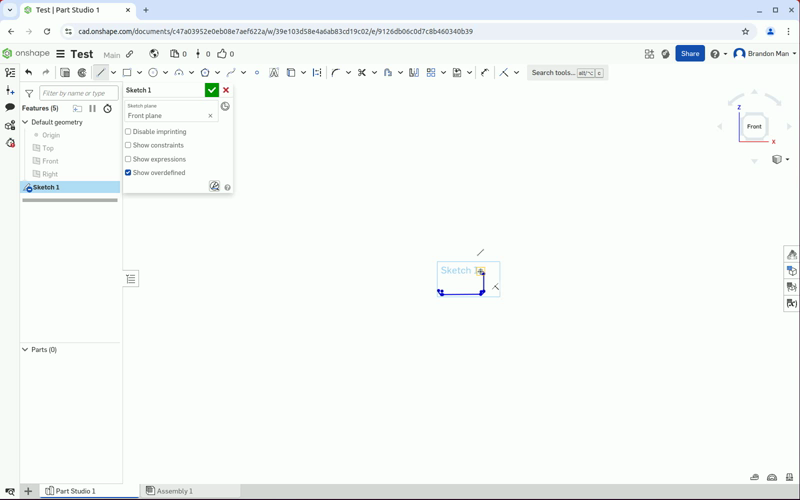
mouse_move(510, 271)
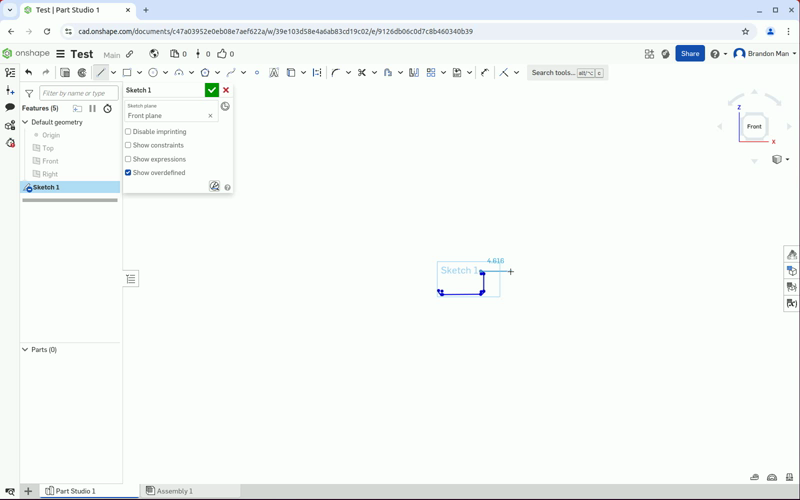
mouse_move(441, 271)
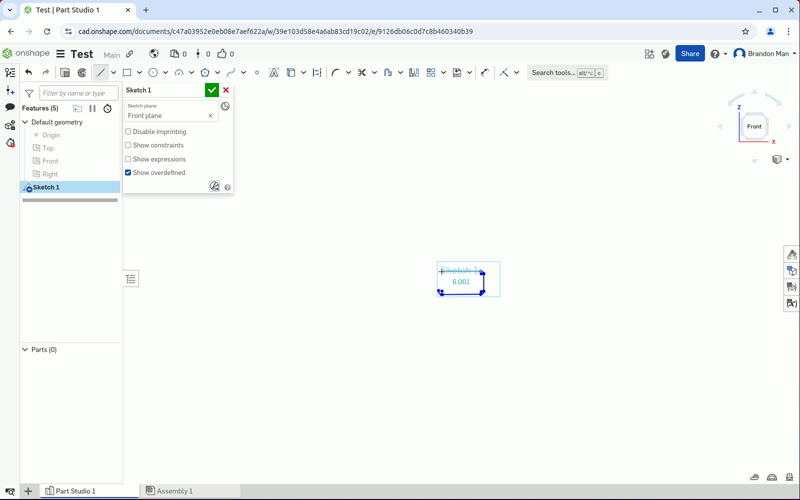
click(441, 271)
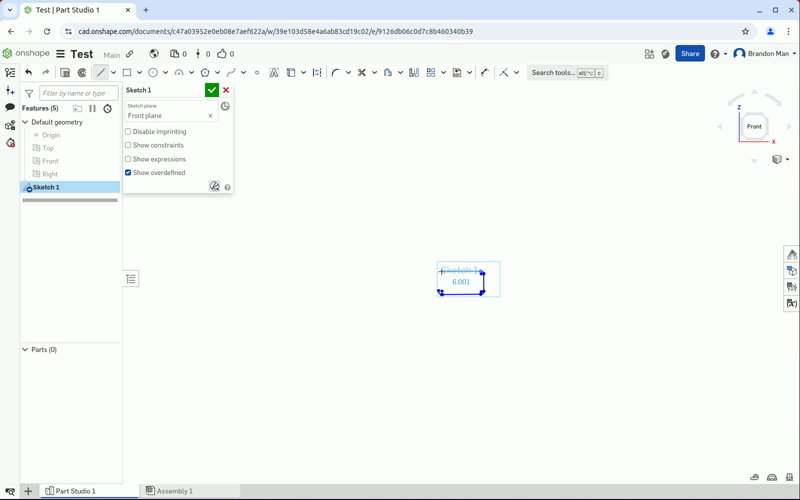
key_up(shift)
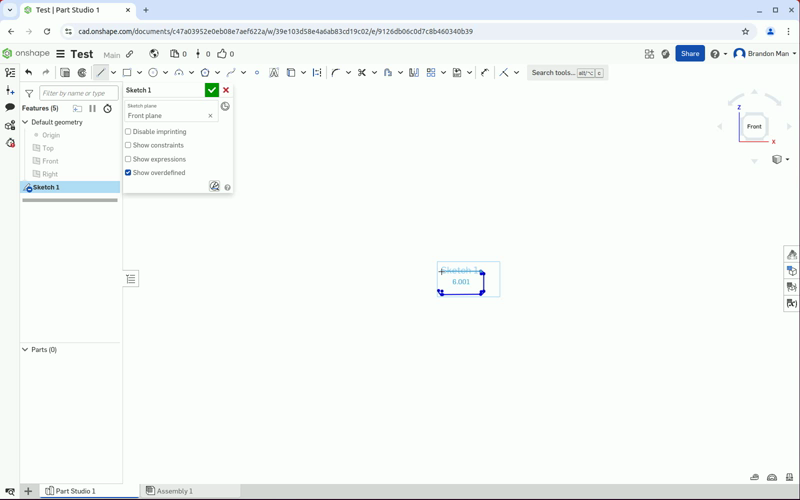
key(esc)
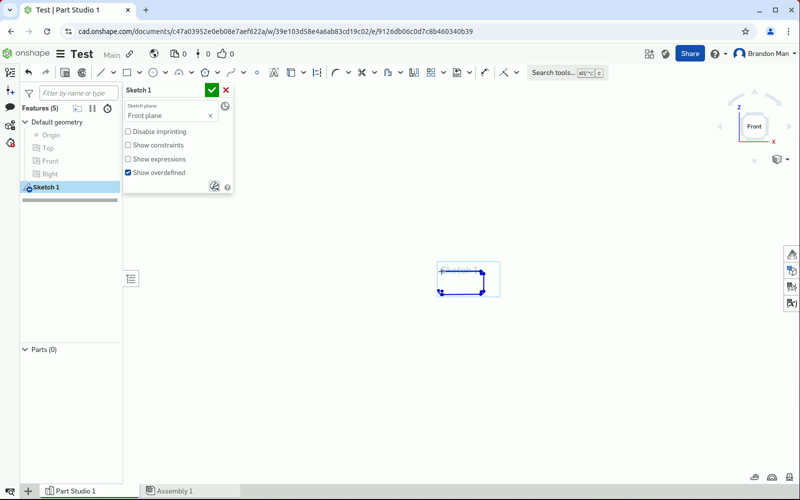
key(a)
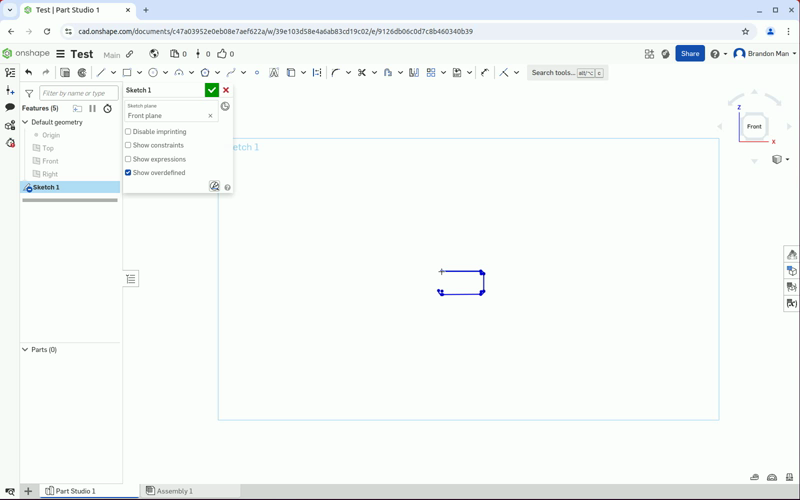
mouse_move(441, 271)
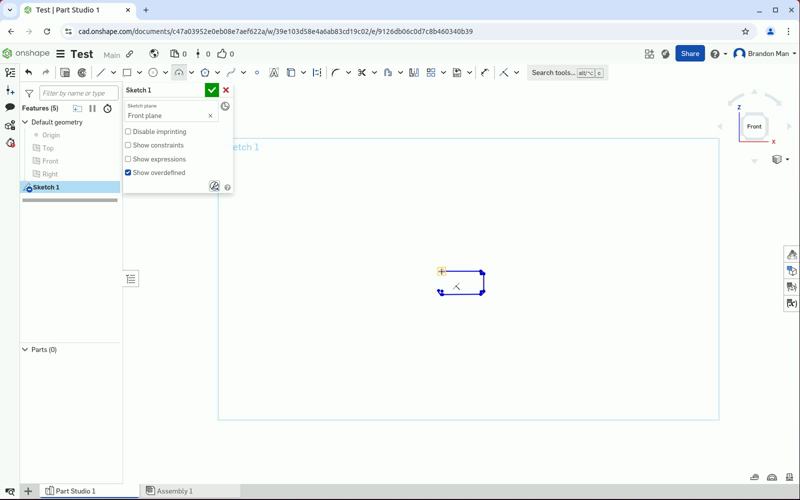
click(441, 271)
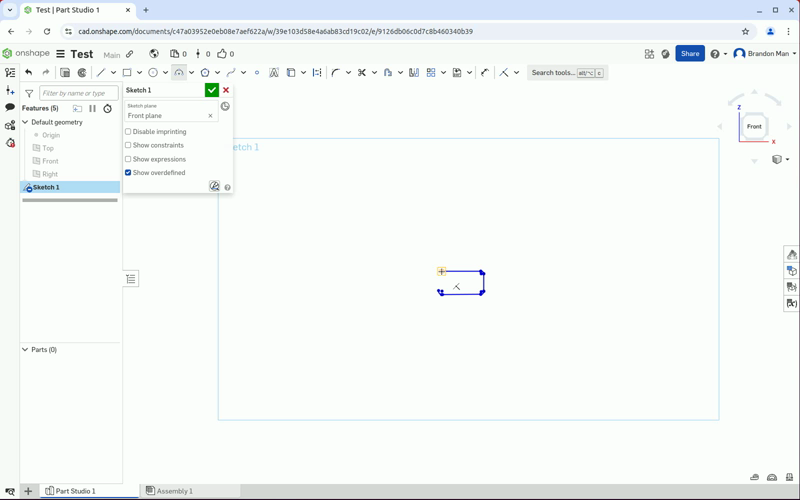
key_down(shift)
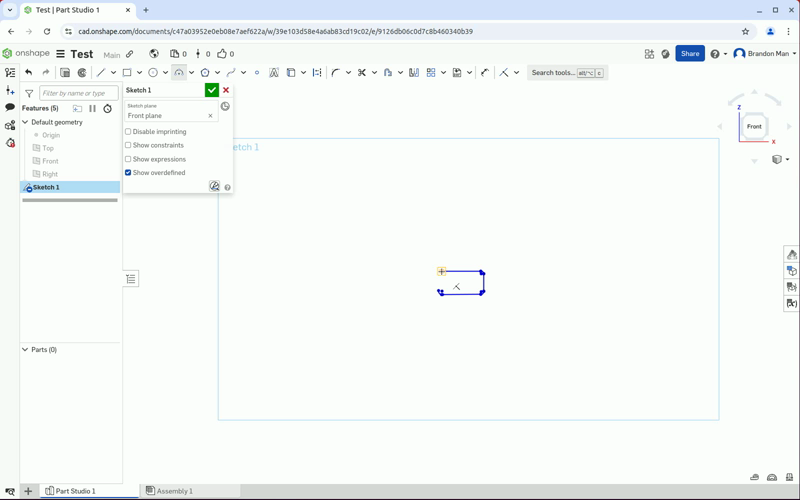
mouse_move(438, 273)
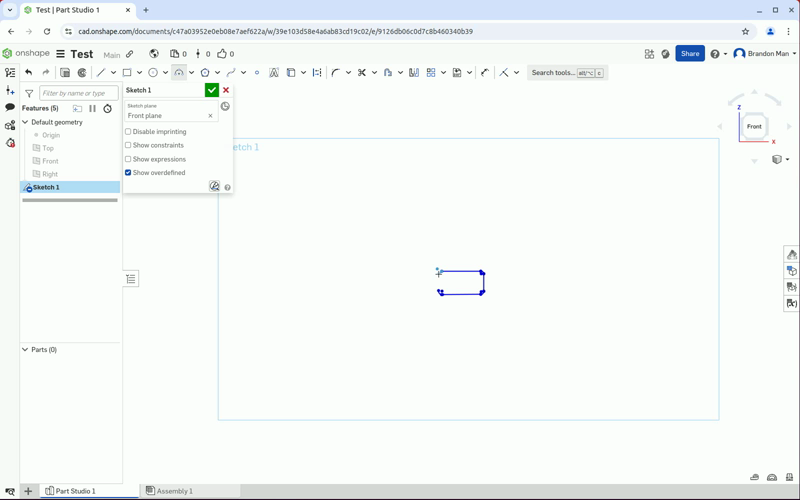
scroll(6)
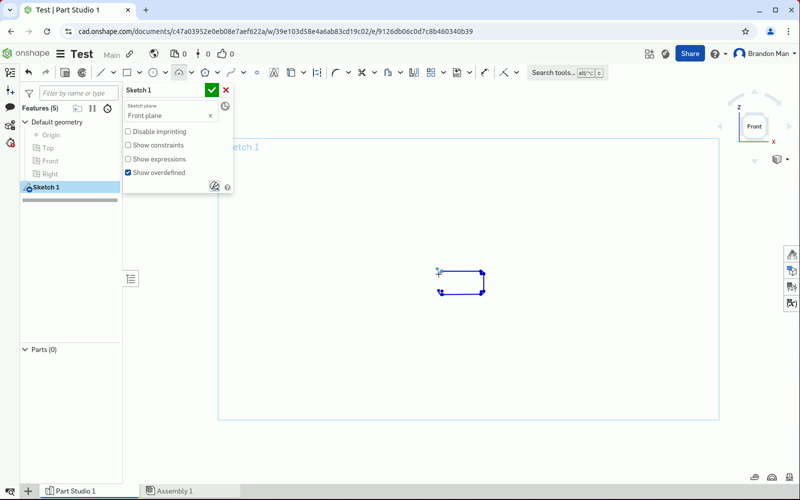
scroll(6)
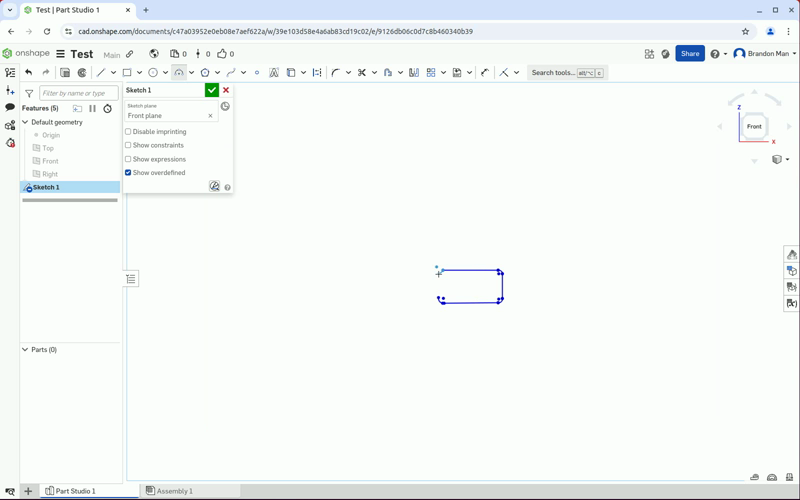
scroll(6)
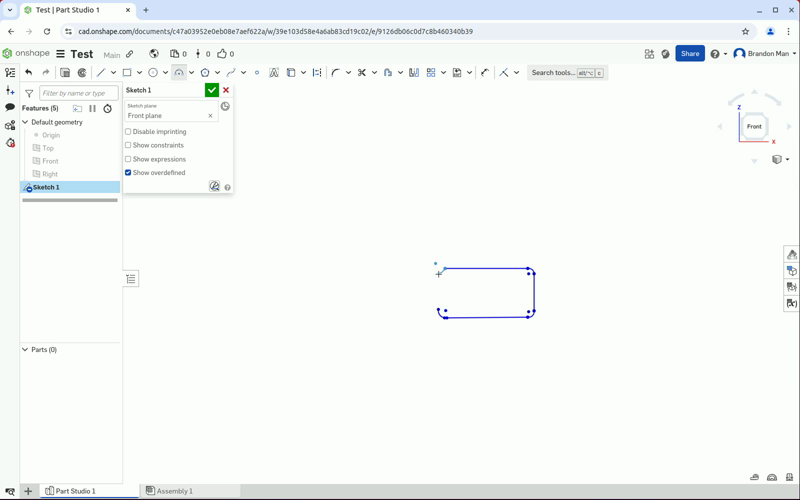
scroll(6)
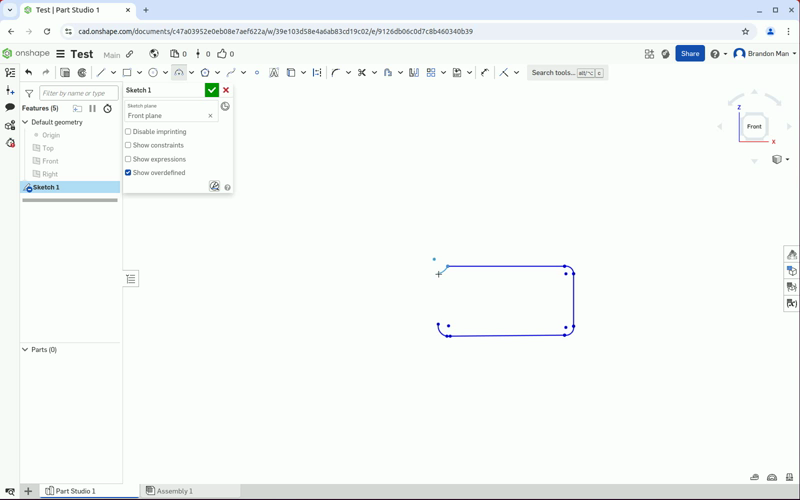
scroll(6)
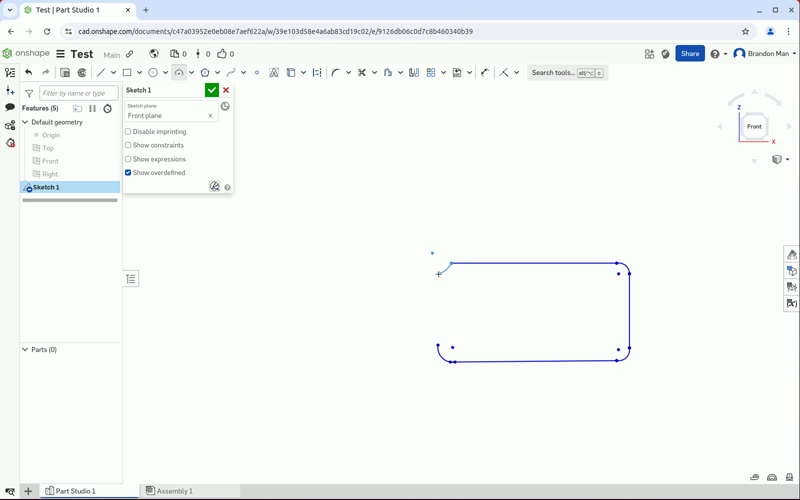
scroll(6)
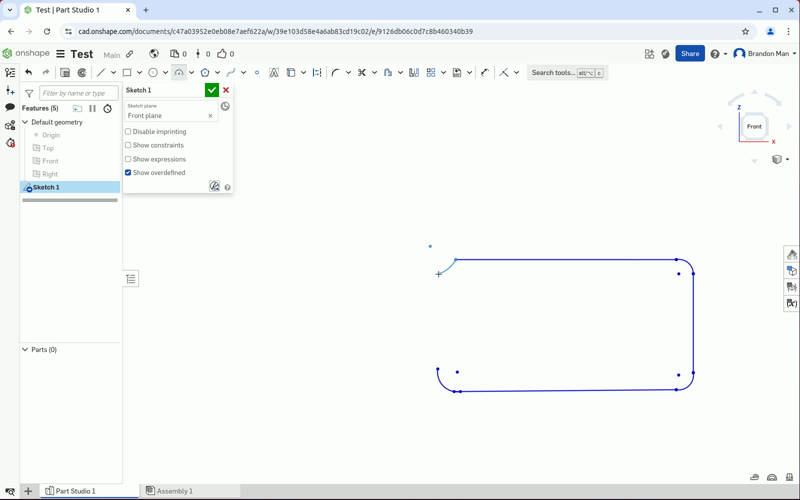
scroll(6)
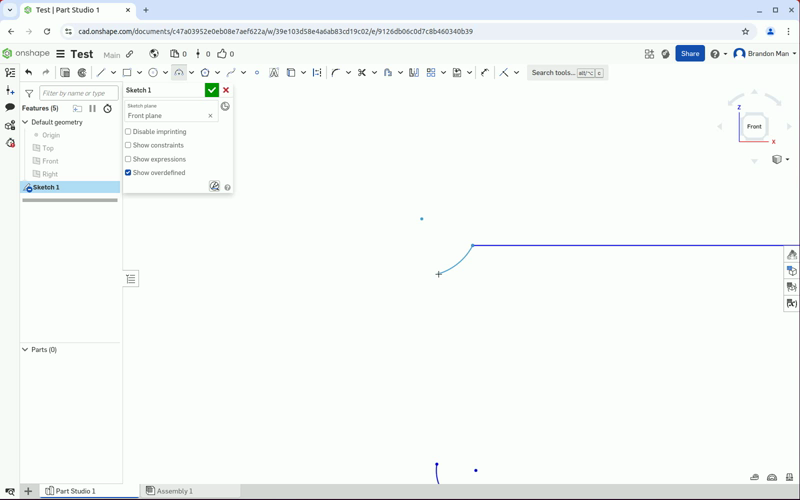
click(438, 273)
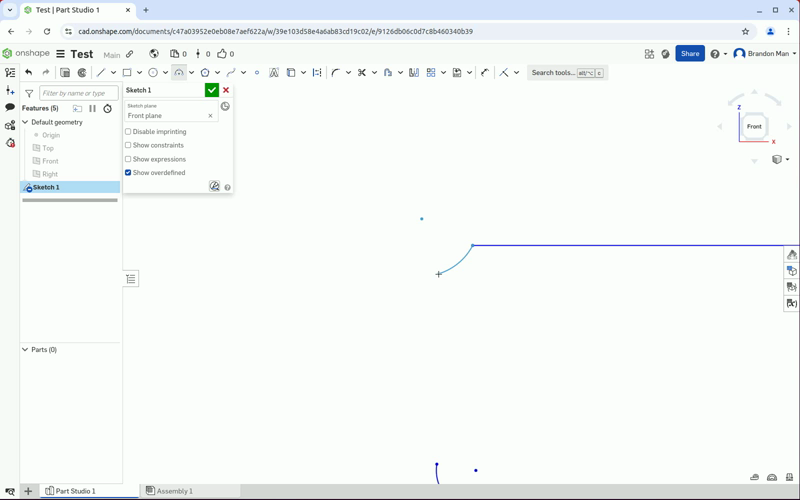
scroll(-6)
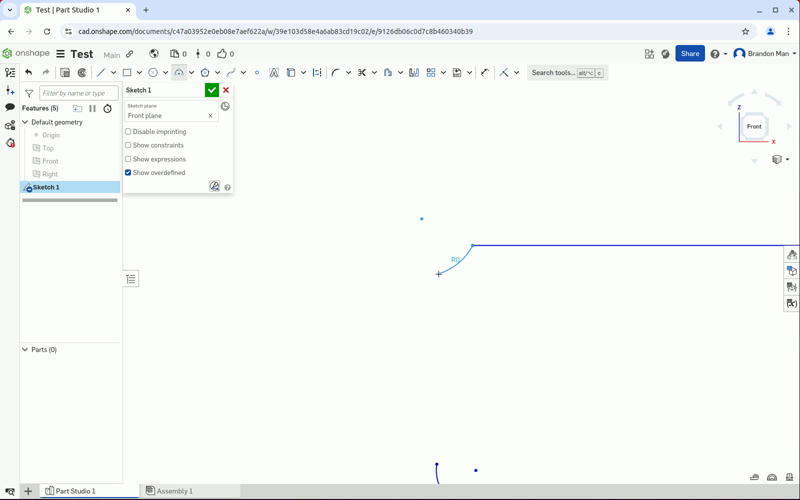
scroll(-6)
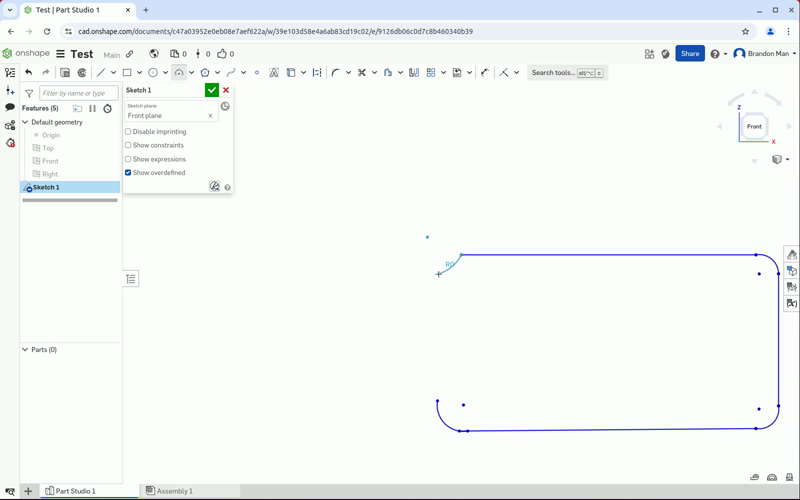
scroll(-6)
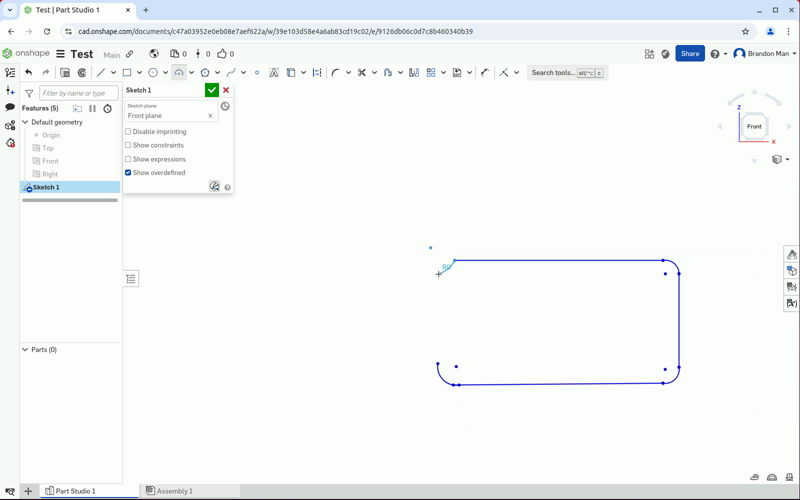
scroll(-6)
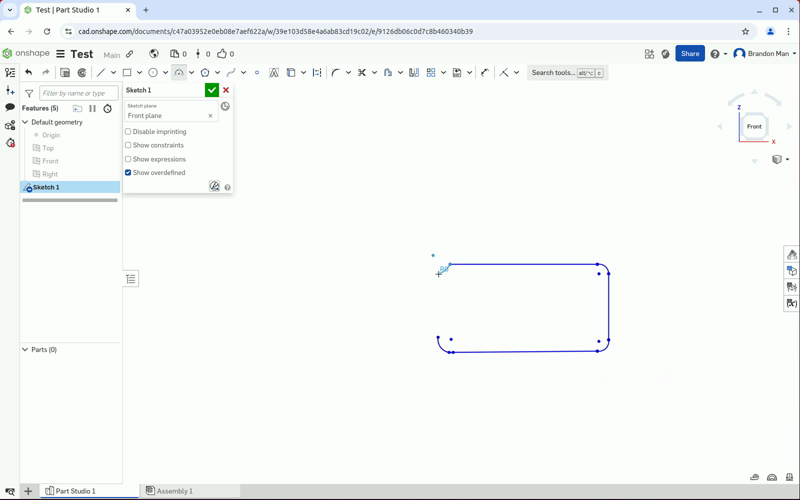
scroll(-6)
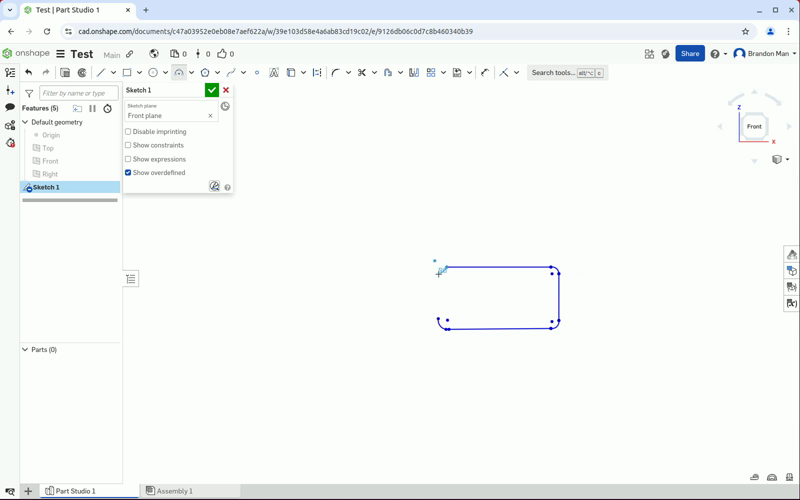
scroll(-6)
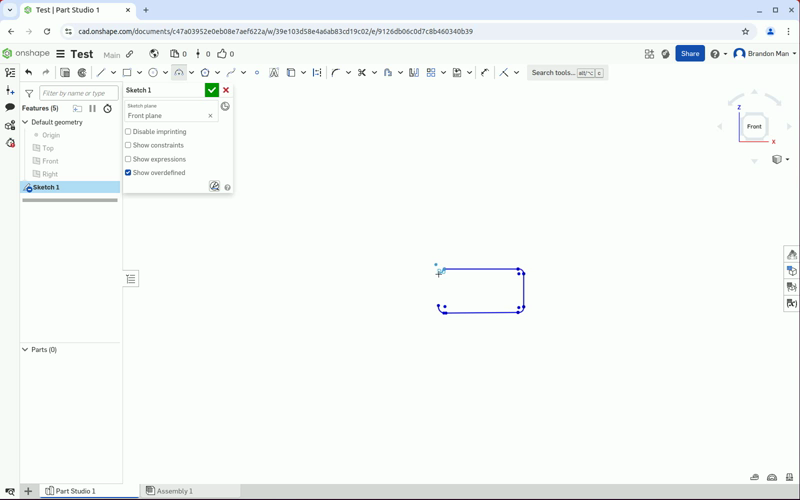
scroll(-6)
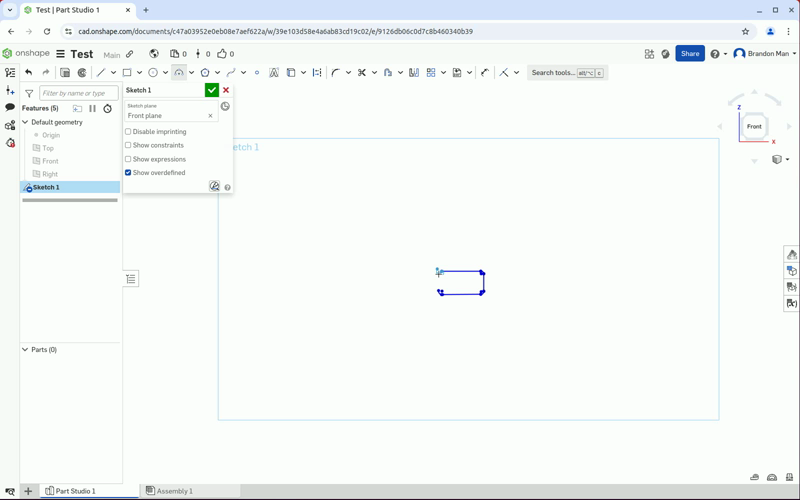
mouse_move(439, 272)
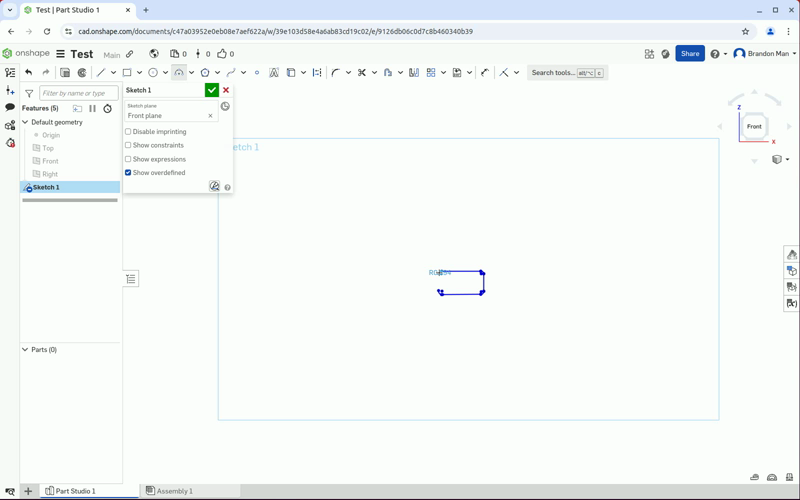
scroll(6)
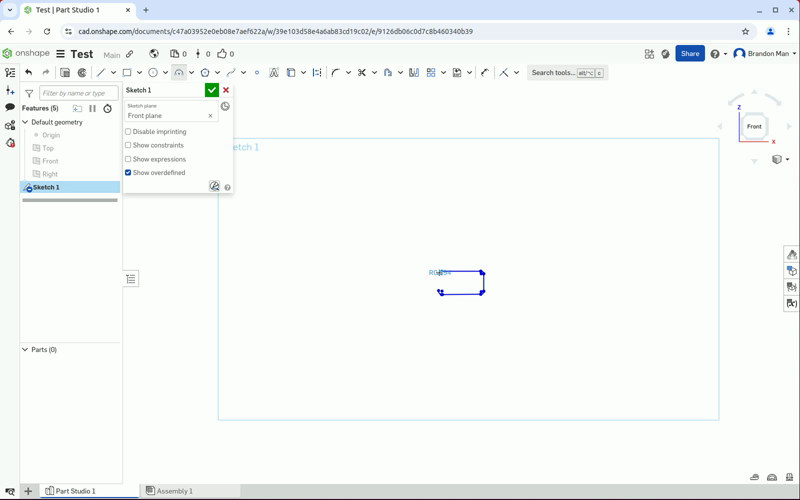
scroll(6)
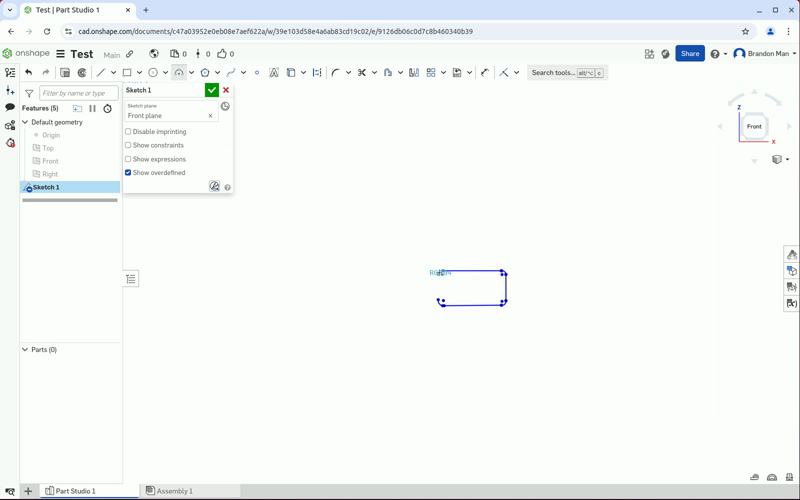
scroll(6)
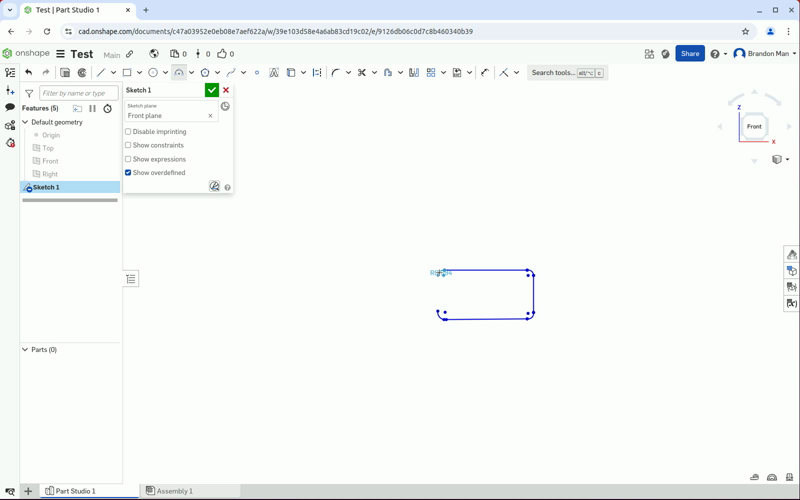
scroll(6)
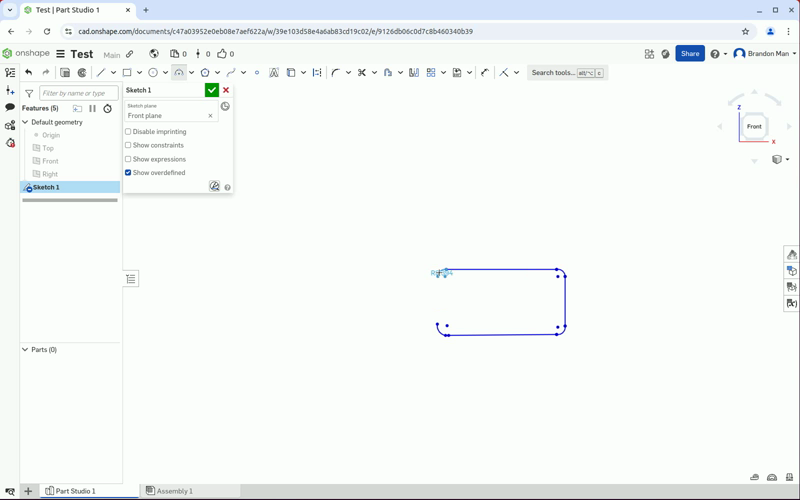
scroll(6)
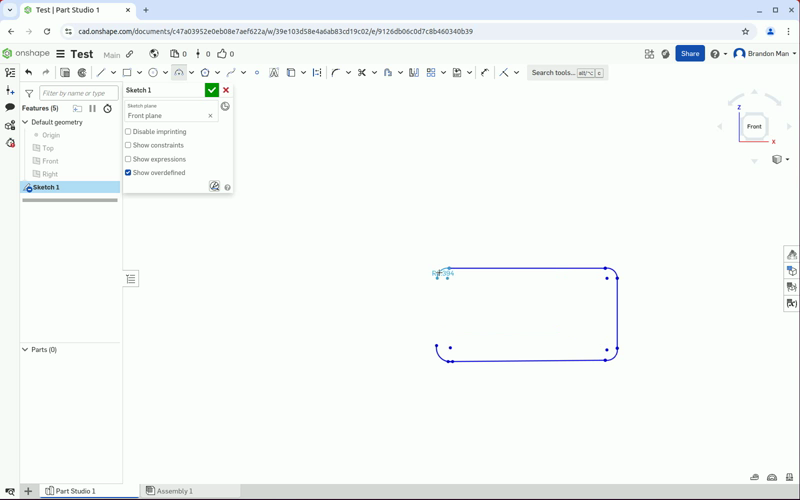
scroll(6)
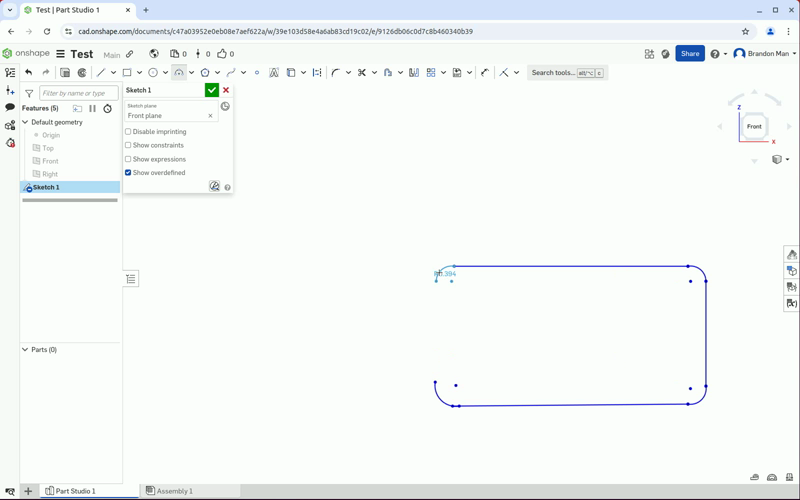
scroll(6)
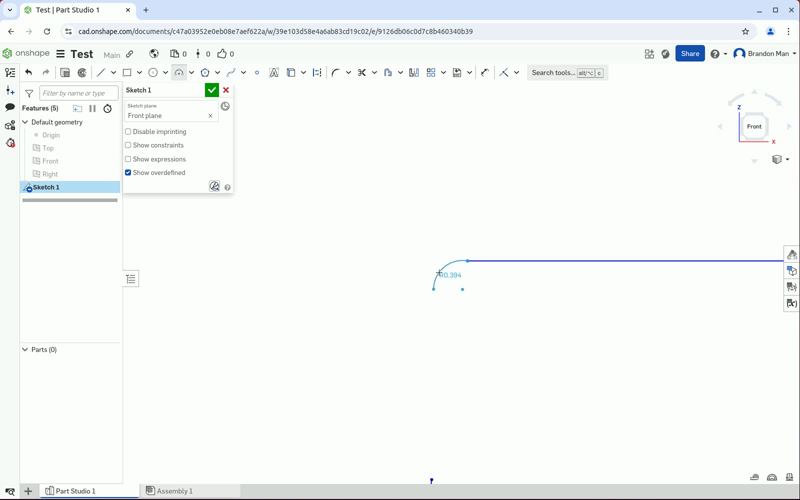
click(439, 272)
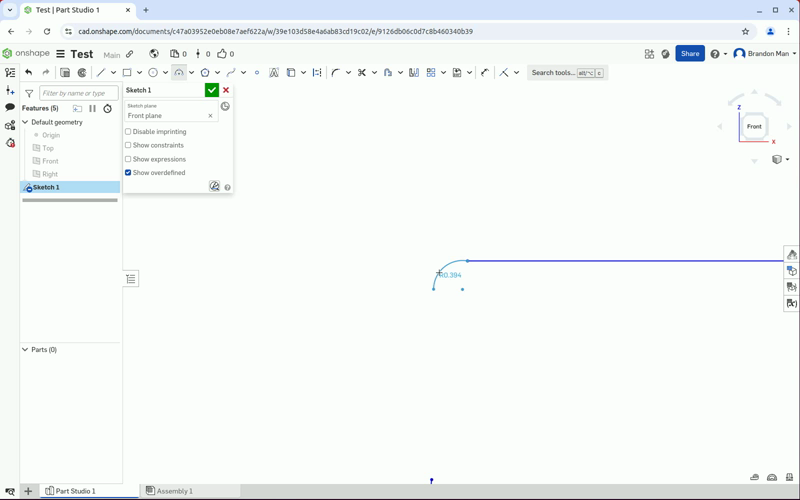
scroll(-6)
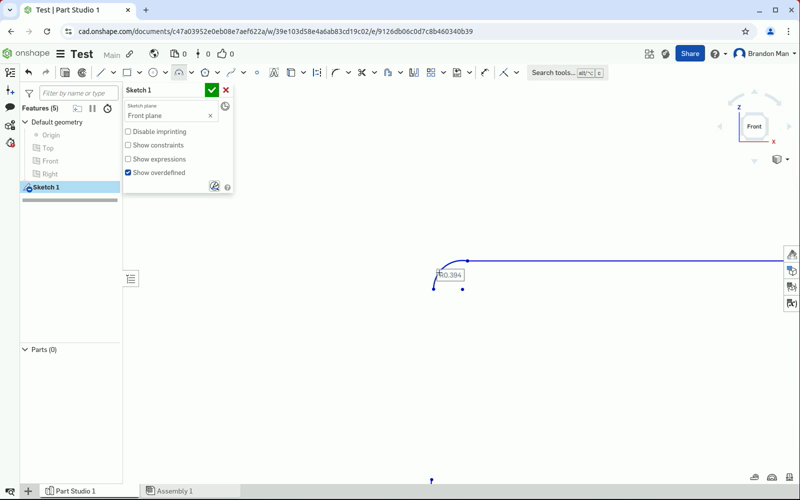
scroll(-6)
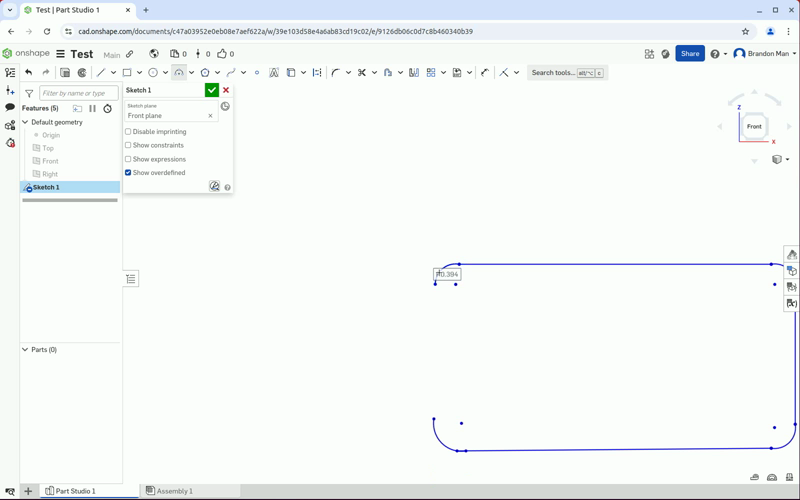
scroll(-6)
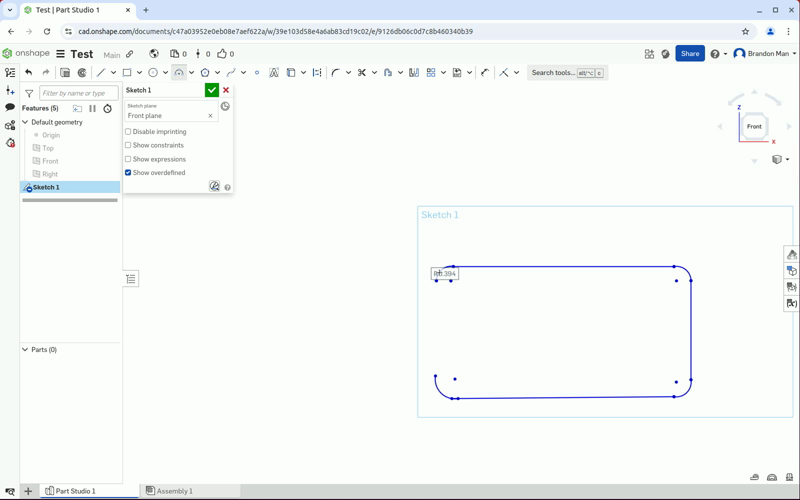
scroll(-6)
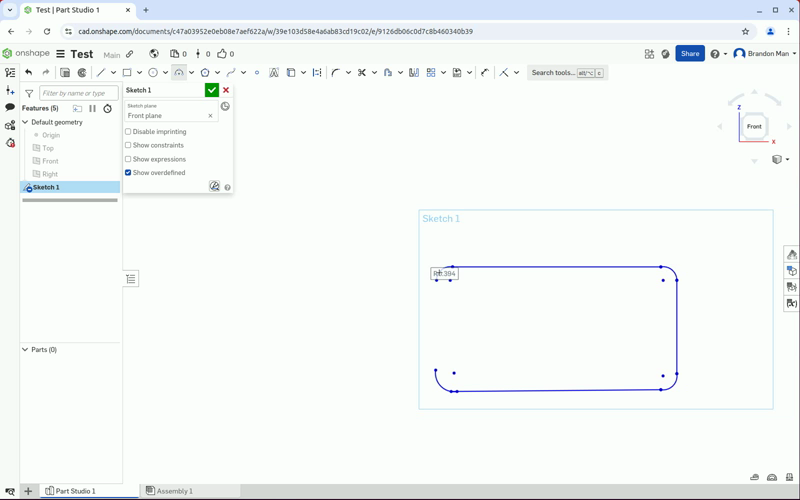
scroll(-6)
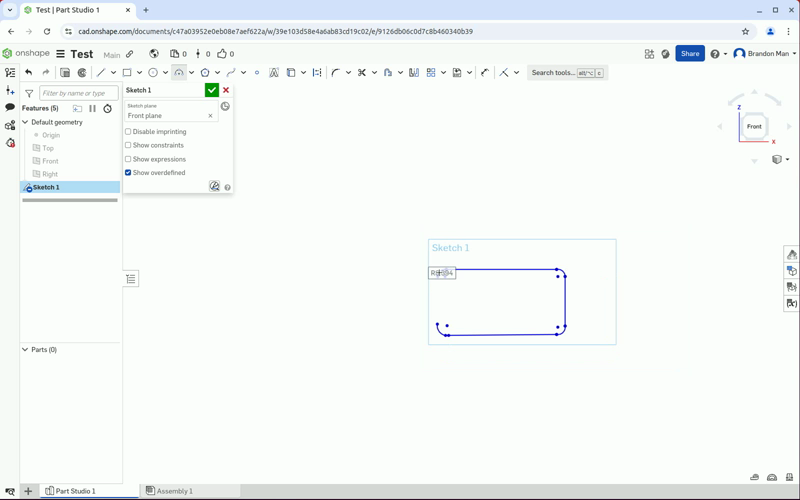
scroll(-6)
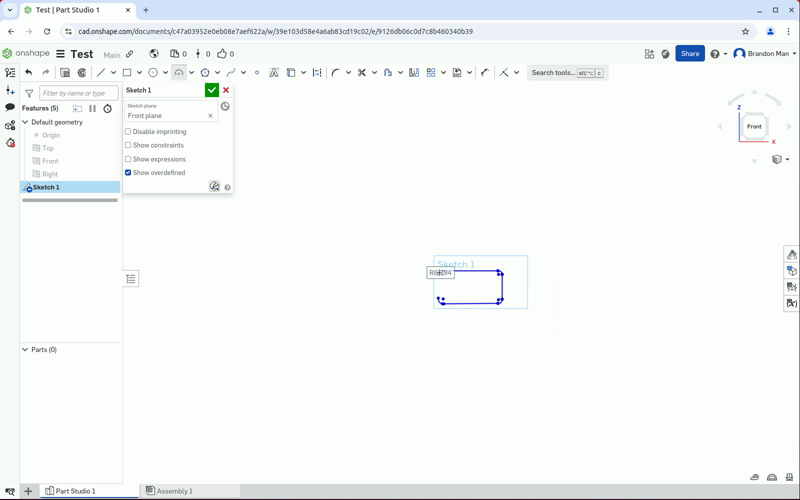
scroll(-6)
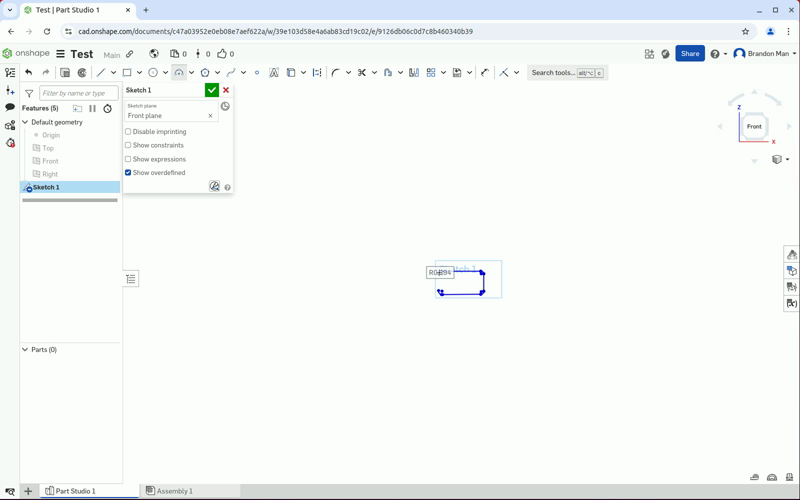
key_up(shift)
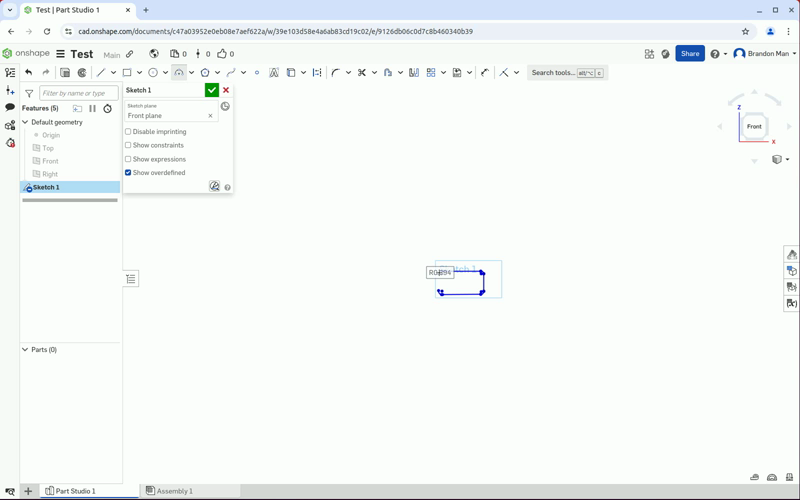
key(esc)
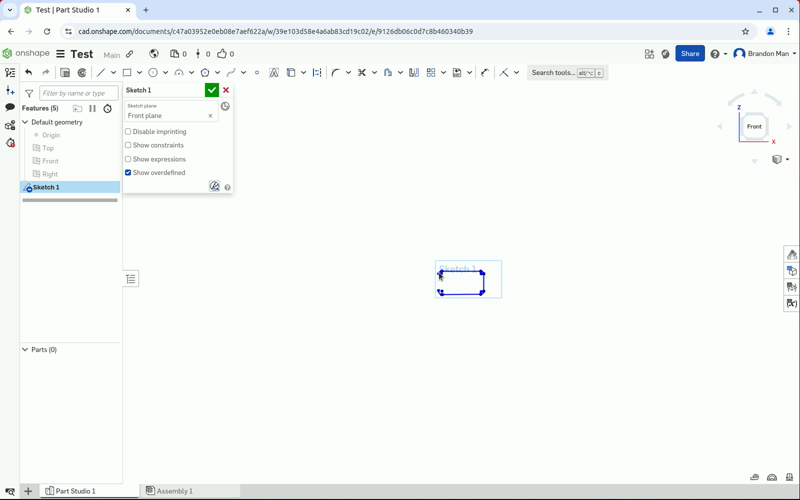
key(l)
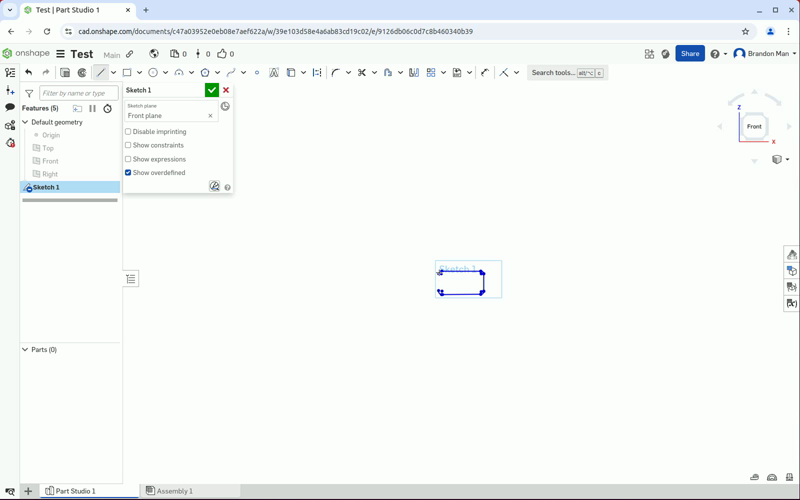
mouse_move(438, 273)
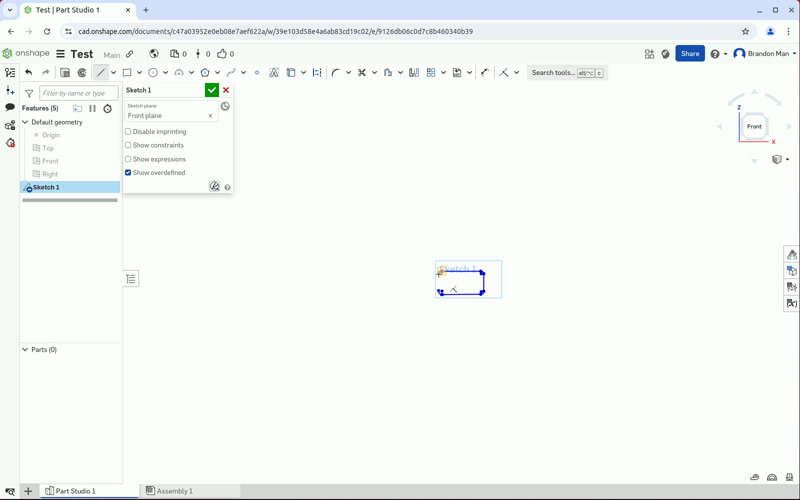
scroll(6)
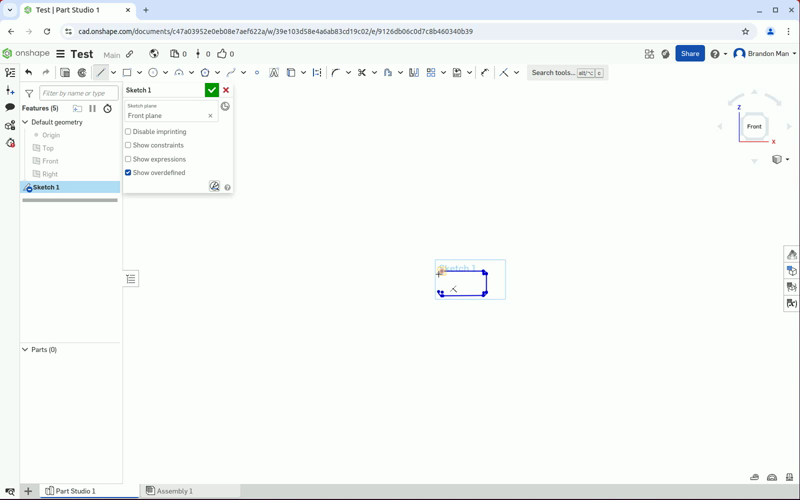
scroll(6)
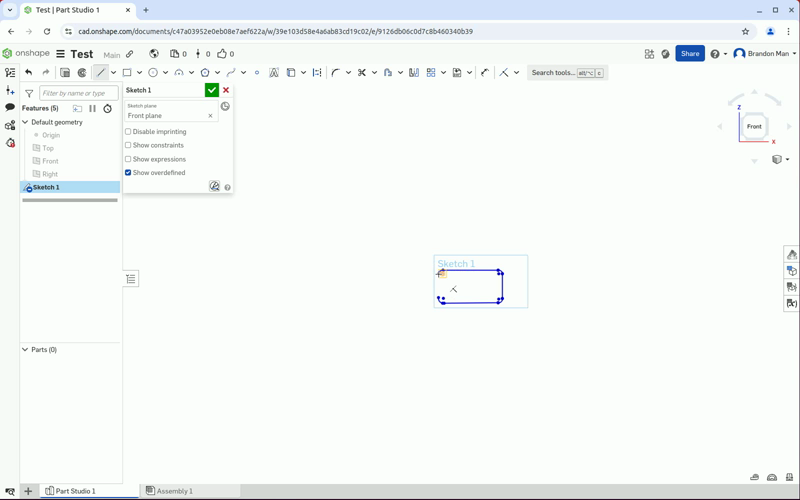
scroll(6)
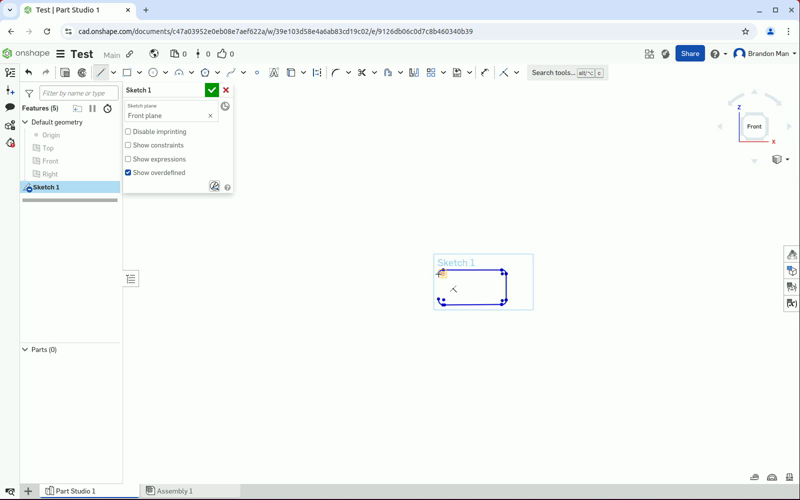
scroll(6)
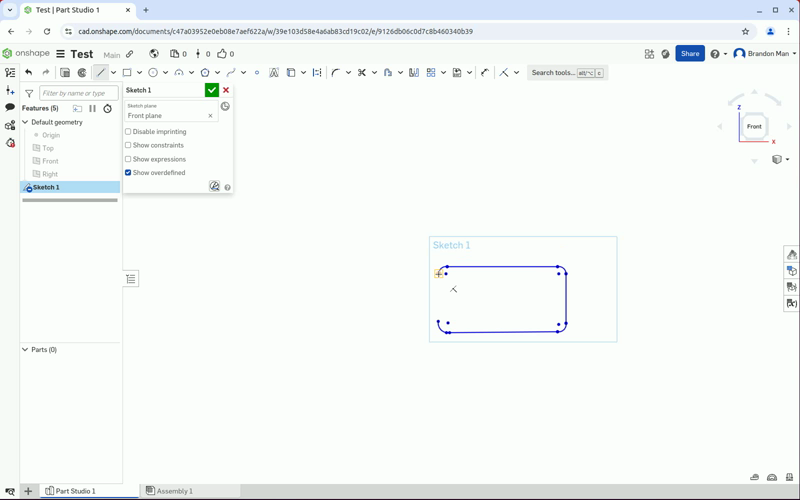
scroll(6)
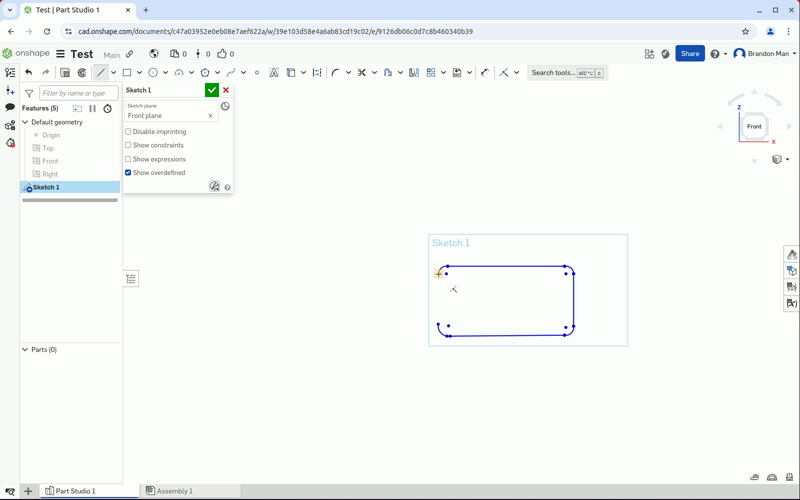
scroll(6)
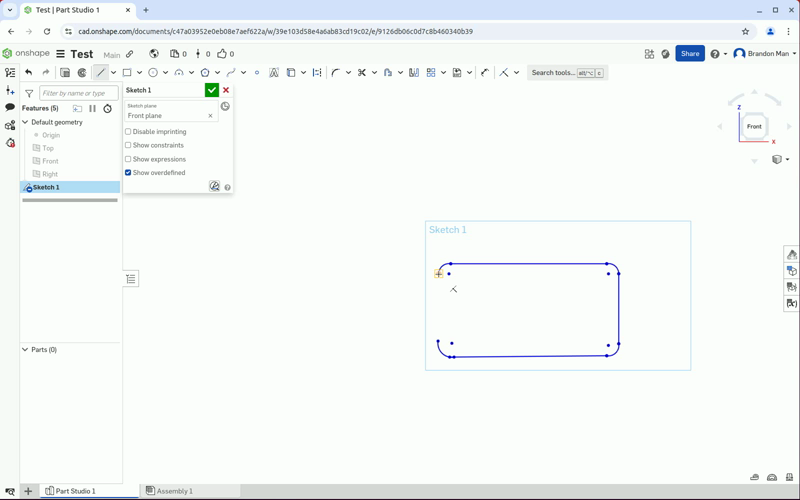
scroll(6)
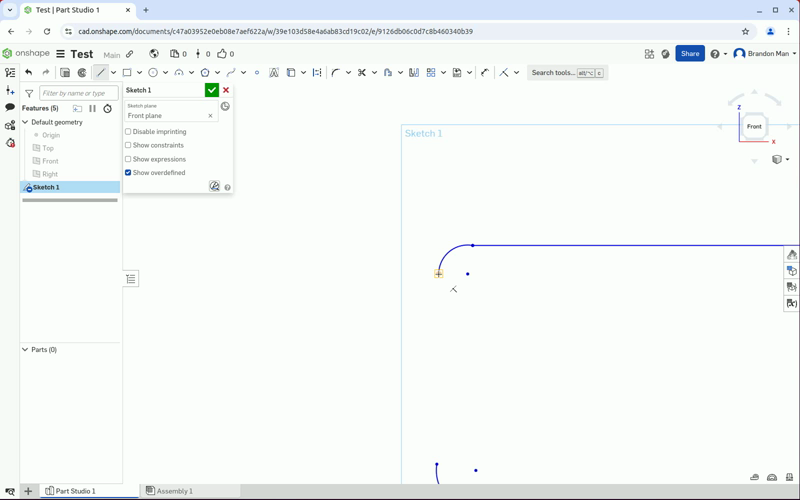
click(438, 273)
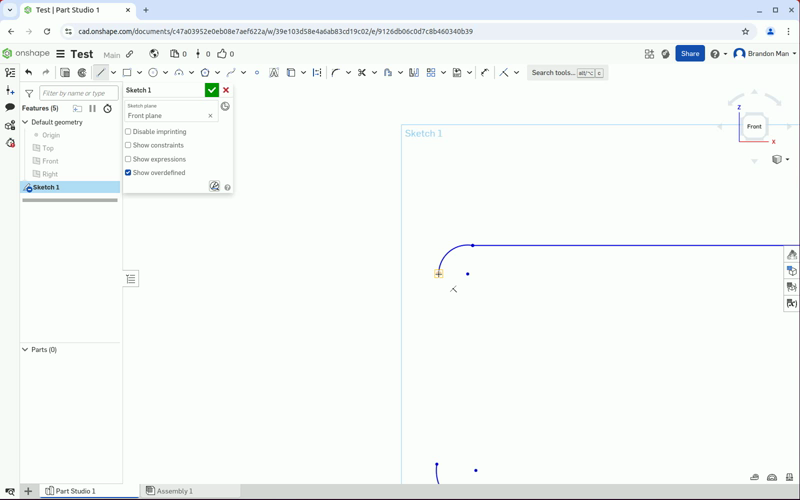
scroll(-6)
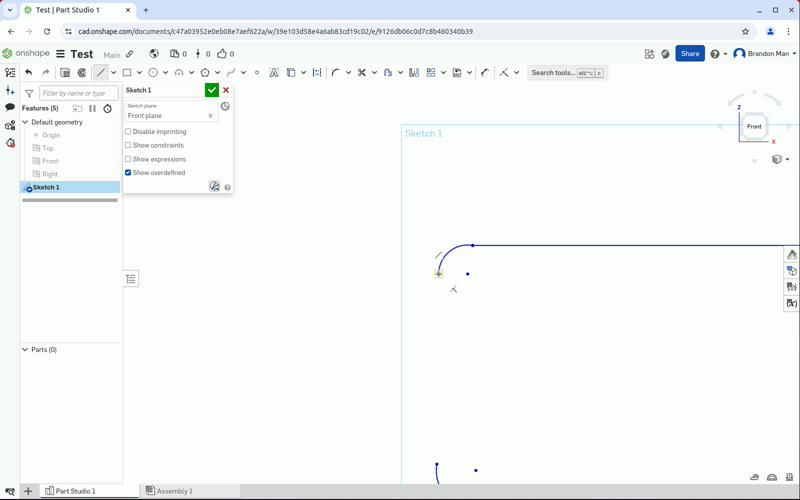
scroll(-6)
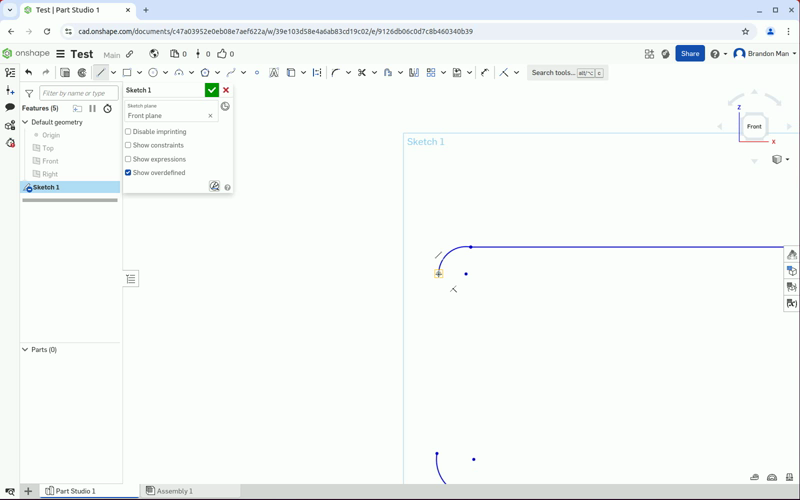
scroll(-6)
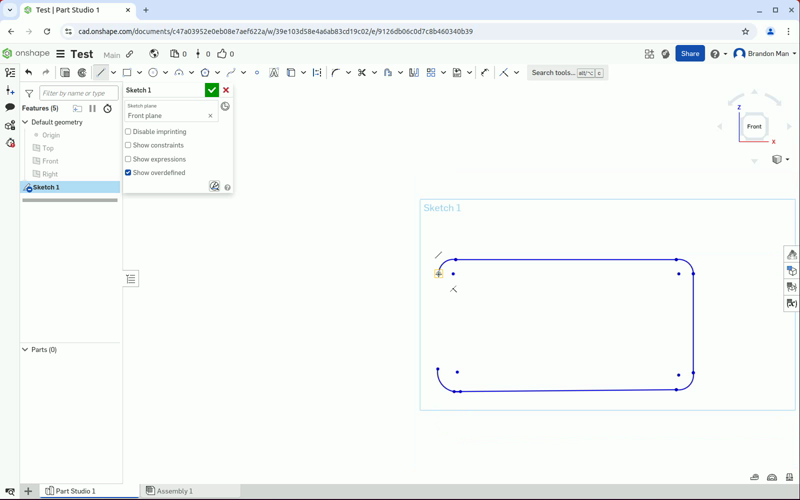
scroll(-6)
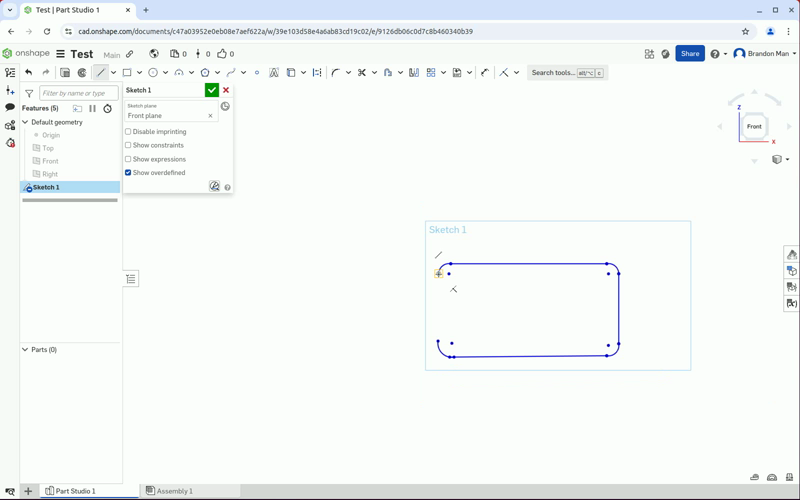
scroll(-6)
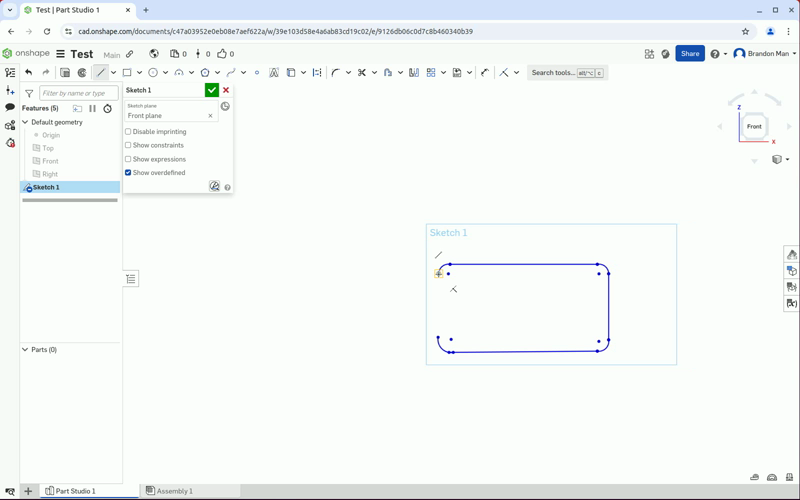
scroll(-6)
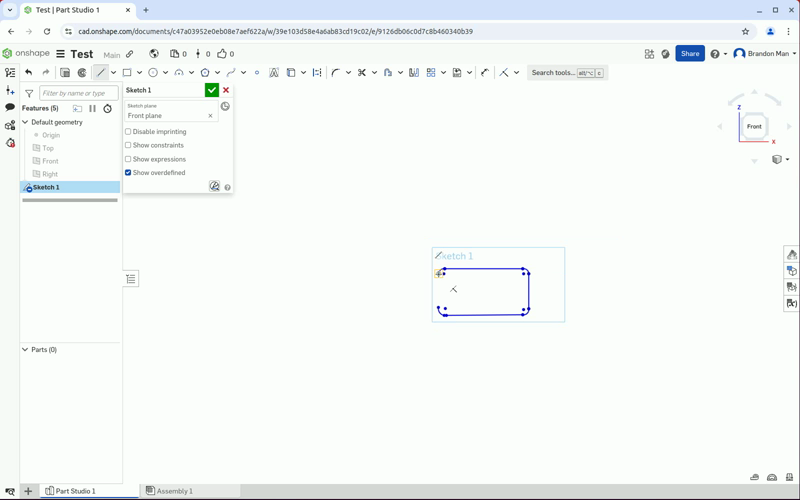
scroll(-6)
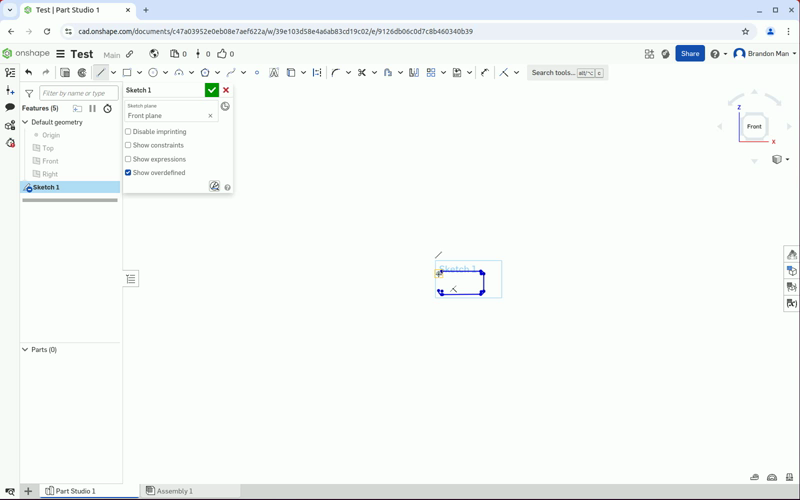
mouse_move(468, 273)
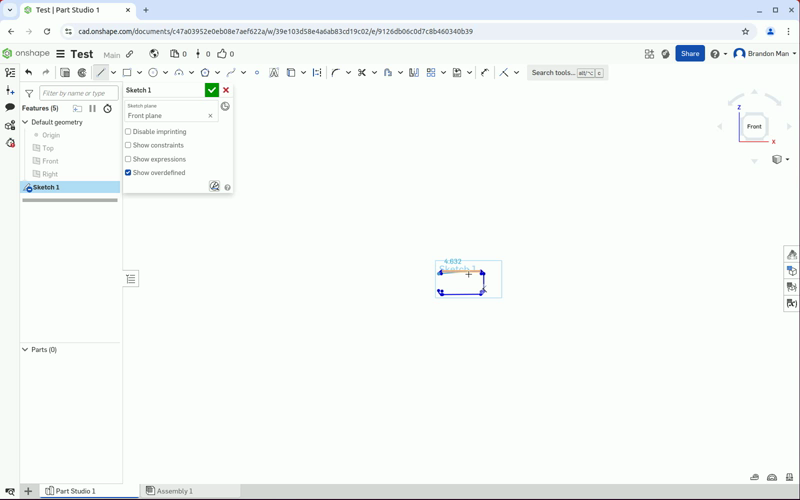
key_down(shift)
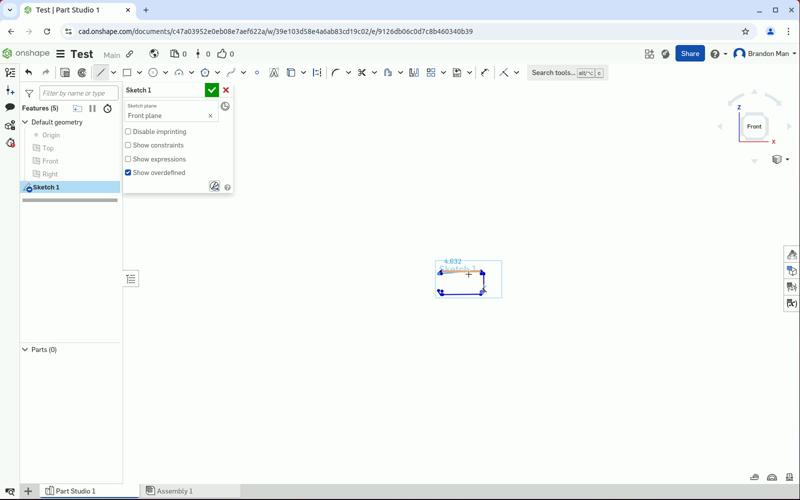
mouse_move(438, 291)
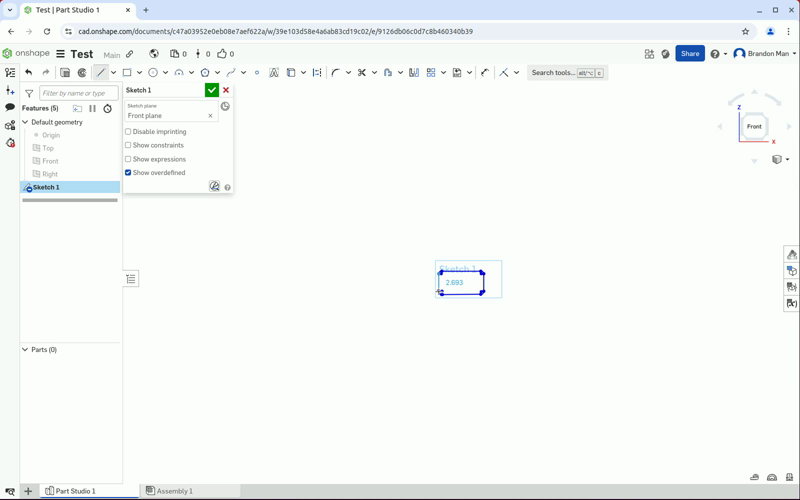
scroll(6)
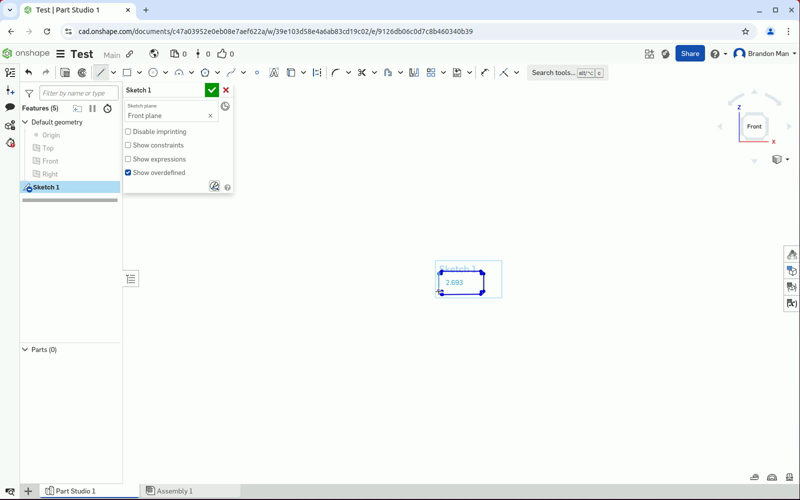
scroll(6)
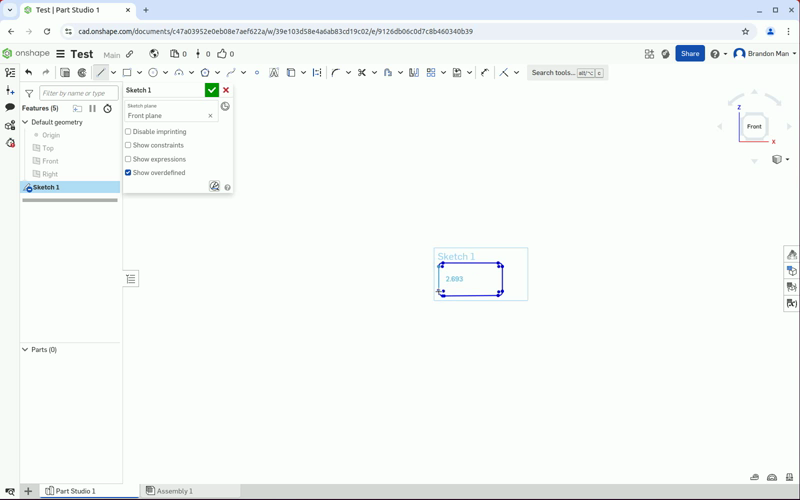
scroll(6)
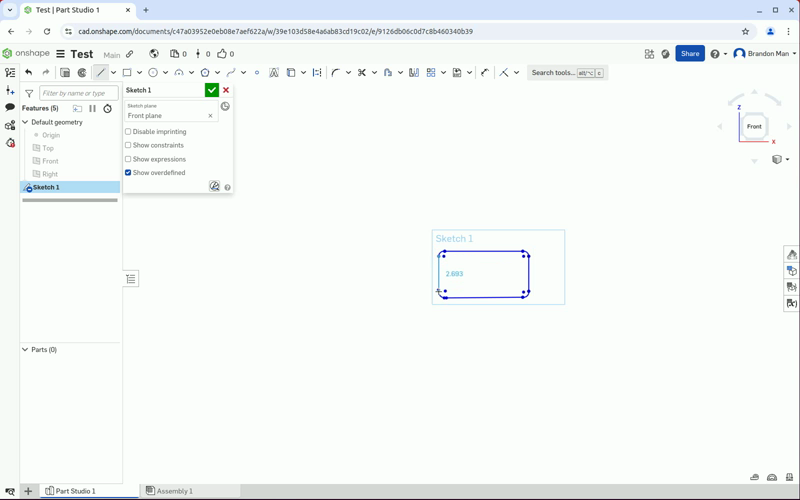
scroll(6)
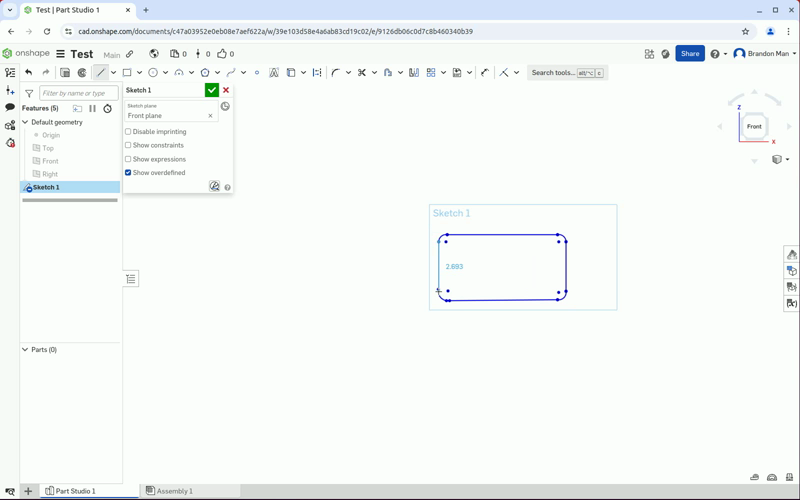
scroll(6)
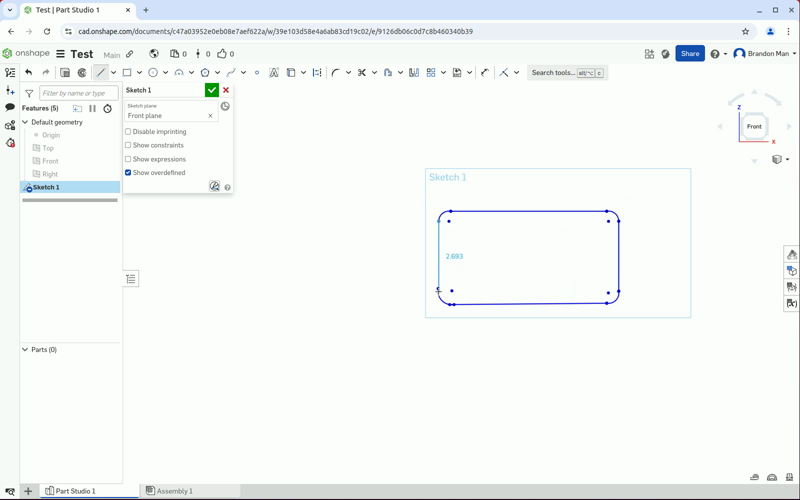
scroll(6)
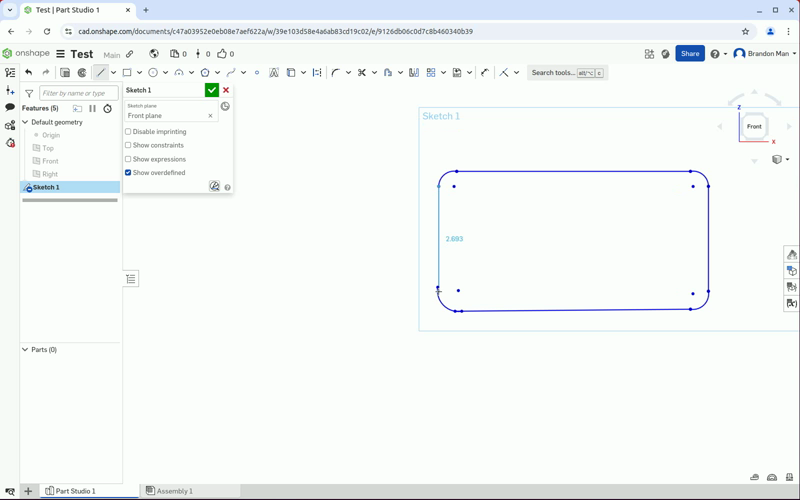
scroll(6)
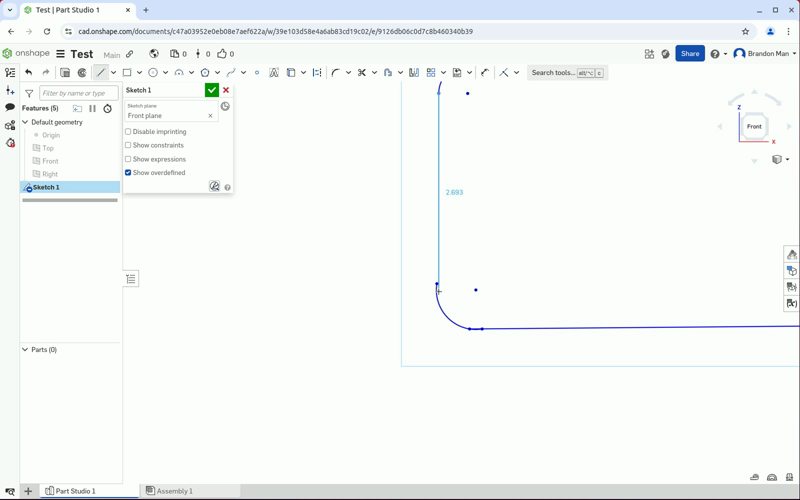
key_up(shift)
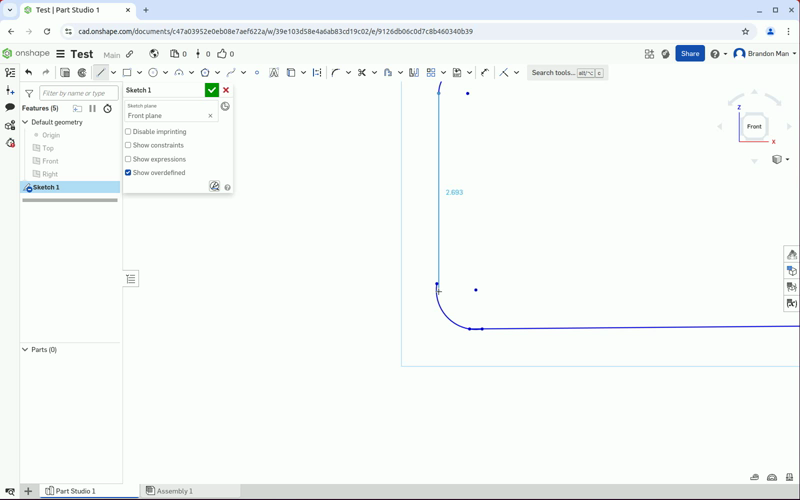
click(438, 291)
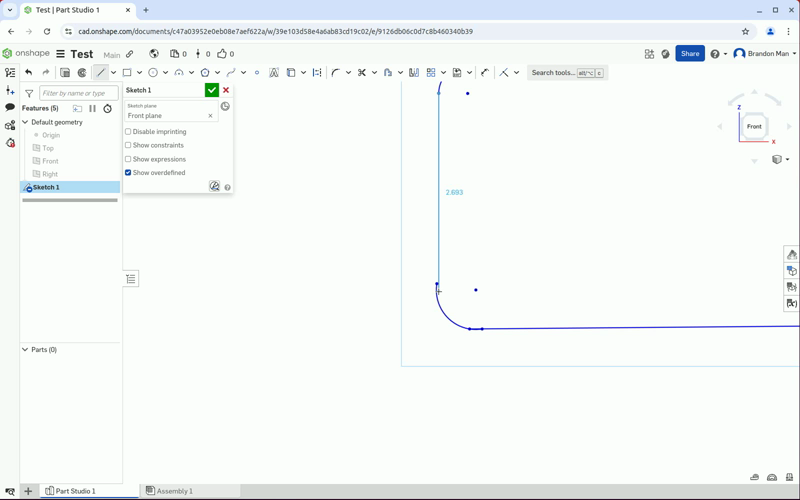
scroll(-6)
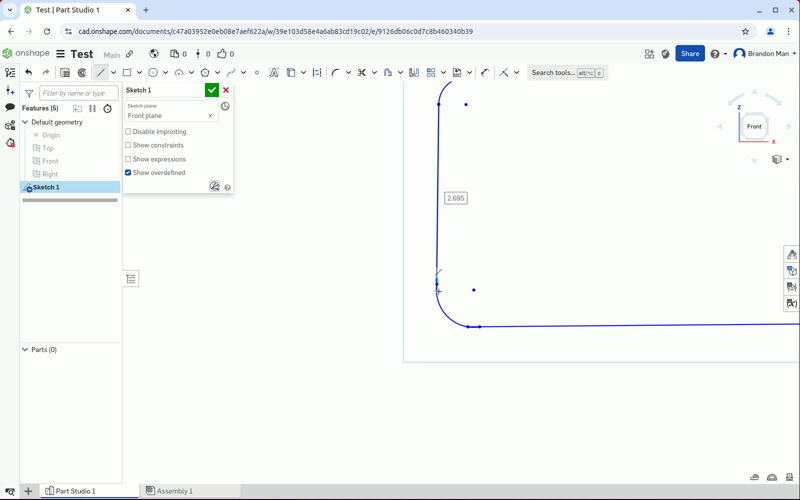
scroll(-6)
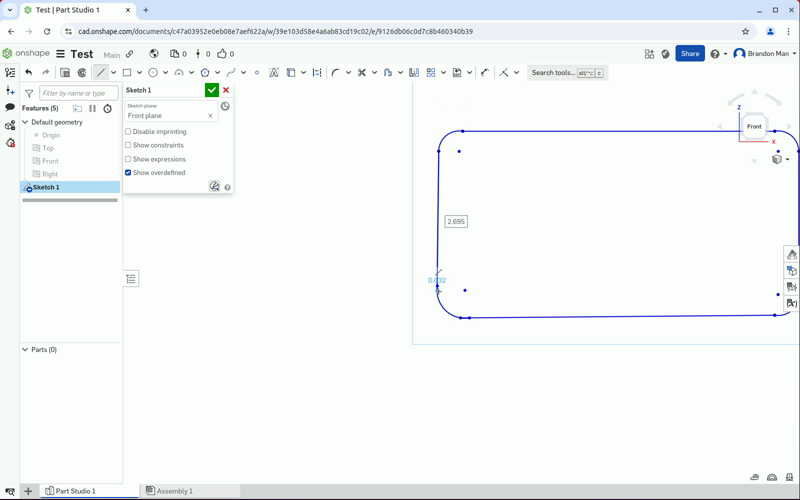
scroll(-6)
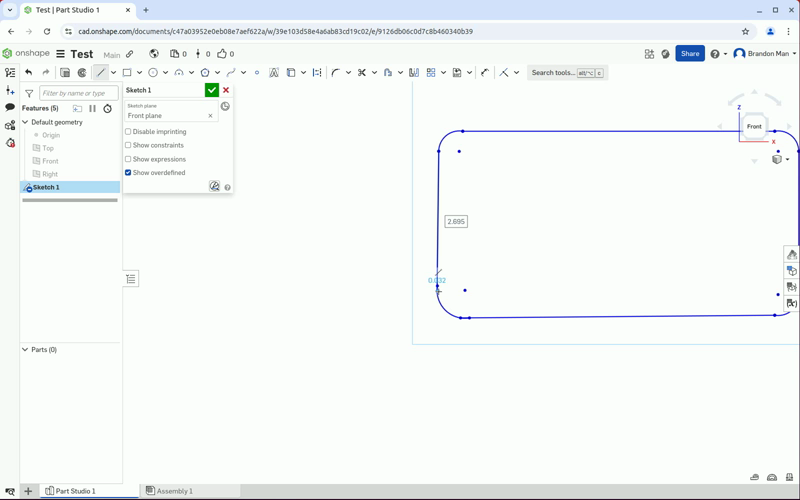
scroll(-6)
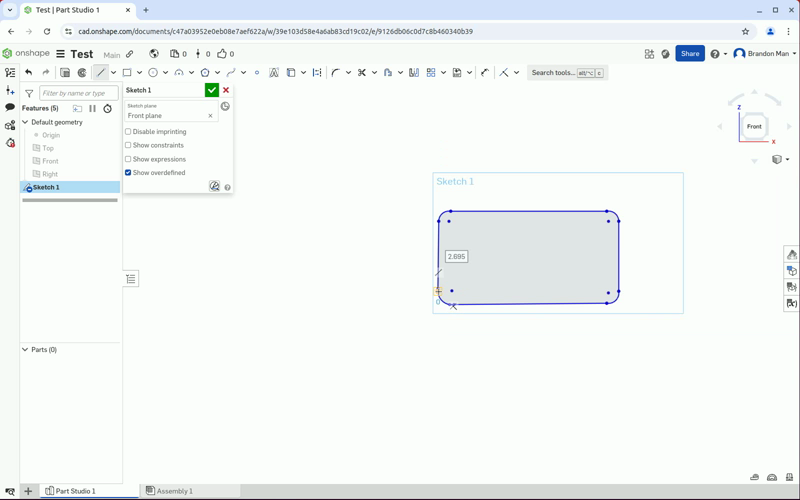
scroll(-6)
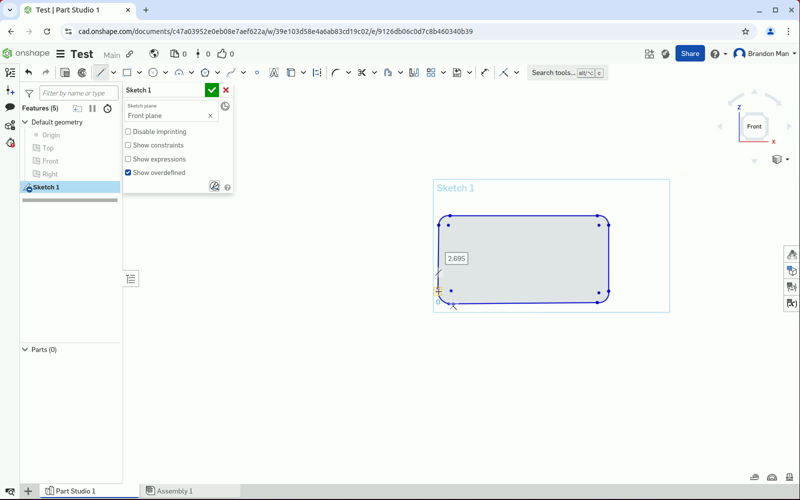
scroll(-6)
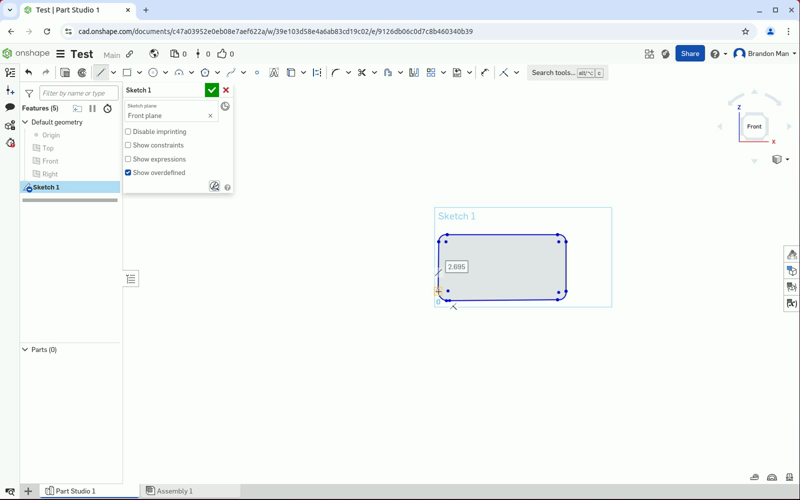
scroll(-6)
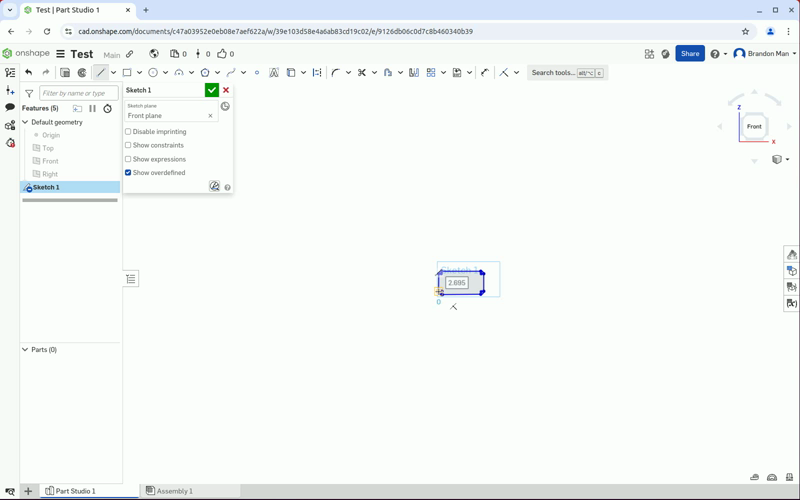
key(esc)
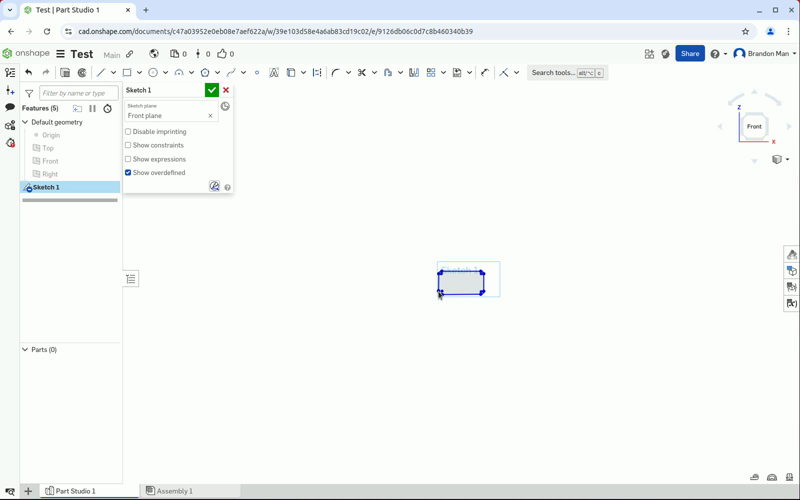
key(l)
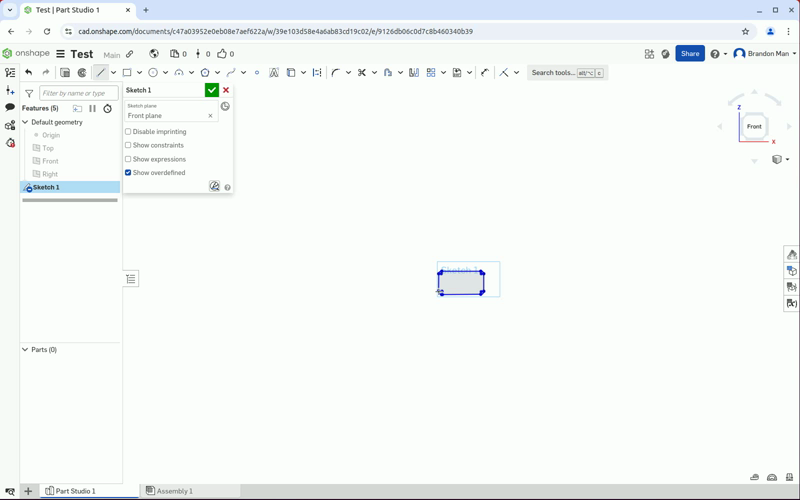
key_down(shift)
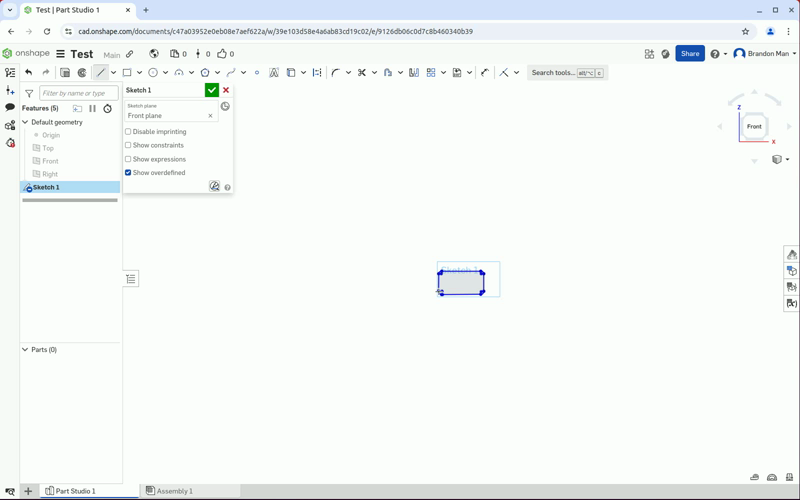
mouse_move(440, 291)
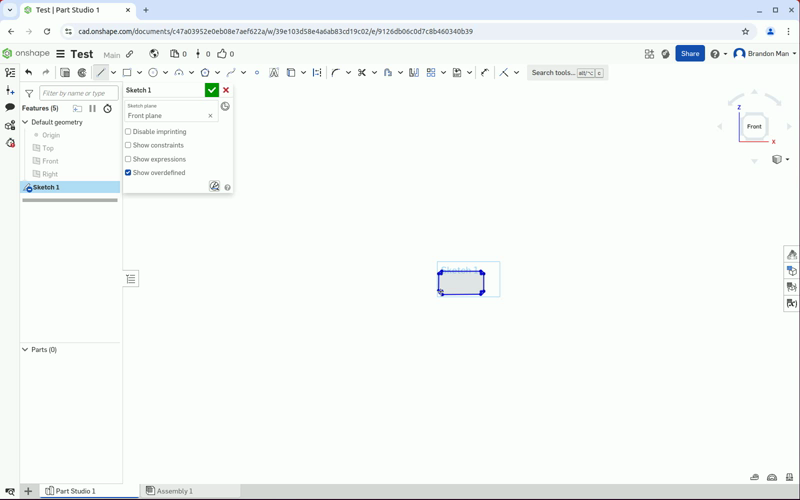
scroll(6)
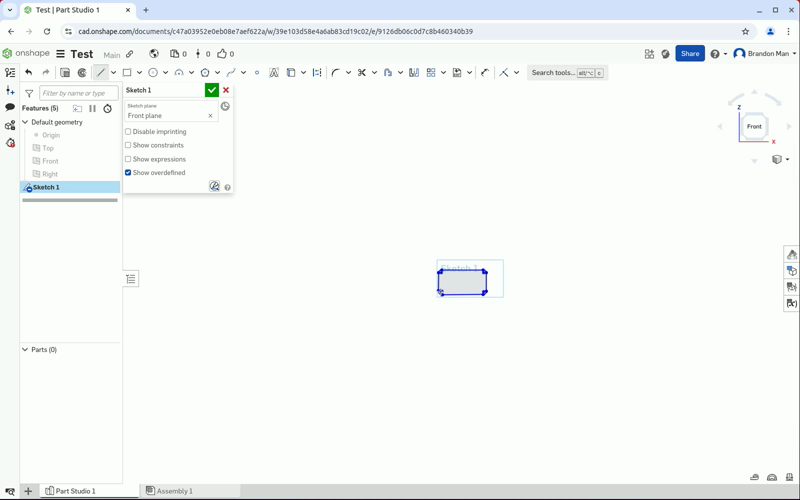
scroll(6)
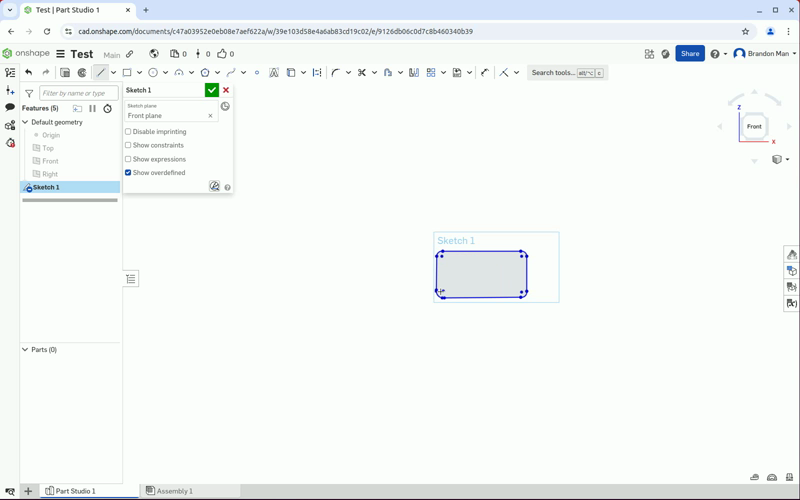
scroll(6)
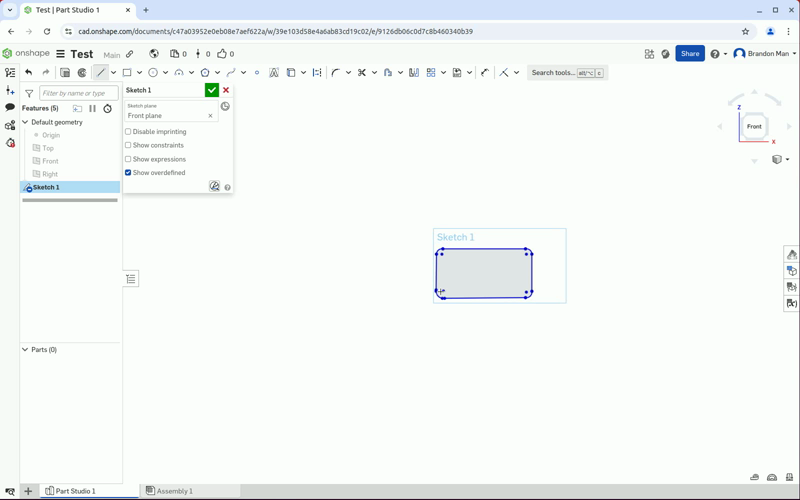
scroll(6)
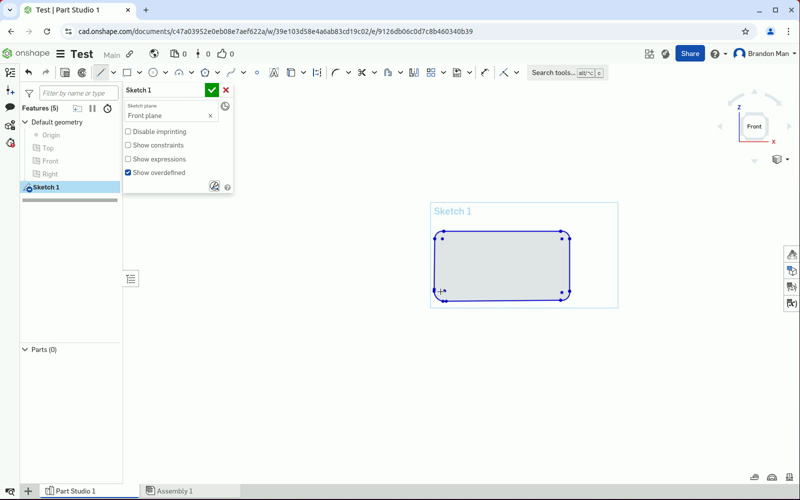
scroll(6)
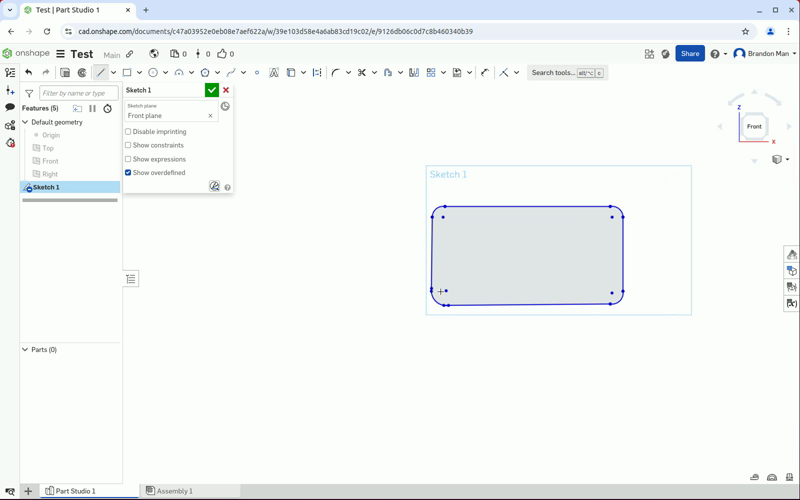
scroll(6)
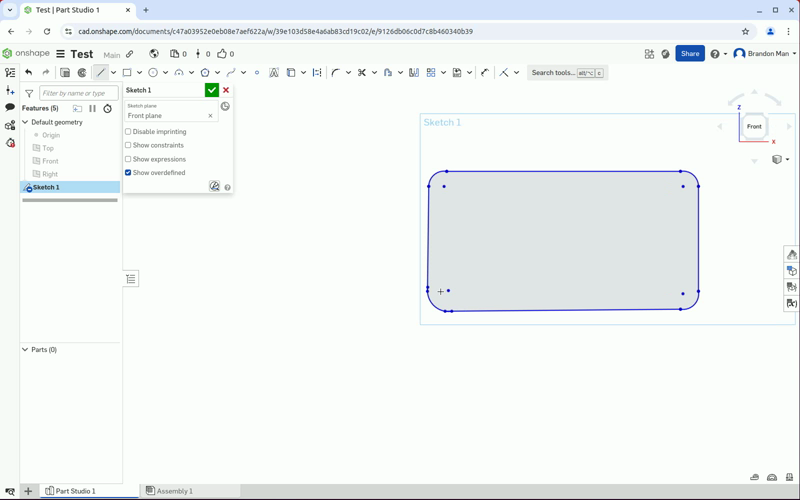
scroll(6)
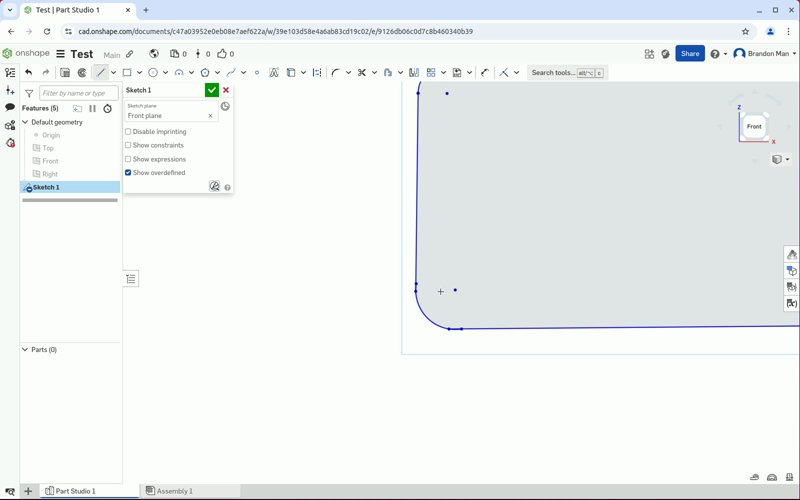
click(440, 291)
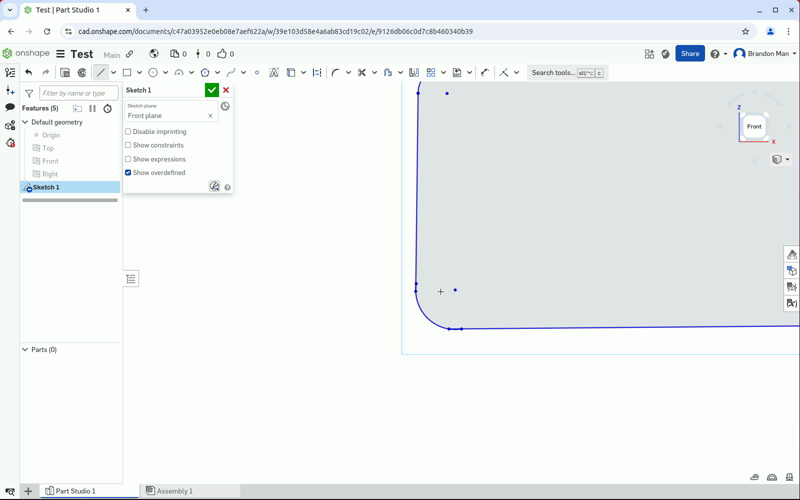
scroll(-6)
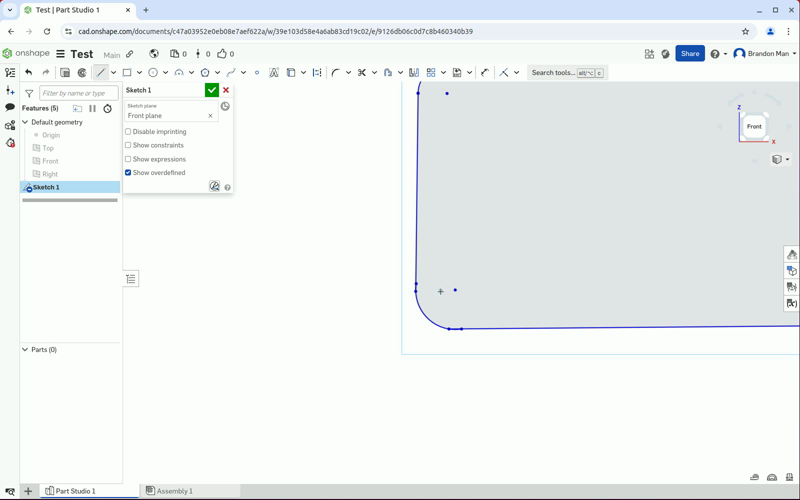
scroll(-6)
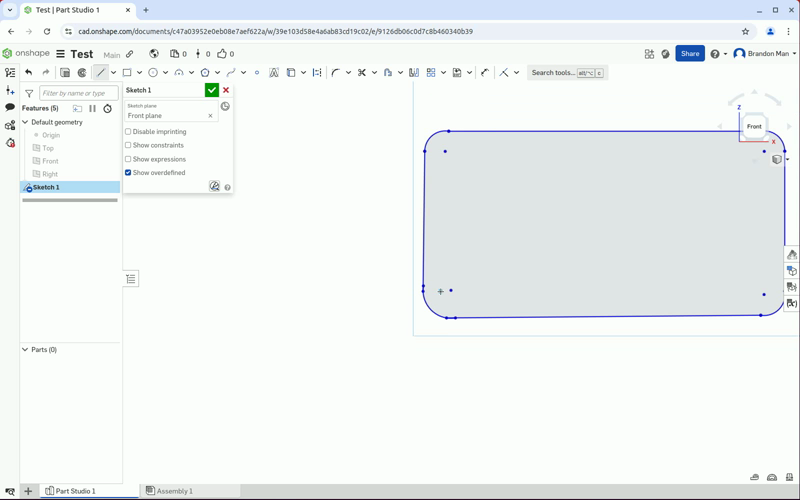
scroll(-6)
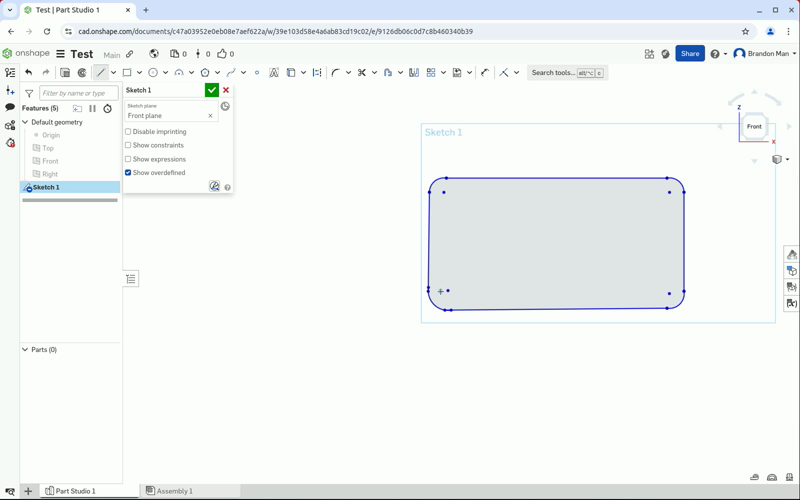
scroll(-6)
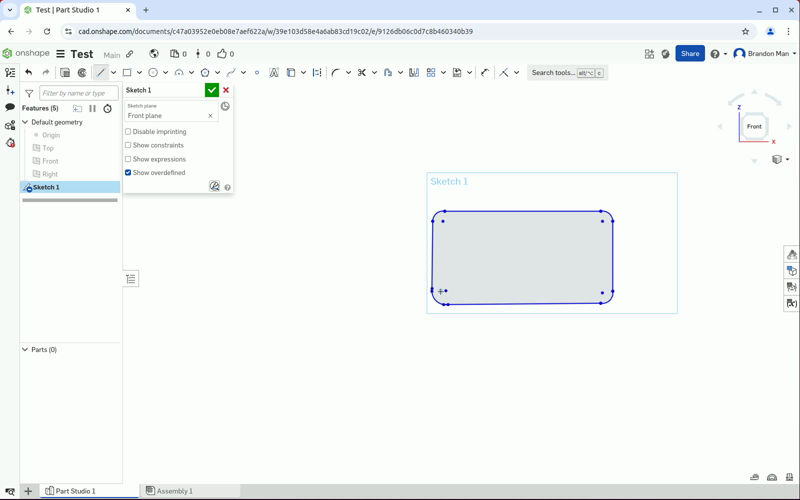
scroll(-6)
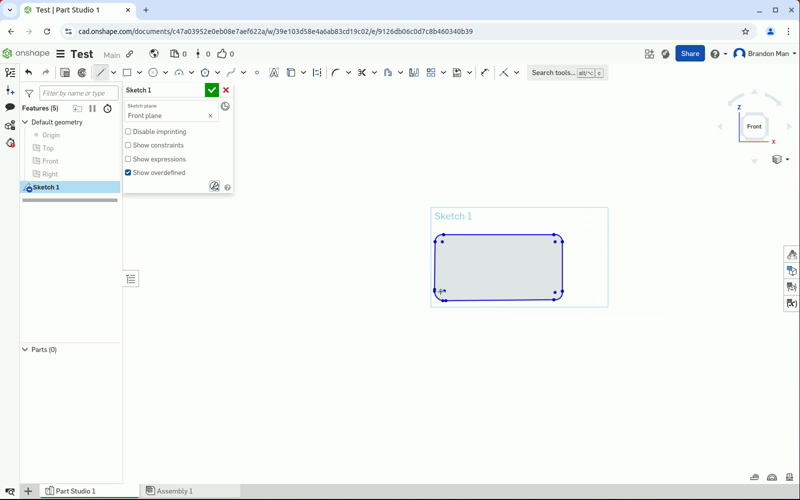
scroll(-6)
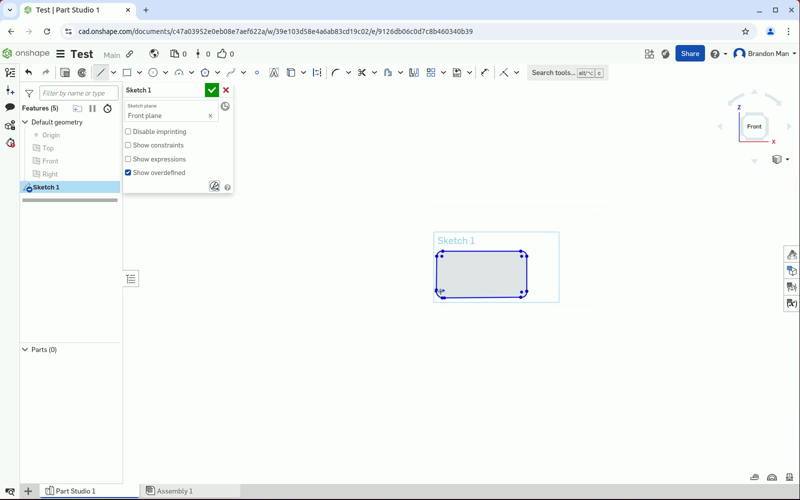
scroll(-6)
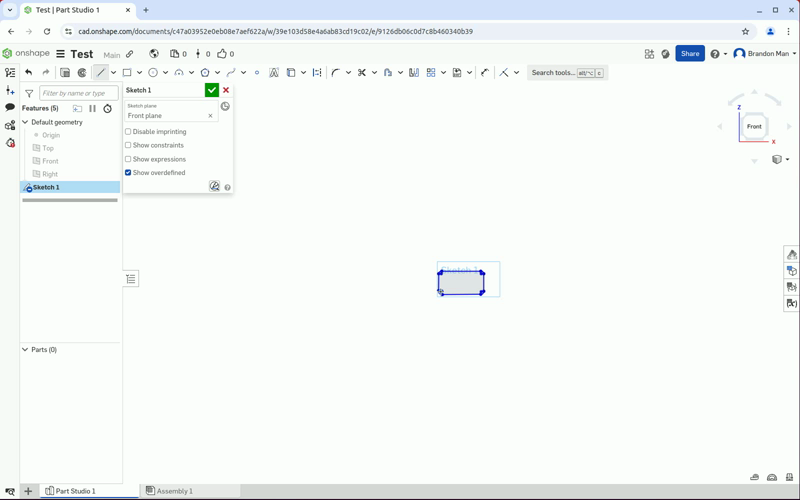
key_up(shift)
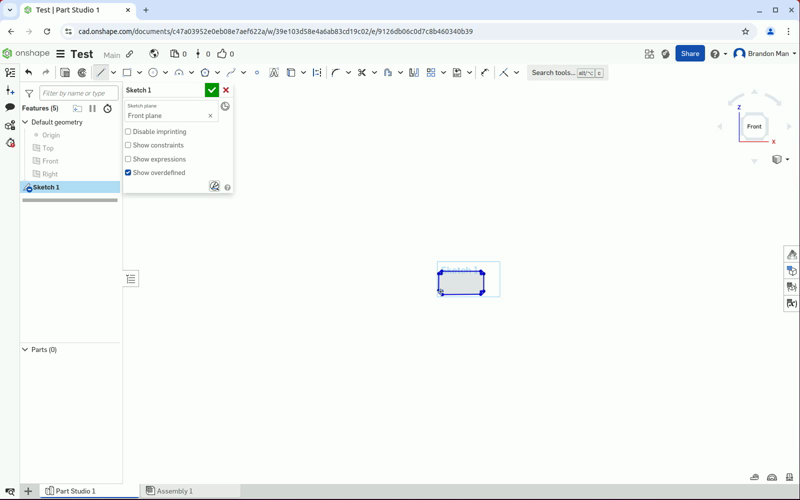
key_down(shift)
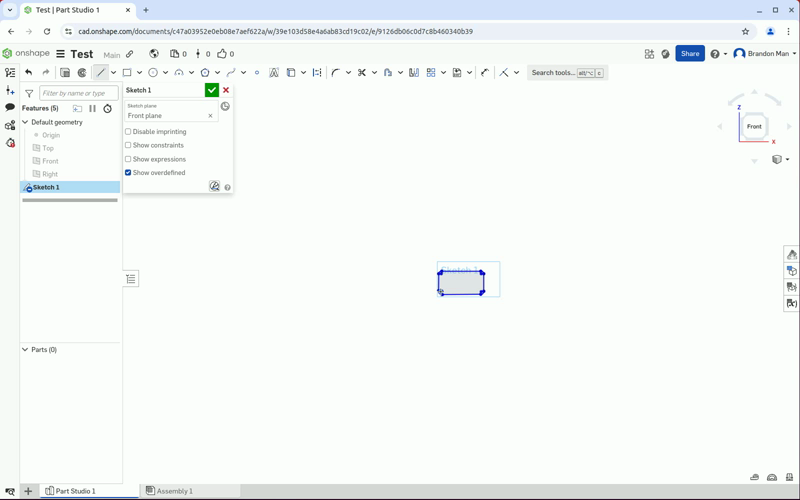
mouse_move(470, 291)
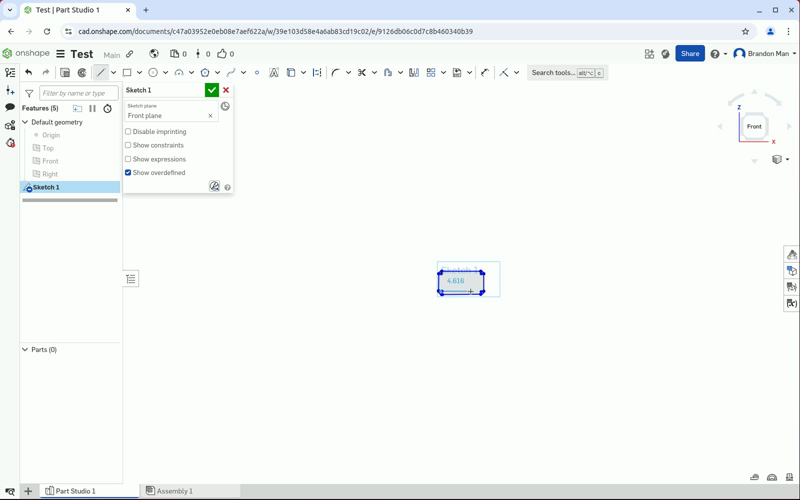
mouse_move(440, 273)
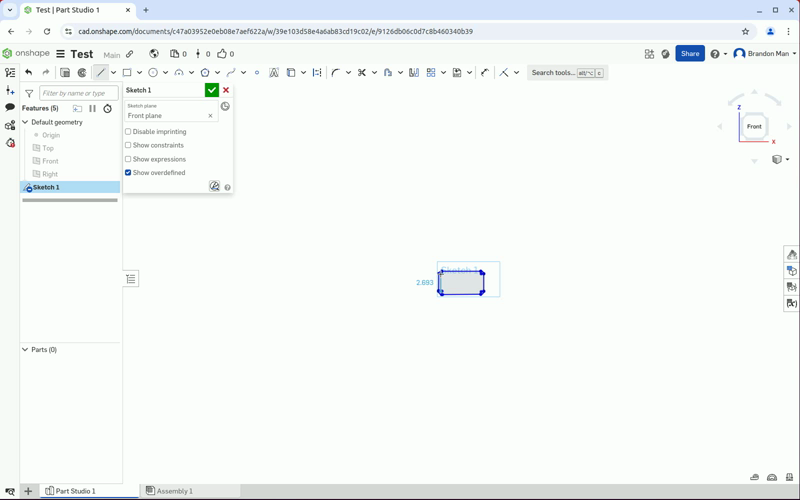
scroll(6)
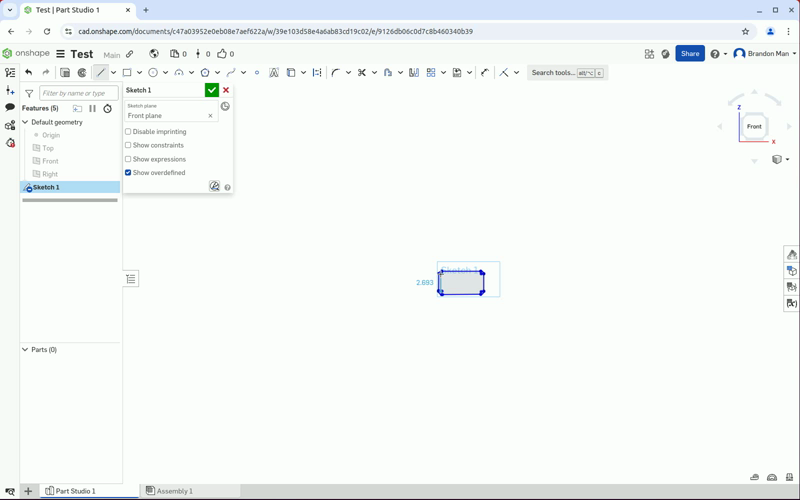
scroll(6)
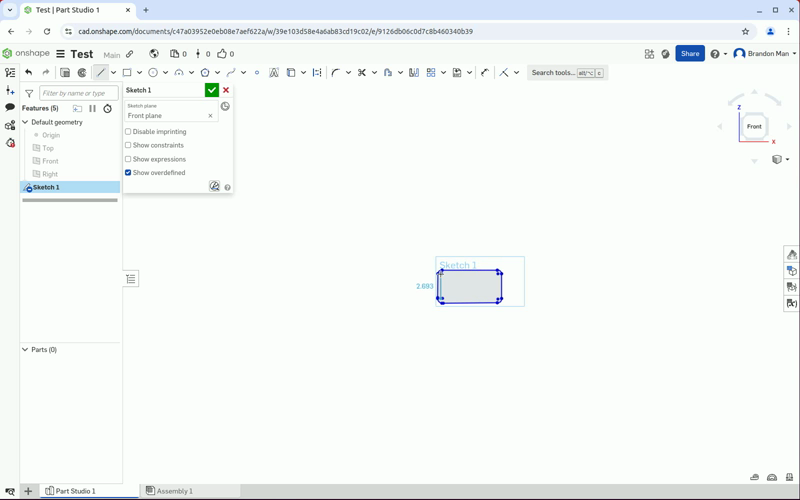
scroll(6)
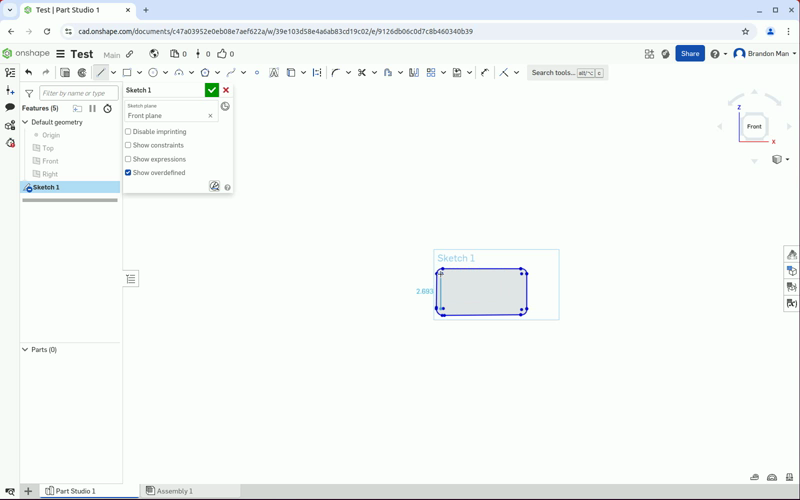
scroll(6)
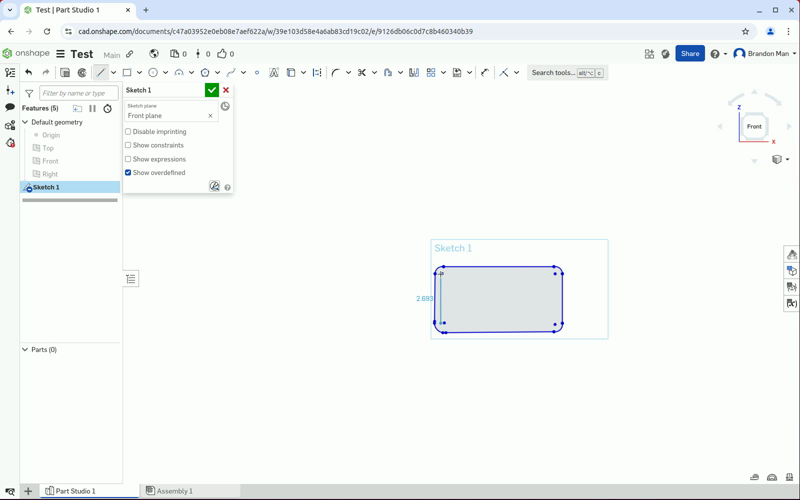
scroll(6)
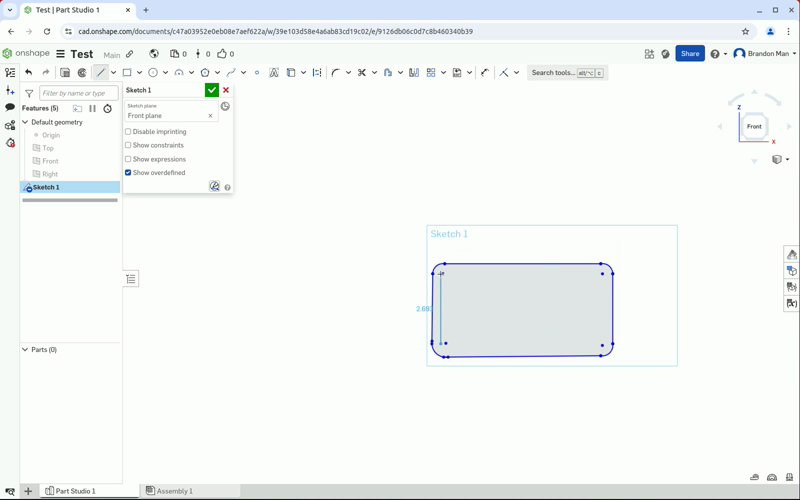
scroll(6)
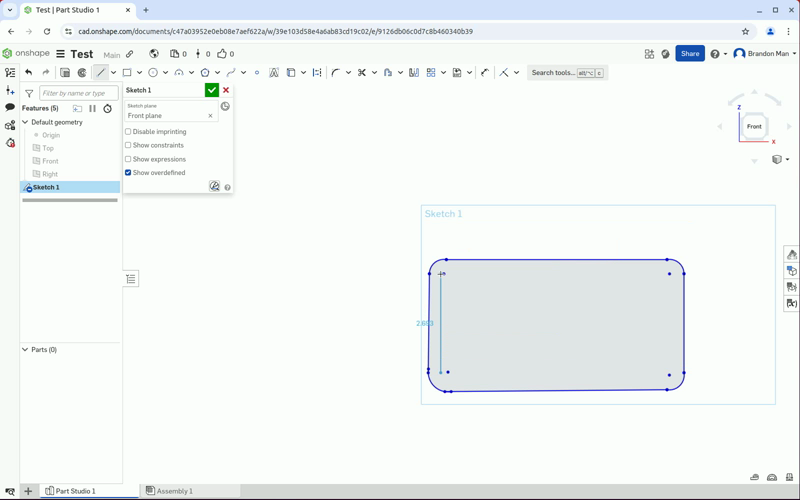
scroll(6)
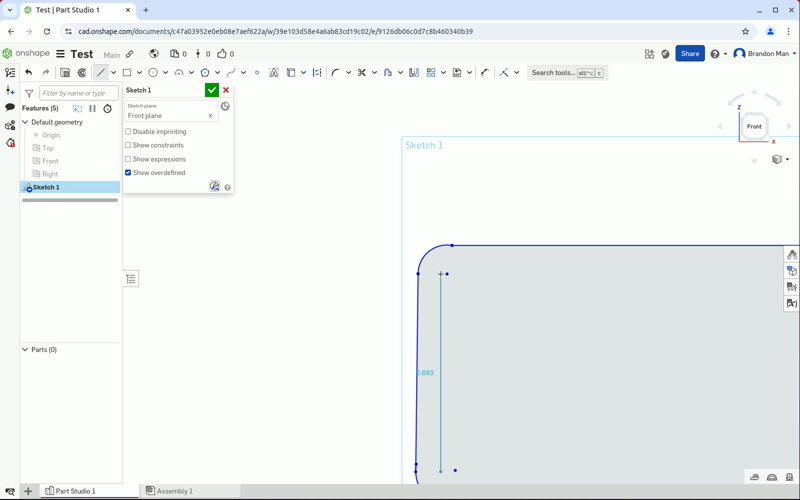
click(440, 273)
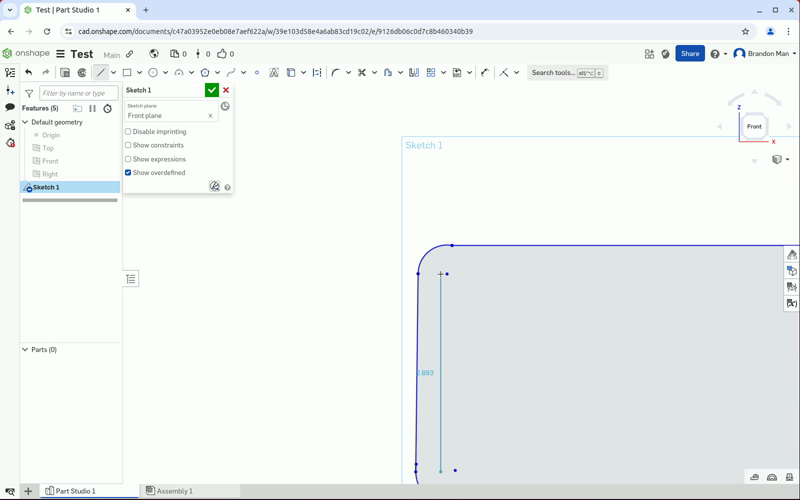
scroll(-6)
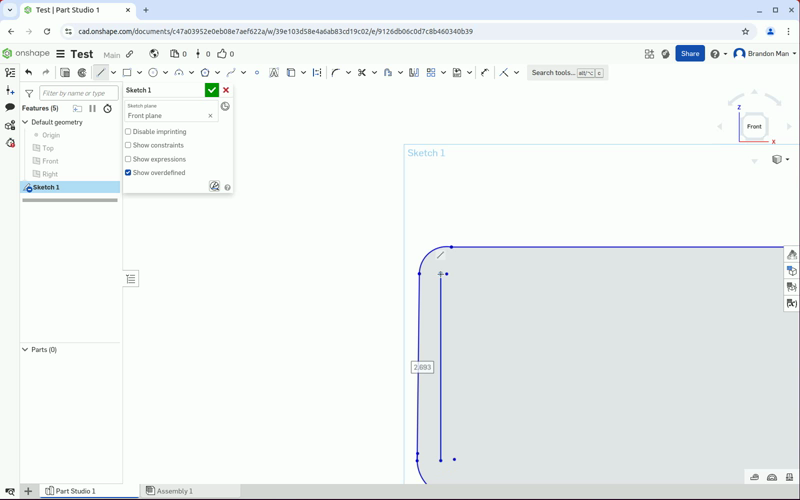
scroll(-6)
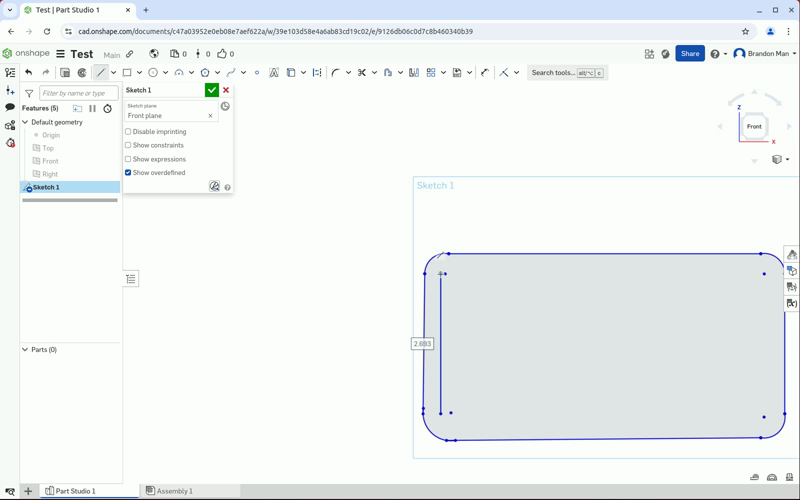
scroll(-6)
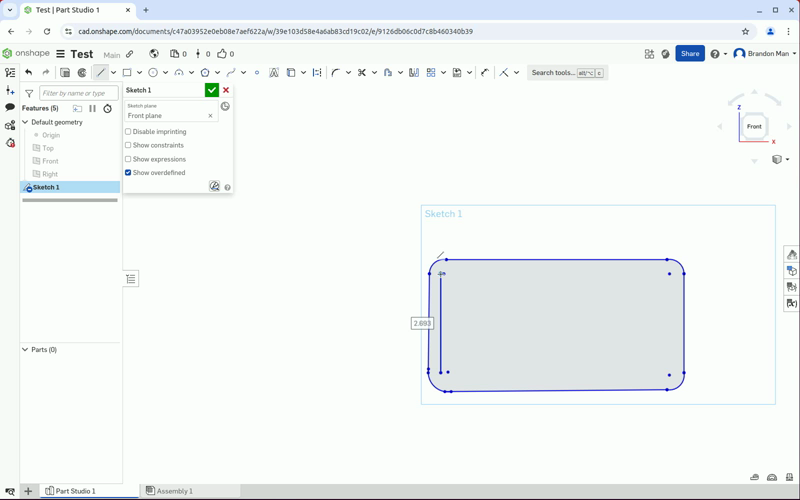
scroll(-6)
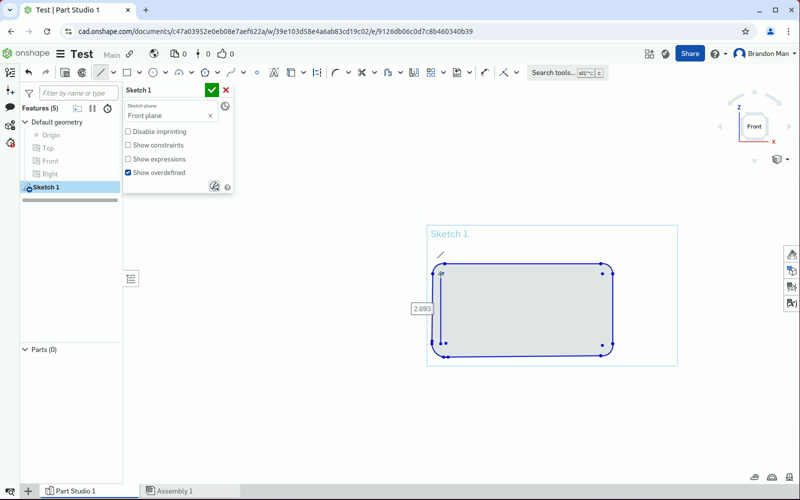
scroll(-6)
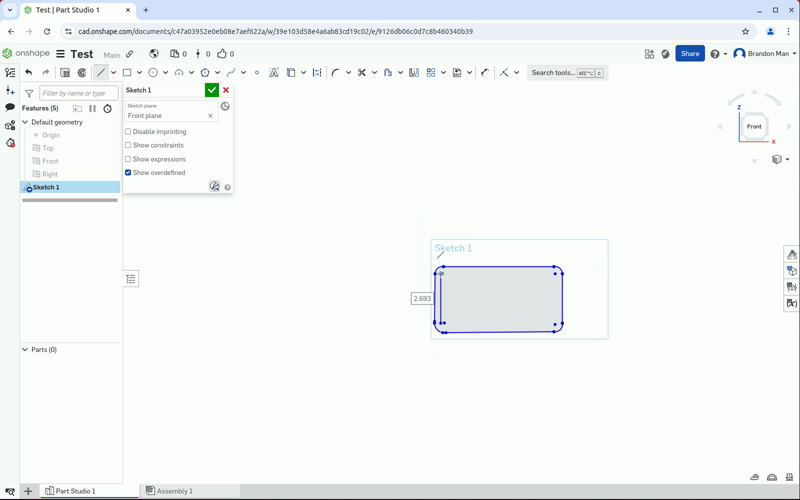
scroll(-6)
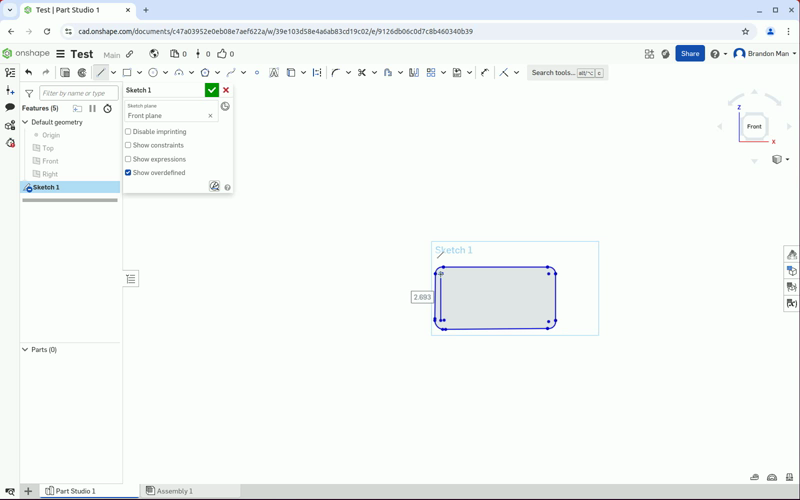
scroll(-6)
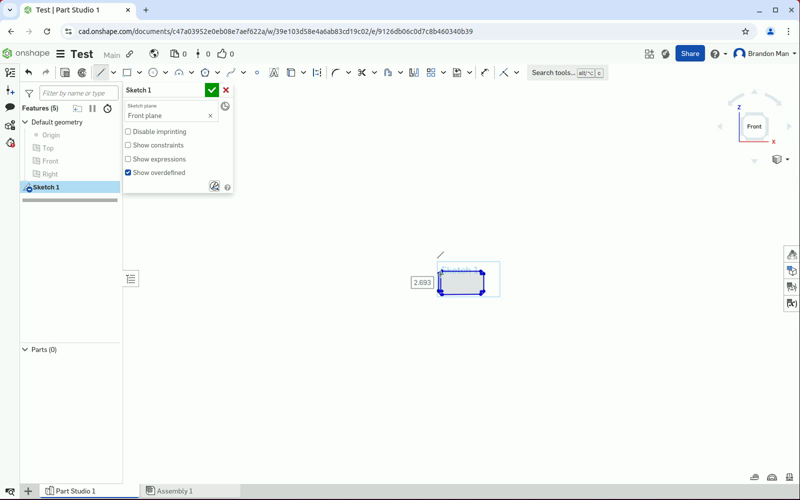
key_up(shift)
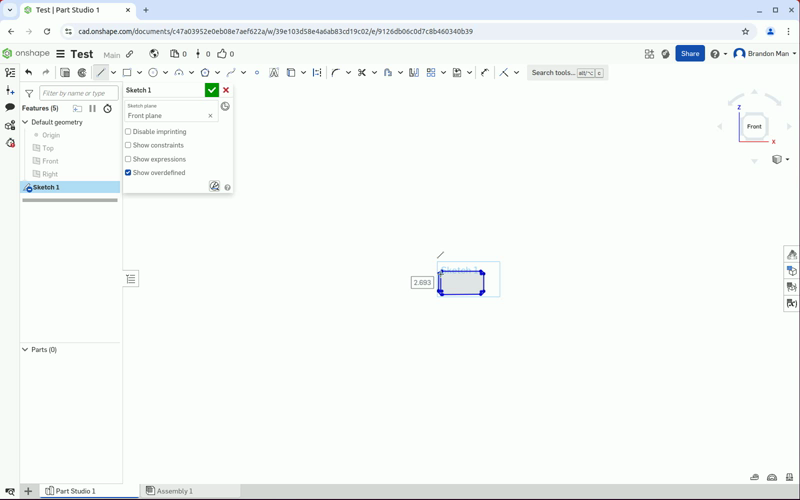
key(esc)
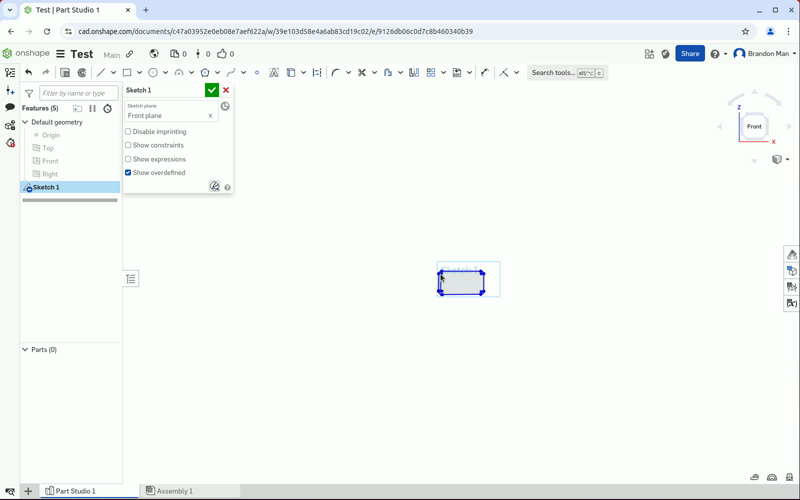
key(a)
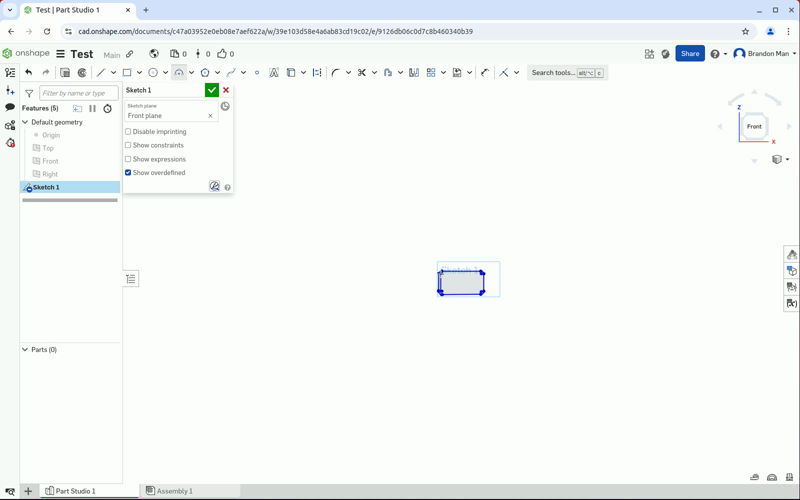
mouse_move(440, 273)
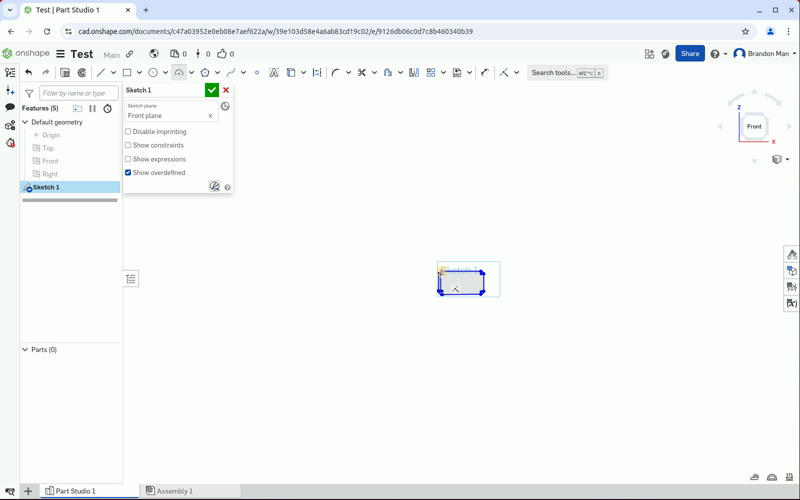
scroll(6)
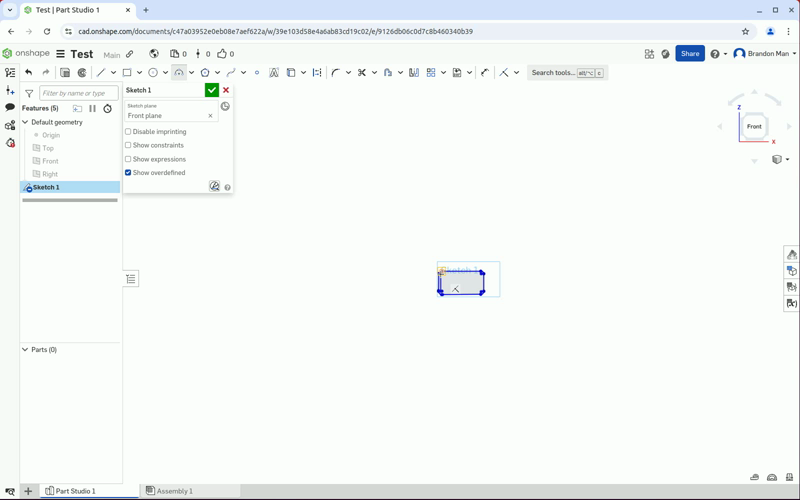
scroll(6)
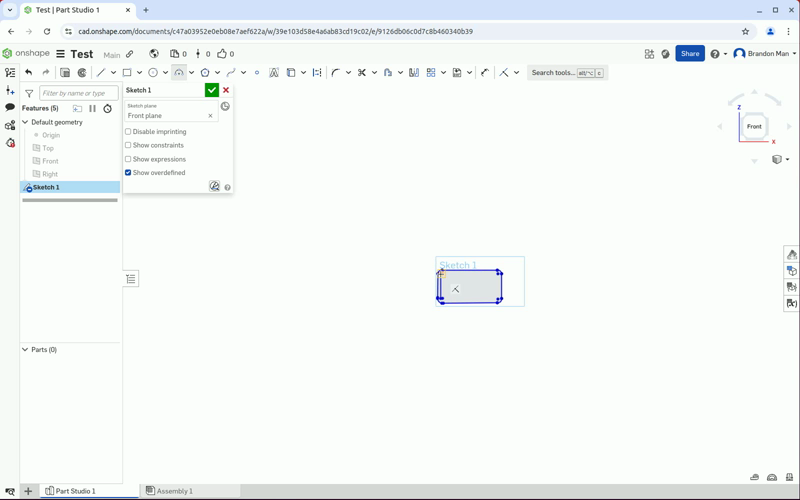
scroll(6)
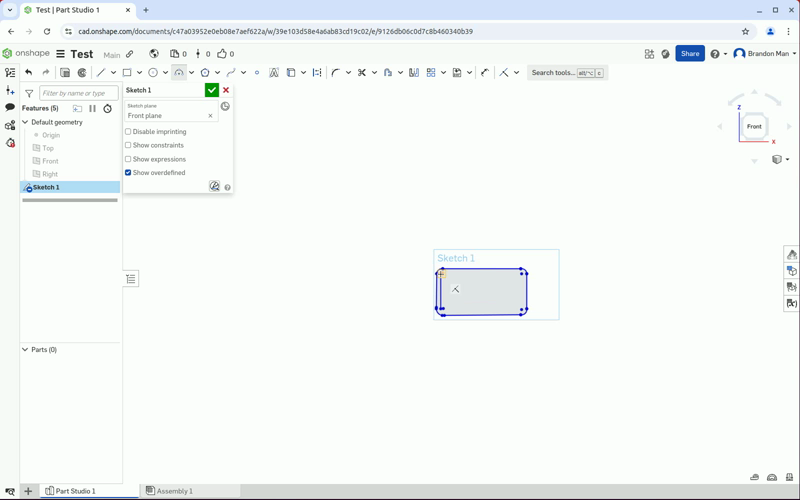
scroll(6)
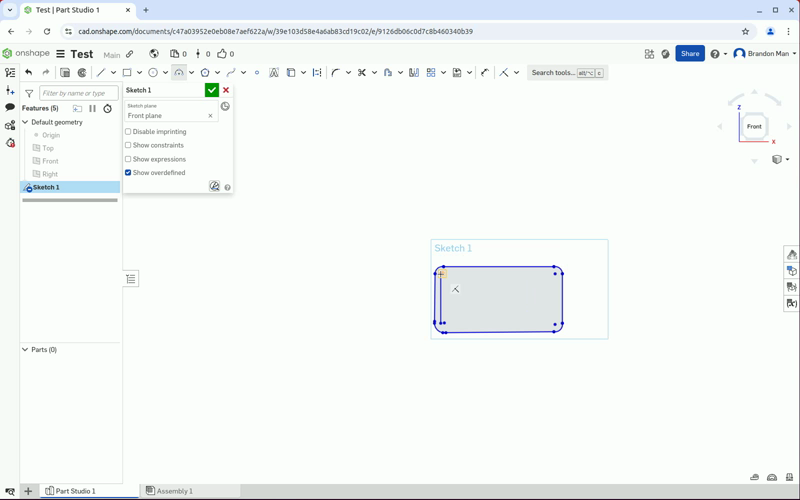
scroll(6)
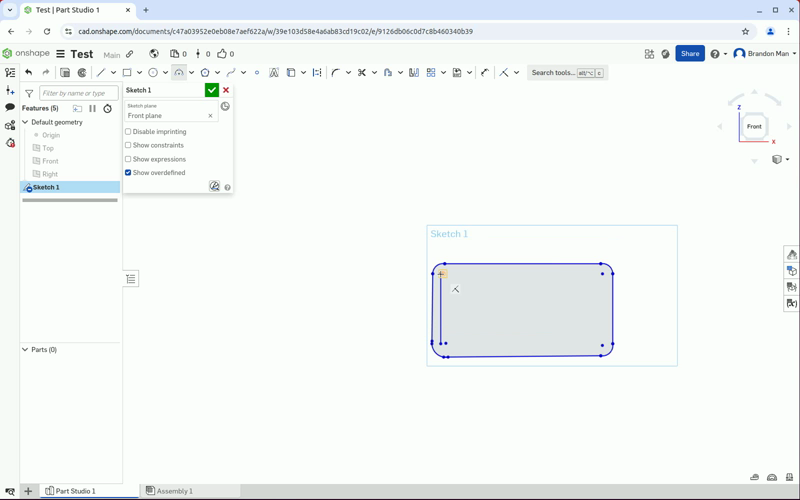
scroll(6)
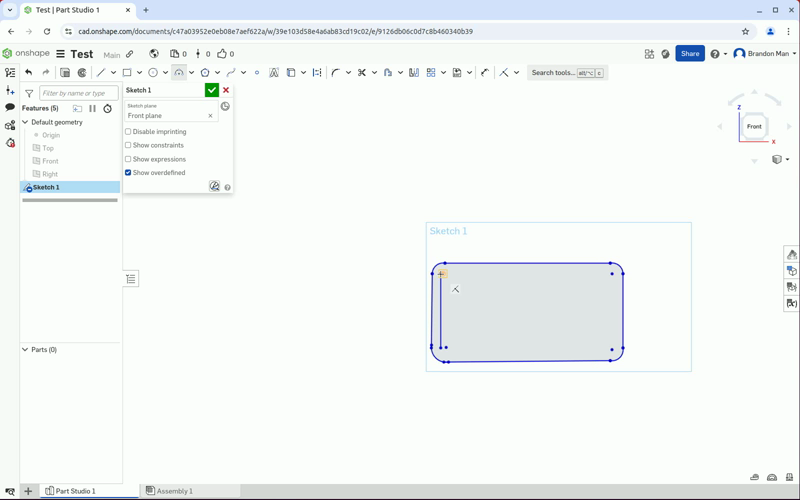
scroll(6)
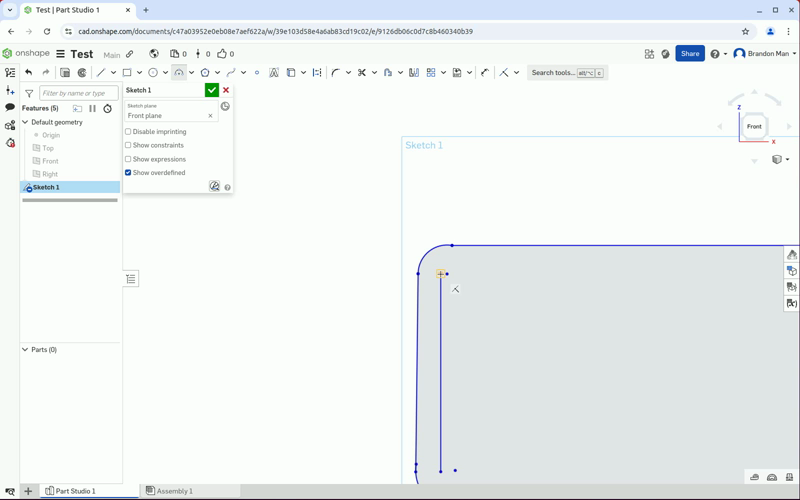
click(440, 273)
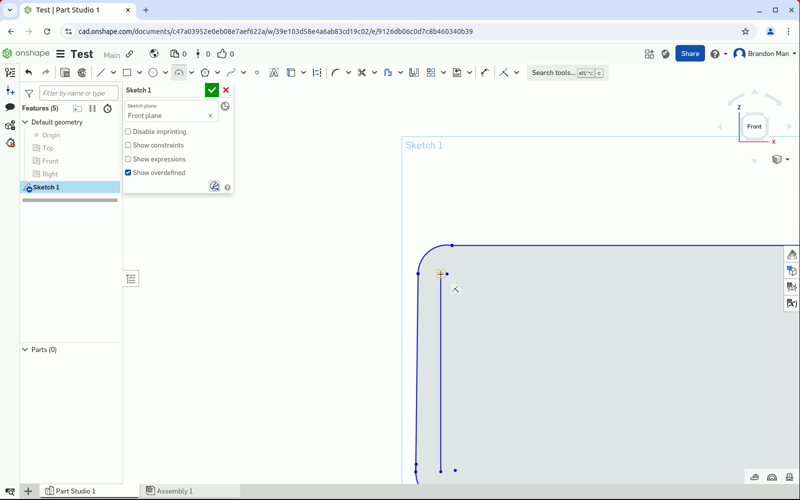
scroll(-6)
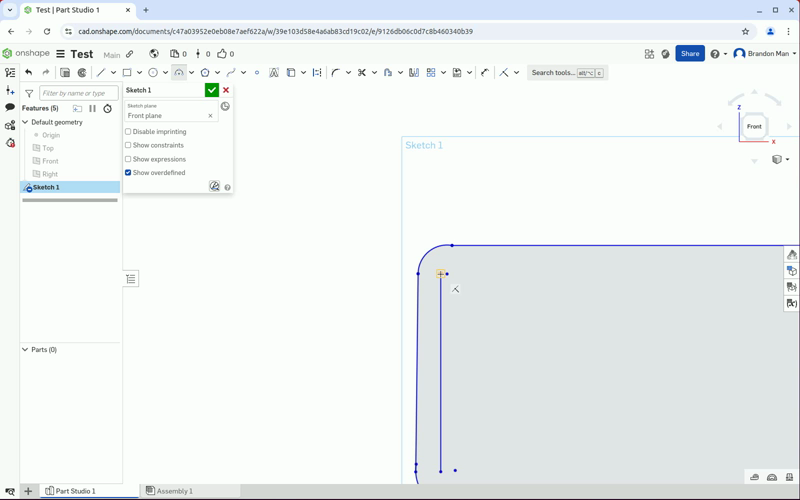
scroll(-6)
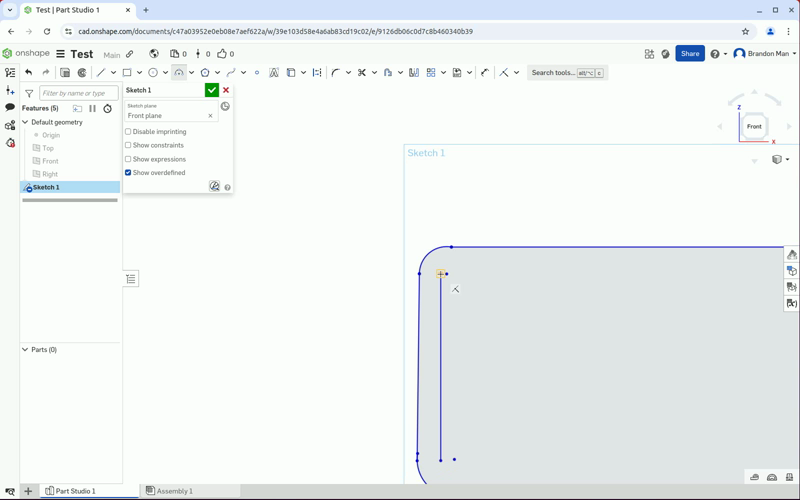
scroll(-6)
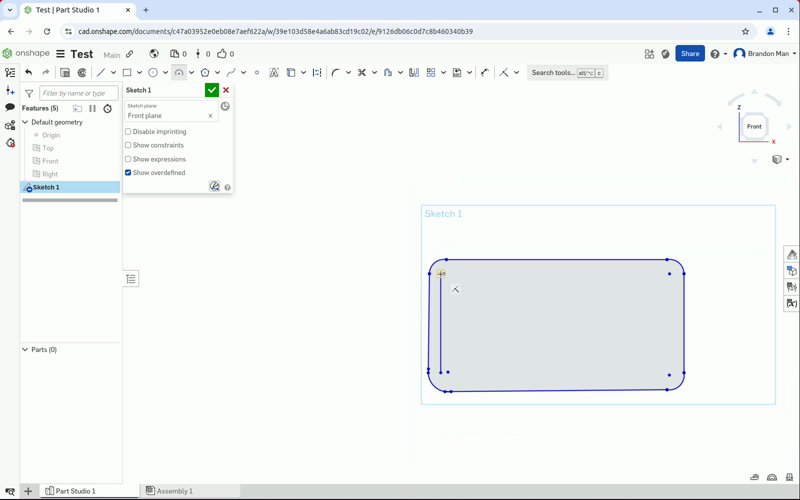
scroll(-6)
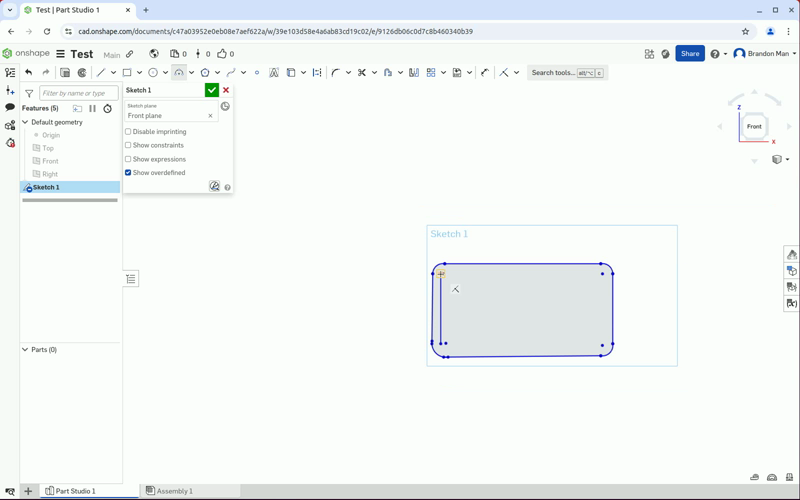
scroll(-6)
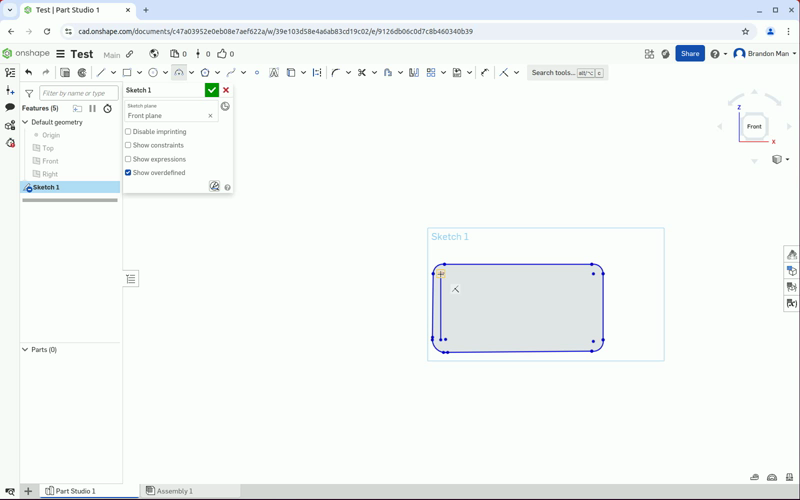
scroll(-6)
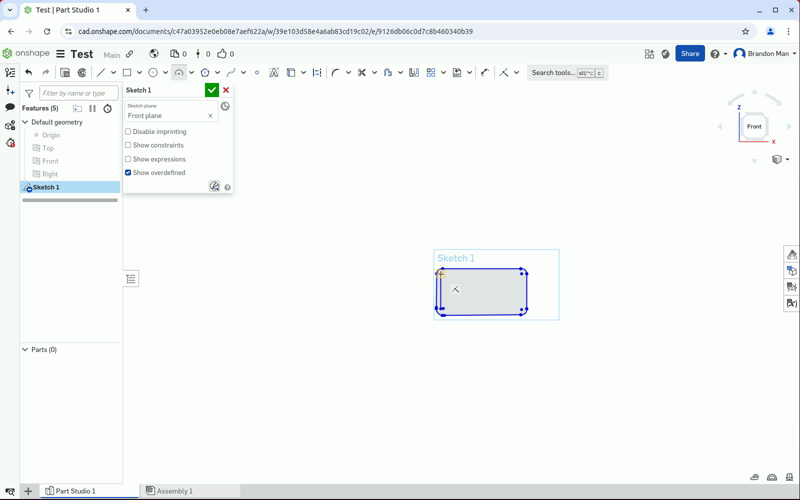
scroll(-6)
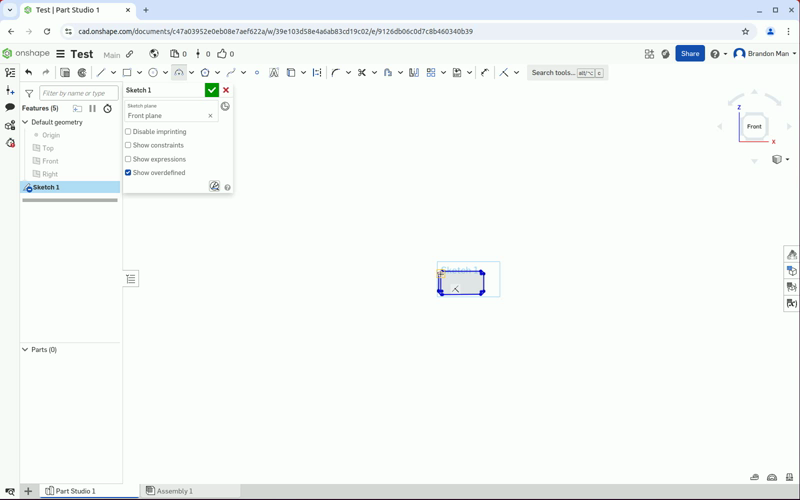
key_down(shift)
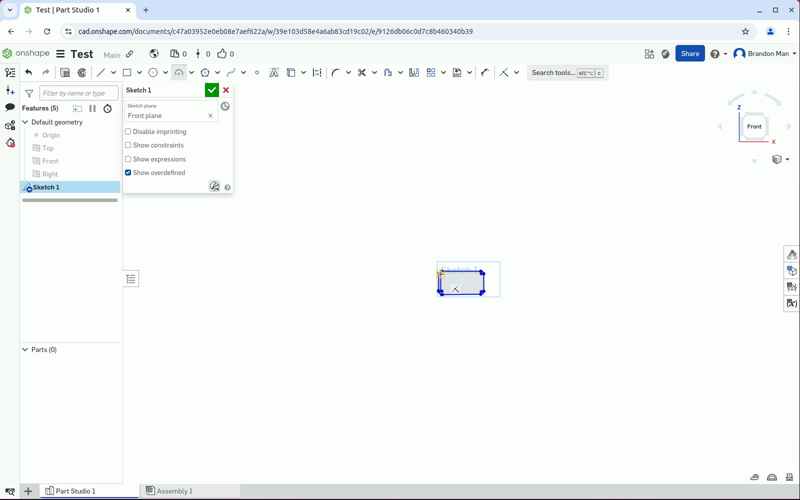
mouse_move(441, 273)
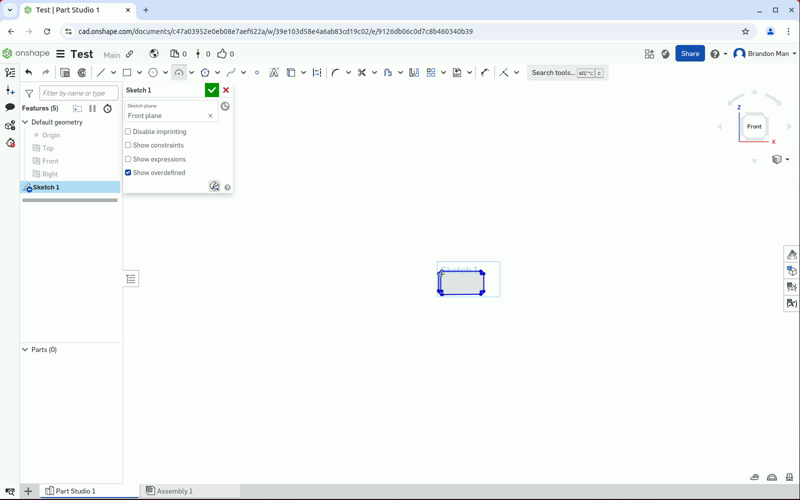
scroll(6)
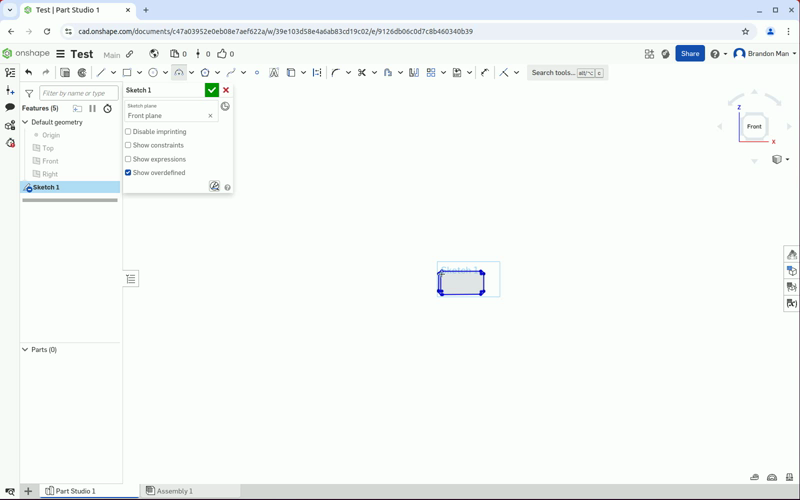
scroll(6)
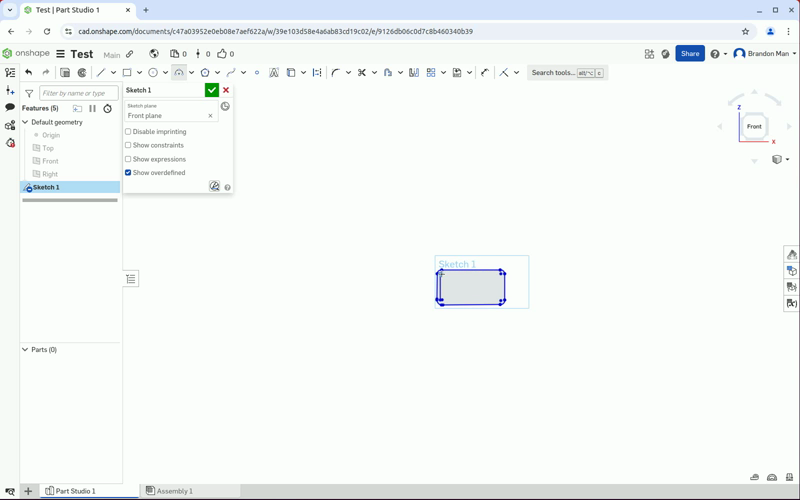
scroll(6)
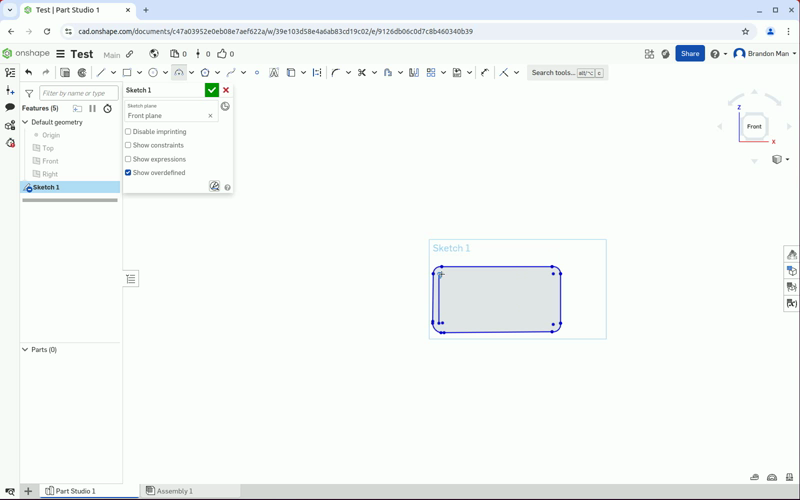
scroll(6)
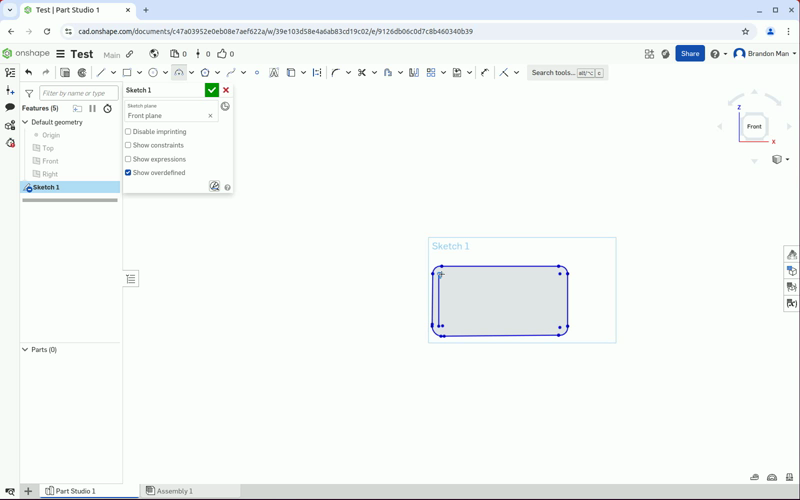
scroll(6)
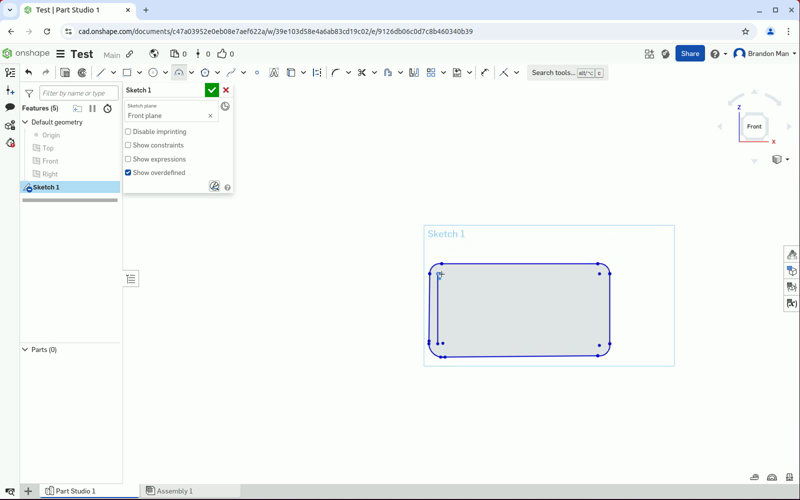
scroll(6)
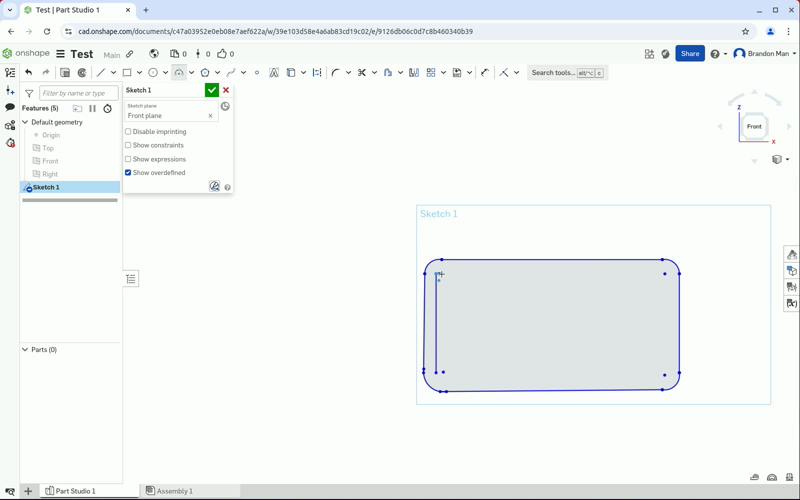
scroll(6)
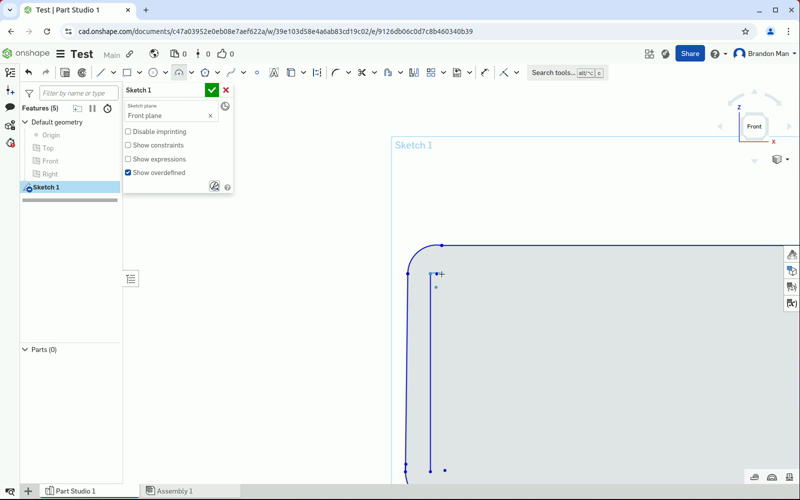
click(441, 273)
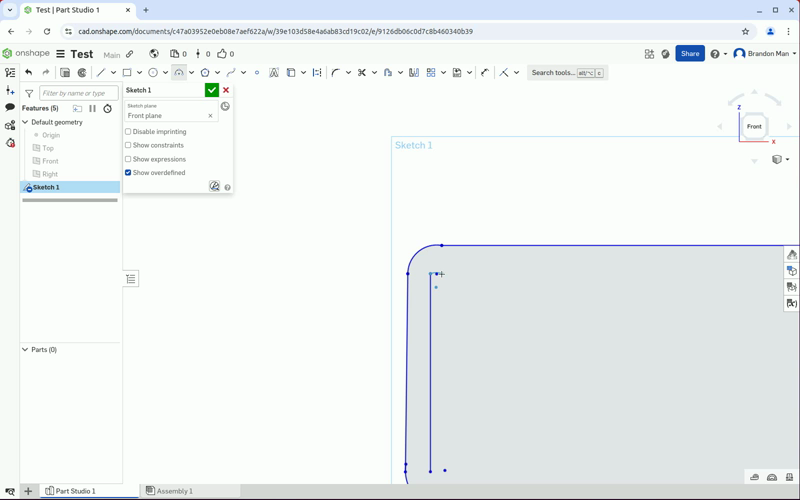
scroll(-6)
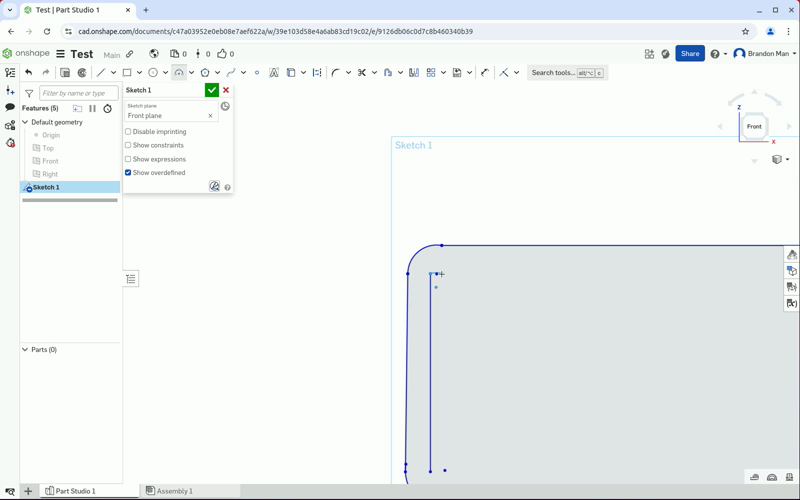
scroll(-6)
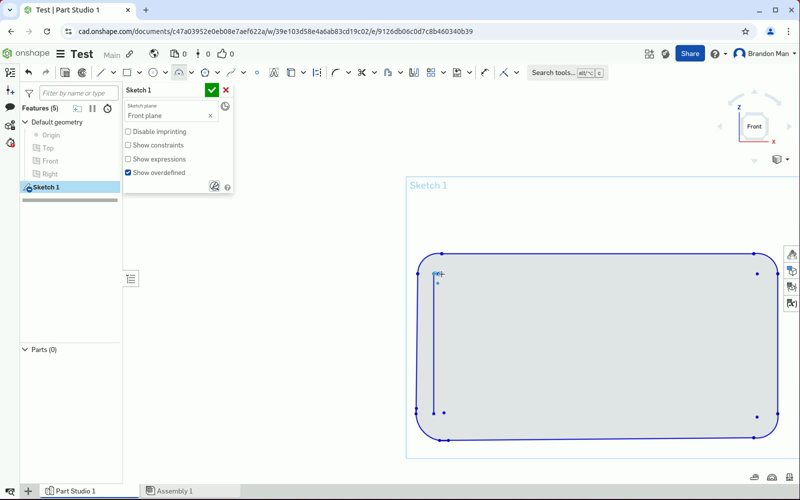
scroll(-6)
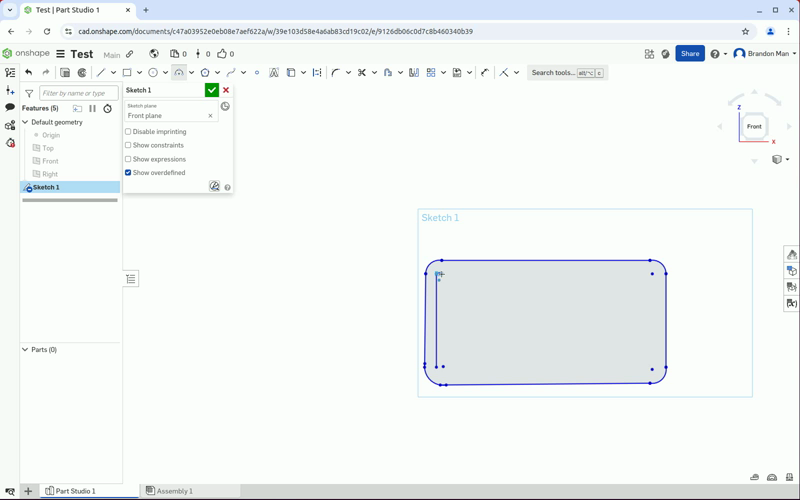
scroll(-6)
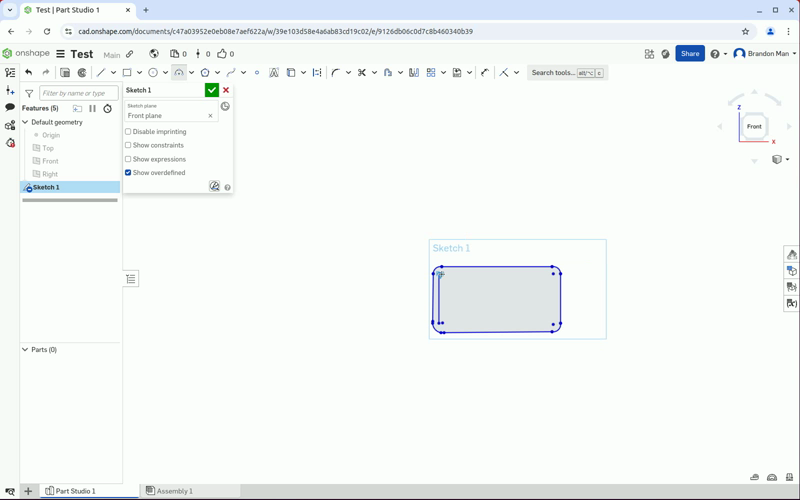
scroll(-6)
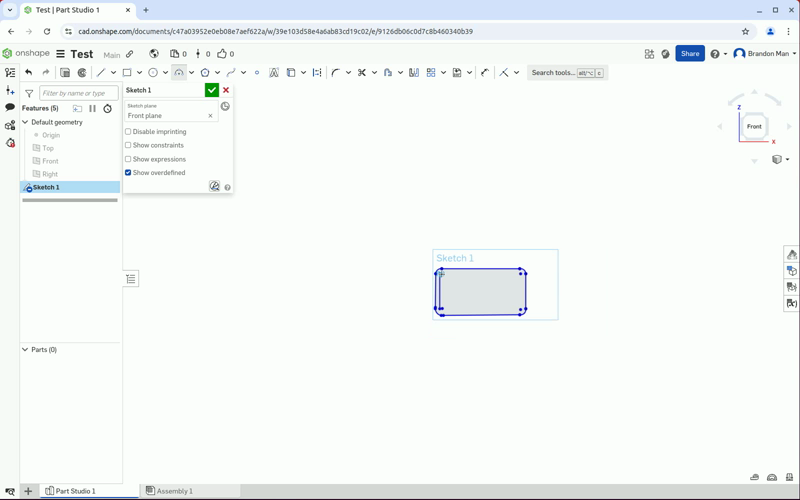
scroll(-6)
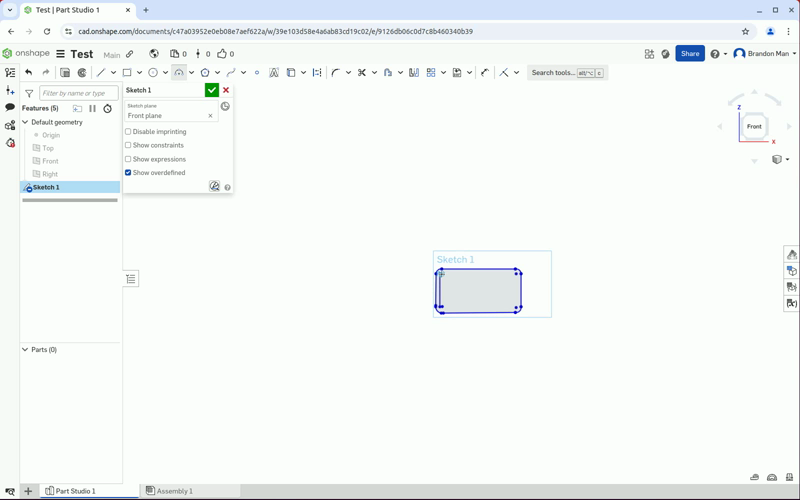
scroll(-6)
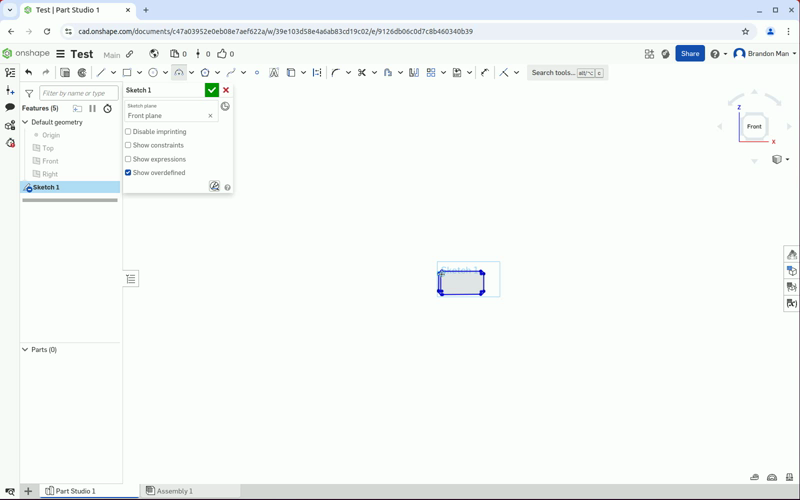
mouse_move(440, 273)
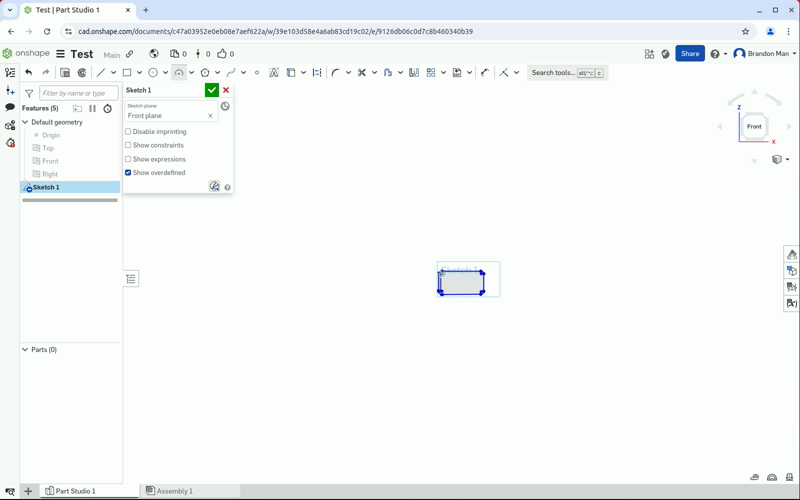
scroll(6)
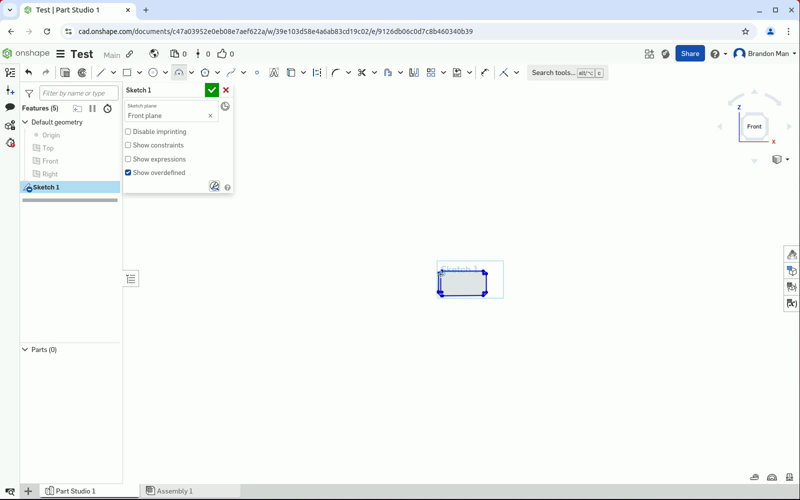
scroll(6)
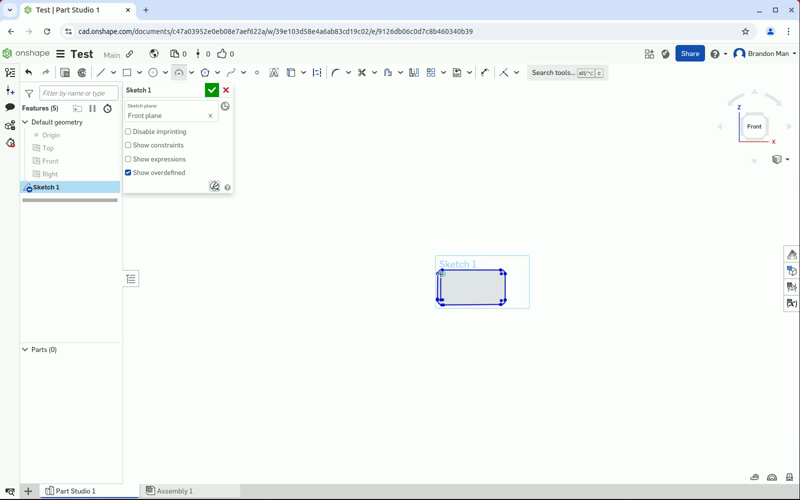
scroll(6)
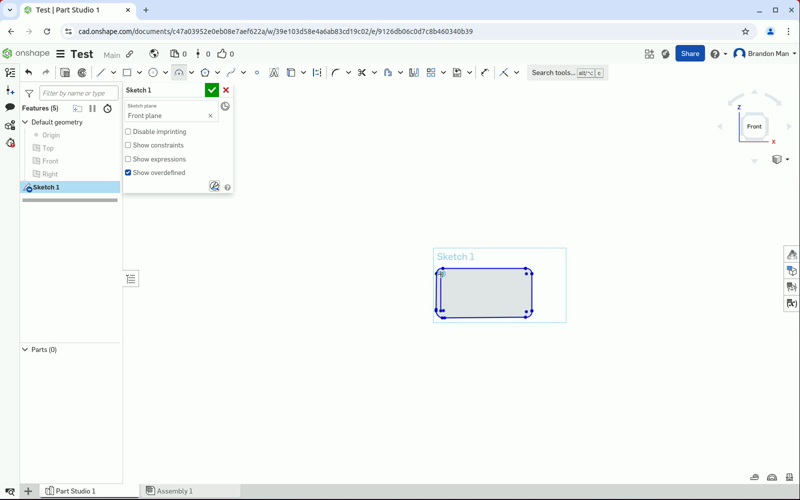
scroll(6)
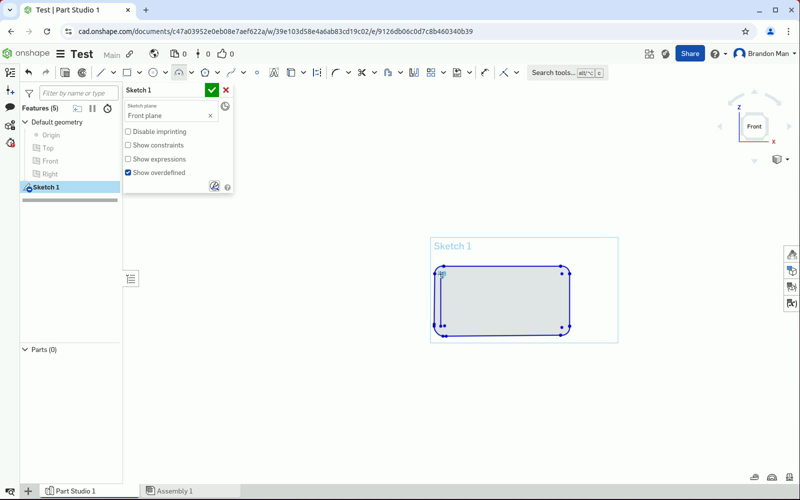
scroll(6)
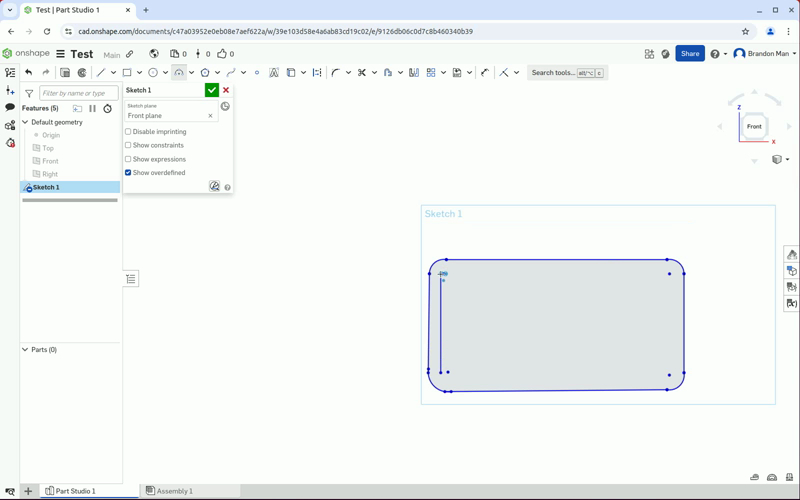
scroll(6)
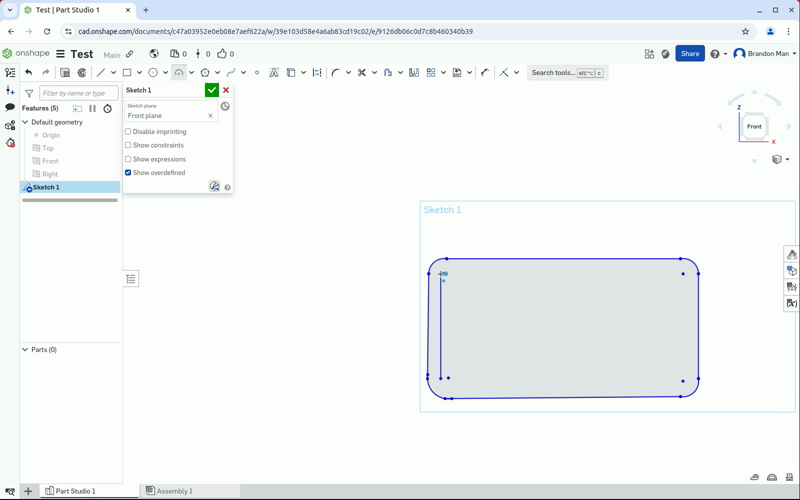
scroll(6)
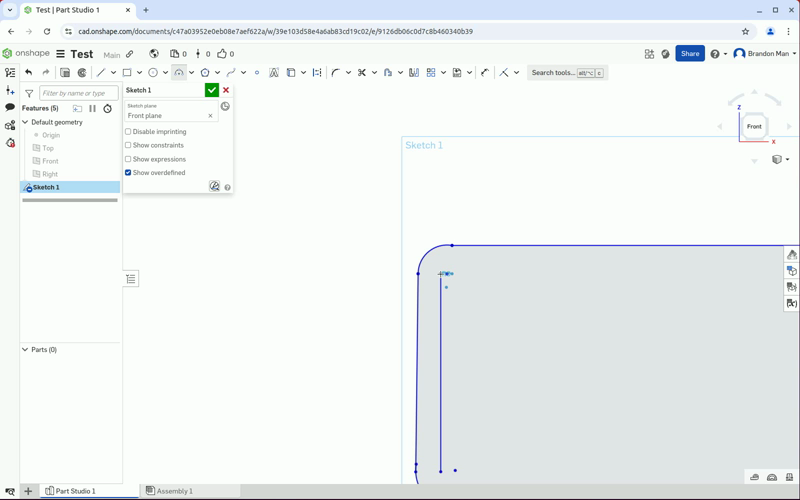
click(440, 273)
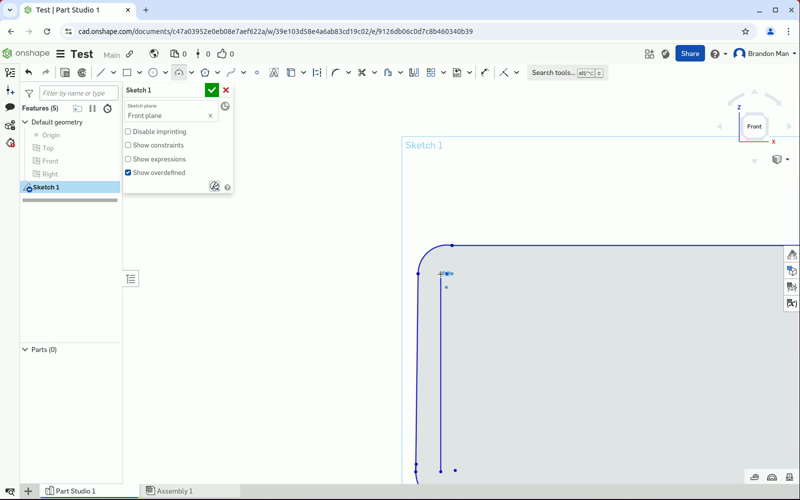
scroll(-6)
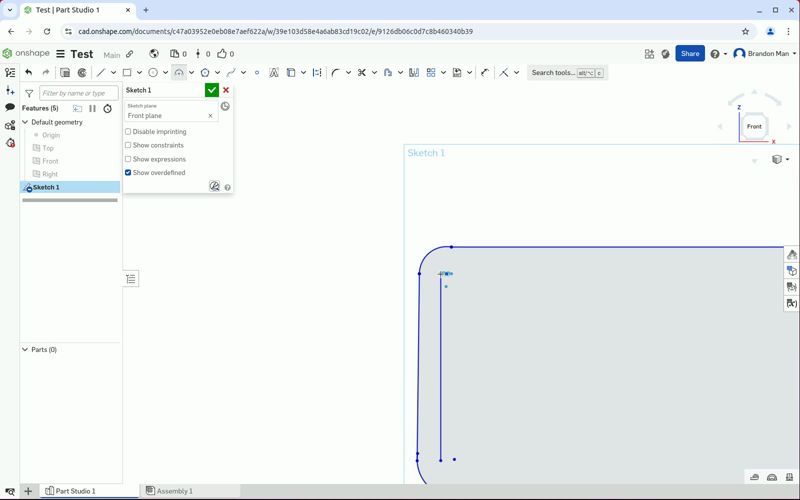
scroll(-6)
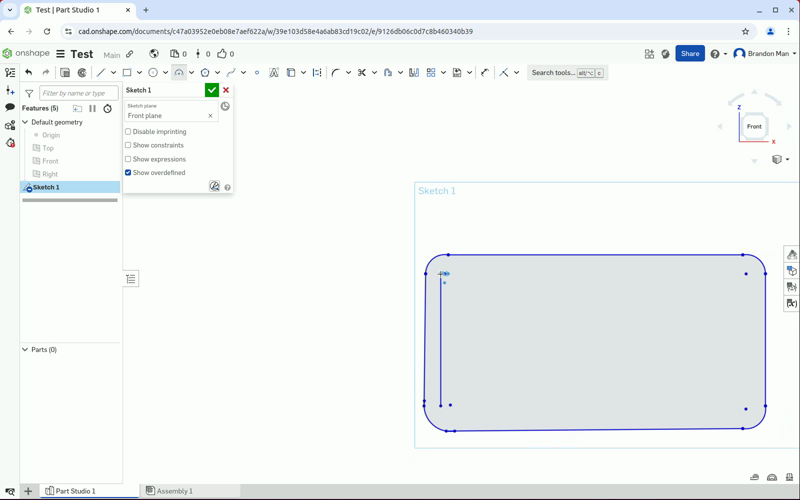
scroll(-6)
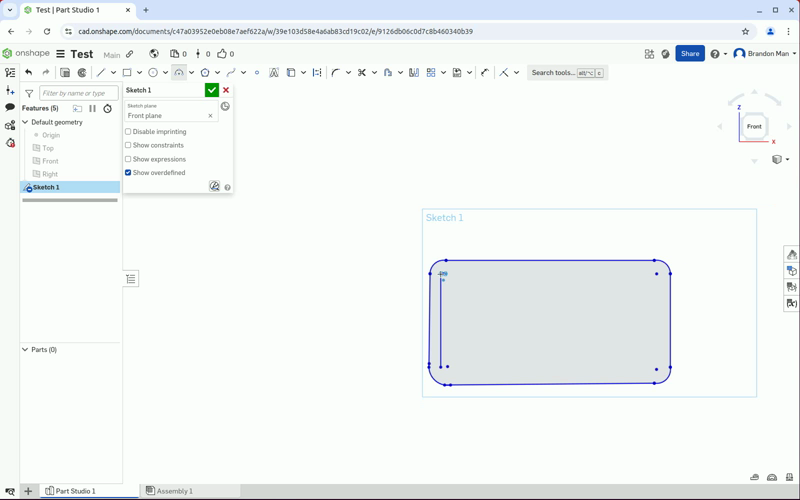
scroll(-6)
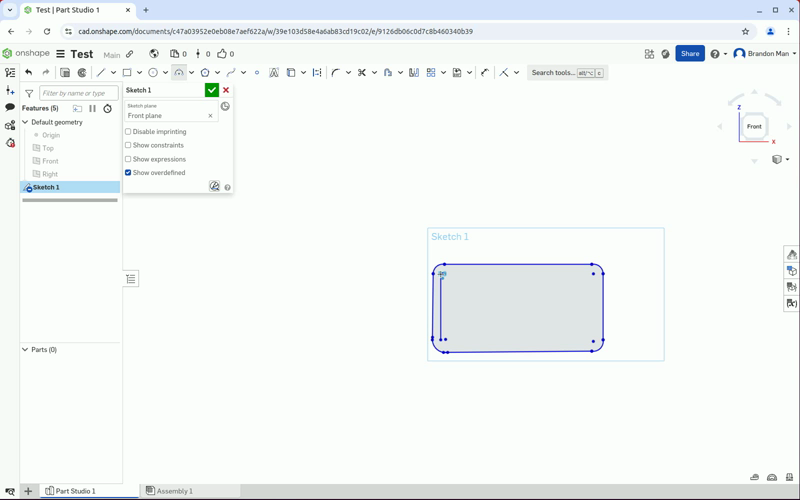
scroll(-6)
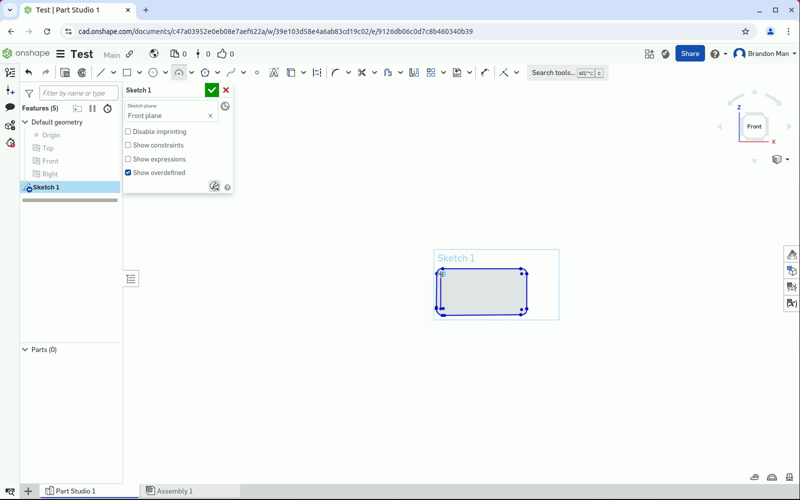
scroll(-6)
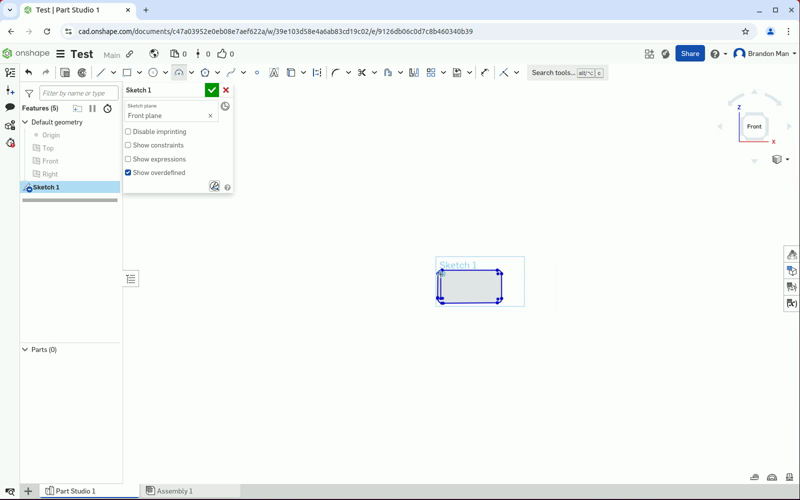
scroll(-6)
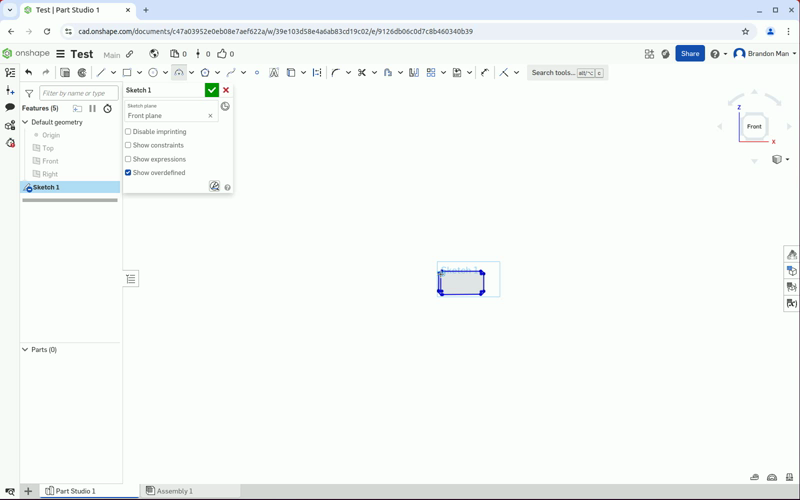
key_up(shift)
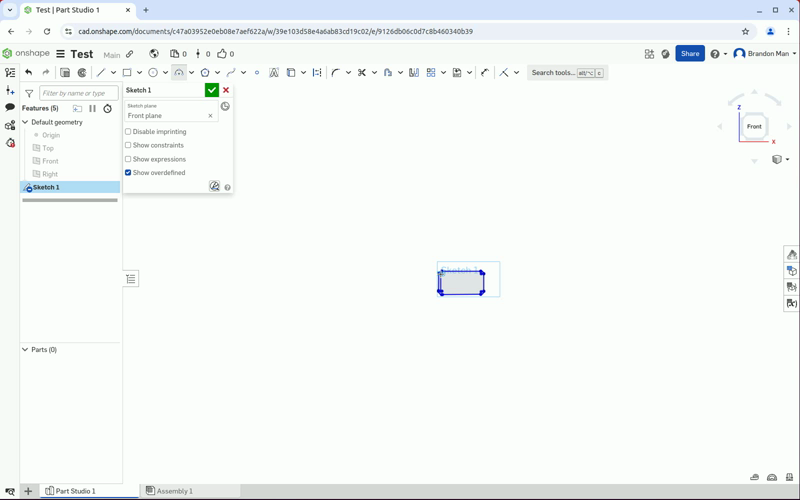
key(esc)
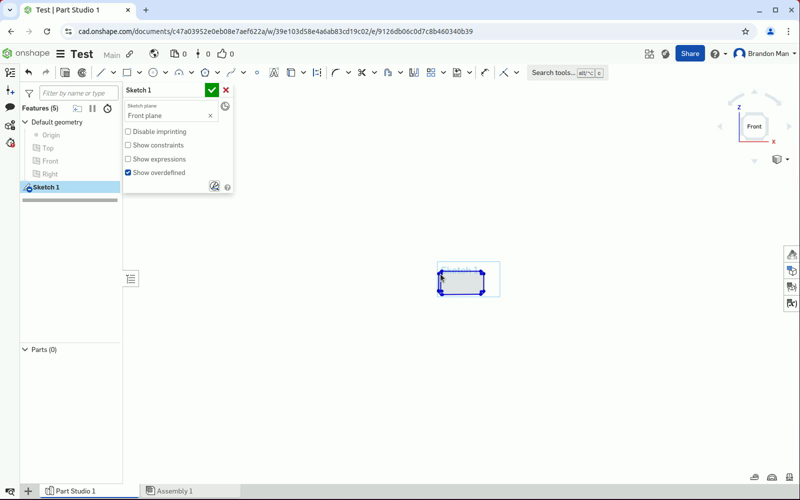
key(l)
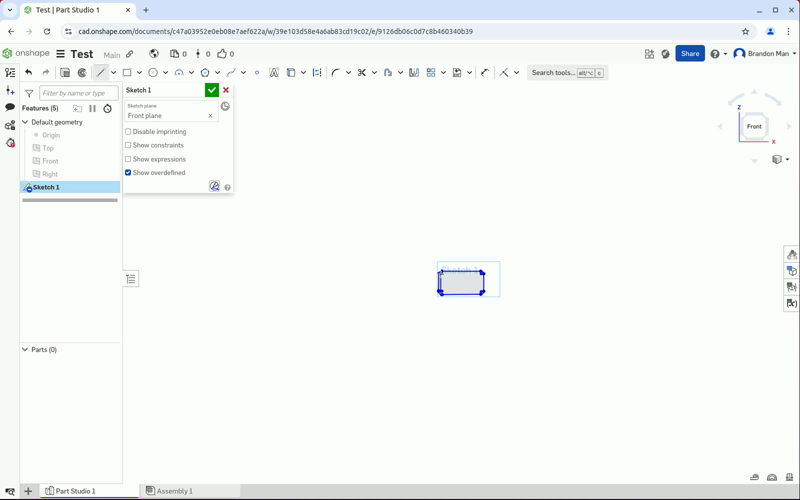
mouse_move(441, 273)
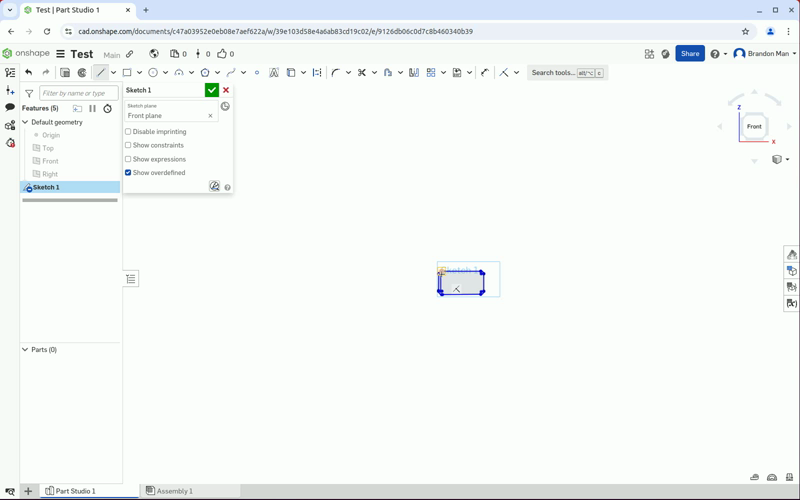
scroll(6)
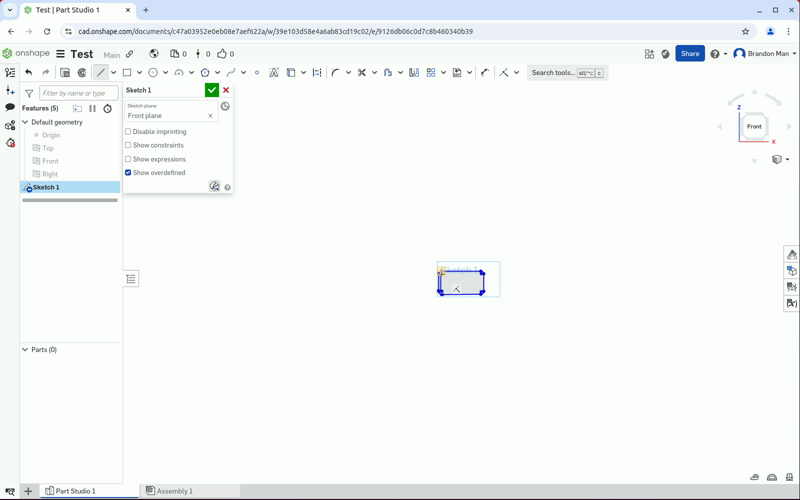
scroll(6)
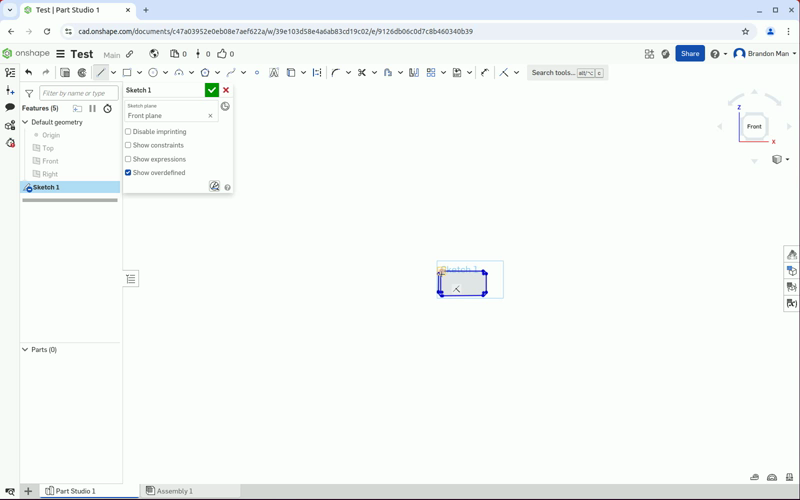
scroll(6)
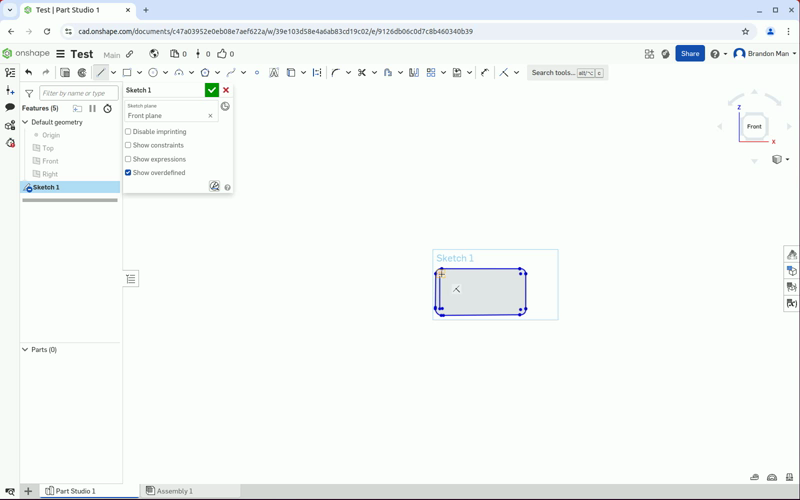
scroll(6)
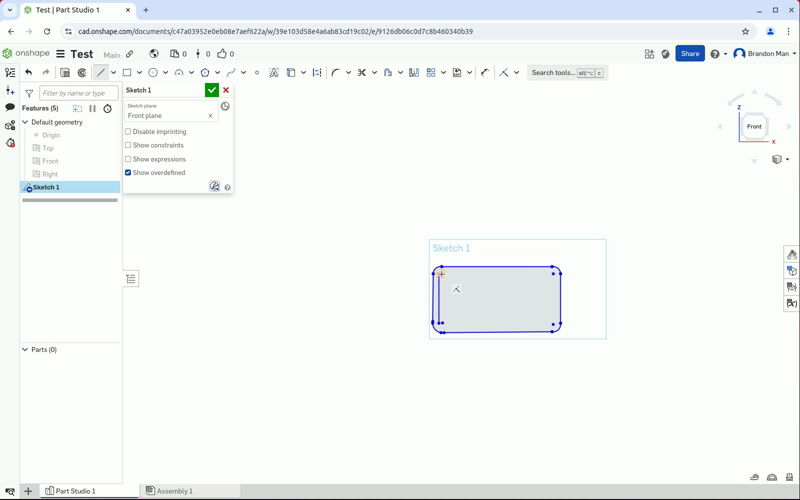
scroll(6)
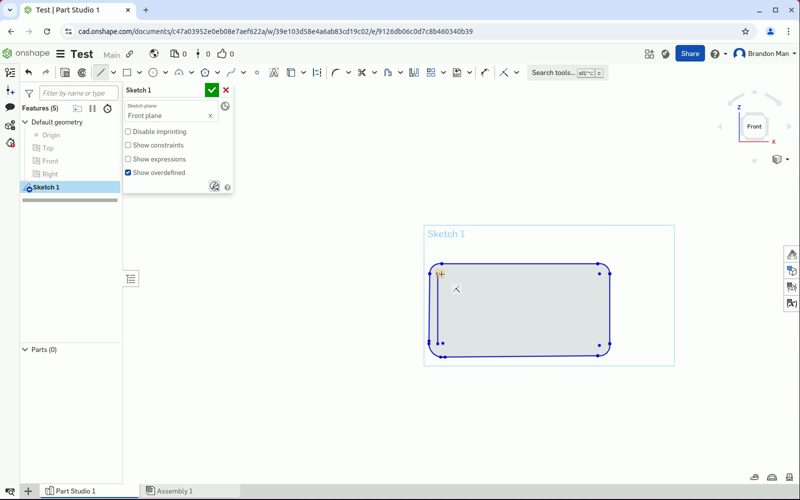
scroll(6)
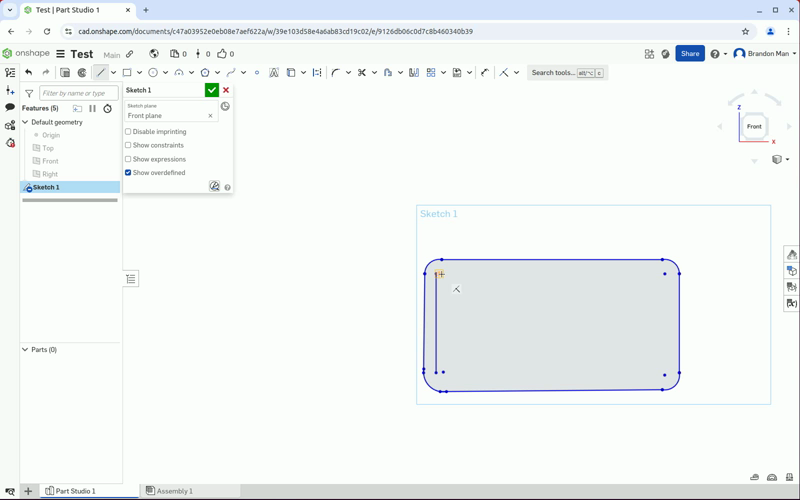
scroll(6)
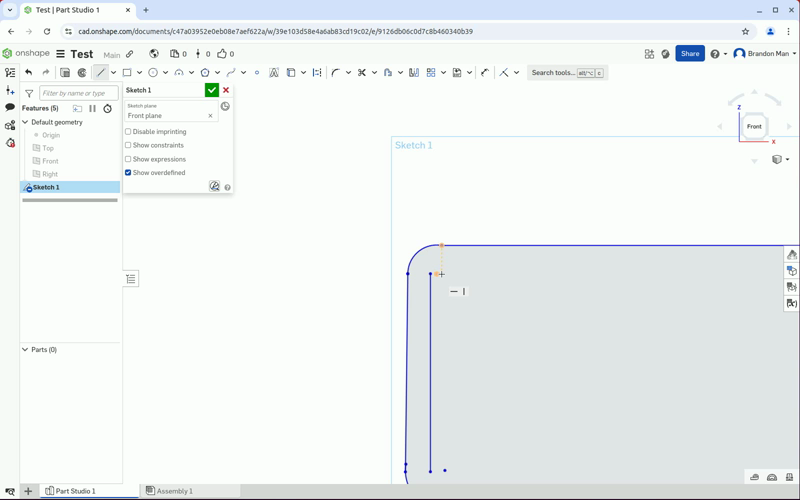
click(441, 273)
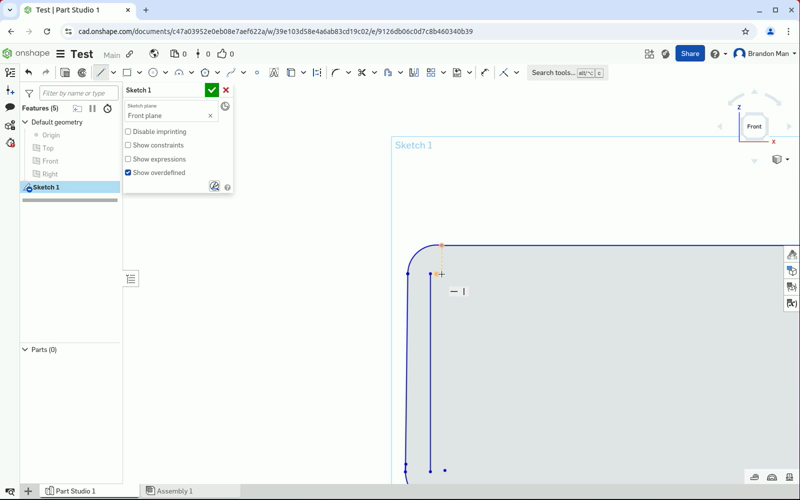
scroll(-6)
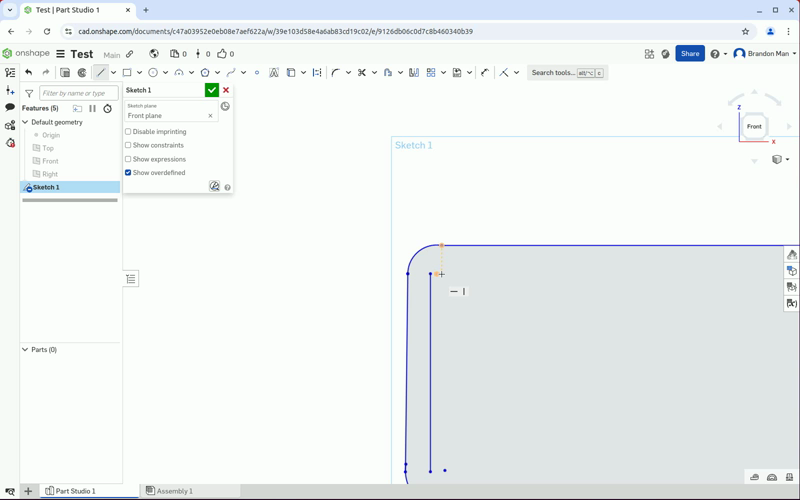
scroll(-6)
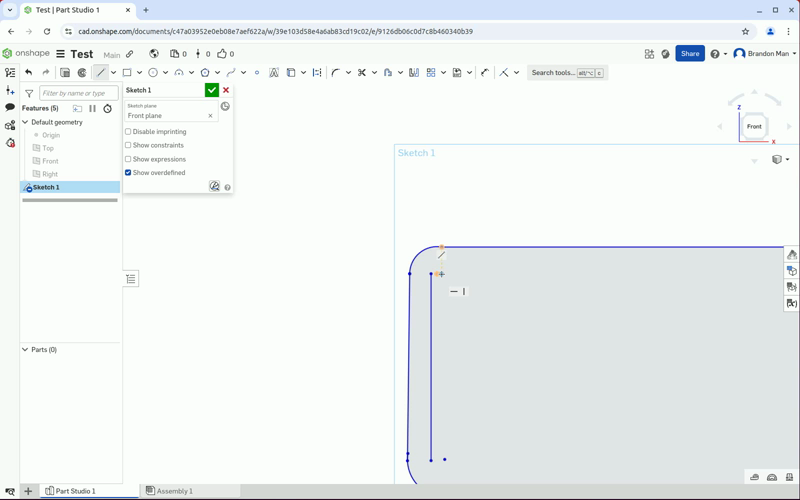
scroll(-6)
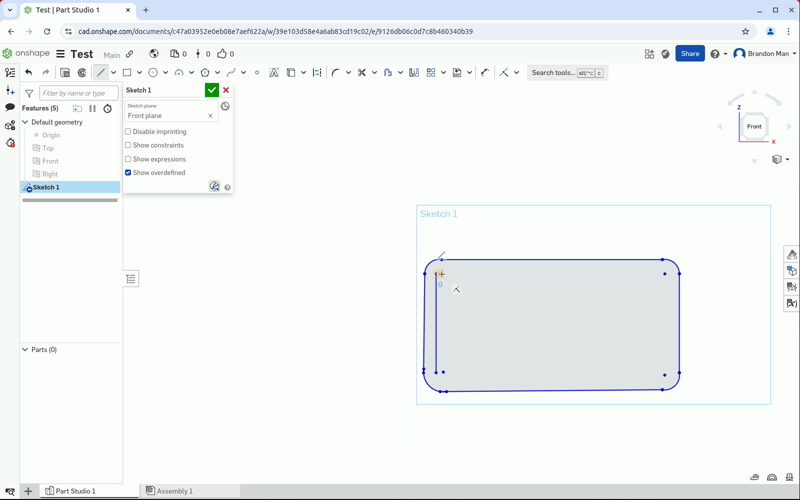
scroll(-6)
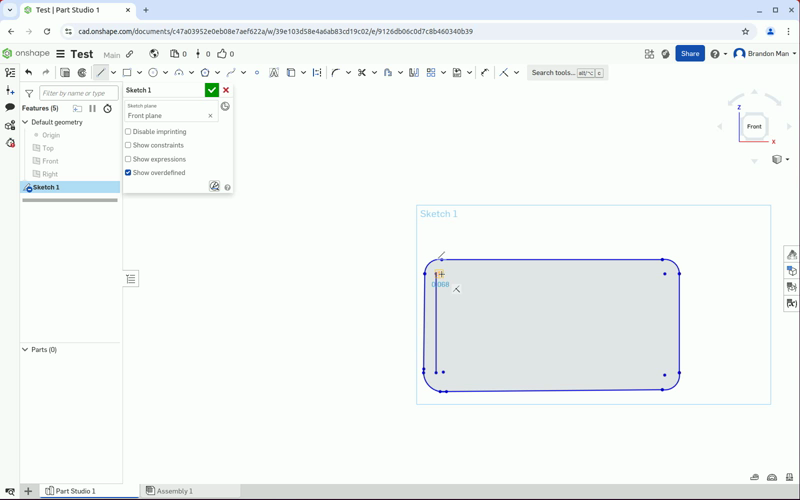
scroll(-6)
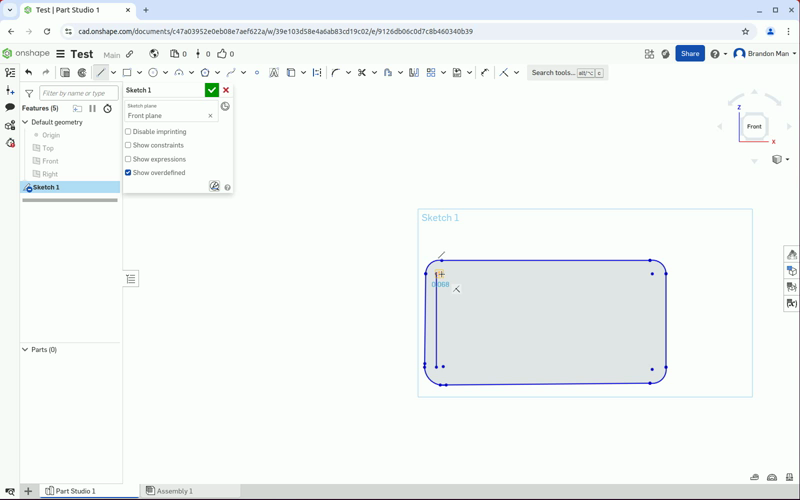
scroll(-6)
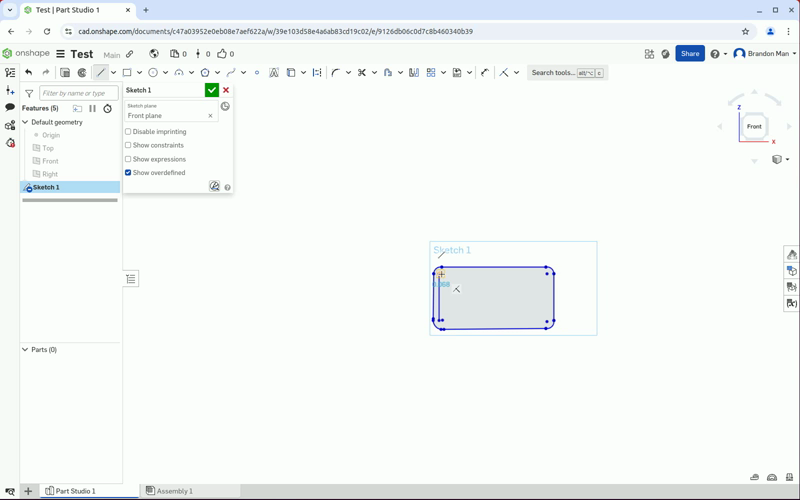
scroll(-6)
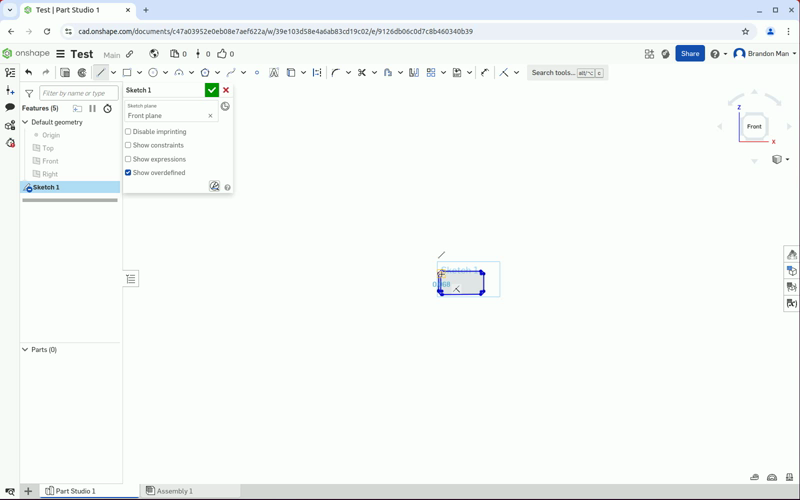
key_down(shift)
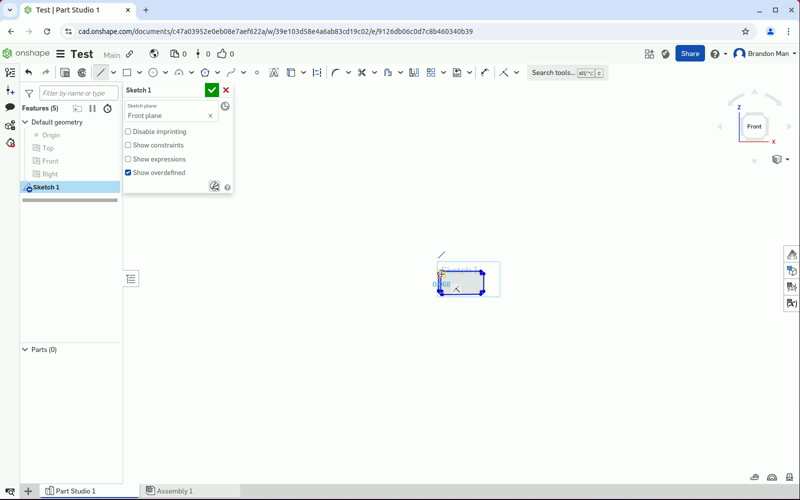
mouse_move(471, 273)
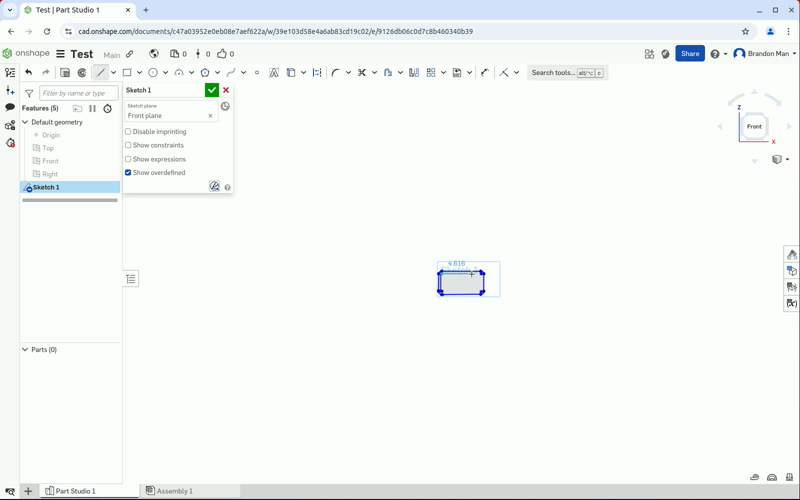
mouse_move(480, 273)
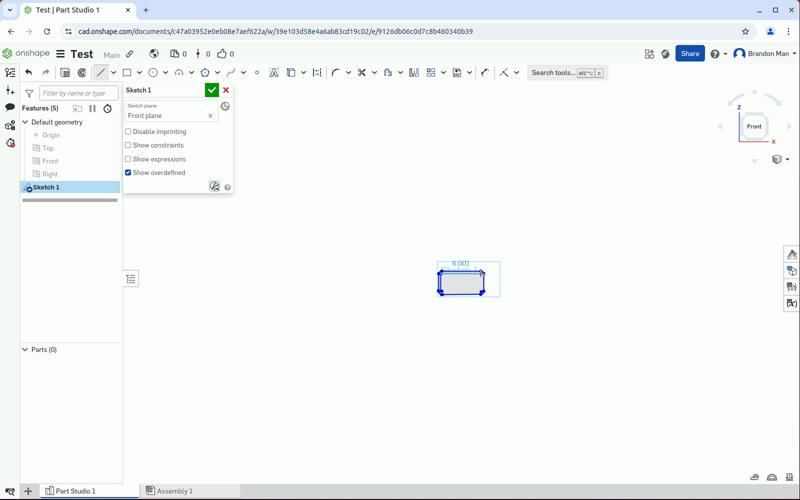
scroll(6)
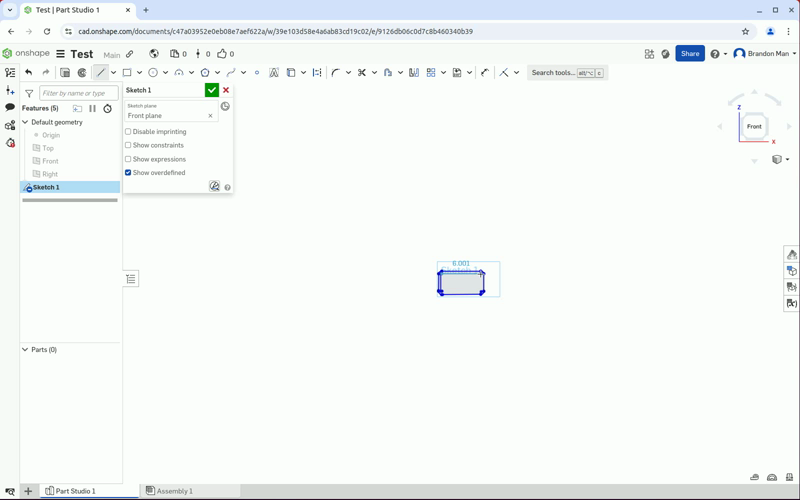
scroll(6)
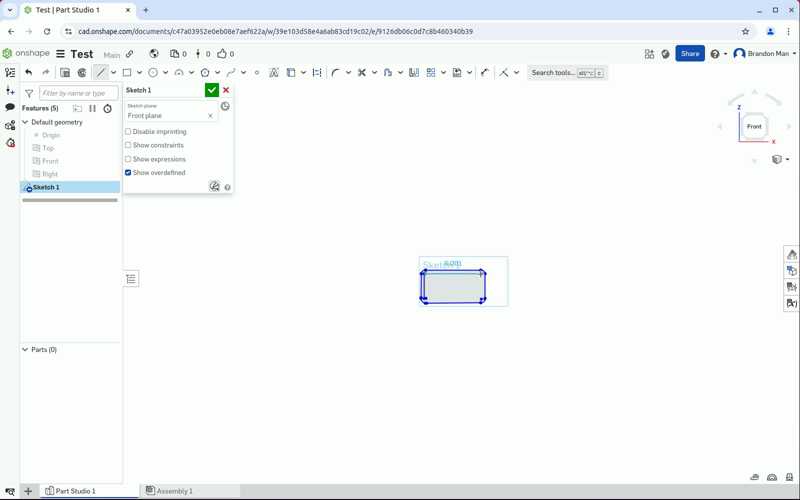
scroll(6)
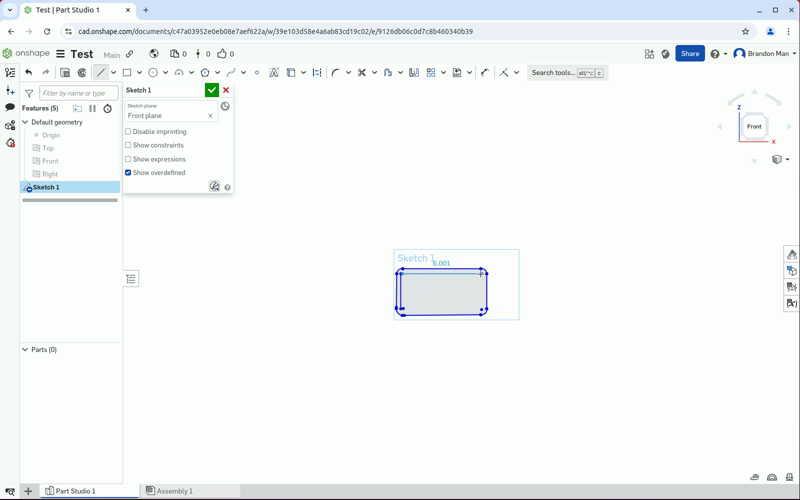
scroll(6)
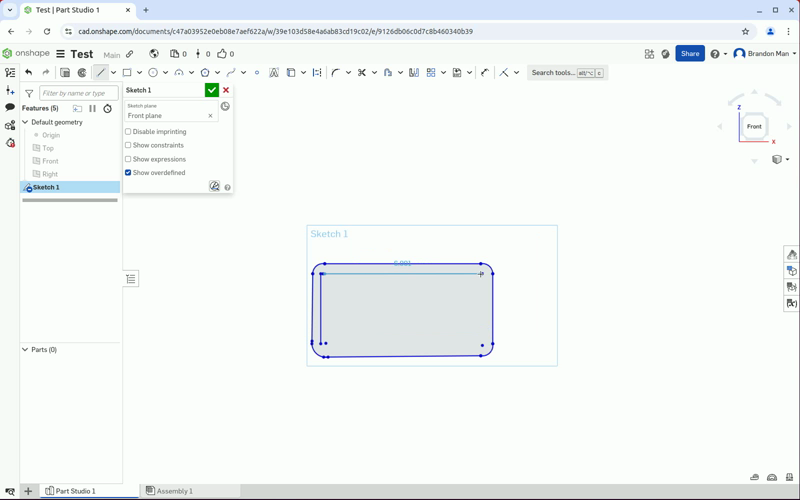
scroll(6)
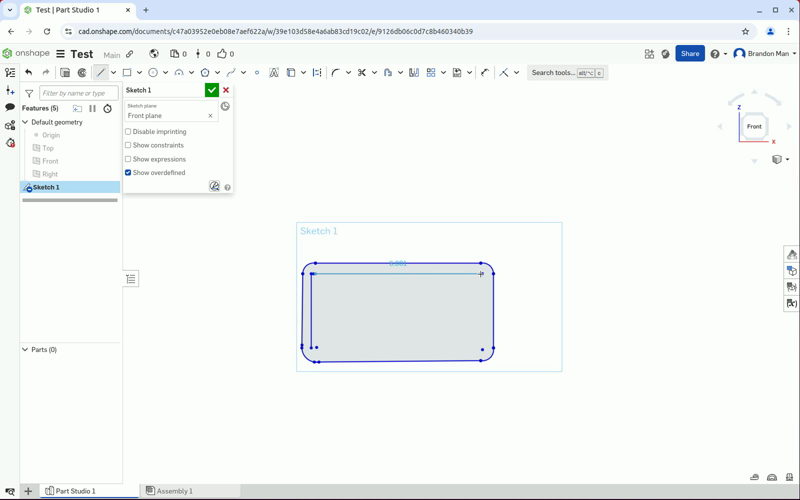
scroll(6)
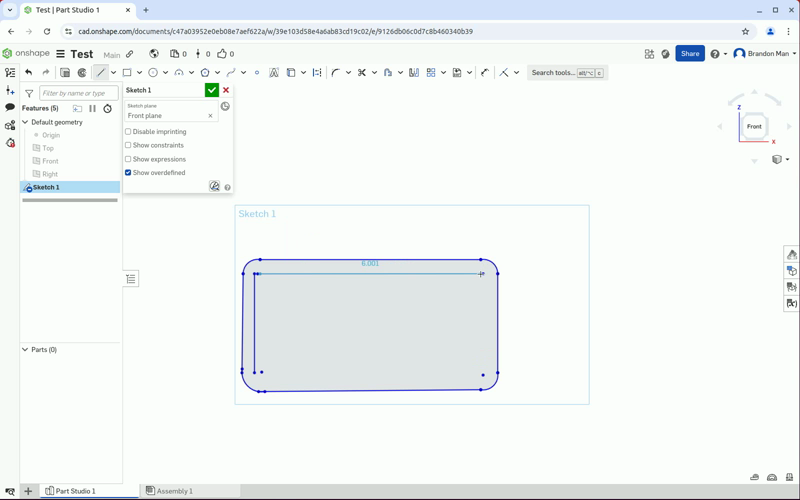
scroll(6)
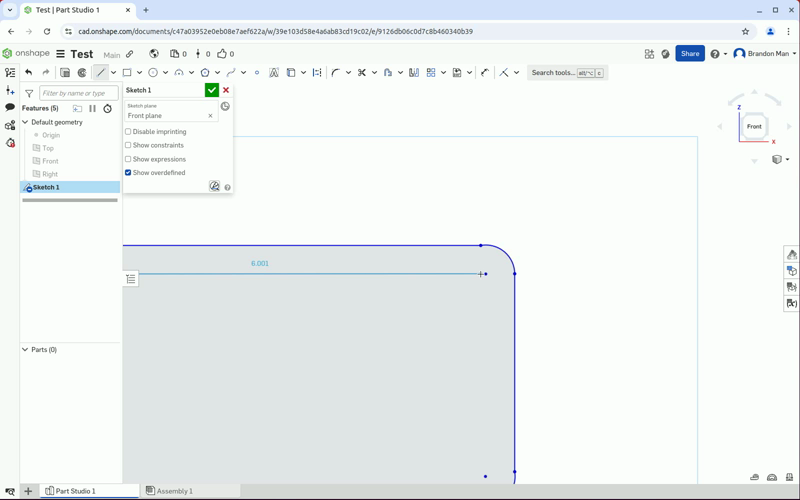
click(480, 273)
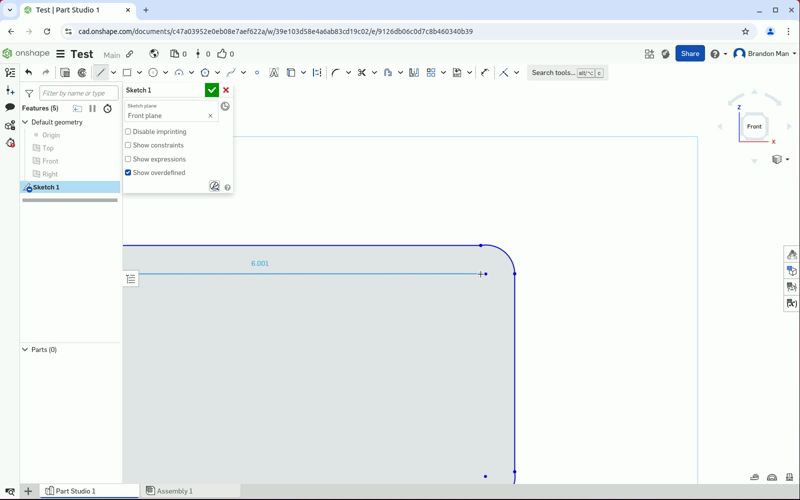
scroll(-6)
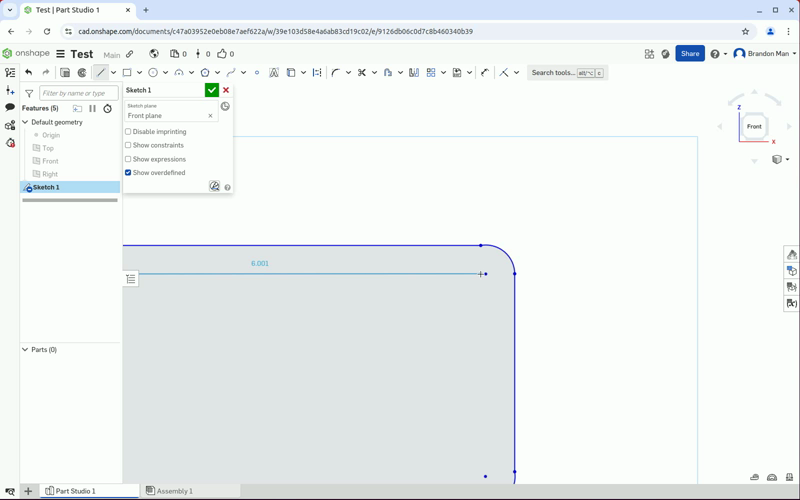
scroll(-6)
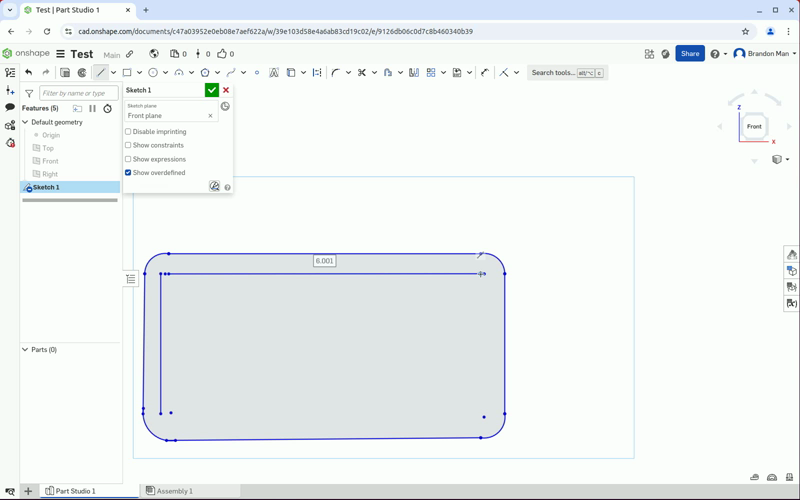
scroll(-6)
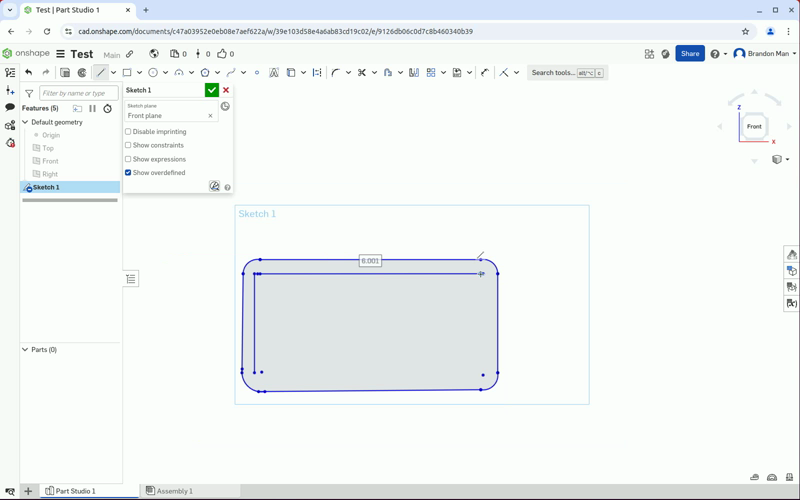
scroll(-6)
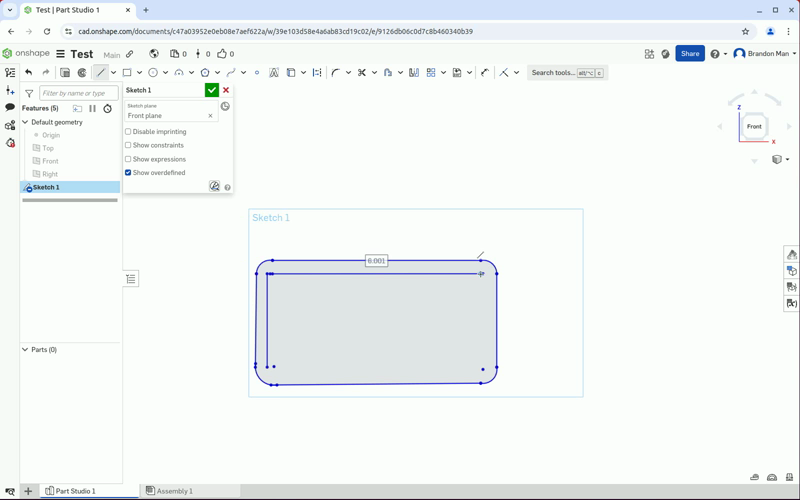
scroll(-6)
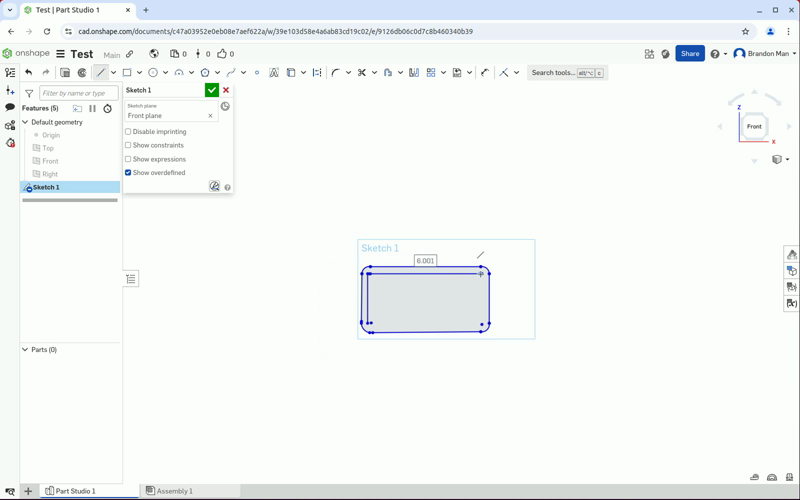
scroll(-6)
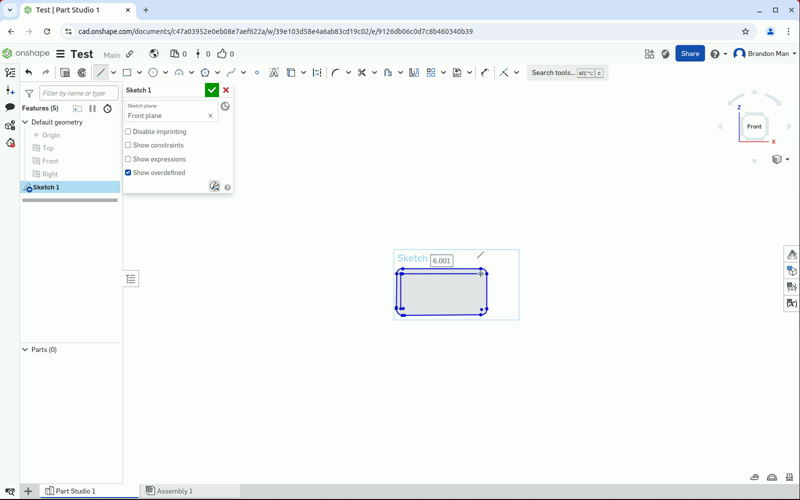
scroll(-6)
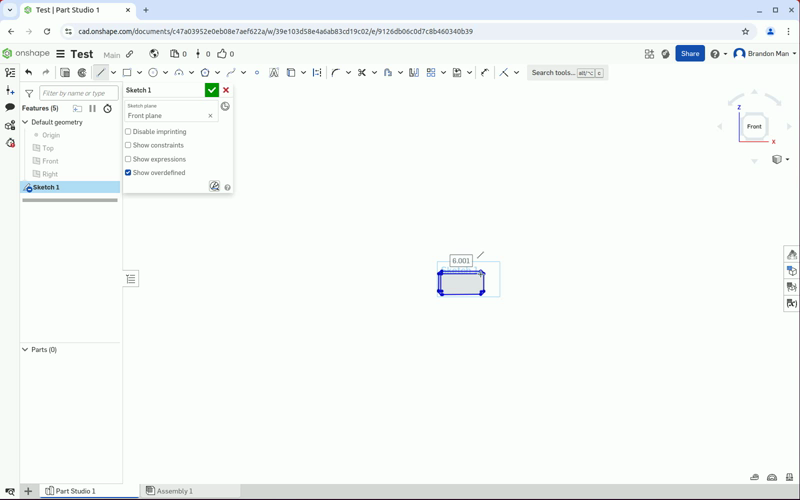
key_up(shift)
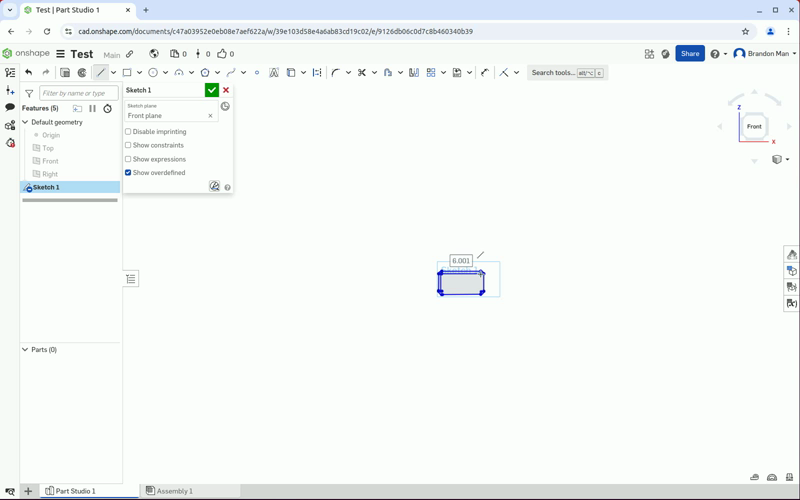
key(esc)
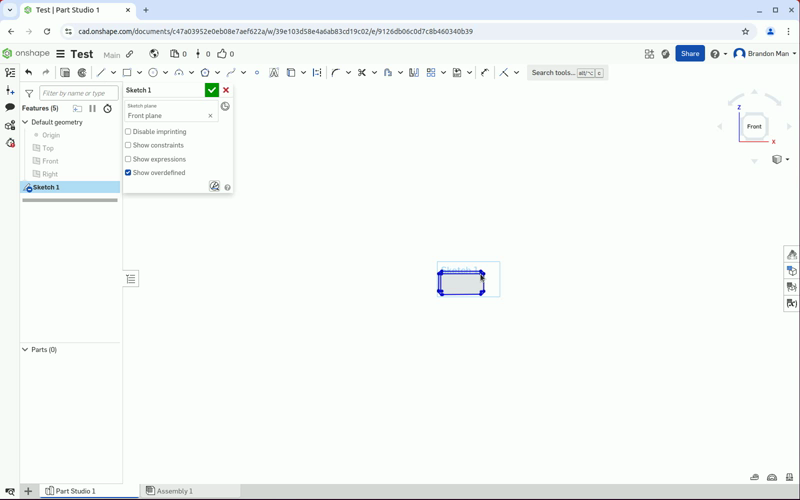
key(a)
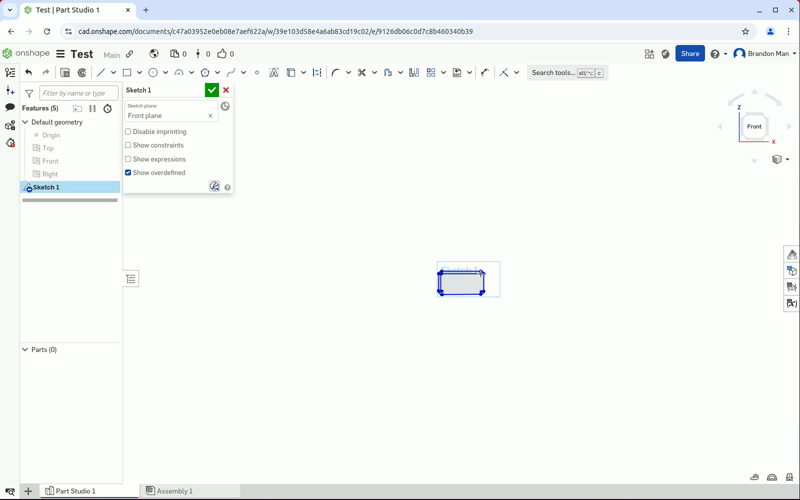
mouse_move(480, 273)
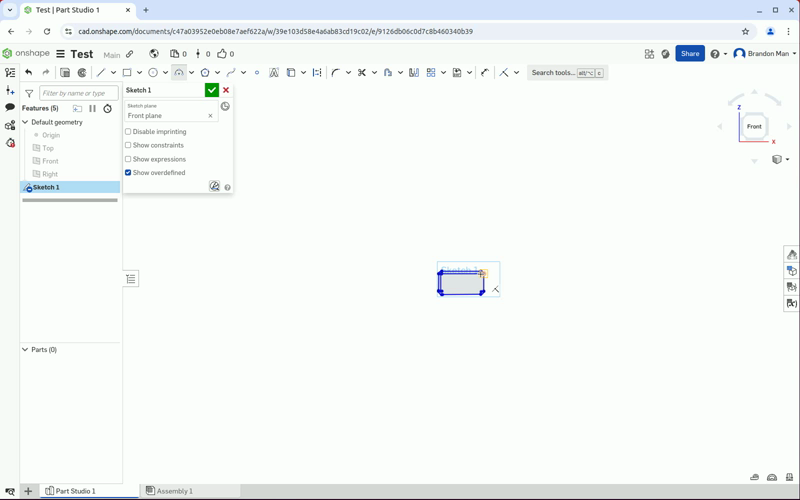
scroll(6)
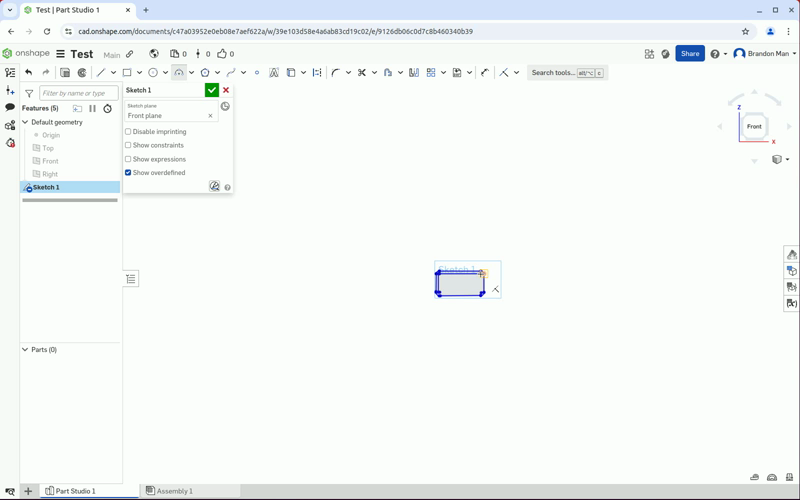
scroll(6)
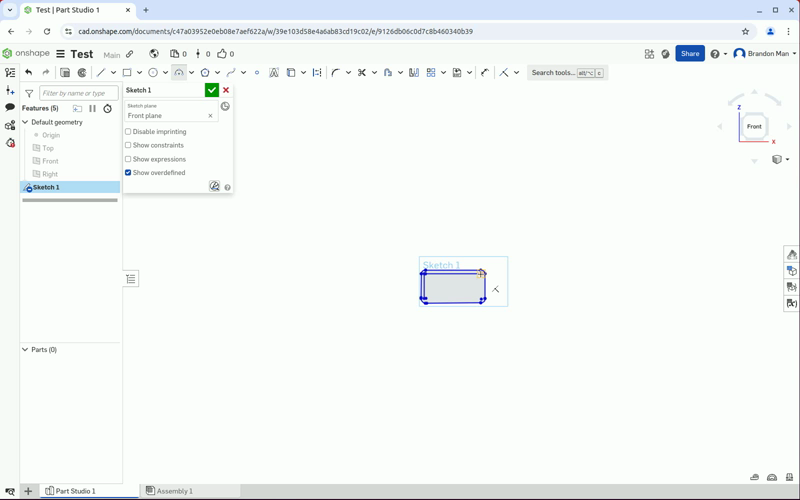
scroll(6)
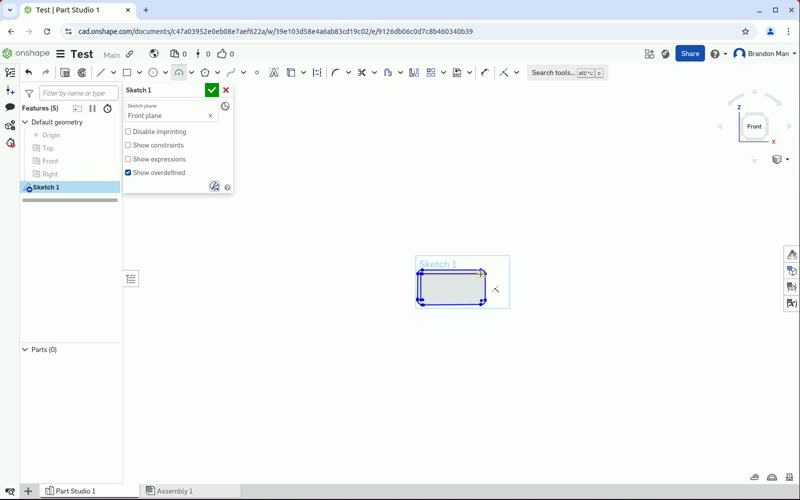
scroll(6)
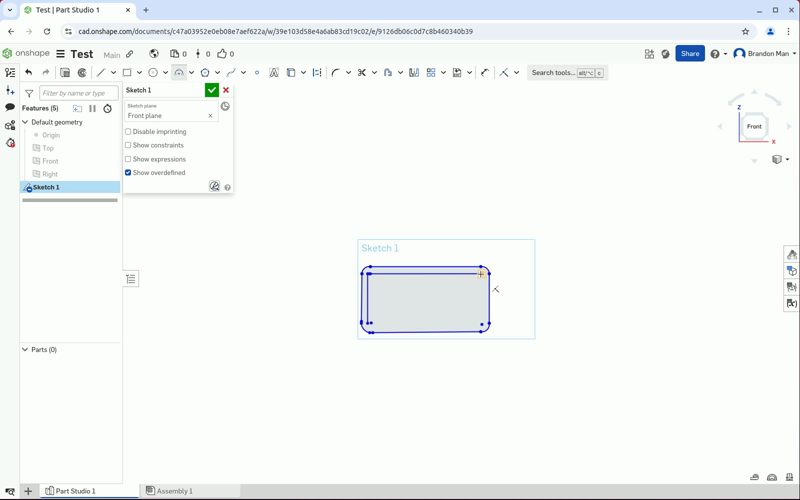
scroll(6)
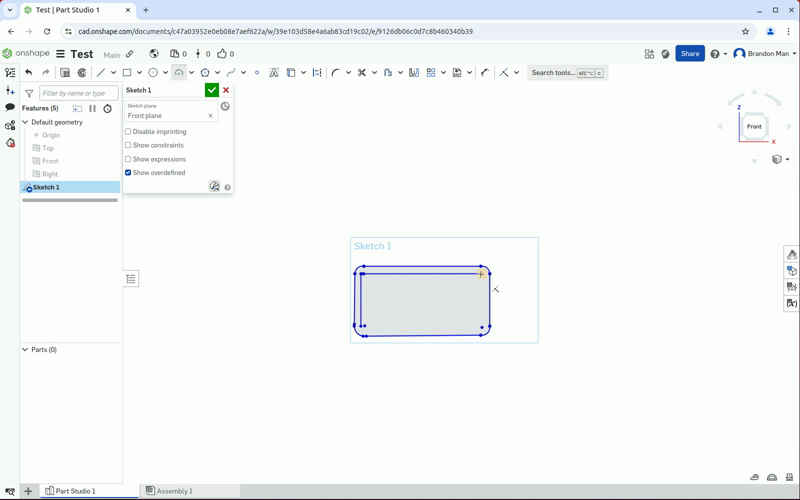
scroll(6)
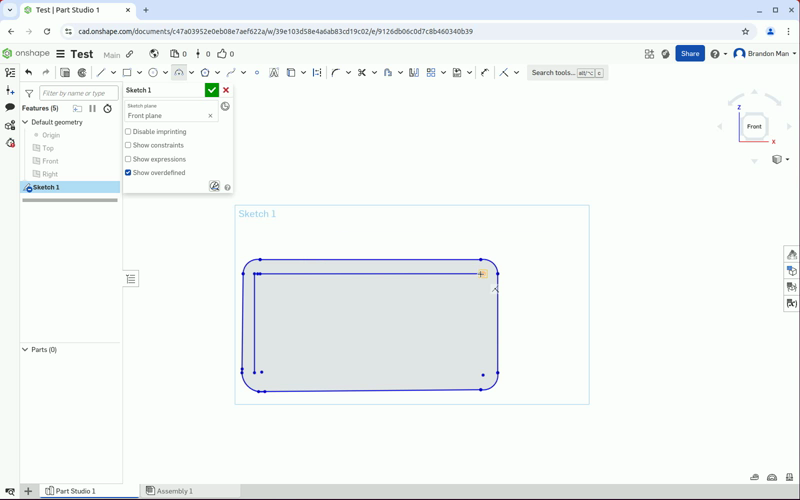
scroll(6)
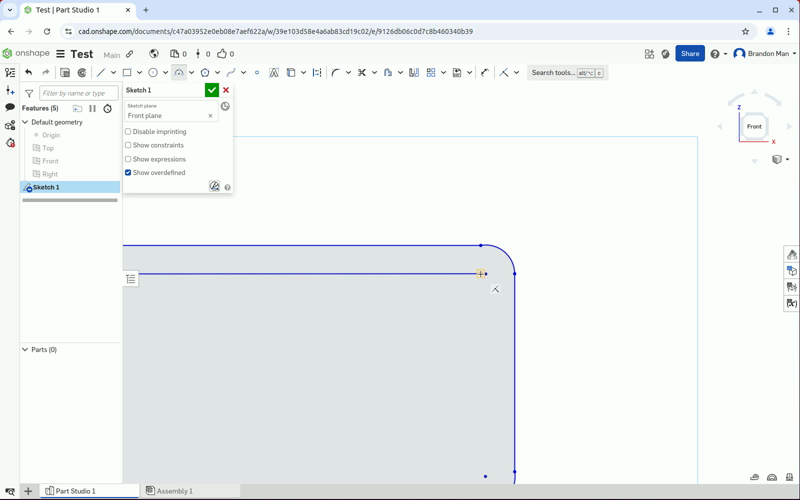
click(480, 273)
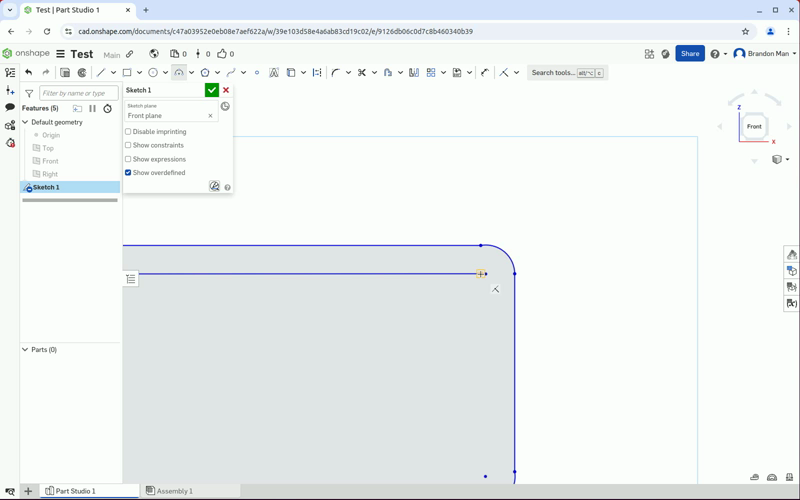
scroll(-6)
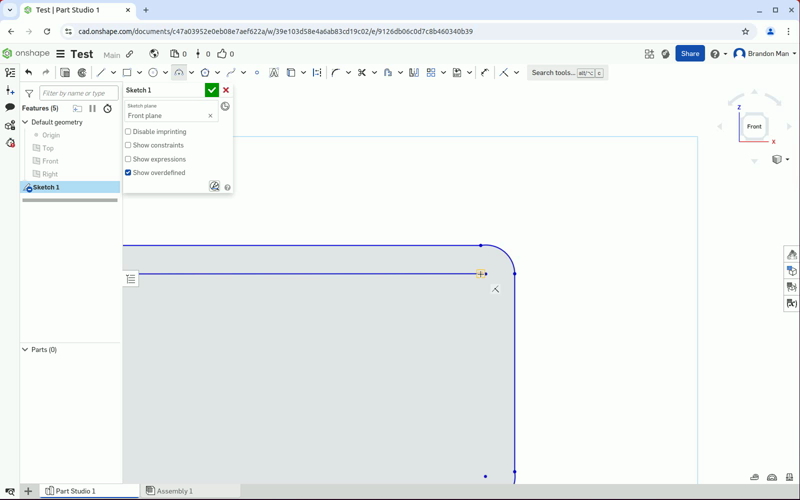
scroll(-6)
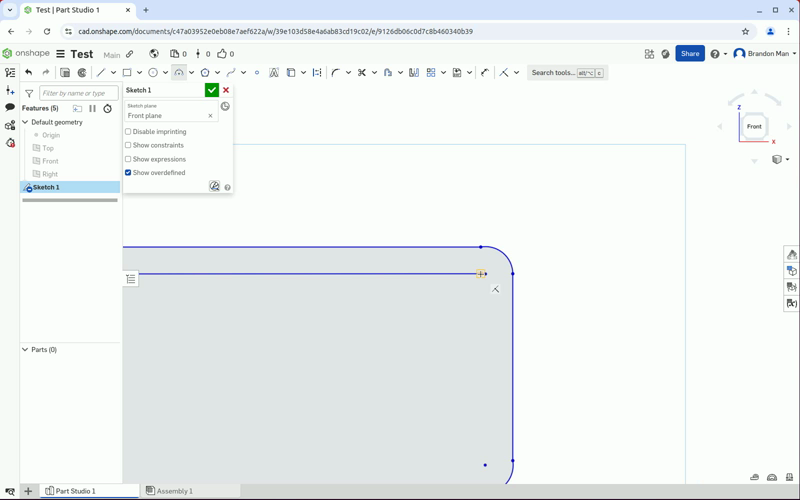
scroll(-6)
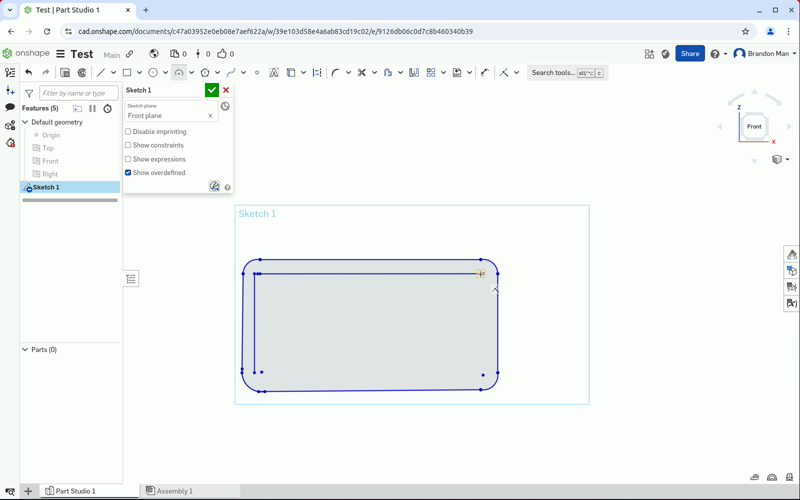
scroll(-6)
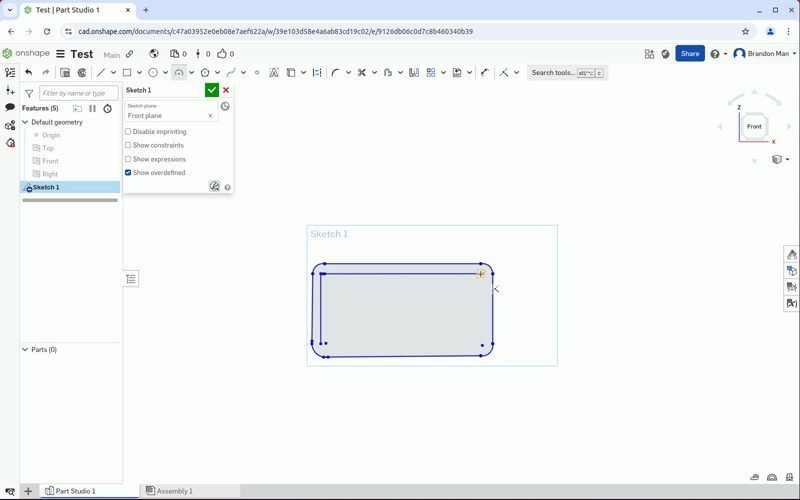
scroll(-6)
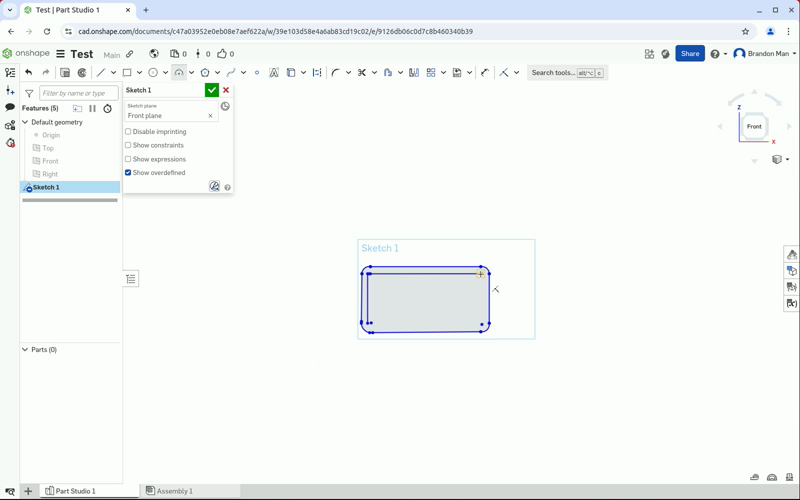
scroll(-6)
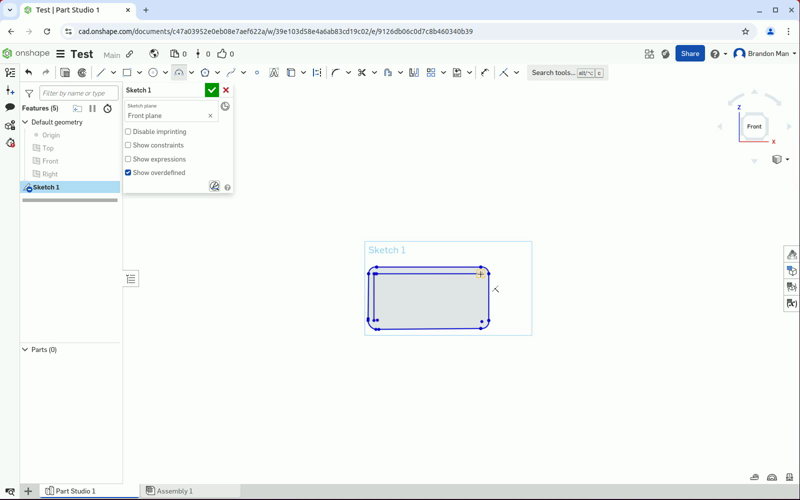
scroll(-6)
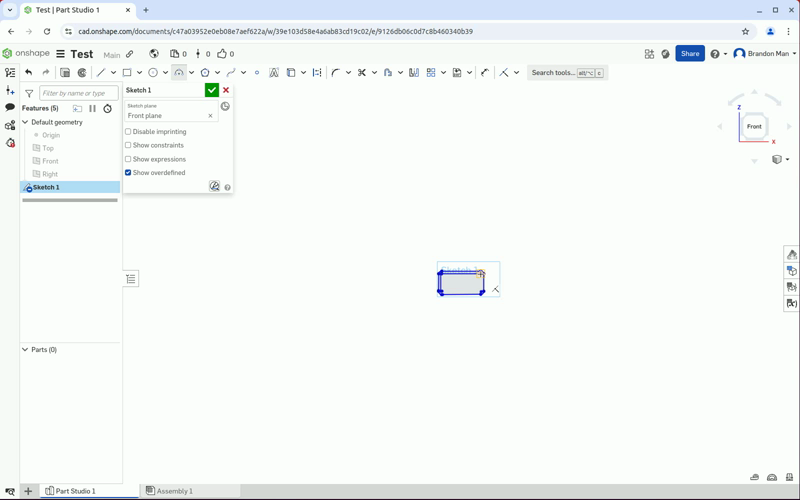
key_down(shift)
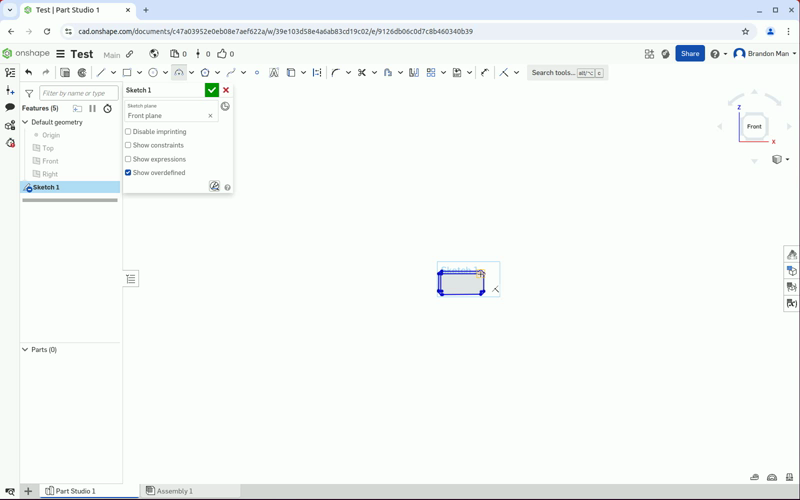
mouse_move(481, 273)
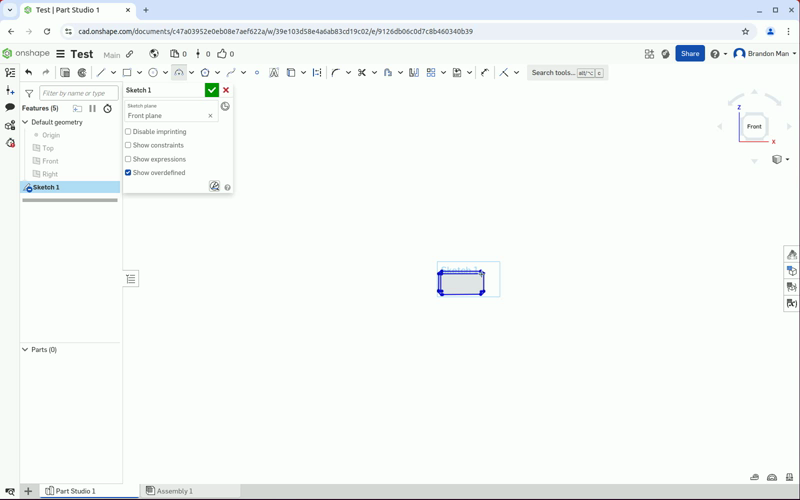
scroll(6)
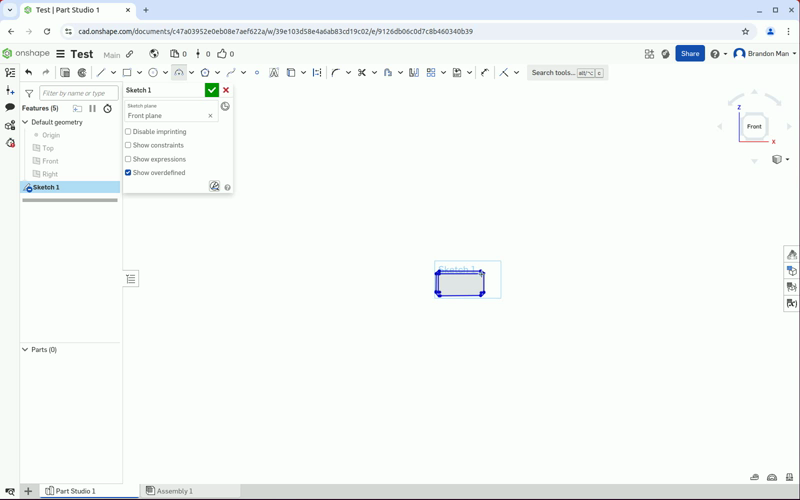
scroll(6)
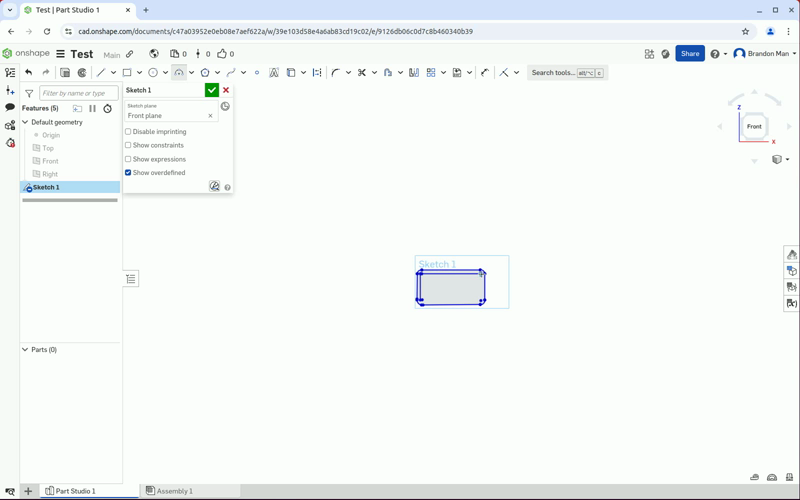
scroll(6)
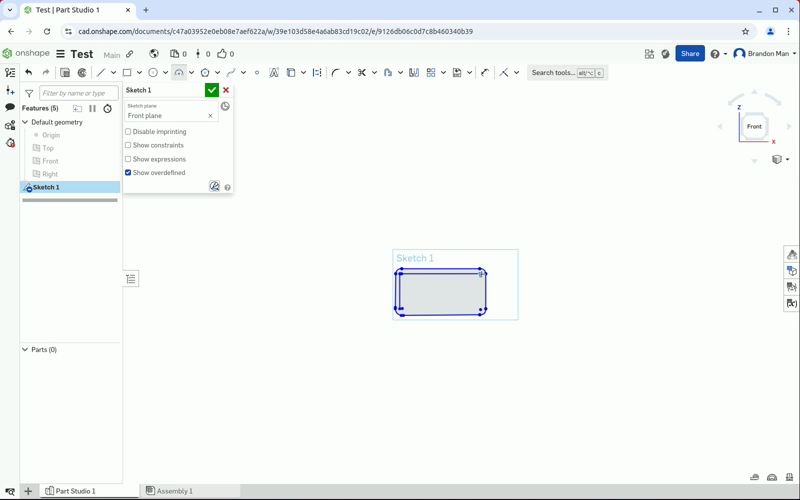
scroll(6)
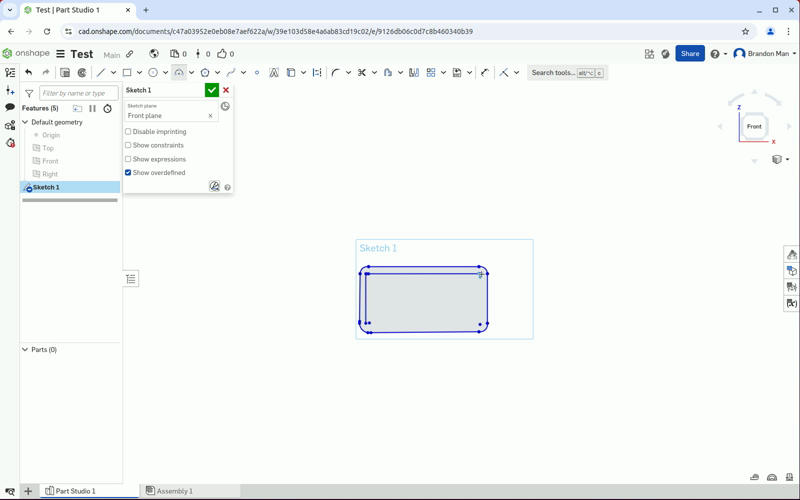
scroll(6)
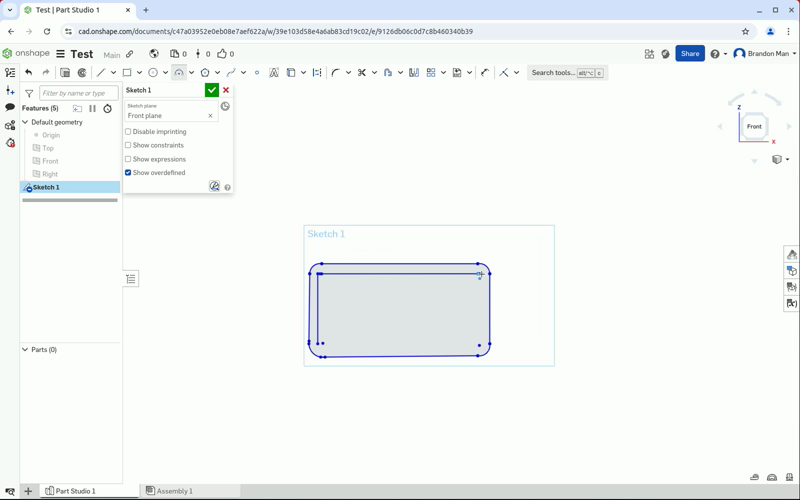
scroll(6)
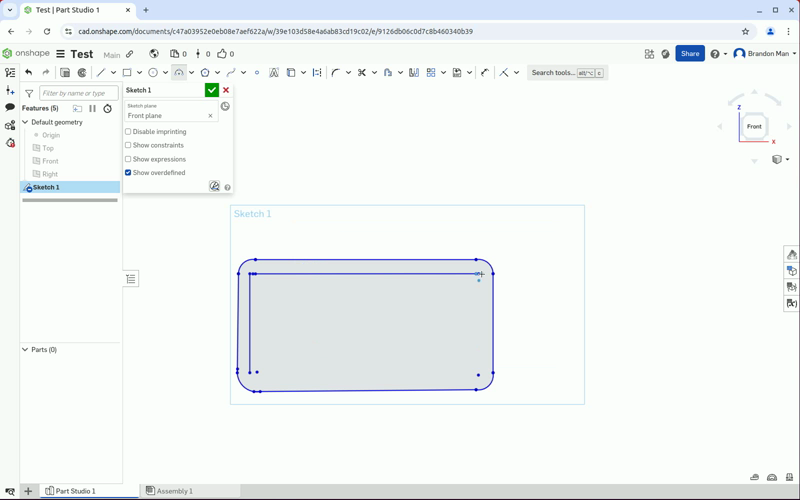
scroll(6)
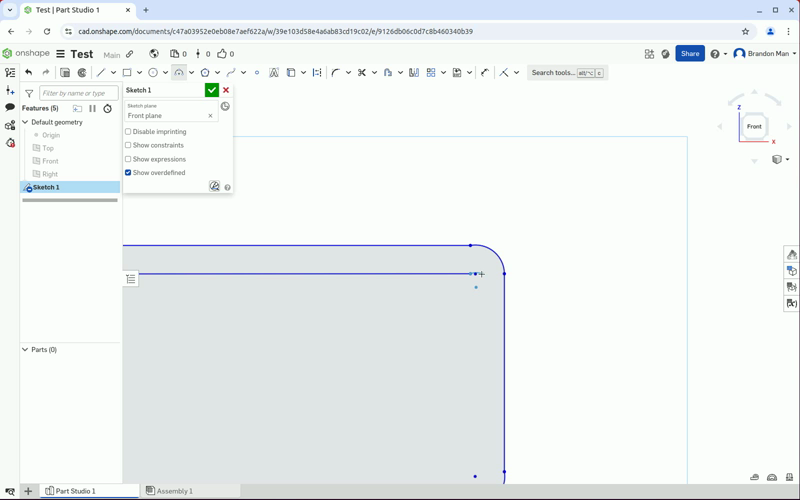
click(481, 273)
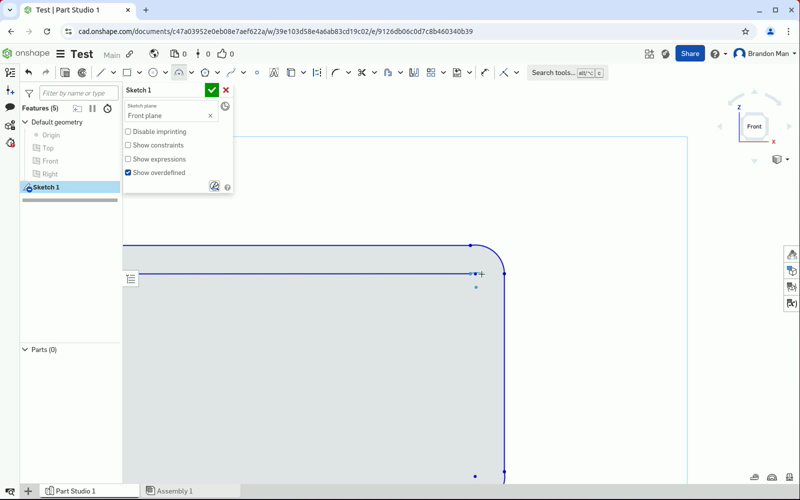
scroll(-6)
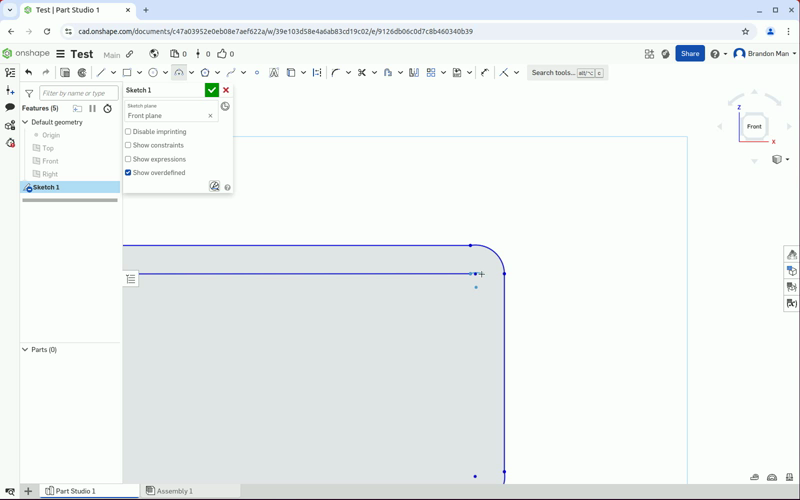
scroll(-6)
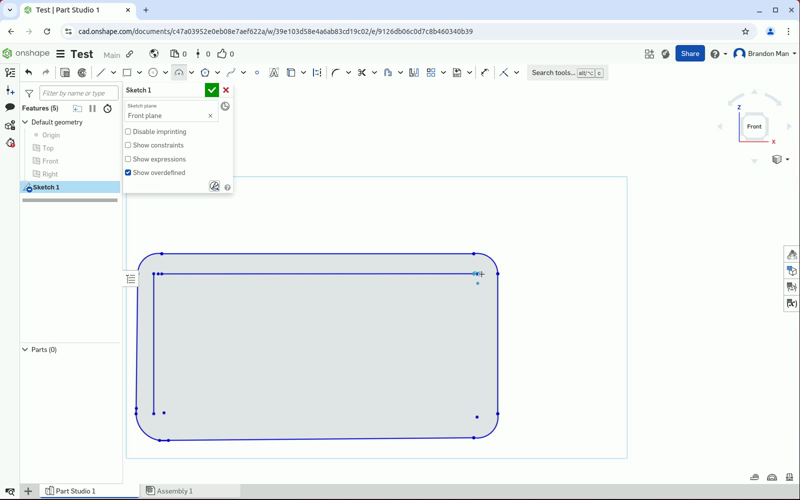
scroll(-6)
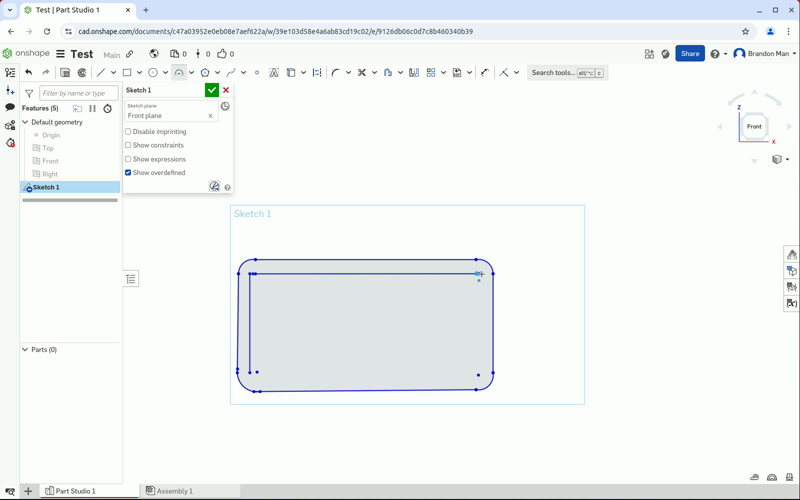
scroll(-6)
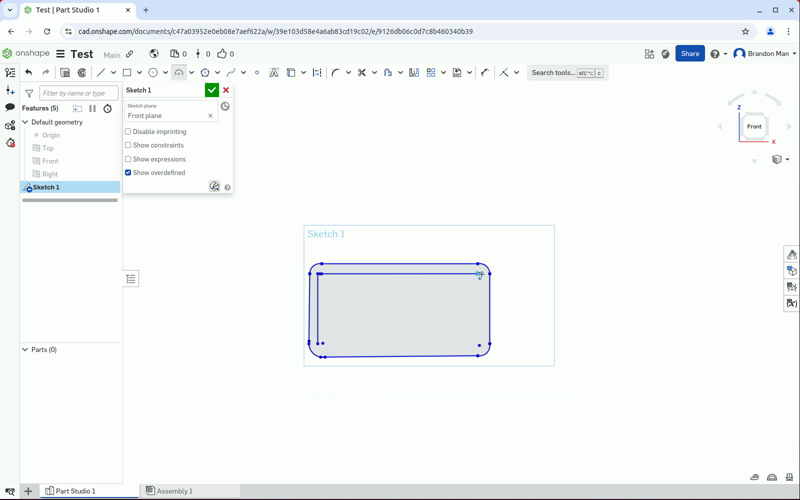
scroll(-6)
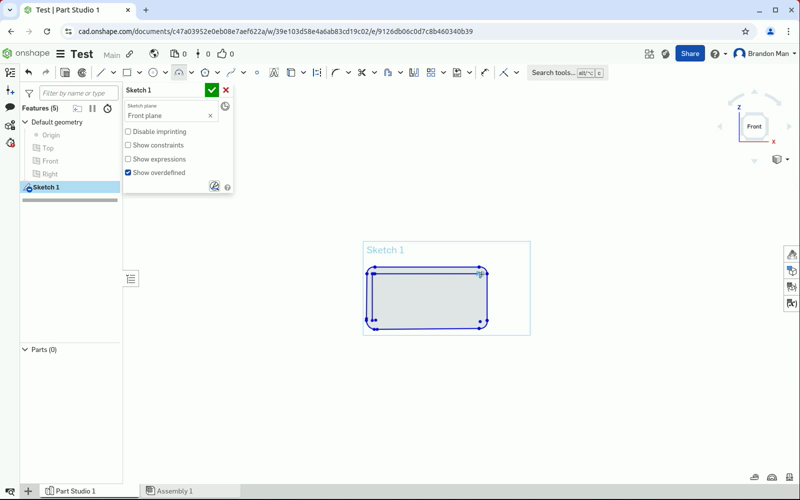
scroll(-6)
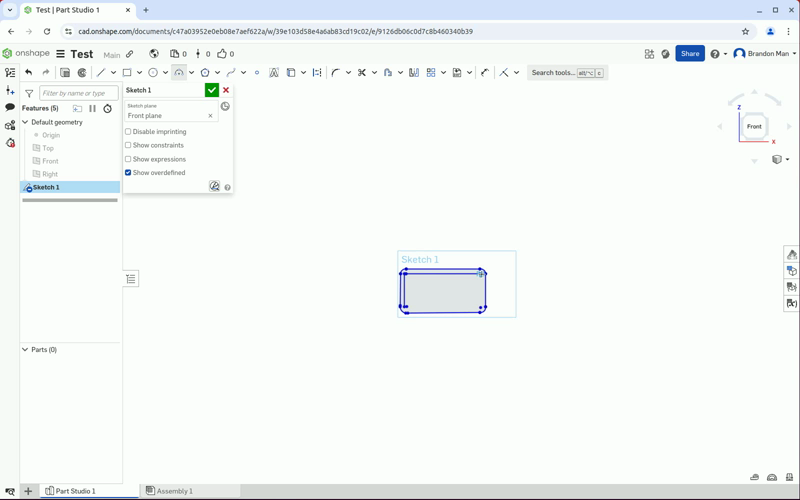
scroll(-6)
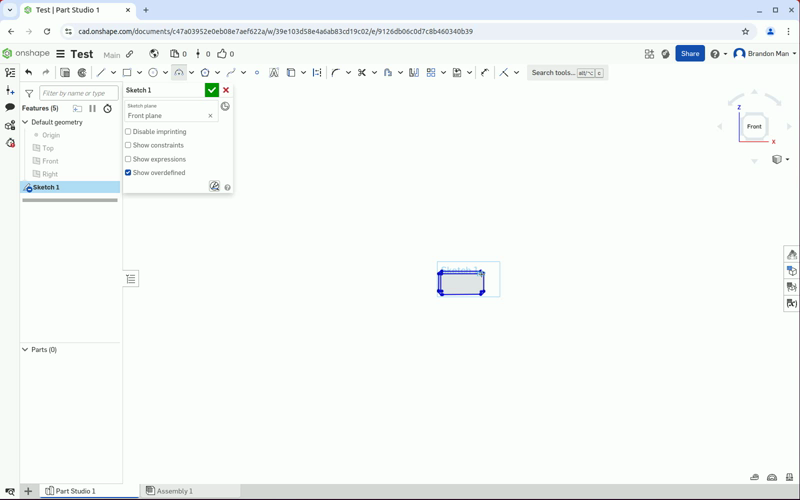
mouse_move(481, 273)
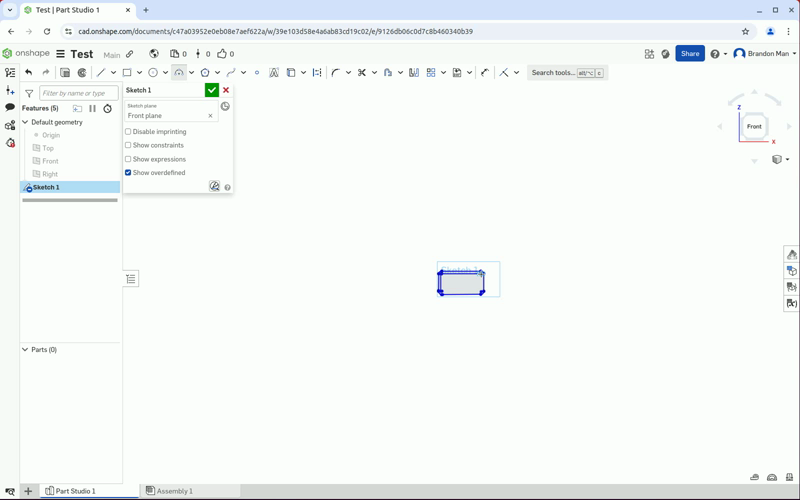
scroll(6)
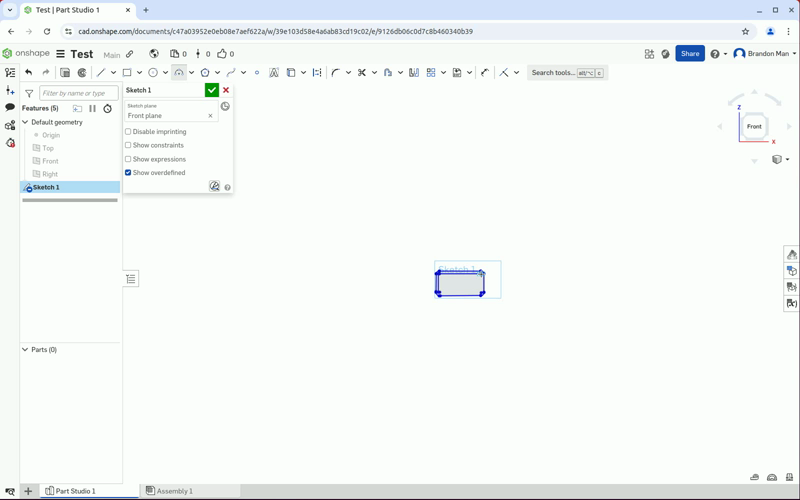
scroll(6)
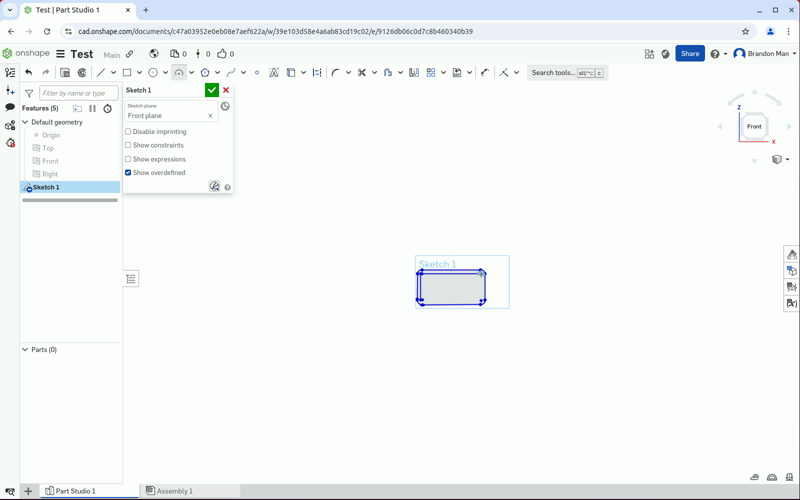
scroll(6)
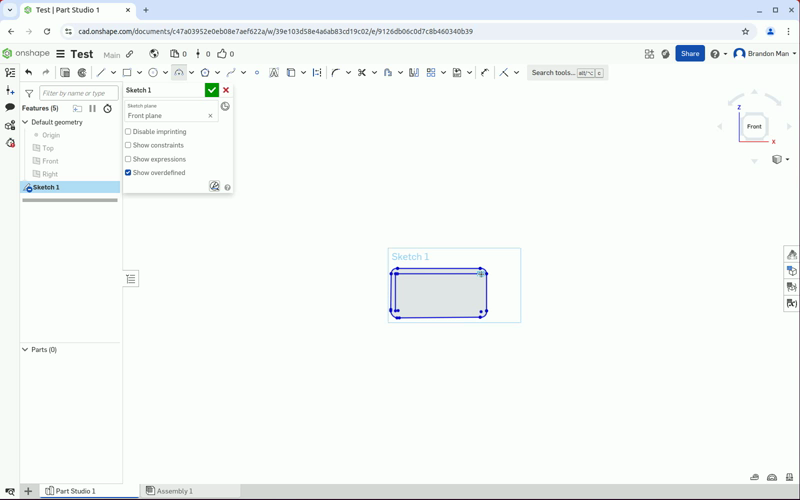
scroll(6)
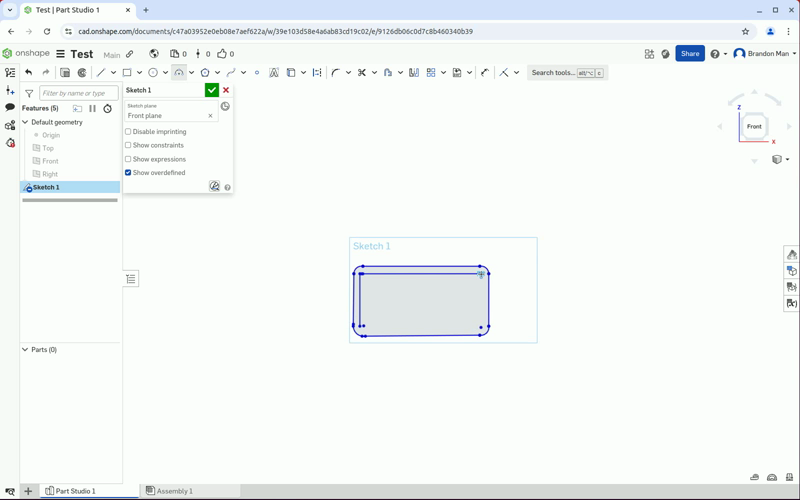
scroll(6)
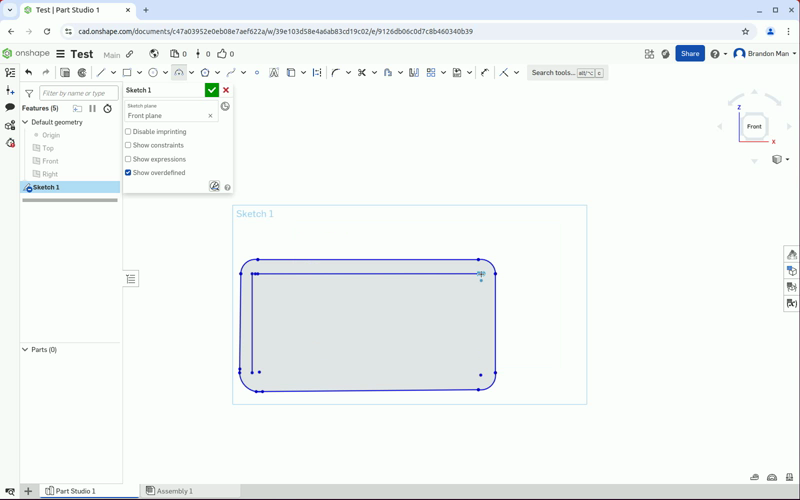
scroll(6)
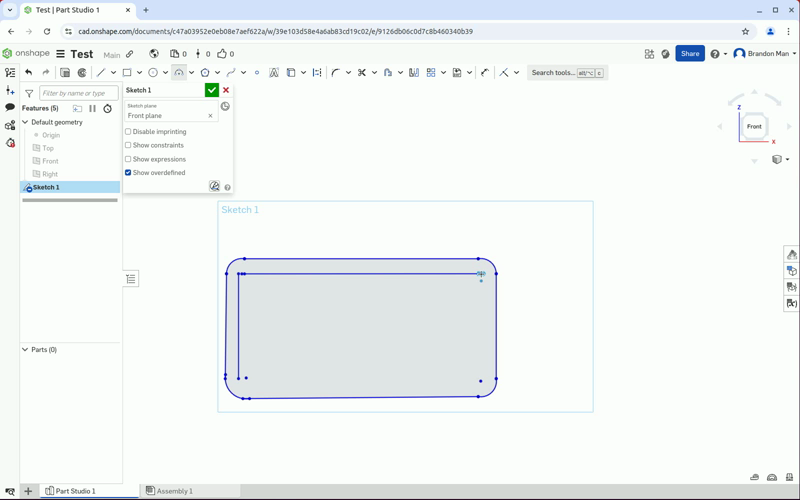
scroll(6)
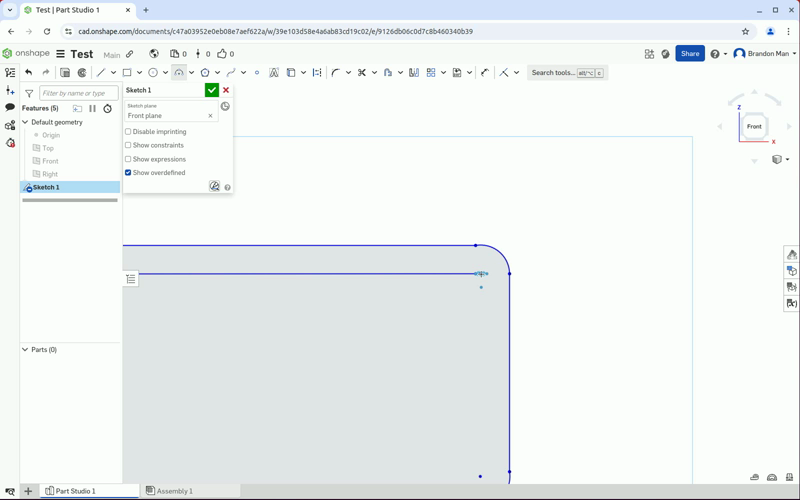
click(481, 273)
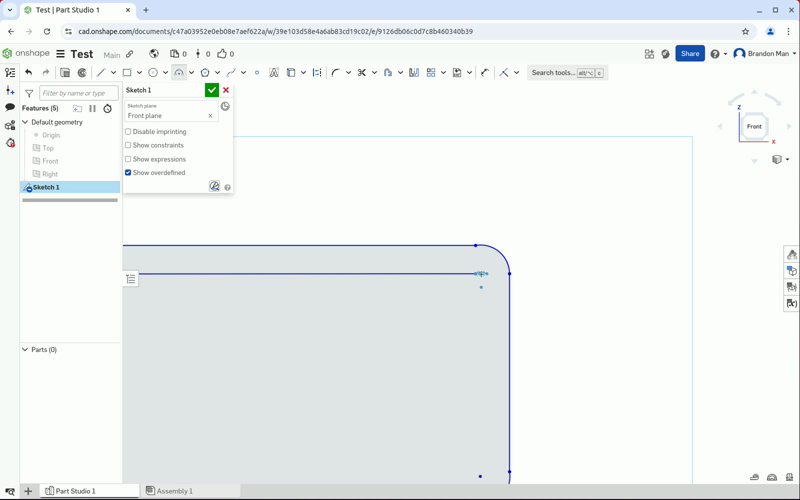
scroll(-6)
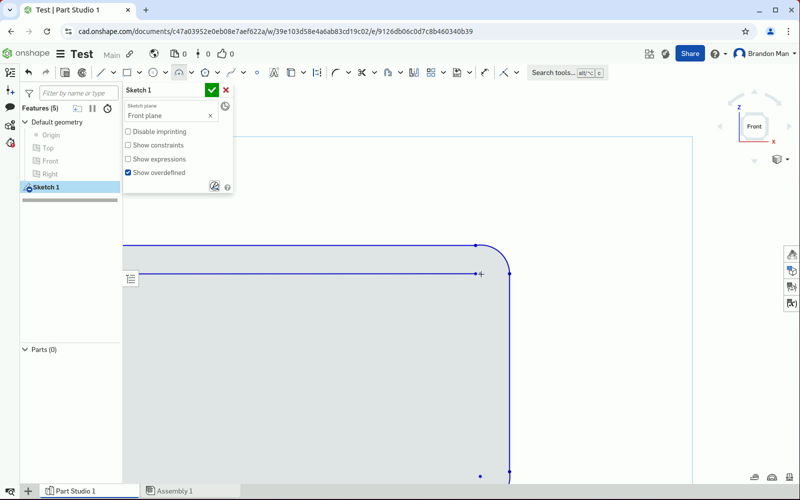
scroll(-6)
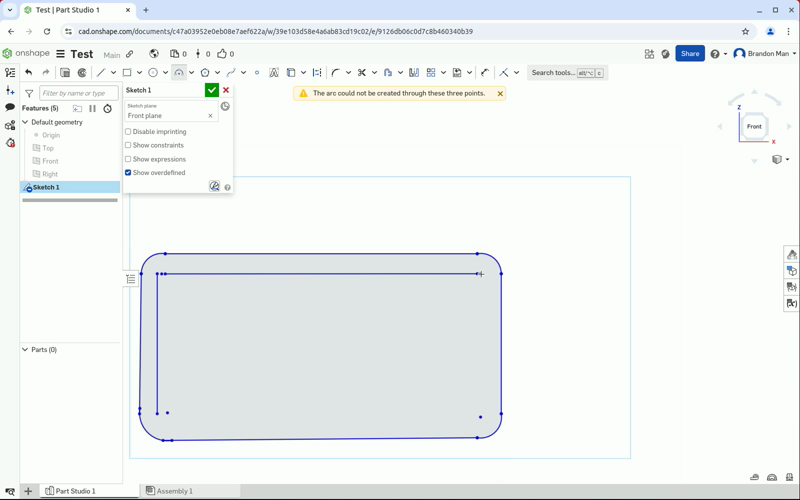
scroll(-6)
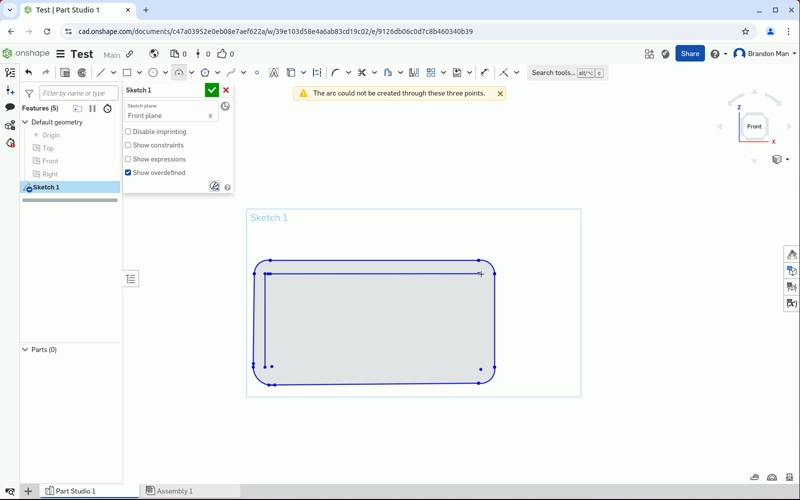
scroll(-6)
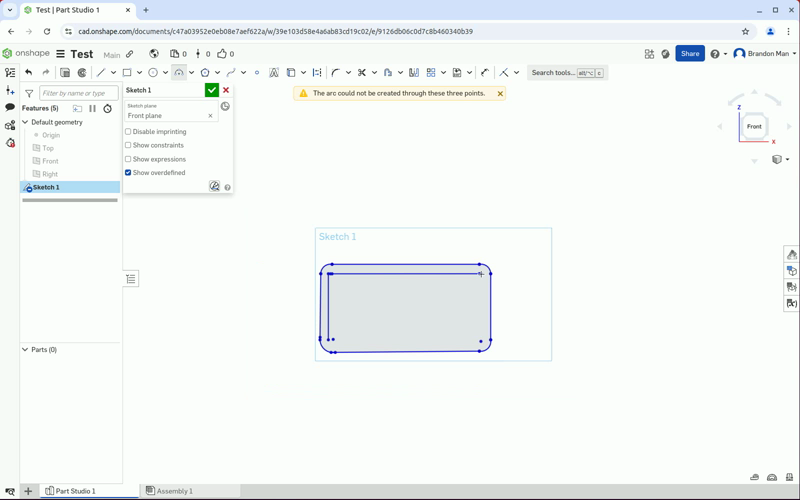
scroll(-6)
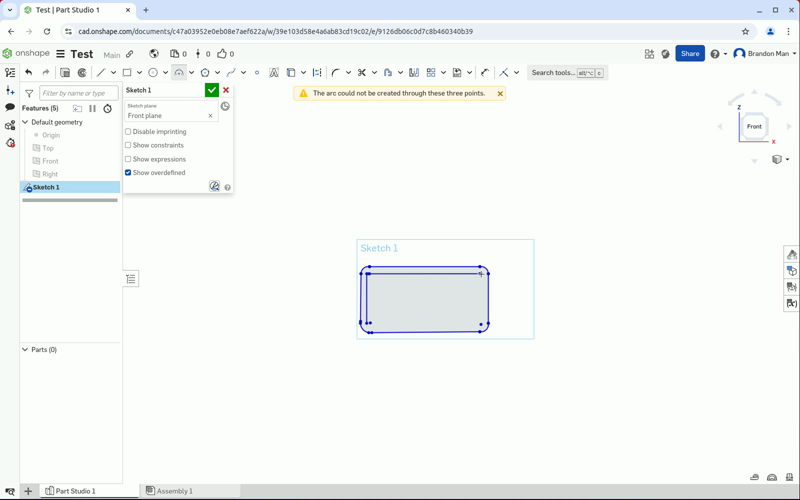
scroll(-6)
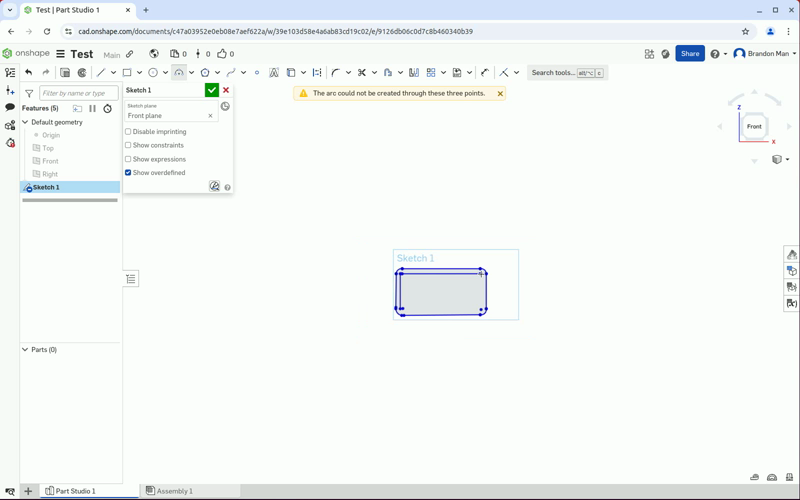
scroll(-6)
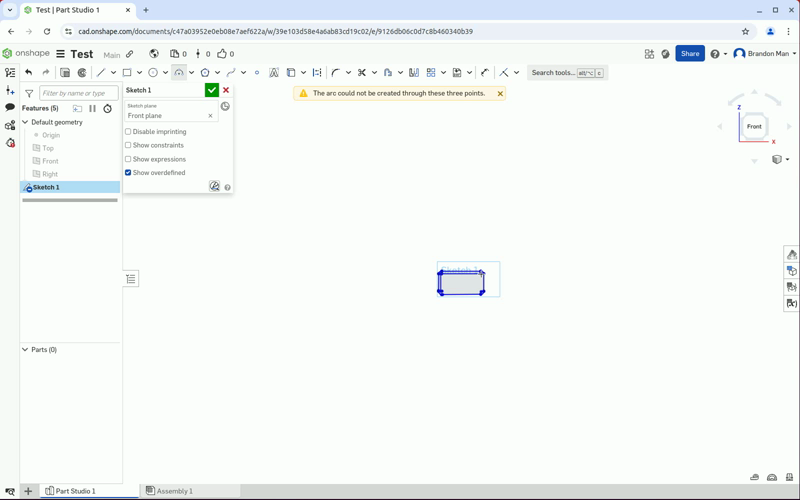
key_up(shift)
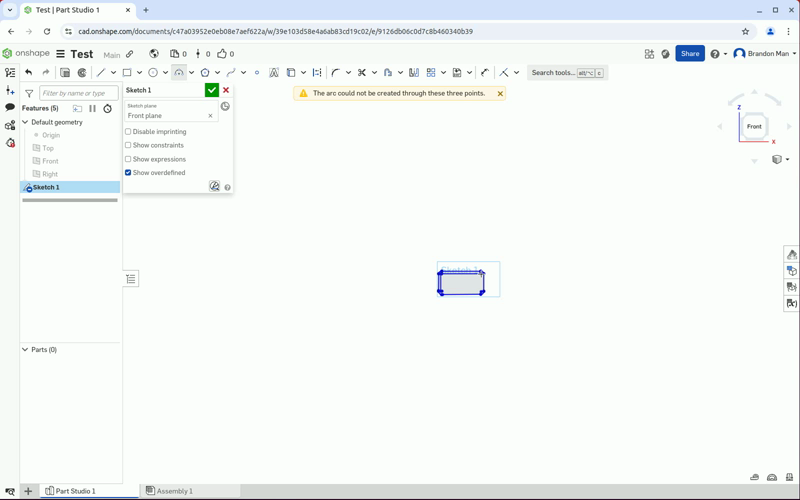
key(esc)
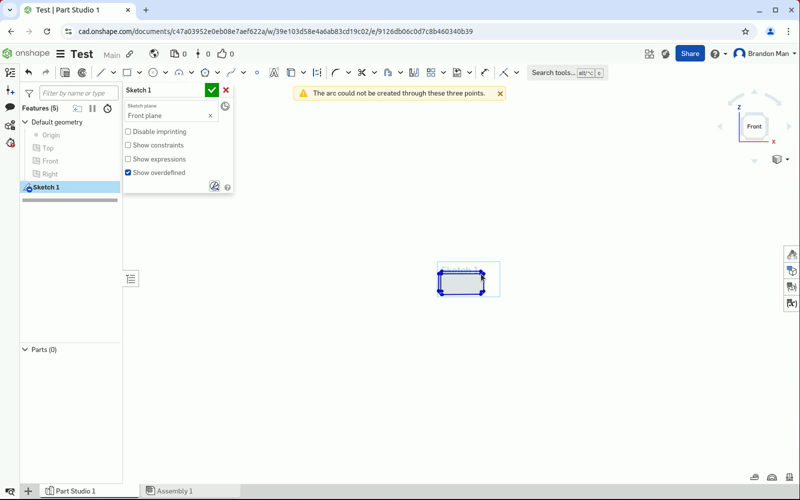
key(l)
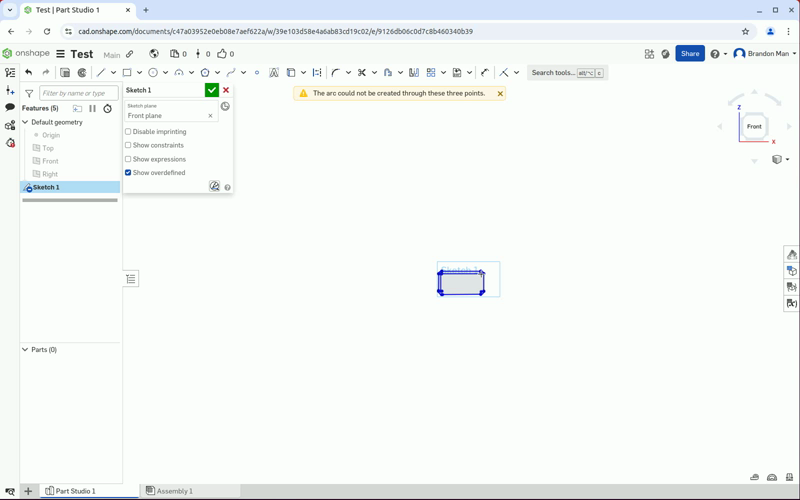
mouse_move(481, 273)
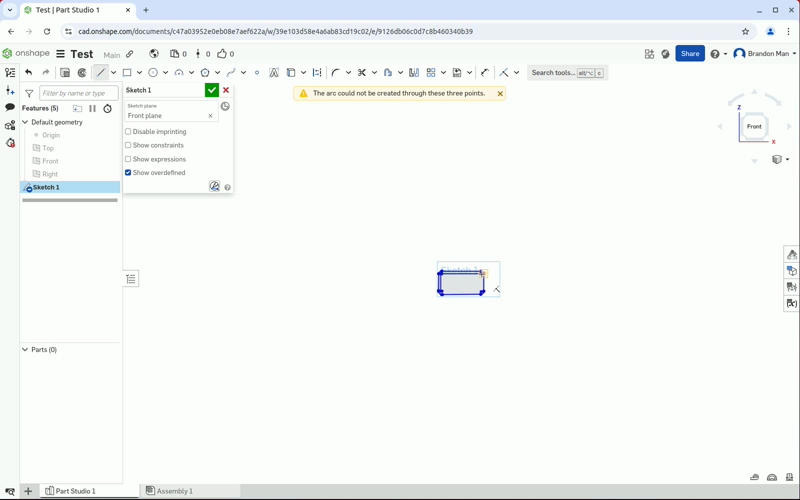
scroll(6)
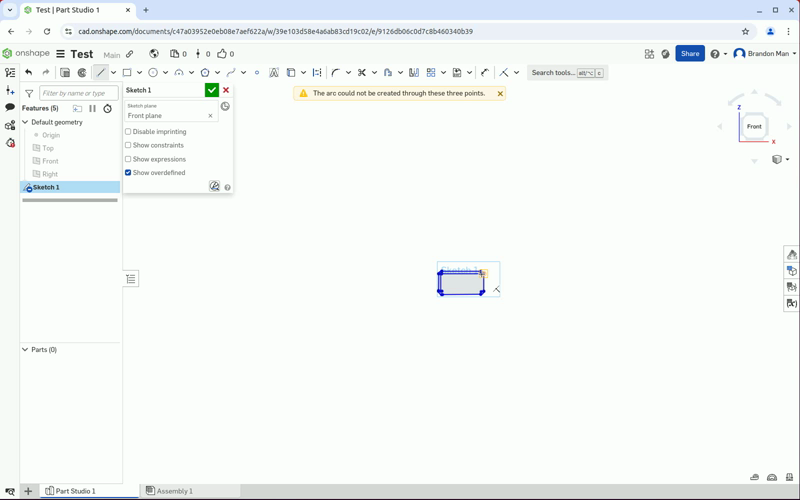
scroll(6)
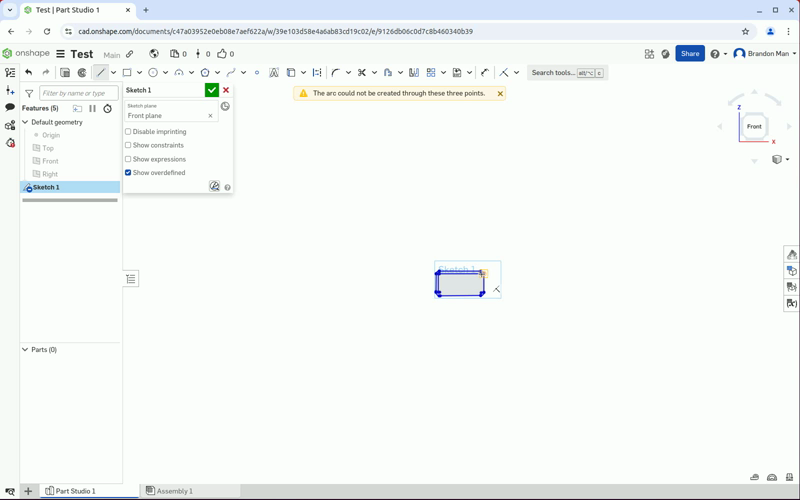
scroll(6)
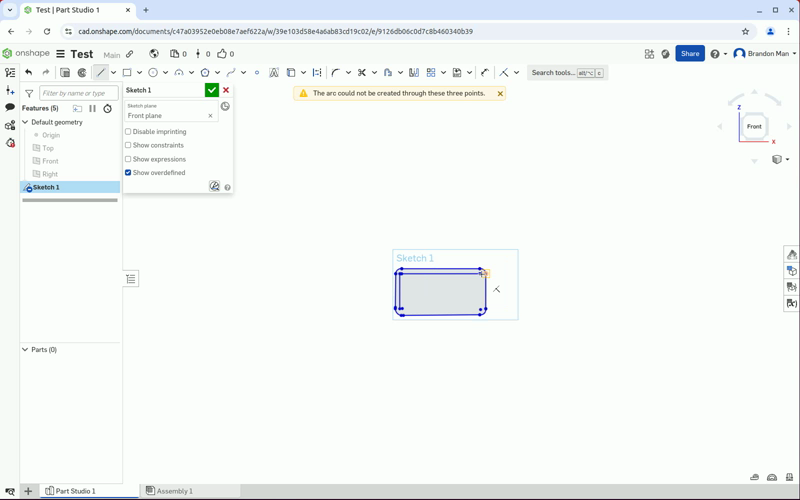
scroll(6)
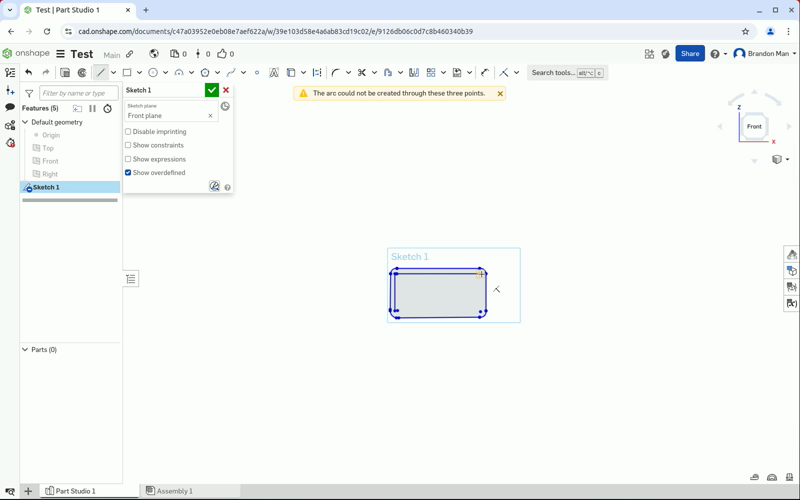
scroll(6)
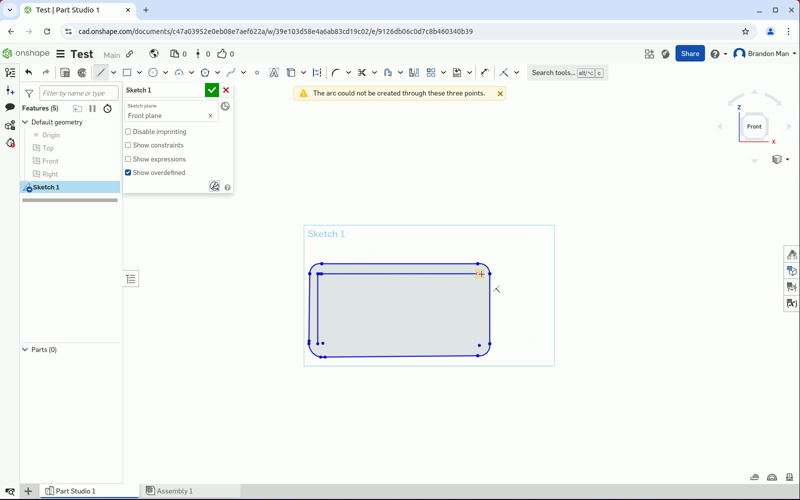
scroll(6)
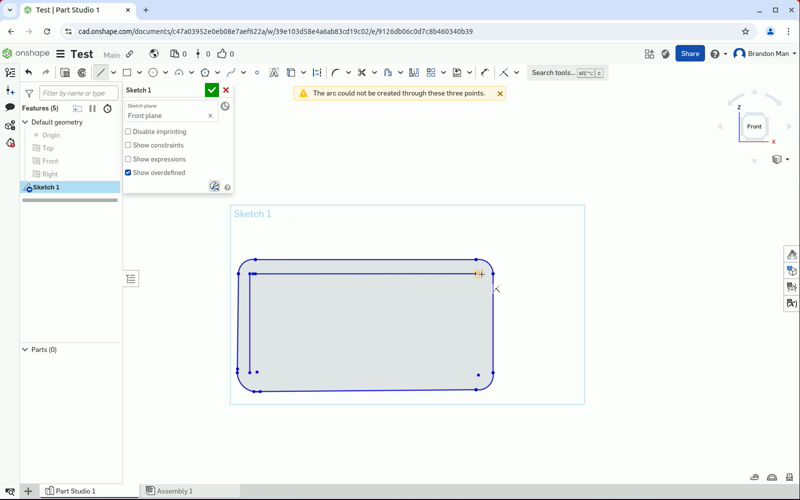
scroll(6)
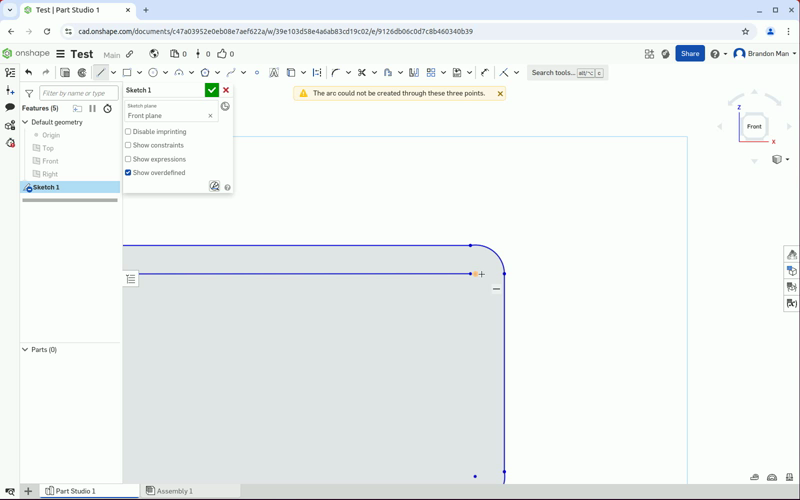
click(481, 273)
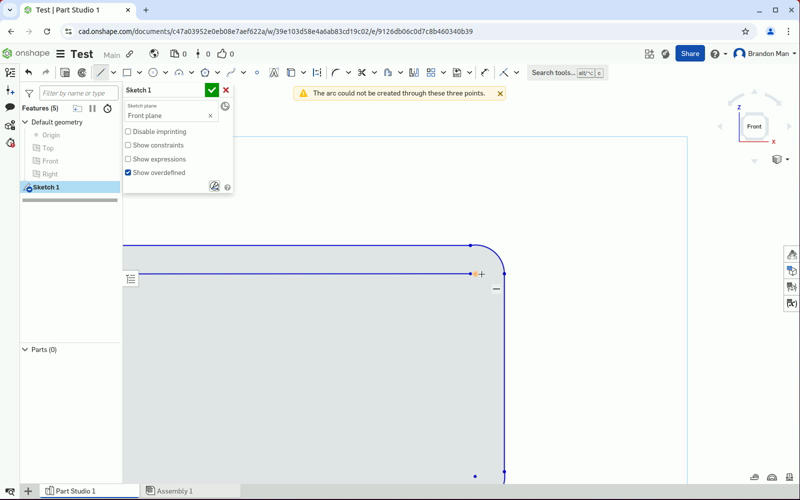
scroll(-6)
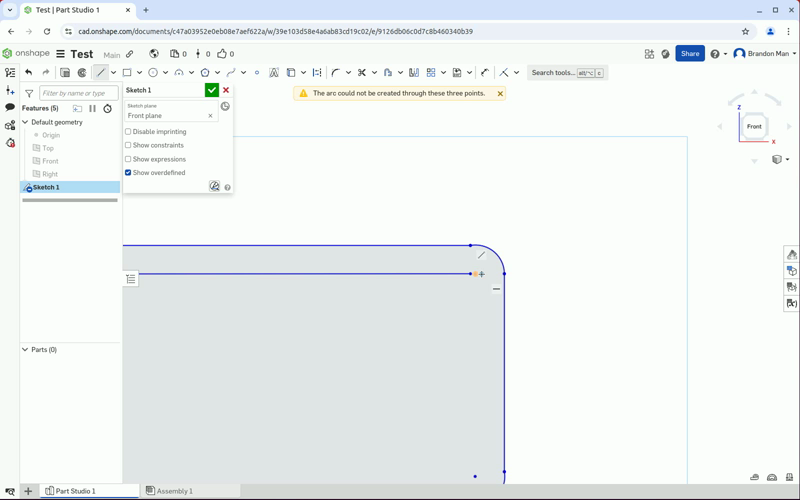
scroll(-6)
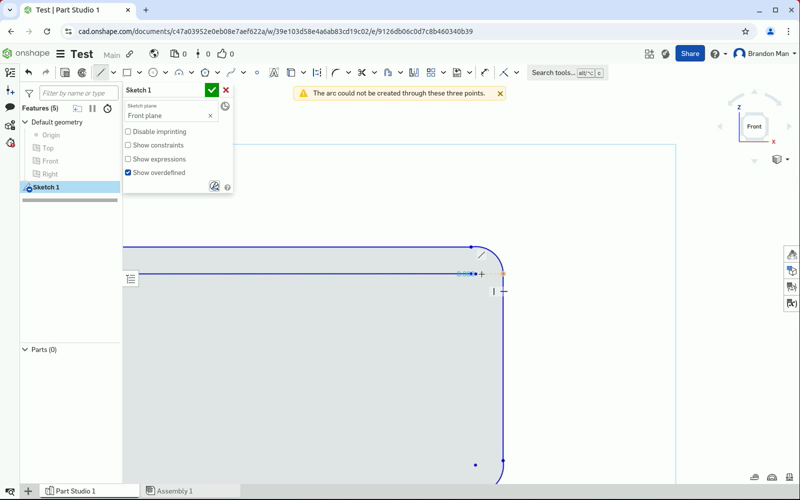
scroll(-6)
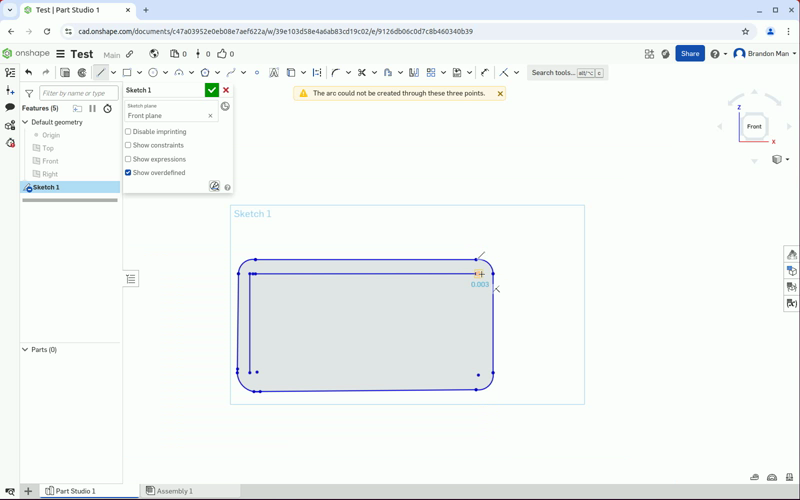
scroll(-6)
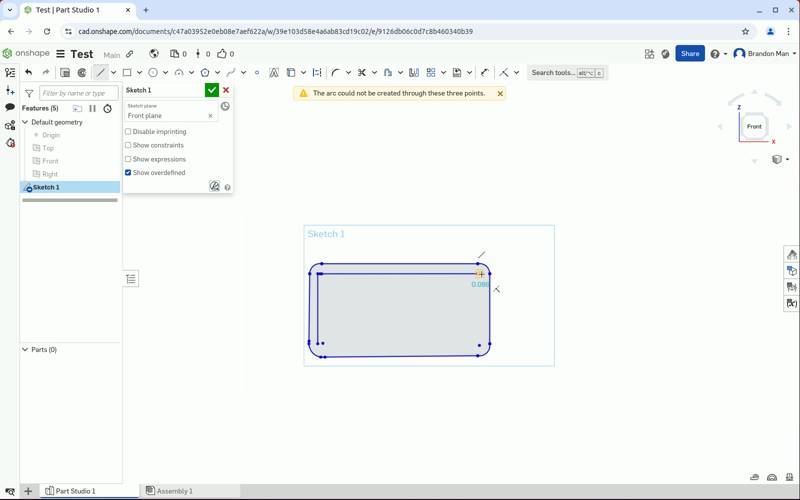
scroll(-6)
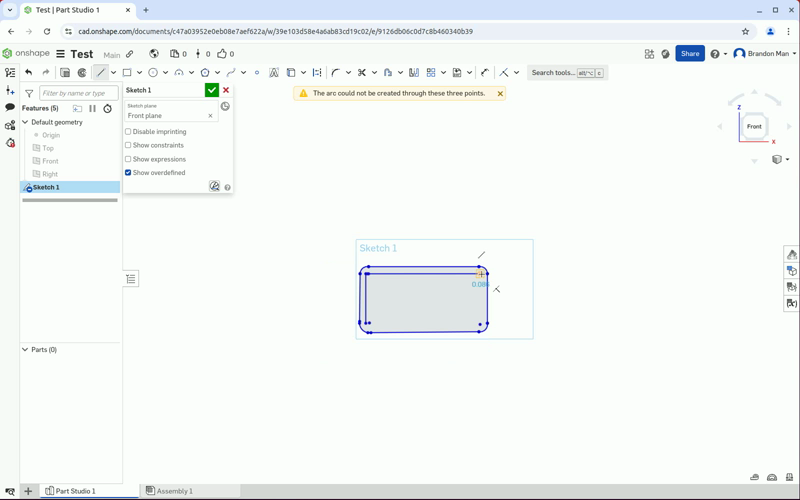
scroll(-6)
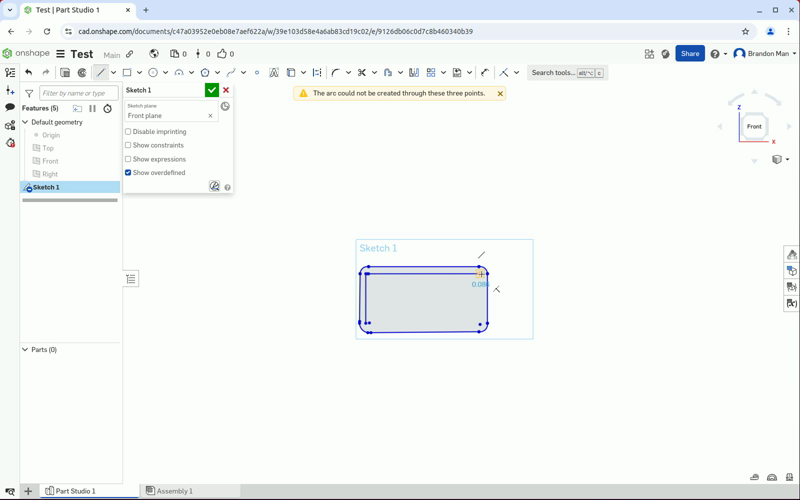
scroll(-6)
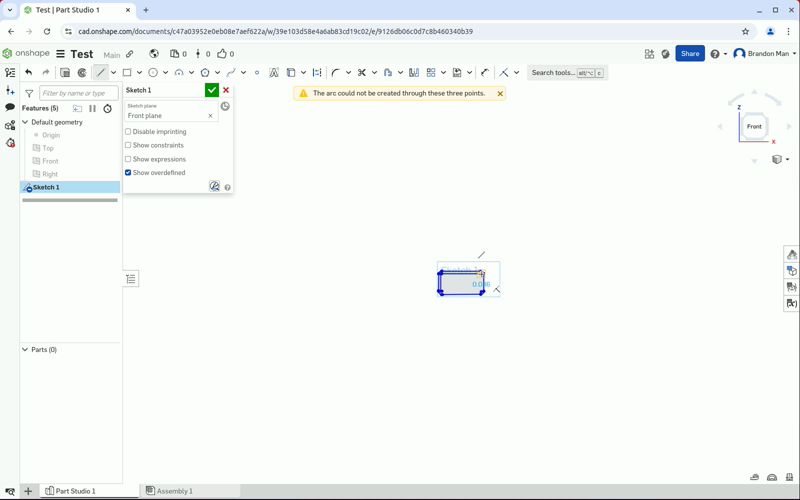
key_down(shift)
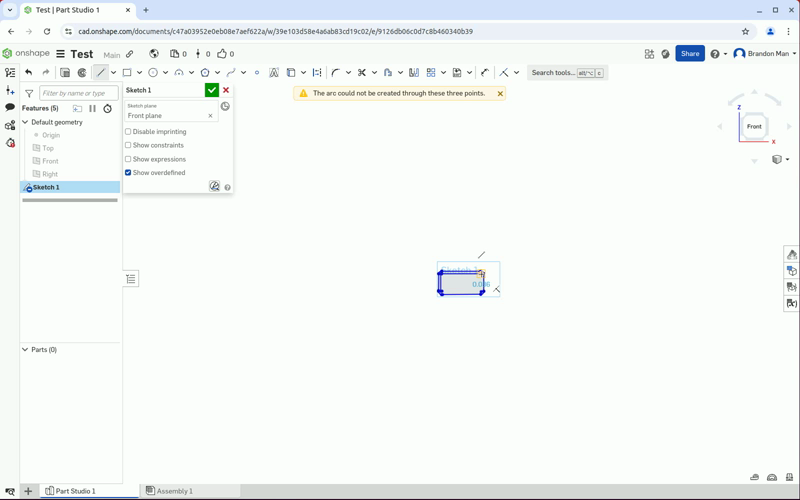
mouse_move(511, 273)
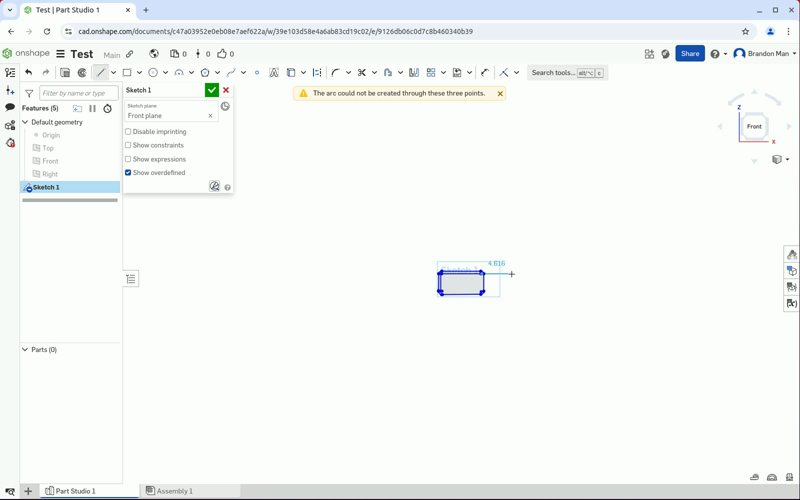
mouse_move(481, 291)
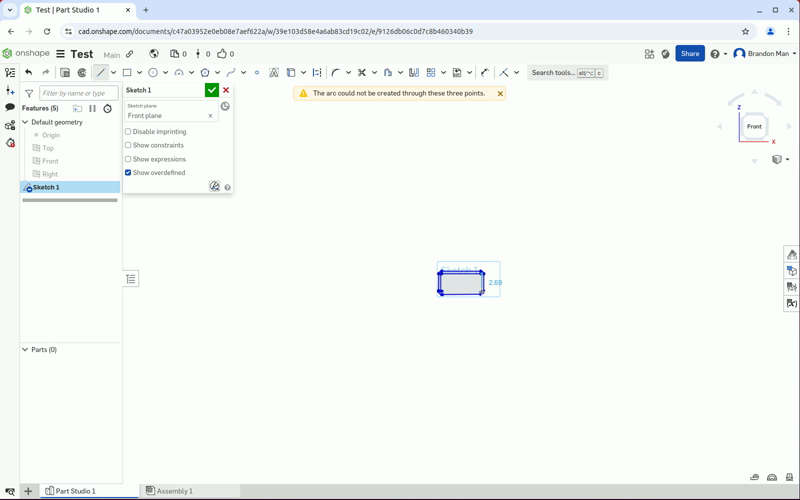
scroll(6)
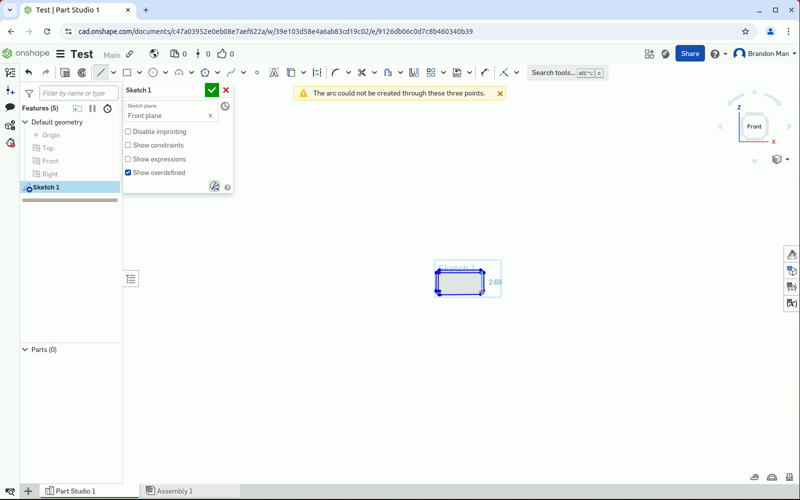
scroll(6)
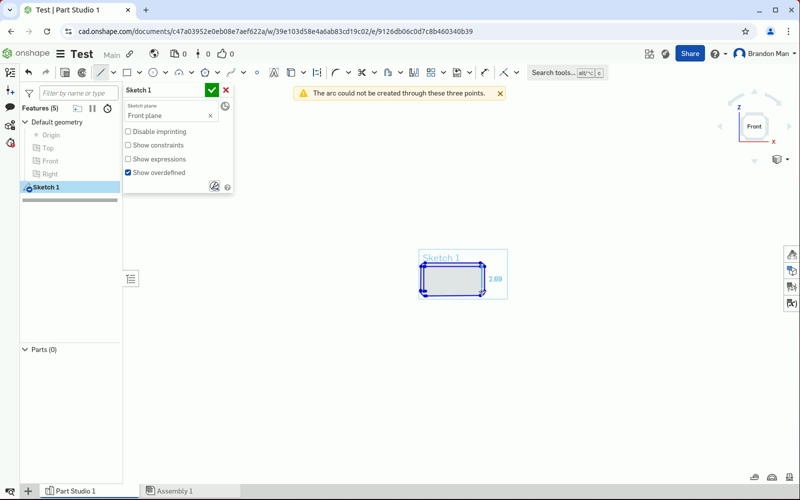
scroll(6)
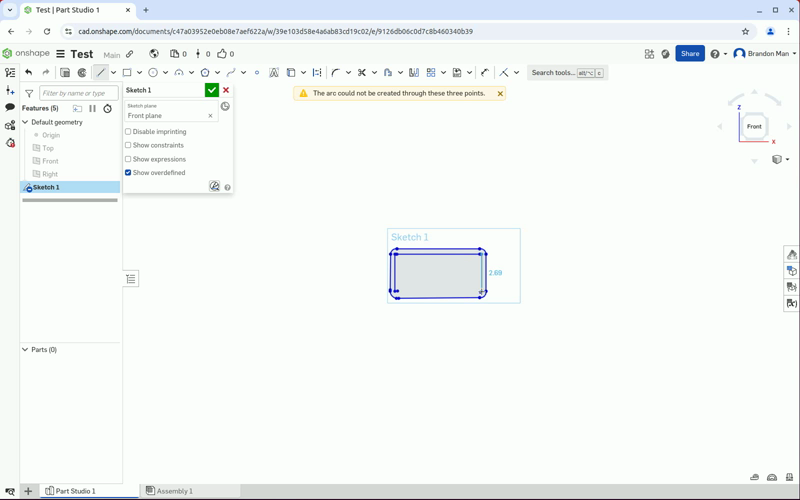
scroll(6)
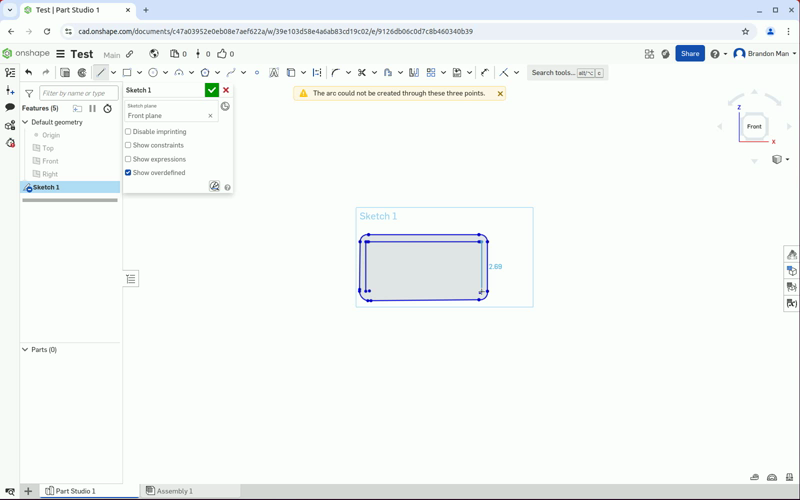
scroll(6)
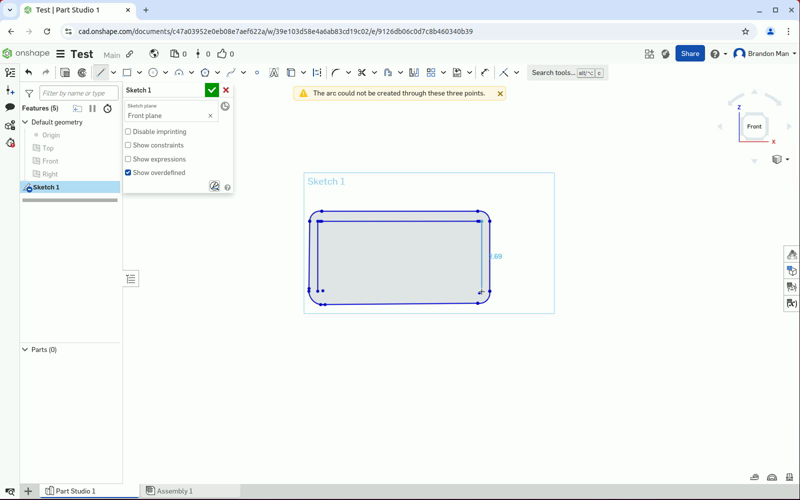
scroll(6)
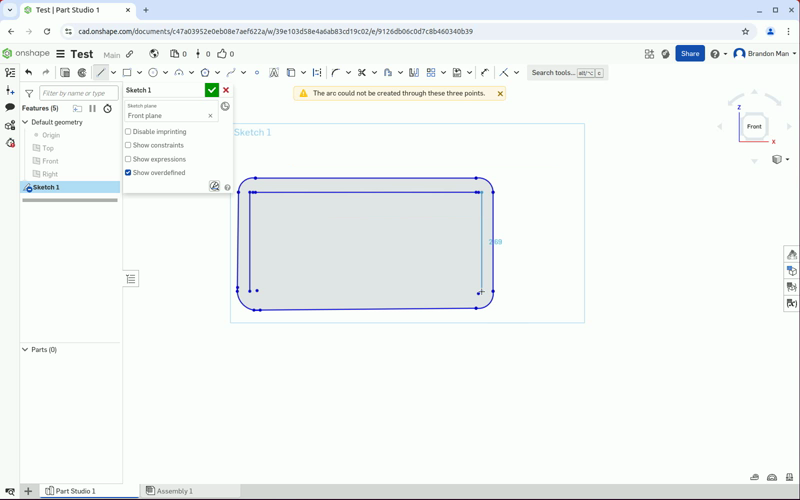
scroll(6)
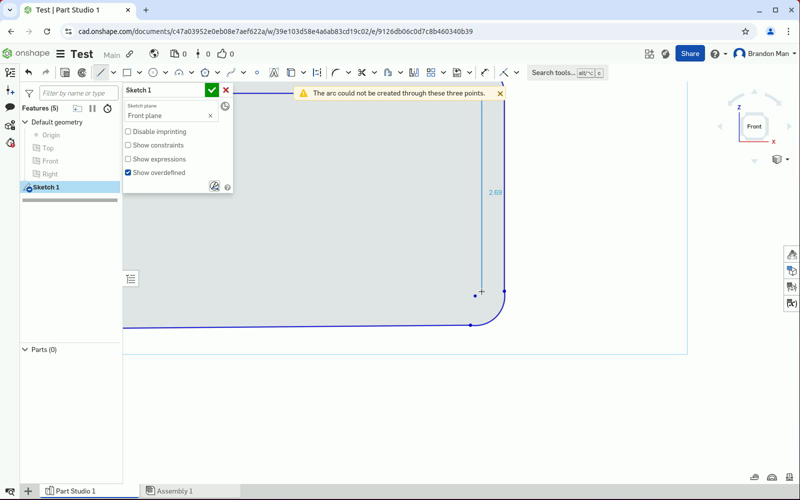
click(481, 291)
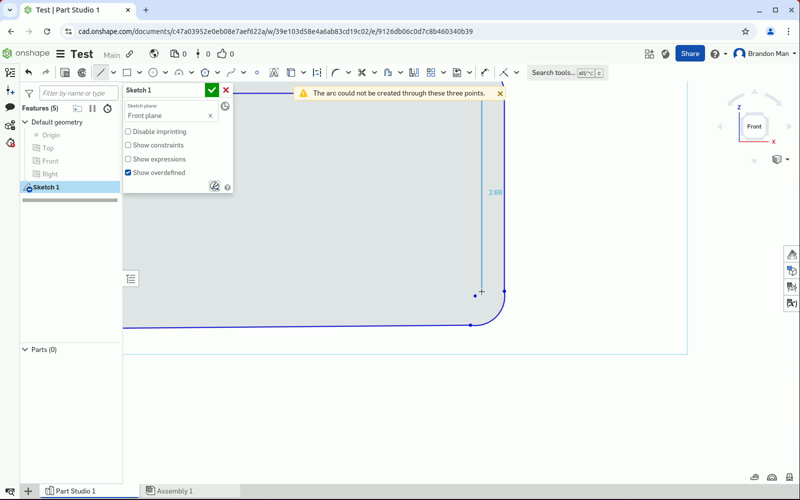
scroll(-6)
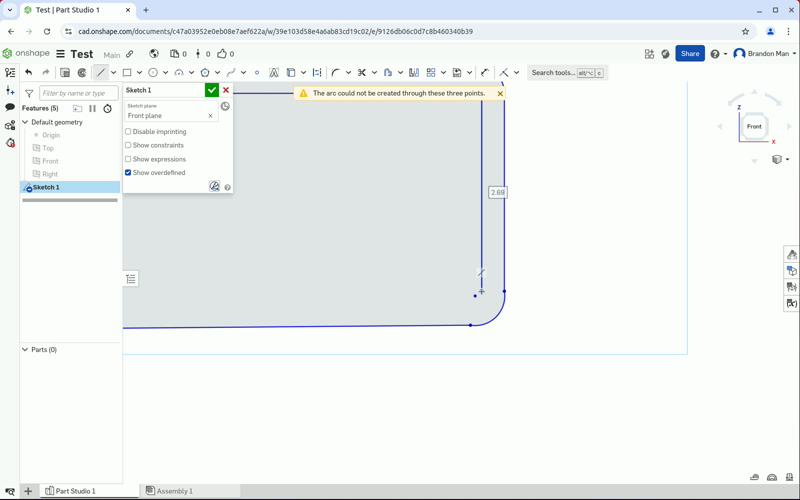
scroll(-6)
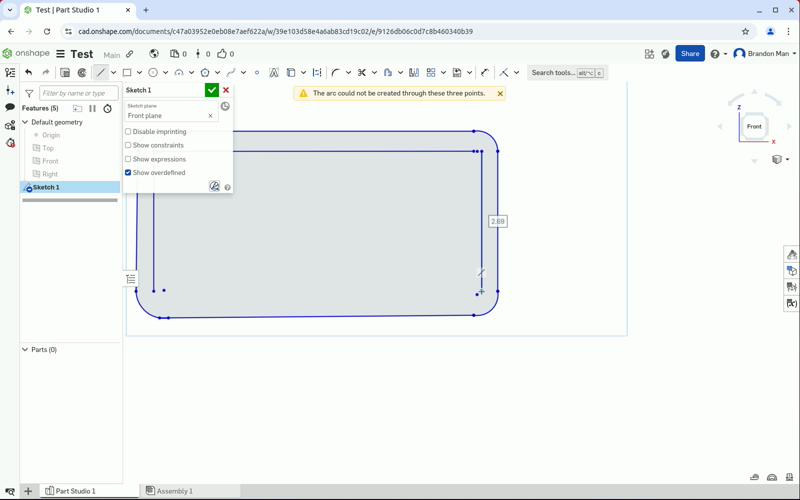
scroll(-6)
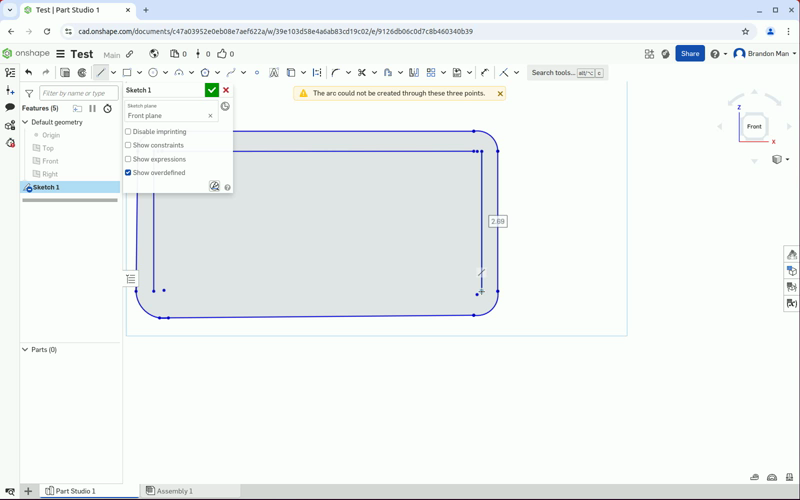
scroll(-6)
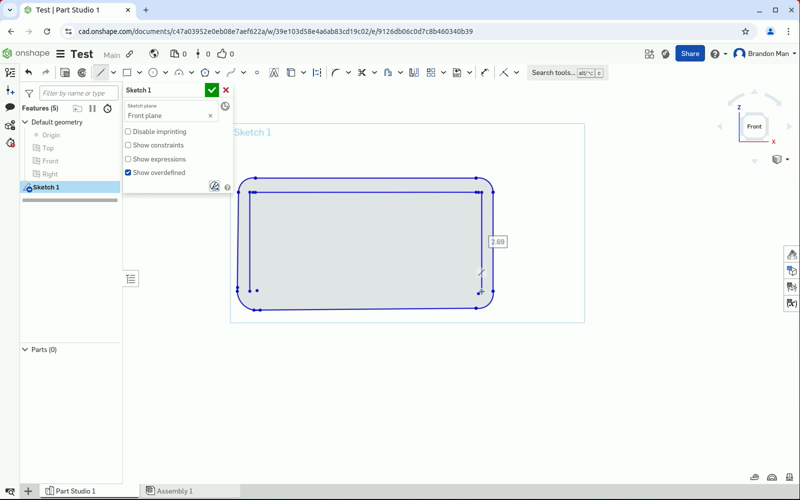
scroll(-6)
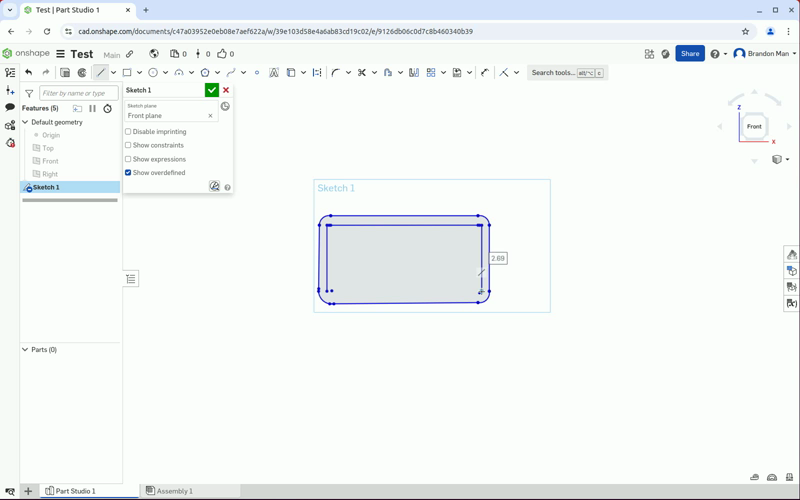
scroll(-6)
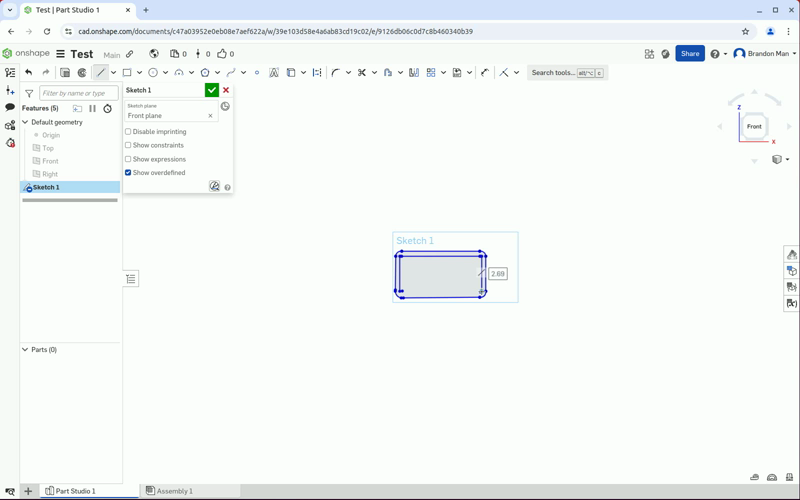
scroll(-6)
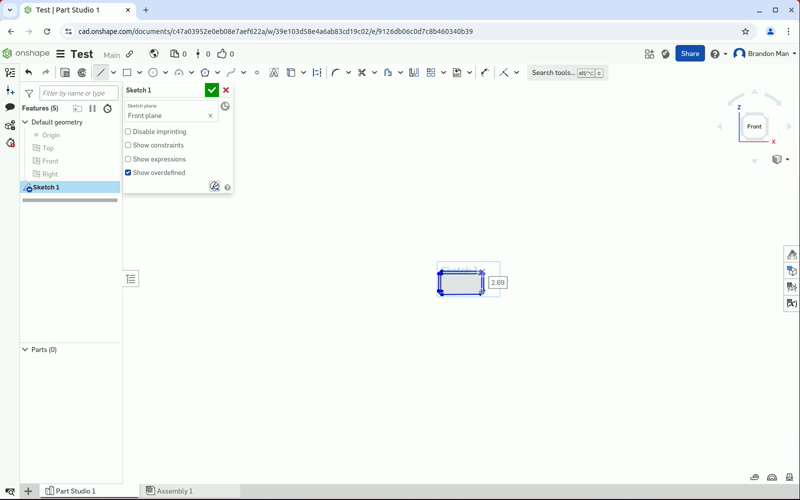
key_up(shift)
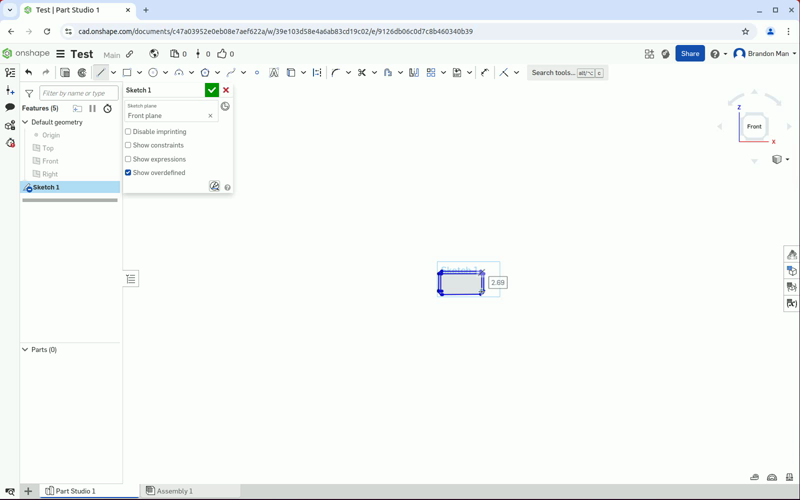
key(esc)
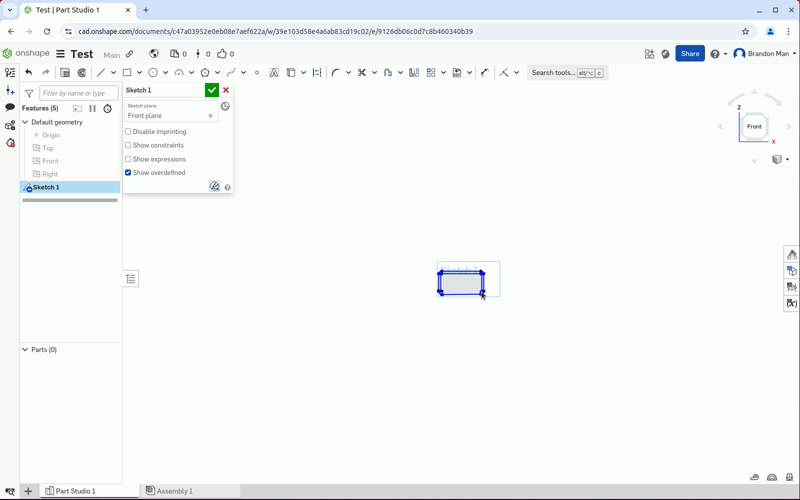
key(a)
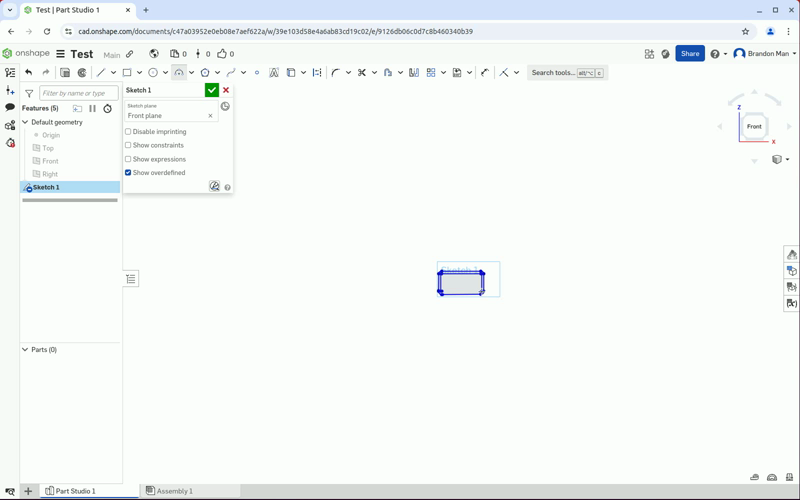
mouse_move(481, 291)
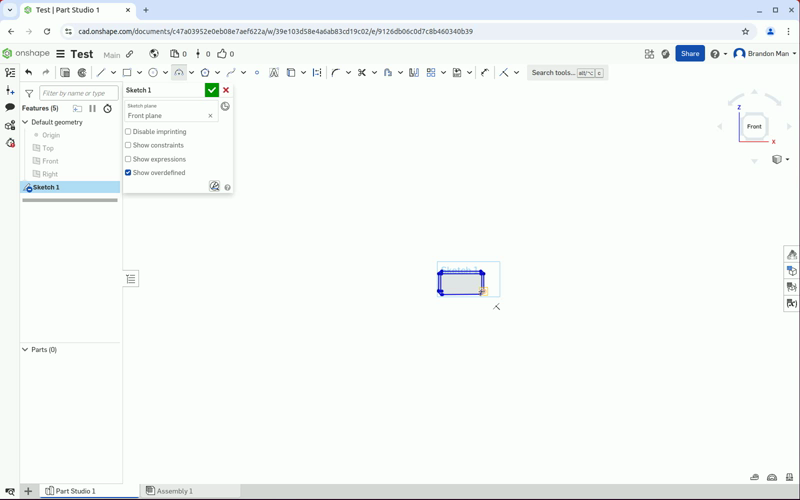
scroll(6)
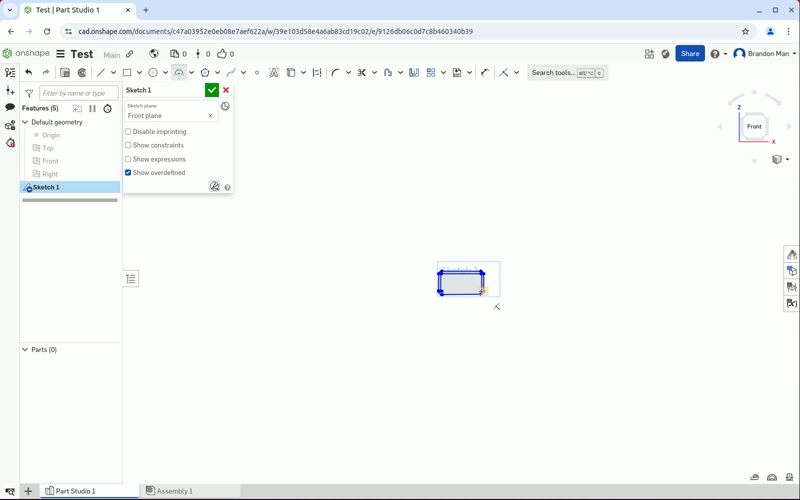
scroll(6)
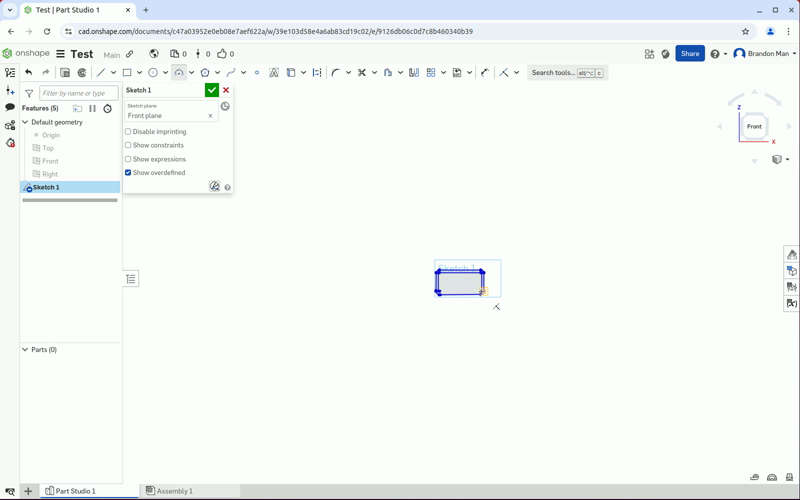
scroll(6)
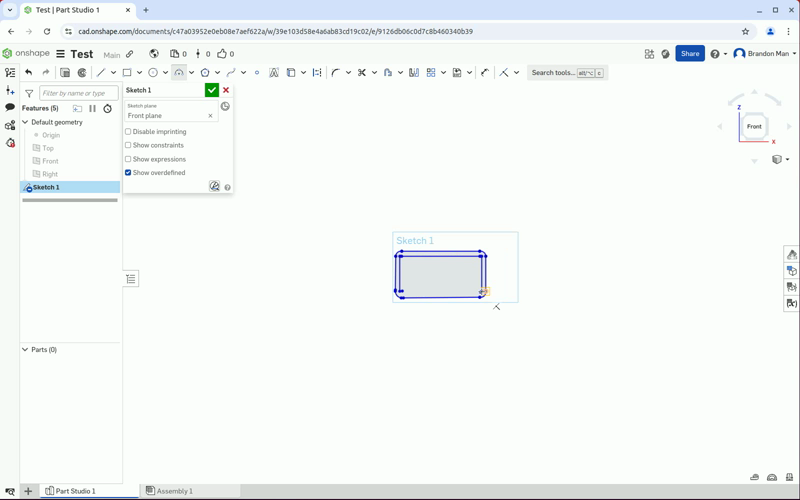
scroll(6)
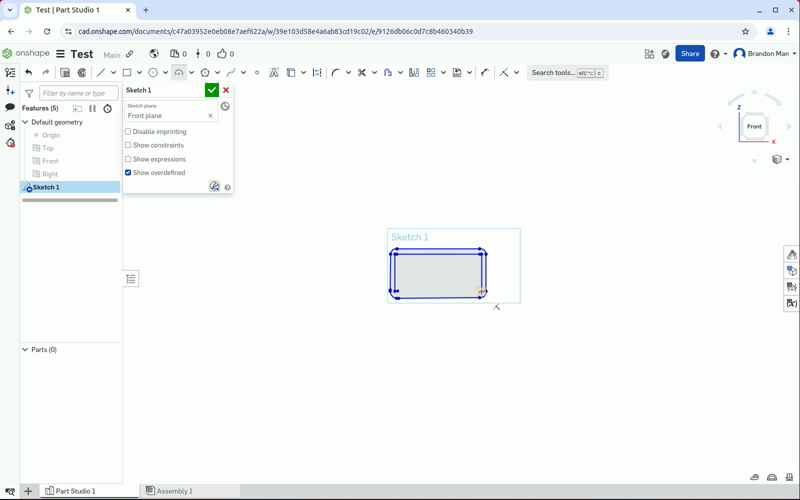
scroll(6)
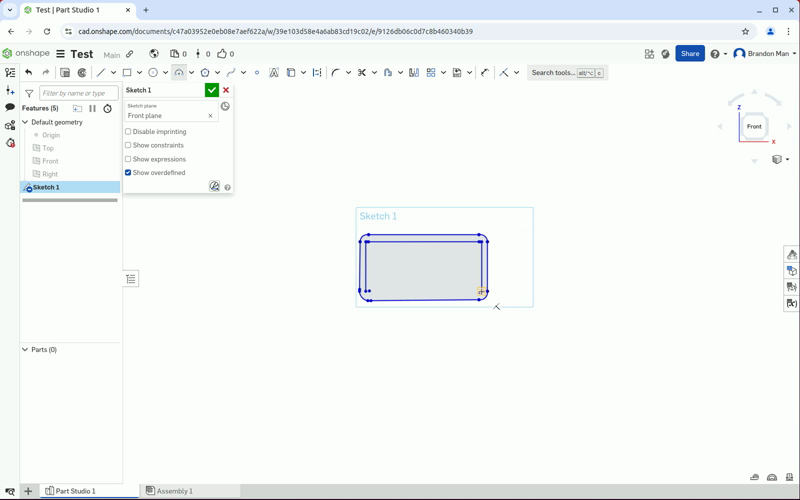
scroll(6)
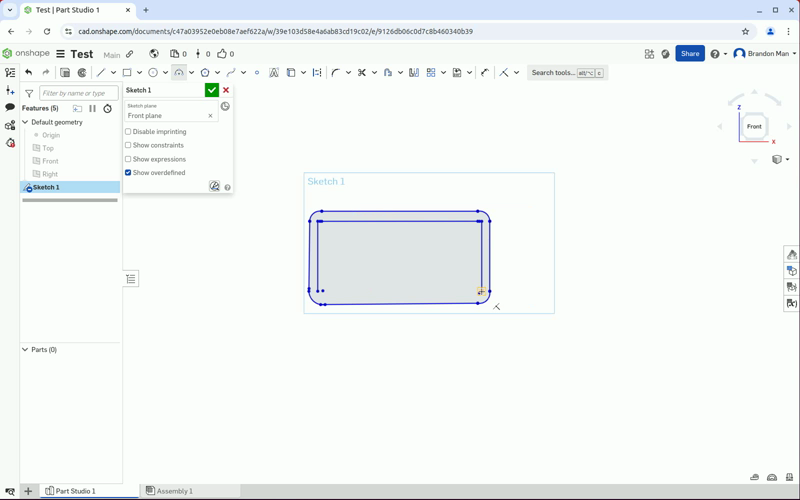
scroll(6)
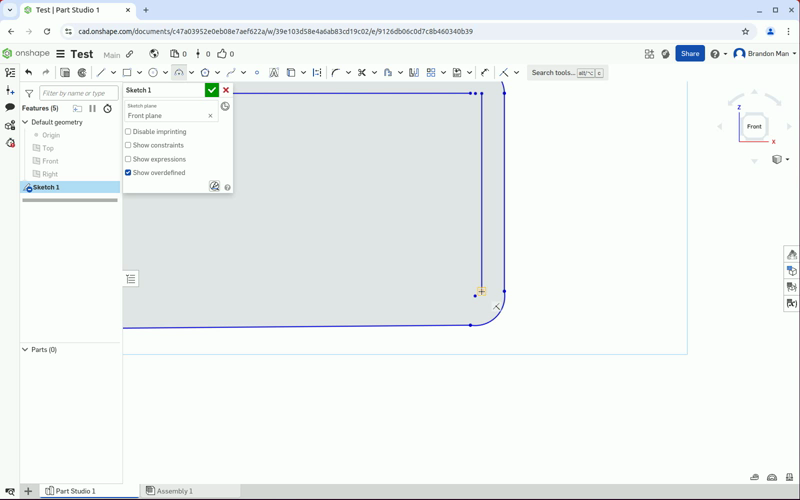
click(481, 291)
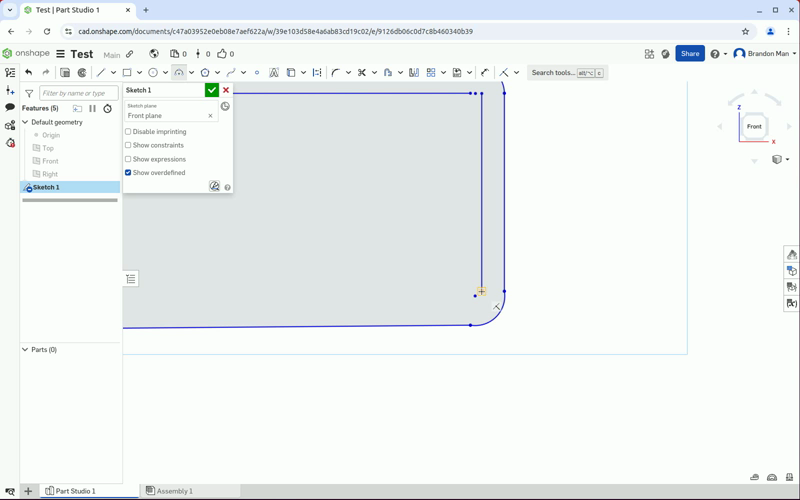
scroll(-6)
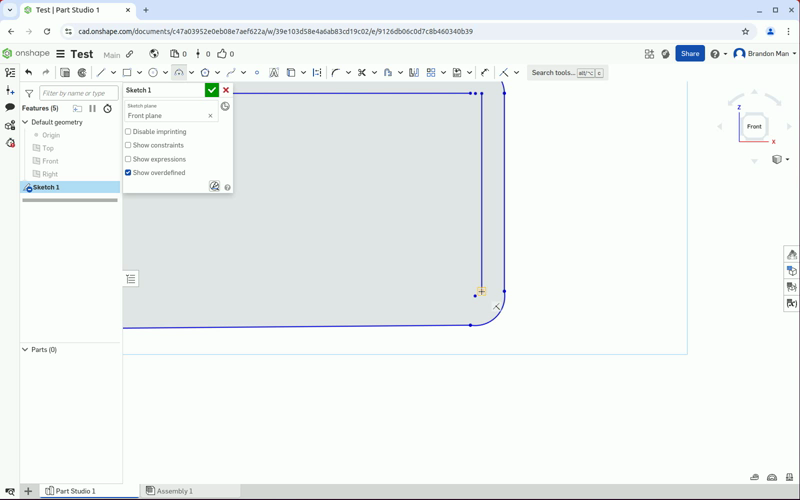
scroll(-6)
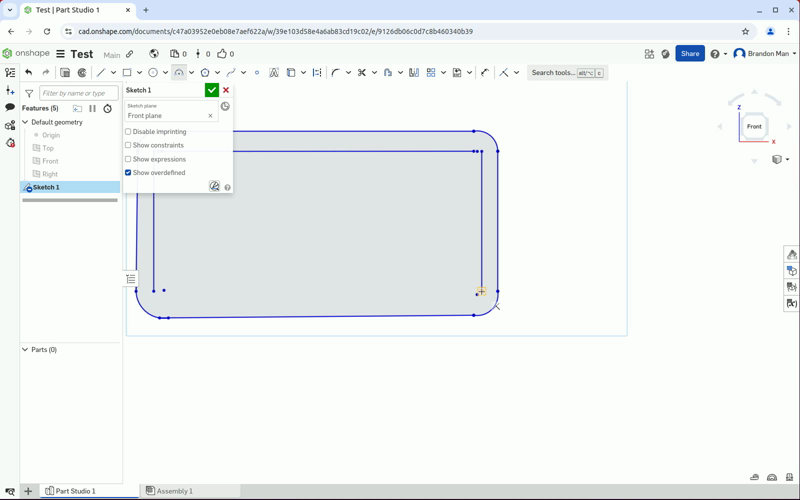
scroll(-6)
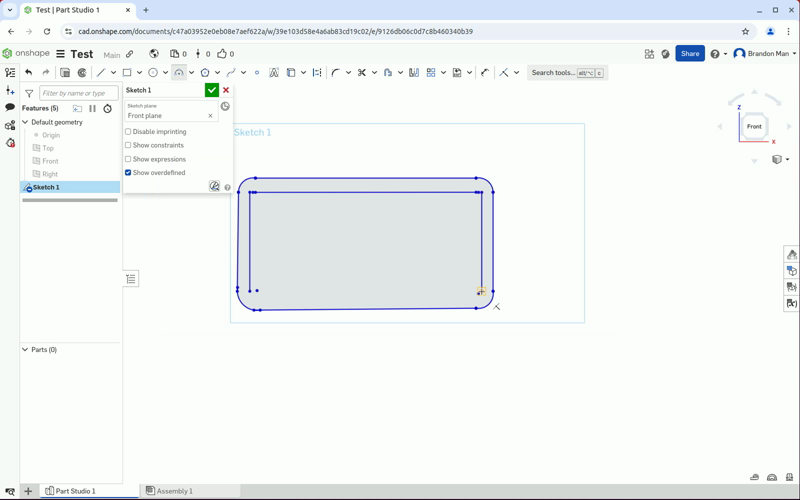
scroll(-6)
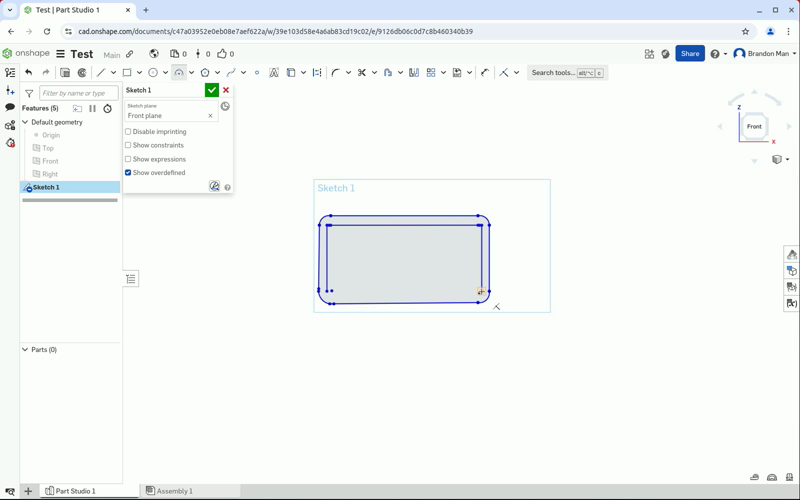
scroll(-6)
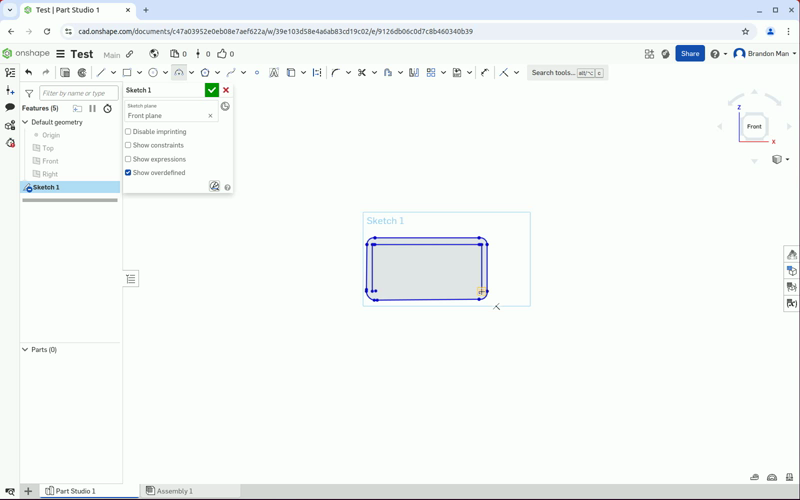
scroll(-6)
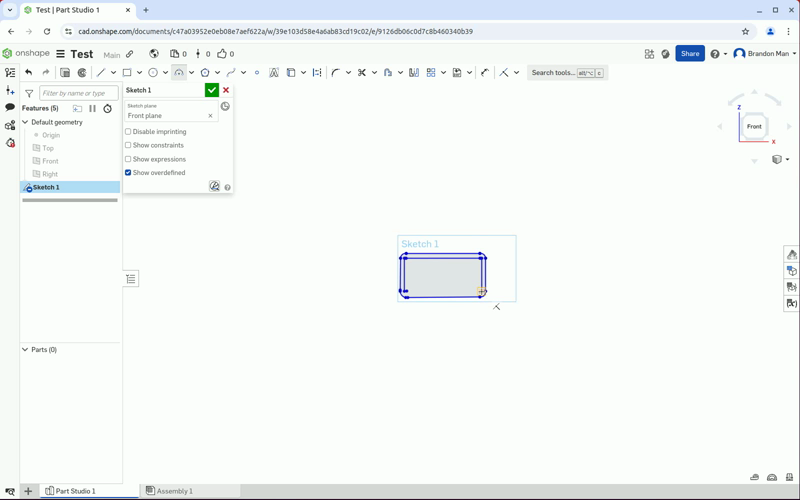
scroll(-6)
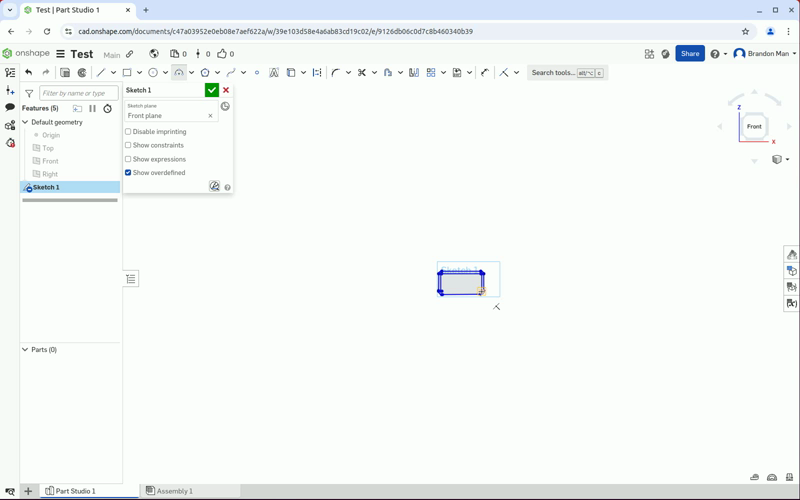
key_down(shift)
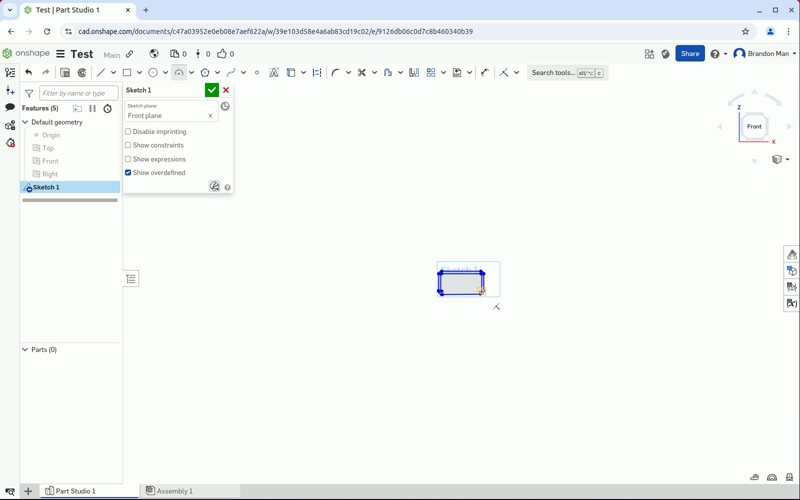
mouse_move(480, 291)
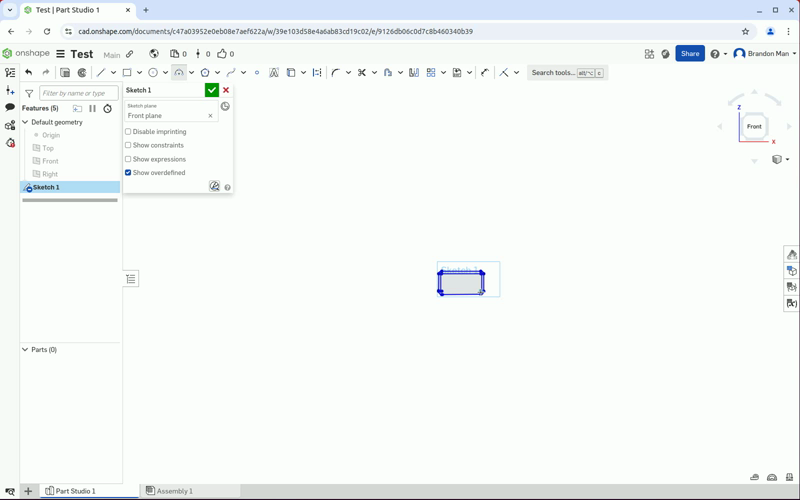
scroll(6)
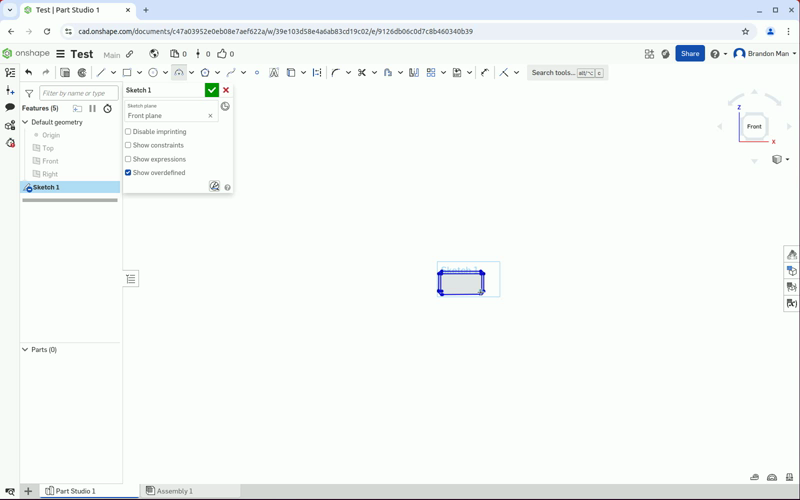
scroll(6)
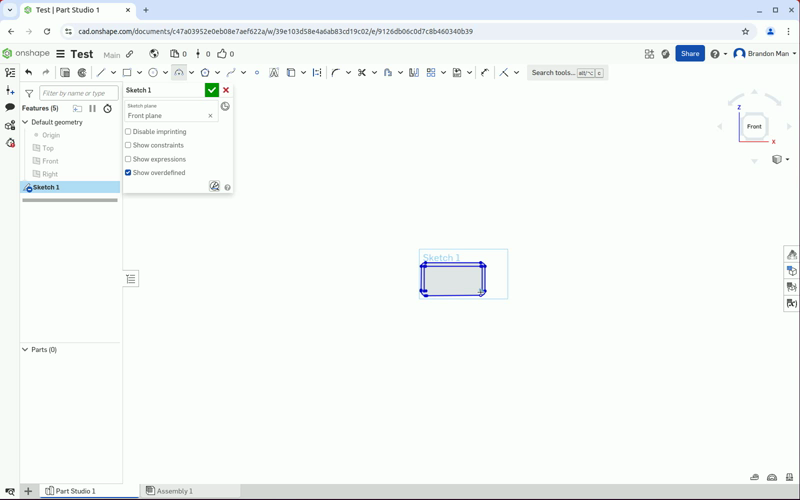
scroll(6)
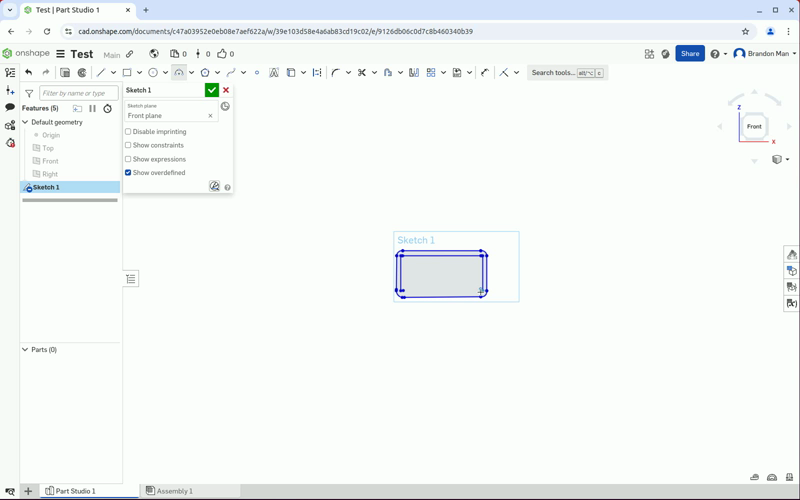
scroll(6)
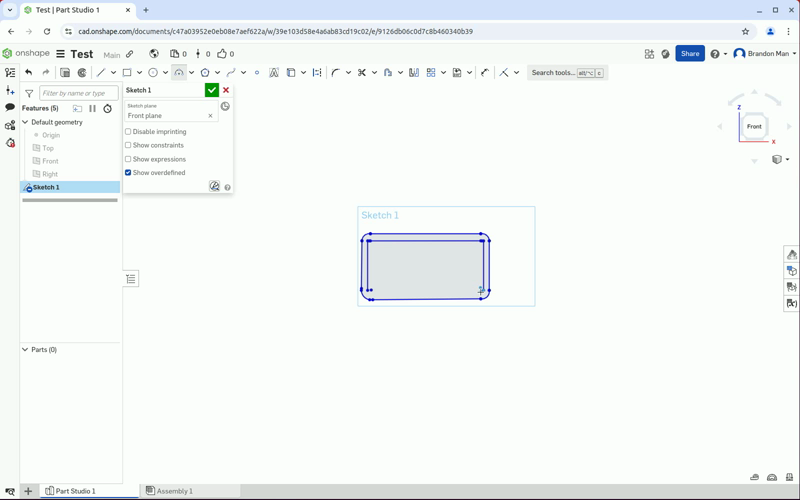
scroll(6)
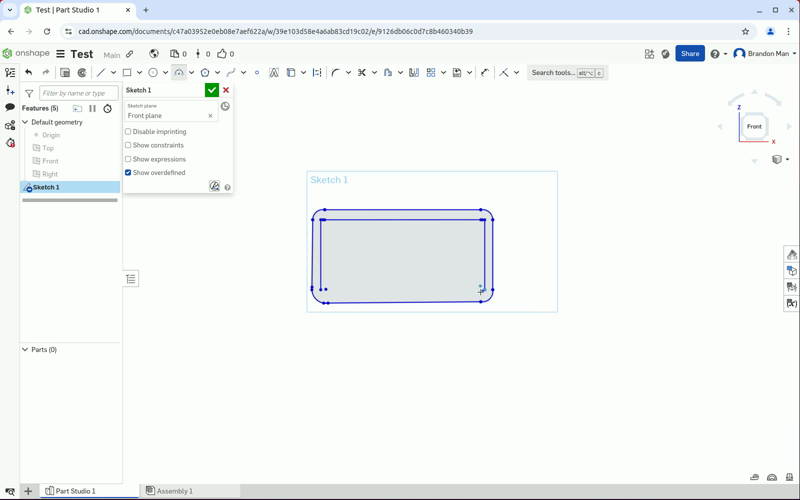
scroll(6)
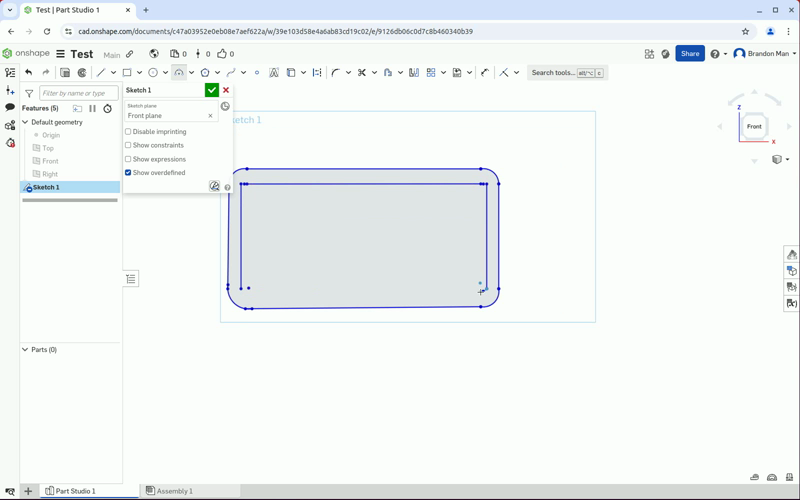
scroll(6)
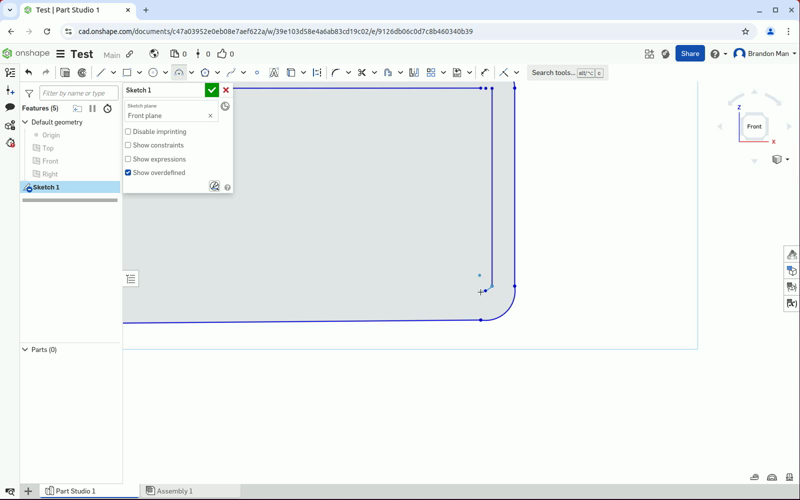
click(480, 291)
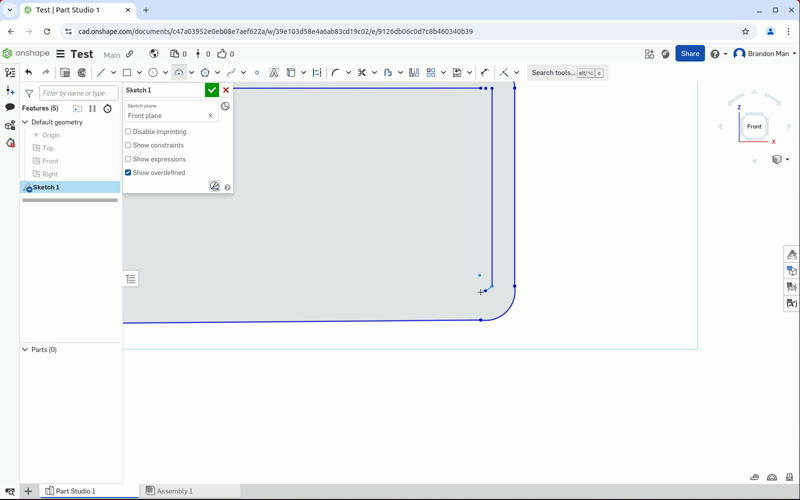
scroll(-6)
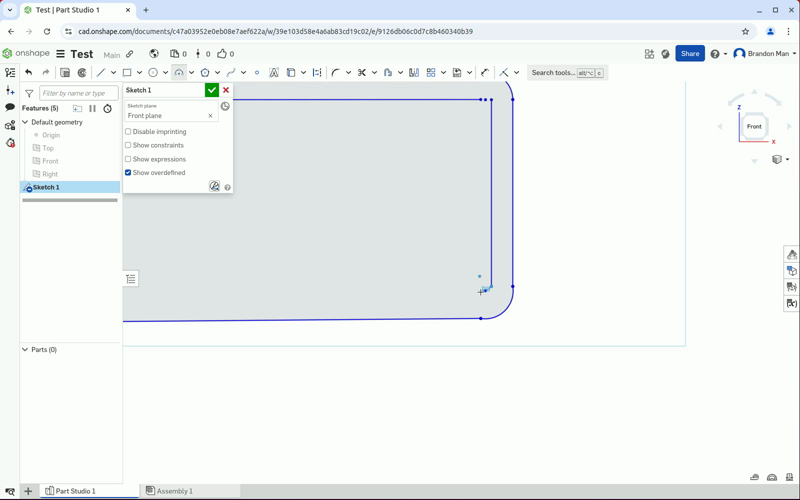
scroll(-6)
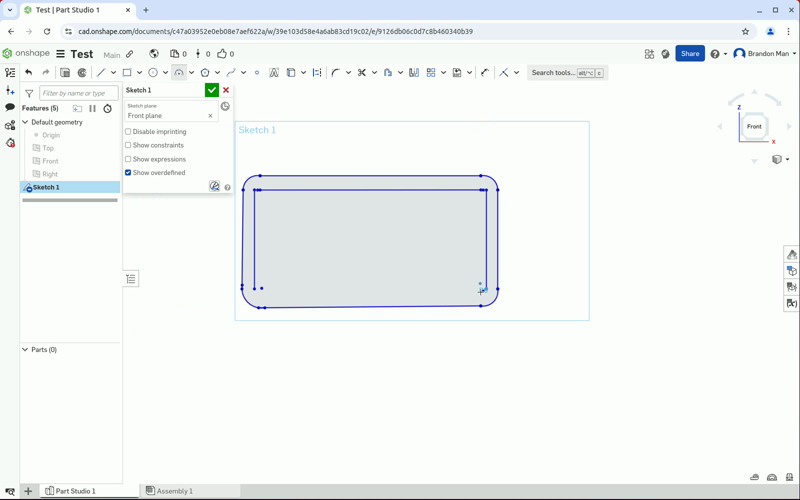
scroll(-6)
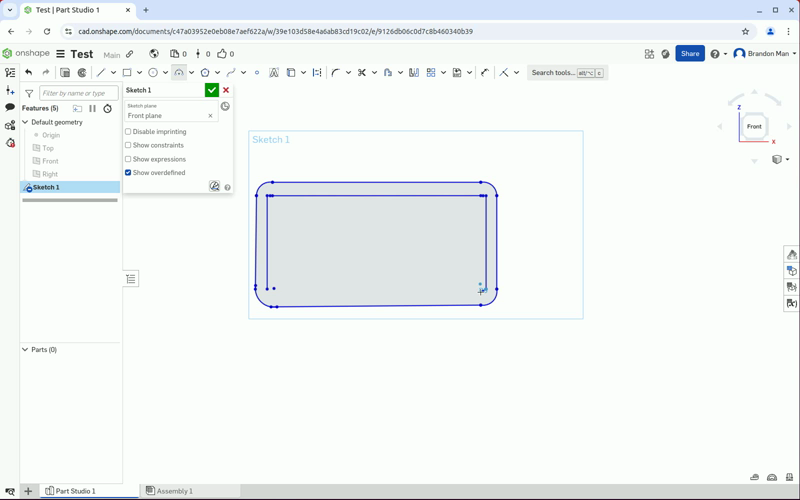
scroll(-6)
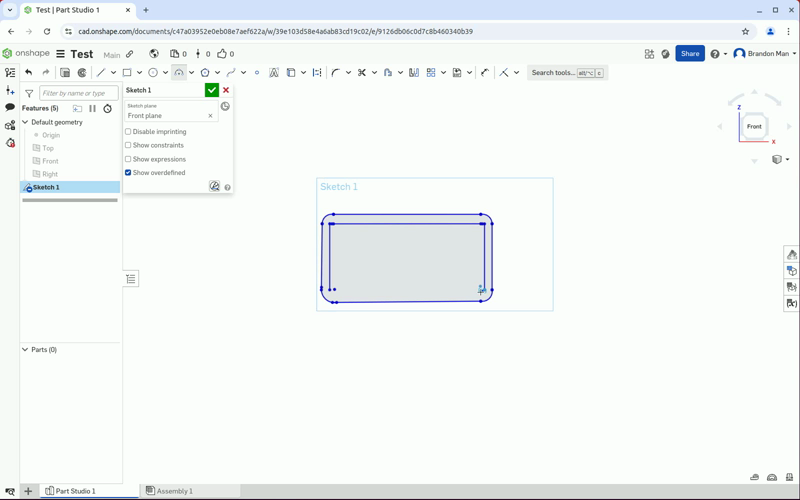
scroll(-6)
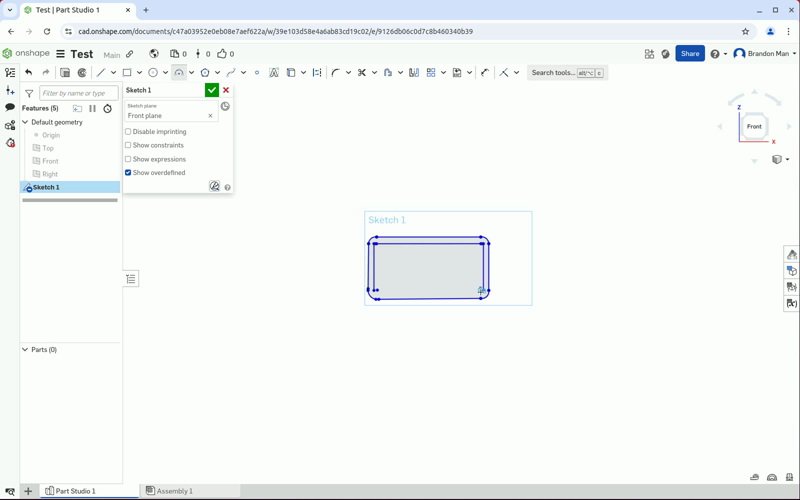
scroll(-6)
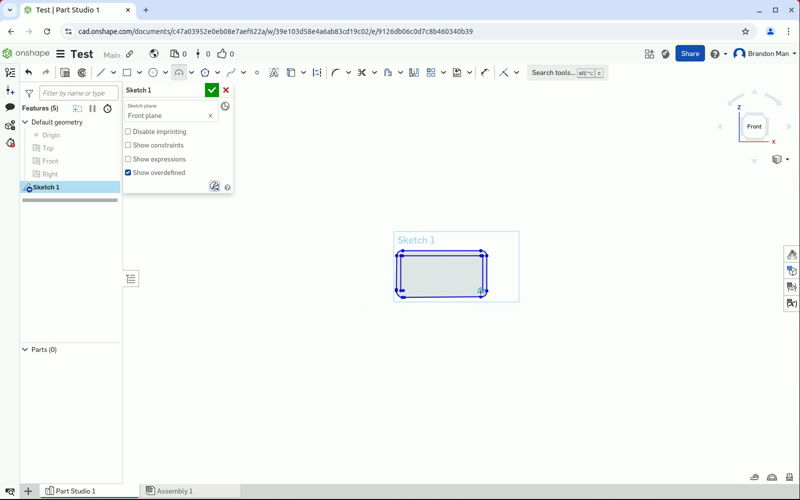
scroll(-6)
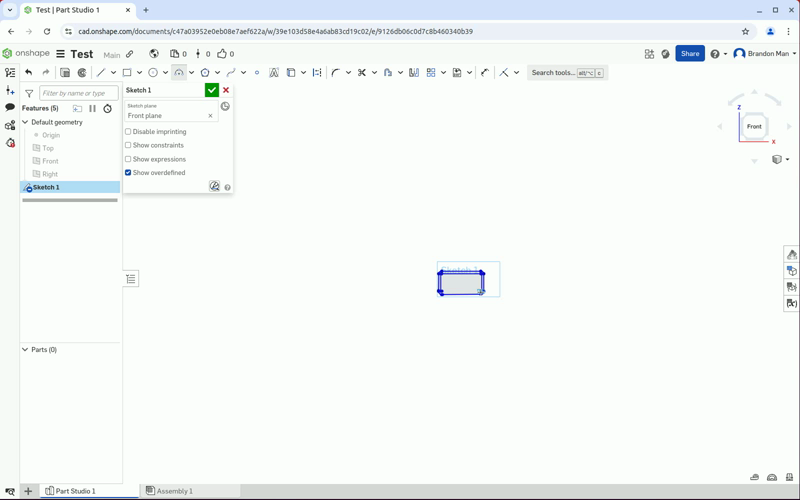
mouse_move(481, 291)
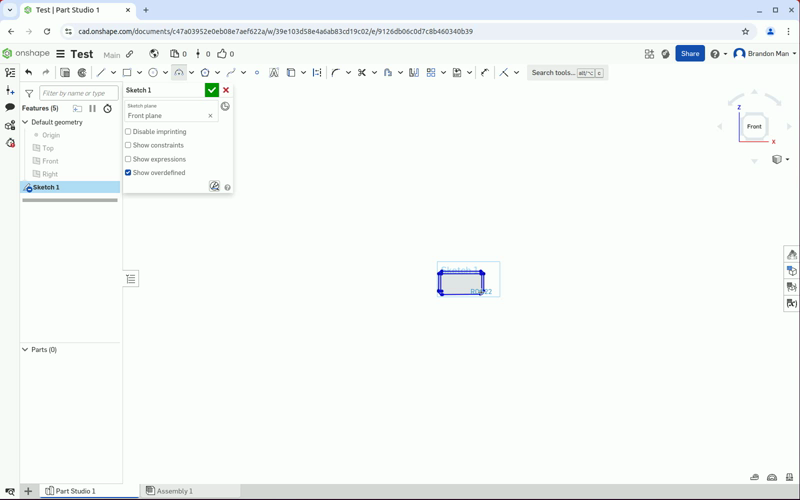
scroll(6)
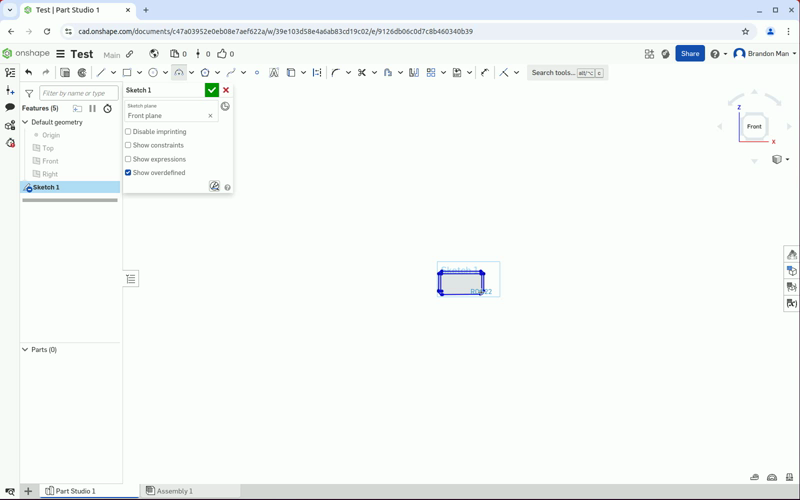
scroll(6)
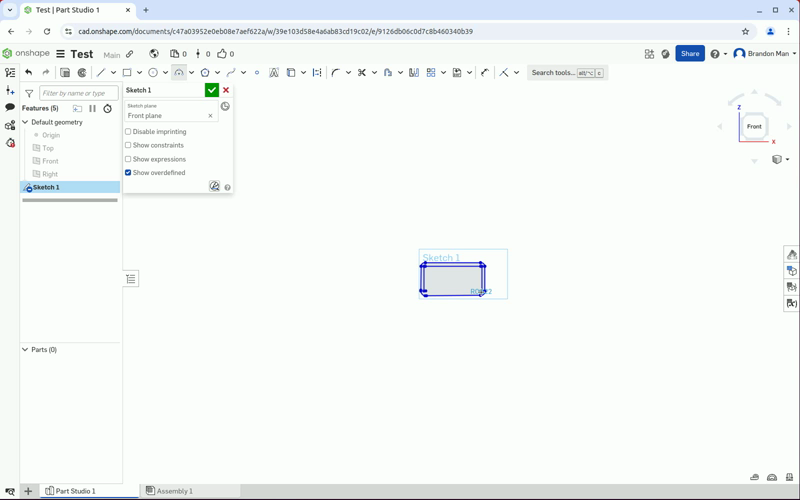
scroll(6)
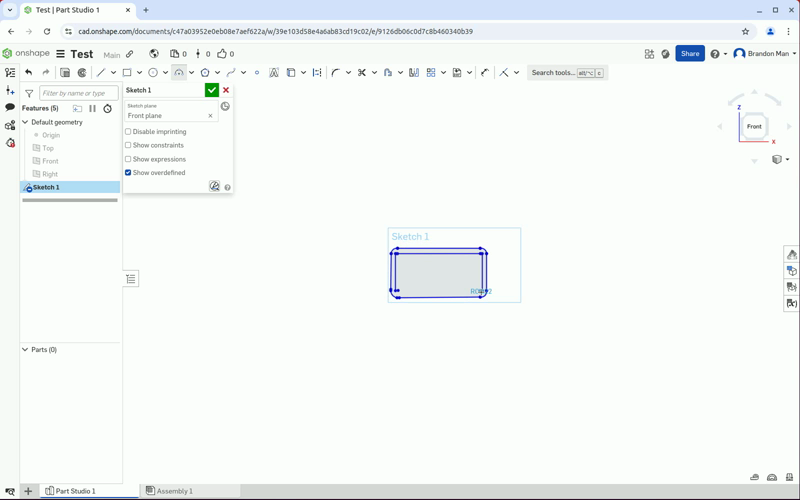
scroll(6)
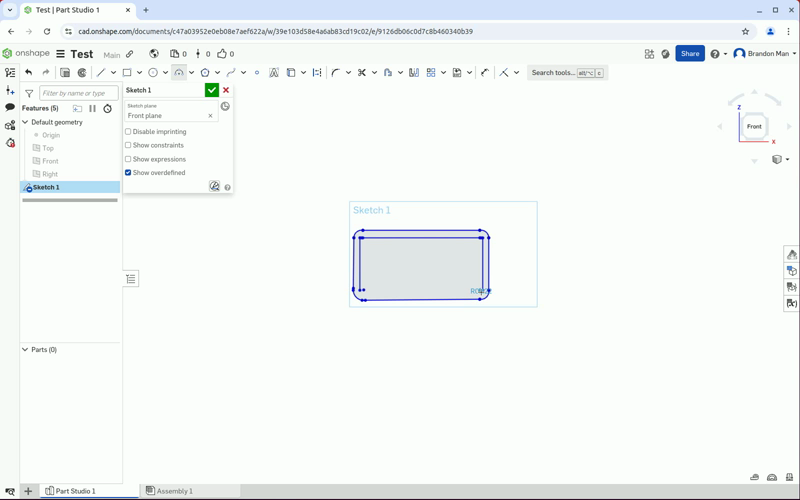
scroll(6)
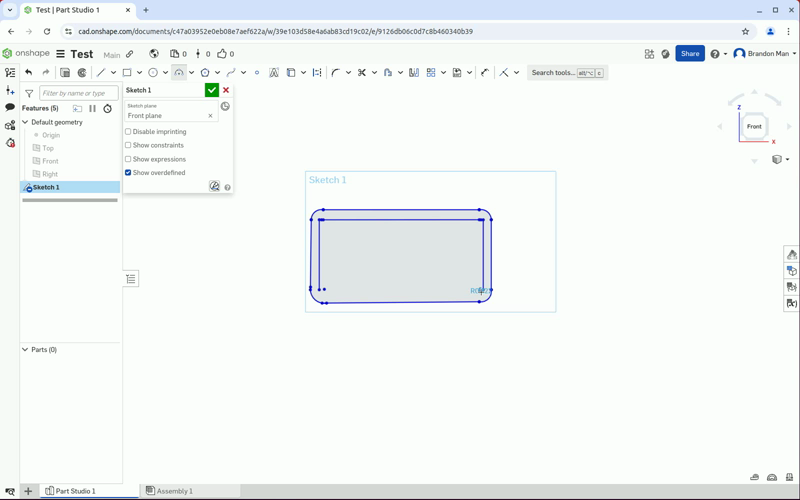
scroll(6)
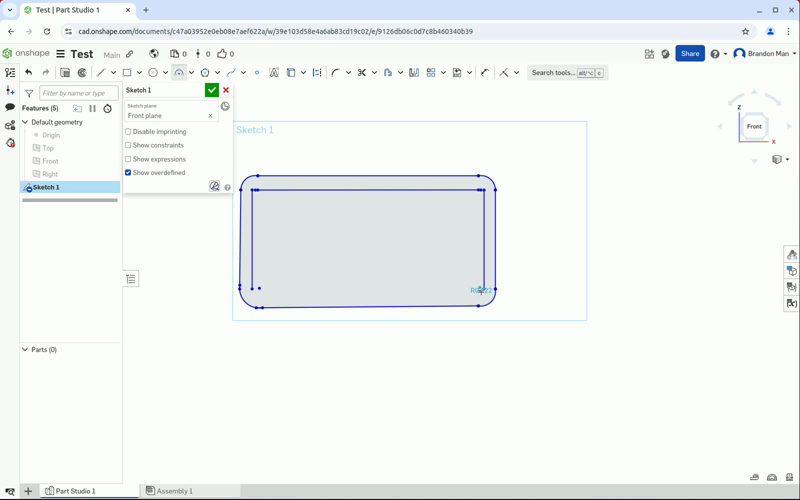
scroll(6)
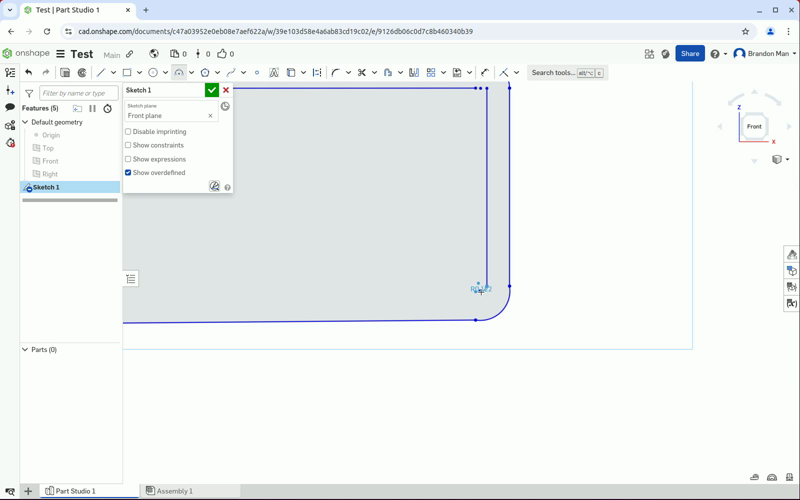
click(481, 291)
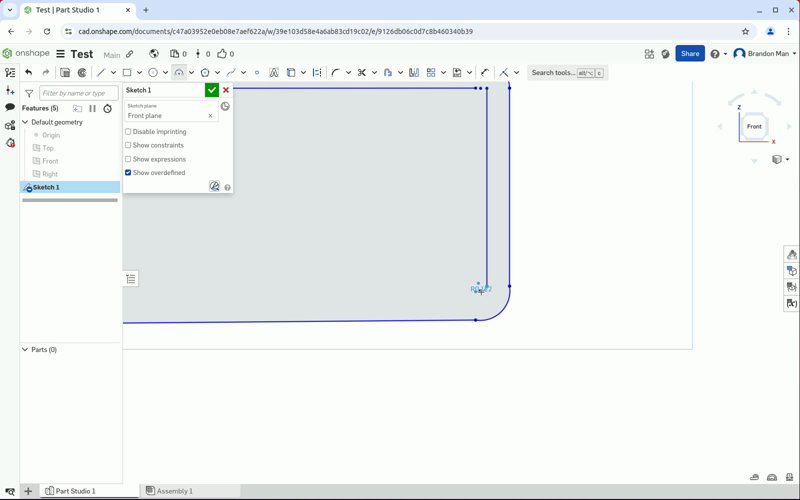
scroll(-6)
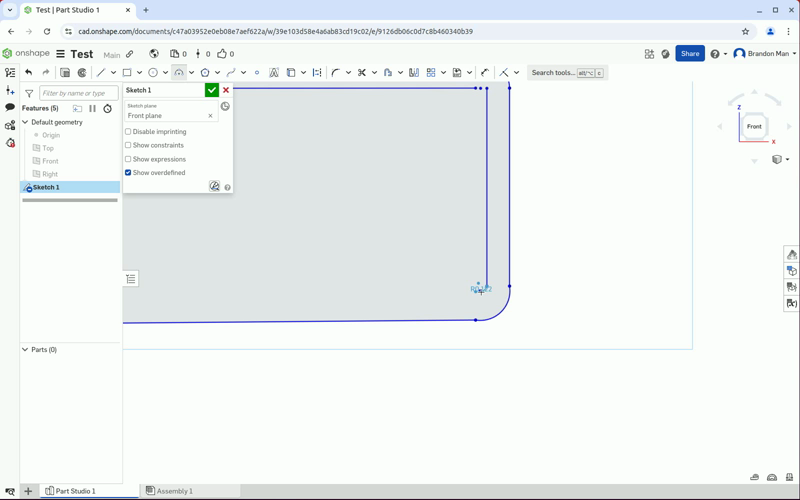
scroll(-6)
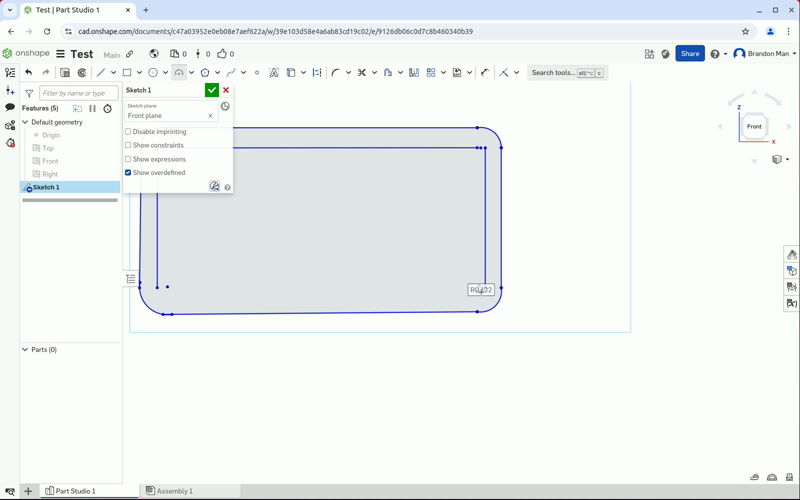
scroll(-6)
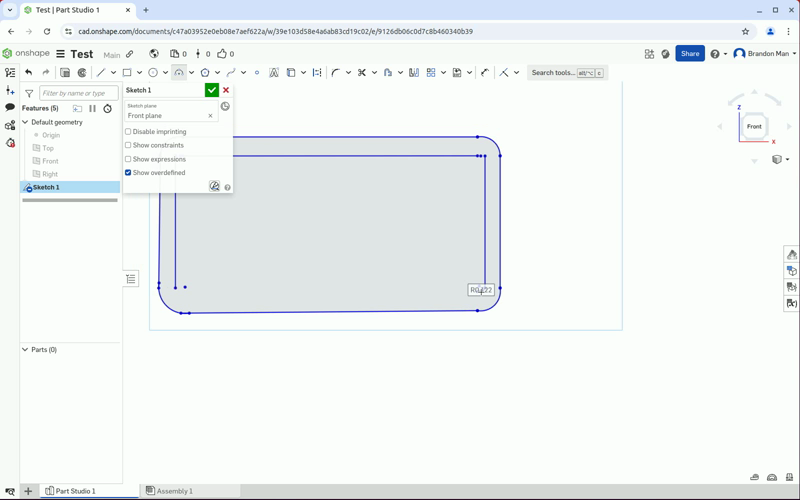
scroll(-6)
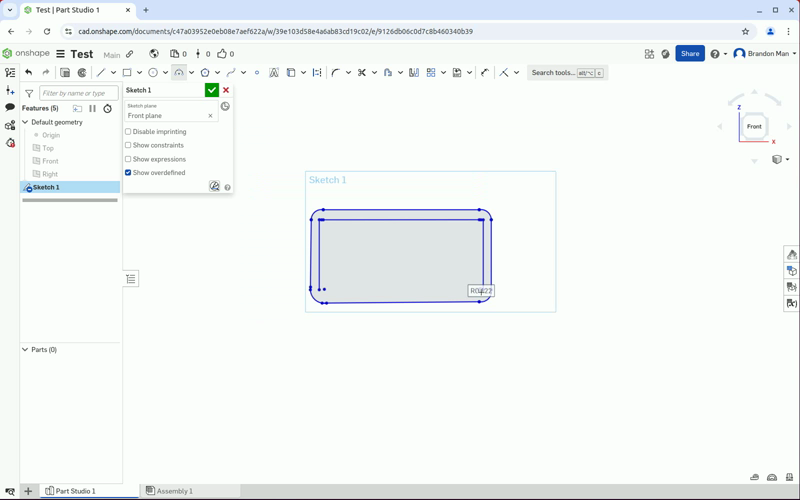
scroll(-6)
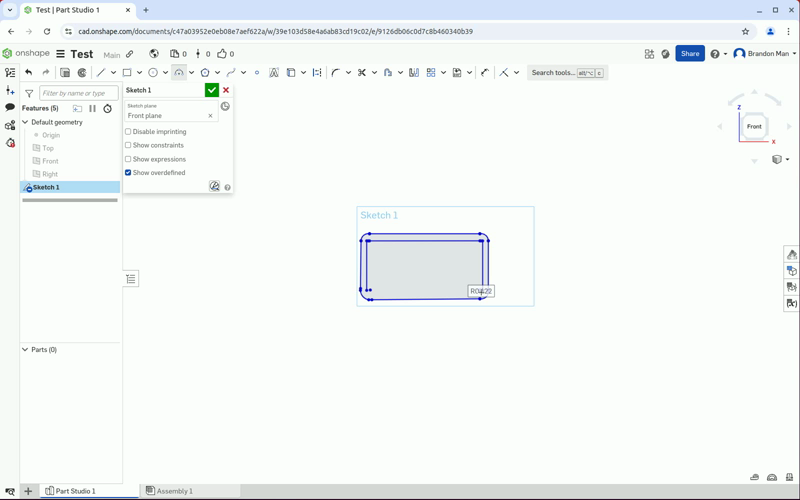
scroll(-6)
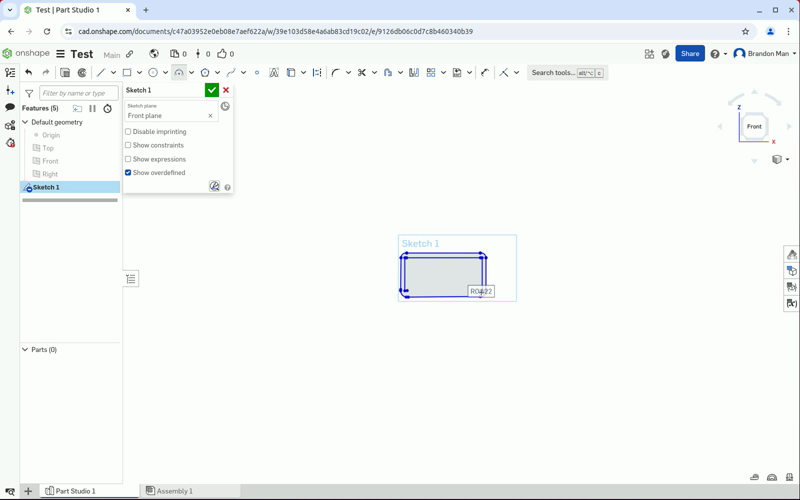
scroll(-6)
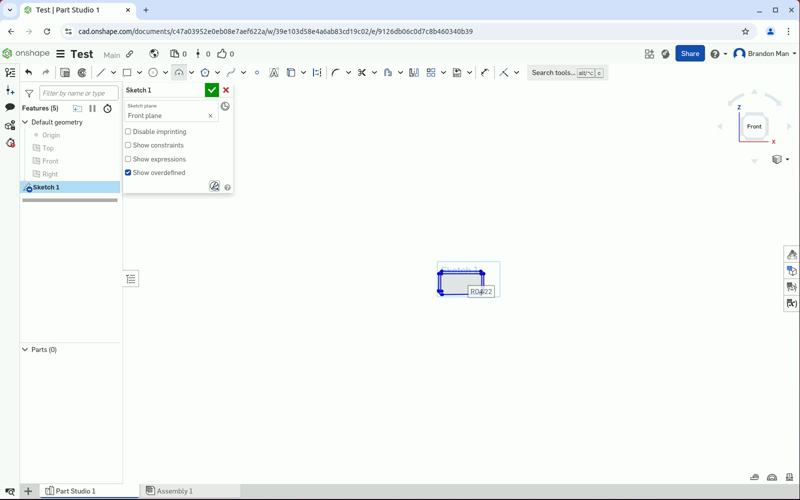
key_up(shift)
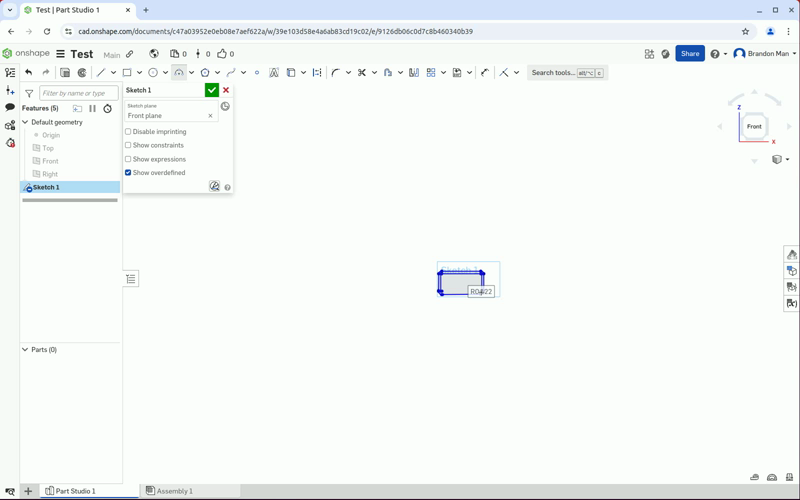
key(esc)
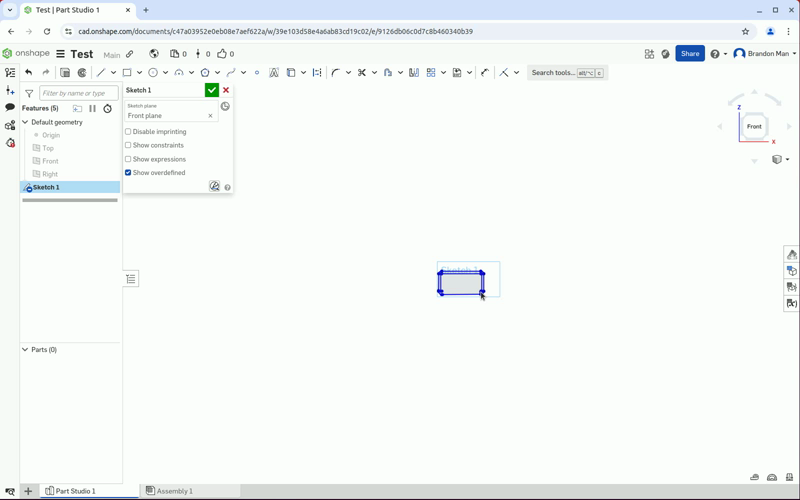
key(l)
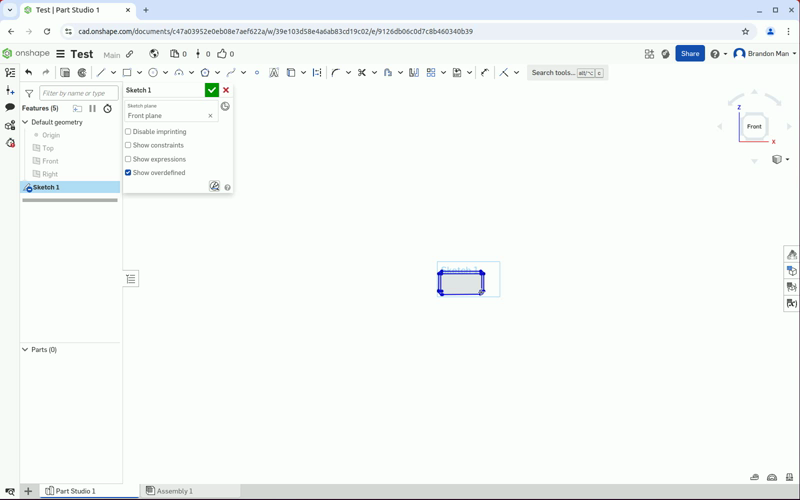
mouse_move(480, 291)
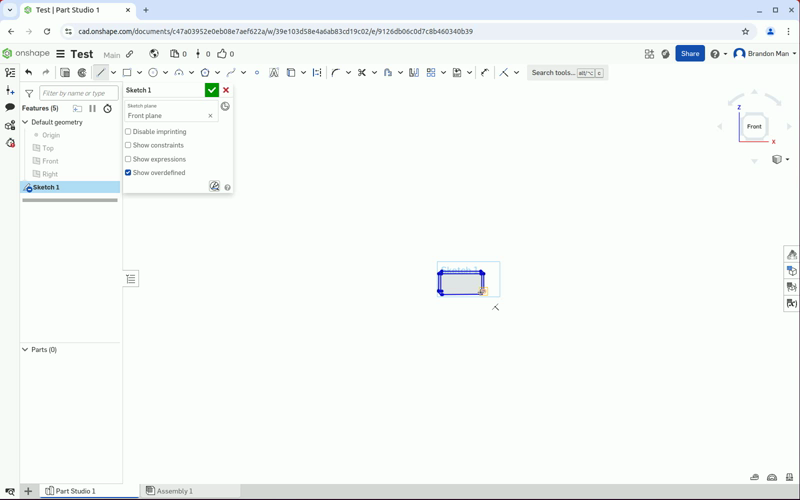
scroll(6)
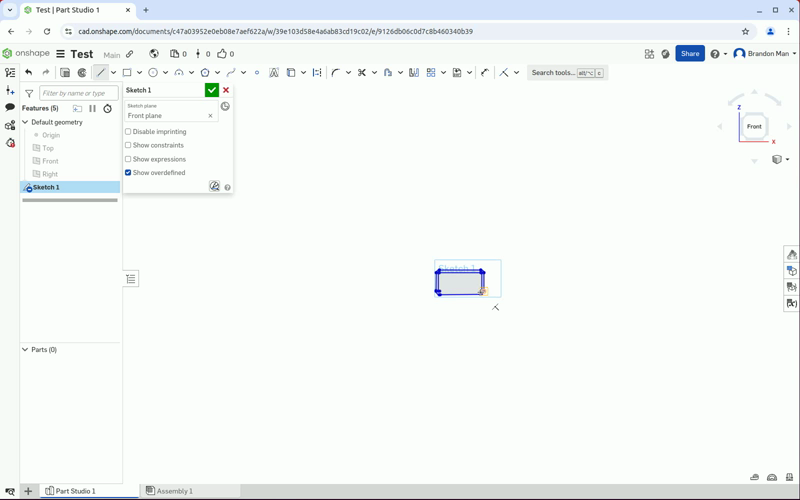
scroll(6)
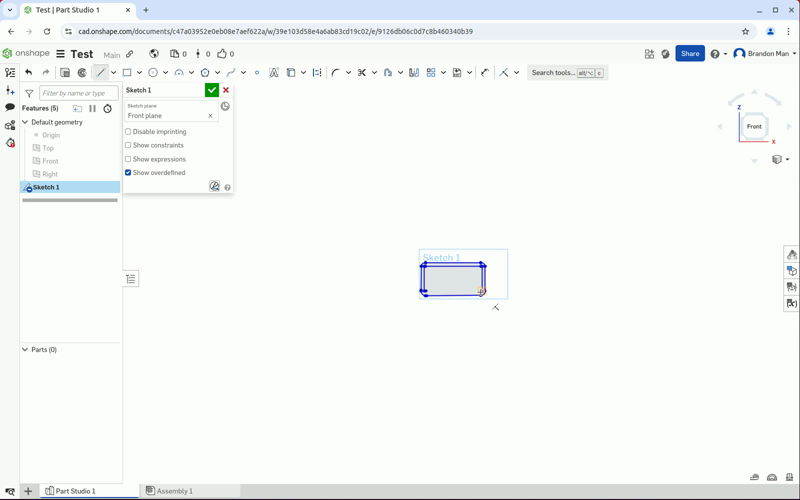
scroll(6)
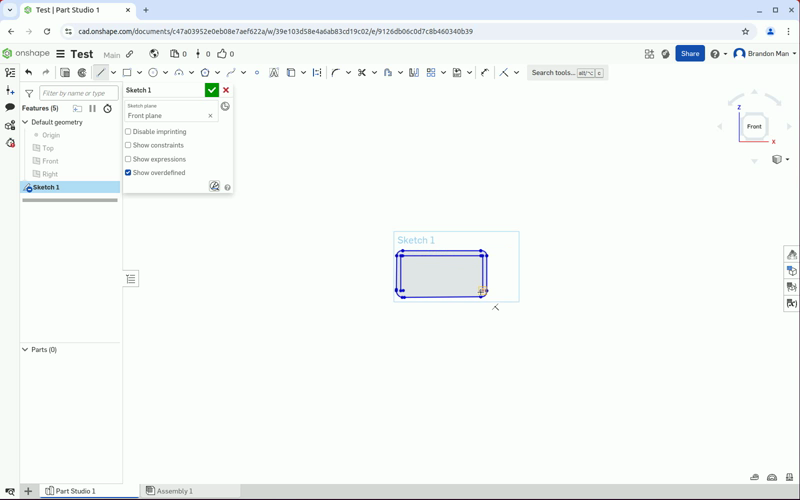
scroll(6)
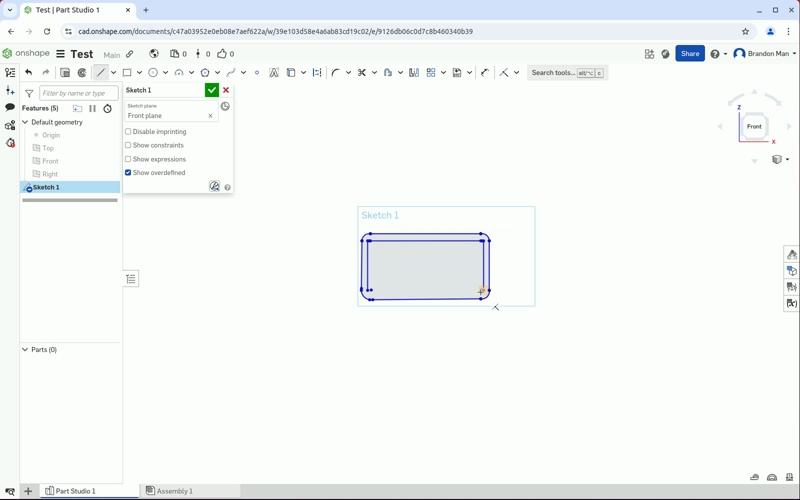
scroll(6)
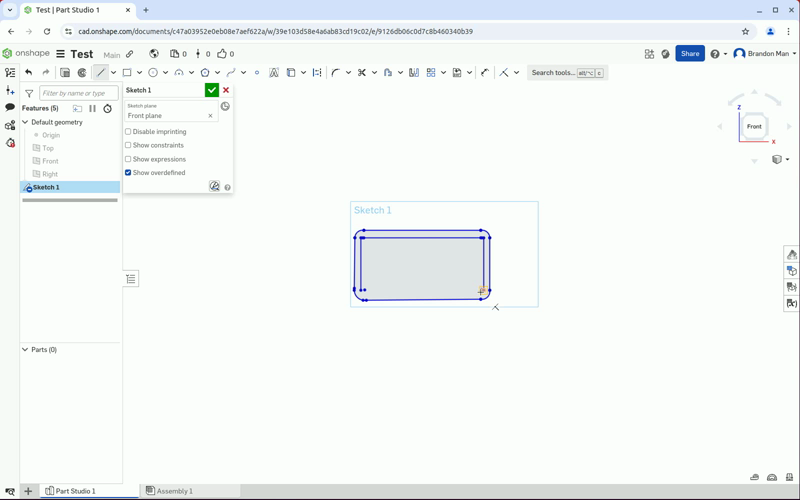
scroll(6)
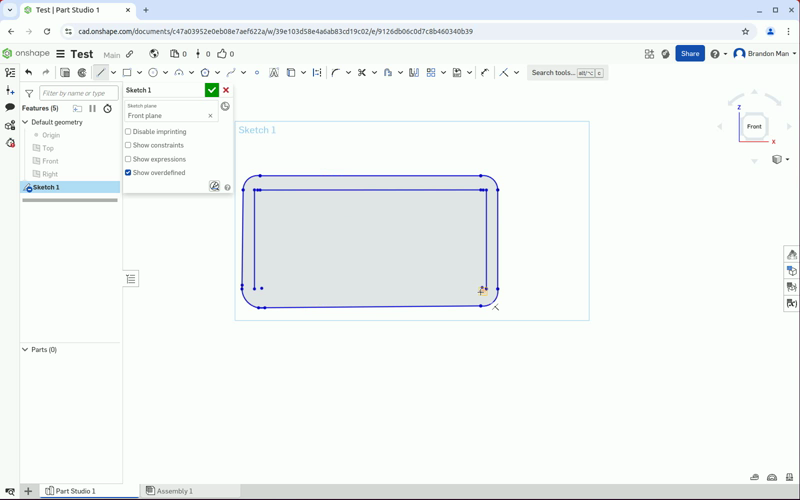
scroll(6)
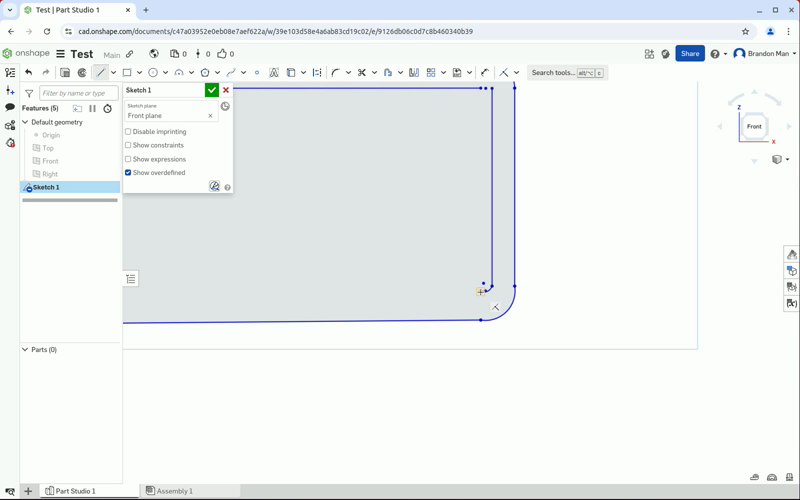
click(480, 291)
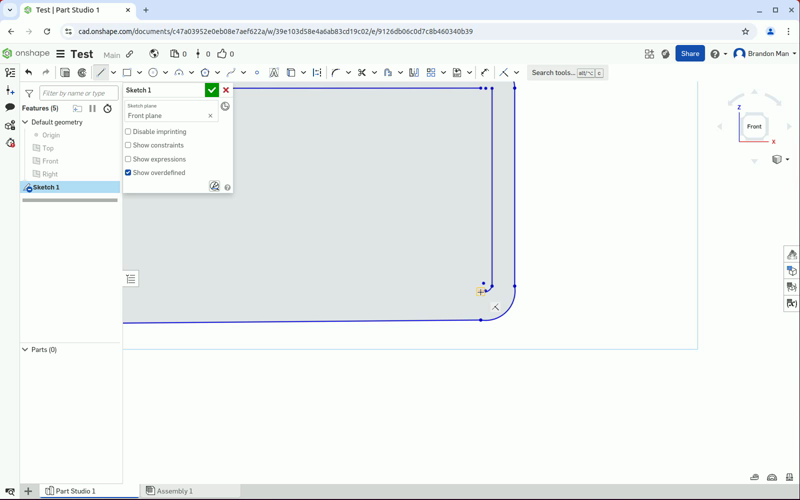
scroll(-6)
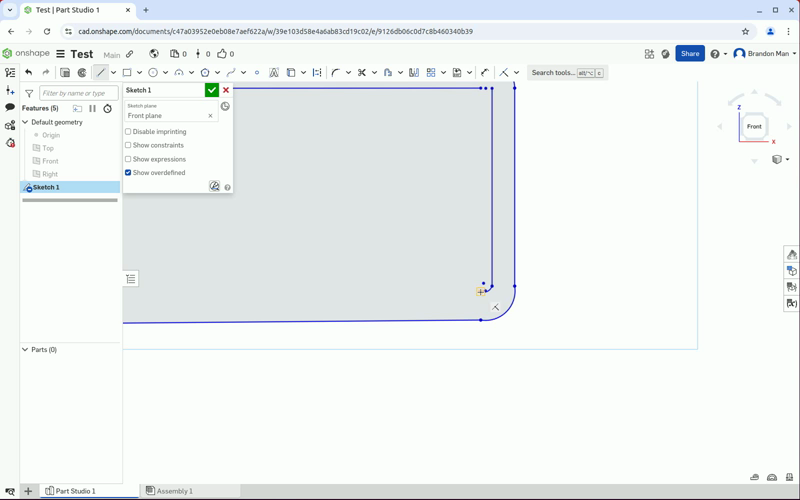
scroll(-6)
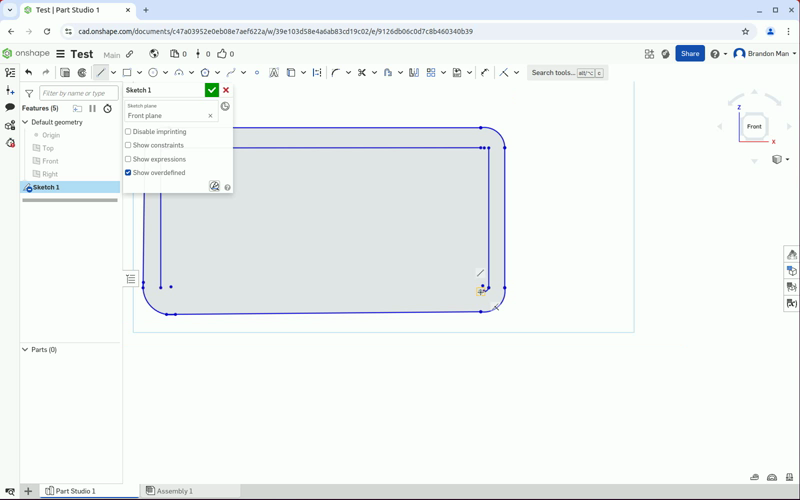
scroll(-6)
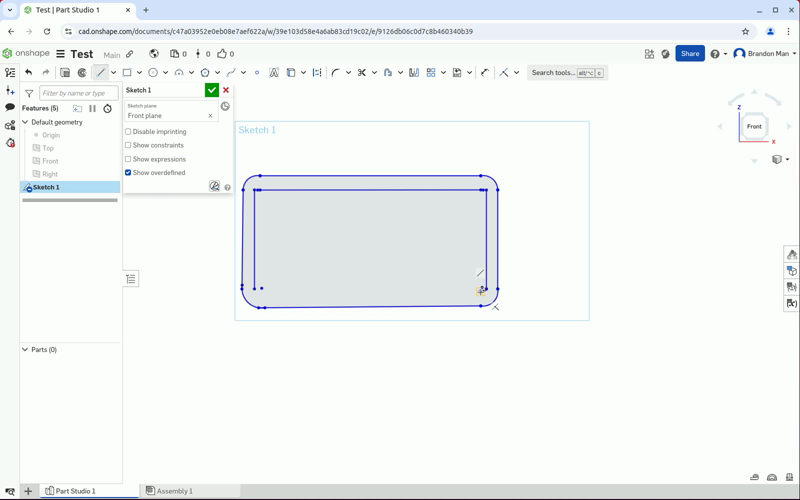
scroll(-6)
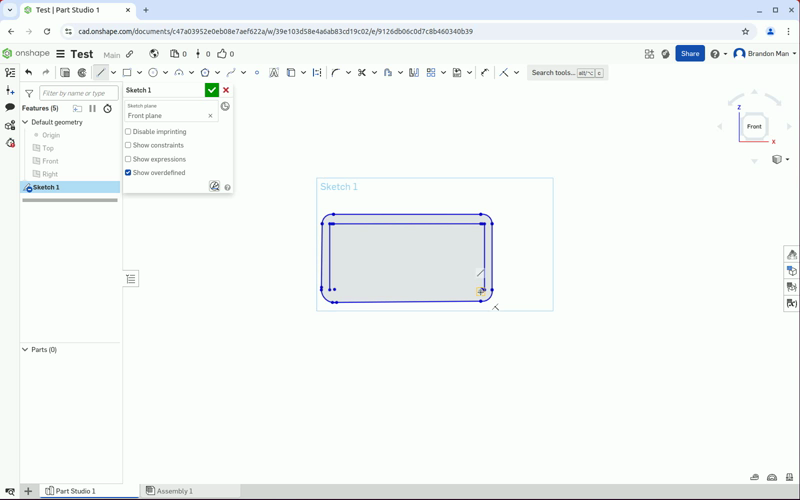
scroll(-6)
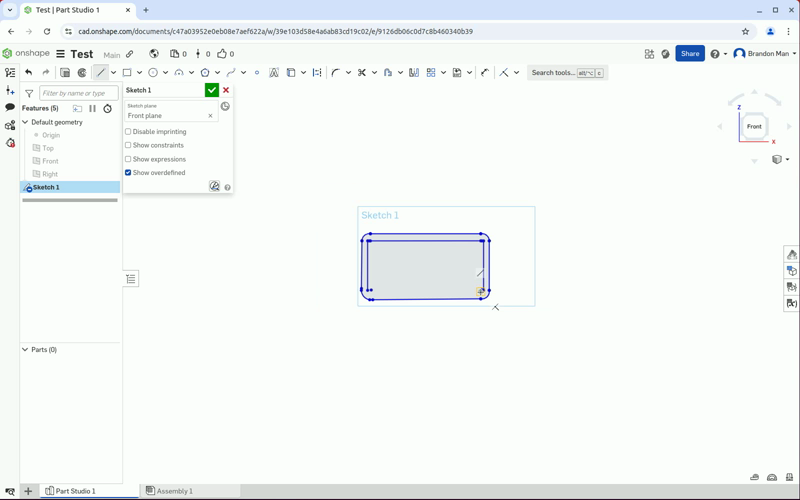
scroll(-6)
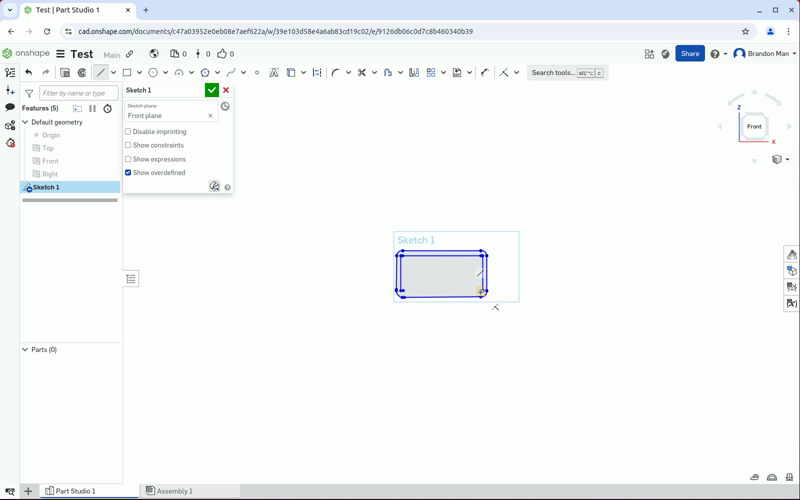
scroll(-6)
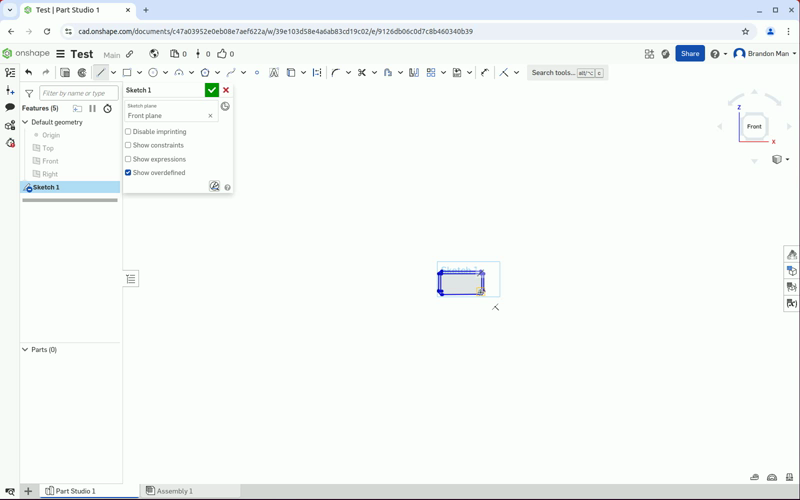
key_down(shift)
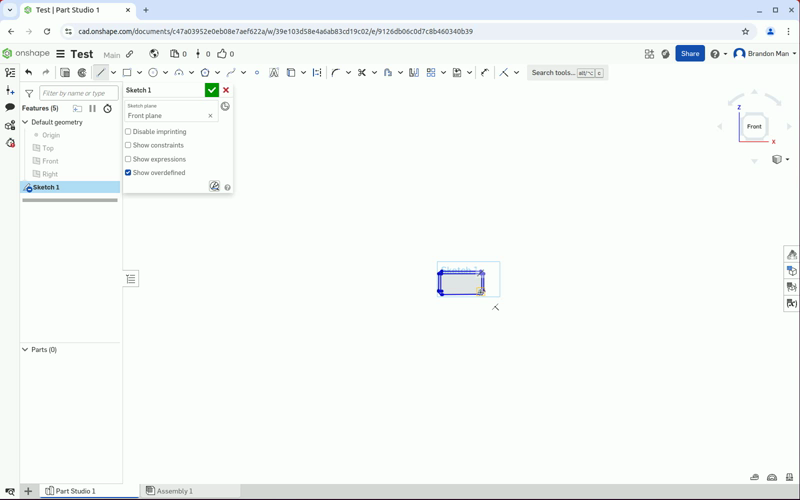
mouse_move(510, 291)
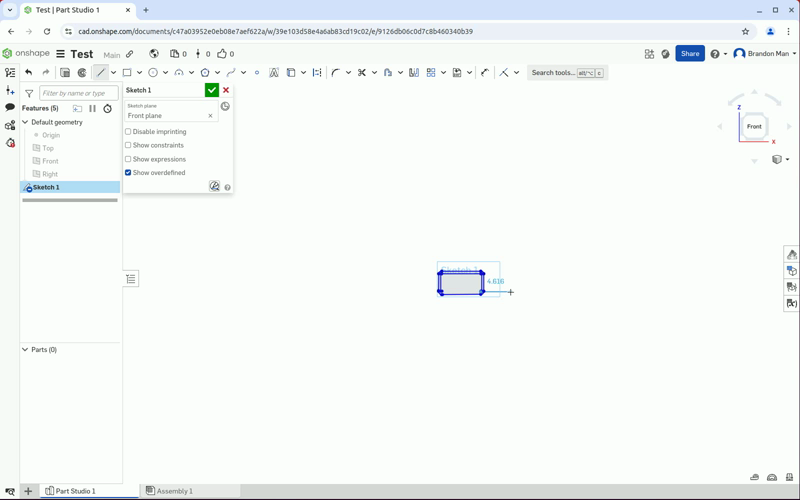
mouse_move(441, 291)
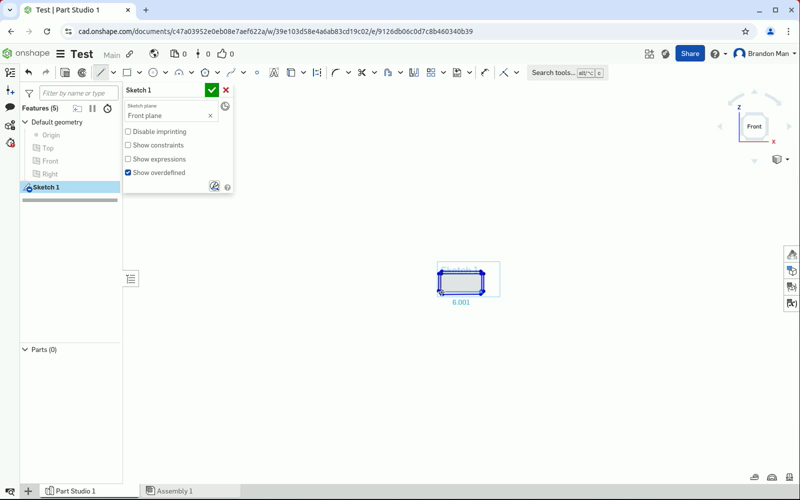
scroll(6)
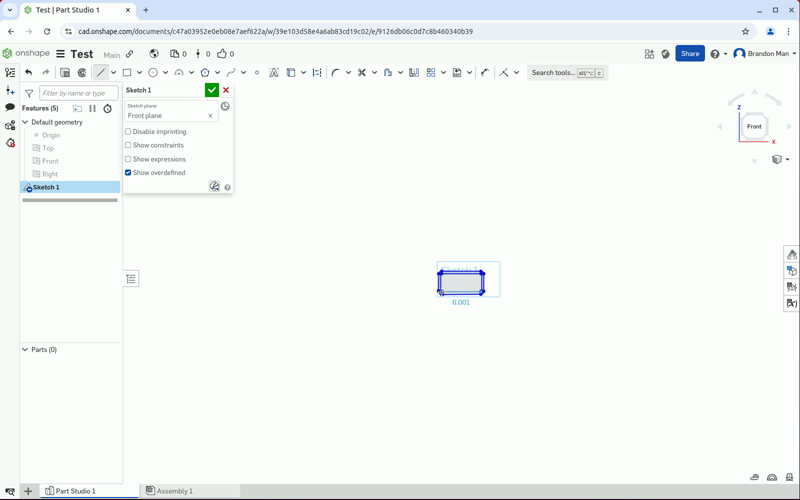
scroll(6)
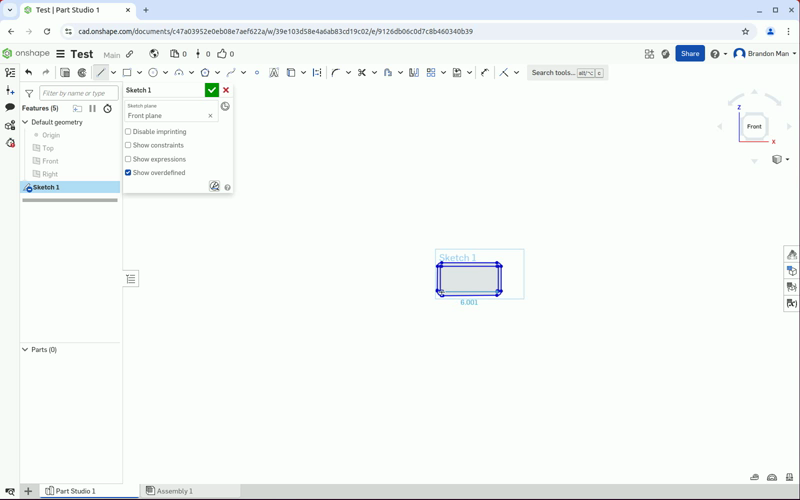
scroll(6)
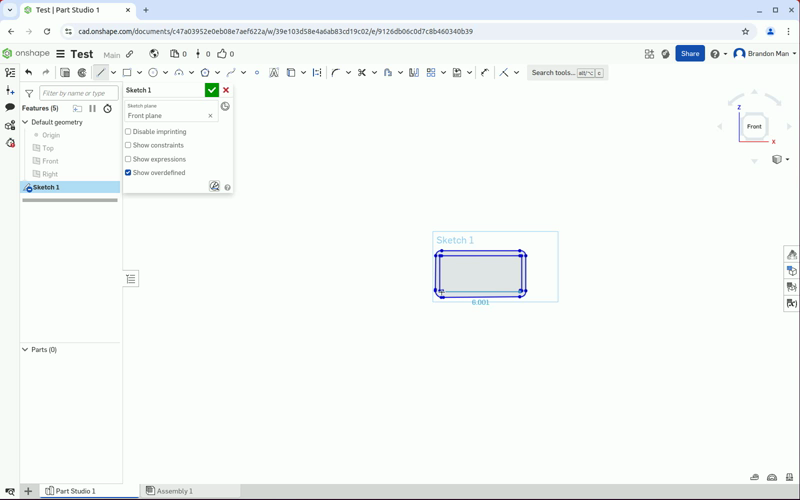
scroll(6)
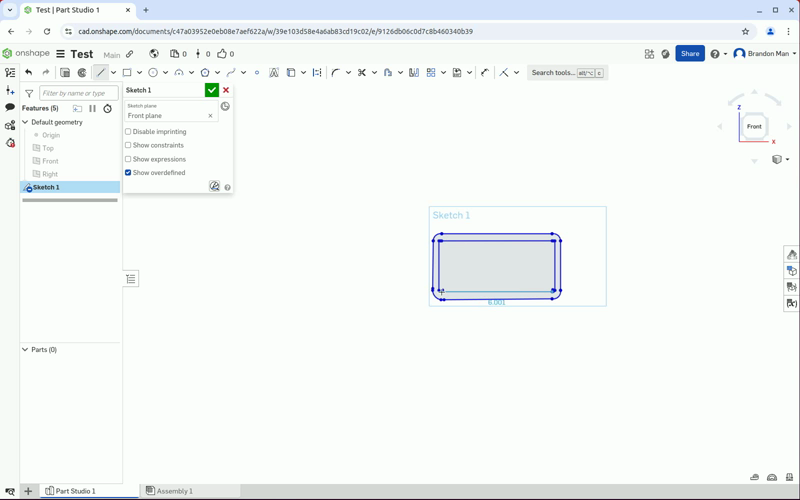
scroll(6)
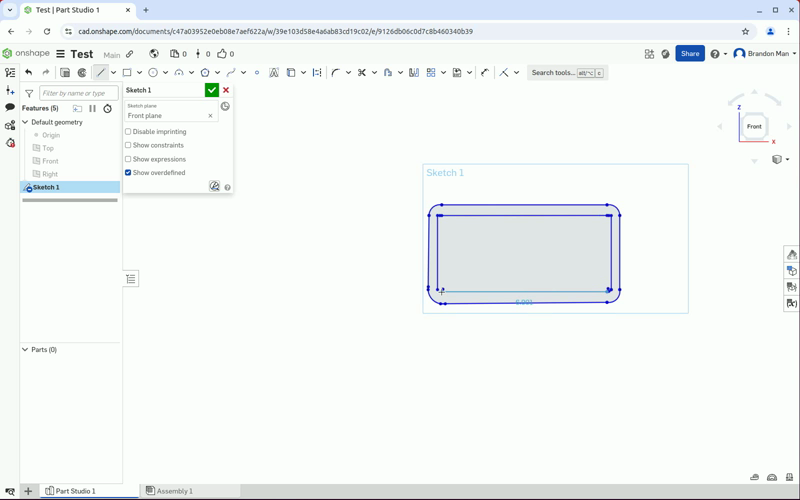
scroll(6)
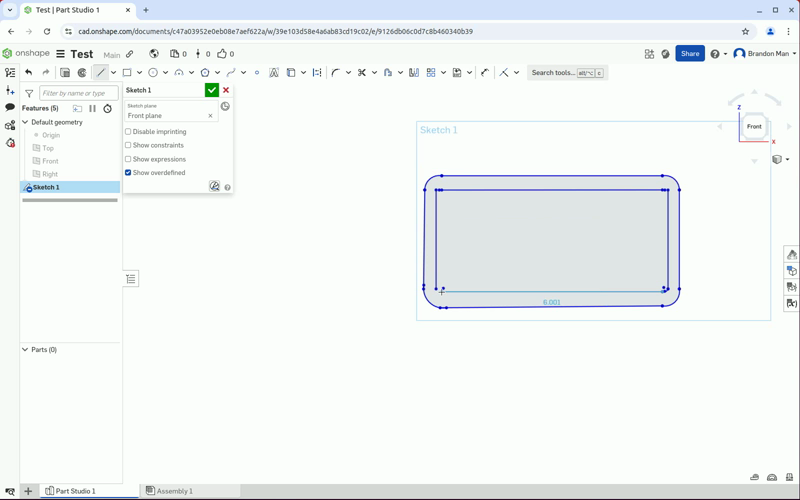
scroll(6)
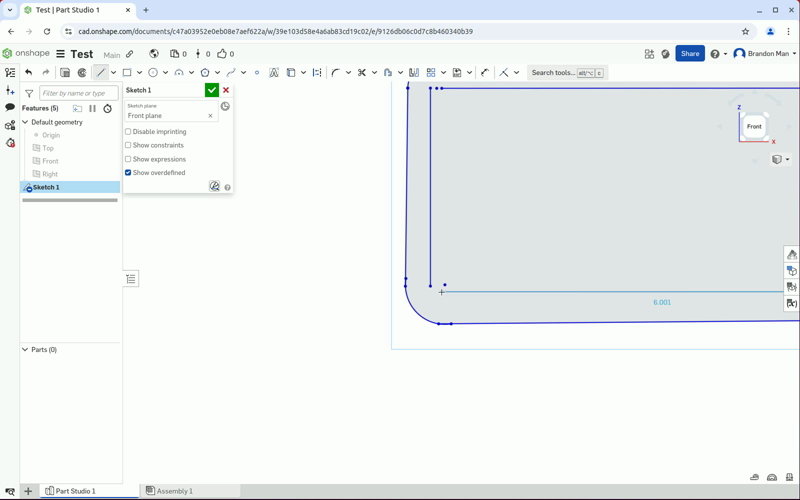
click(441, 291)
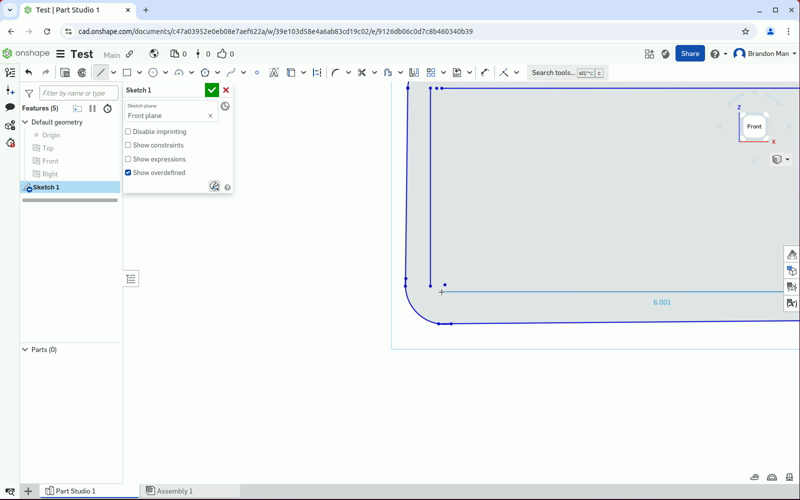
scroll(-6)
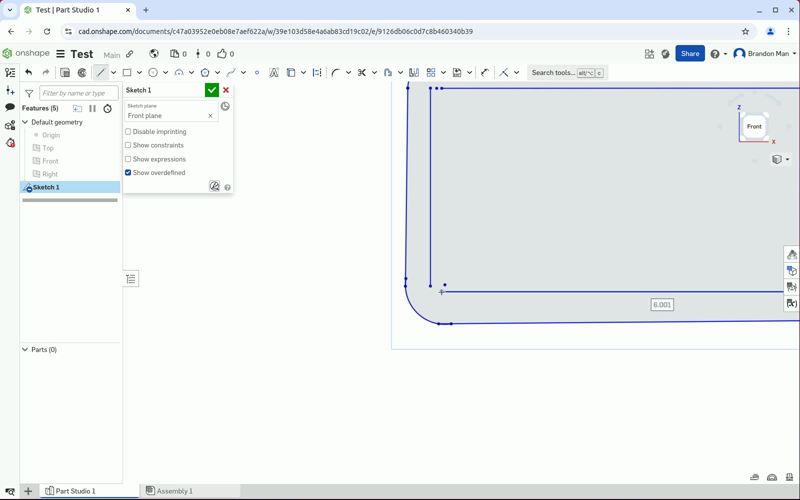
scroll(-6)
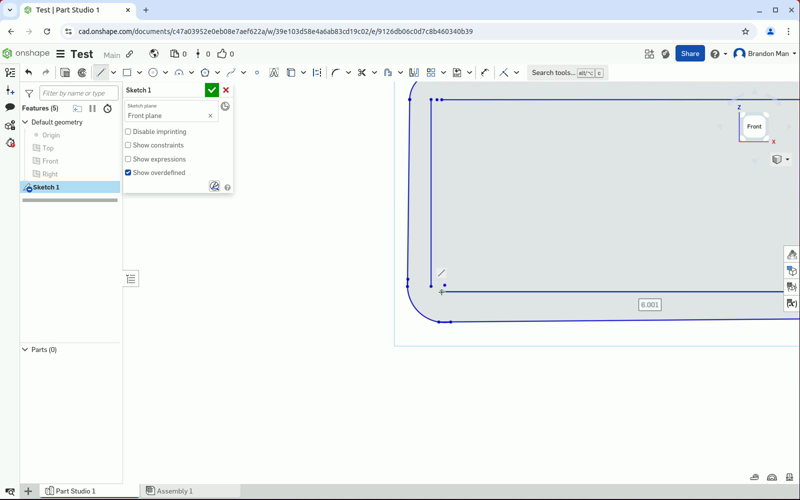
scroll(-6)
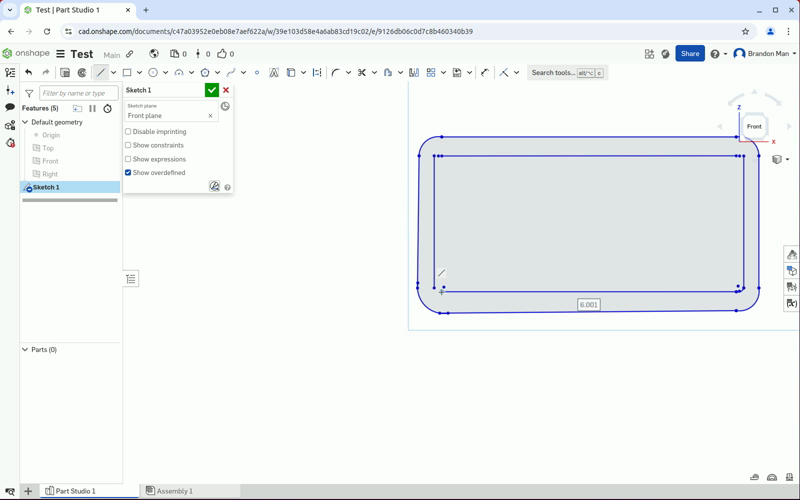
scroll(-6)
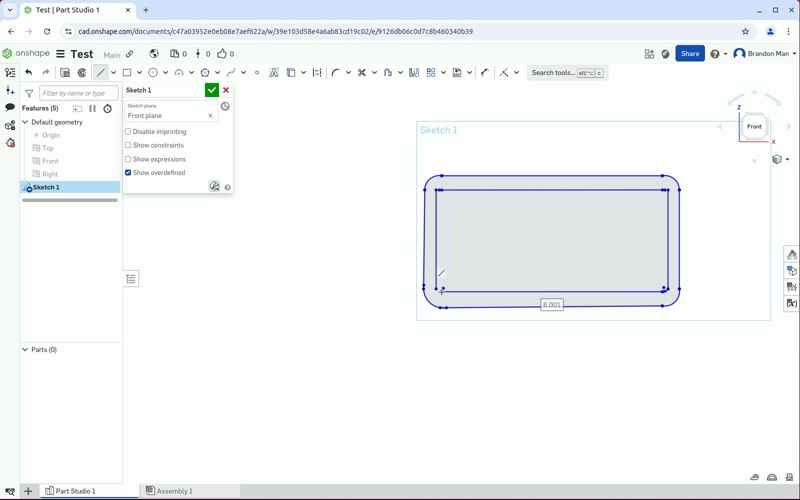
scroll(-6)
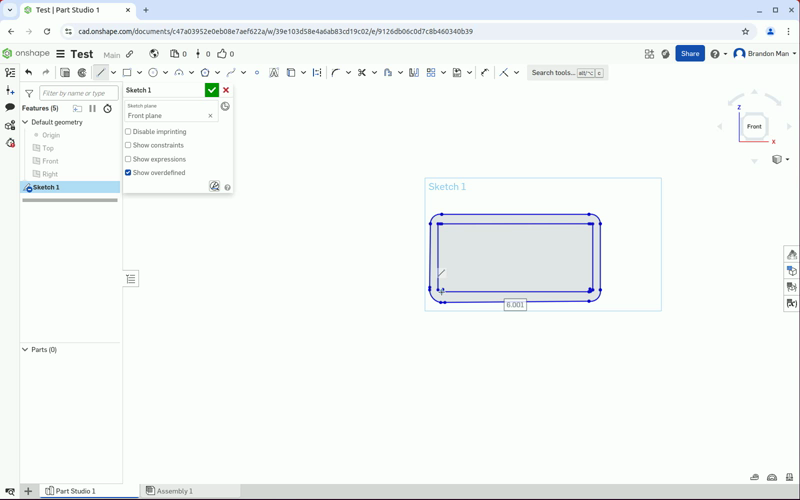
scroll(-6)
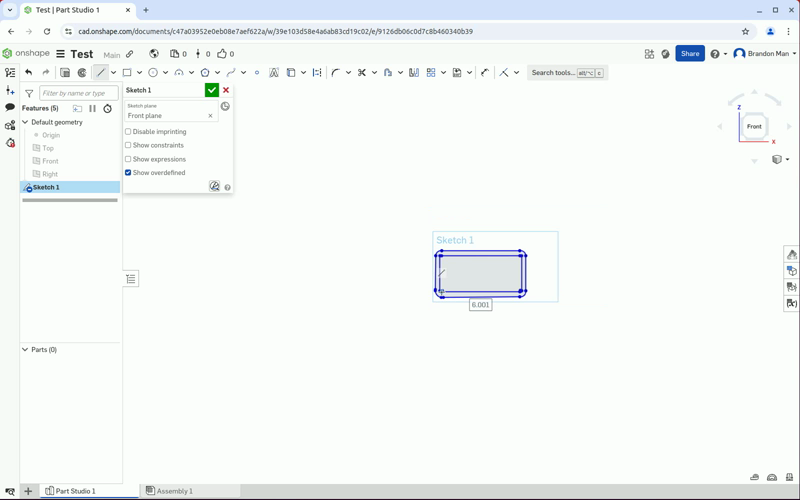
scroll(-6)
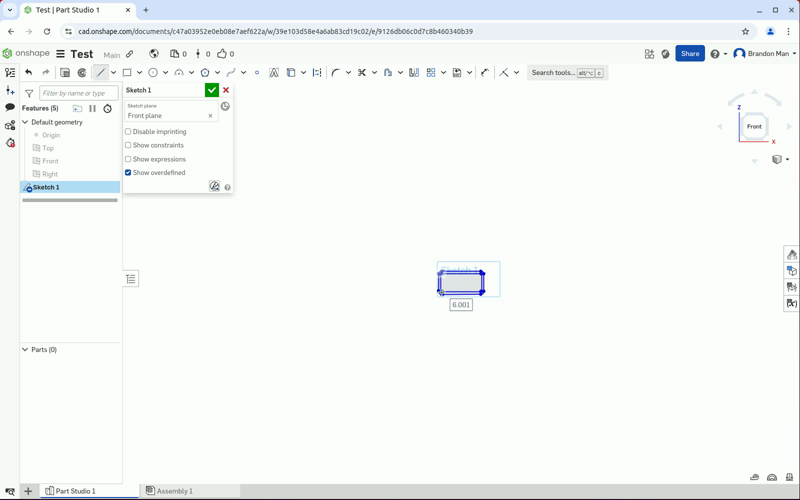
key_up(shift)
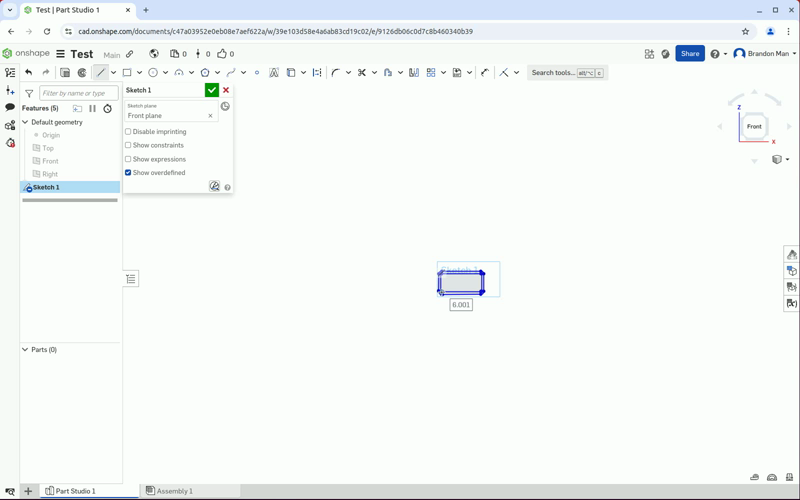
key(esc)
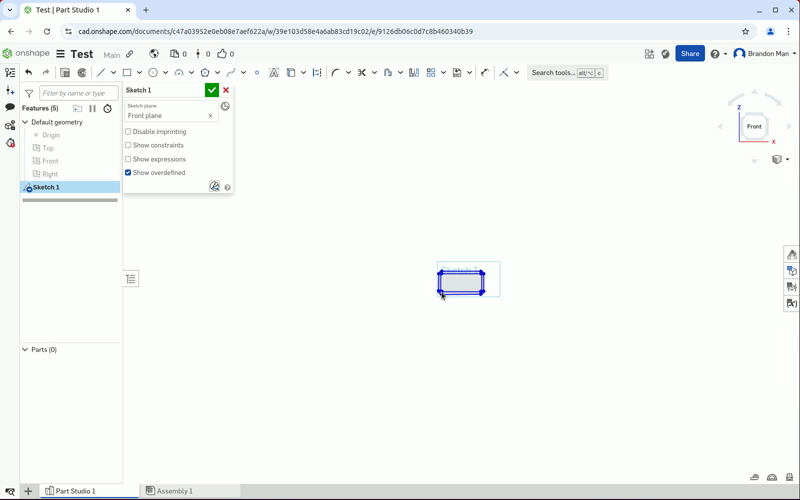
key(a)
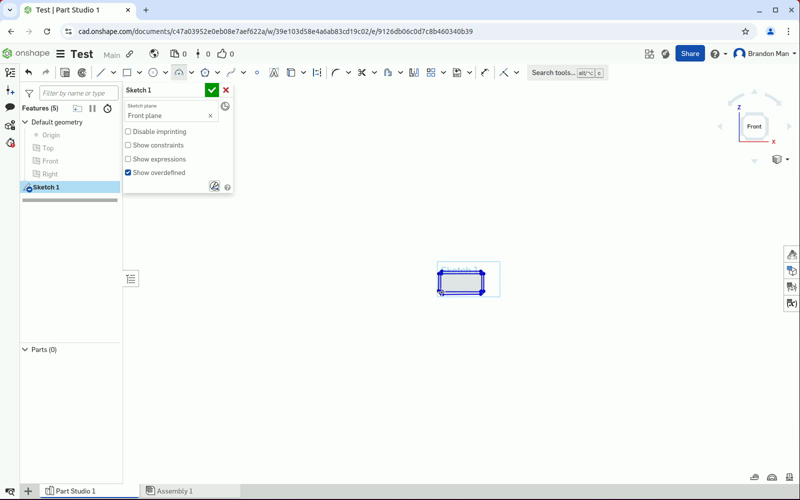
mouse_move(441, 291)
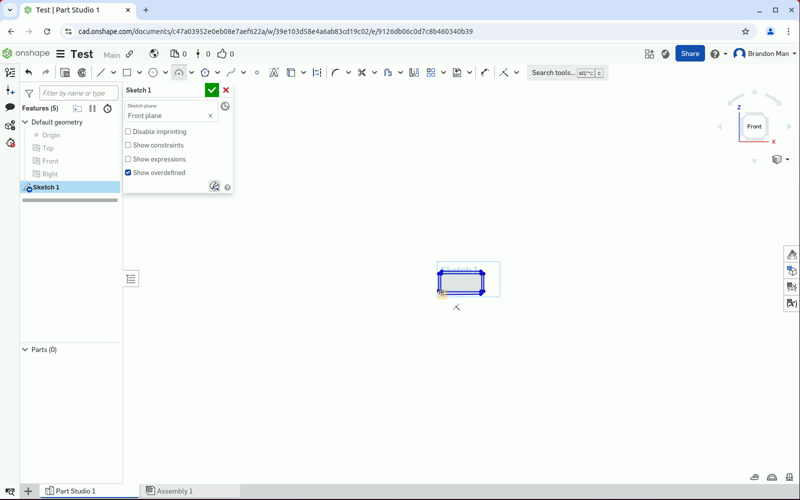
scroll(6)
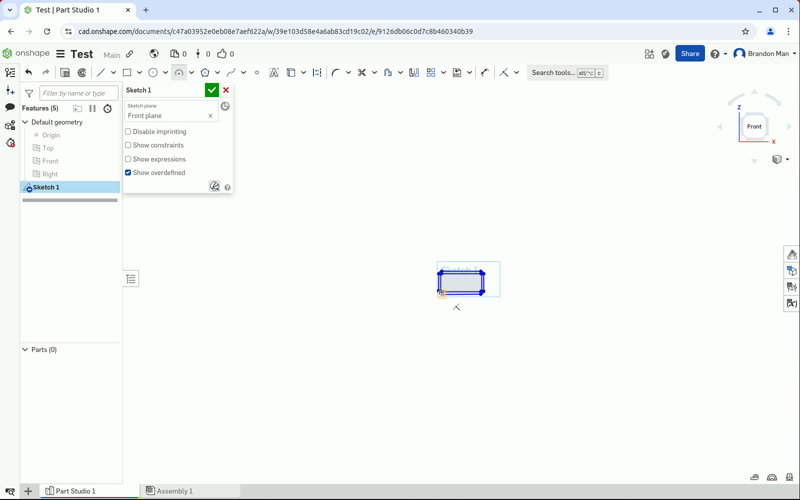
scroll(6)
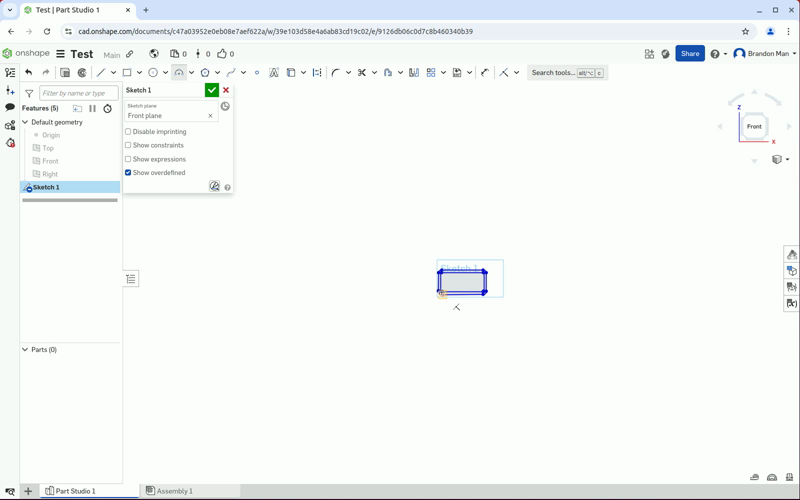
scroll(6)
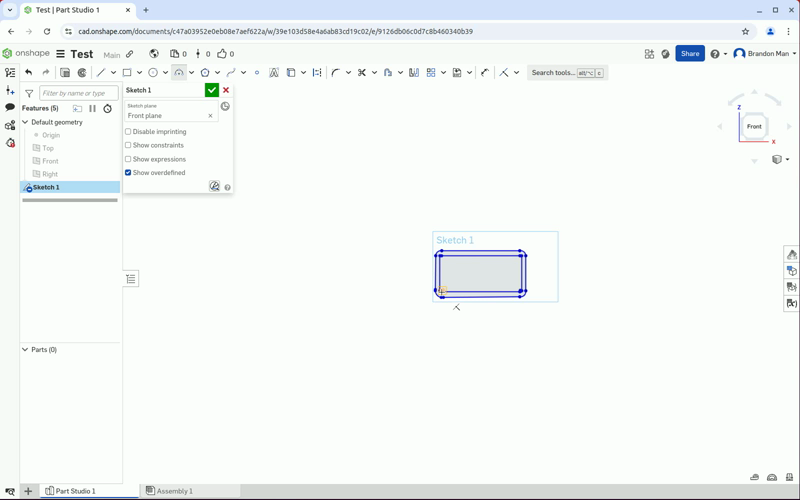
scroll(6)
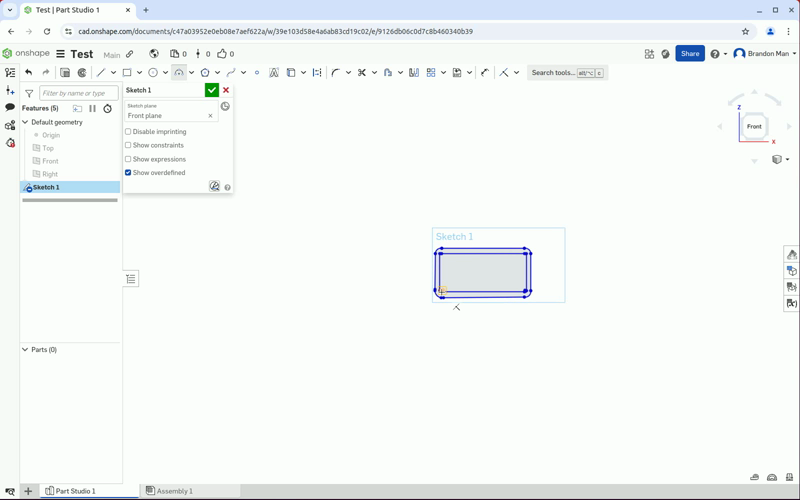
scroll(6)
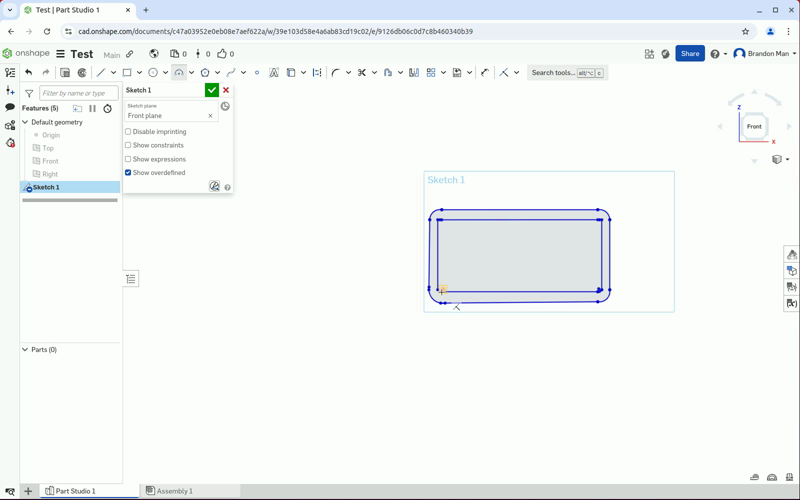
scroll(6)
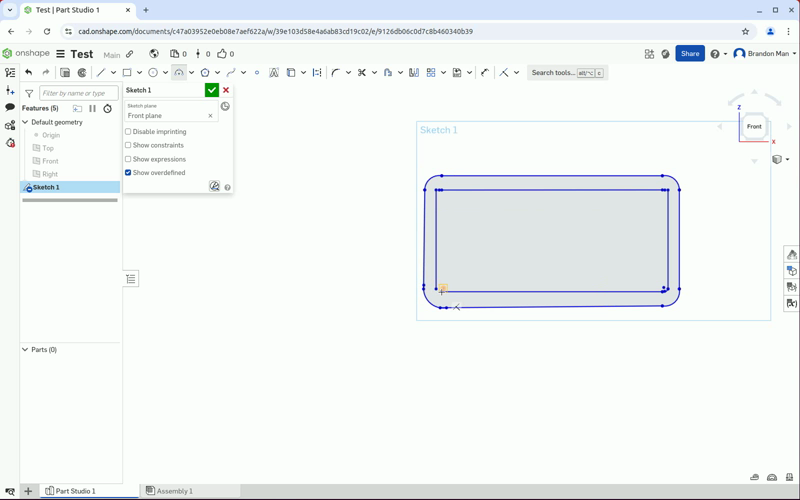
scroll(6)
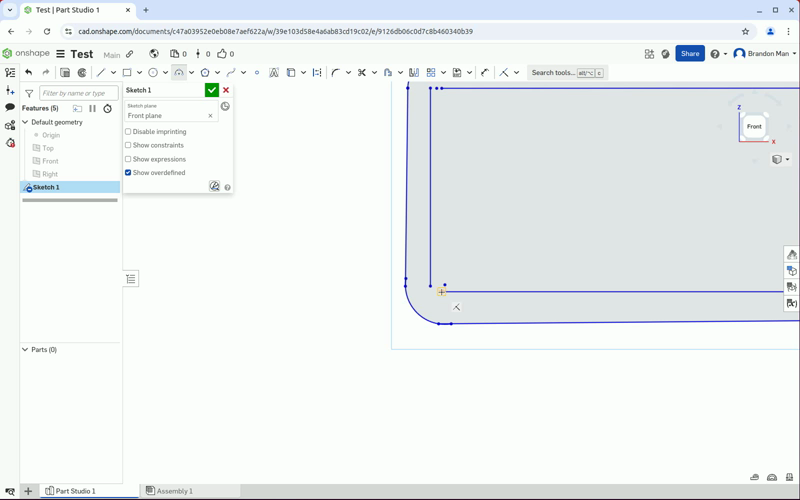
click(441, 291)
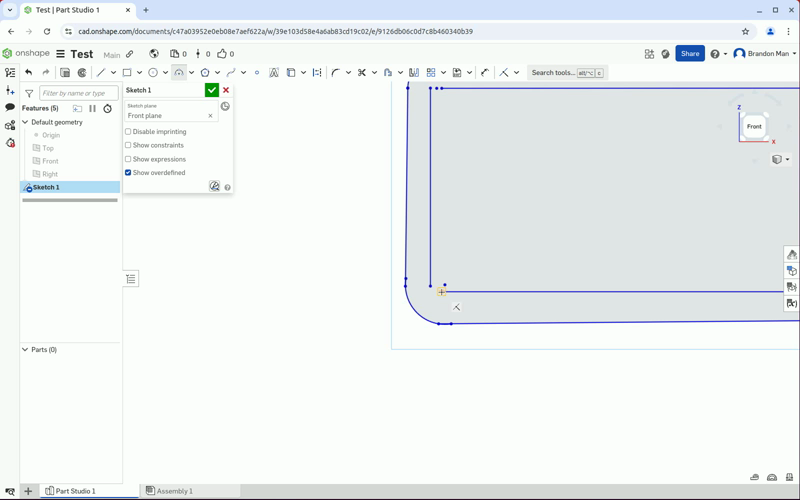
scroll(-6)
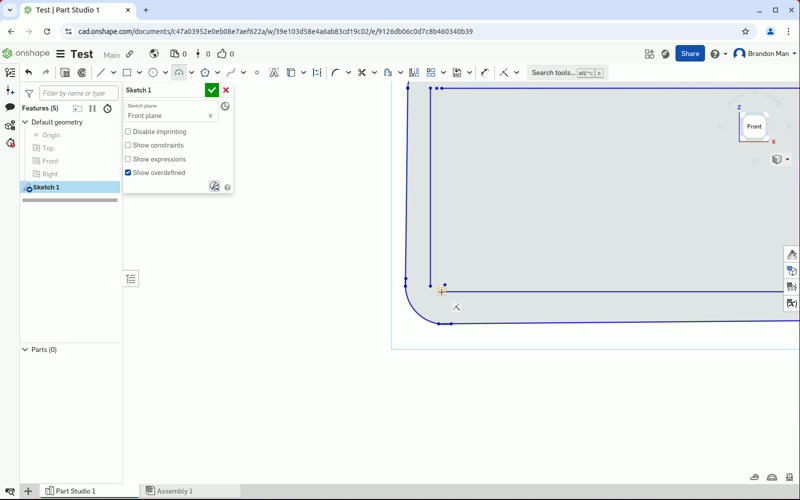
scroll(-6)
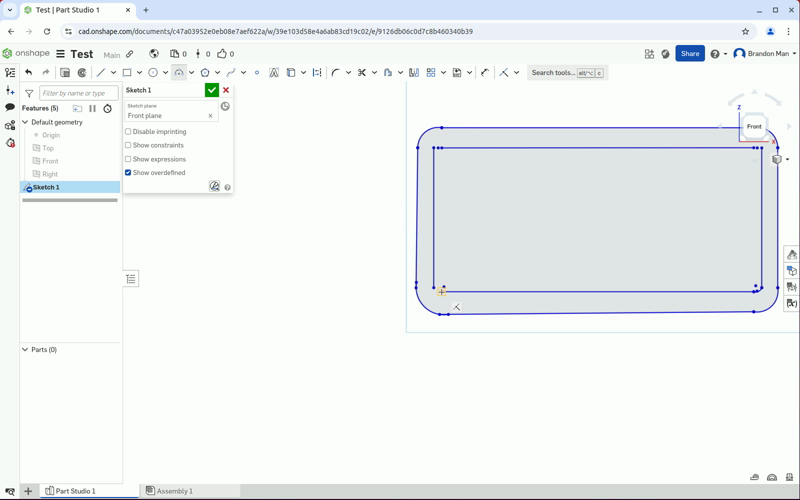
scroll(-6)
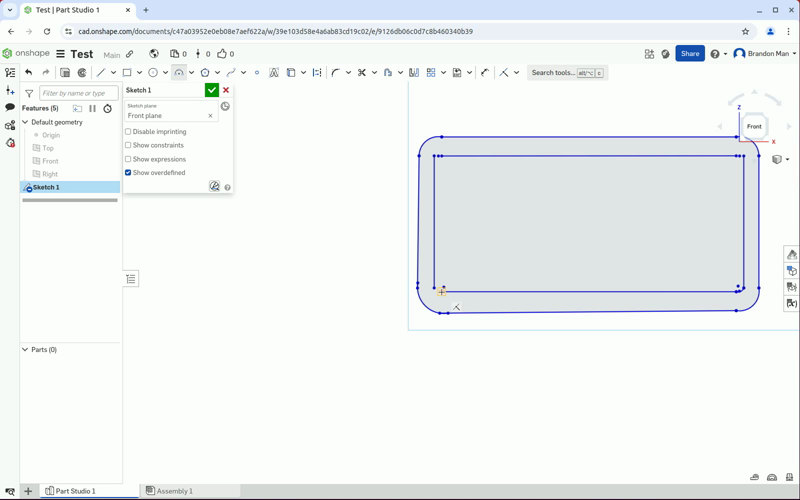
scroll(-6)
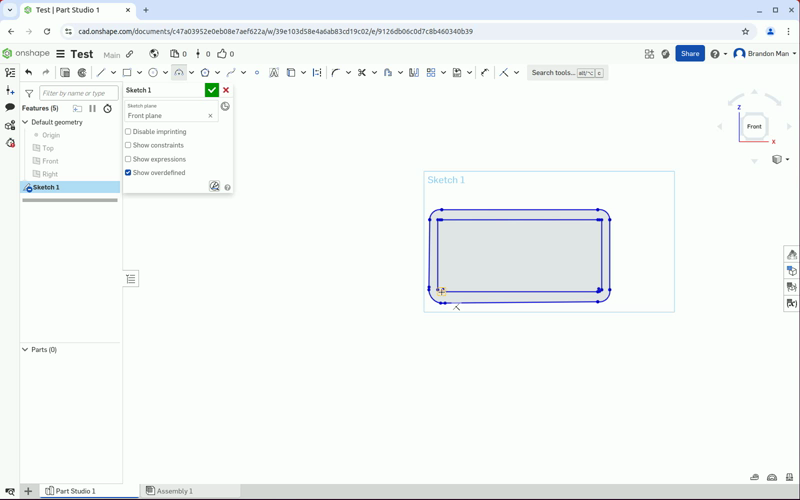
scroll(-6)
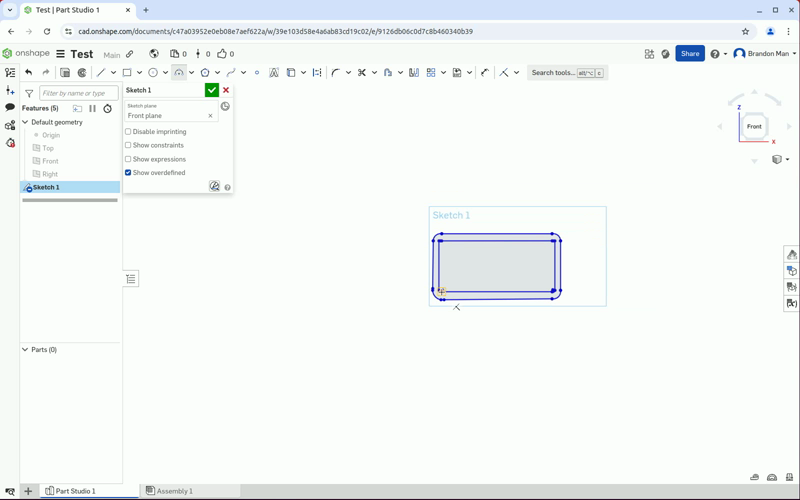
scroll(-6)
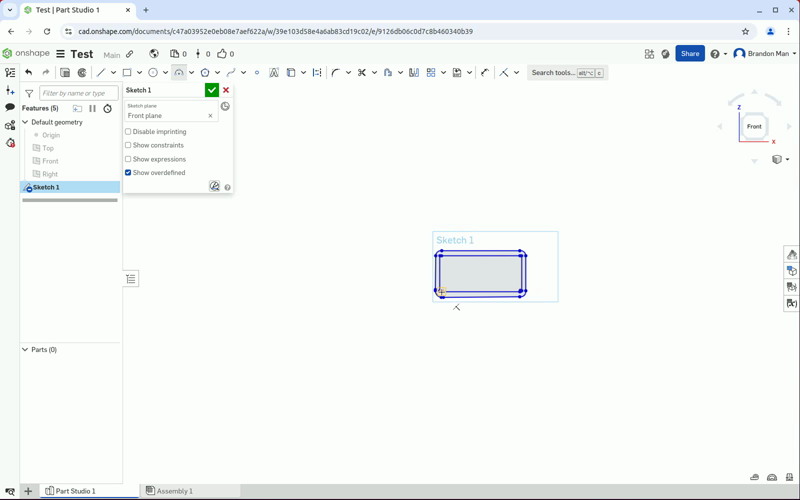
scroll(-6)
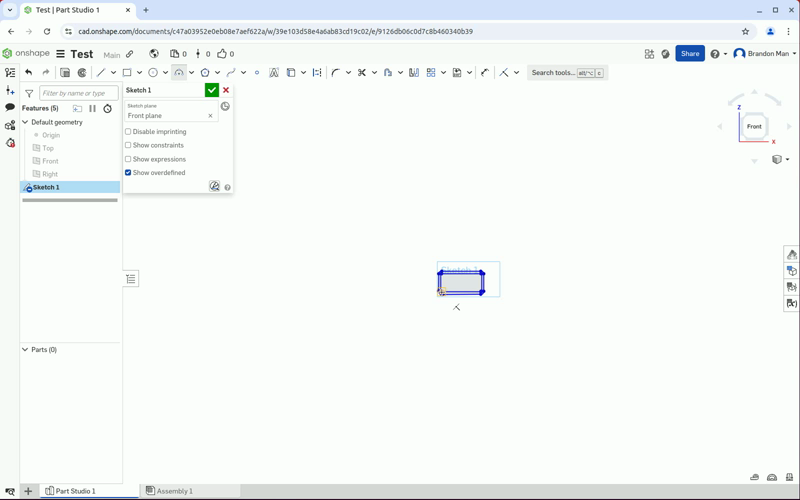
mouse_move(440, 291)
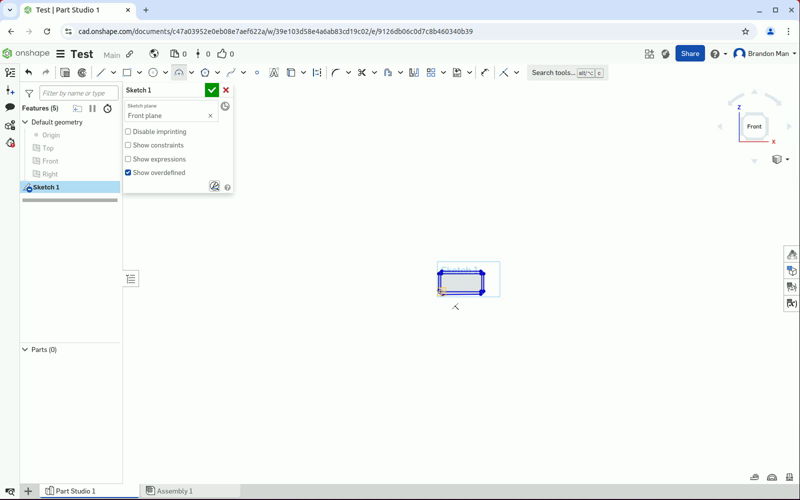
scroll(6)
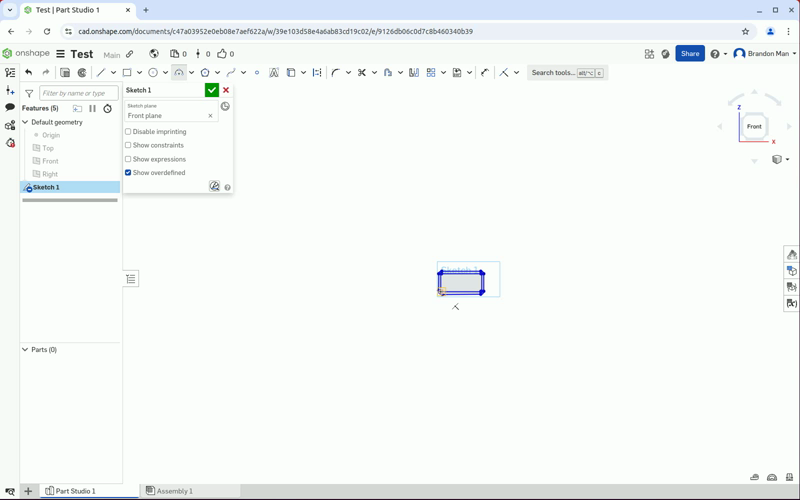
scroll(6)
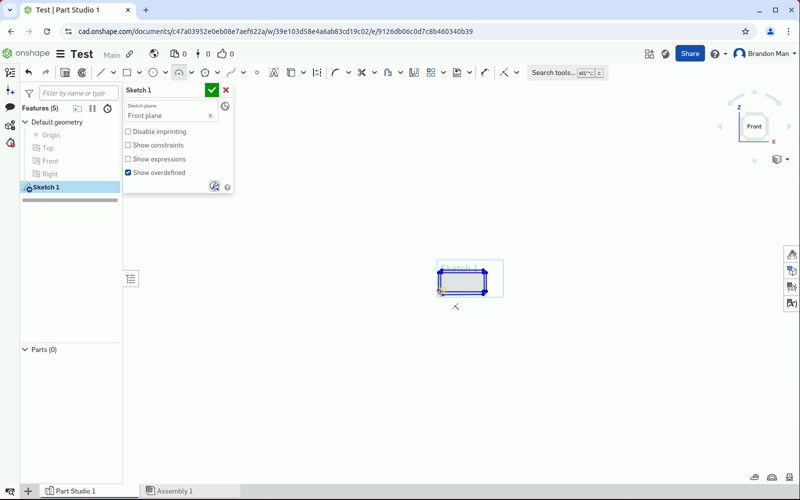
scroll(6)
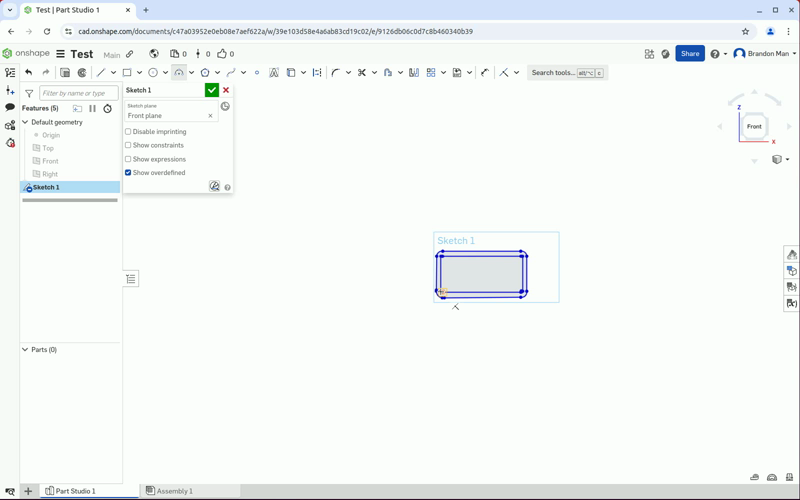
scroll(6)
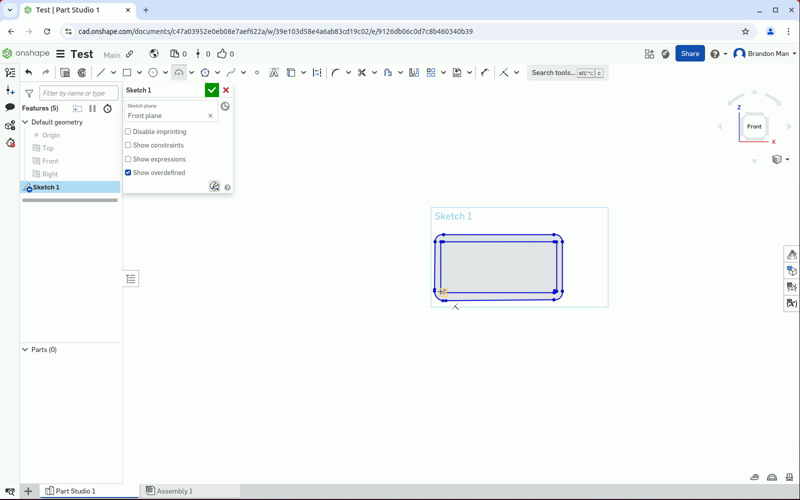
scroll(6)
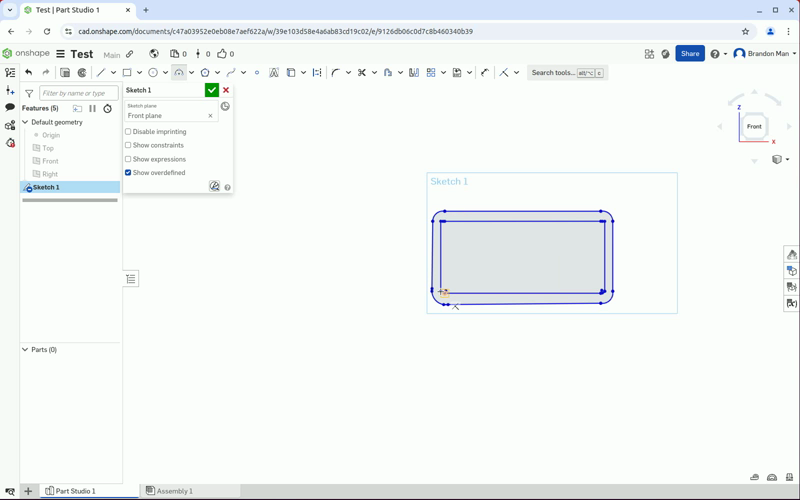
scroll(6)
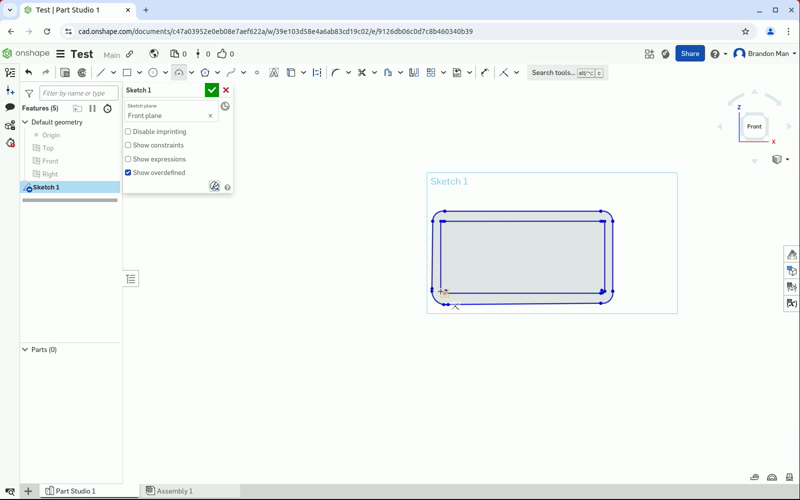
scroll(6)
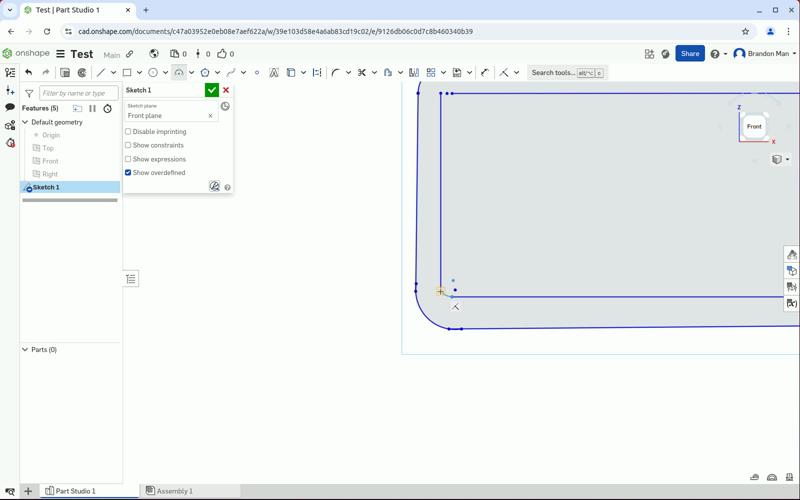
click(440, 291)
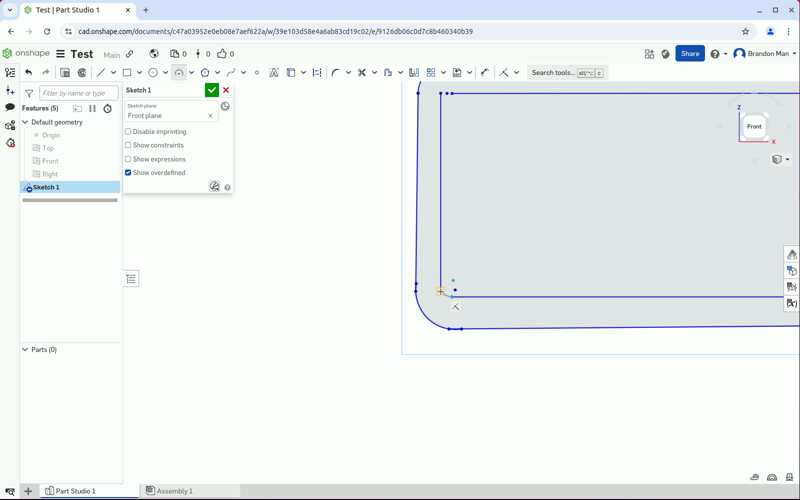
scroll(-6)
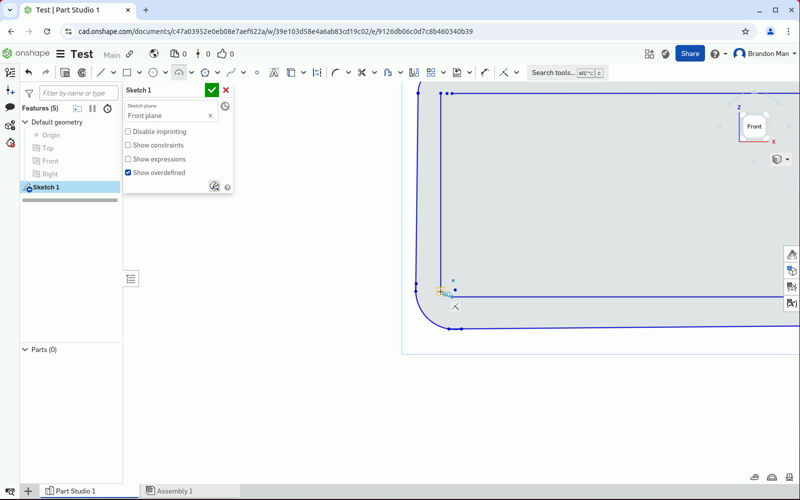
scroll(-6)
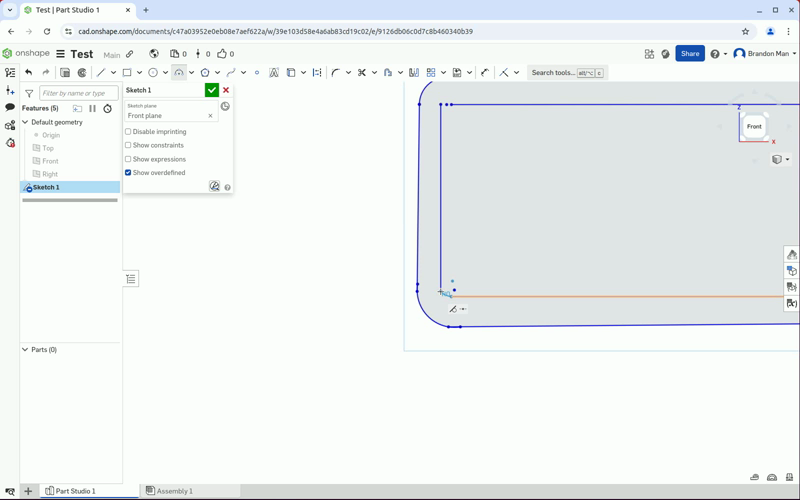
scroll(-6)
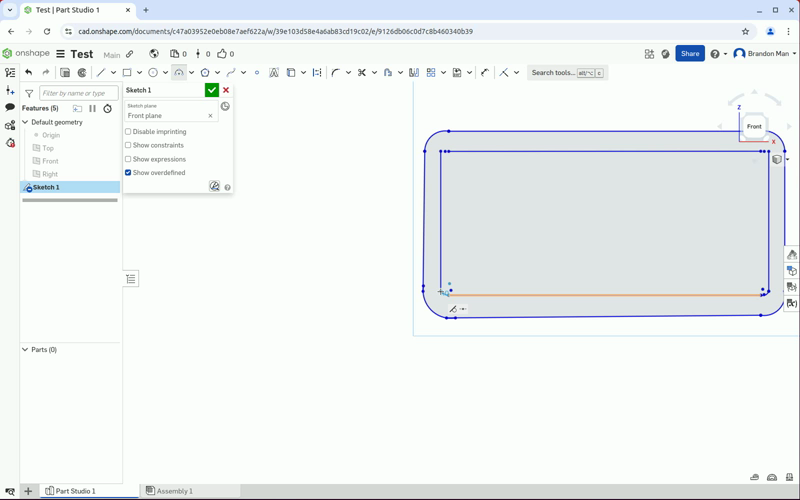
scroll(-6)
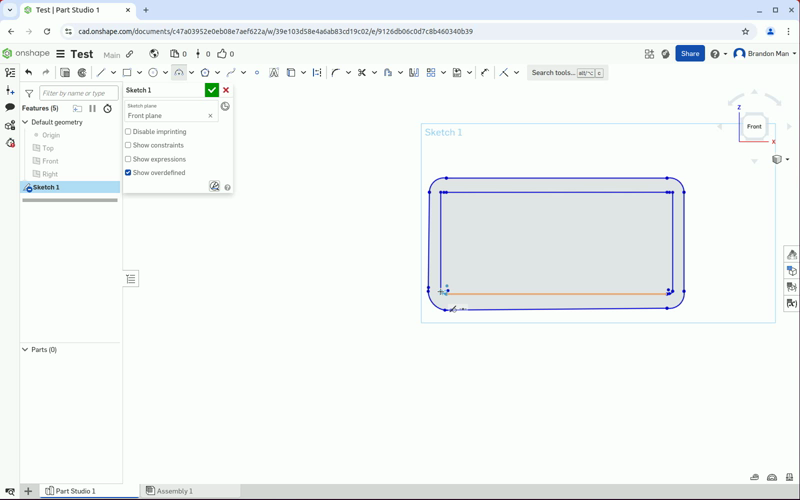
scroll(-6)
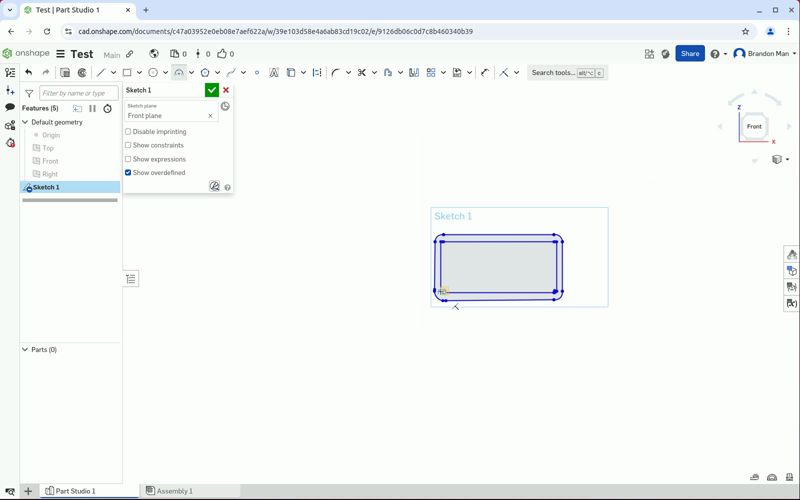
scroll(-6)
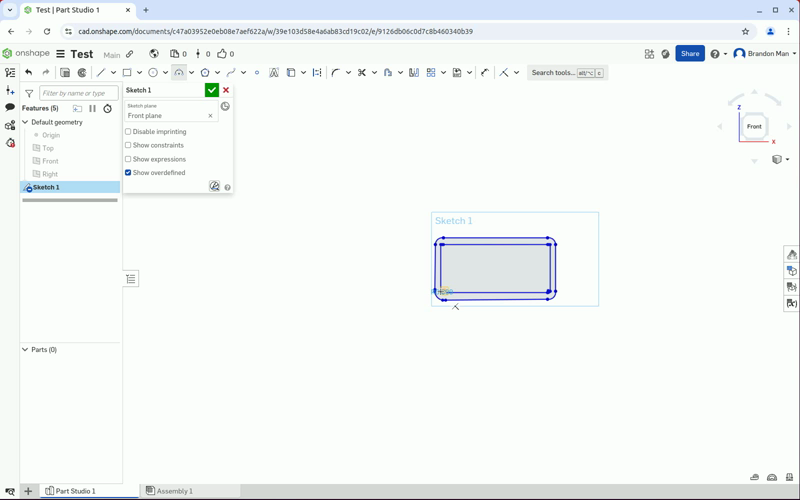
scroll(-6)
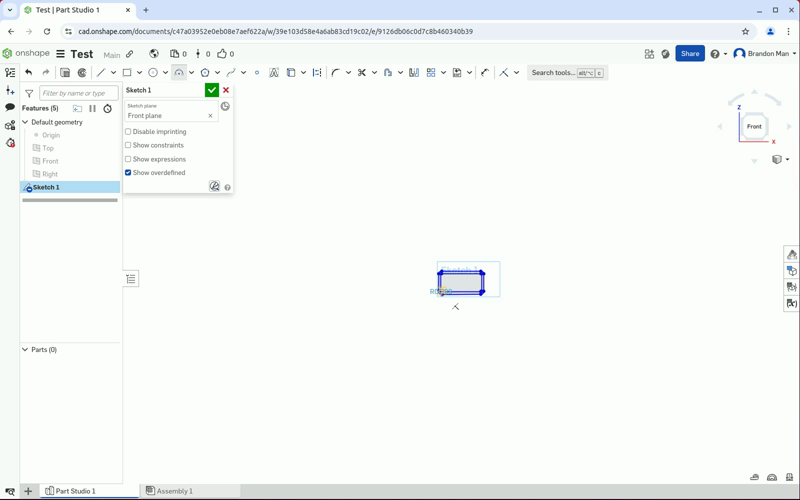
key_down(shift)
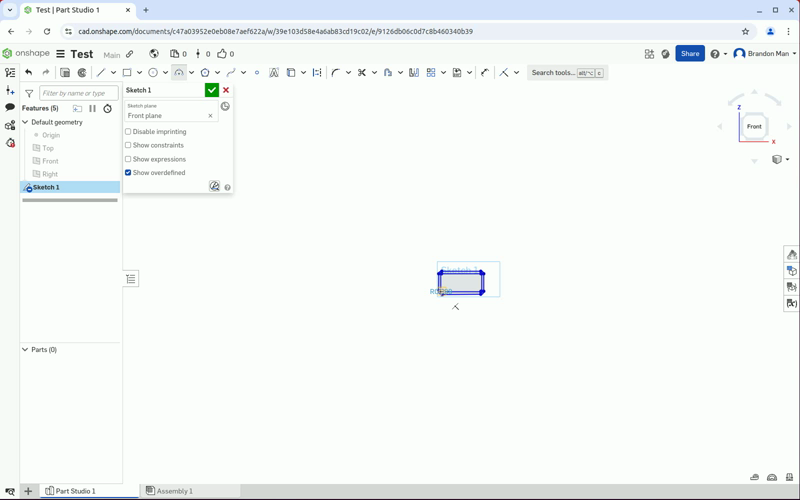
mouse_move(440, 291)
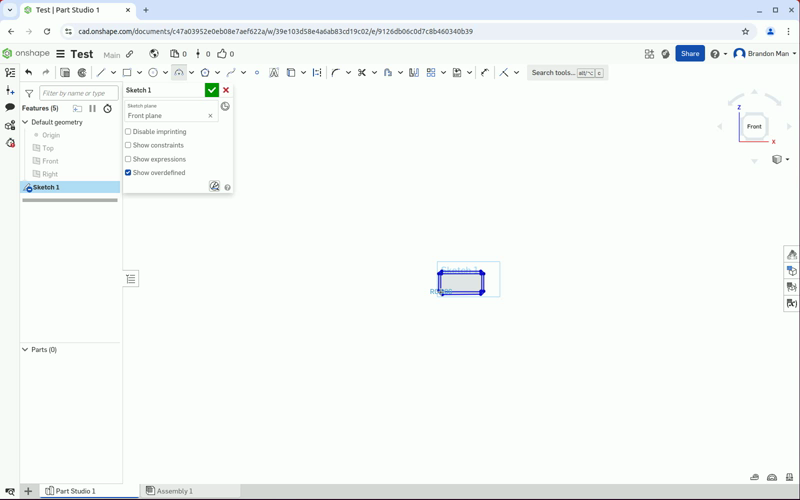
scroll(6)
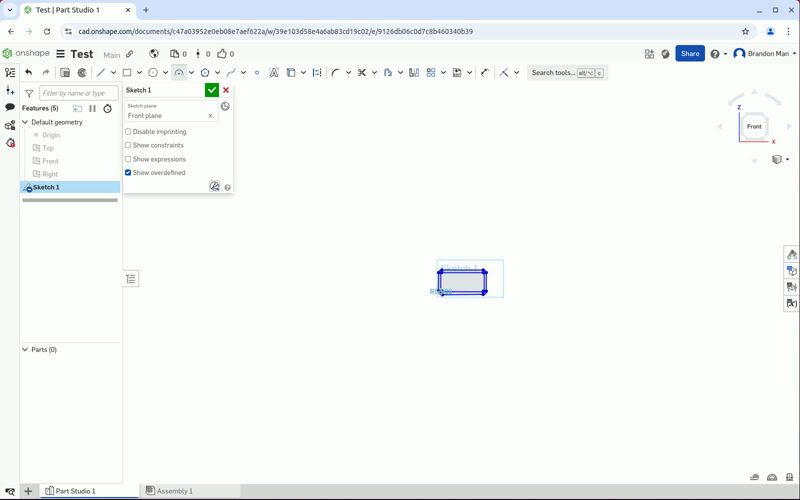
scroll(6)
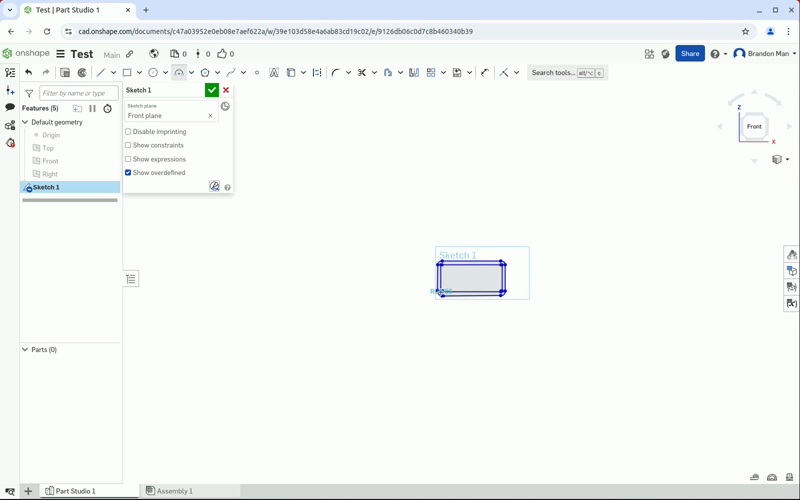
scroll(6)
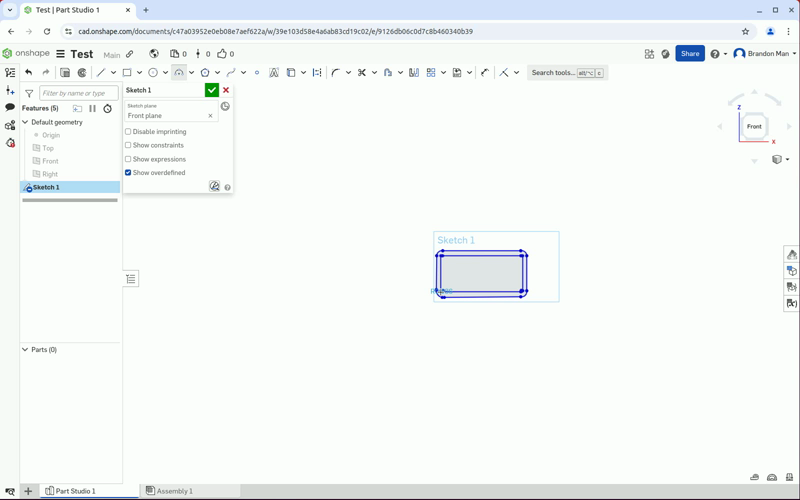
scroll(6)
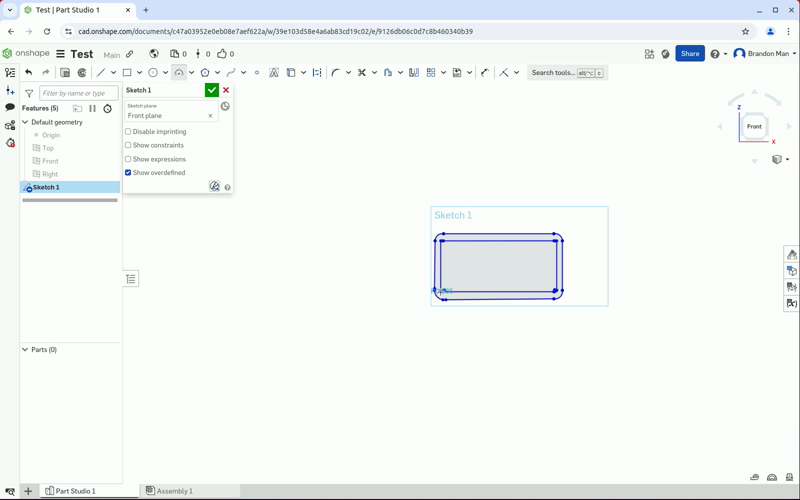
scroll(6)
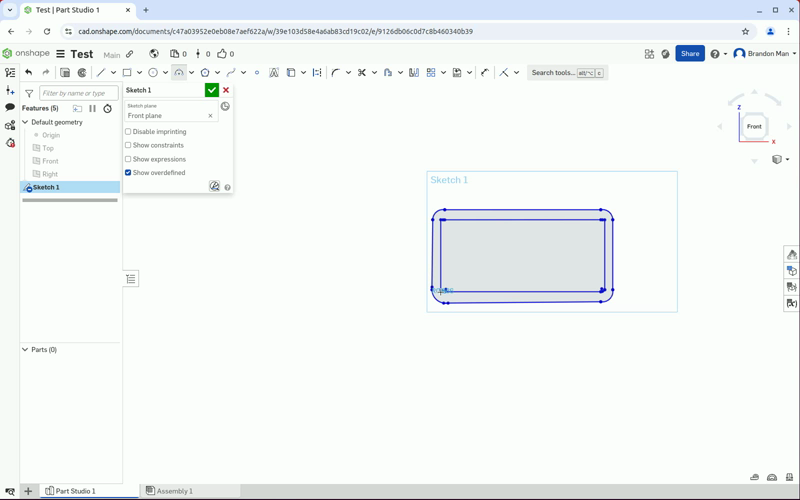
scroll(6)
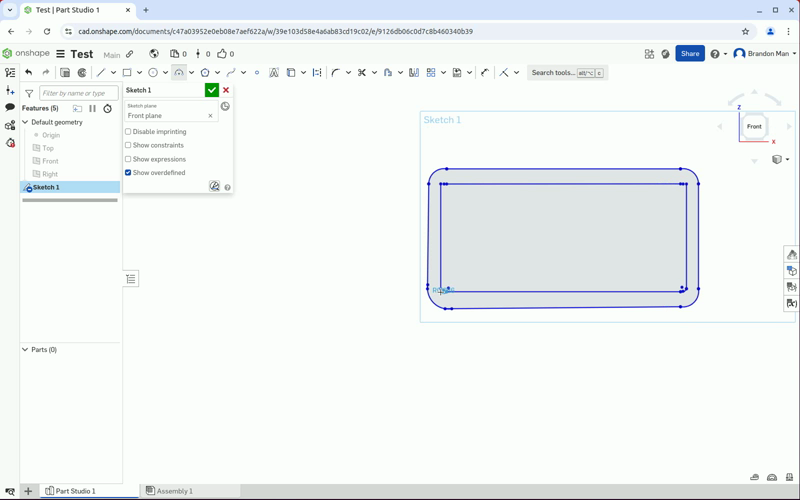
scroll(6)
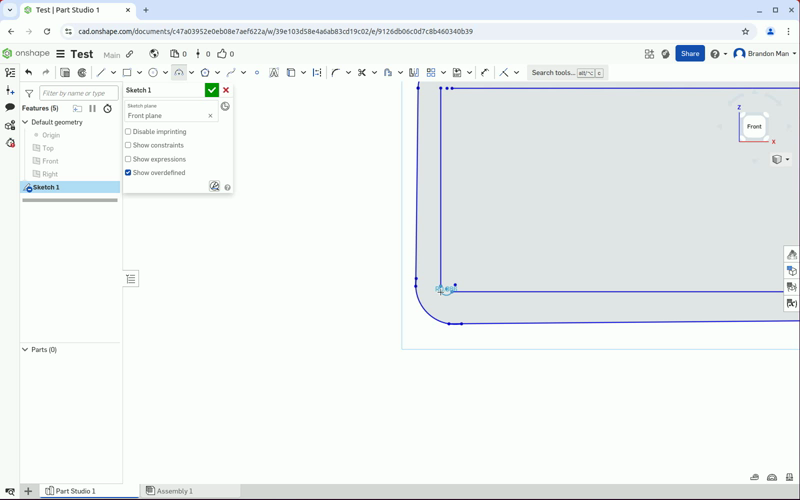
click(440, 291)
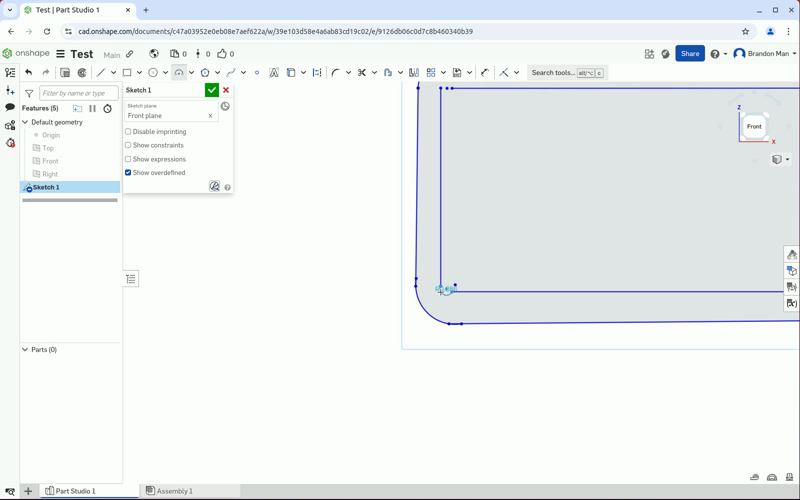
scroll(-6)
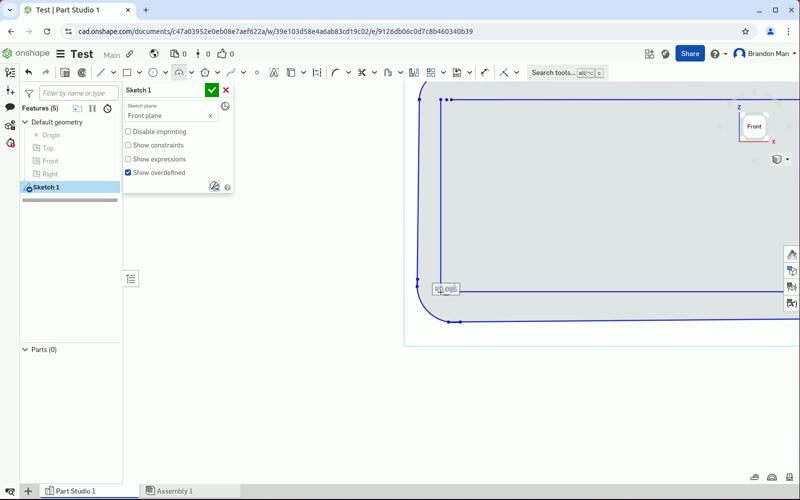
scroll(-6)
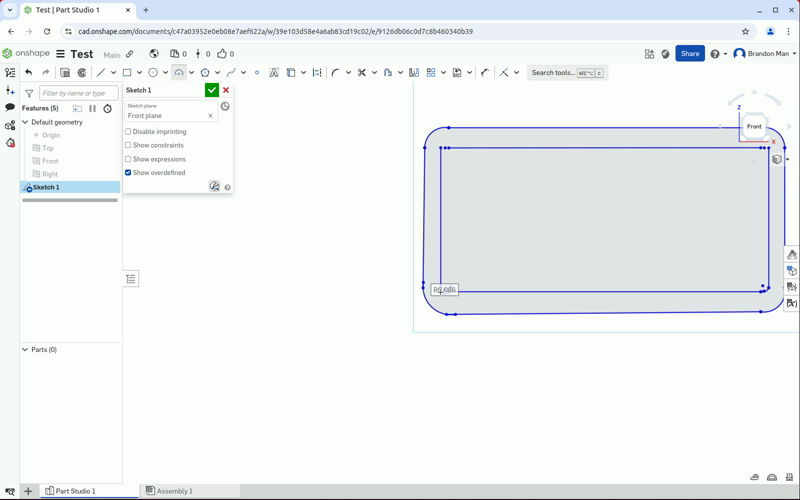
scroll(-6)
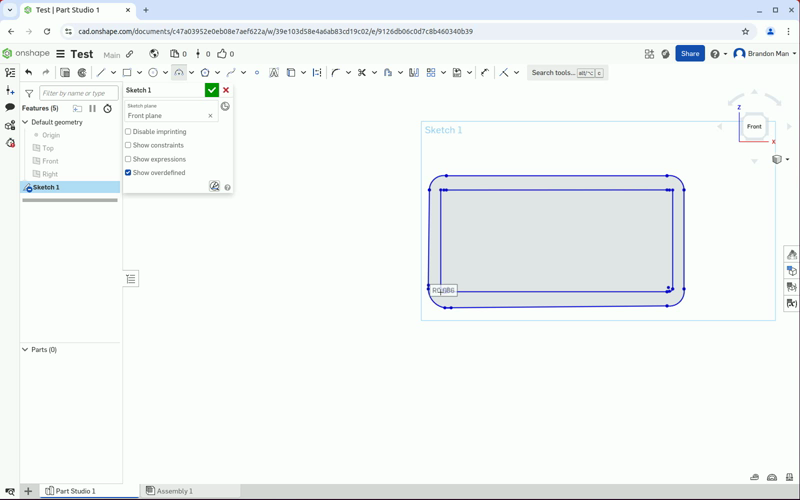
scroll(-6)
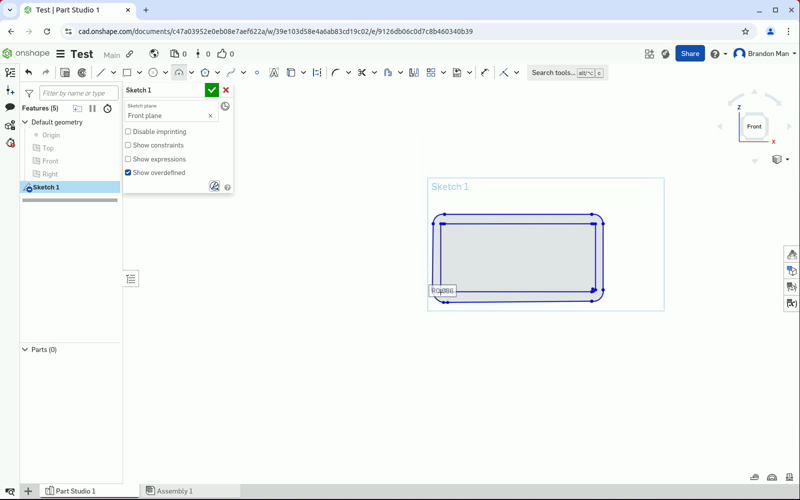
scroll(-6)
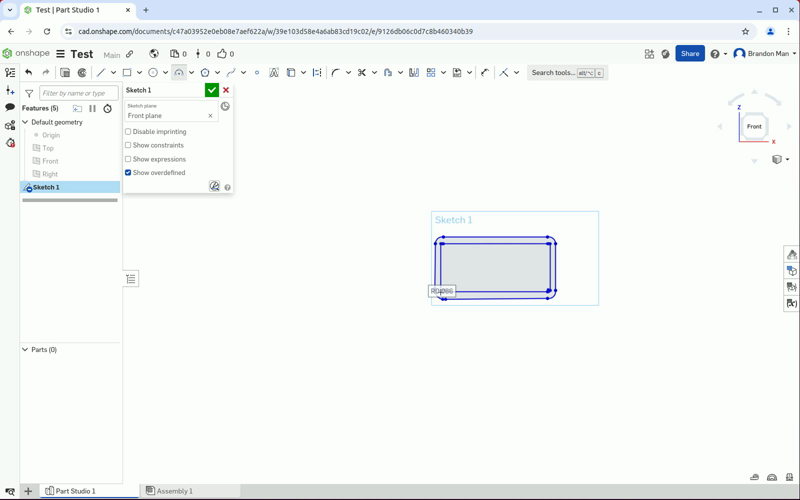
scroll(-6)
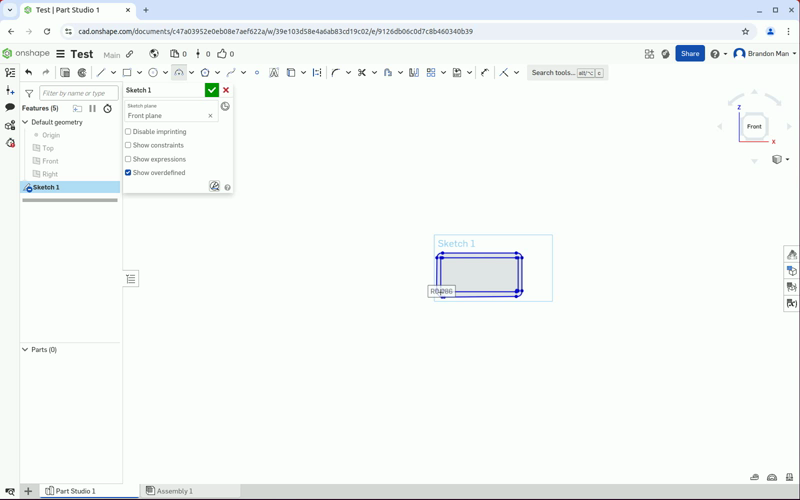
scroll(-6)
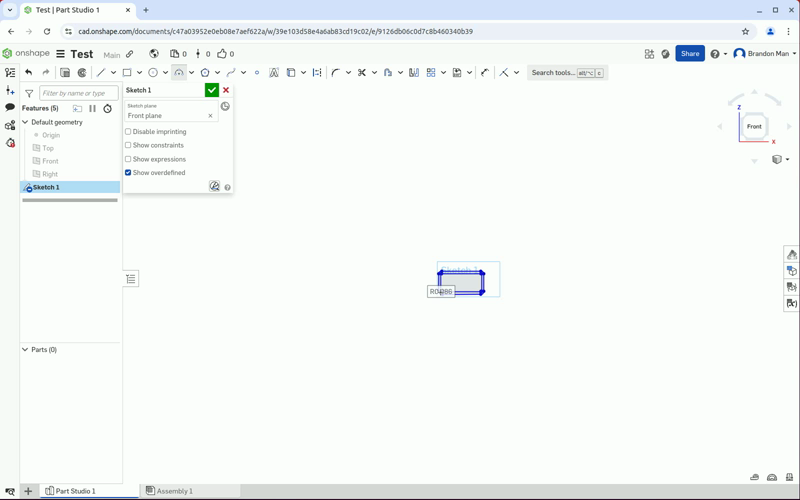
key_up(shift)
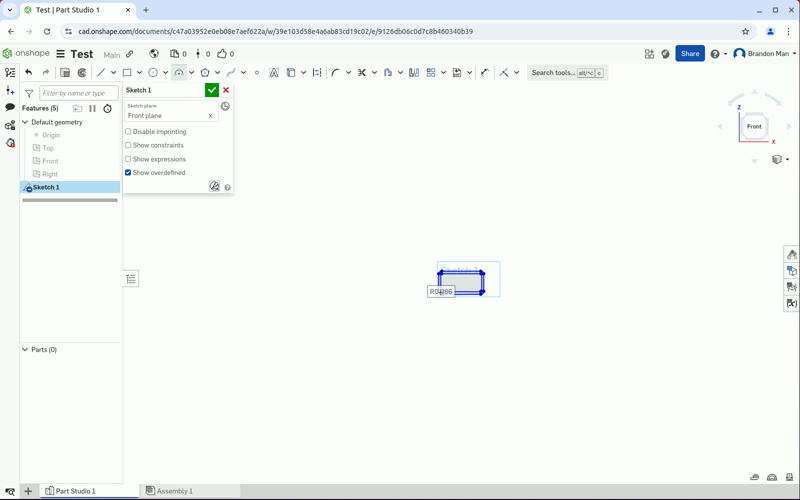
key(esc)
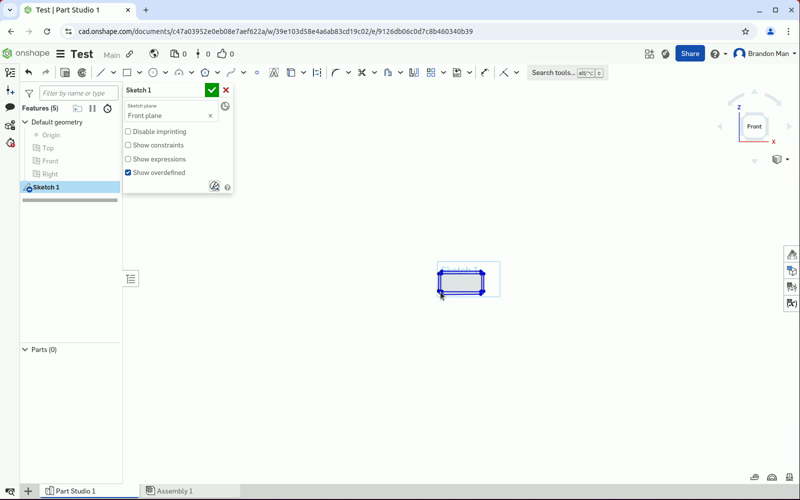
mouse_move(449, 271)
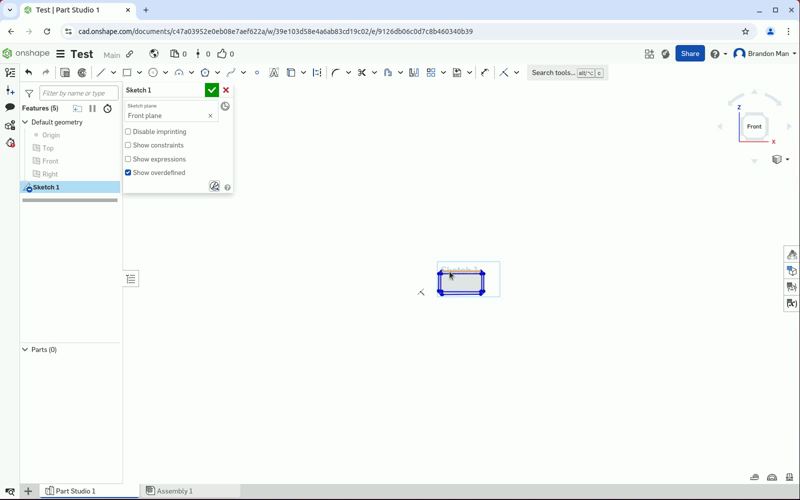
scroll(6)
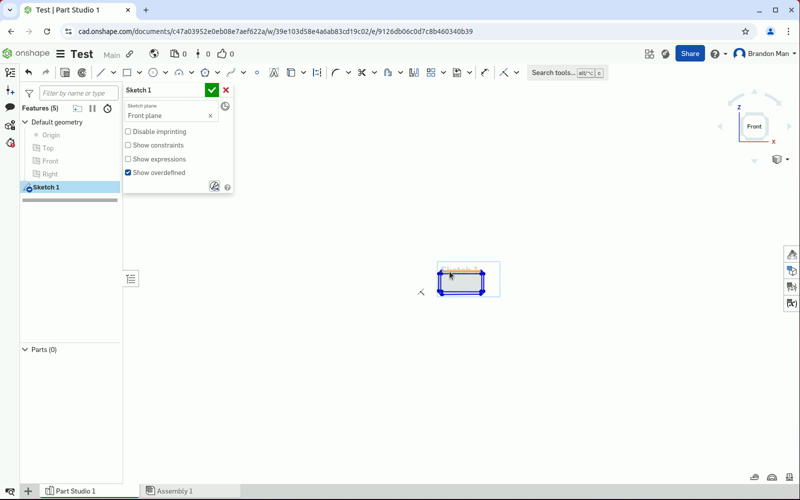
scroll(6)
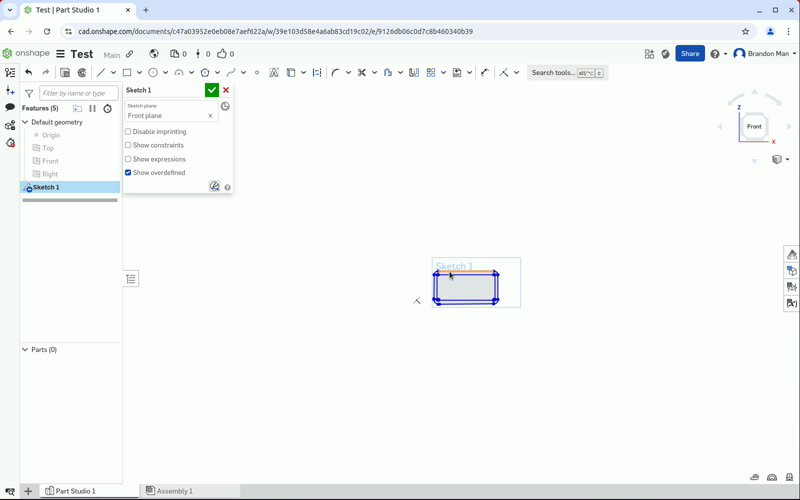
scroll(6)
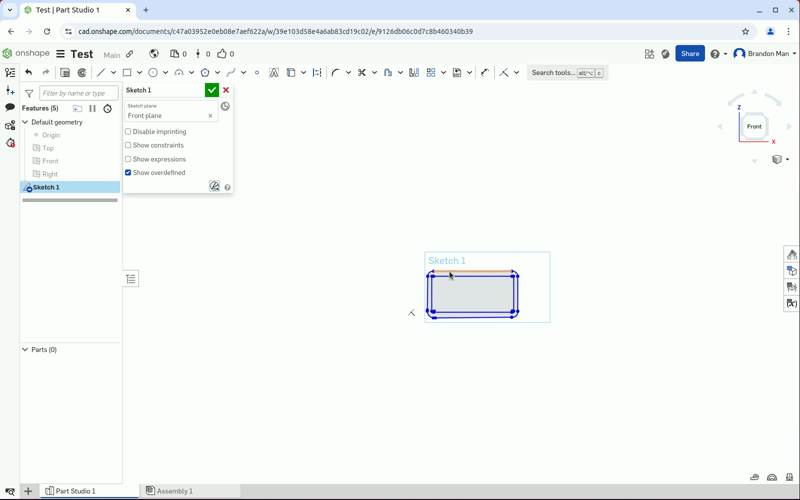
scroll(6)
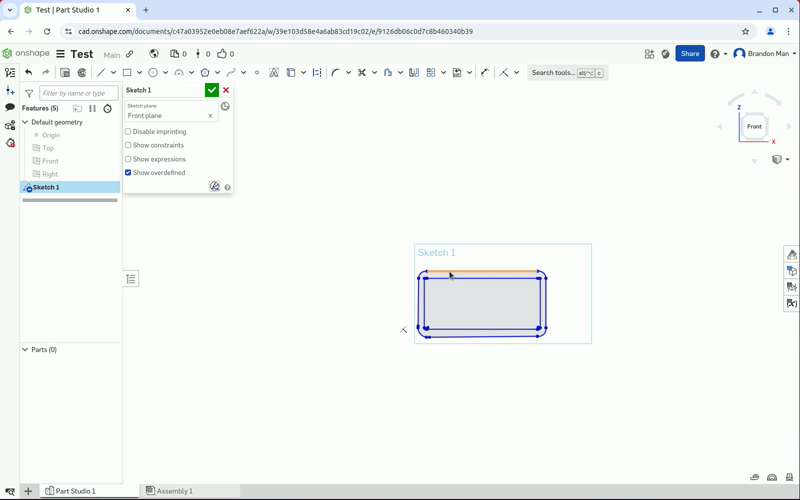
scroll(6)
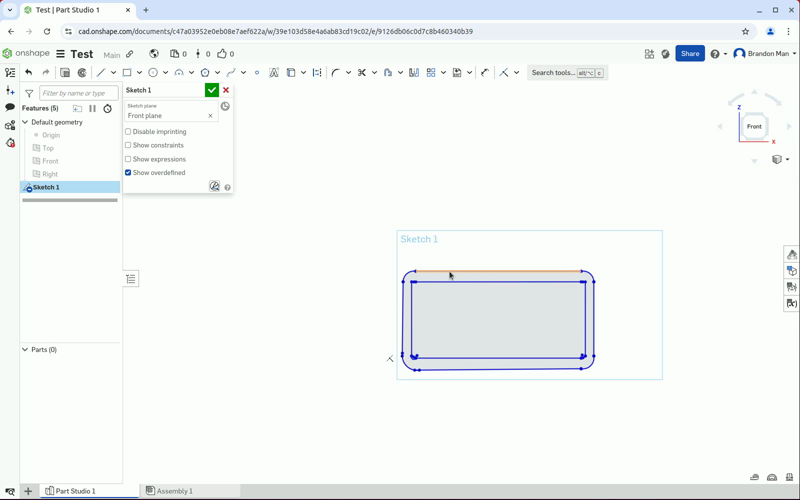
scroll(6)
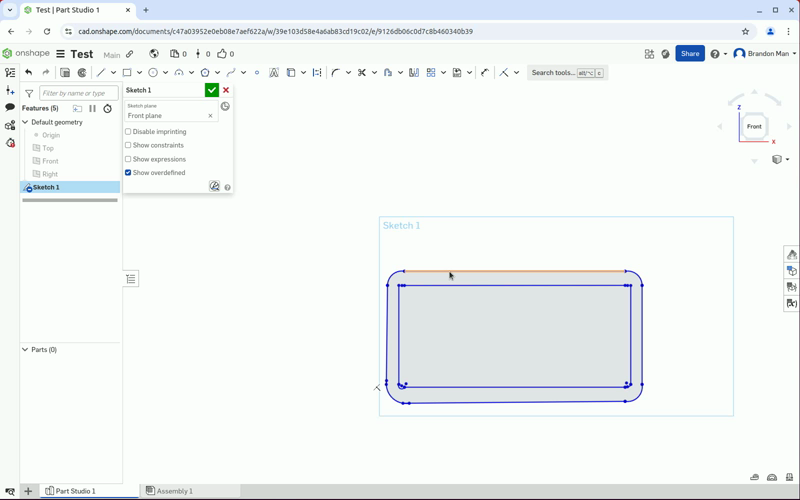
scroll(6)
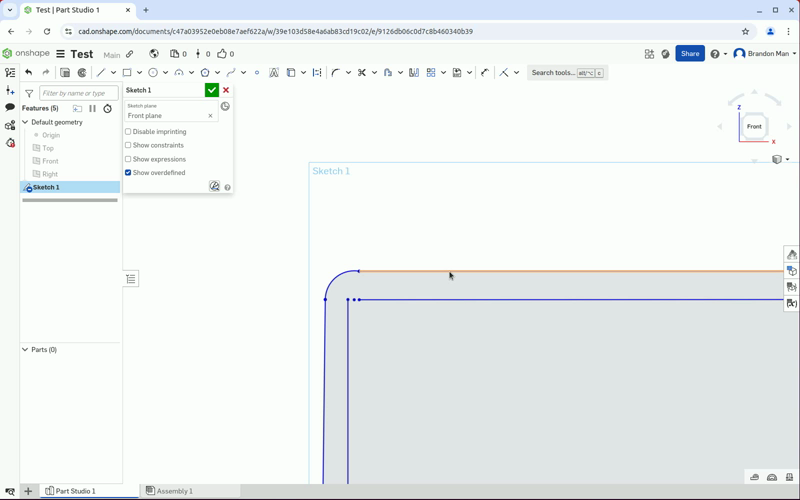
click(449, 271)
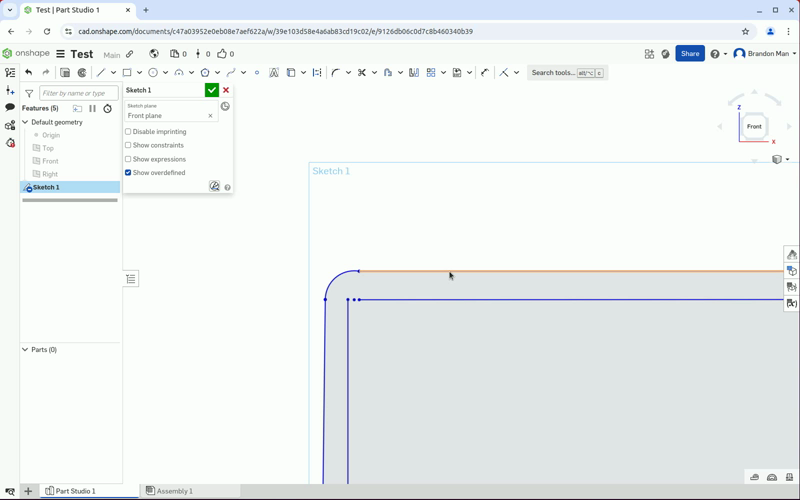
scroll(-6)
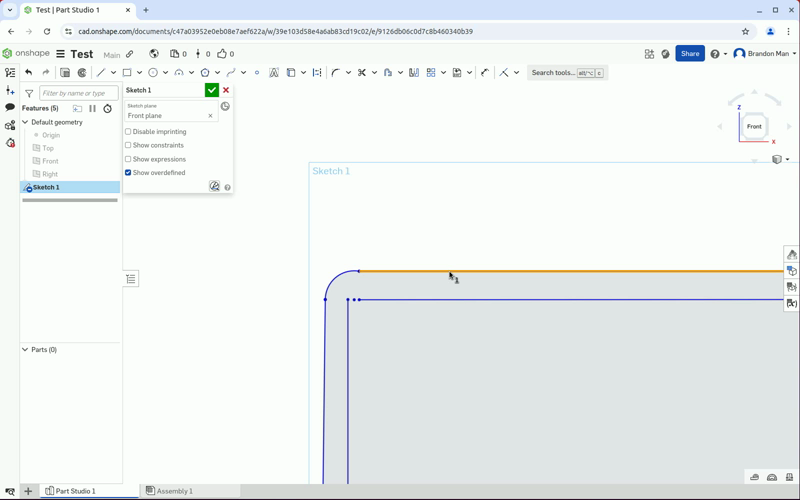
scroll(-6)
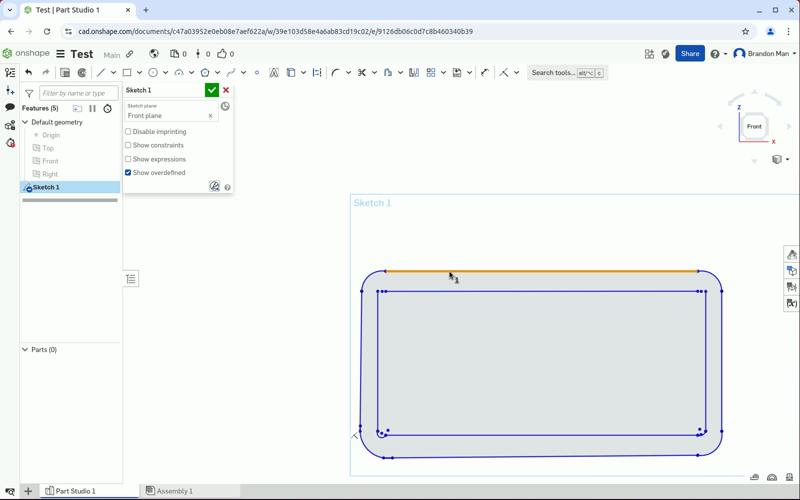
scroll(-6)
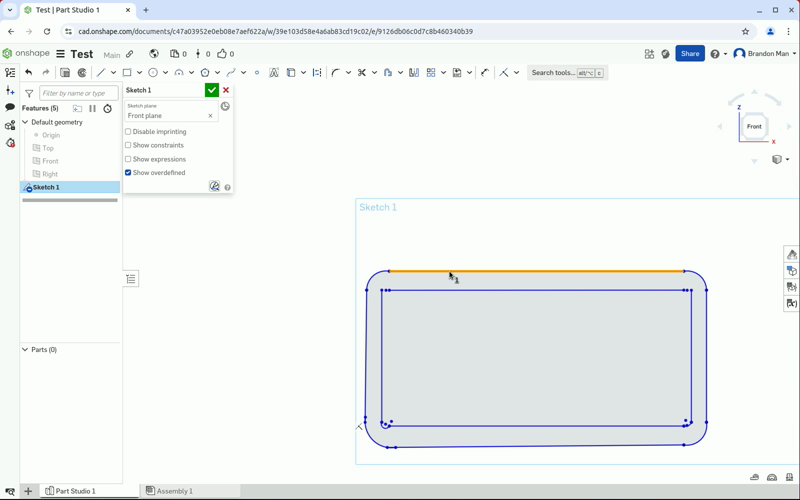
scroll(-6)
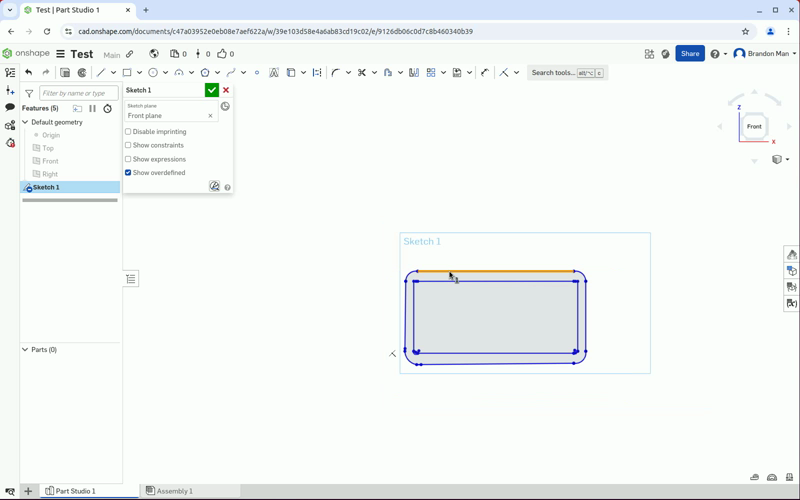
scroll(-6)
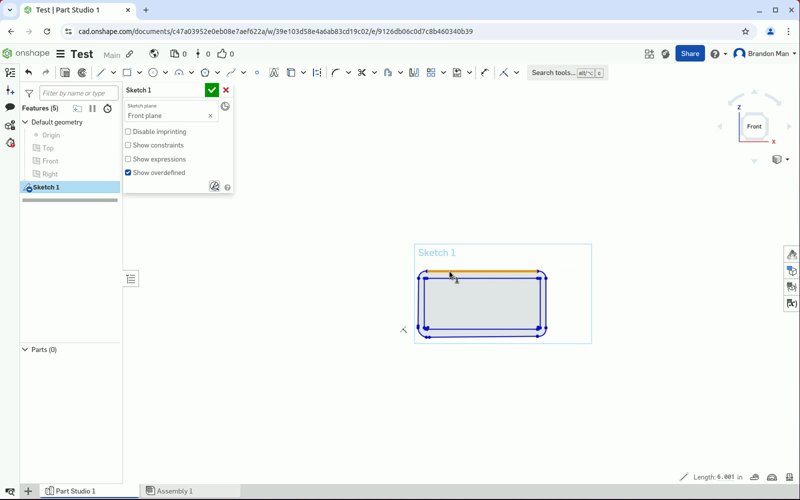
scroll(-6)
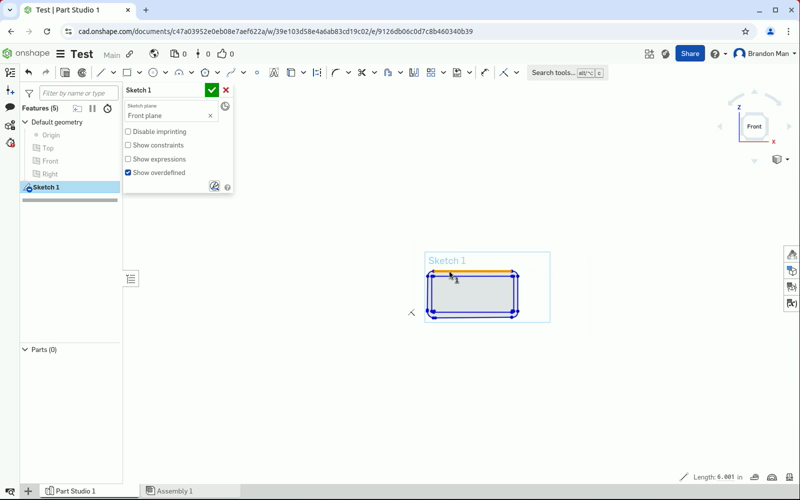
scroll(-6)
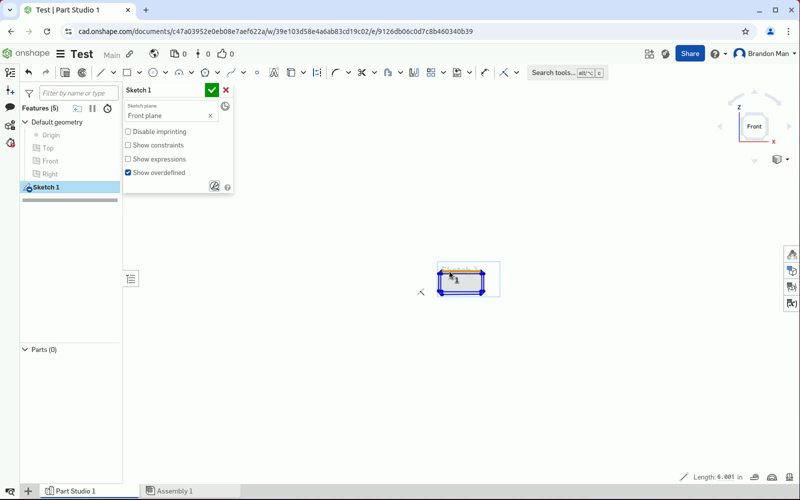
mouse_move(73, 352)
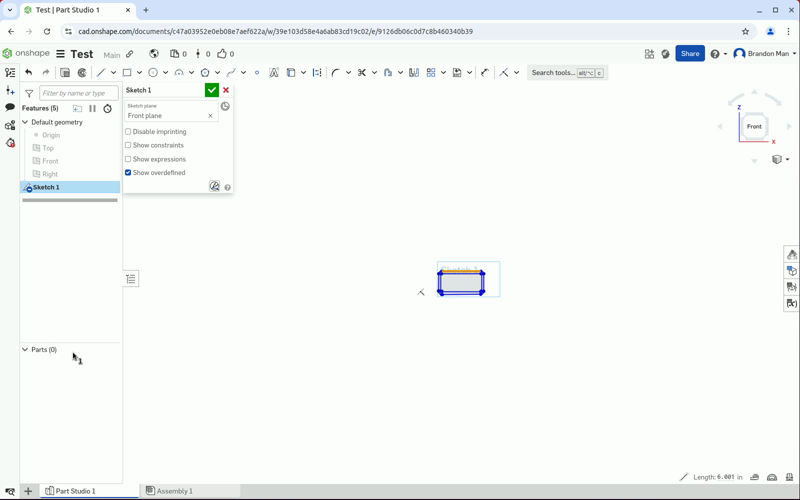
key(shift+y)
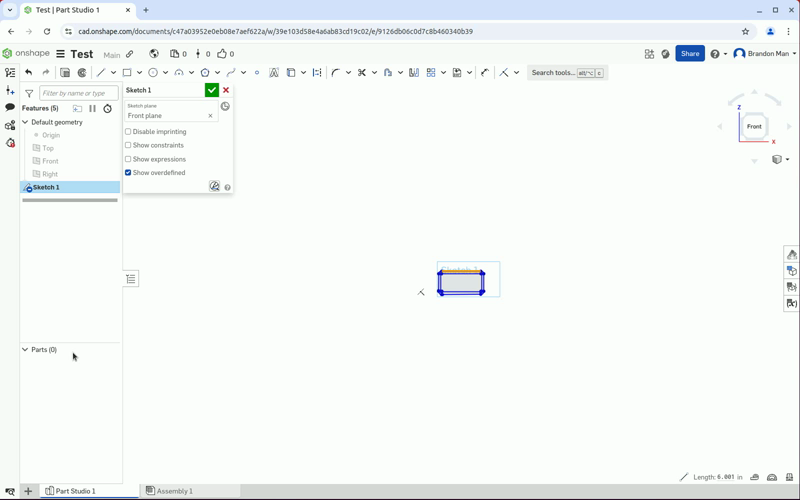
key(shift+e)
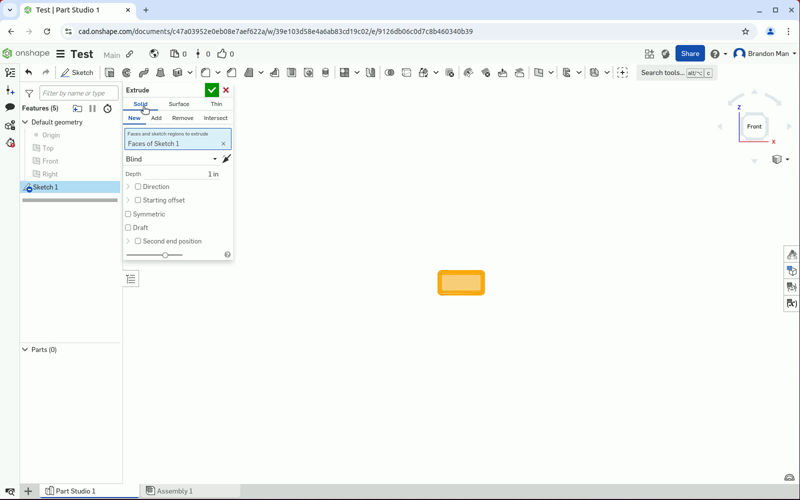
mouse_move(143, 106)
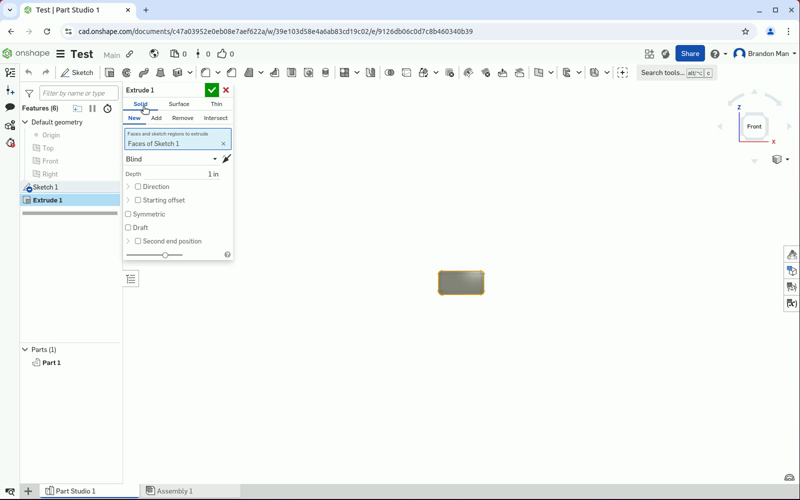
click(143, 106)
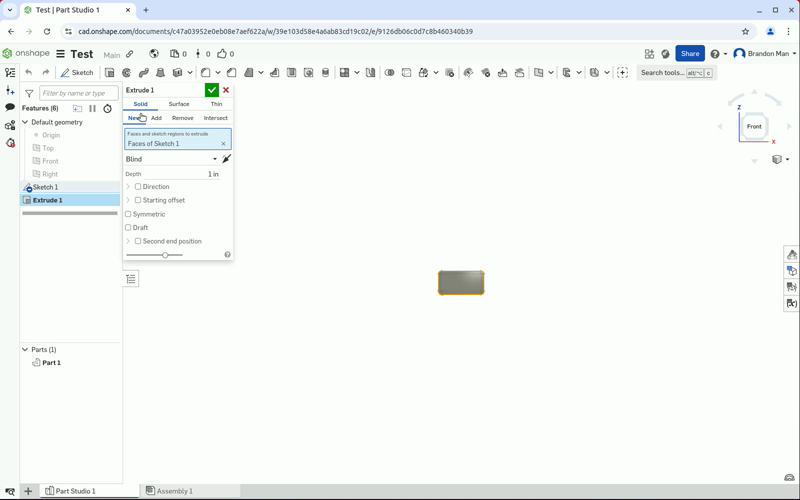
mouse_move(137, 120)
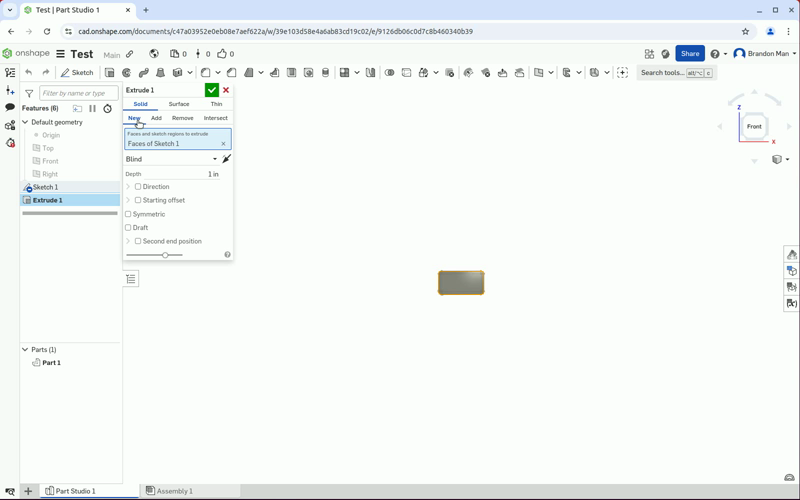
click(137, 120)
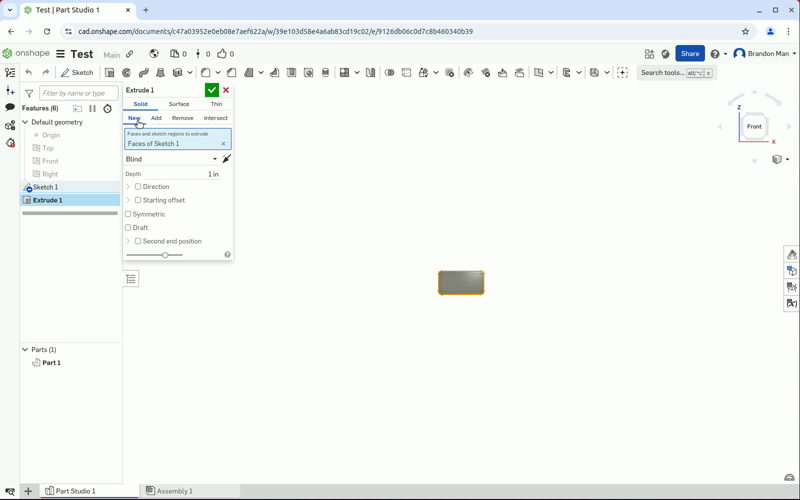
key(tab, 4)
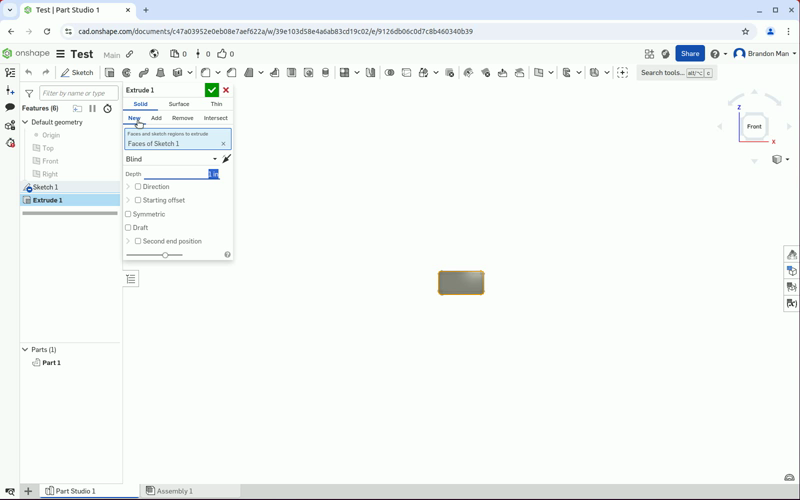
text(23.108)
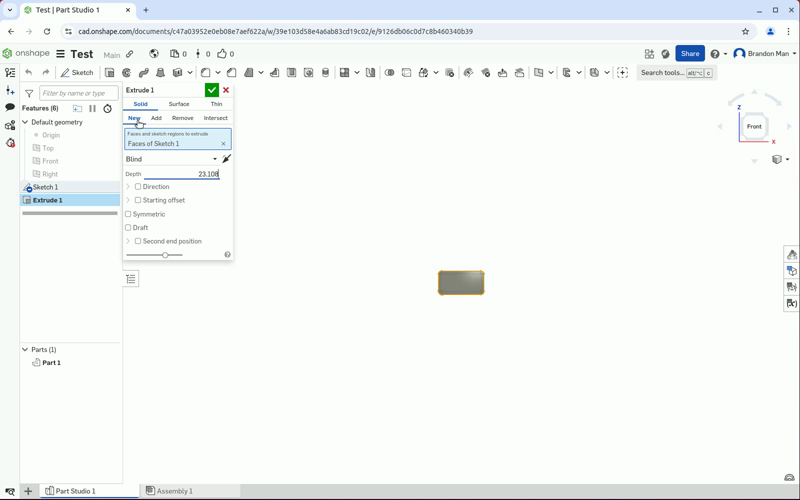
key(enter)
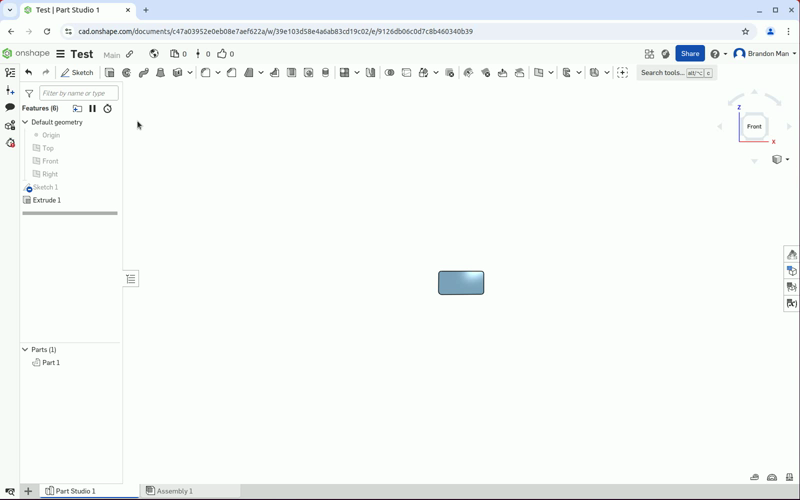
key(shift+h)
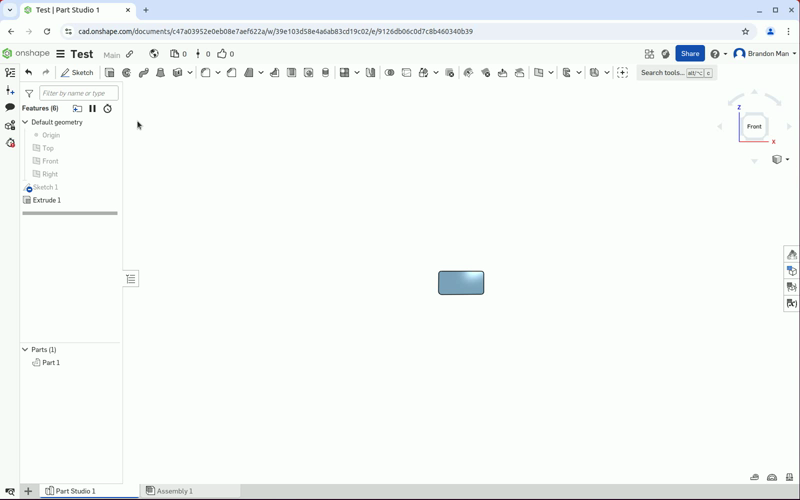
key(shift+h)
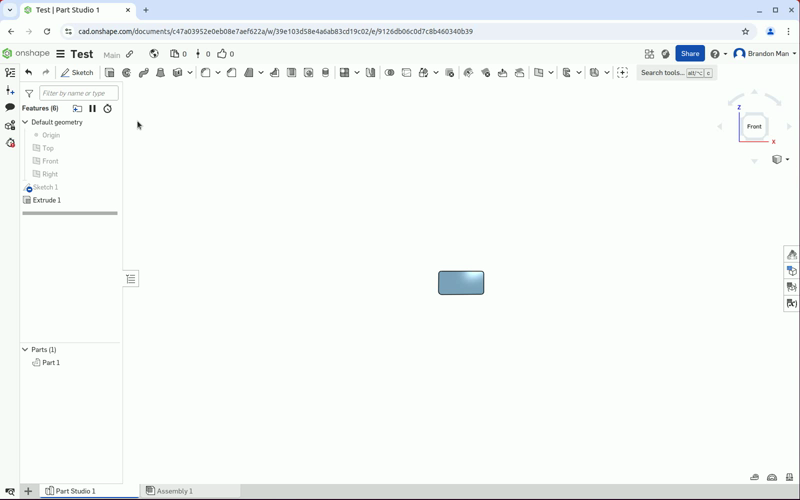
mouse_move(73, 189)
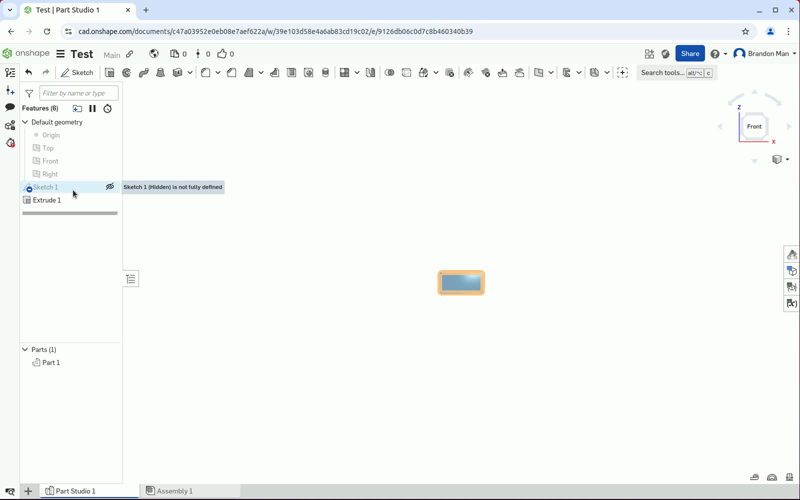
click(73, 189)
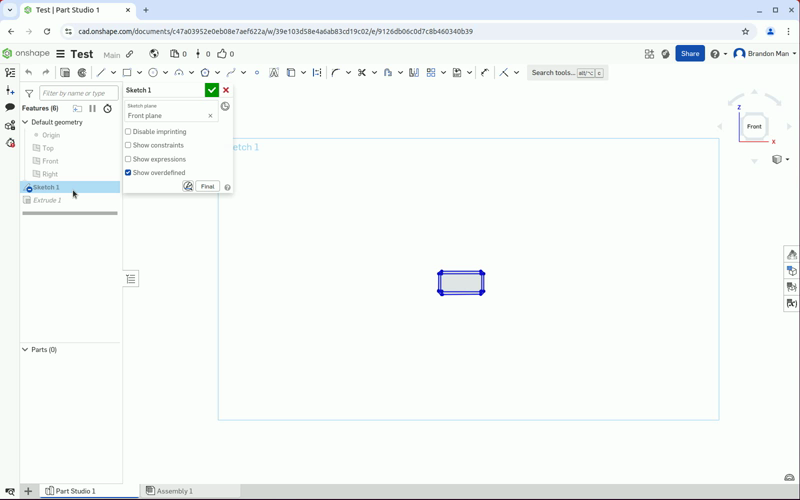
mouse_move(229, 92)
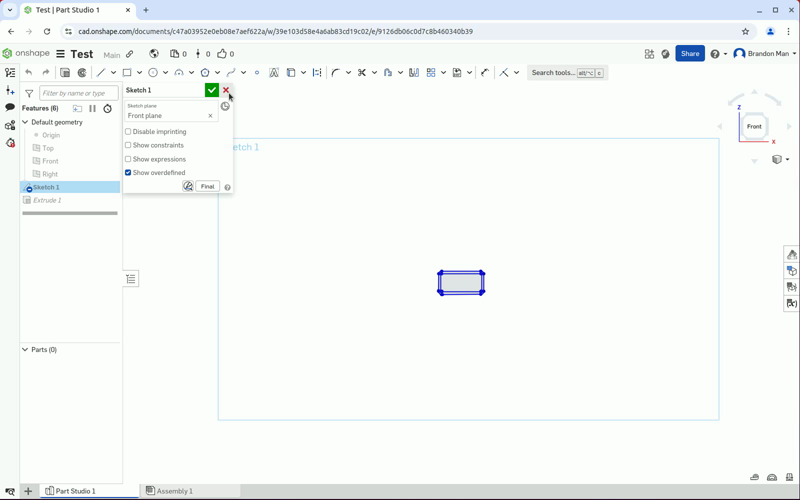
click(229, 92)
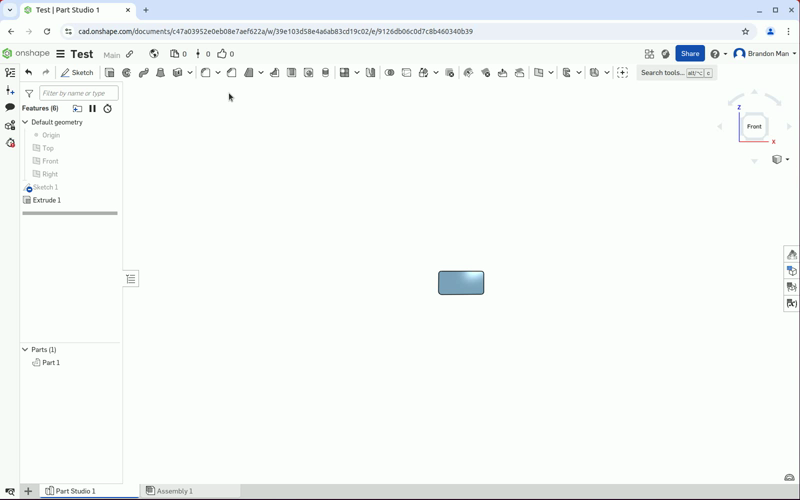
mouse_move(73, 352)
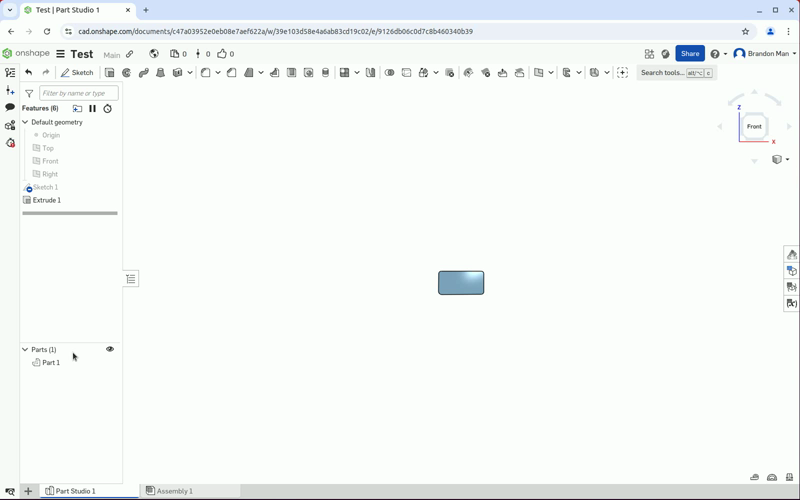
key(y)
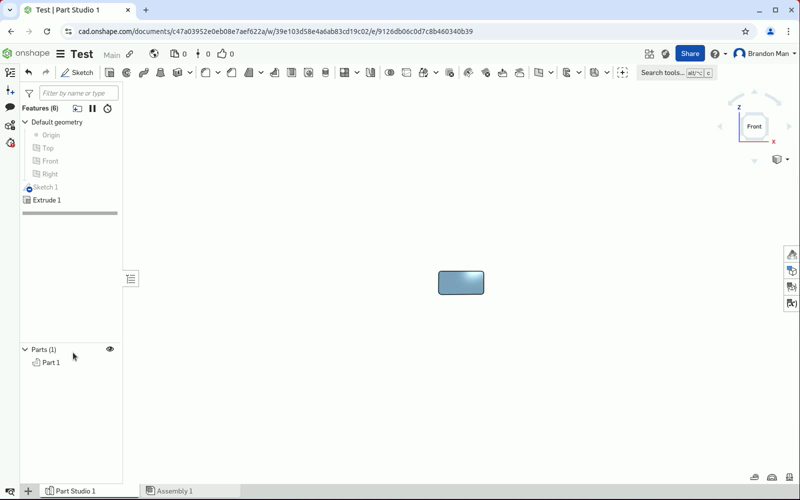
key(shift+p)
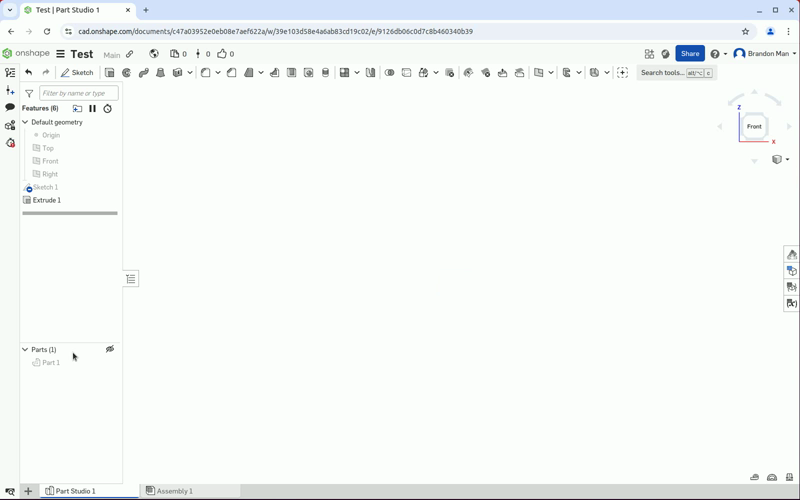
key(space)
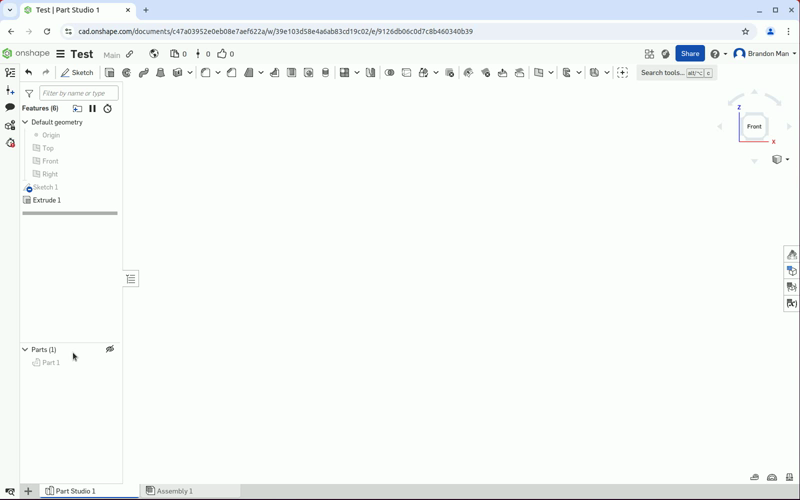
key_down(shift)
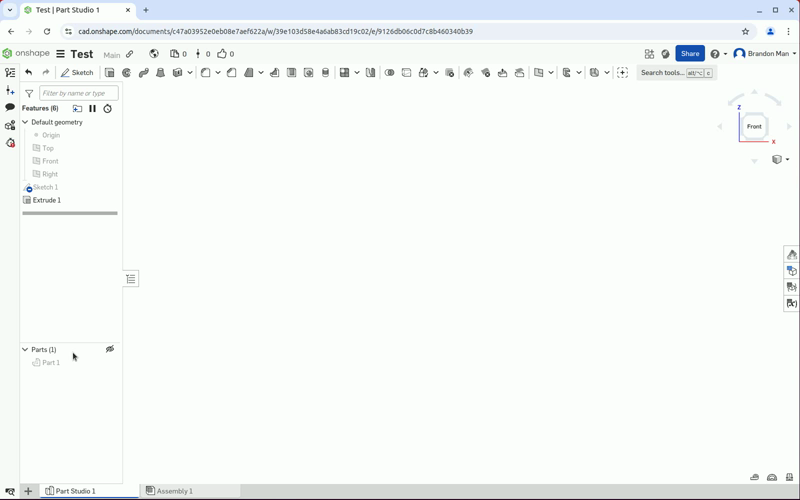
key(down)
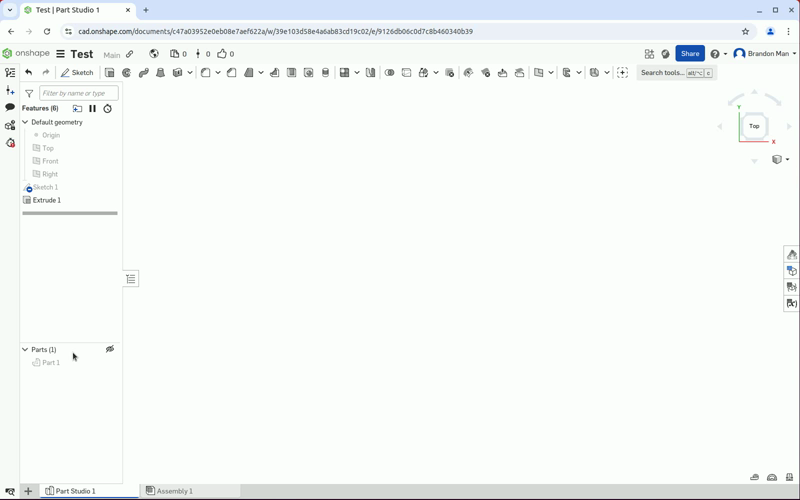
key_up(shift)
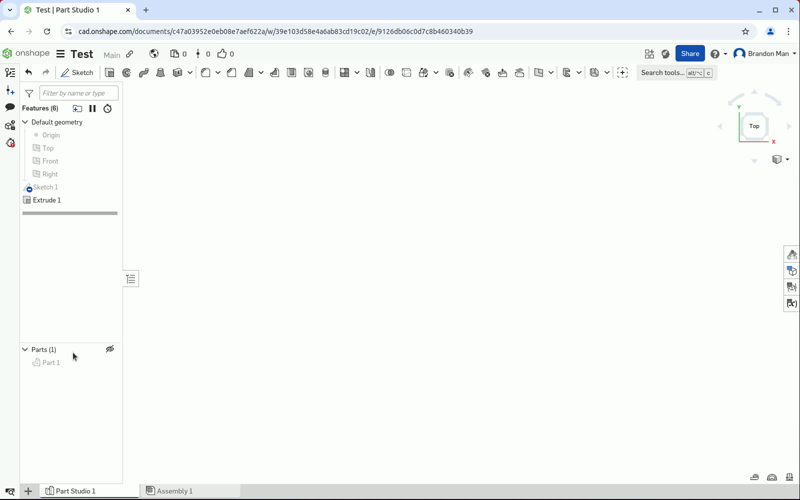
mouse_move(73, 352)
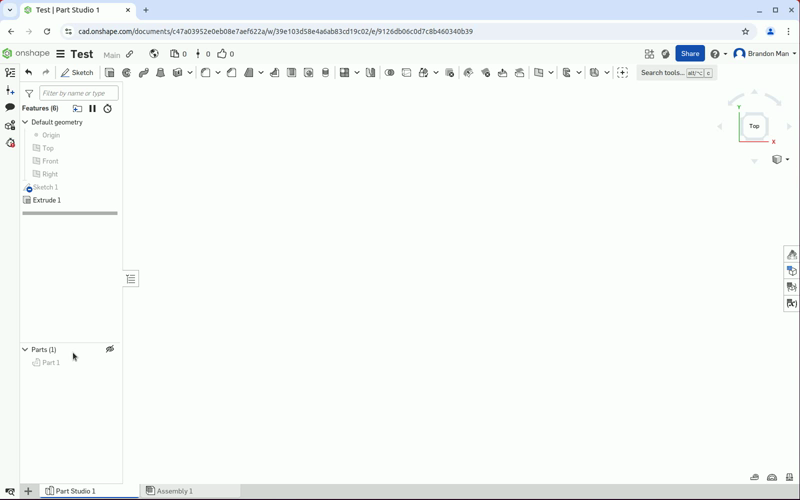
key(shift+y)
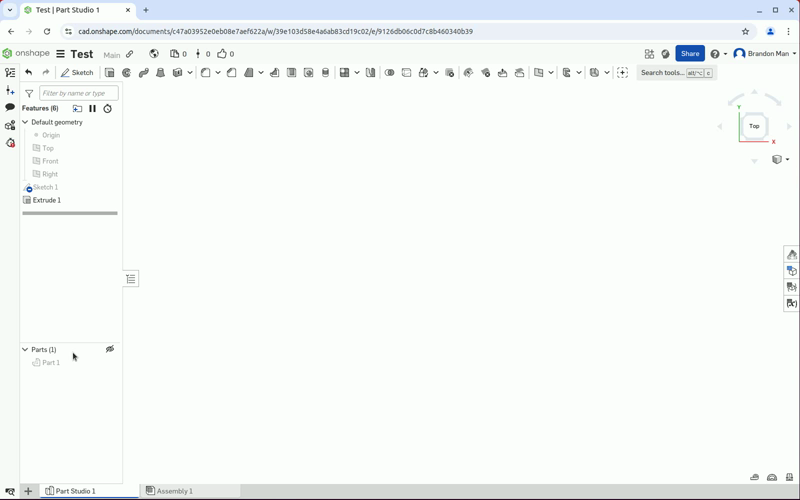
key(shift+s)
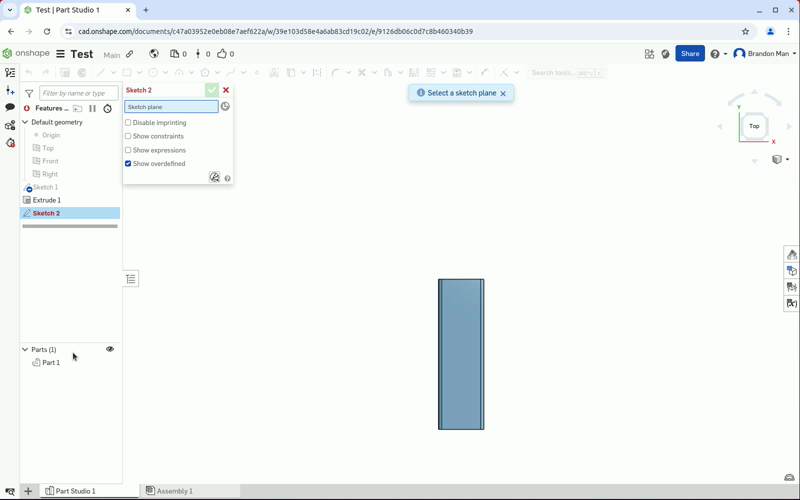
mouse_move(73, 150)
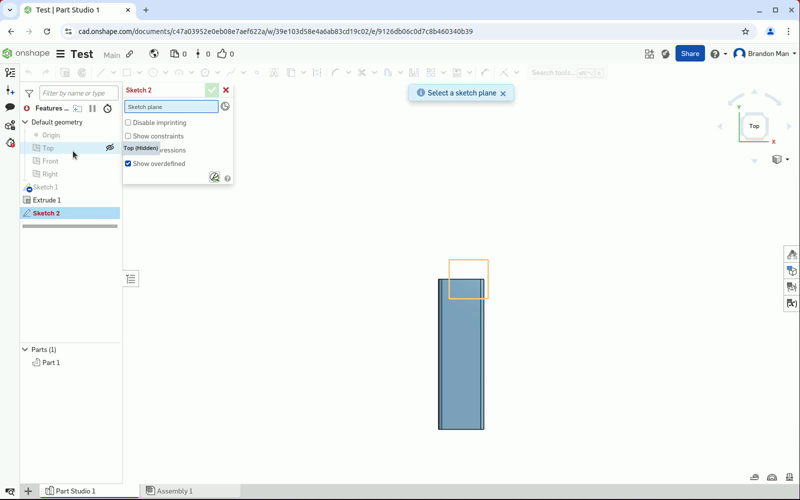
click(73, 150)
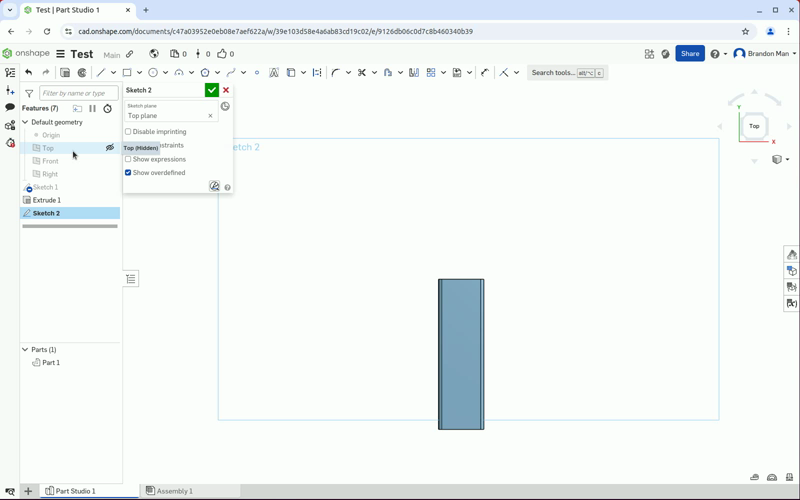
mouse_move(73, 352)
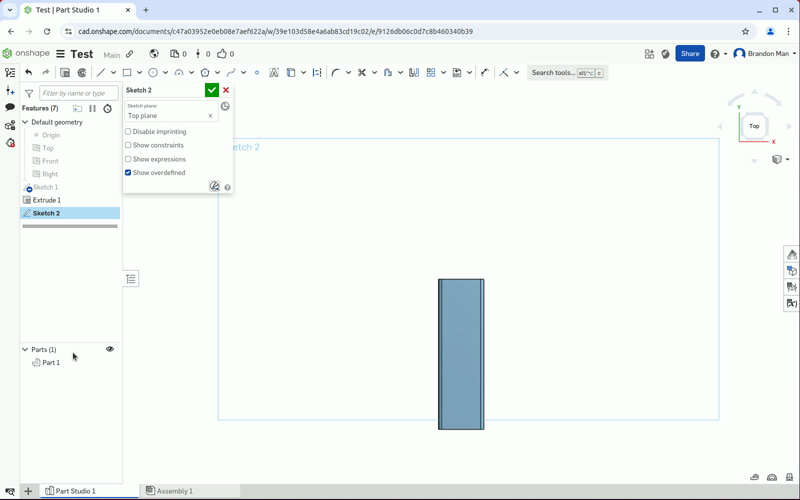
key(y)
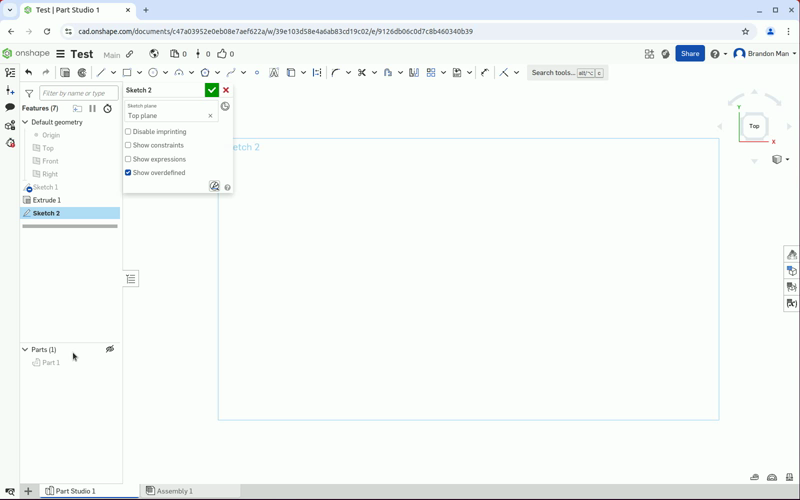
key(c)
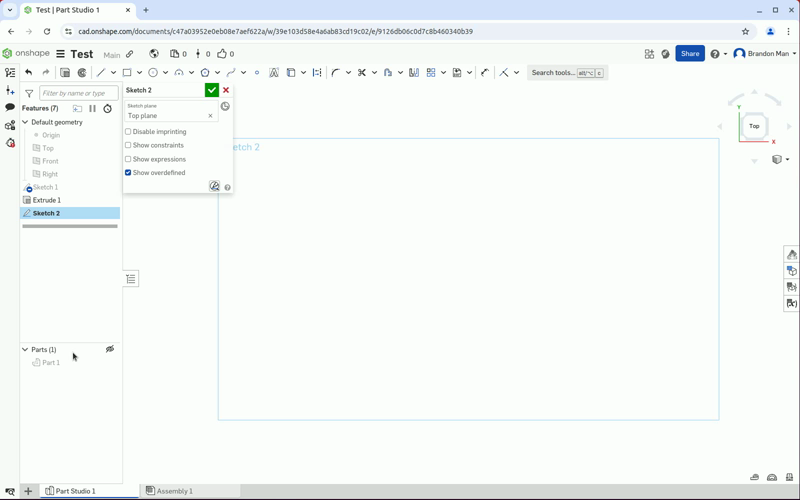
key_down(shift)
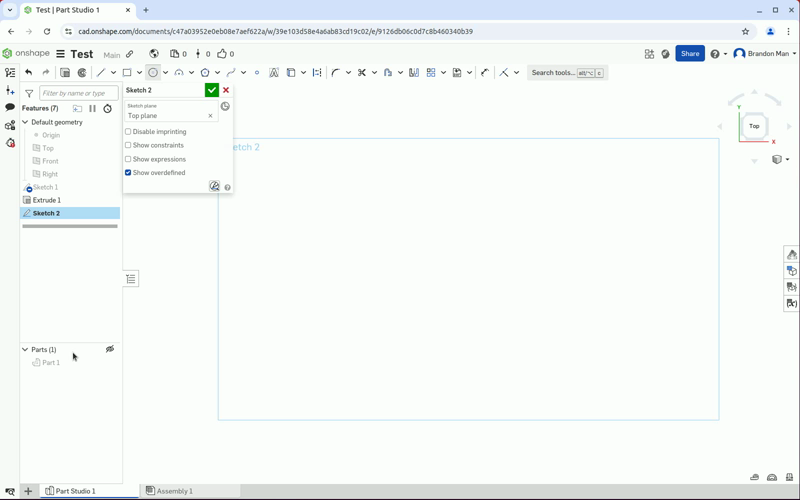
mouse_move(450, 293)
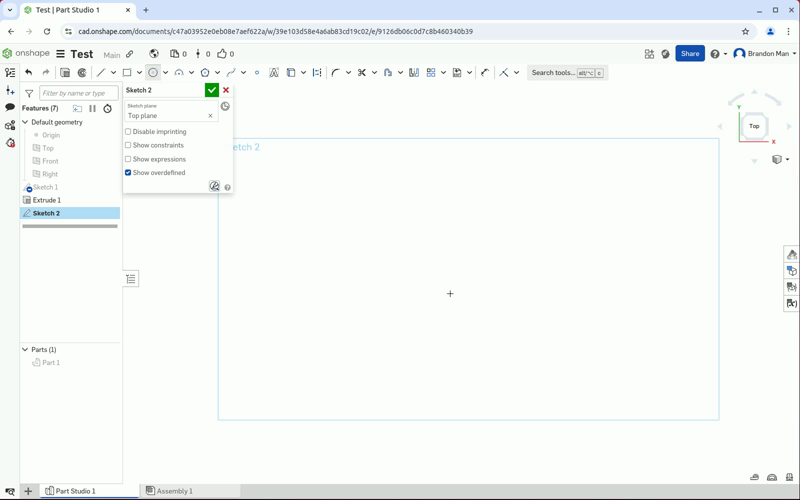
click(450, 293)
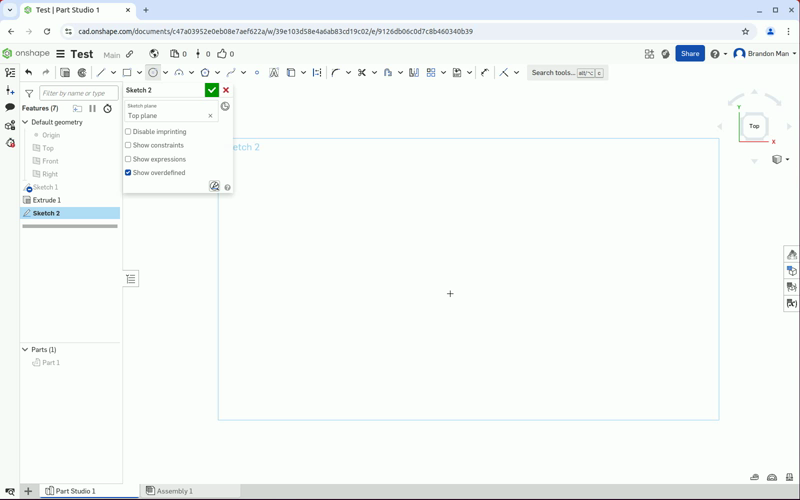
key_up(shift)
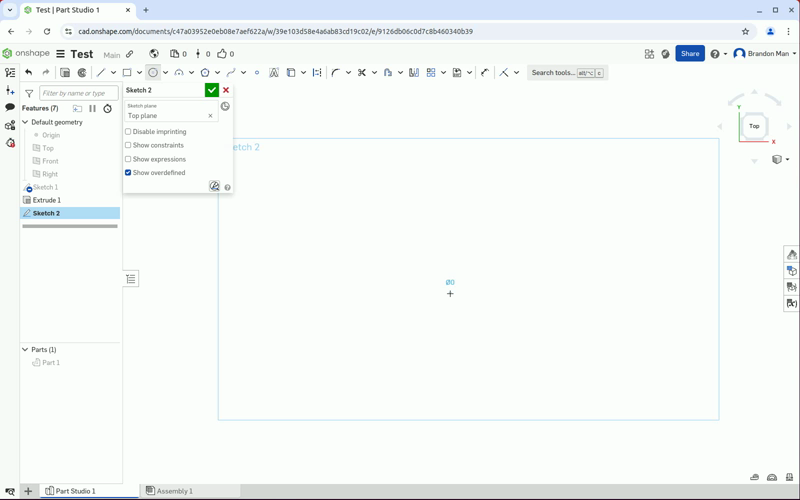
mouse_move(452, 293)
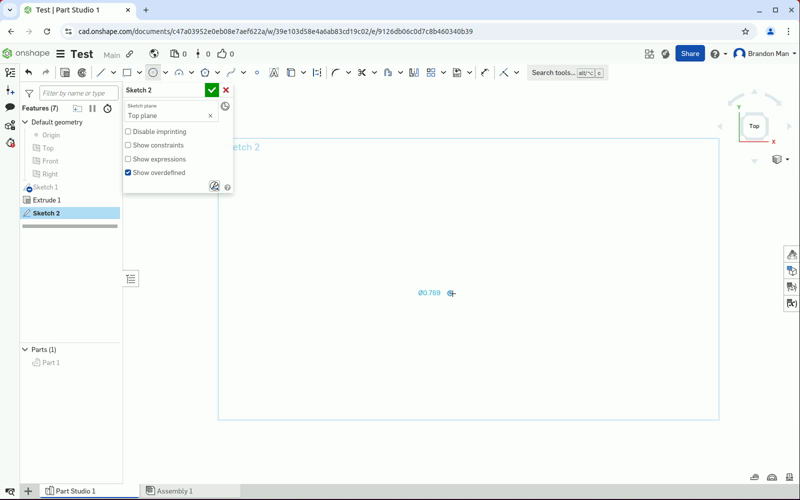
scroll(6)
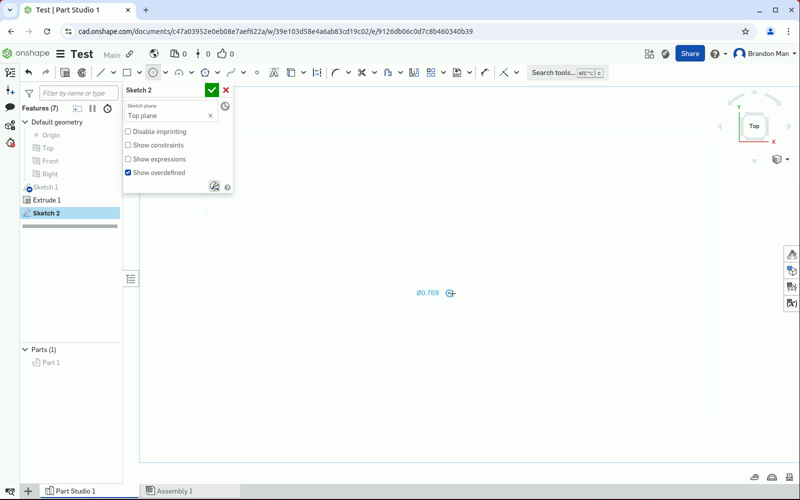
scroll(6)
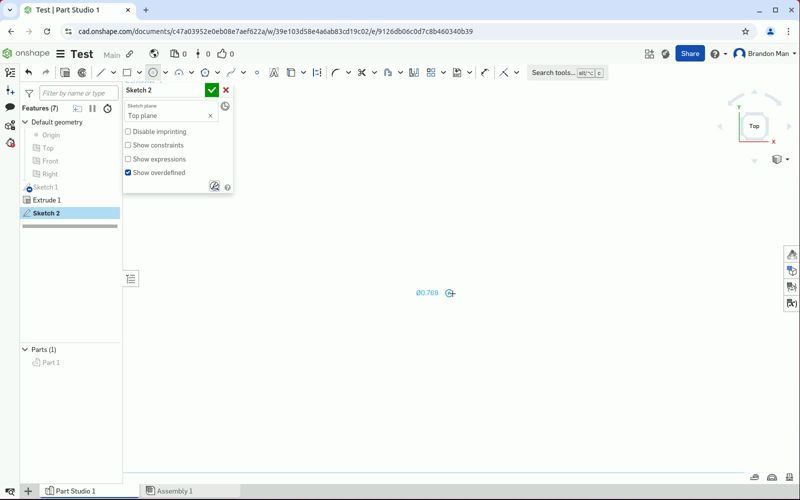
scroll(6)
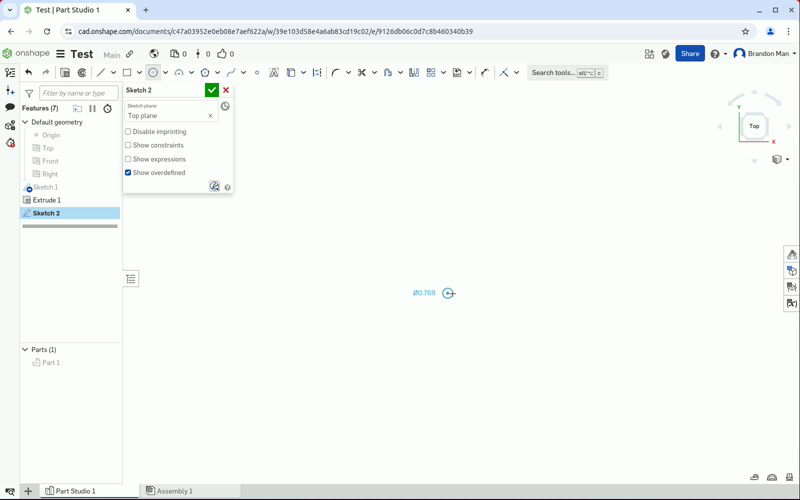
scroll(6)
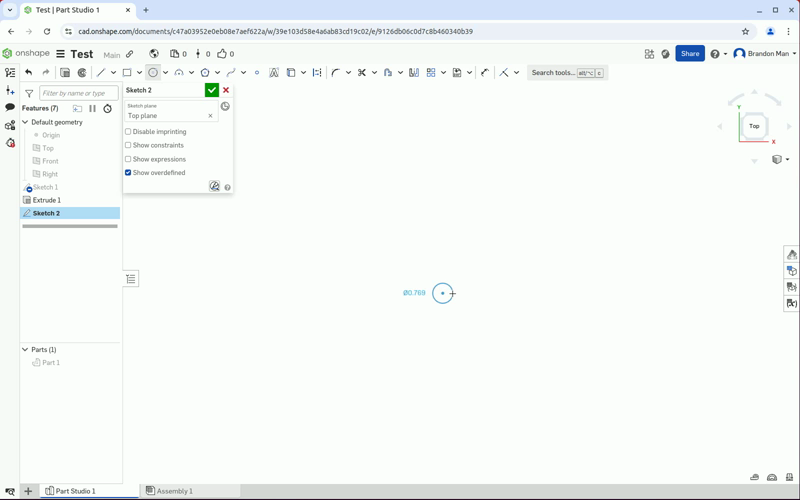
scroll(6)
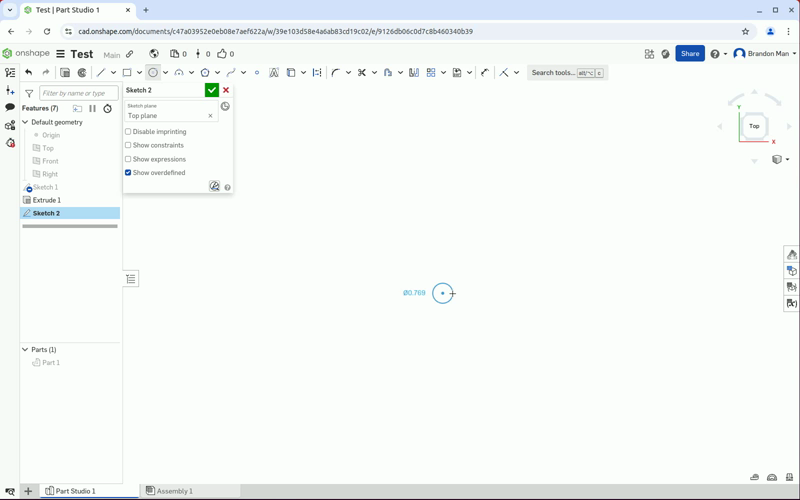
scroll(6)
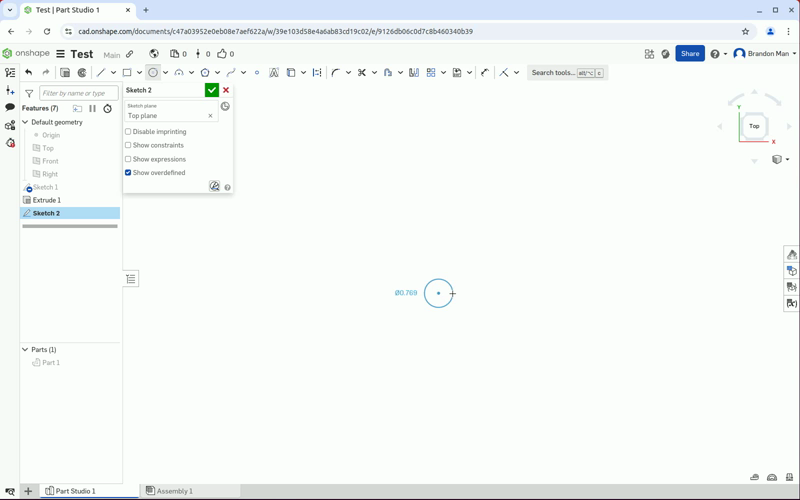
scroll(6)
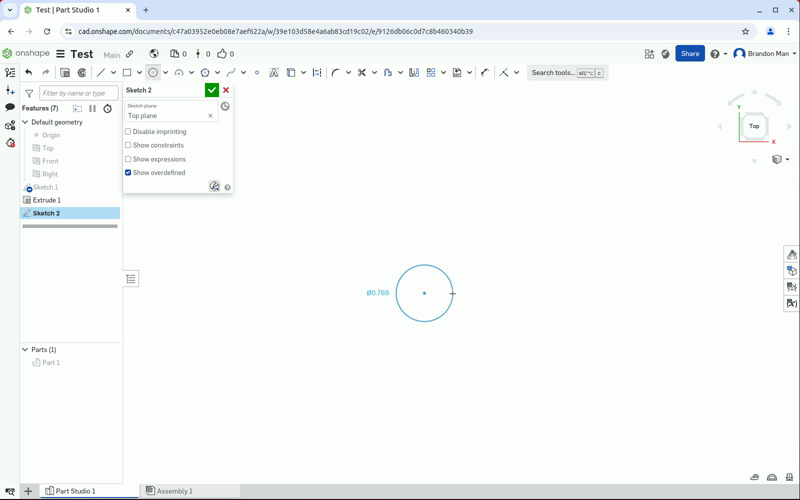
click(452, 293)
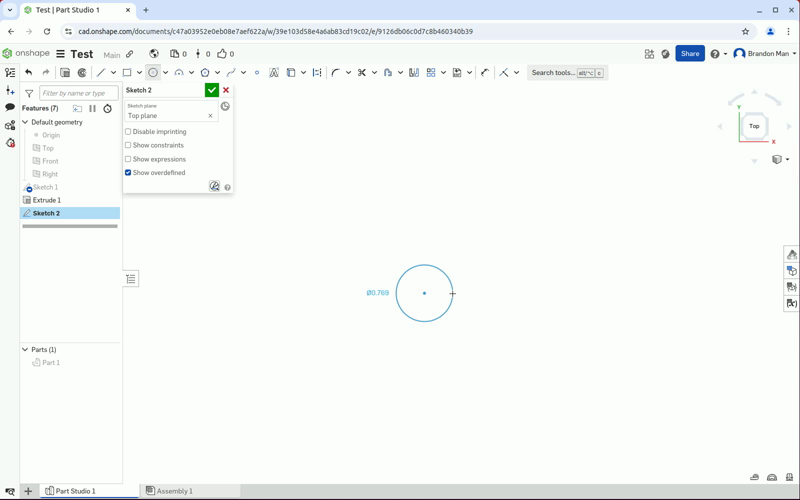
scroll(-6)
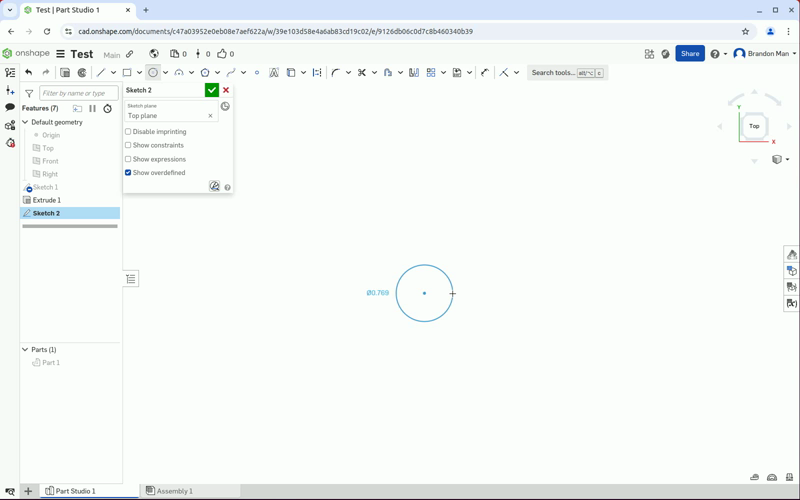
scroll(-6)
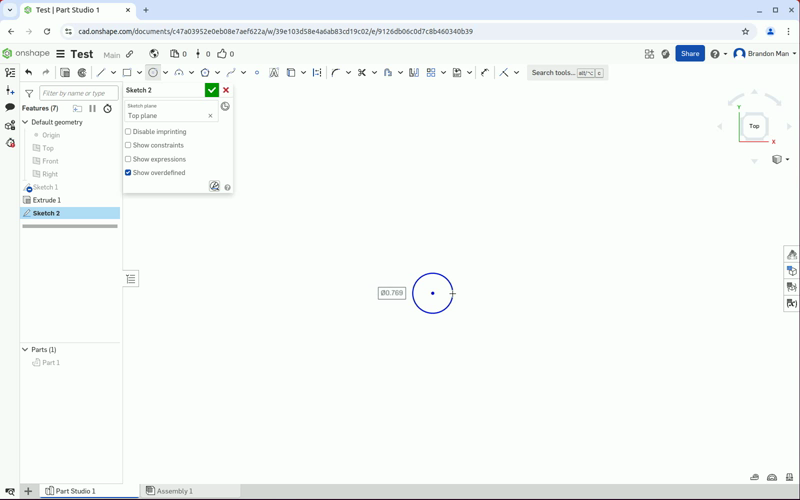
scroll(-6)
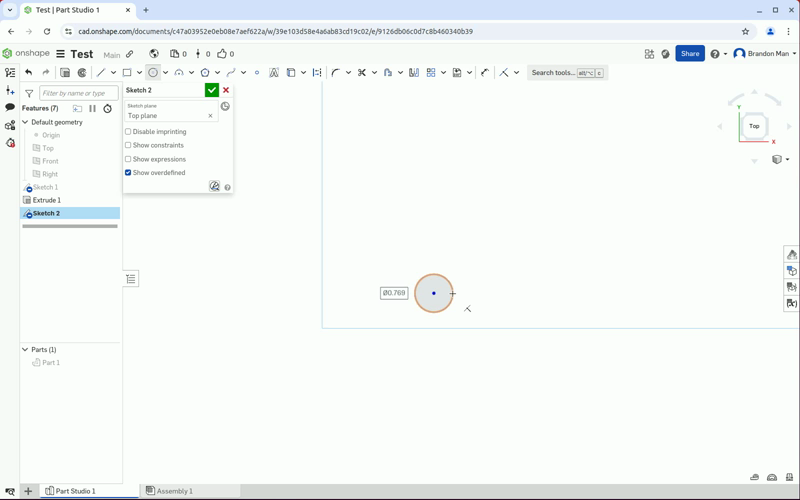
scroll(-6)
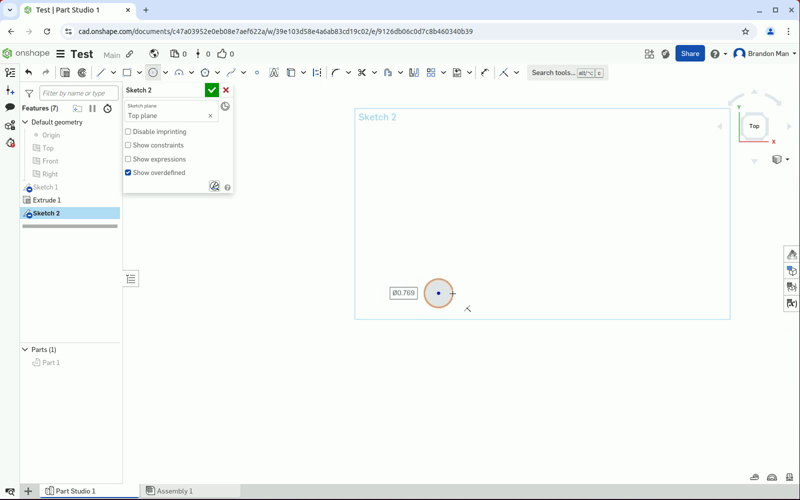
scroll(-6)
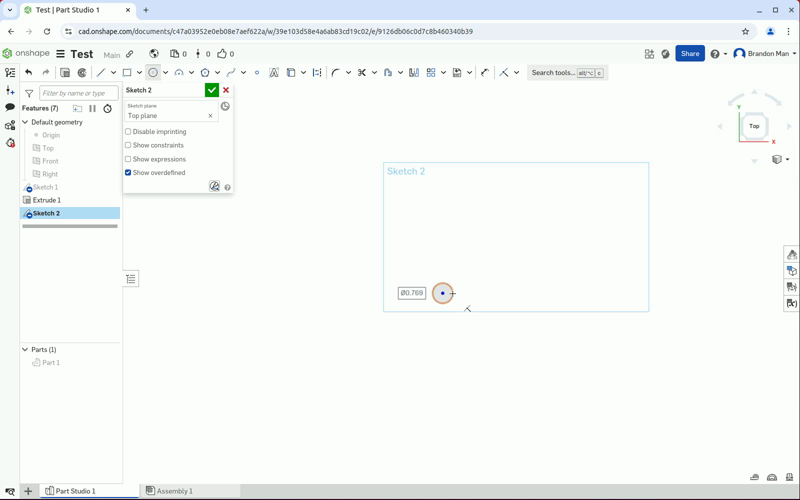
scroll(-6)
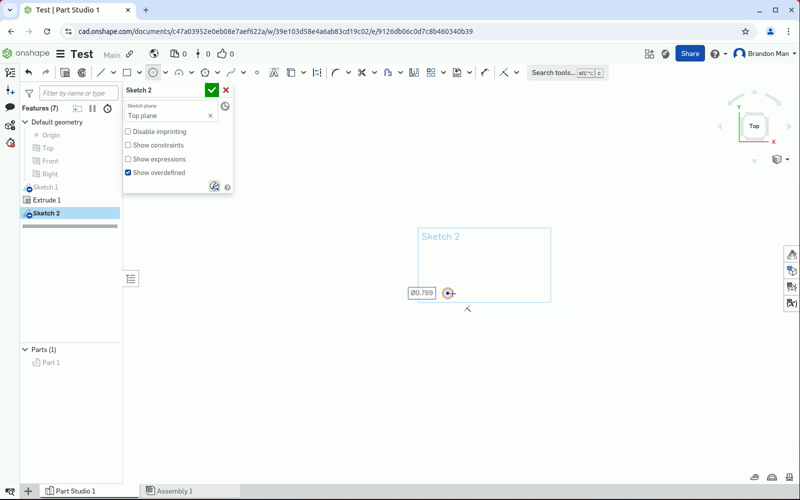
scroll(-6)
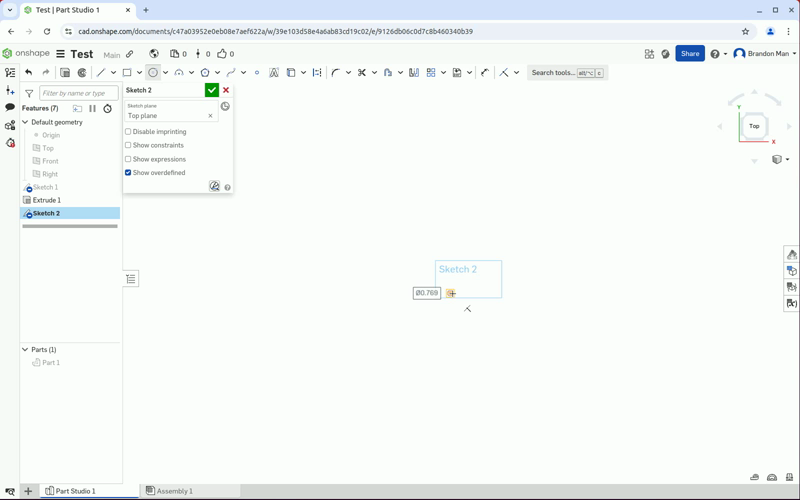
key(esc)
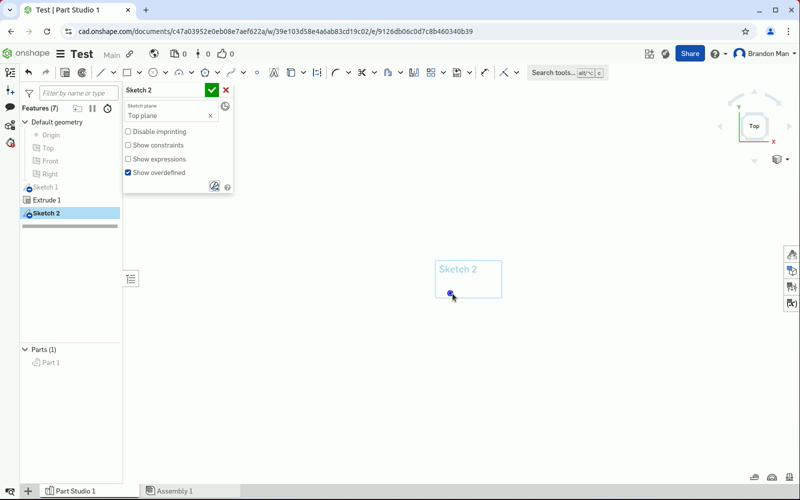
mouse_move(451, 292)
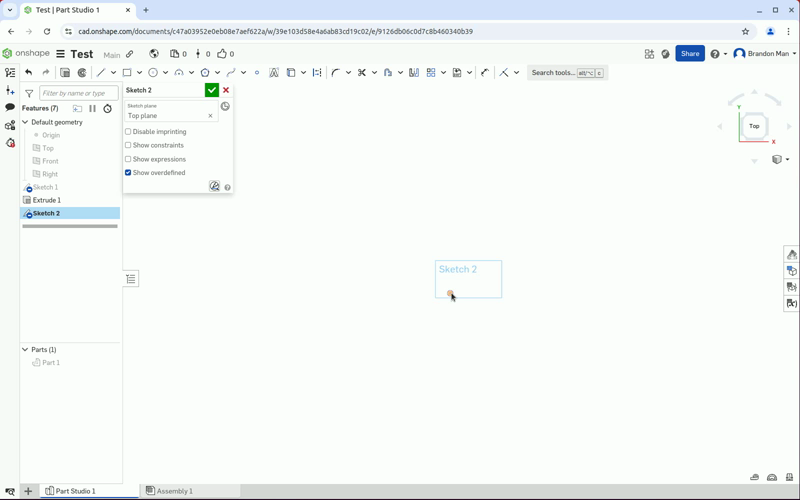
scroll(6)
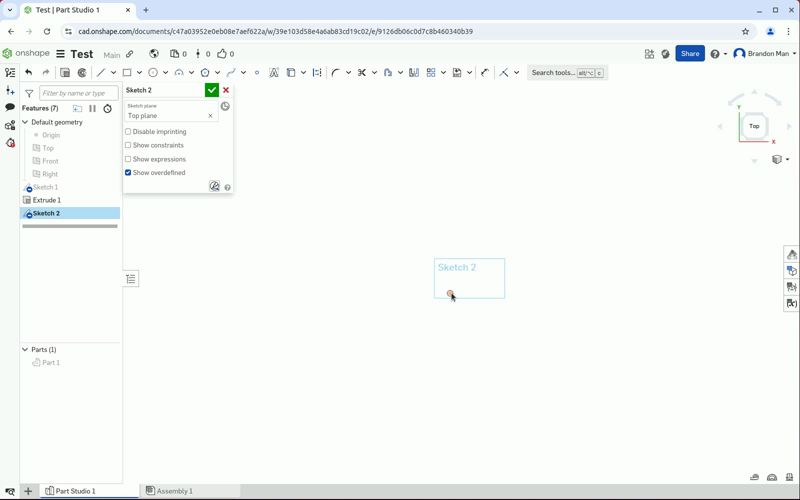
scroll(6)
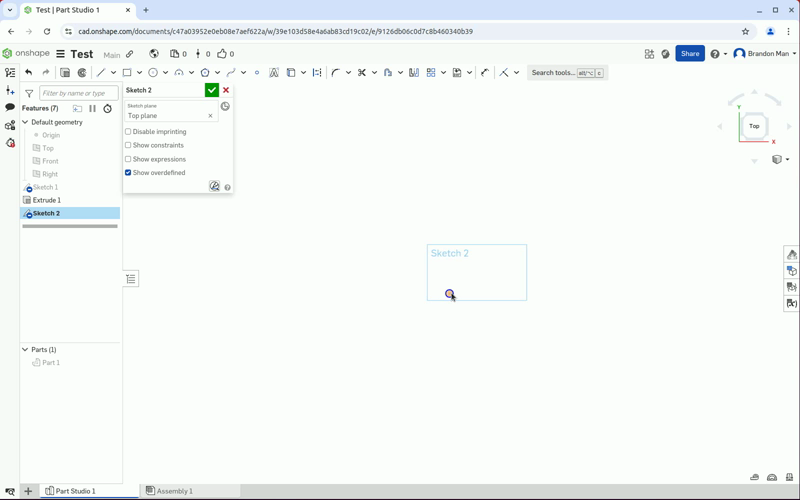
scroll(6)
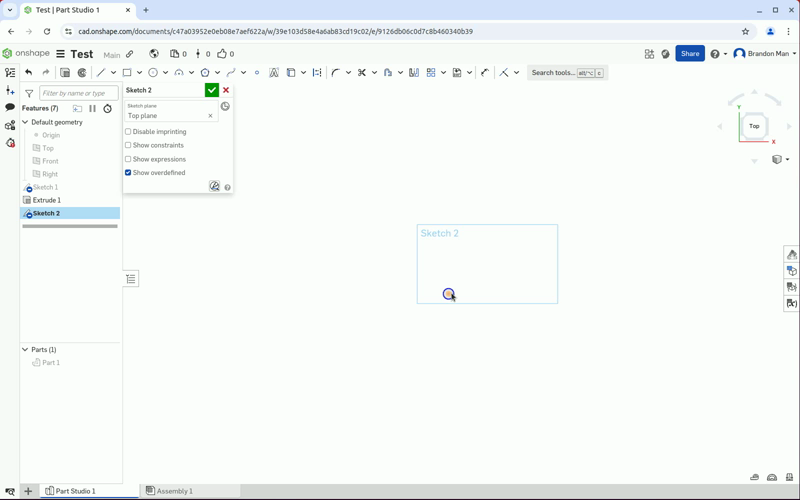
scroll(6)
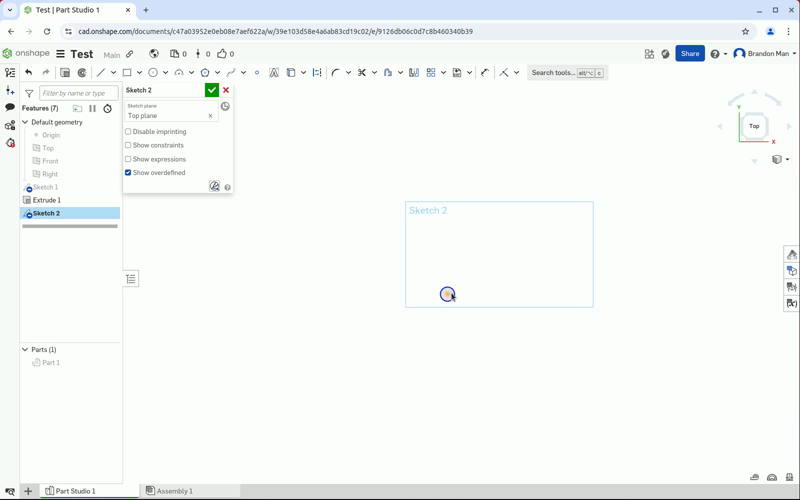
scroll(6)
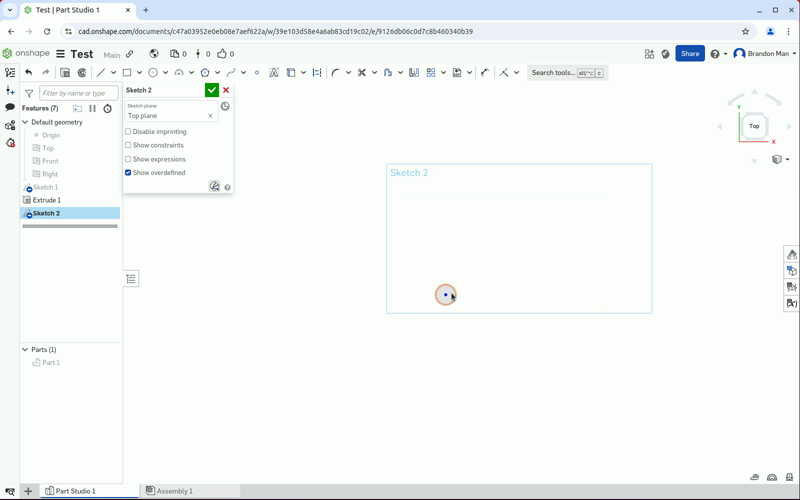
scroll(6)
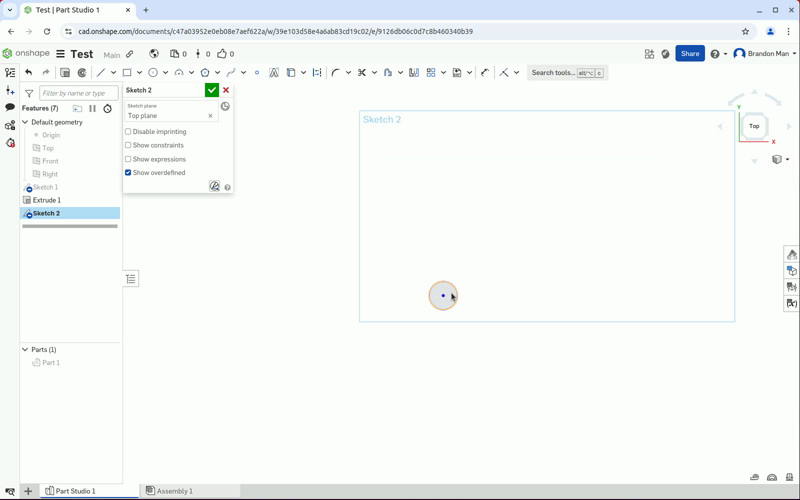
scroll(6)
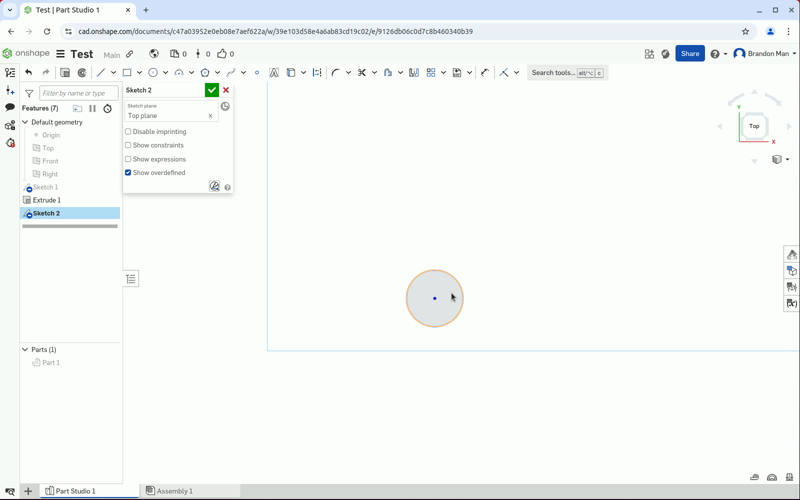
click(451, 292)
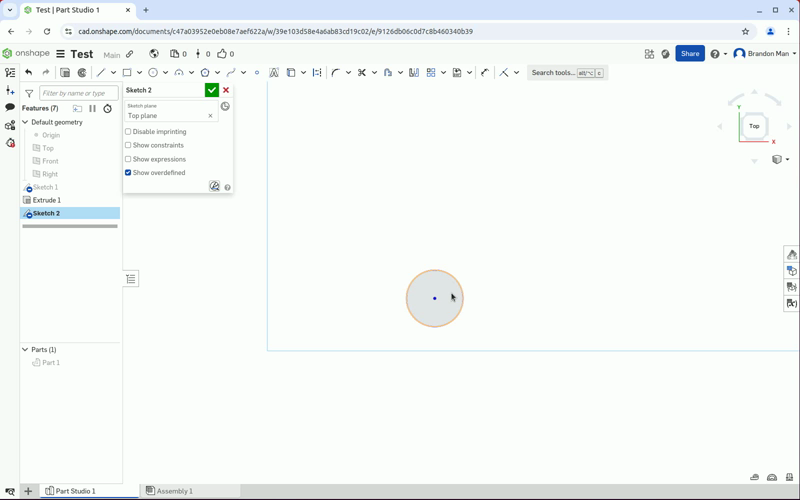
scroll(-6)
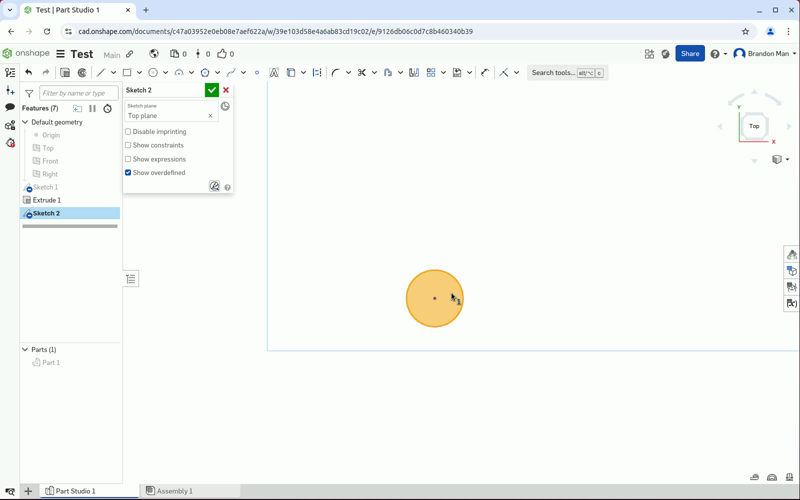
scroll(-6)
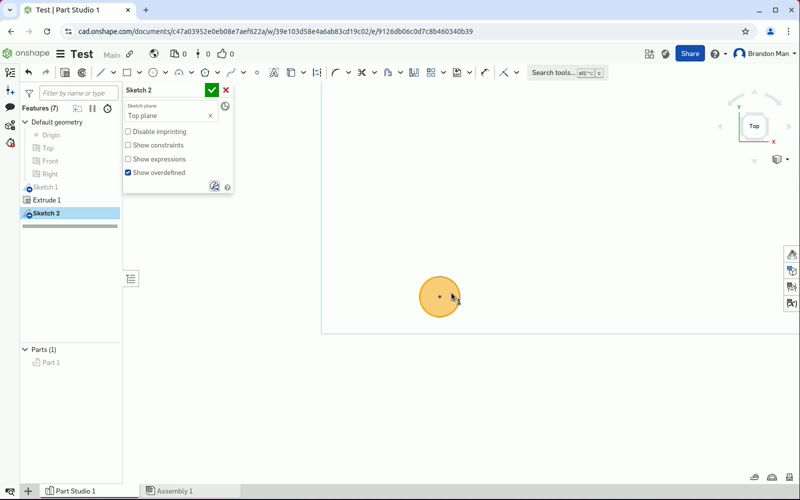
scroll(-6)
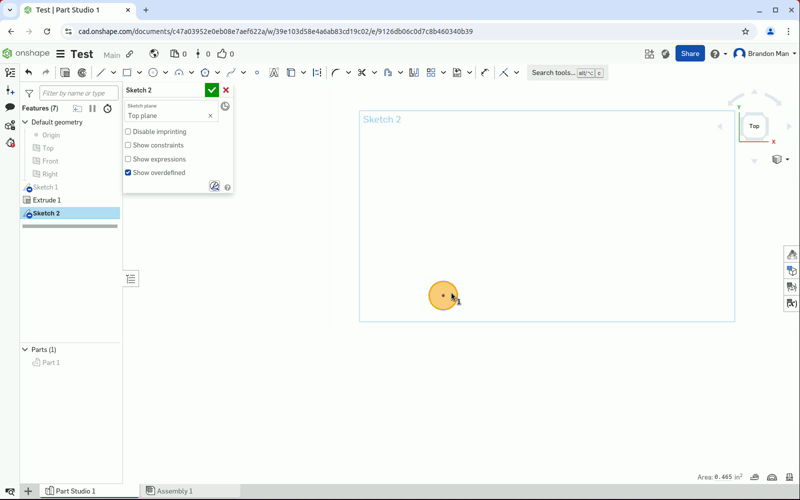
scroll(-6)
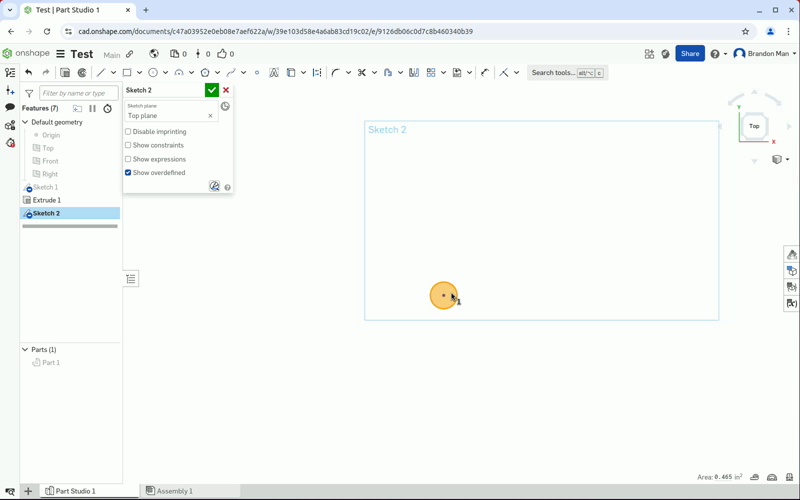
scroll(-6)
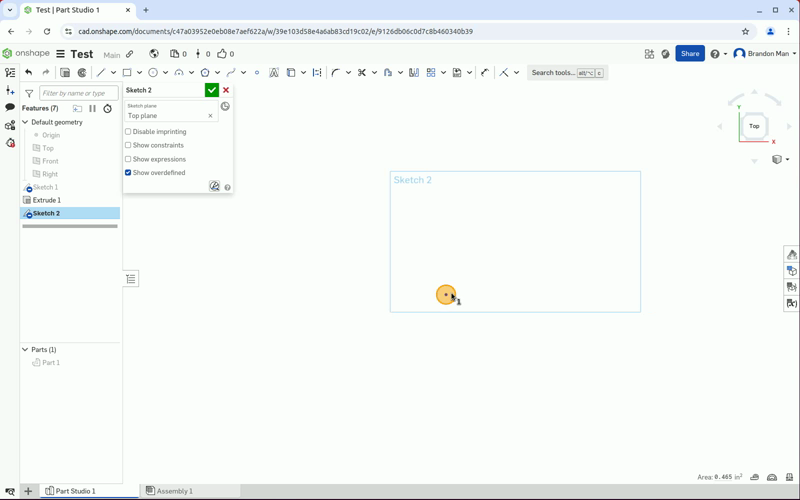
scroll(-6)
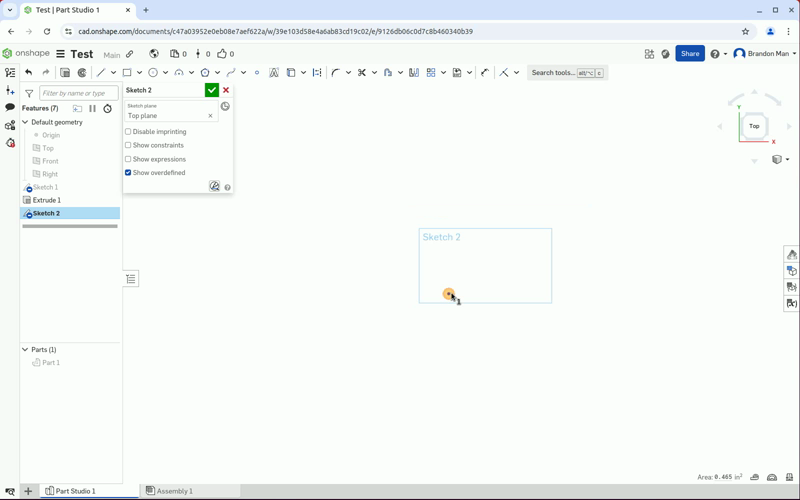
scroll(-6)
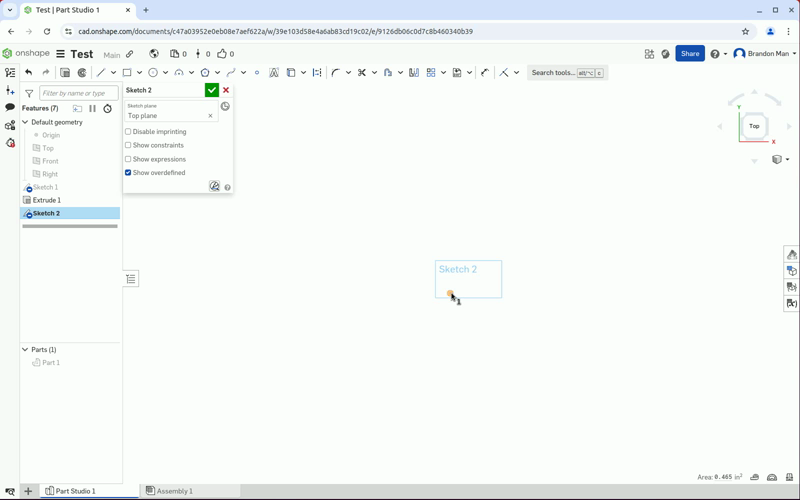
mouse_move(73, 352)
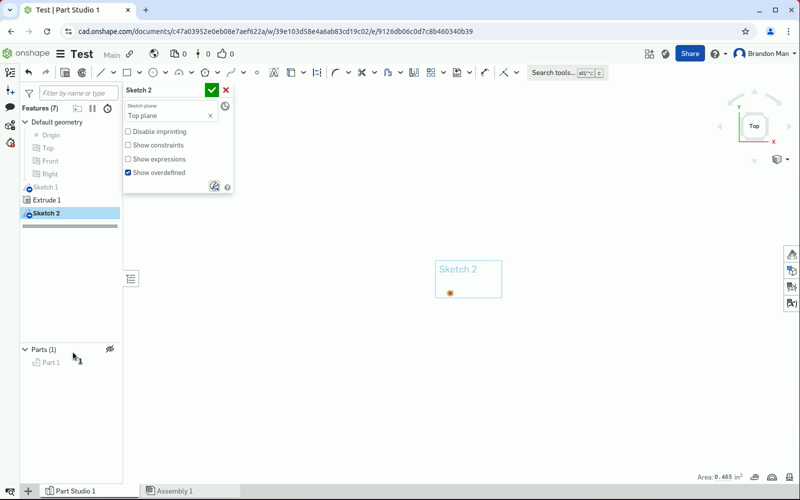
key(shift+y)
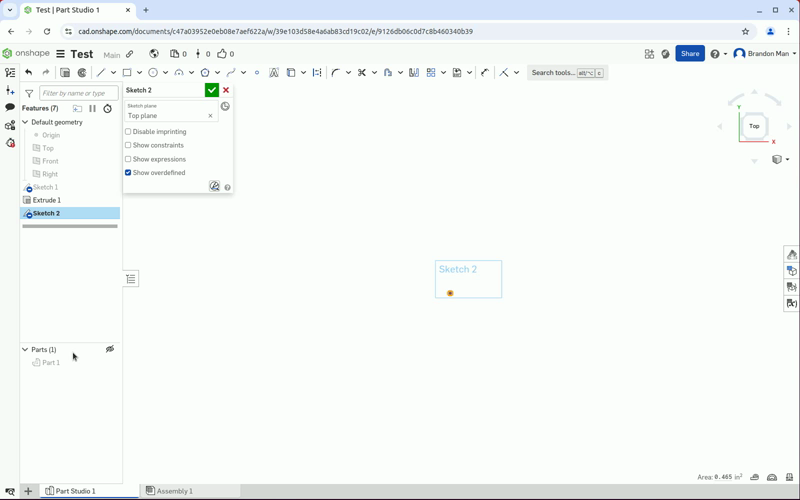
key(shift+e)
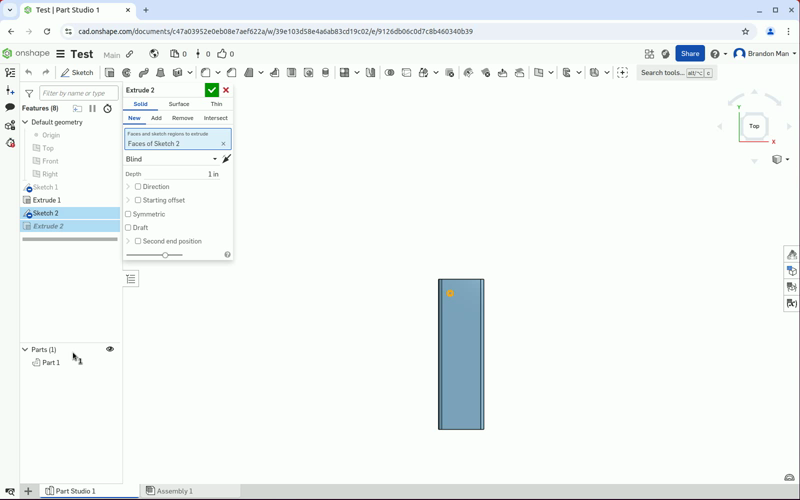
mouse_move(143, 106)
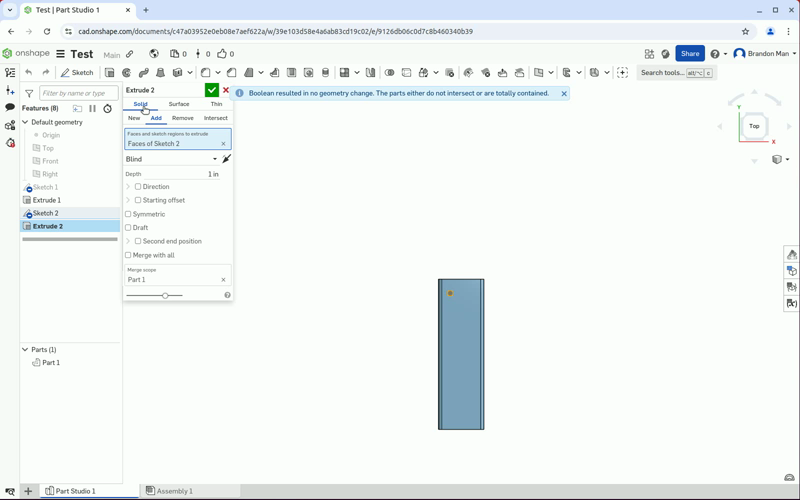
click(143, 106)
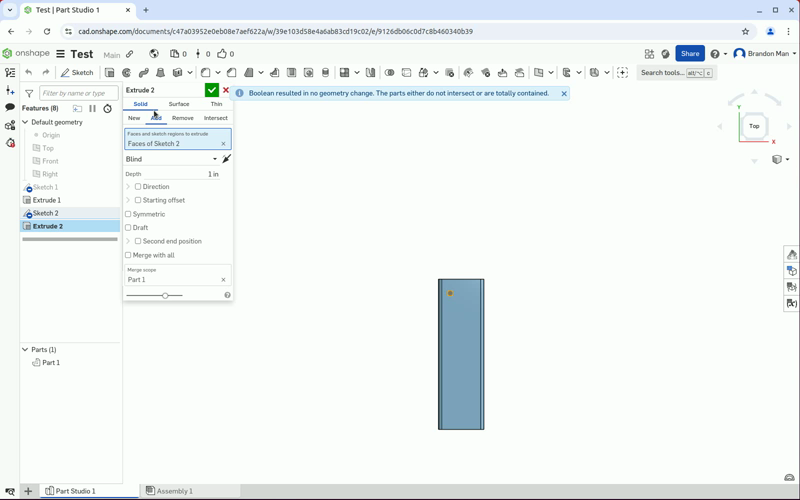
mouse_move(186, 120)
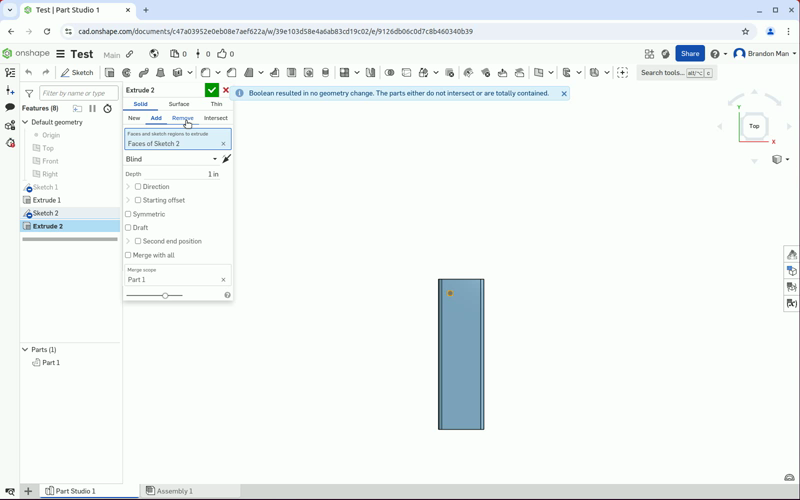
click(186, 120)
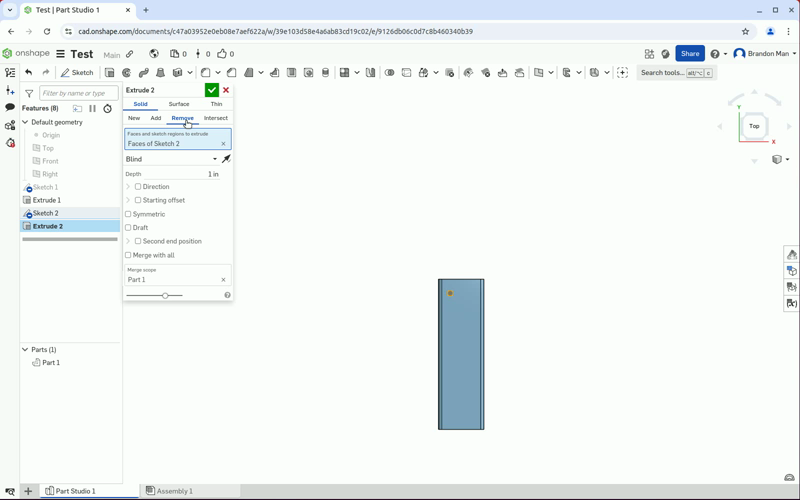
key(tab, 4)
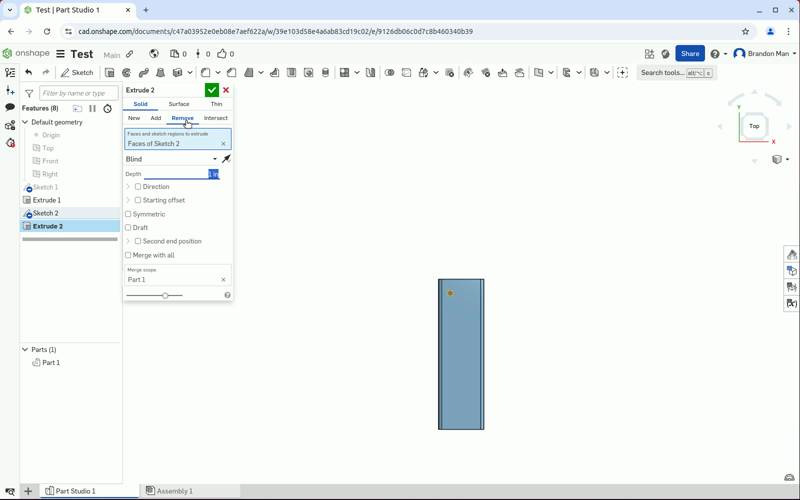
text(6.74)
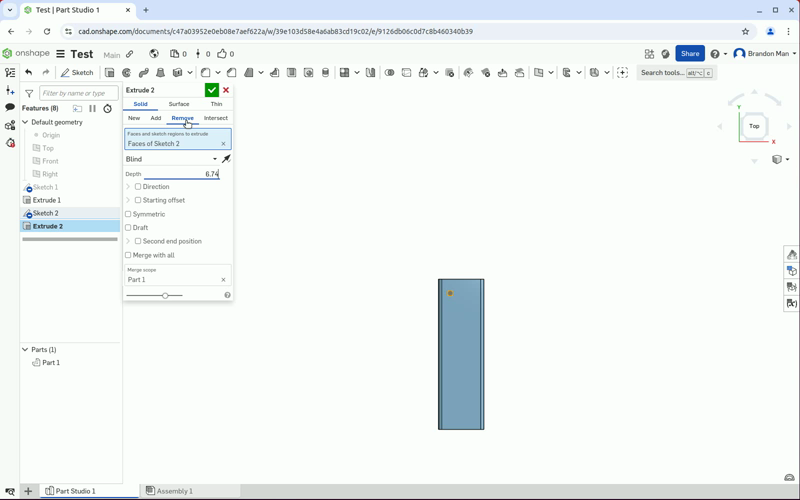
key(tab, 3)
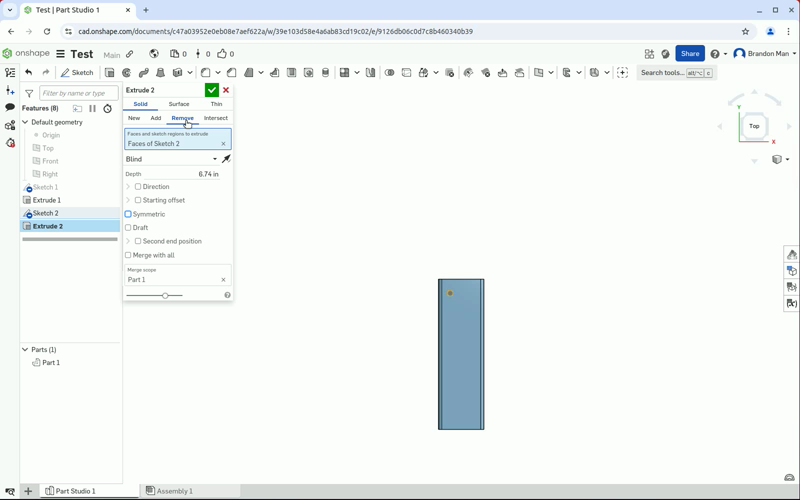
key(space)
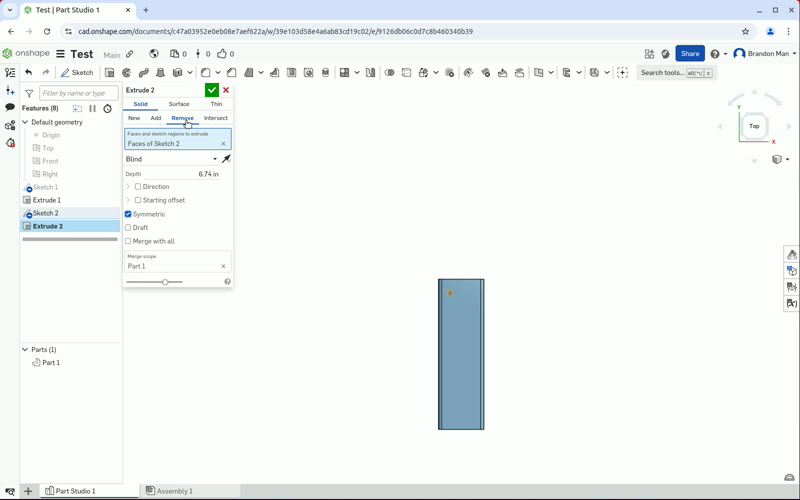
key(tab, 2)
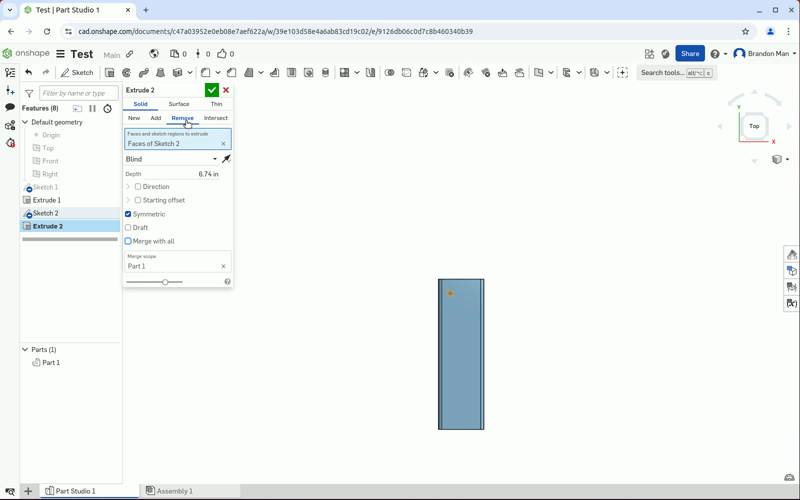
key(space)
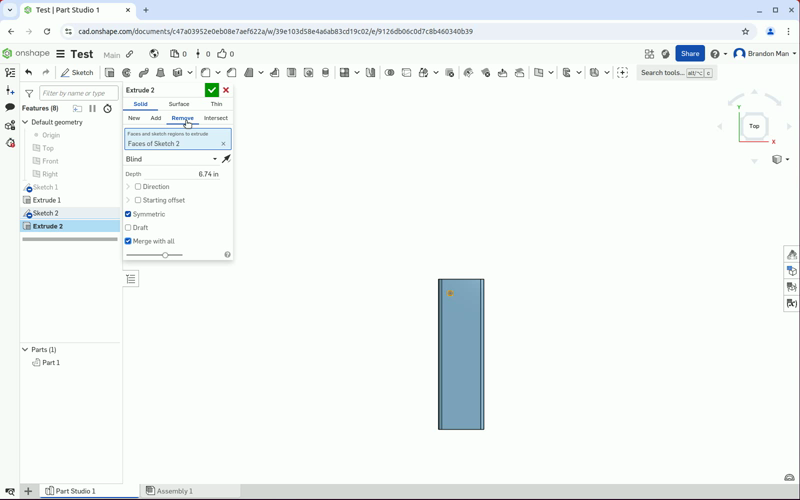
key(enter)
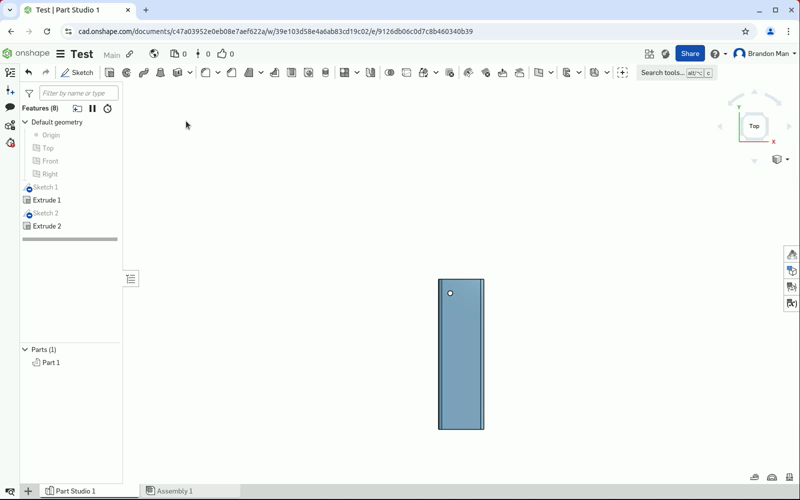
key(shift+h)
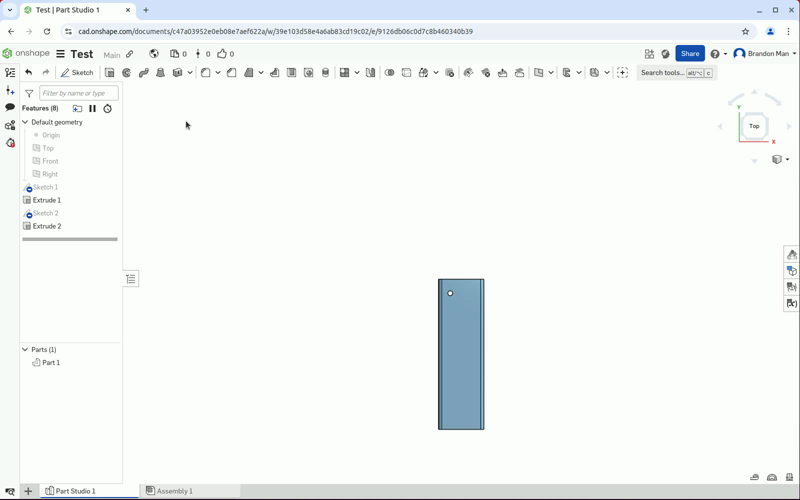
key(shift+h)
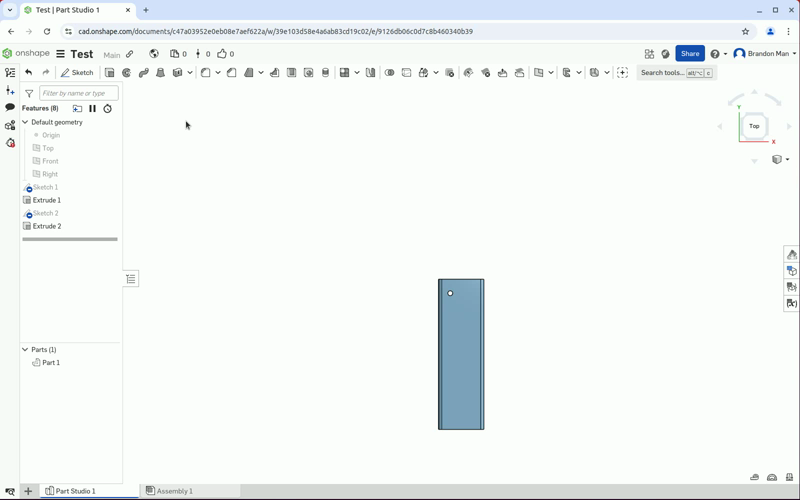
mouse_move(73, 189)
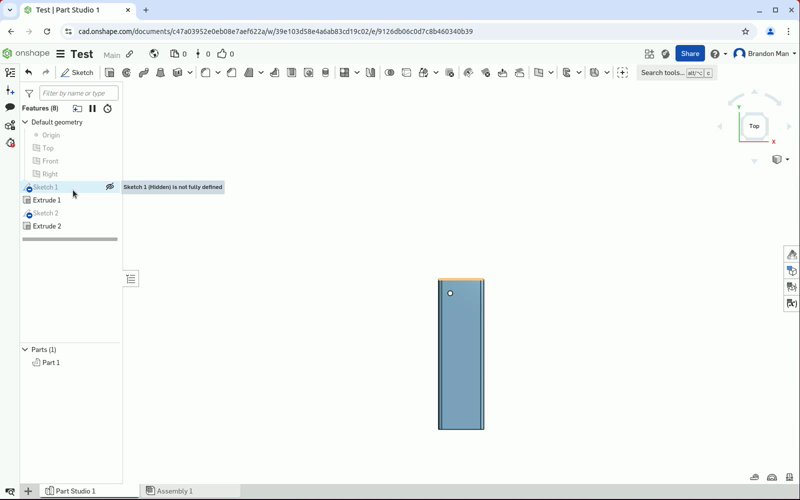
click(73, 189)
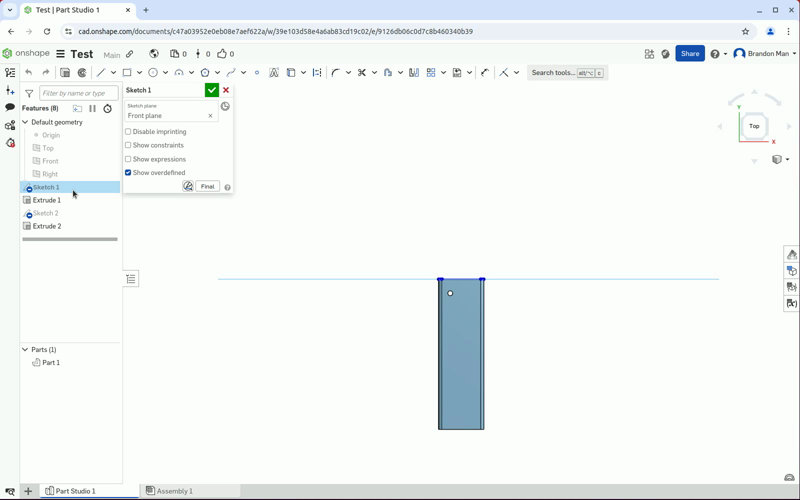
mouse_move(229, 92)
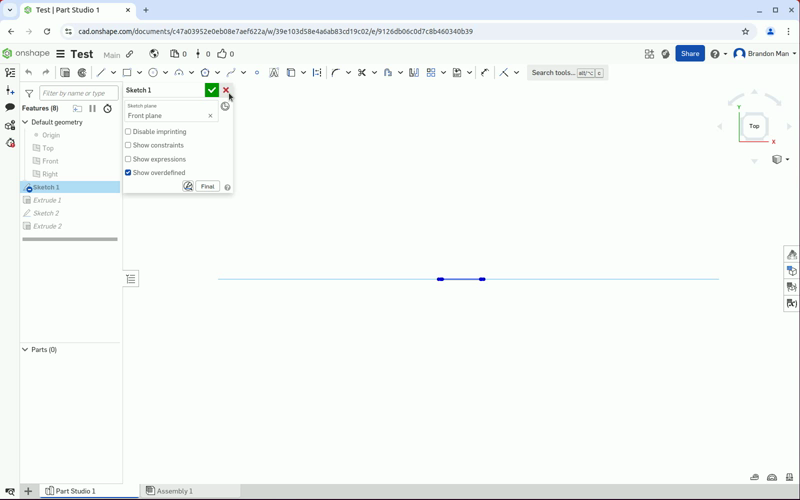
click(229, 92)
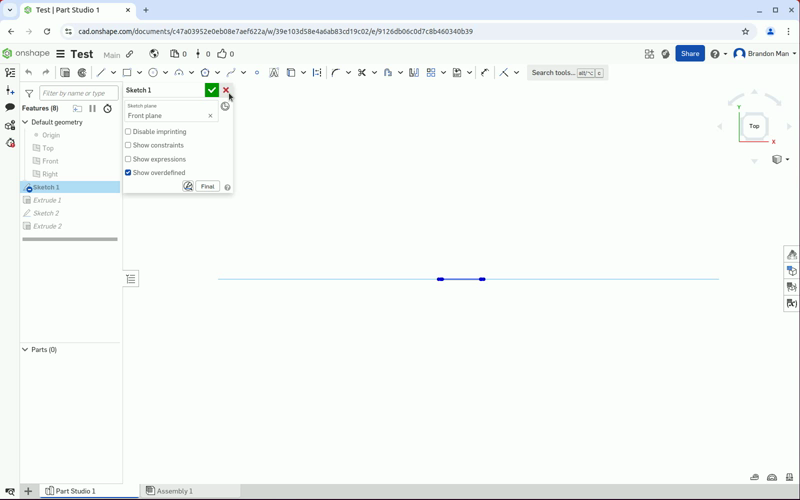
key(shift+s)
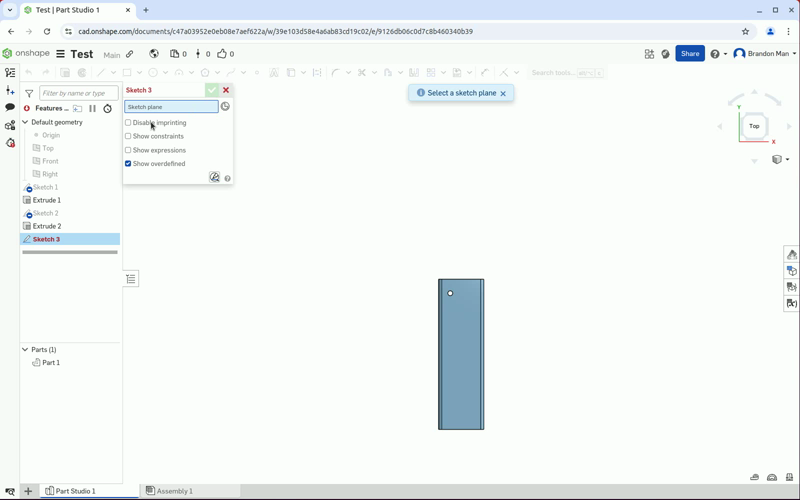
mouse_move(73, 150)
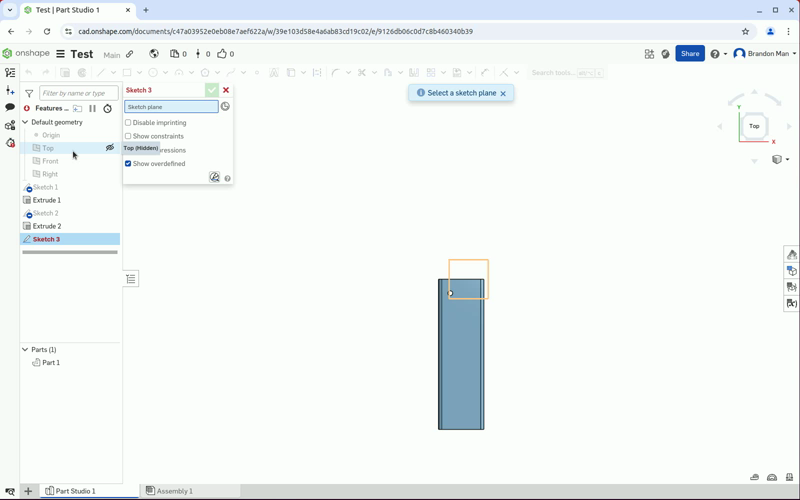
click(73, 150)
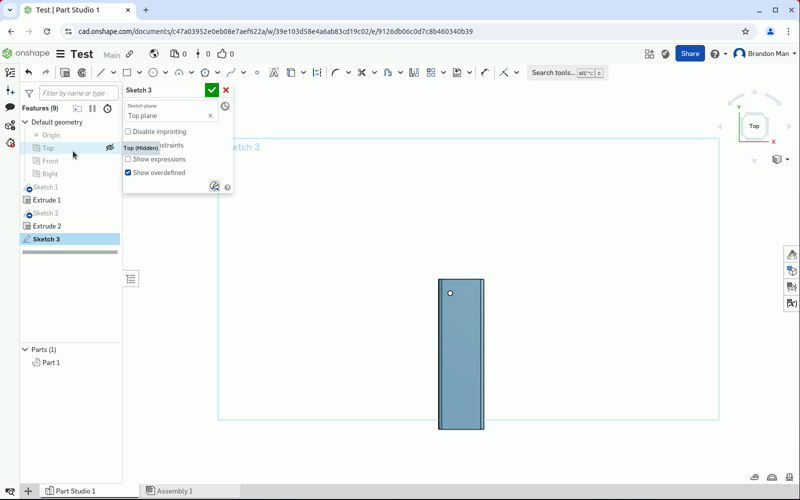
mouse_move(73, 352)
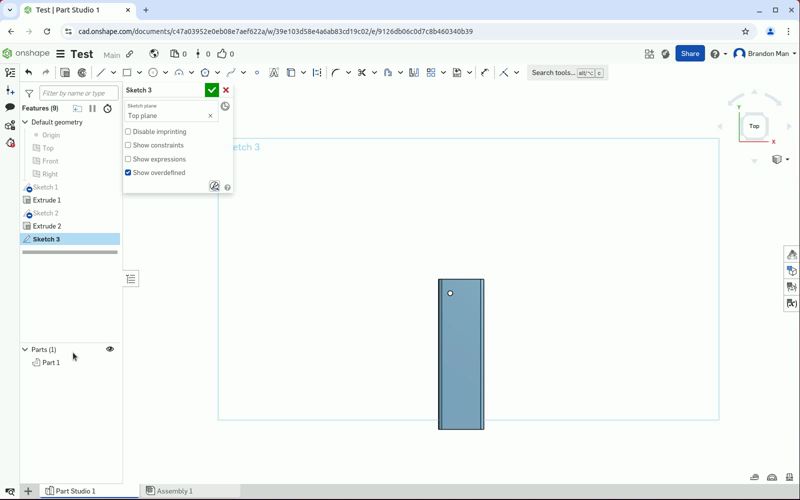
key(y)
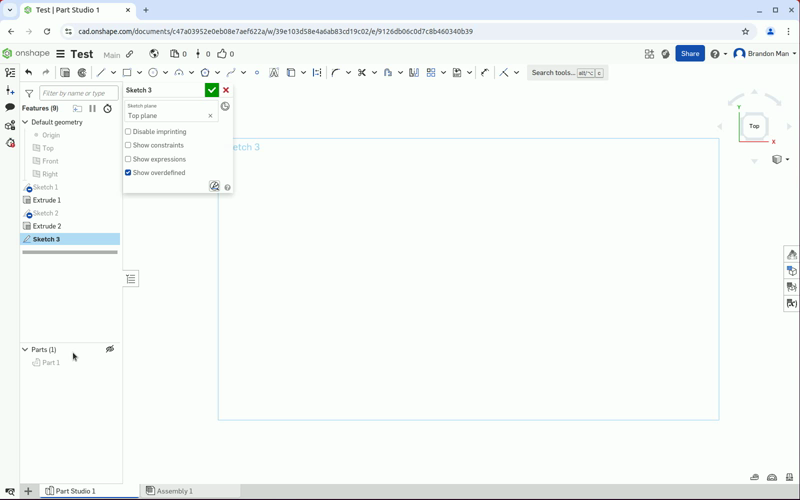
key(c)
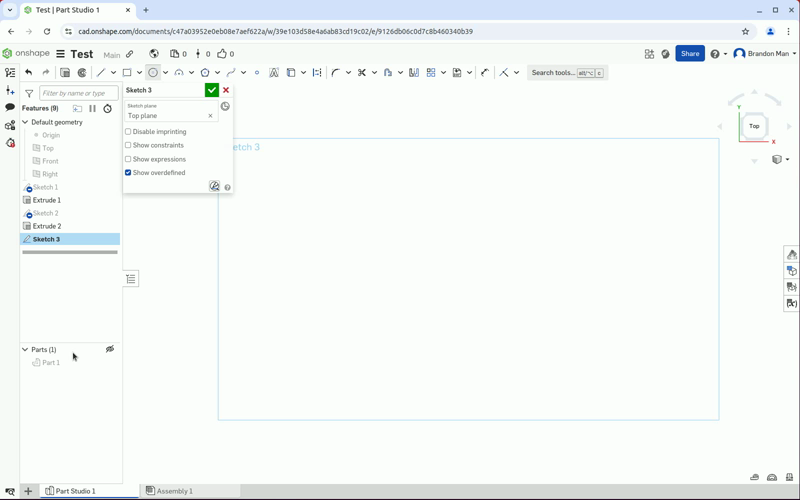
key_down(shift)
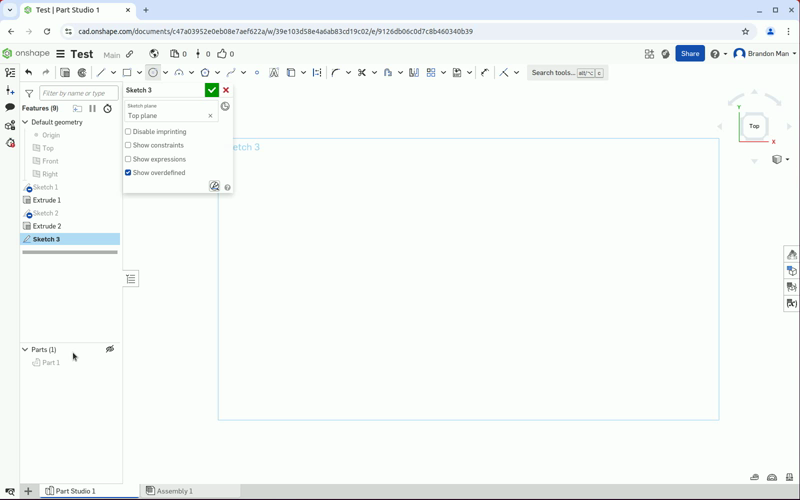
mouse_move(472, 293)
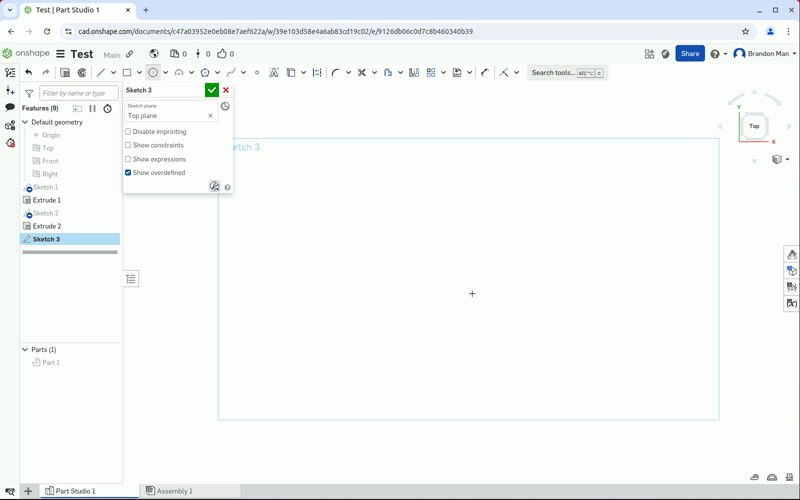
click(472, 293)
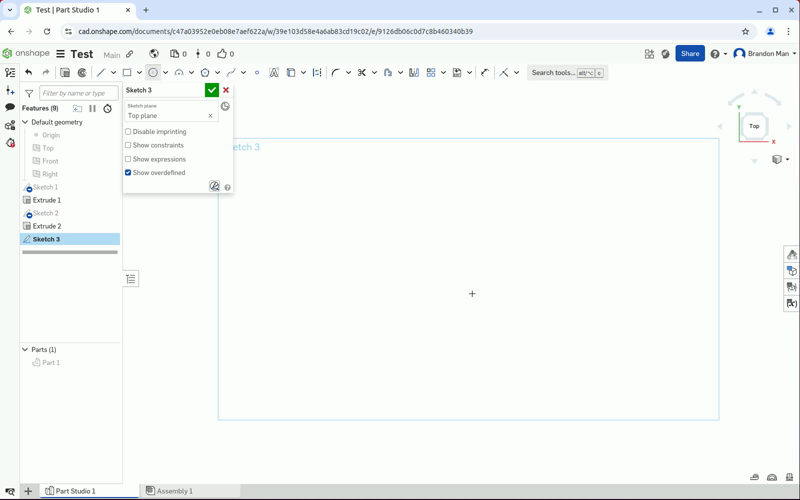
key_up(shift)
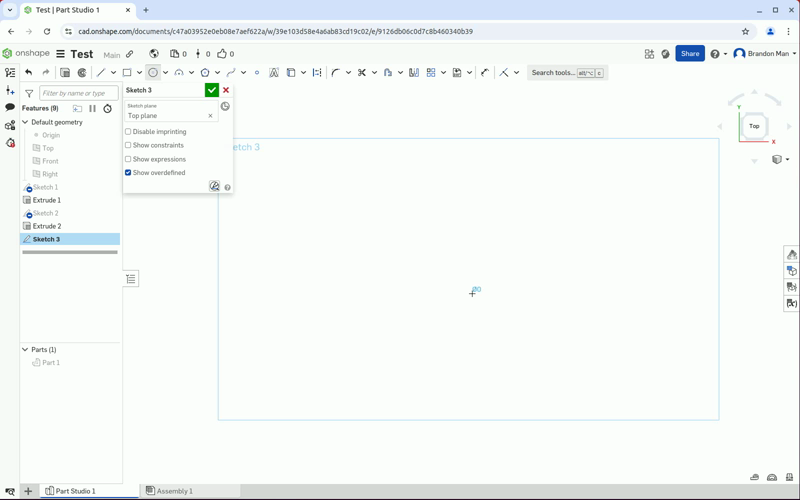
mouse_move(474, 293)
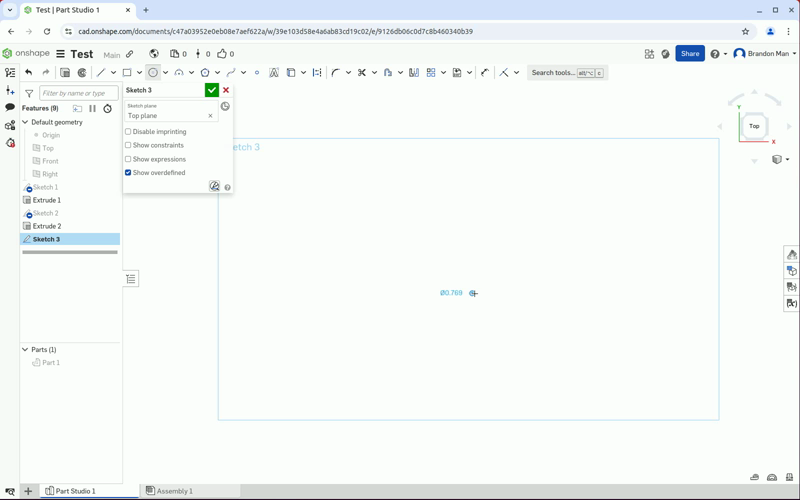
scroll(6)
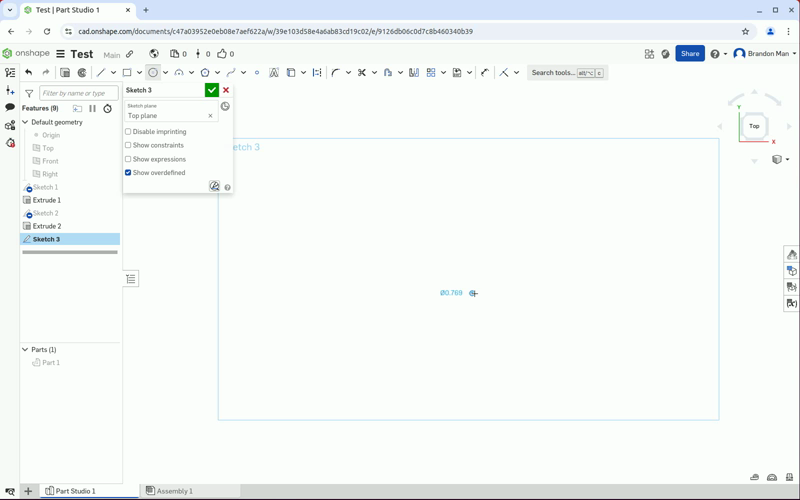
scroll(6)
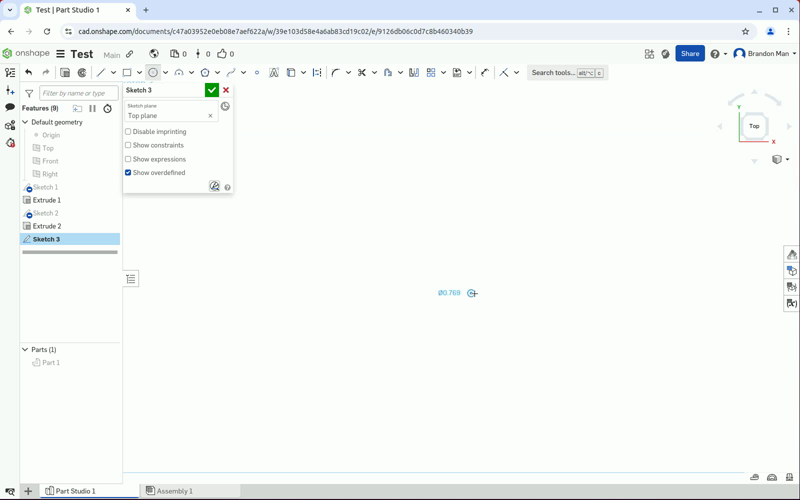
scroll(6)
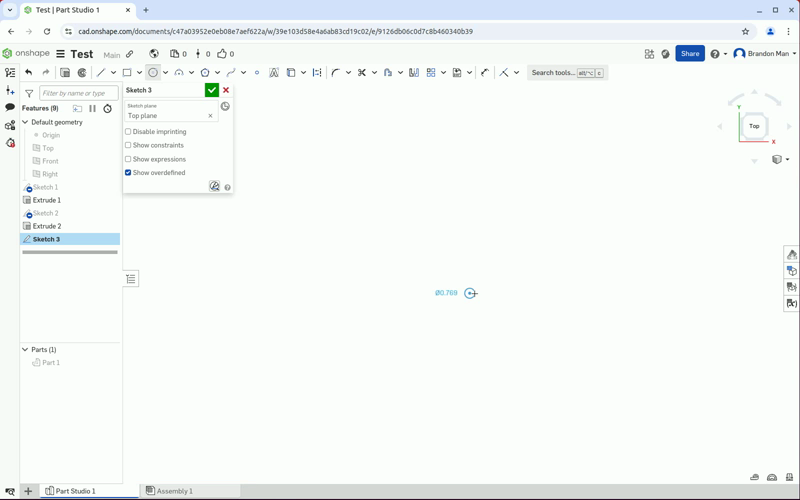
scroll(6)
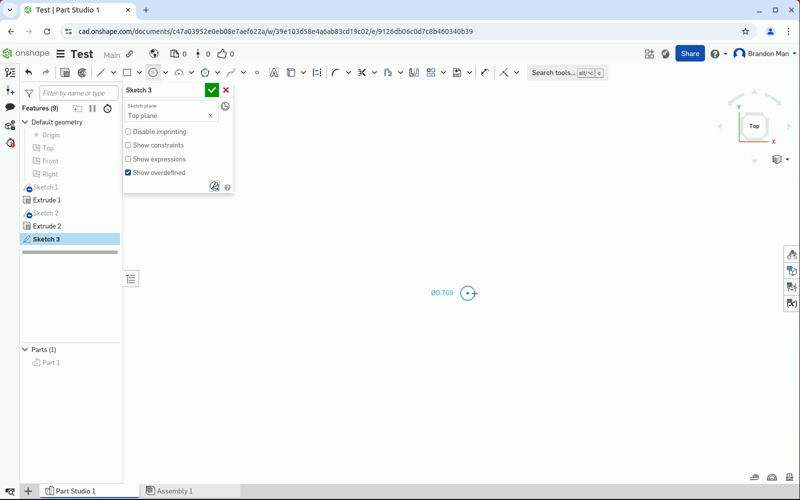
scroll(6)
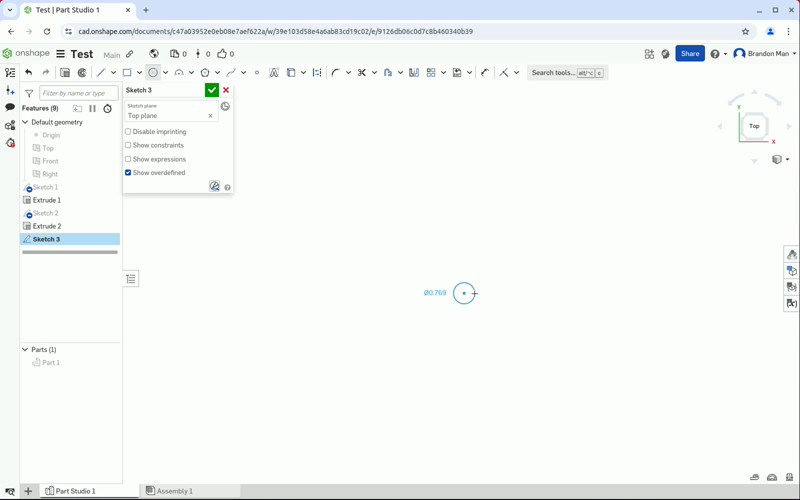
scroll(6)
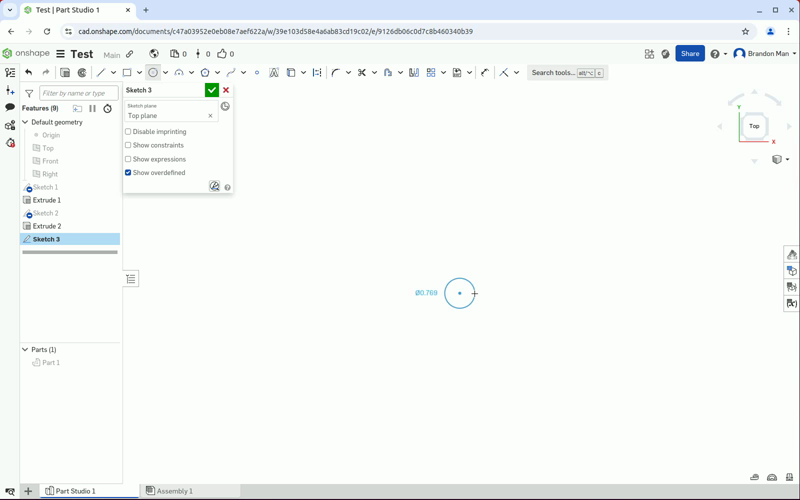
scroll(6)
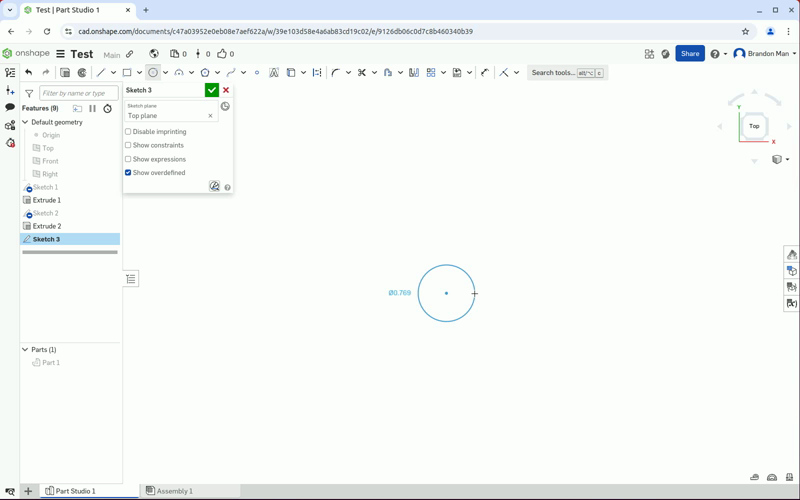
click(474, 293)
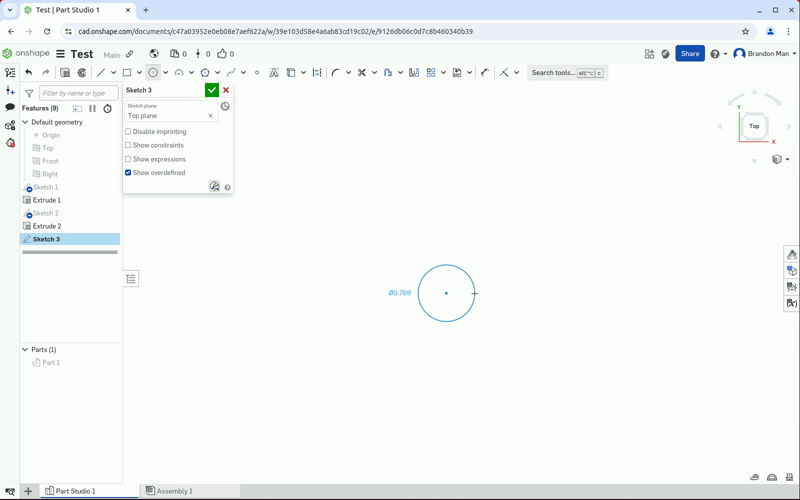
scroll(-6)
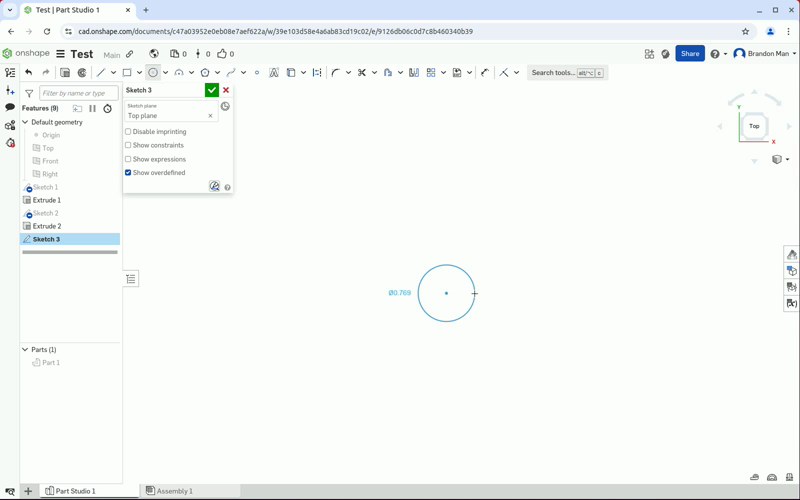
scroll(-6)
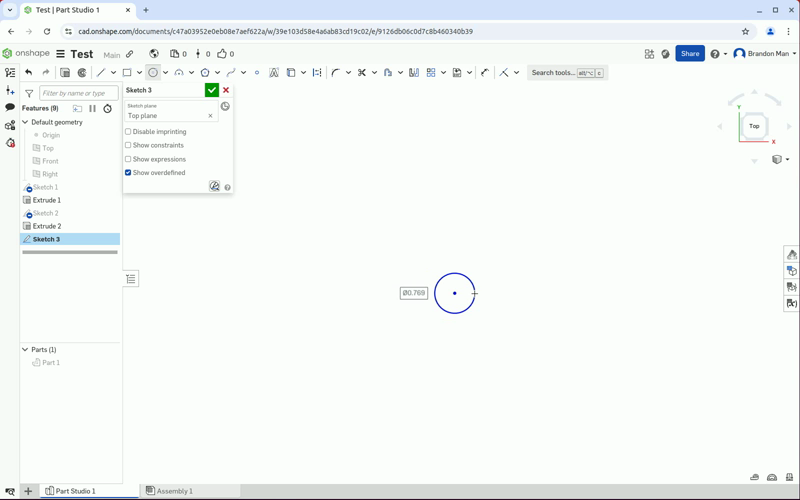
scroll(-6)
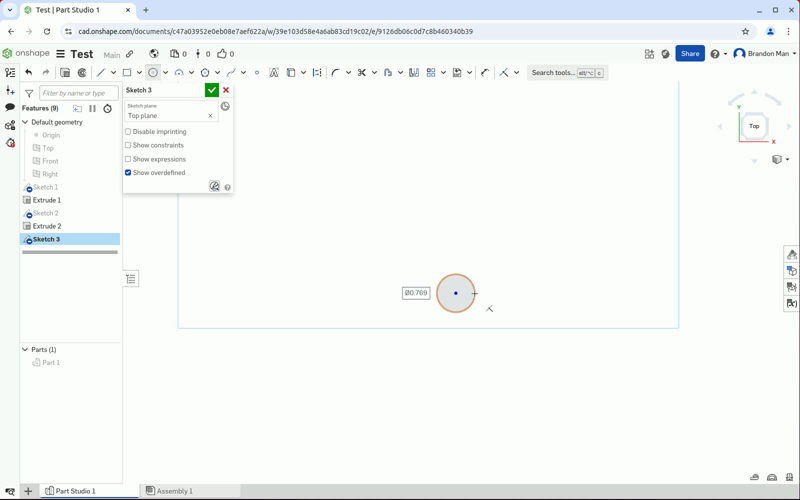
scroll(-6)
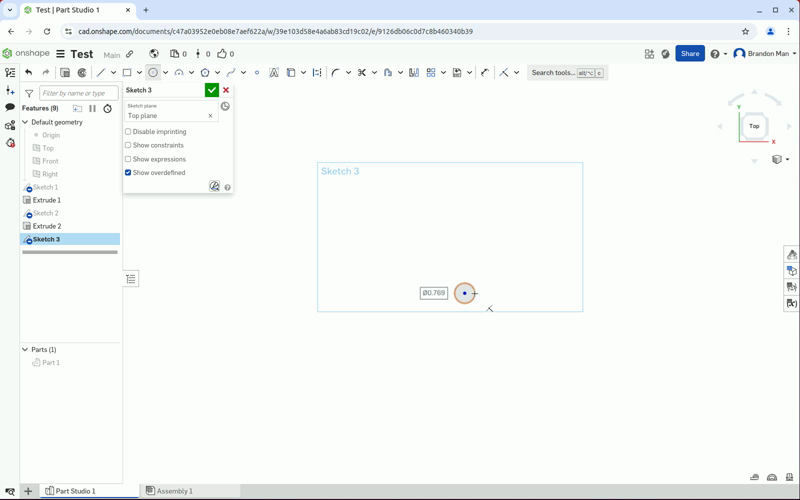
scroll(-6)
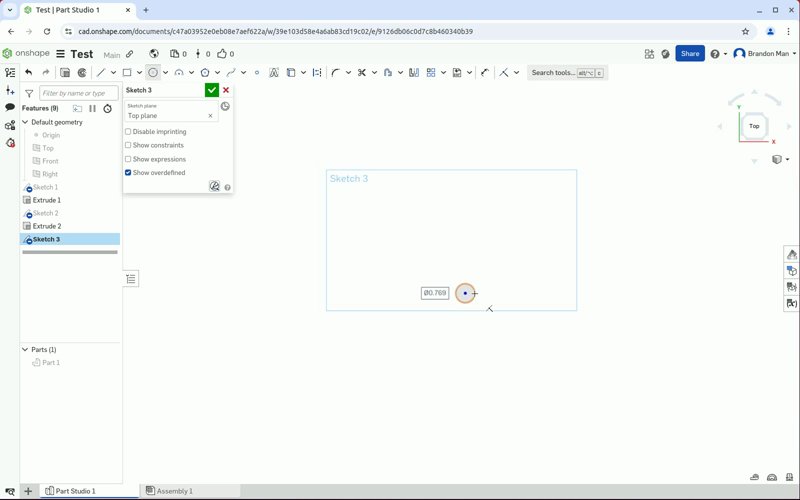
scroll(-6)
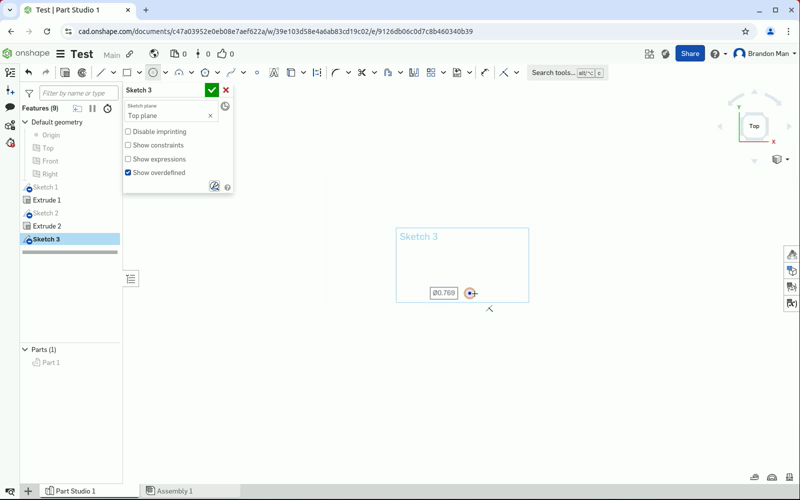
scroll(-6)
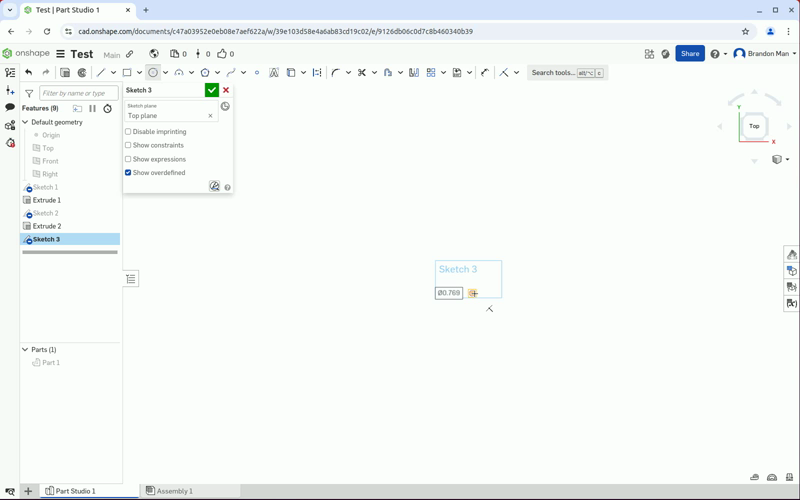
key(esc)
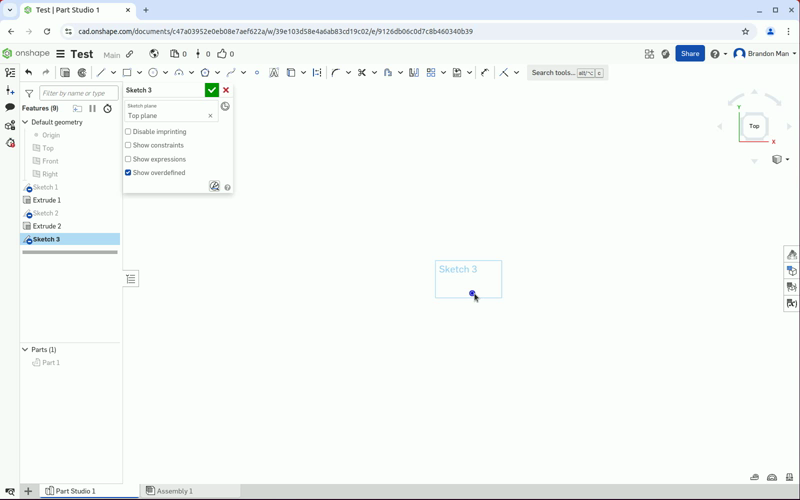
mouse_move(470, 293)
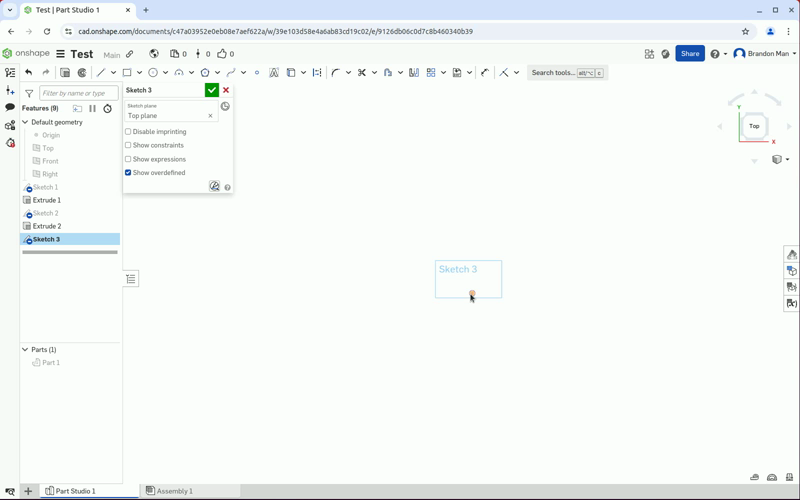
scroll(6)
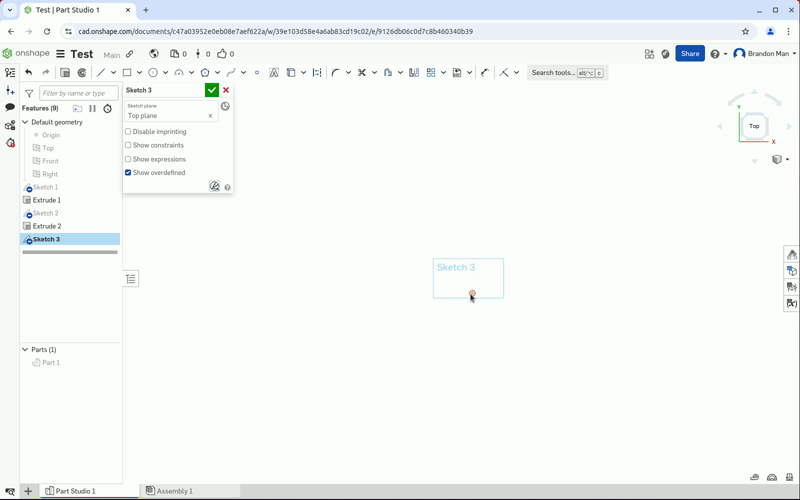
scroll(6)
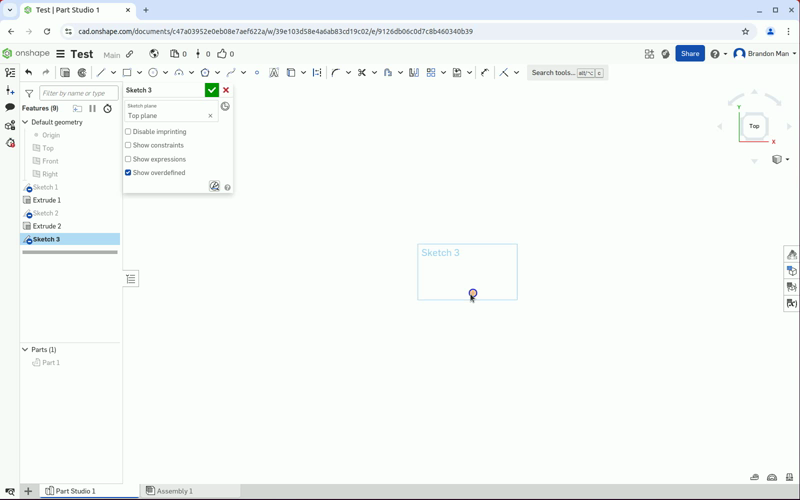
scroll(6)
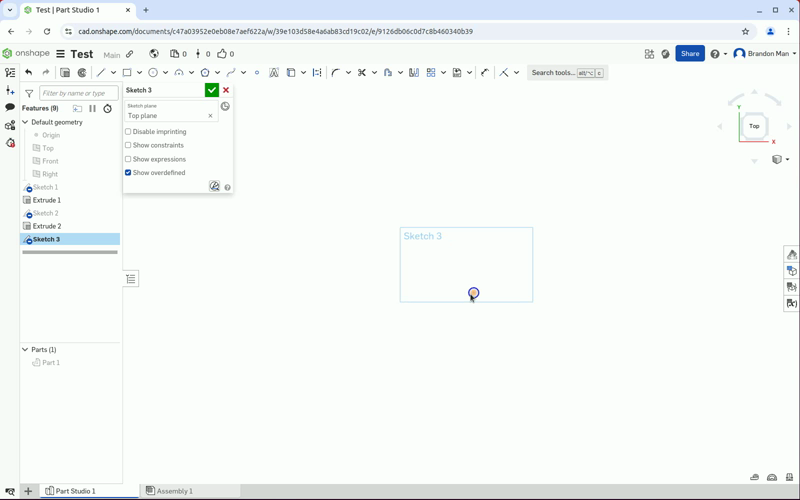
scroll(6)
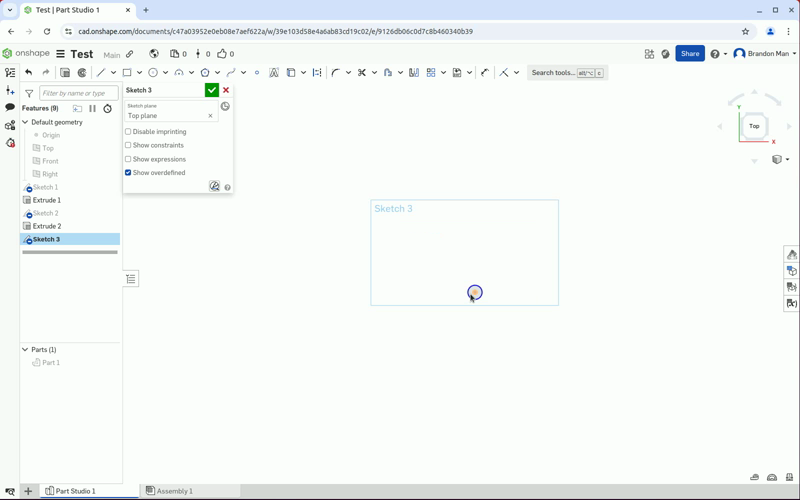
scroll(6)
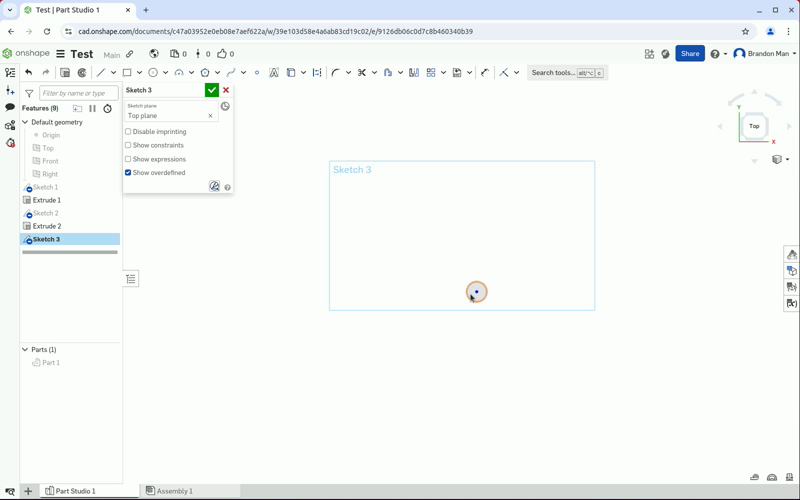
scroll(6)
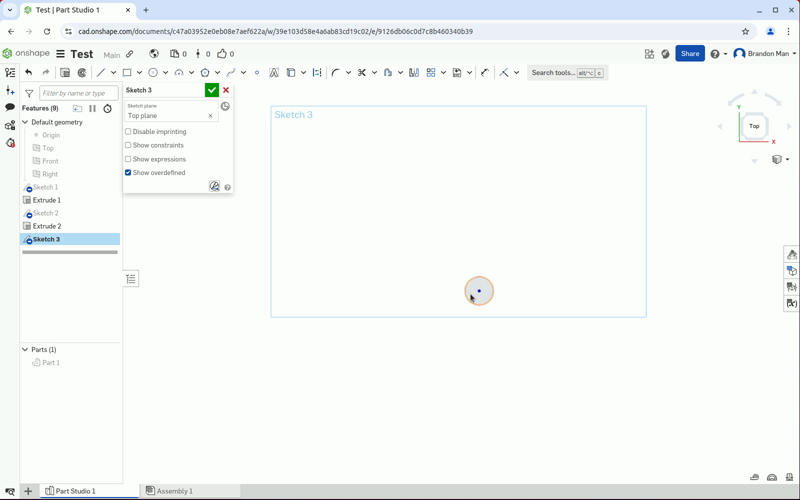
scroll(6)
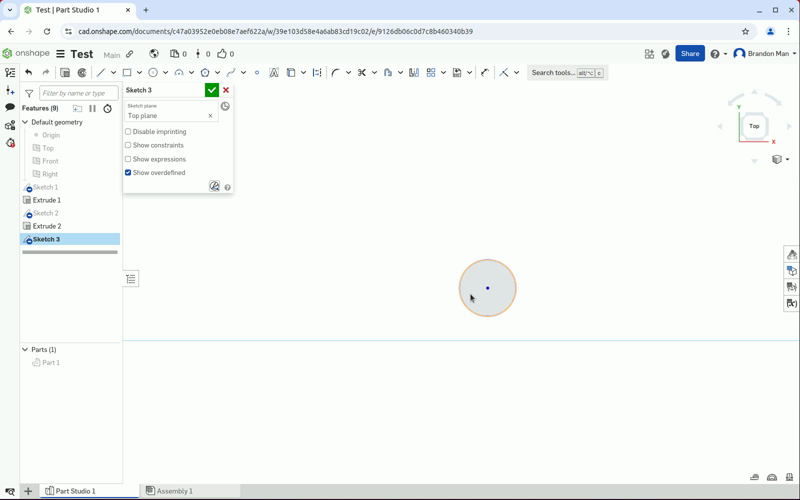
click(470, 293)
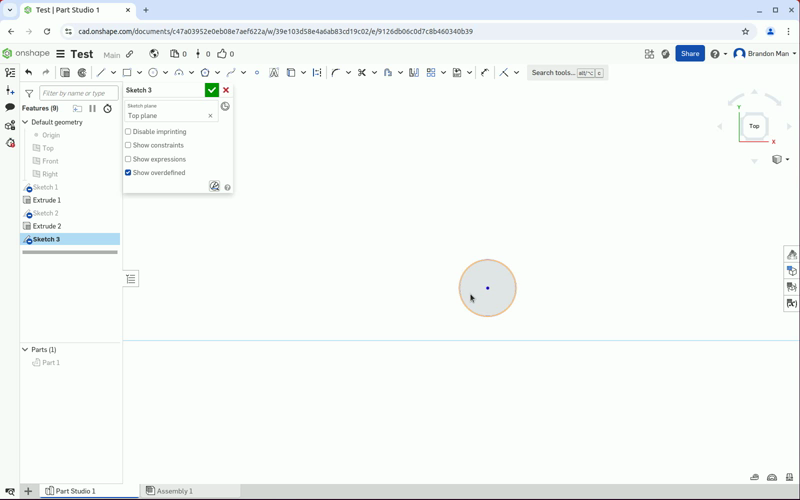
scroll(-6)
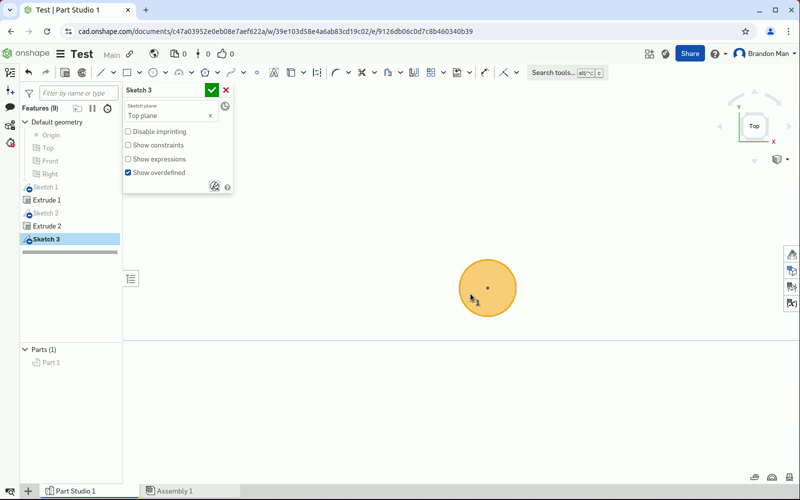
scroll(-6)
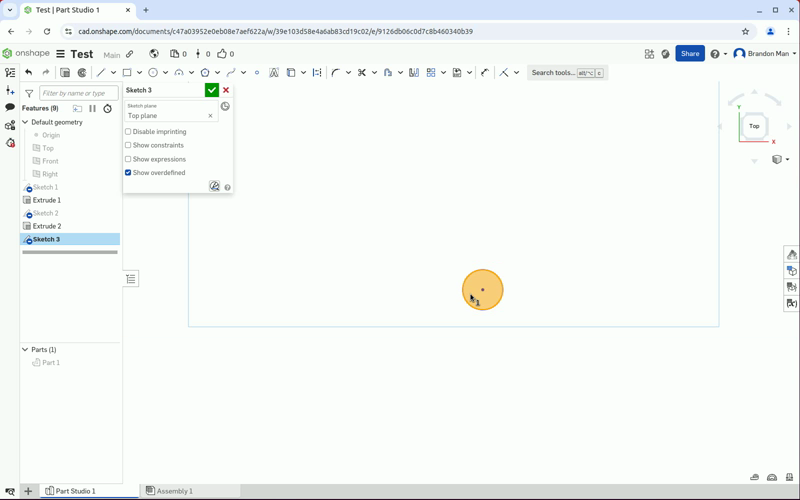
scroll(-6)
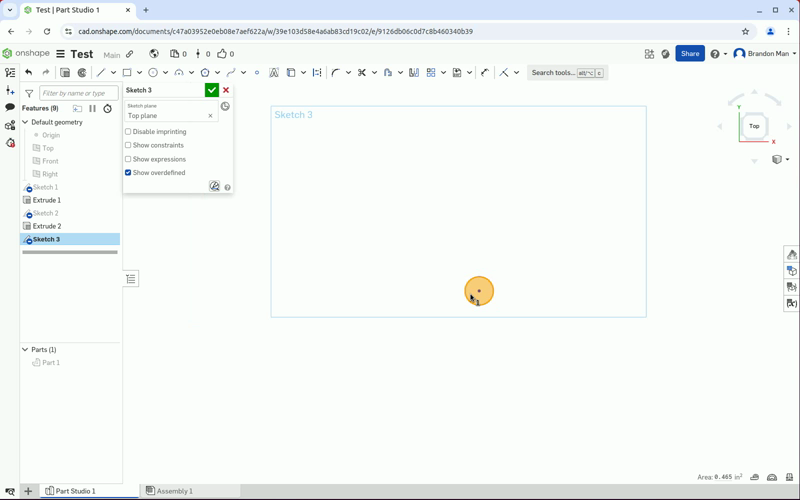
scroll(-6)
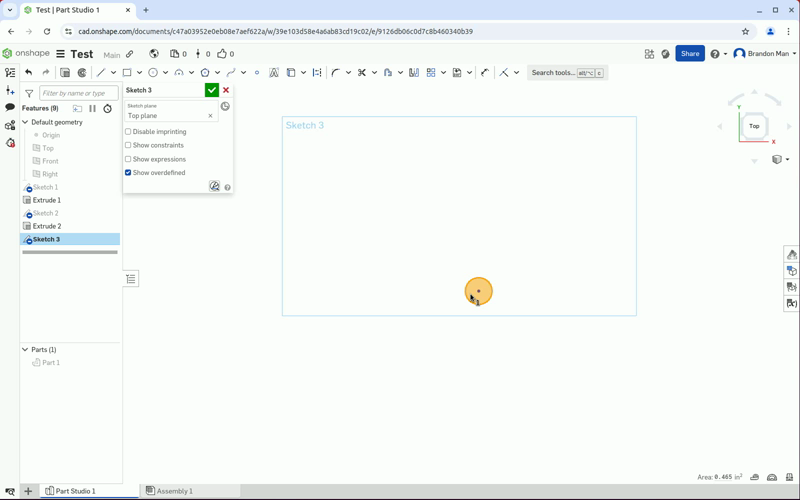
scroll(-6)
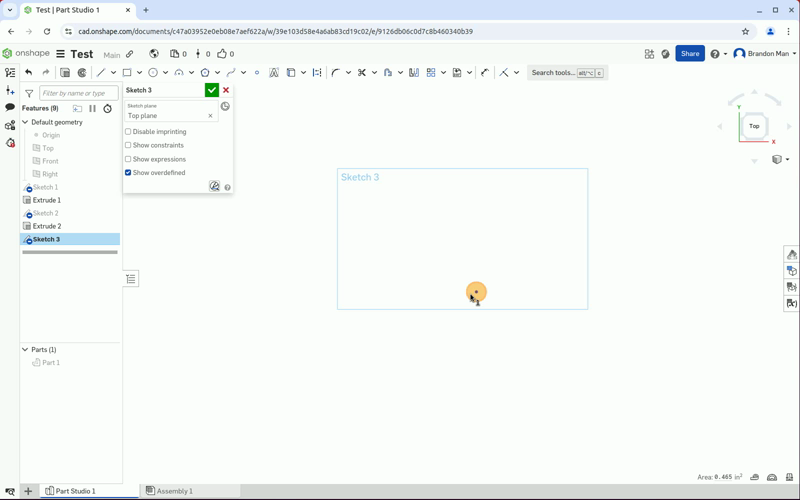
scroll(-6)
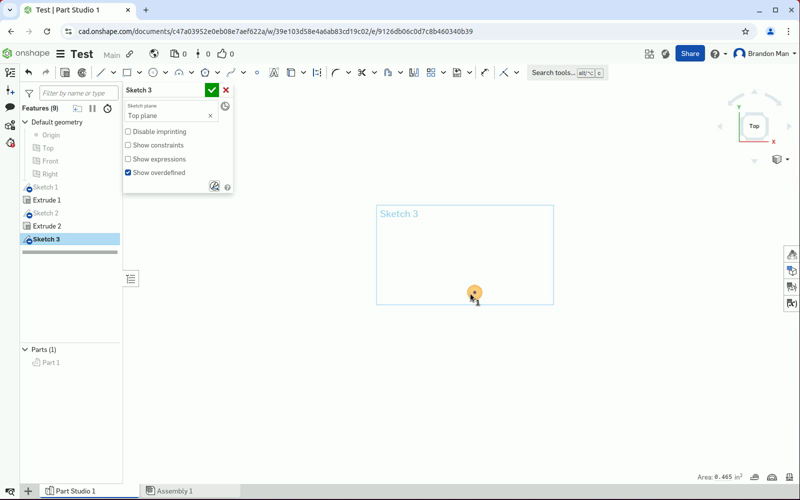
scroll(-6)
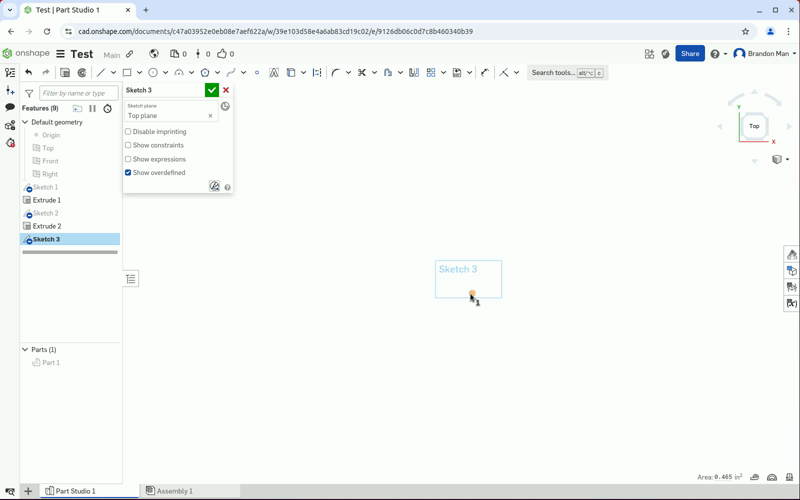
mouse_move(73, 352)
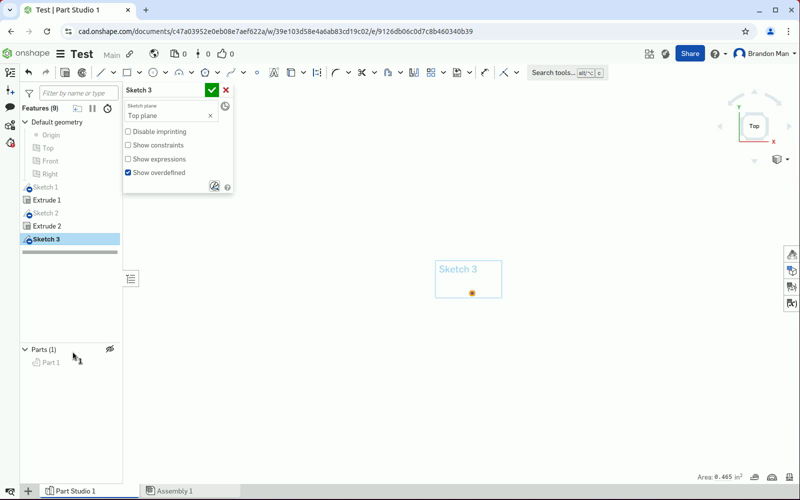
key(shift+y)
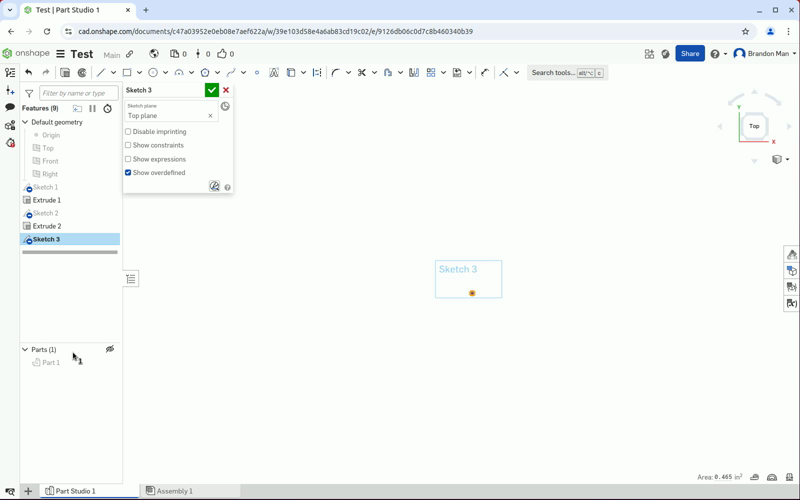
key(shift+e)
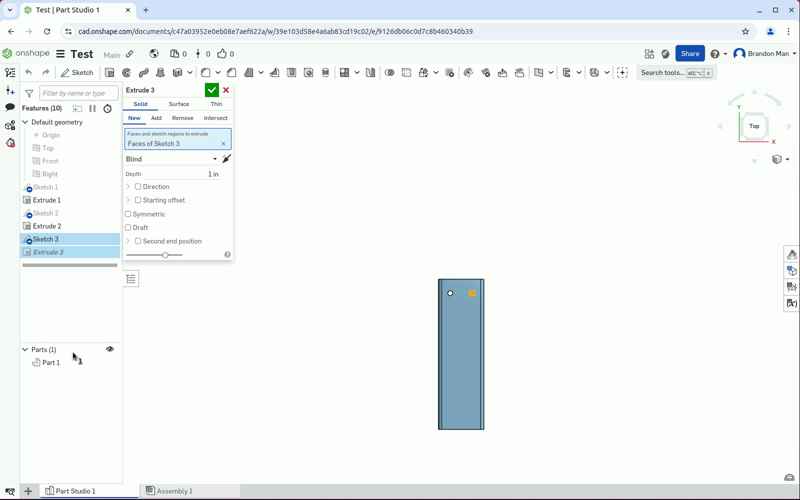
mouse_move(143, 106)
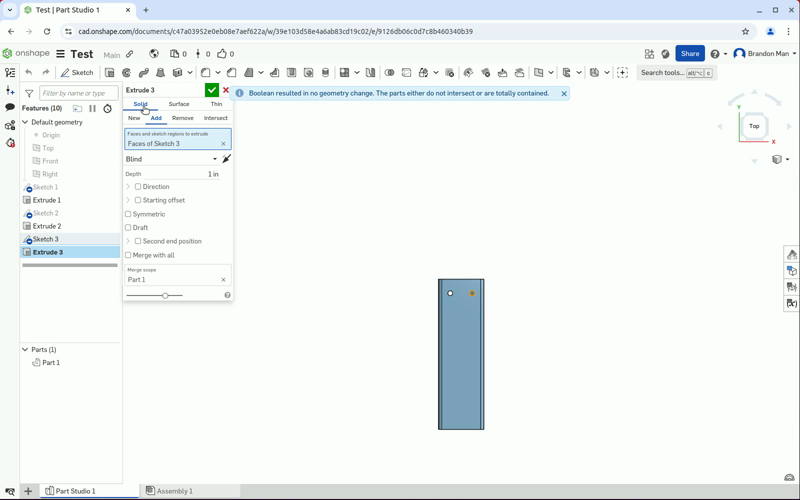
click(143, 106)
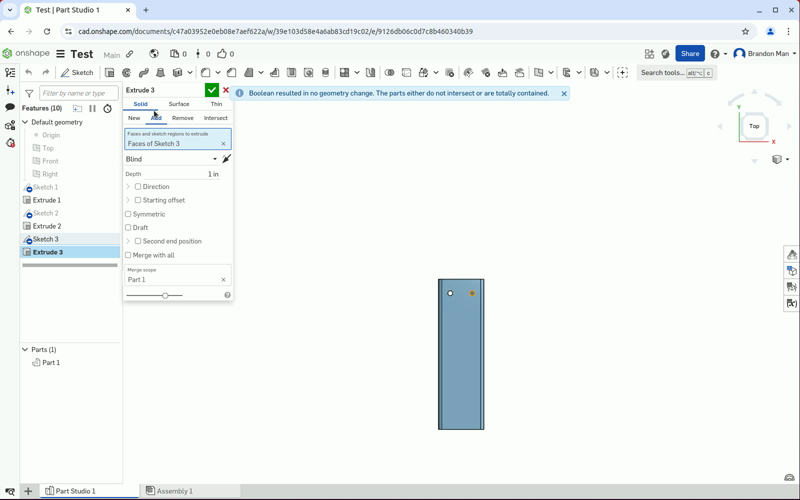
mouse_move(186, 120)
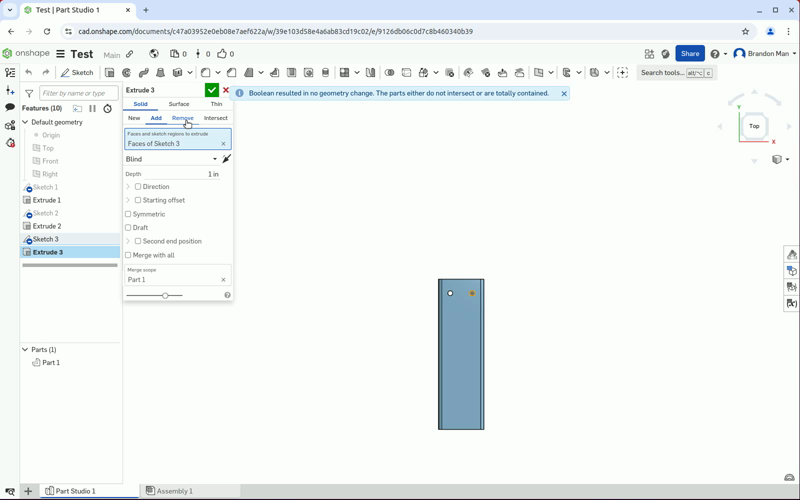
click(186, 120)
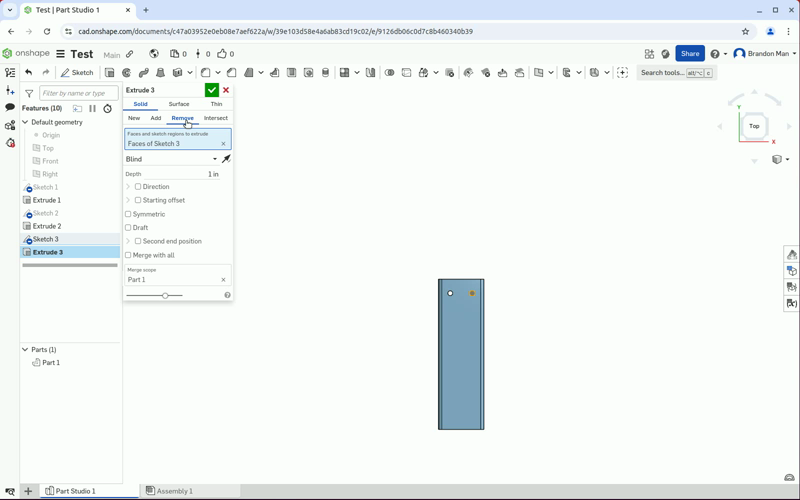
key(tab, 4)
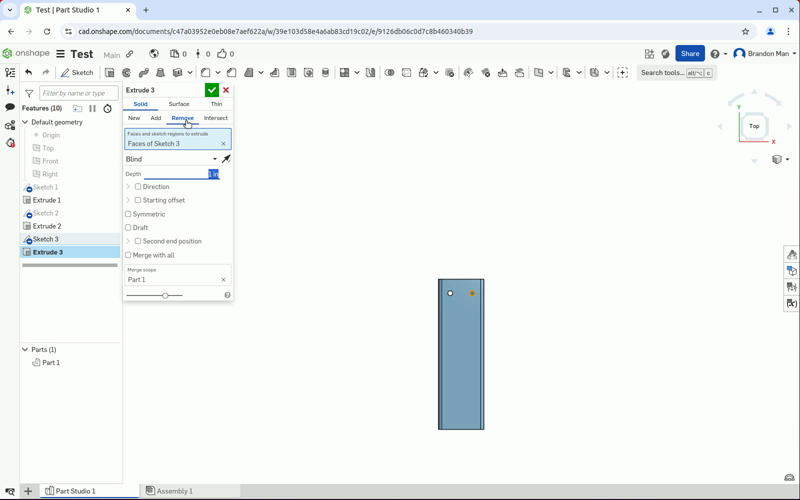
text(6.74)
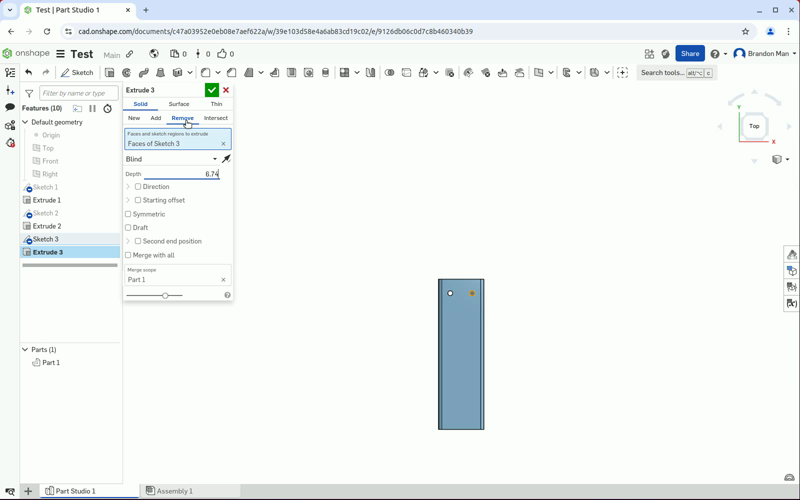
key(tab, 3)
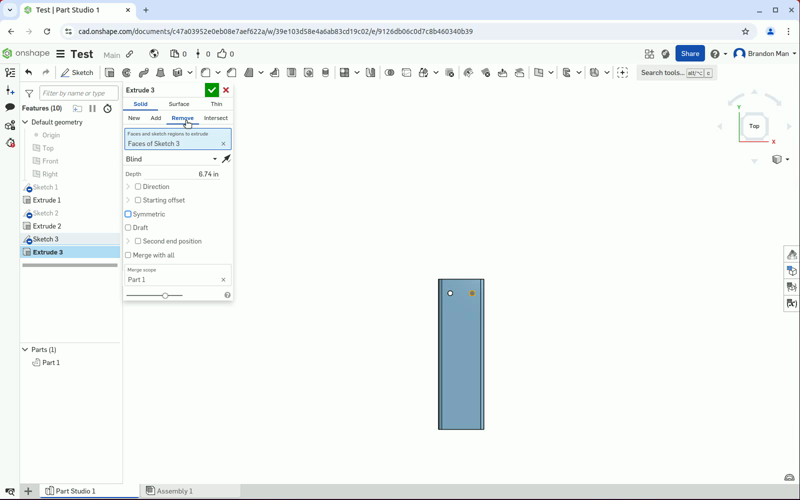
key(space)
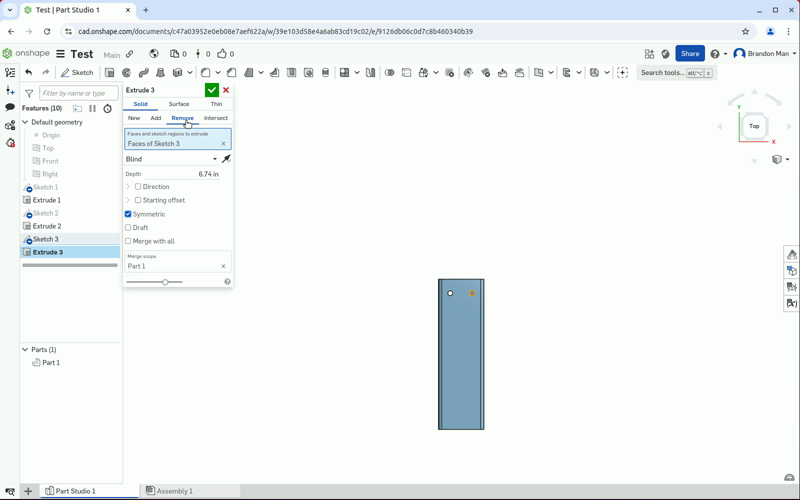
key(tab, 2)
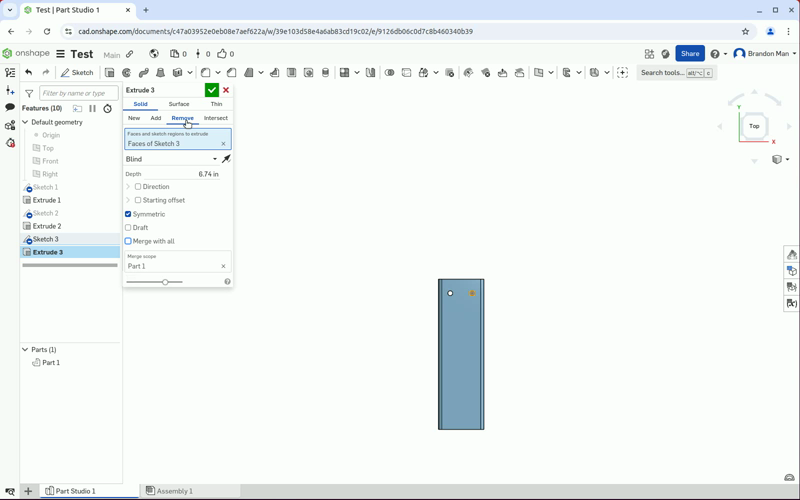
key(space)
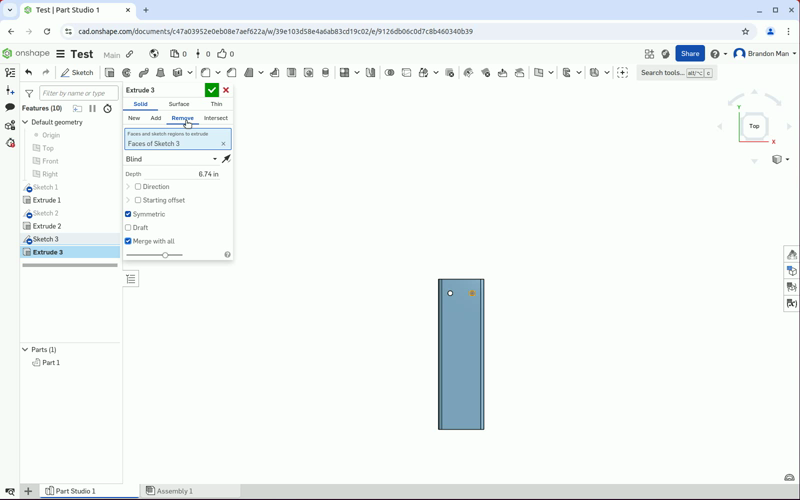
key(enter)
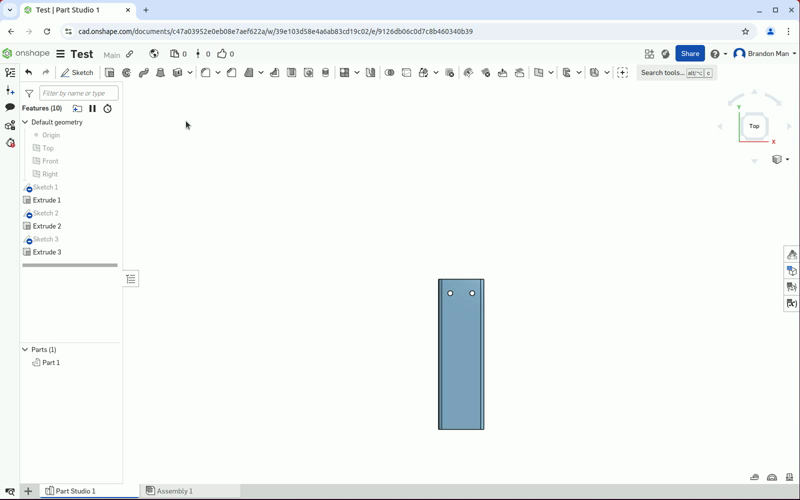
key(shift+h)
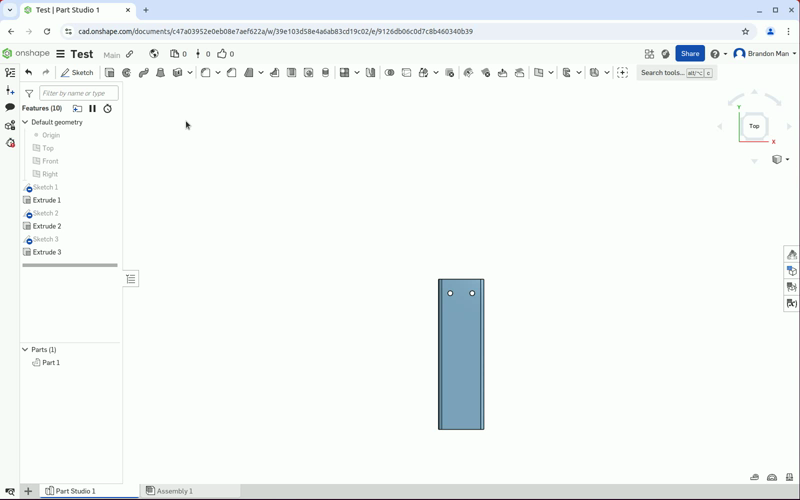
key(shift+h)
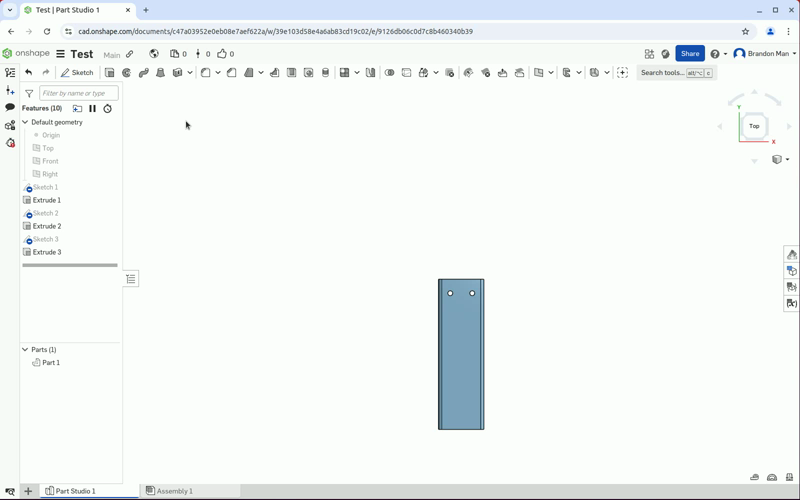
mouse_move(73, 189)
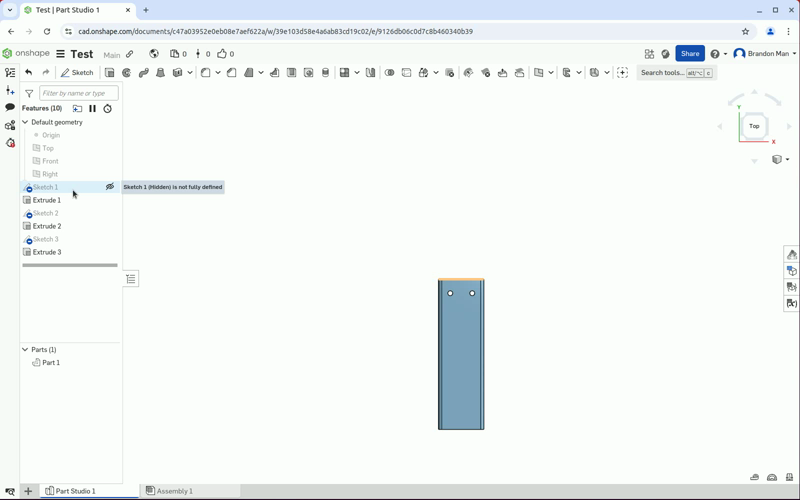
click(73, 189)
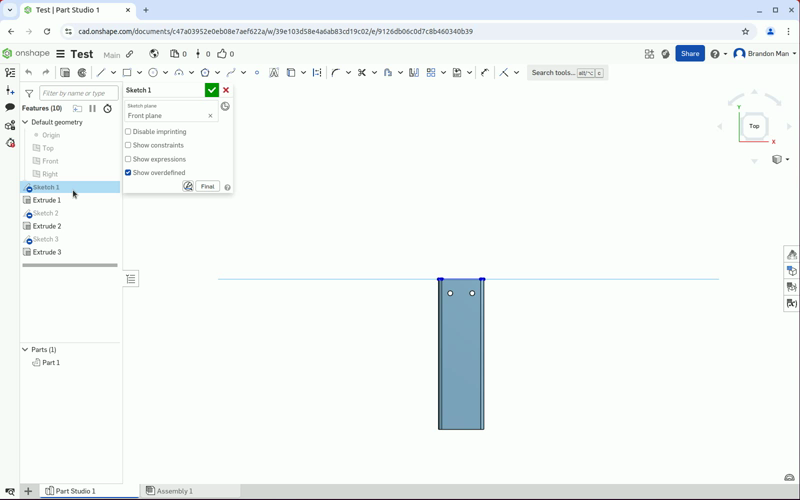
mouse_move(229, 92)
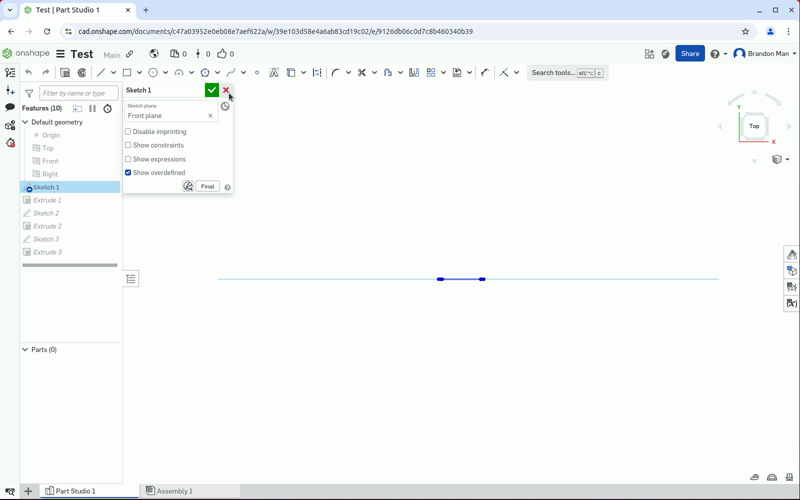
click(229, 92)
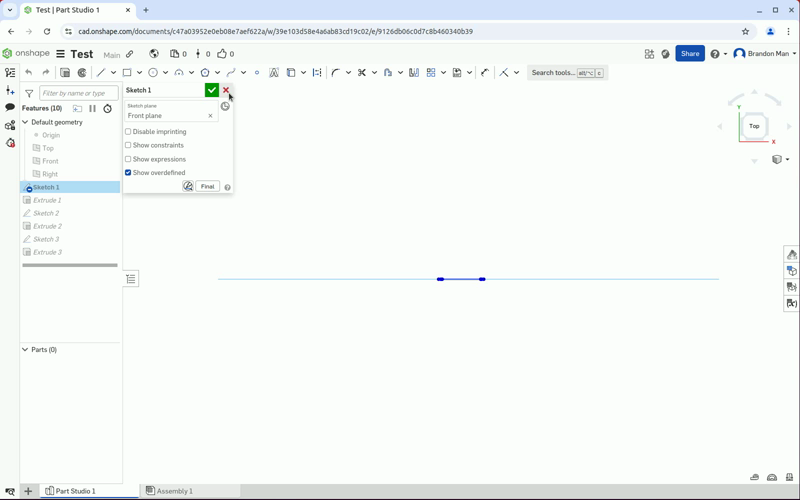
key(shift+s)
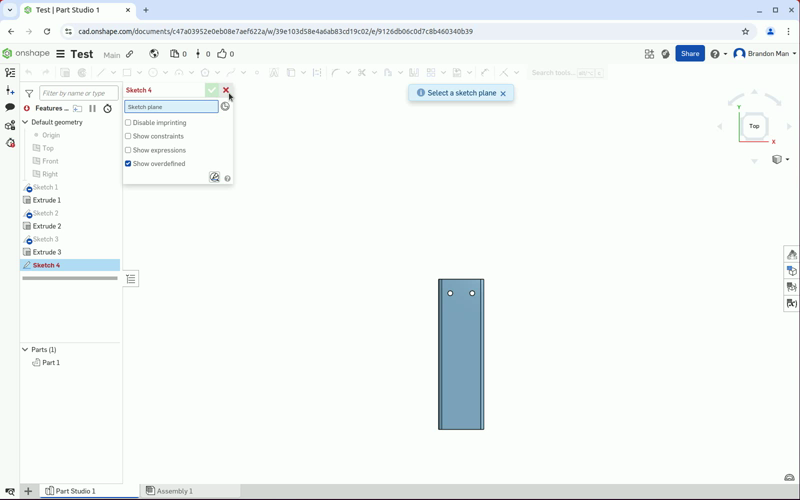
mouse_move(73, 150)
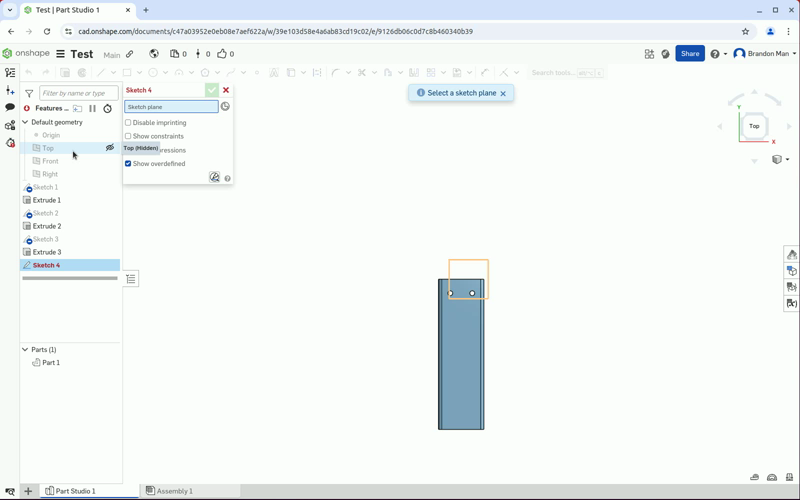
click(73, 150)
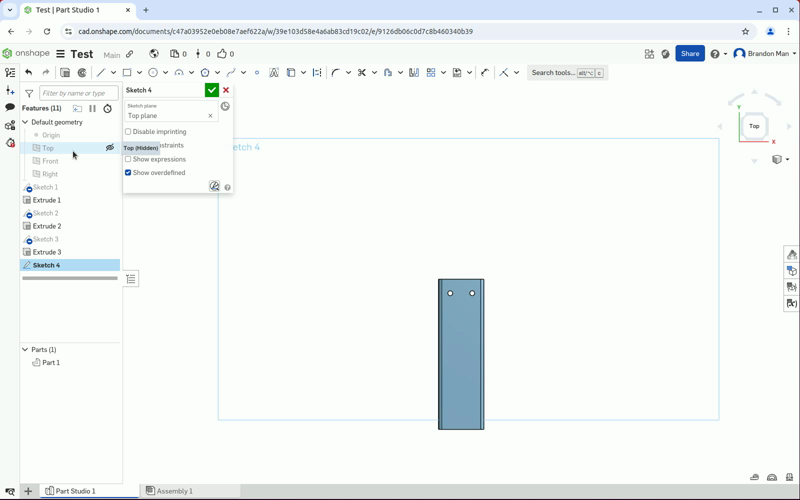
mouse_move(73, 352)
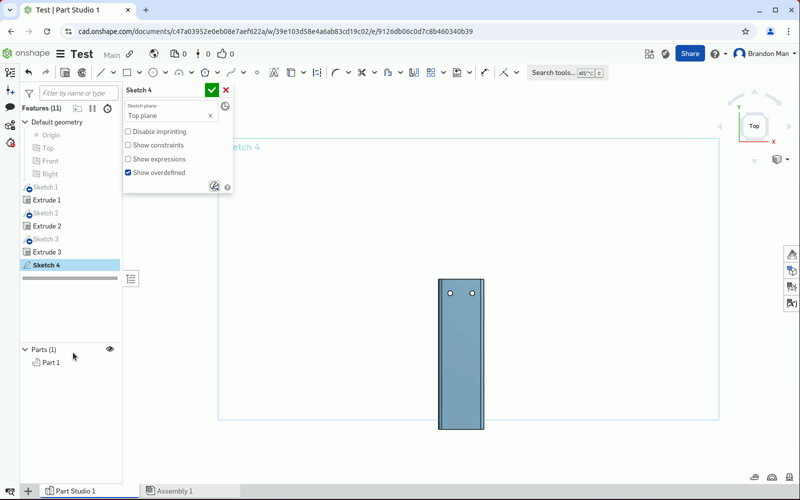
key(y)
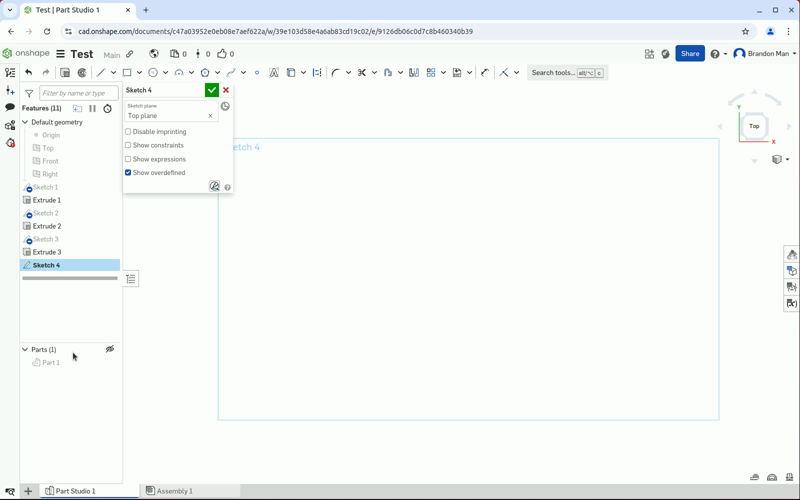
key(c)
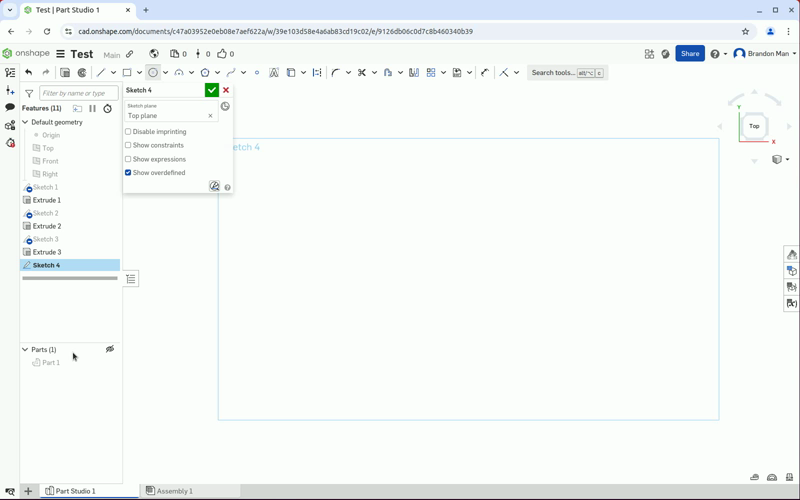
key_down(shift)
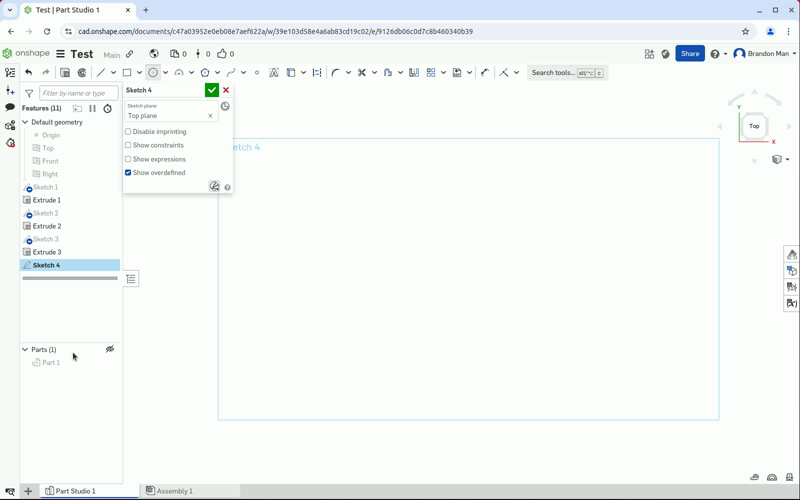
mouse_move(472, 384)
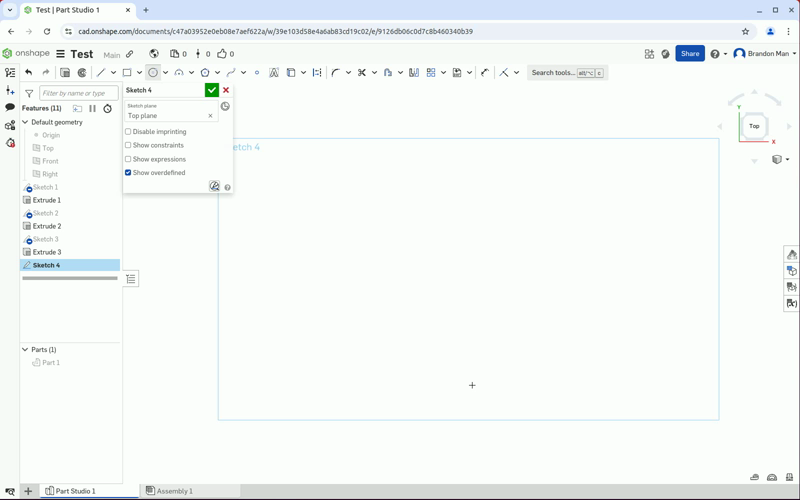
click(472, 384)
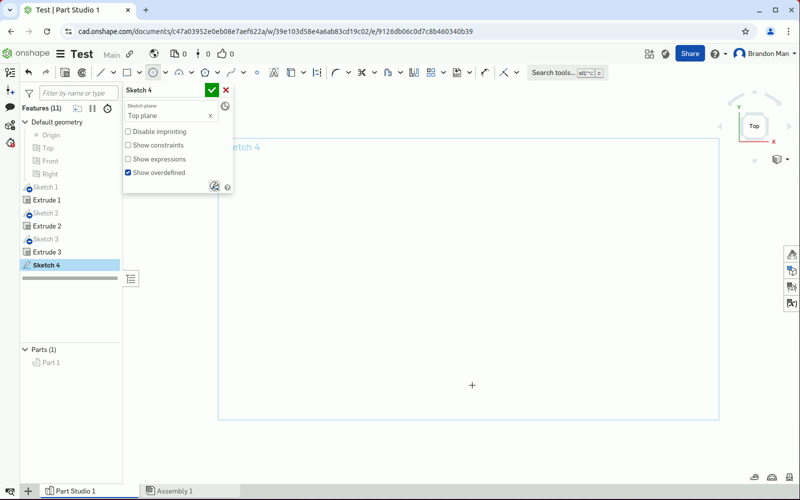
key_up(shift)
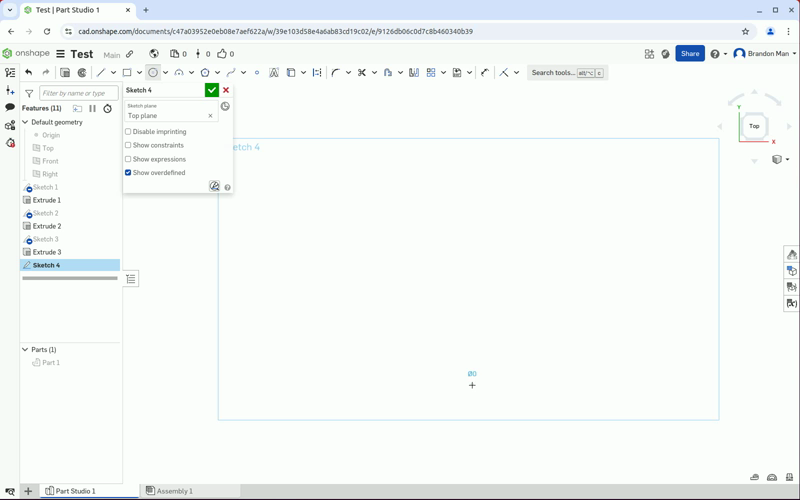
mouse_move(474, 384)
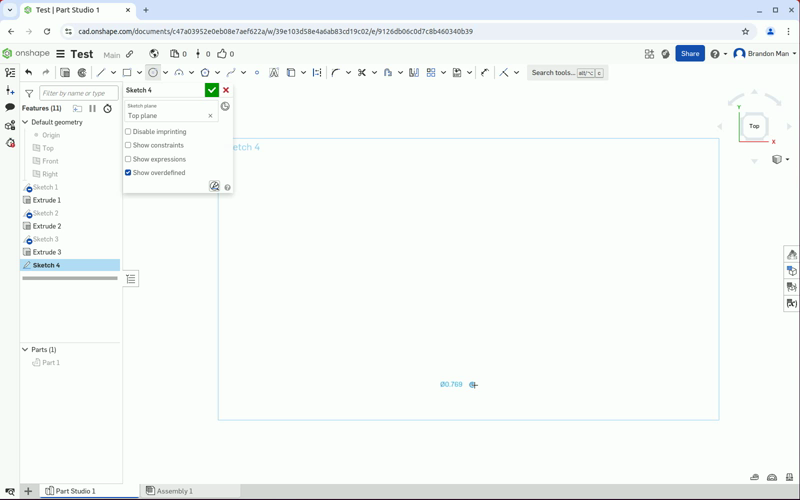
scroll(6)
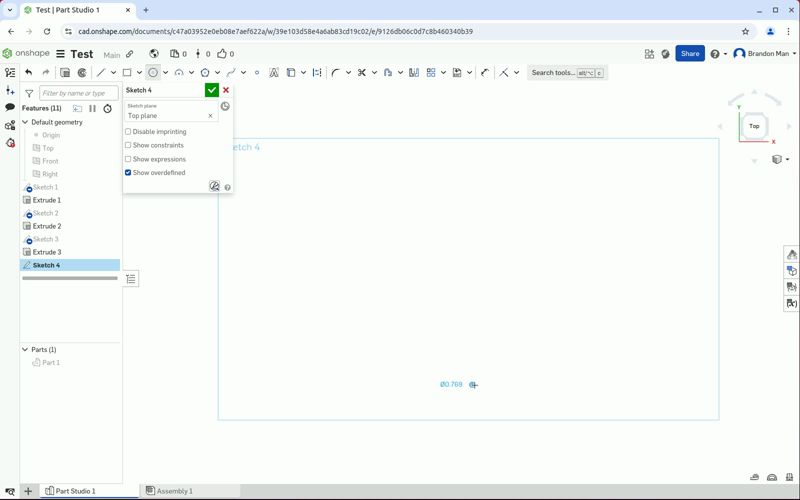
scroll(6)
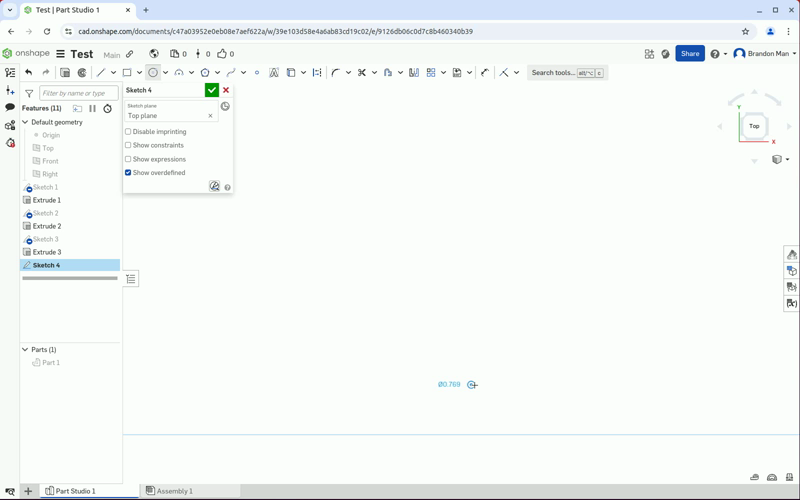
scroll(6)
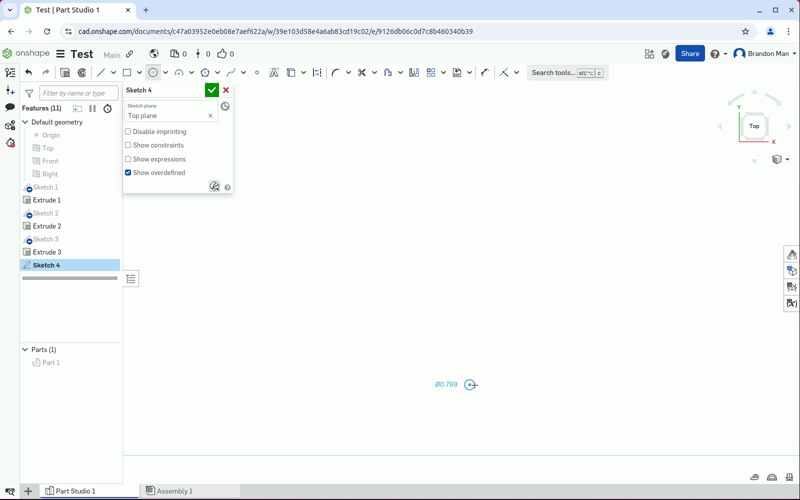
scroll(6)
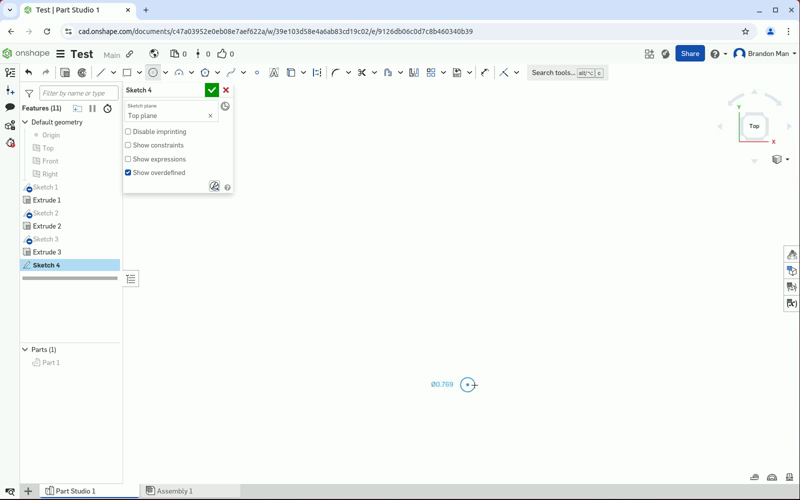
scroll(6)
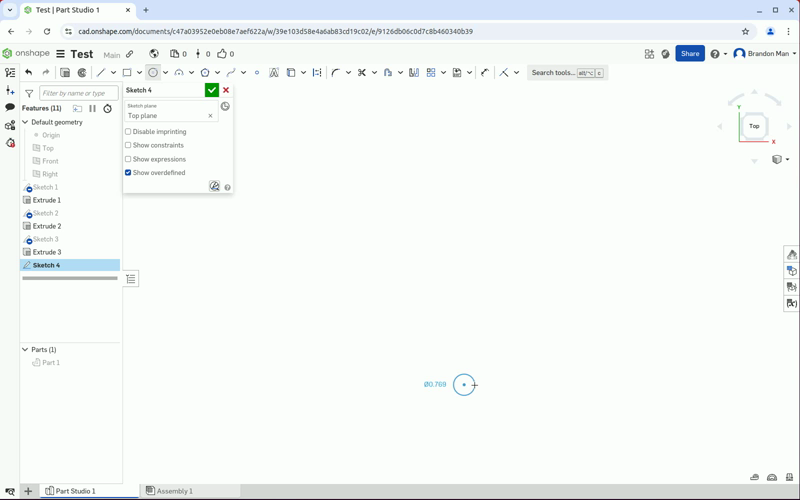
scroll(6)
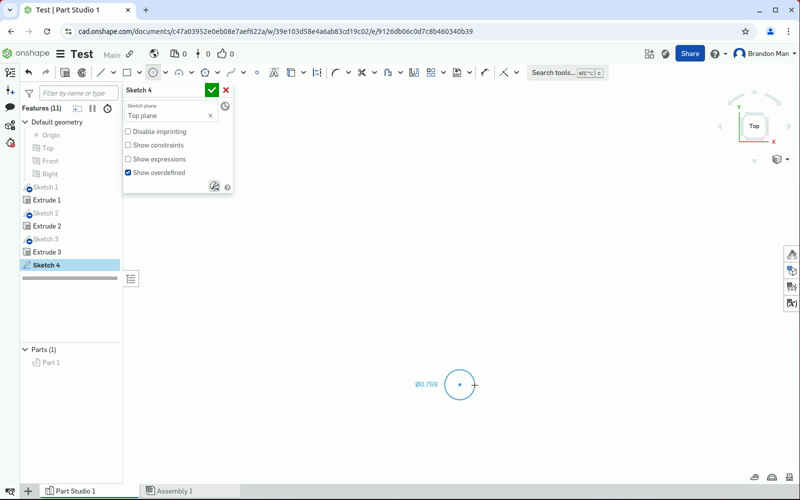
scroll(6)
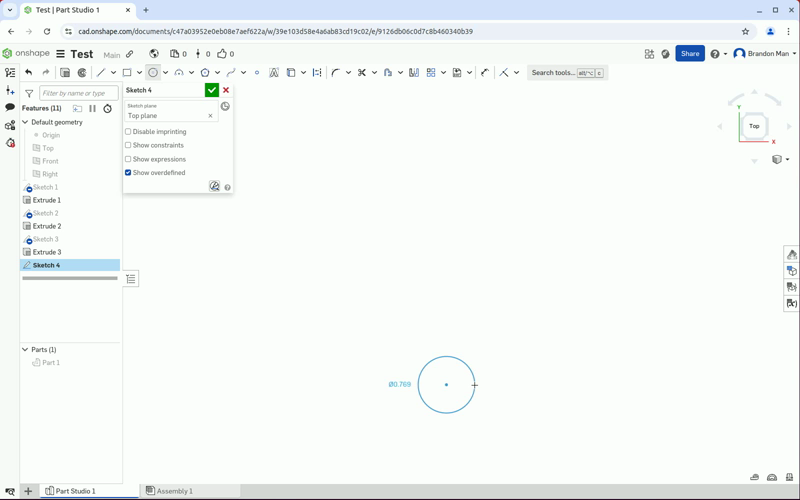
click(474, 384)
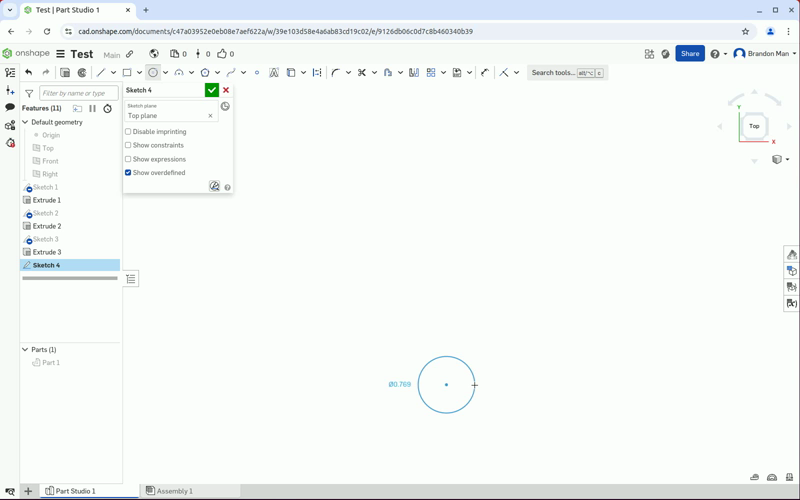
scroll(-6)
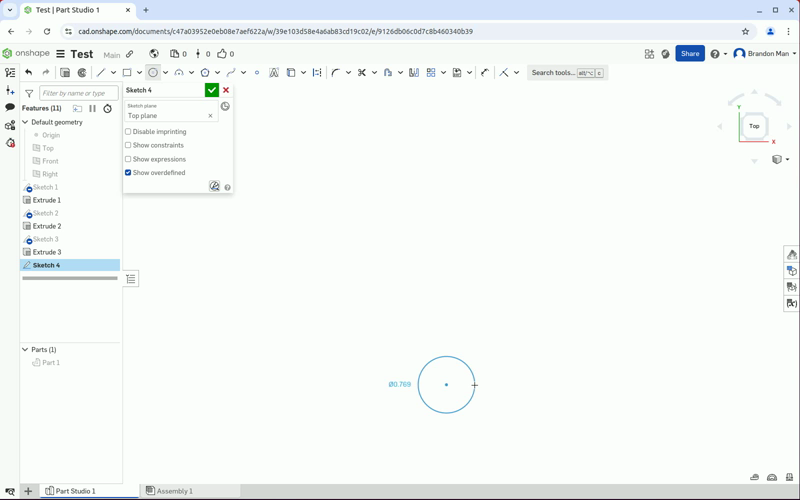
scroll(-6)
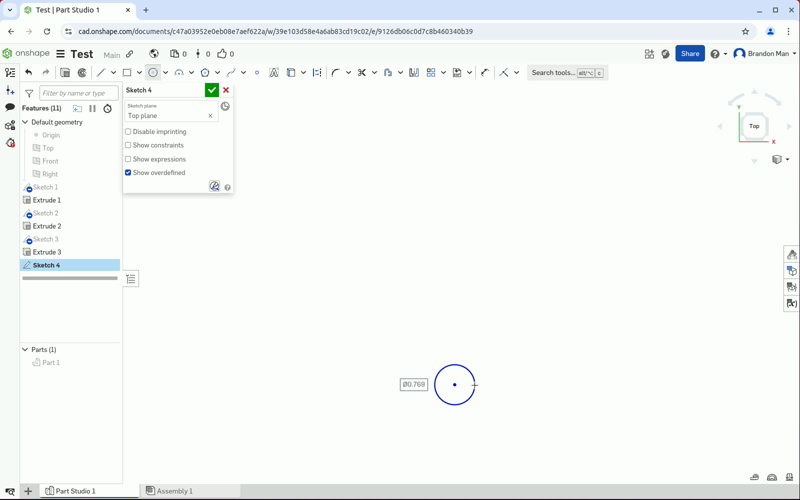
scroll(-6)
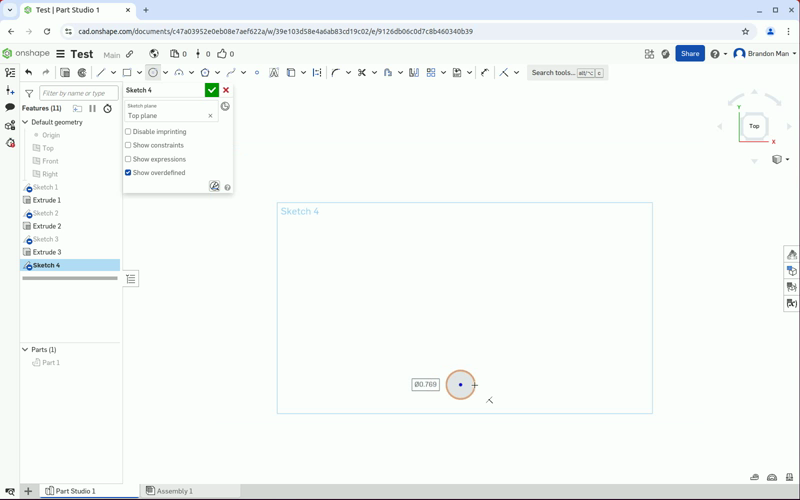
scroll(-6)
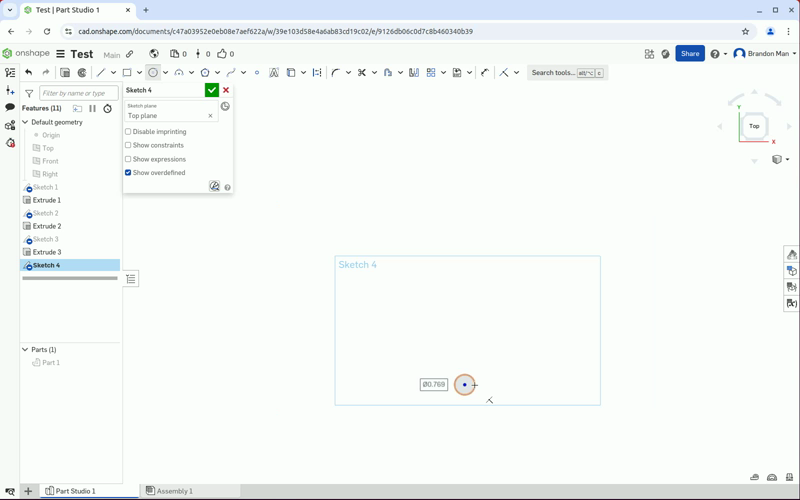
scroll(-6)
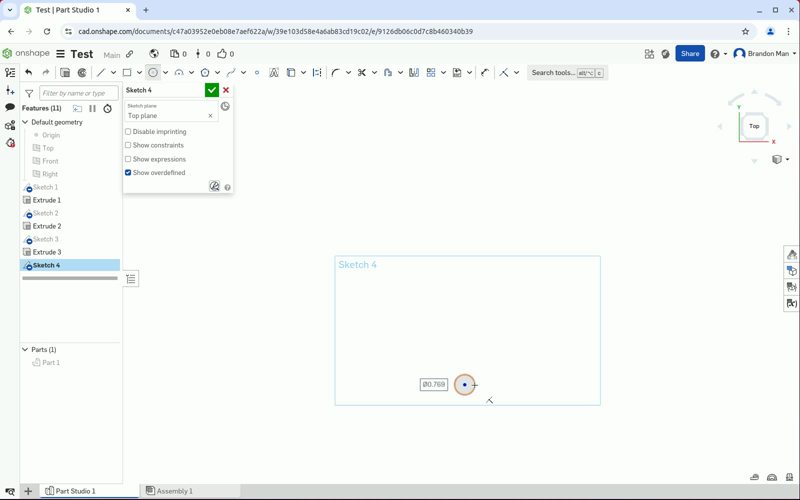
scroll(-6)
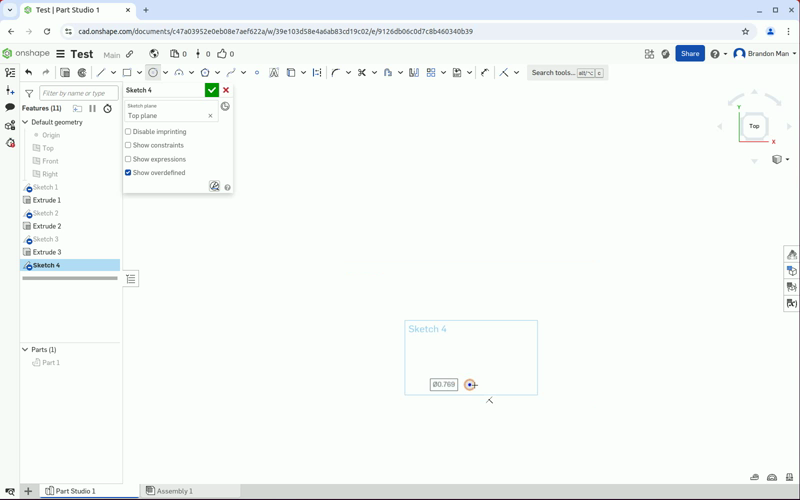
scroll(-6)
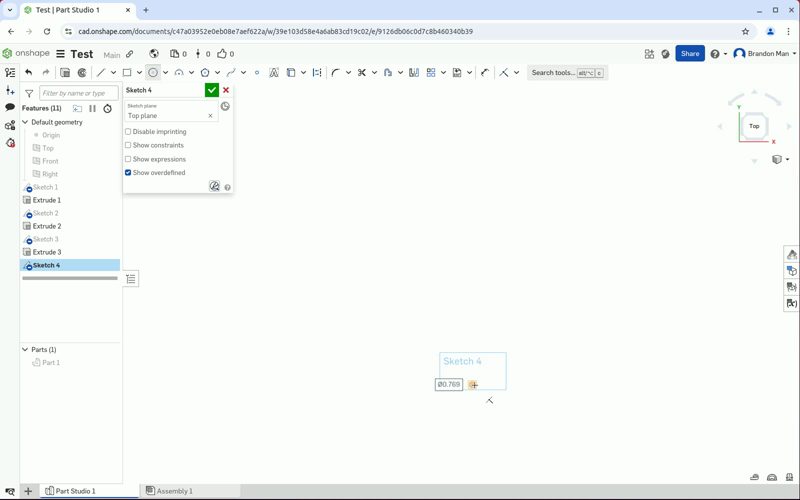
key(esc)
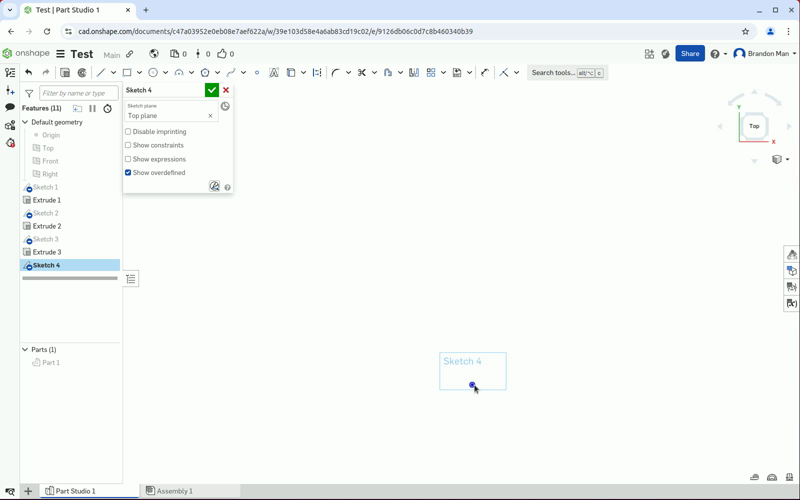
mouse_move(470, 385)
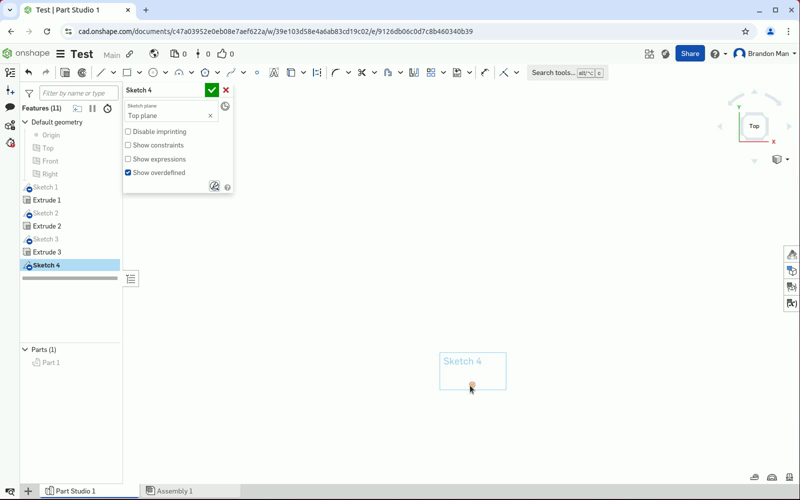
scroll(6)
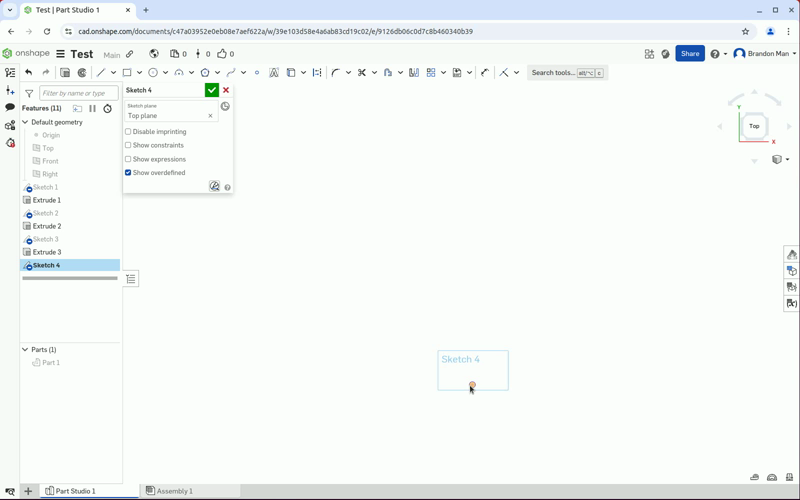
scroll(6)
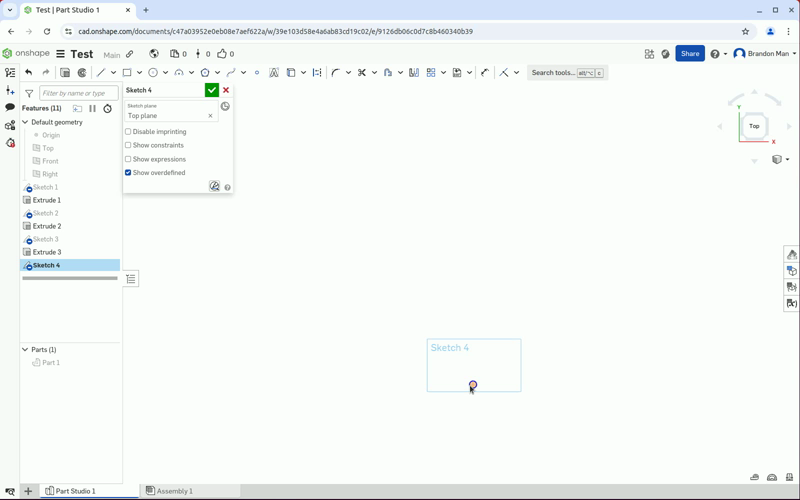
scroll(6)
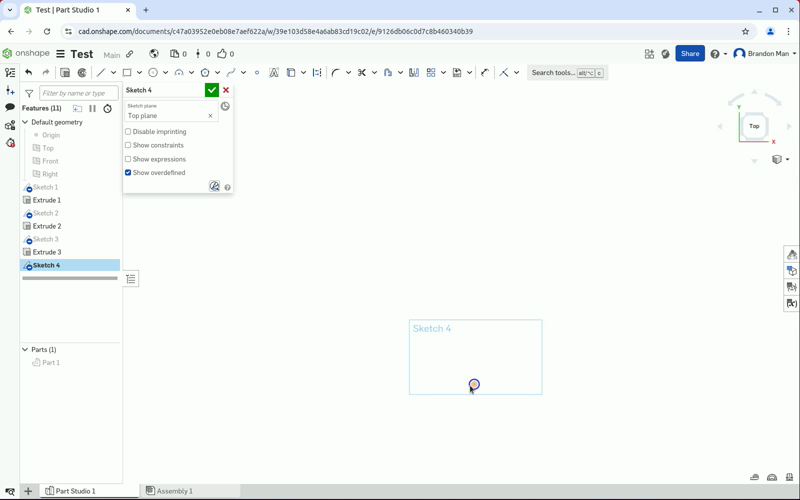
scroll(6)
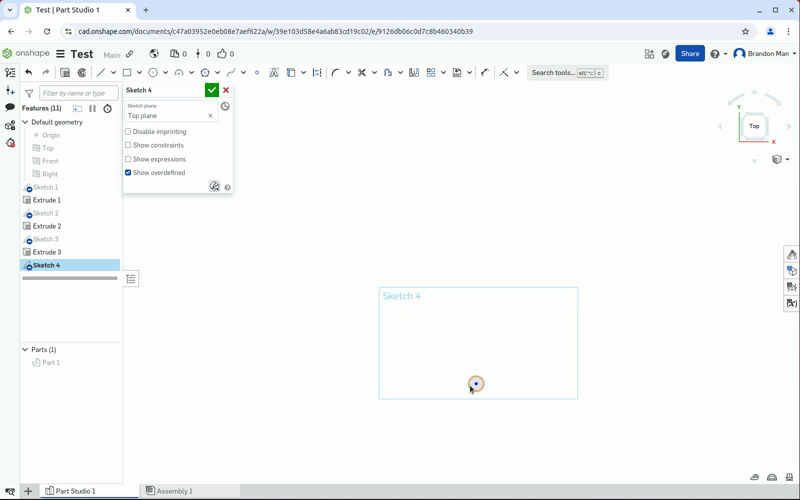
scroll(6)
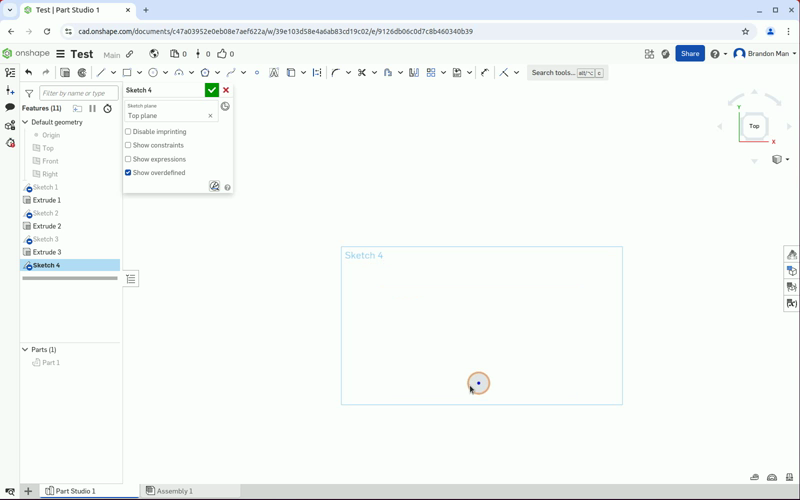
scroll(6)
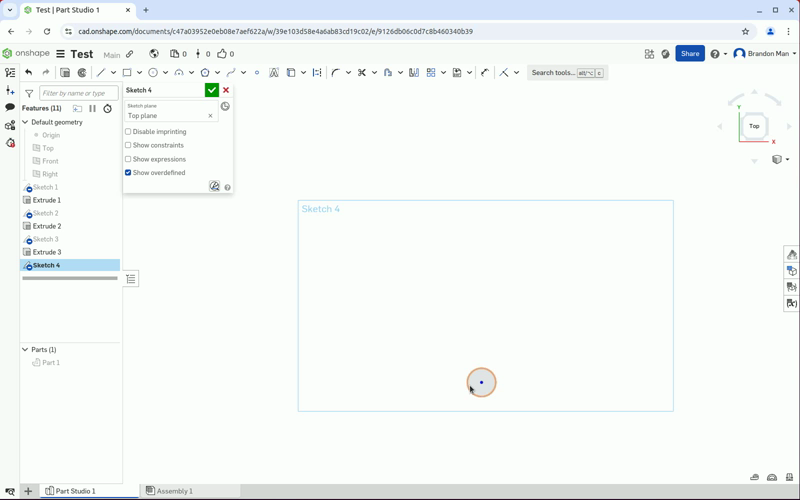
scroll(6)
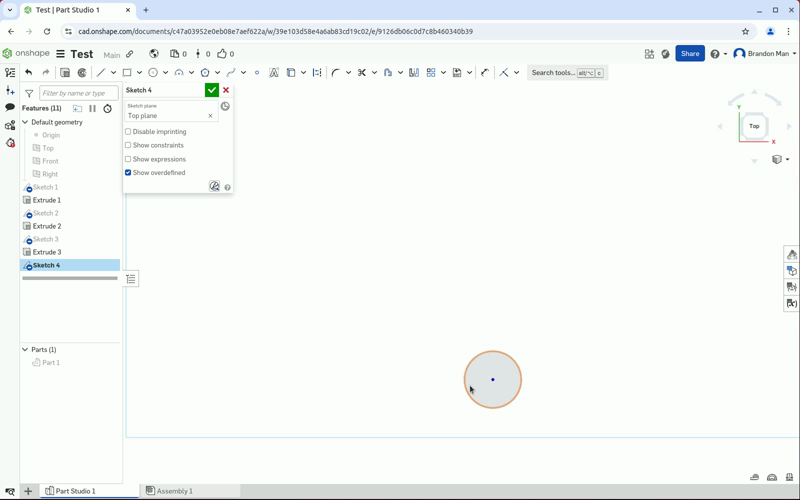
click(470, 385)
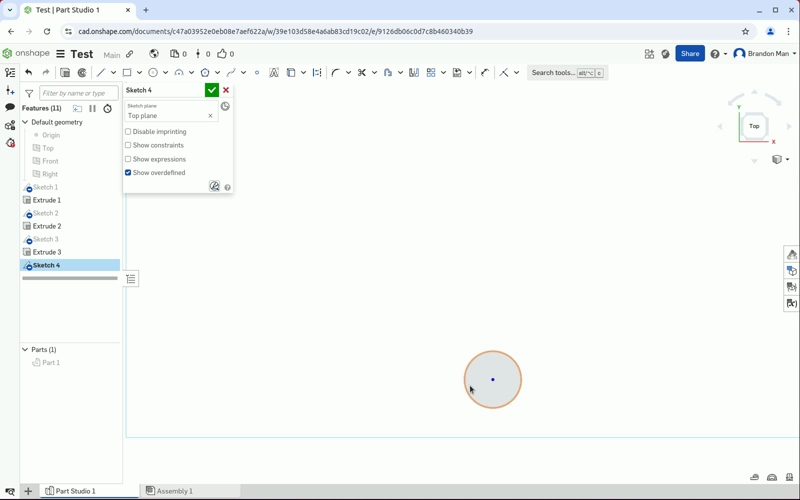
scroll(-6)
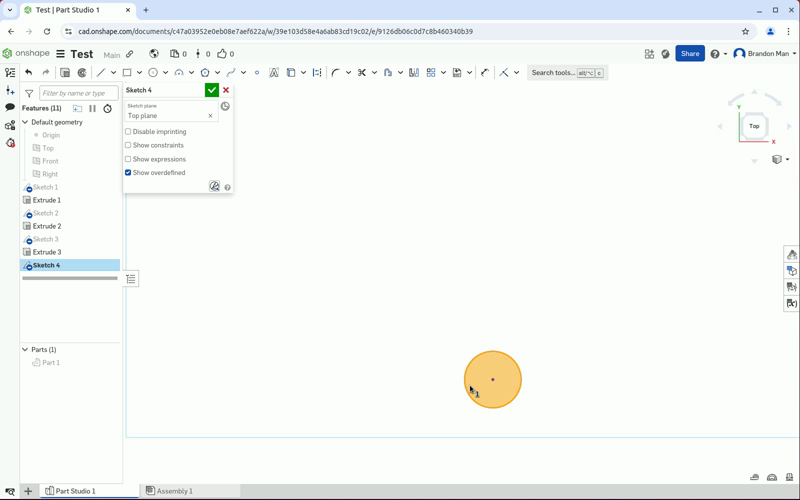
scroll(-6)
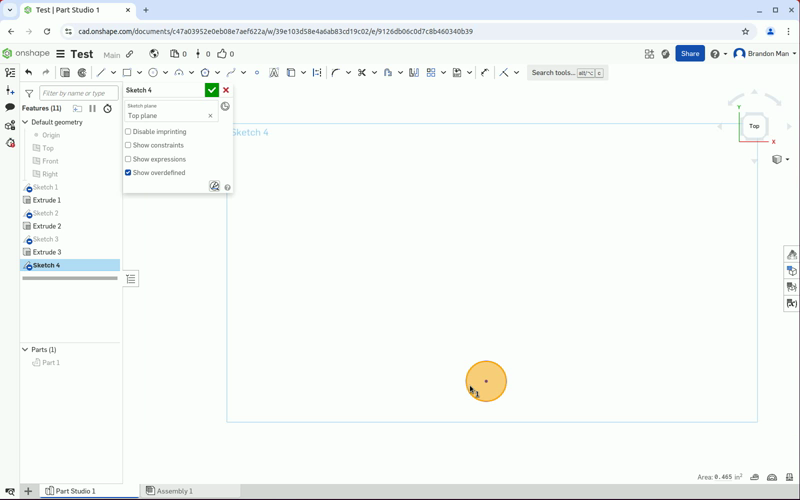
scroll(-6)
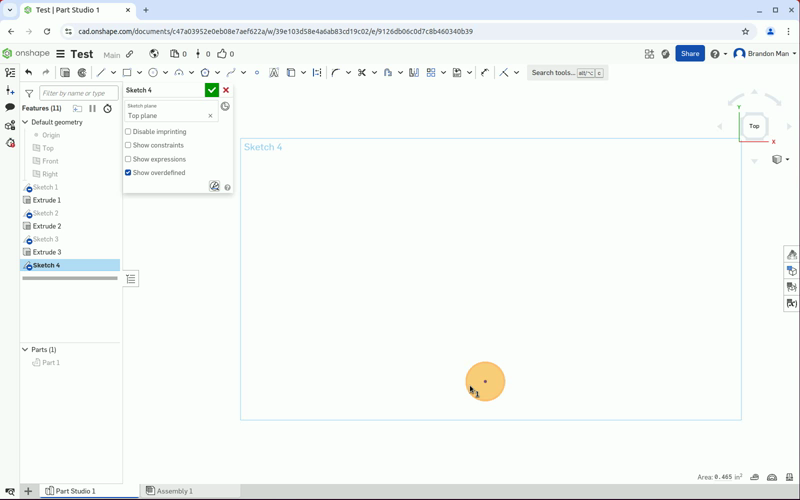
scroll(-6)
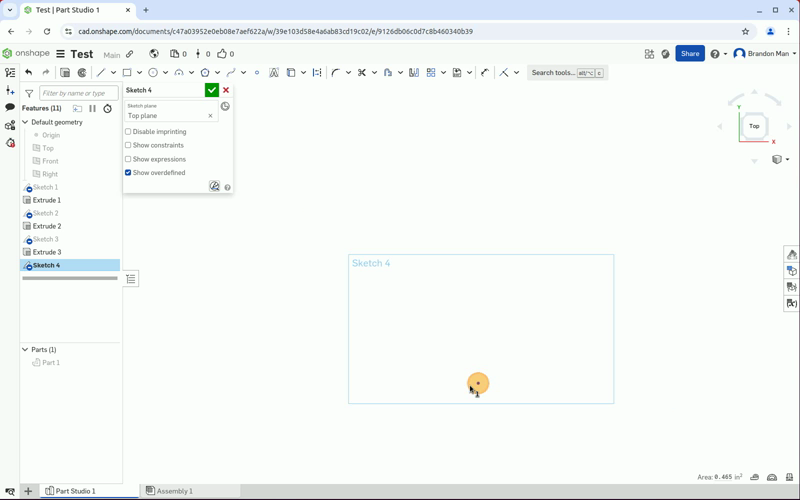
scroll(-6)
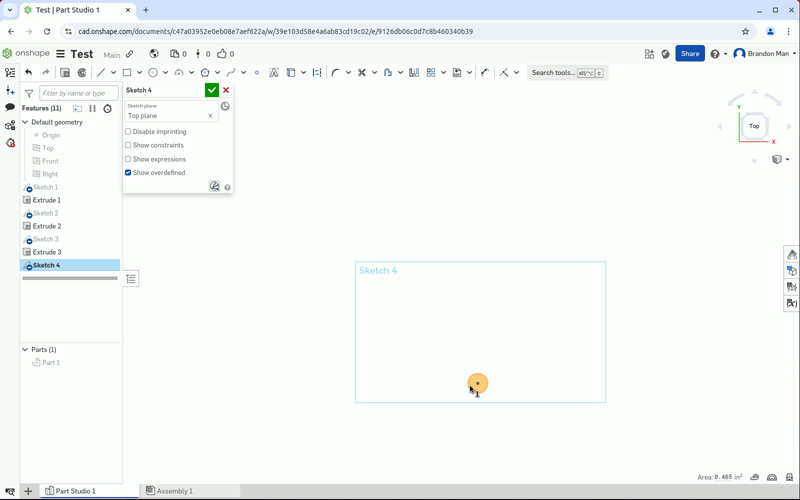
scroll(-6)
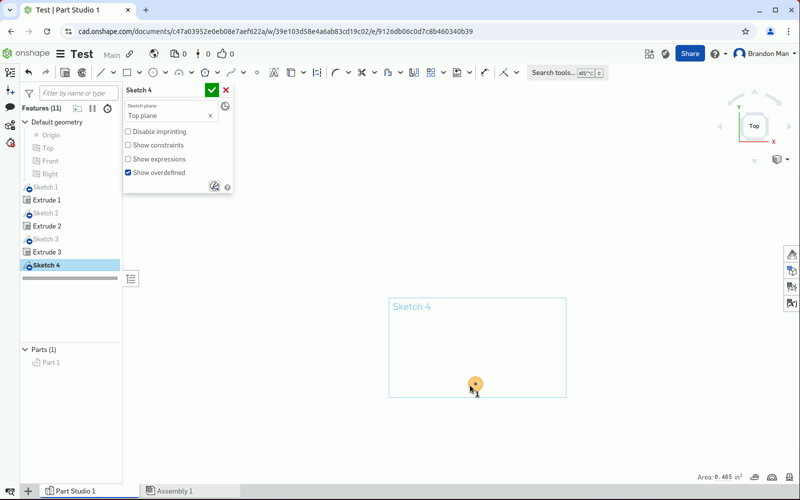
scroll(-6)
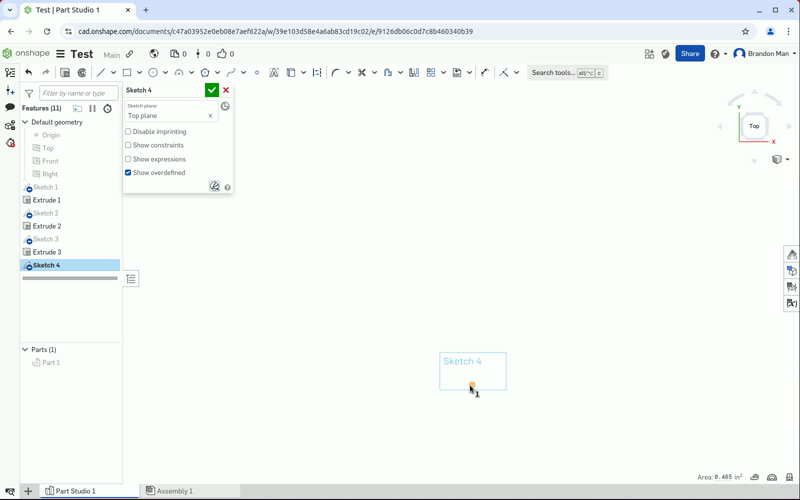
mouse_move(73, 352)
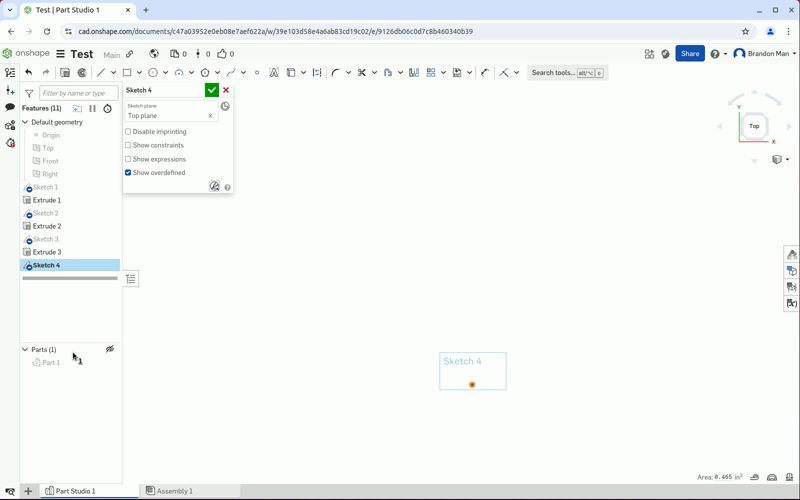
key(shift+y)
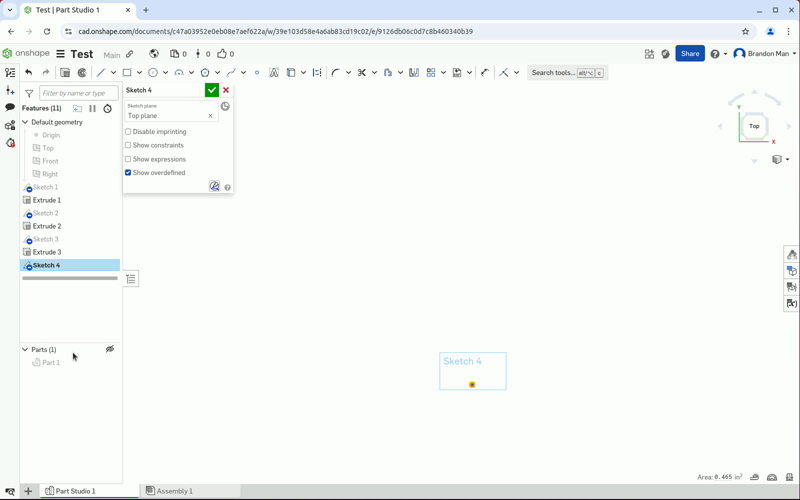
key(shift+e)
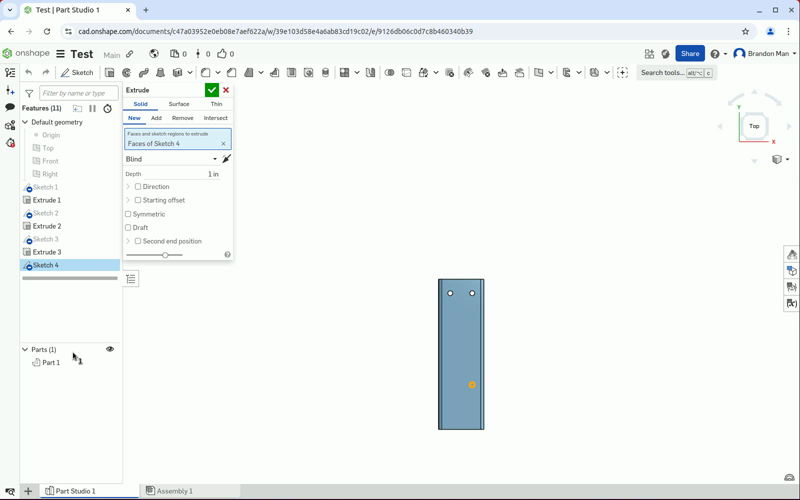
mouse_move(143, 106)
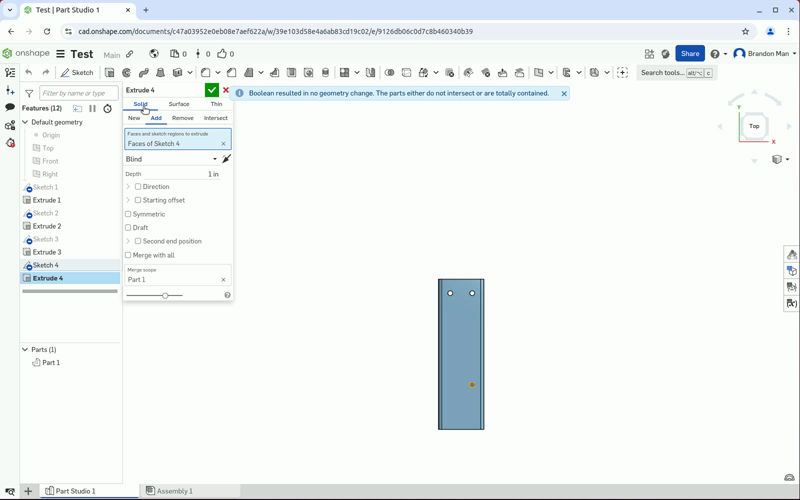
click(143, 106)
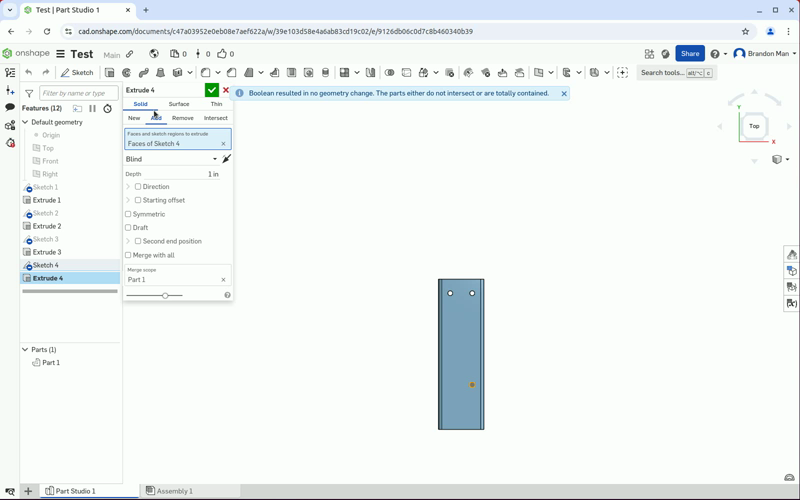
mouse_move(186, 120)
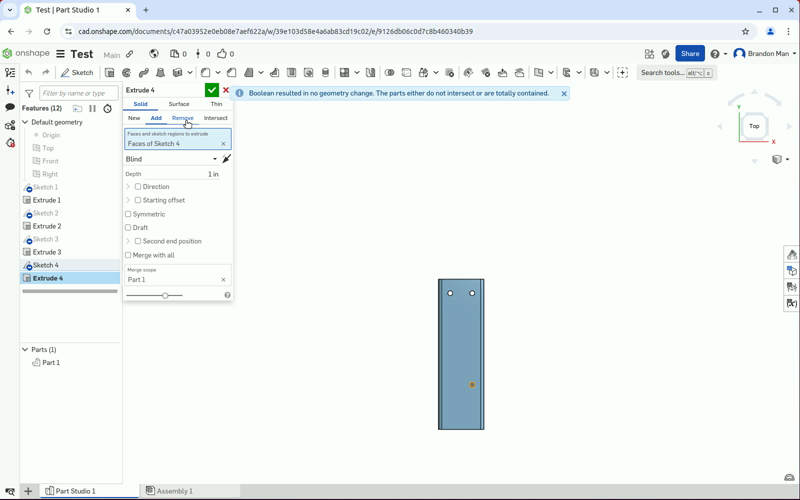
click(186, 120)
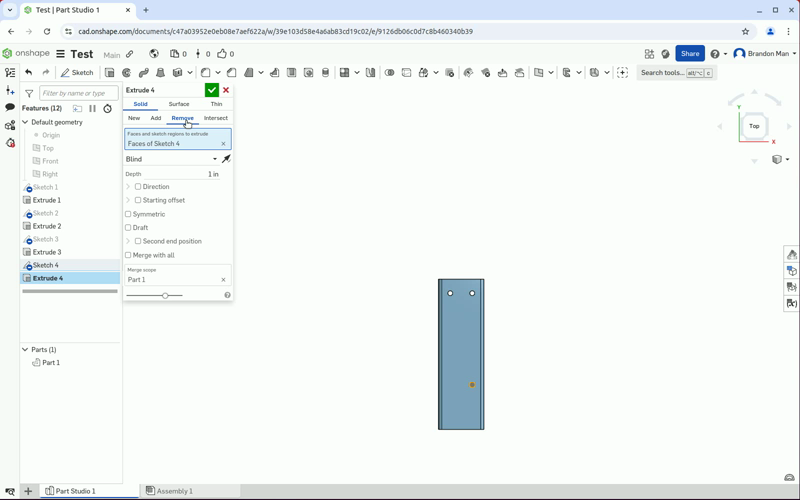
key(tab, 4)
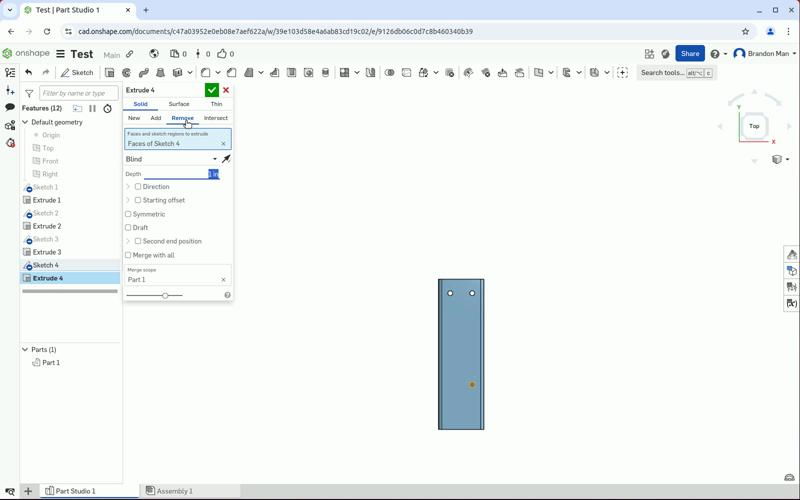
text(6.74)
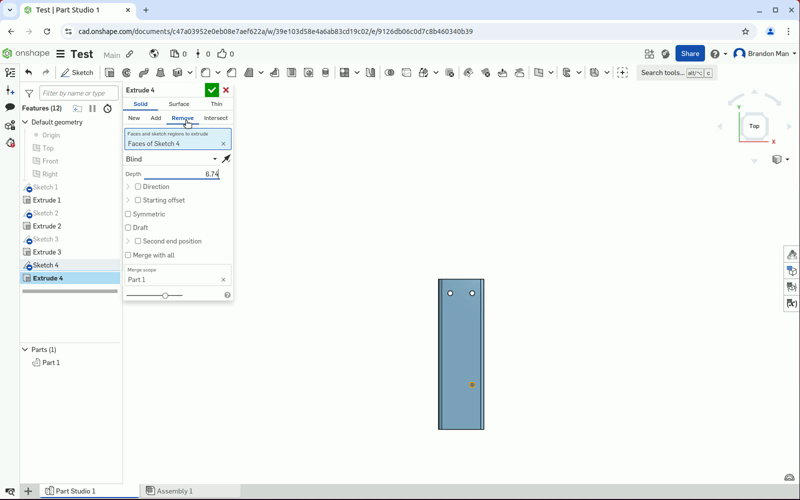
key(tab, 3)
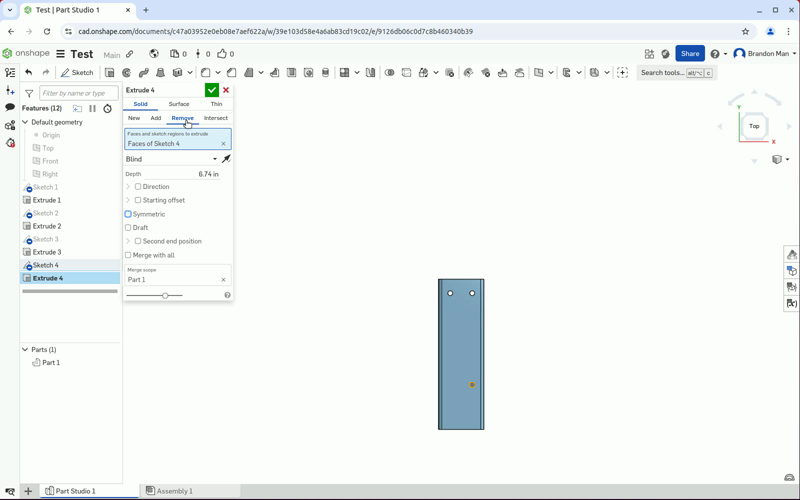
key(space)
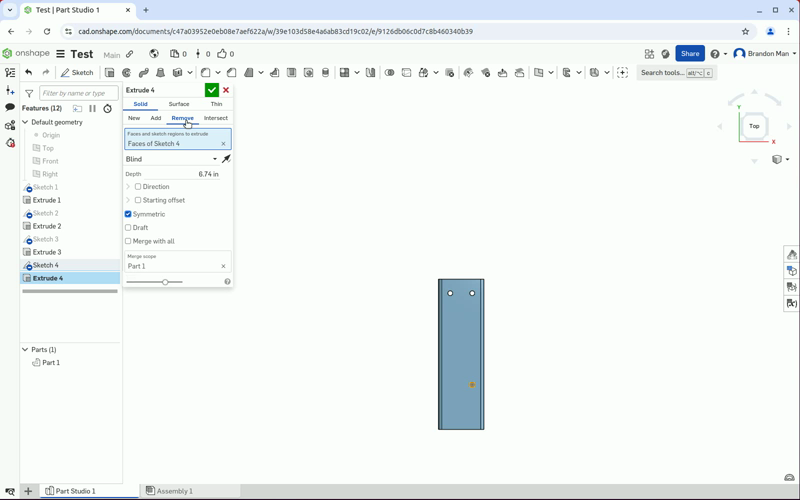
key(tab, 2)
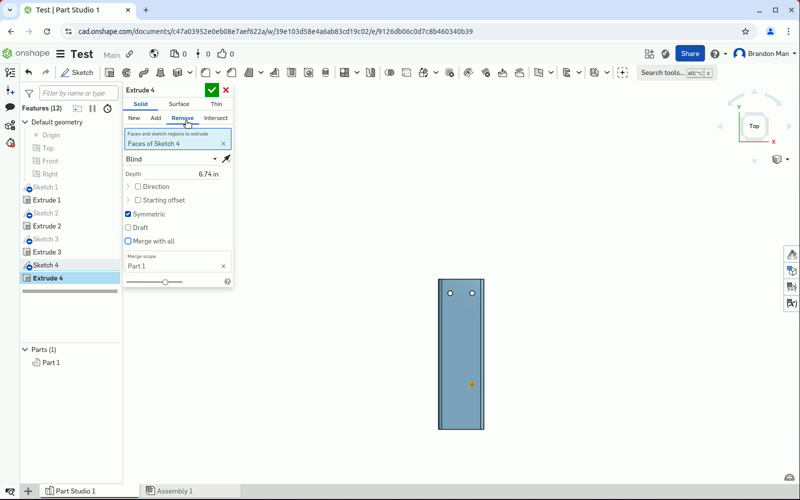
key(space)
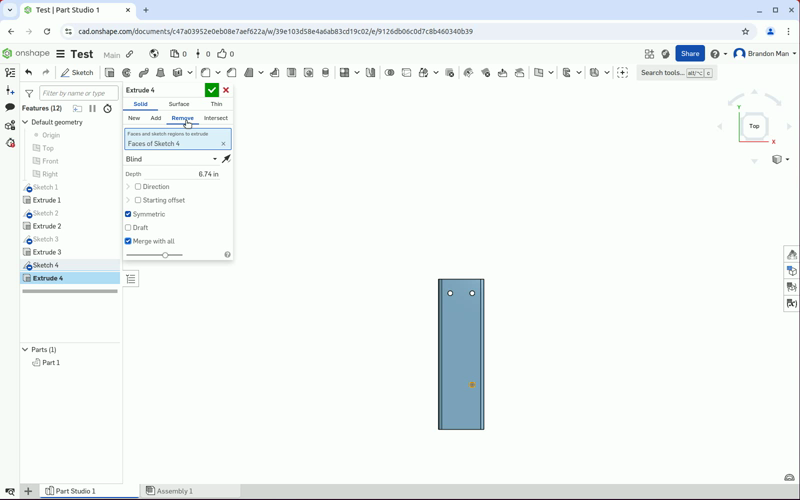
key(enter)
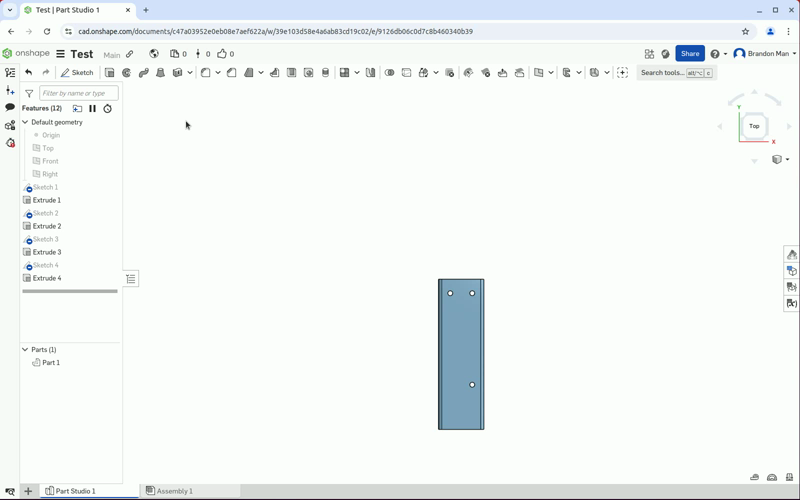
key(shift+h)
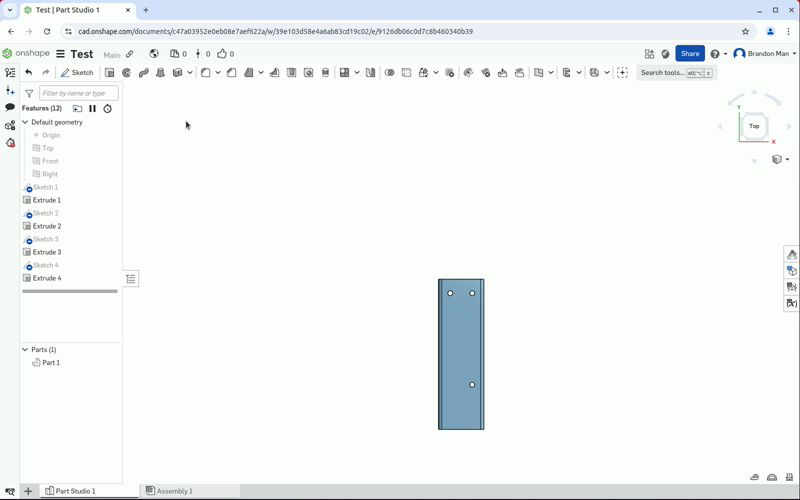
key(shift+h)
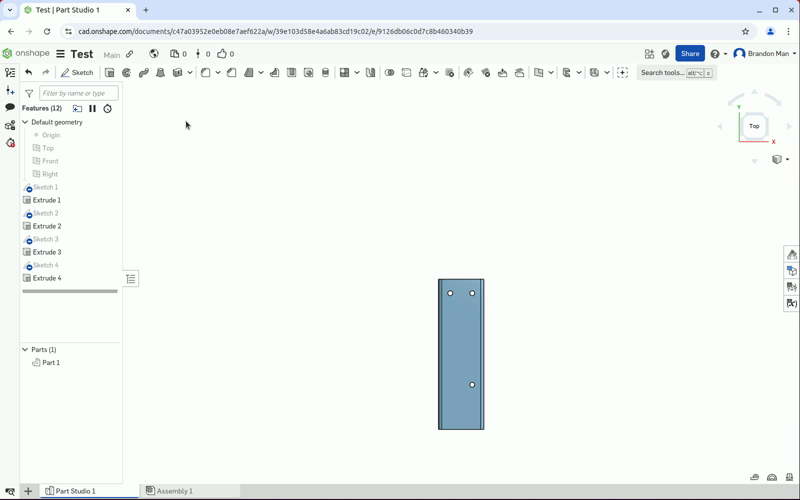
mouse_move(73, 189)
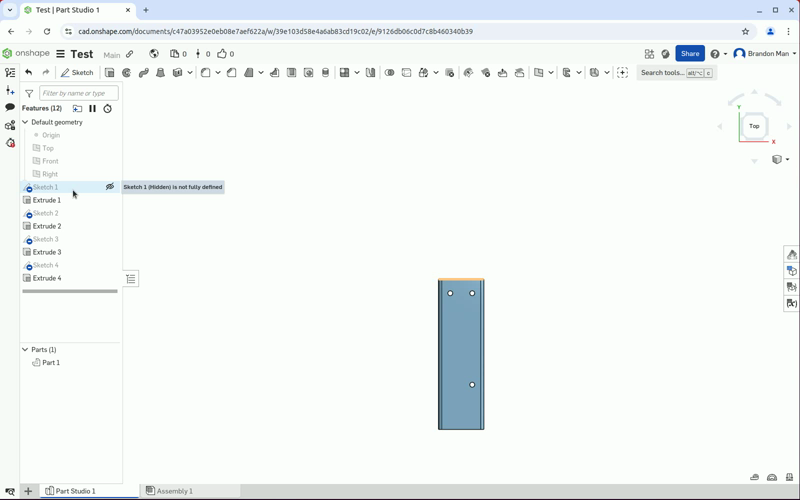
click(73, 189)
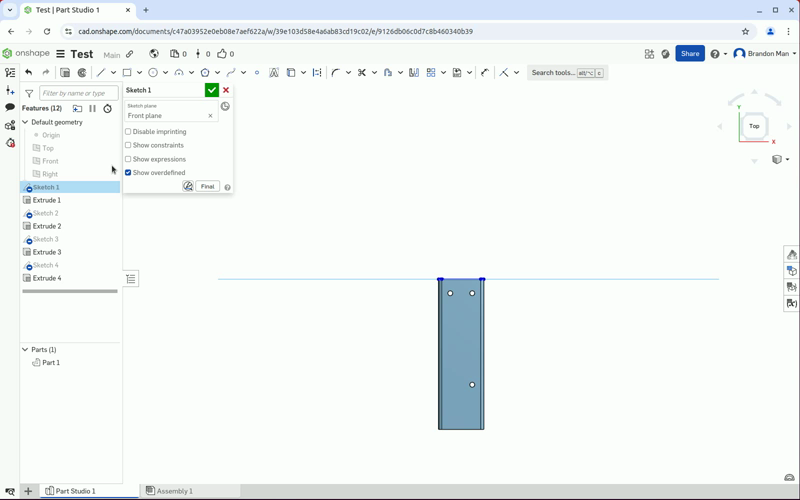
mouse_move(229, 92)
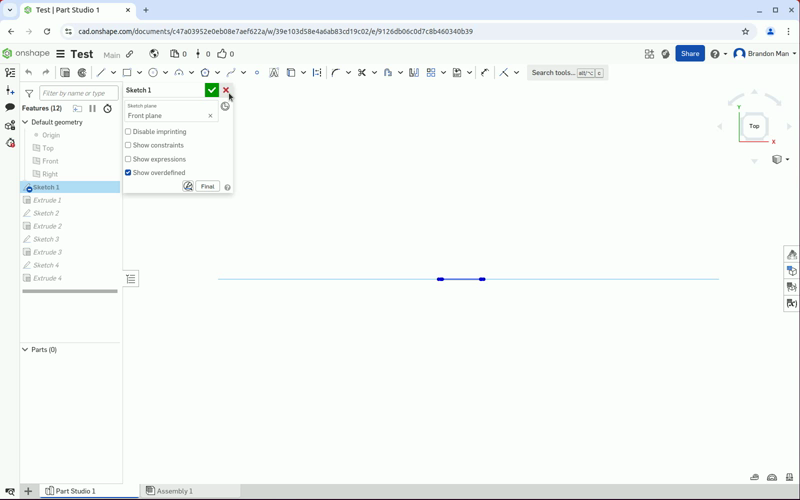
click(229, 92)
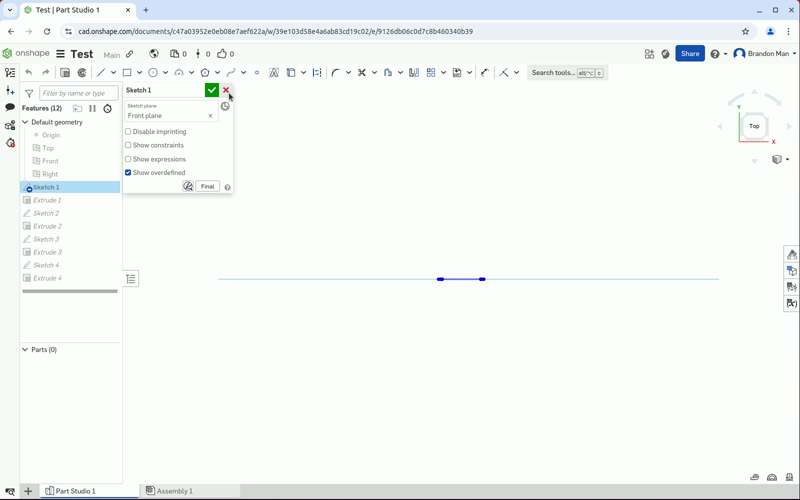
key(shift+s)
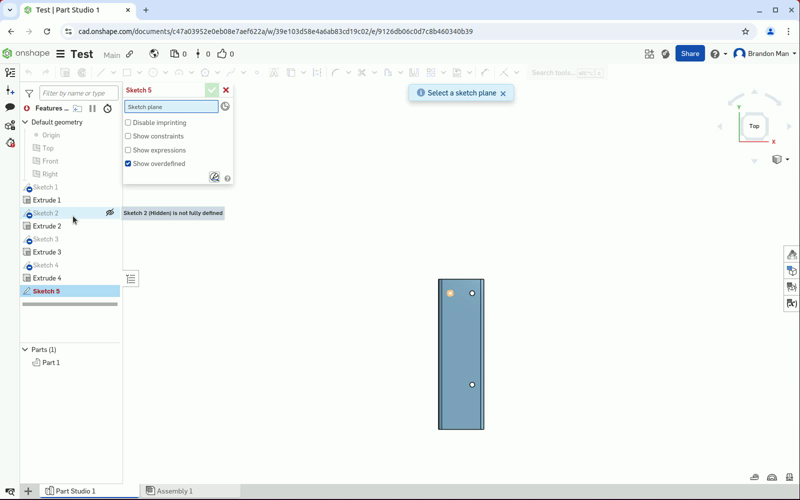
scroll(3)
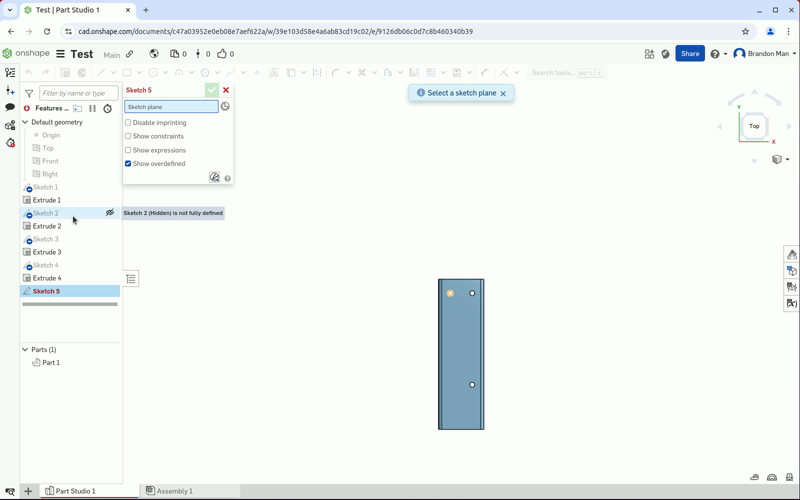
mouse_move(73, 150)
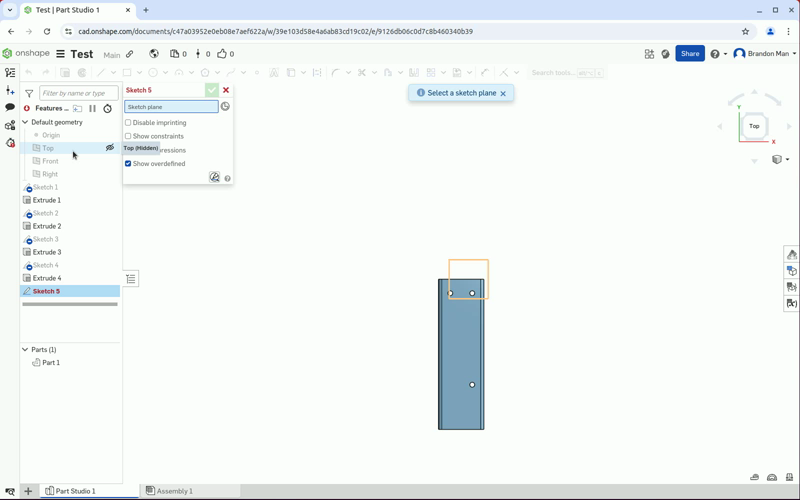
click(73, 150)
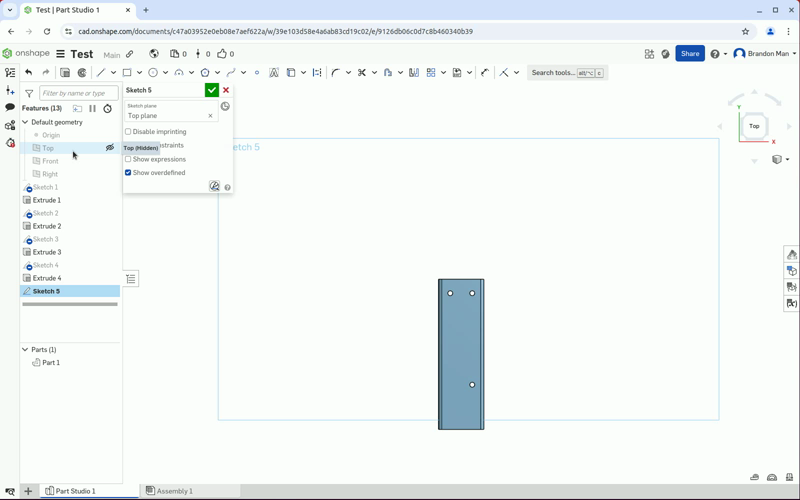
mouse_move(73, 352)
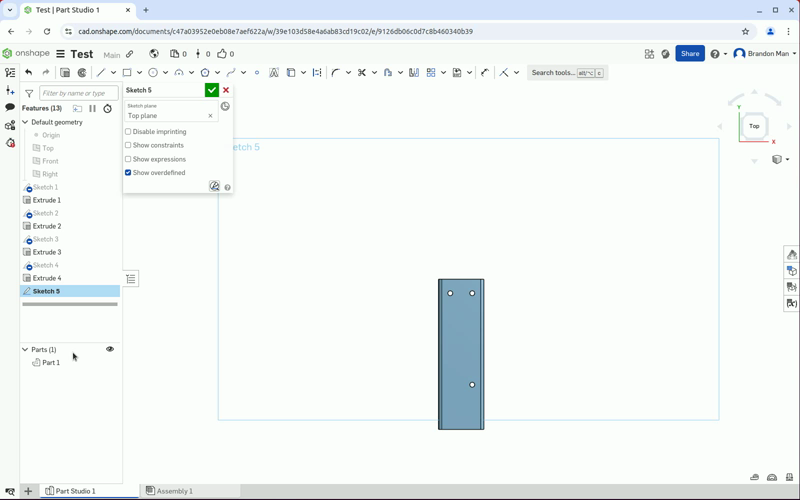
key(y)
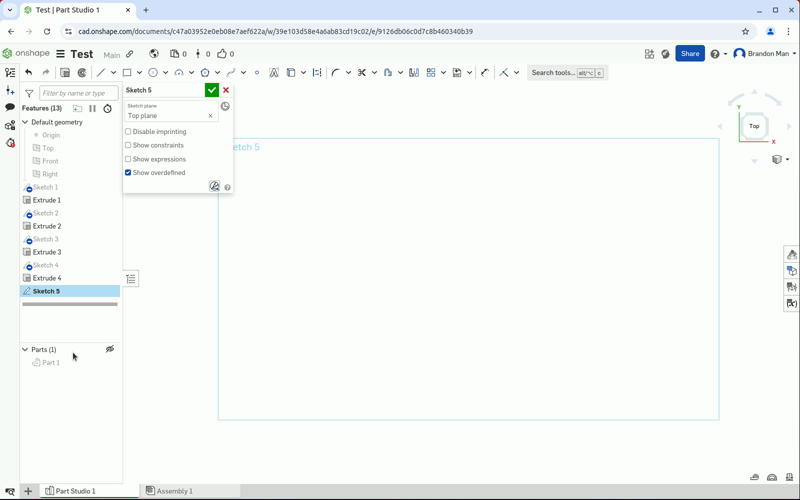
key(c)
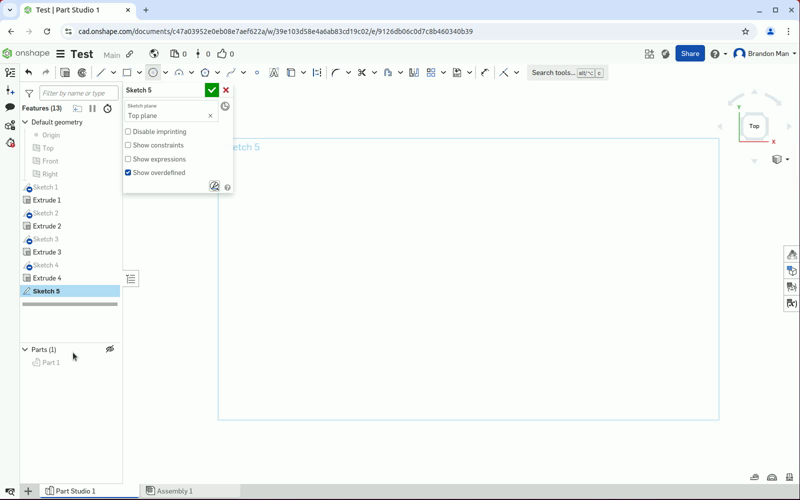
key_down(shift)
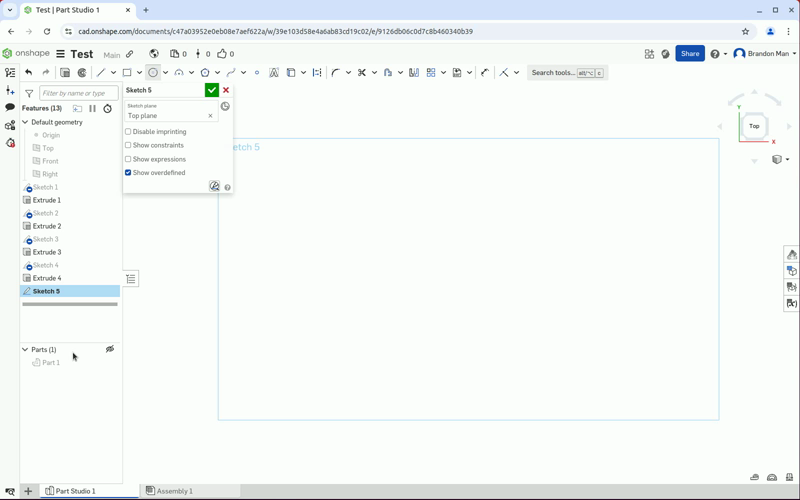
mouse_move(450, 384)
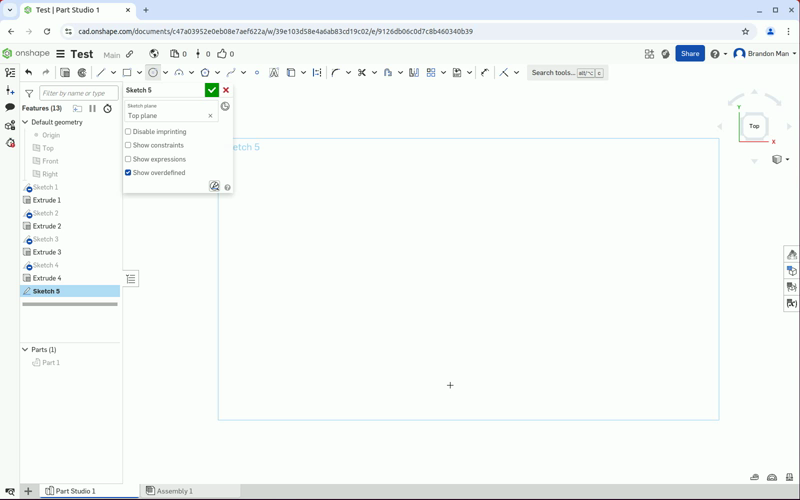
click(450, 384)
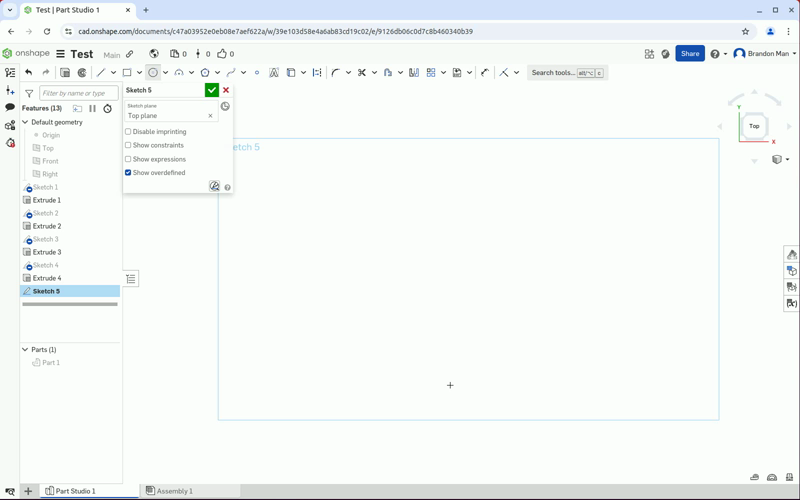
key_up(shift)
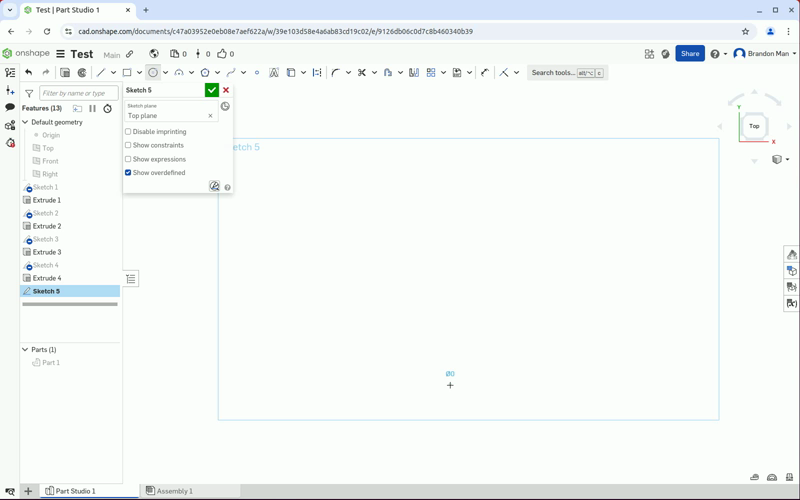
mouse_move(452, 384)
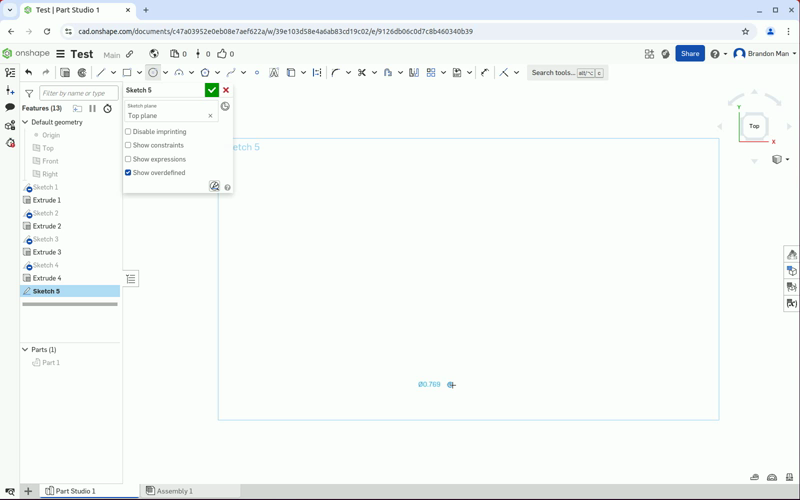
scroll(6)
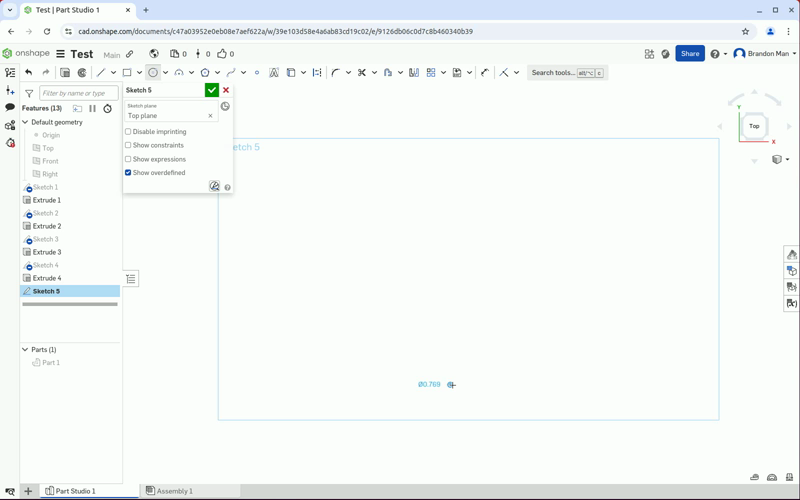
scroll(6)
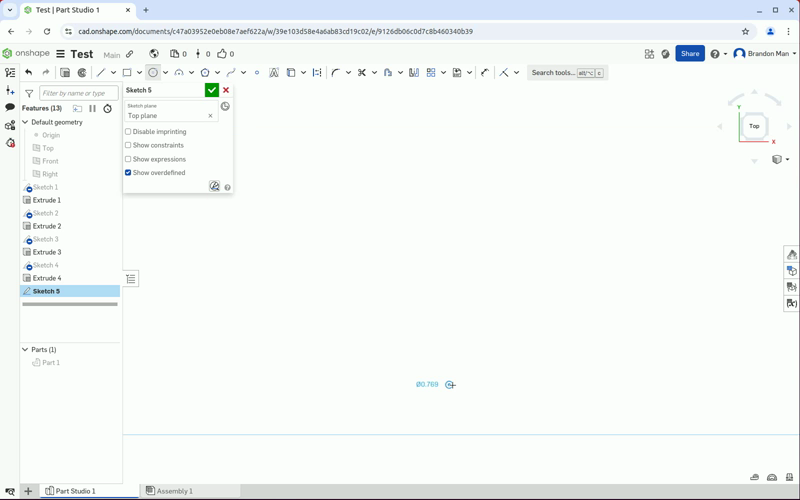
scroll(6)
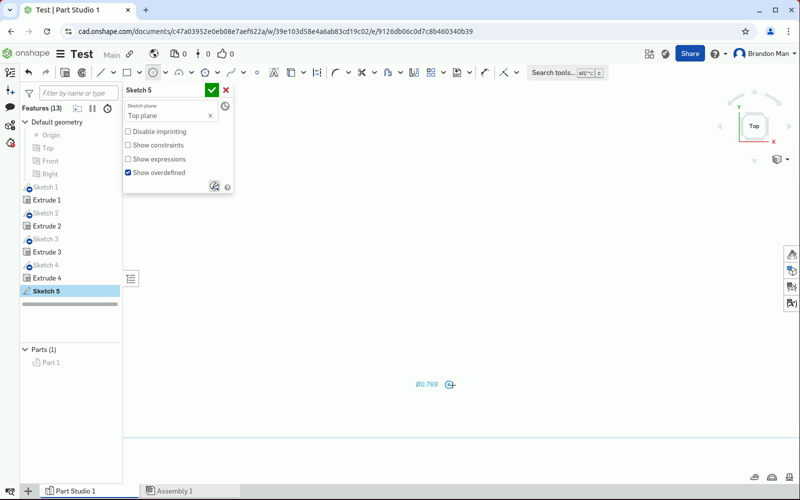
scroll(6)
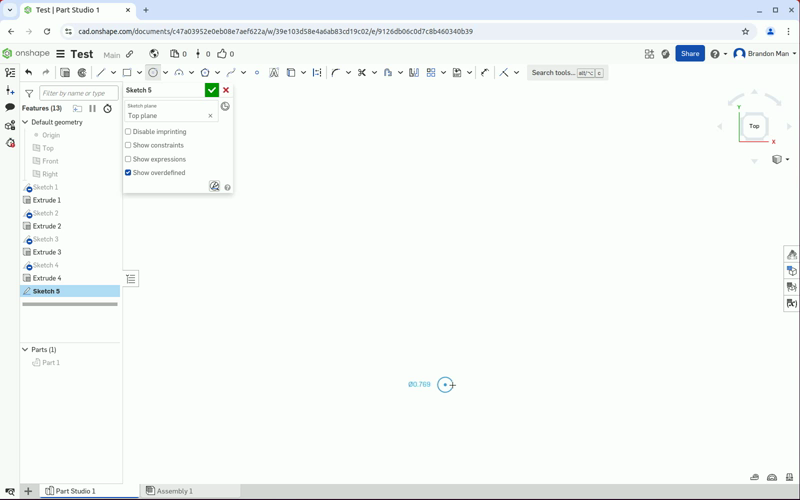
scroll(6)
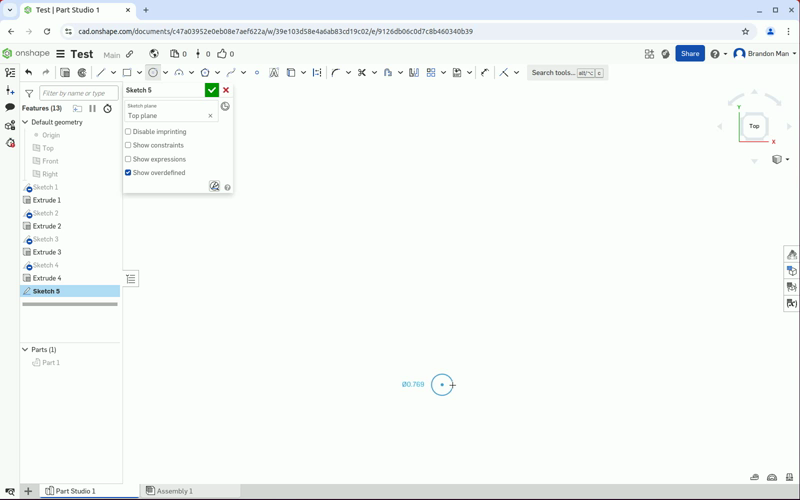
scroll(6)
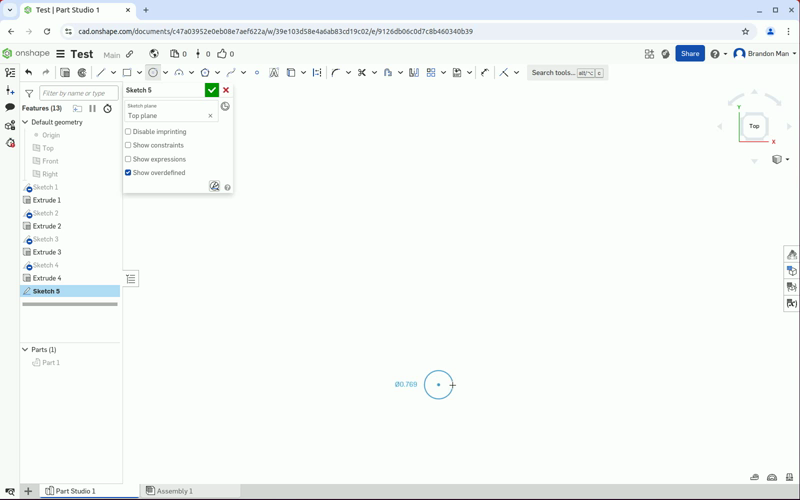
scroll(6)
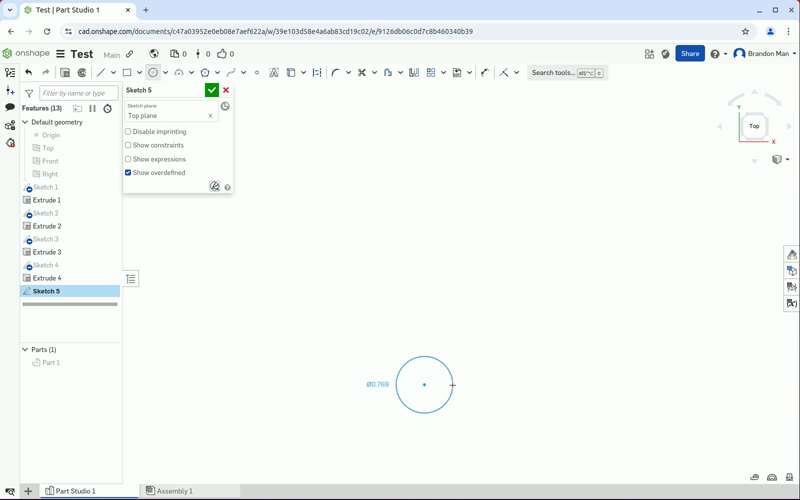
click(452, 384)
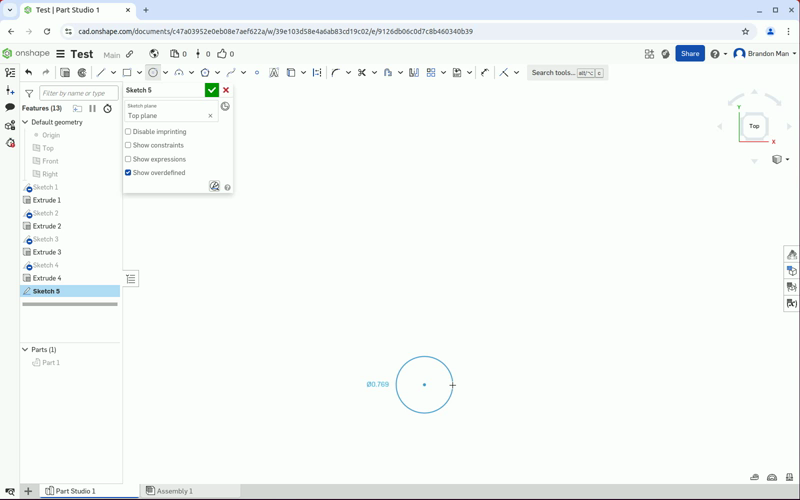
scroll(-6)
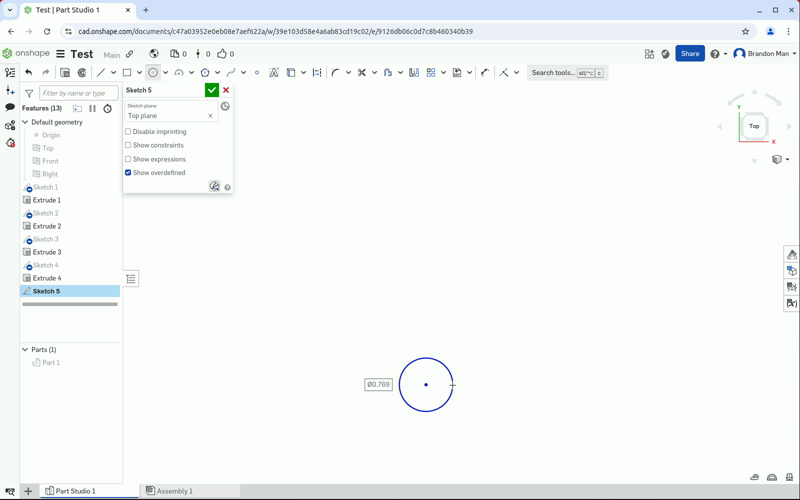
scroll(-6)
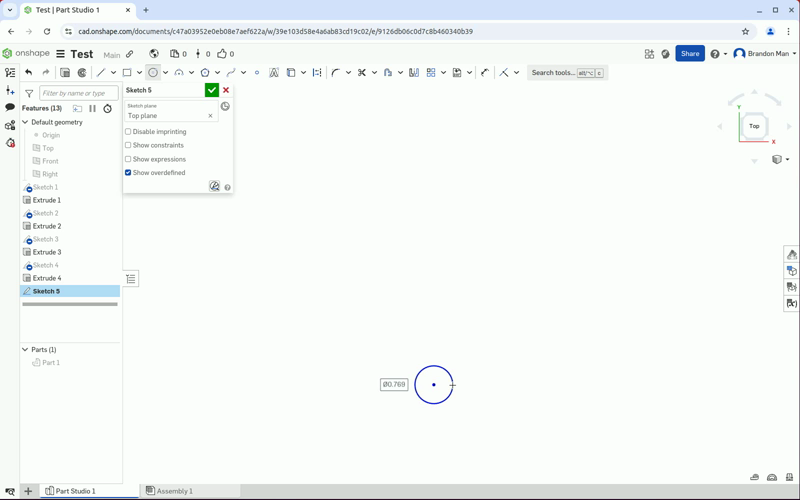
scroll(-6)
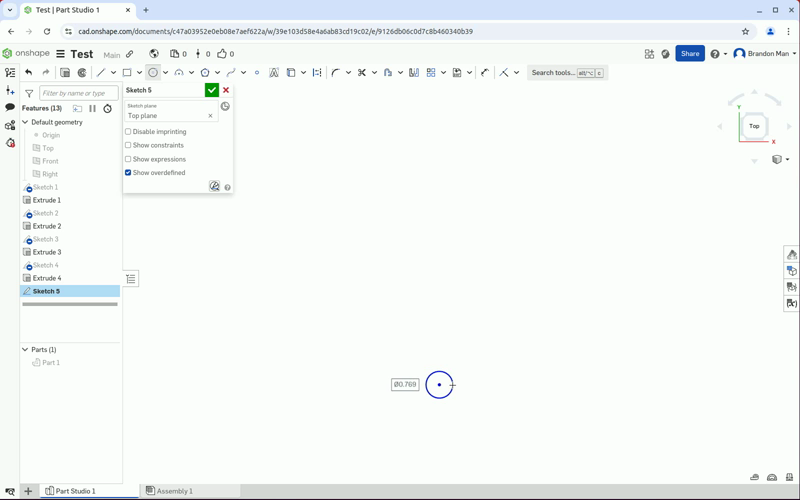
scroll(-6)
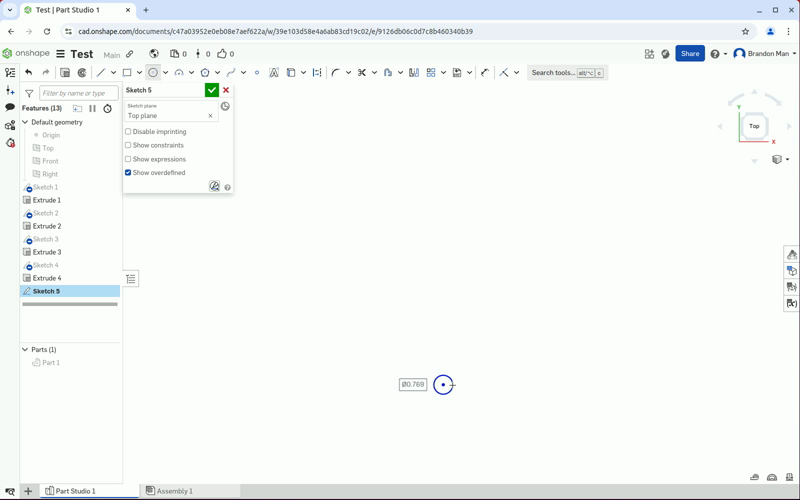
scroll(-6)
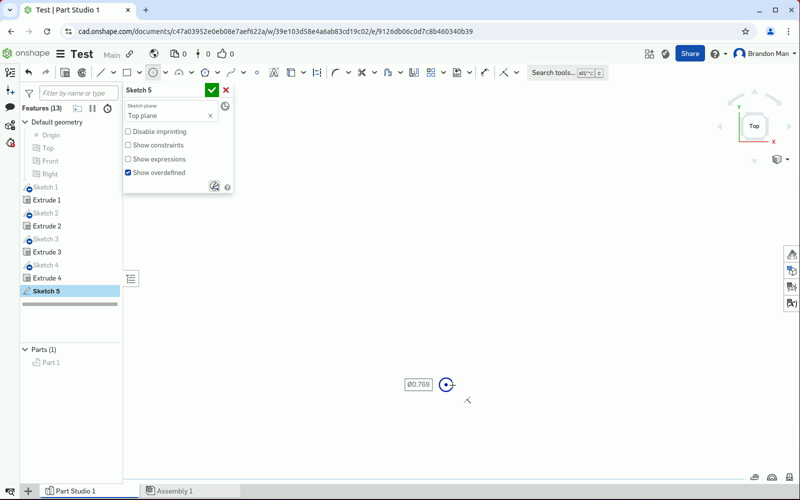
scroll(-6)
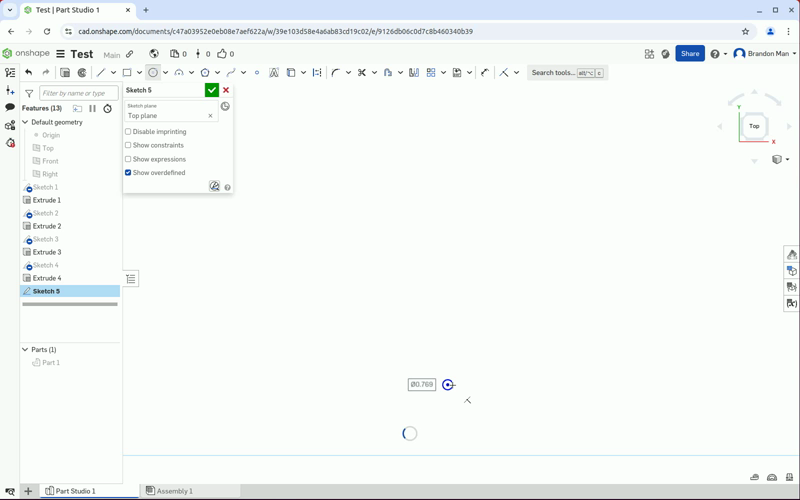
scroll(-6)
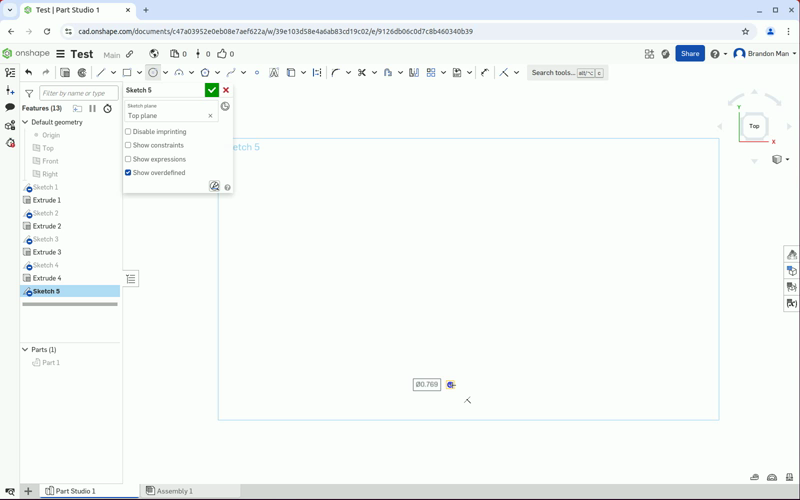
key(esc)
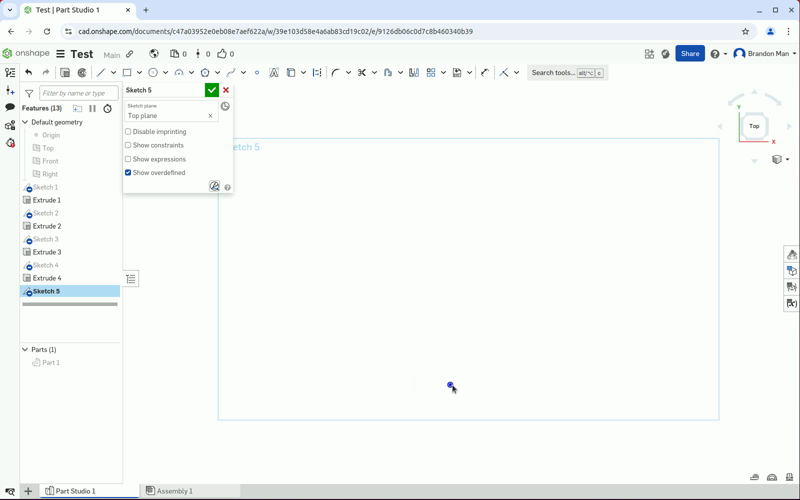
mouse_move(449, 382)
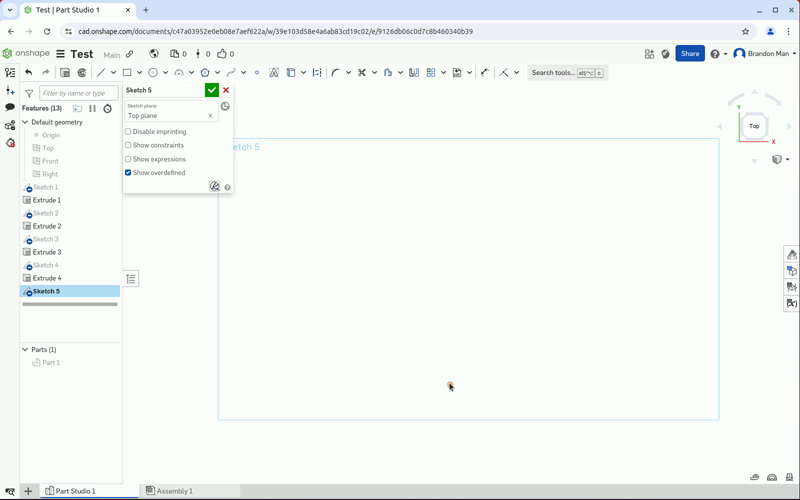
scroll(6)
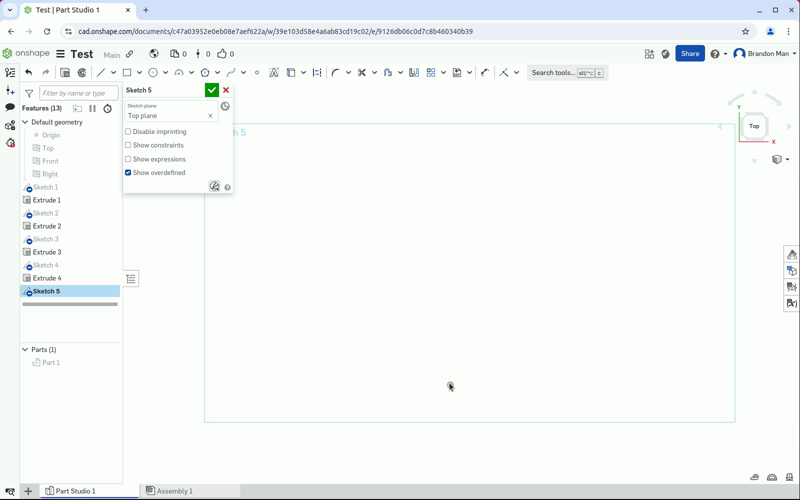
scroll(6)
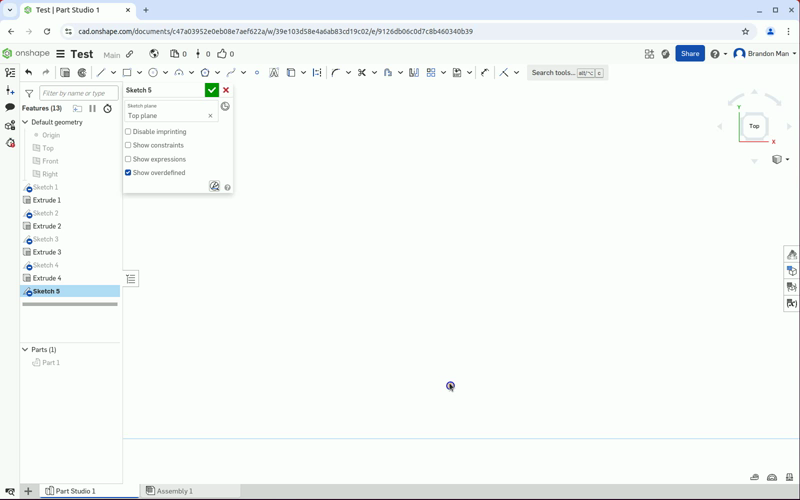
scroll(6)
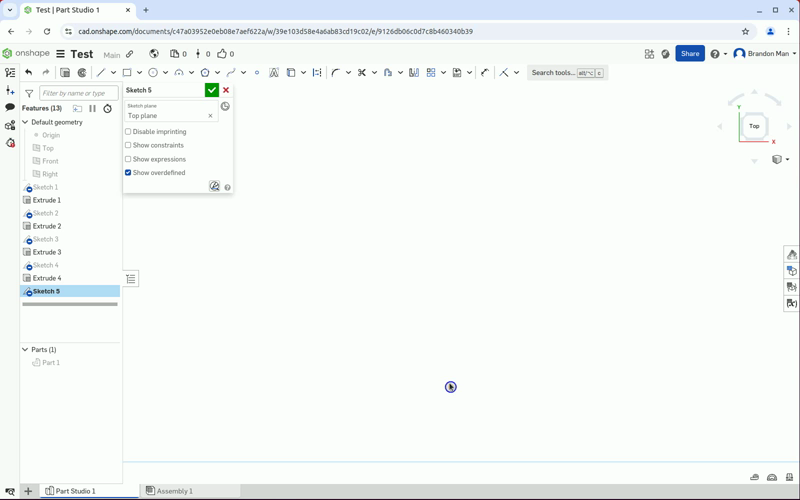
scroll(6)
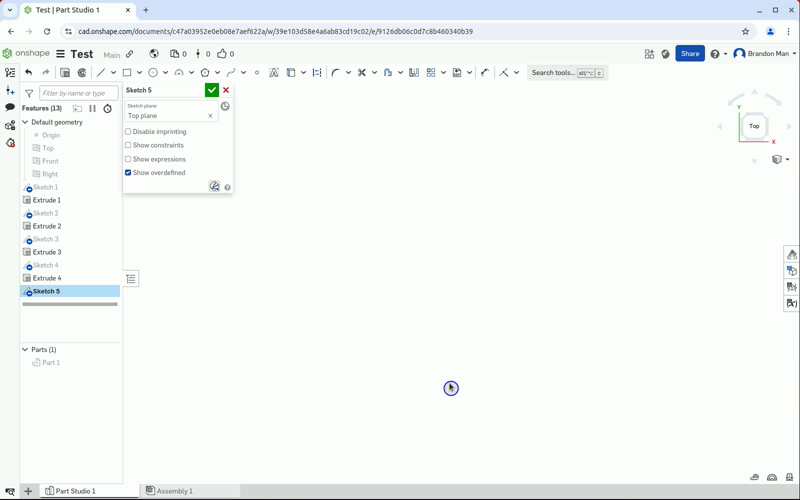
scroll(6)
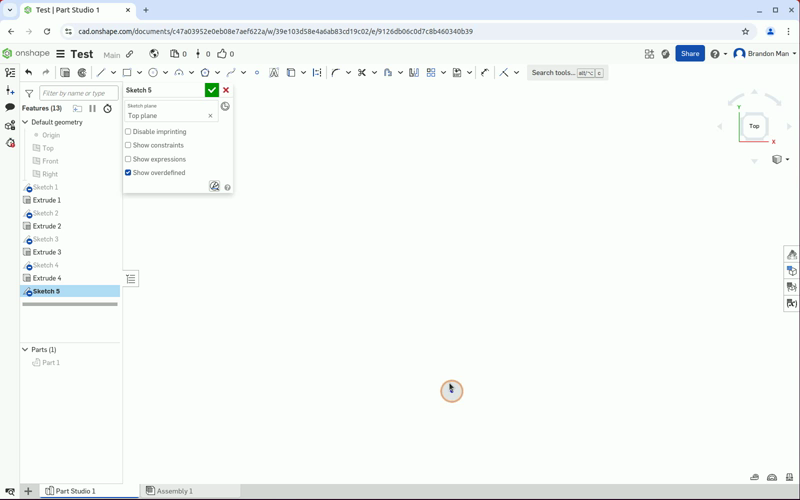
scroll(6)
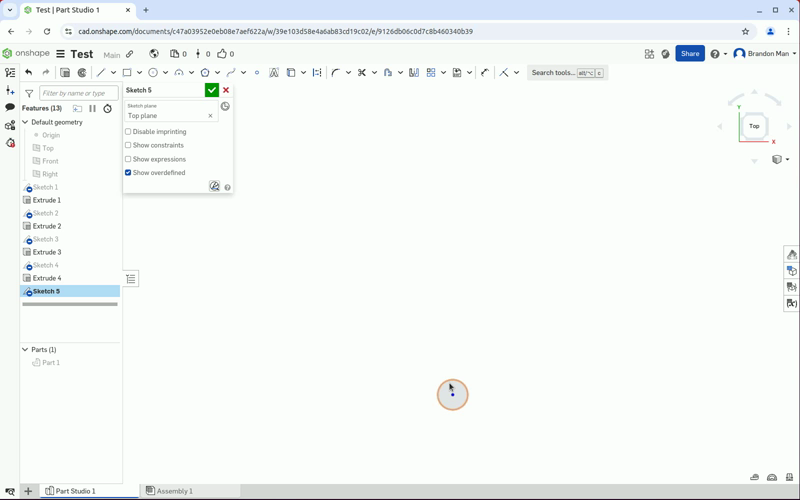
scroll(6)
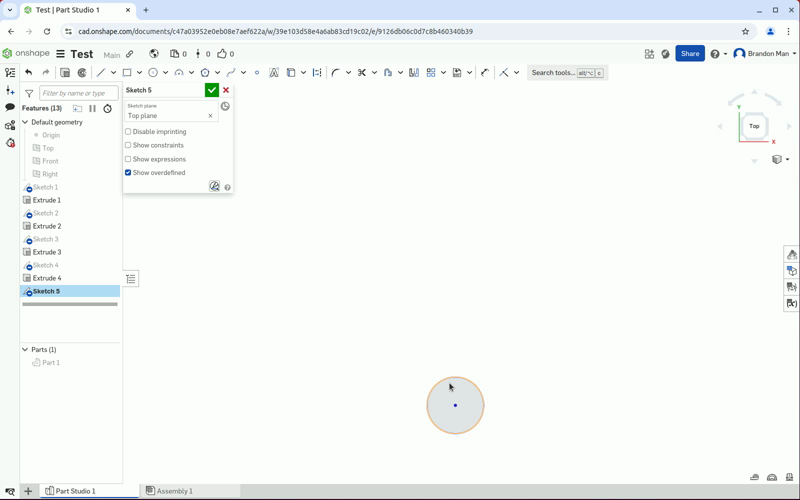
click(449, 382)
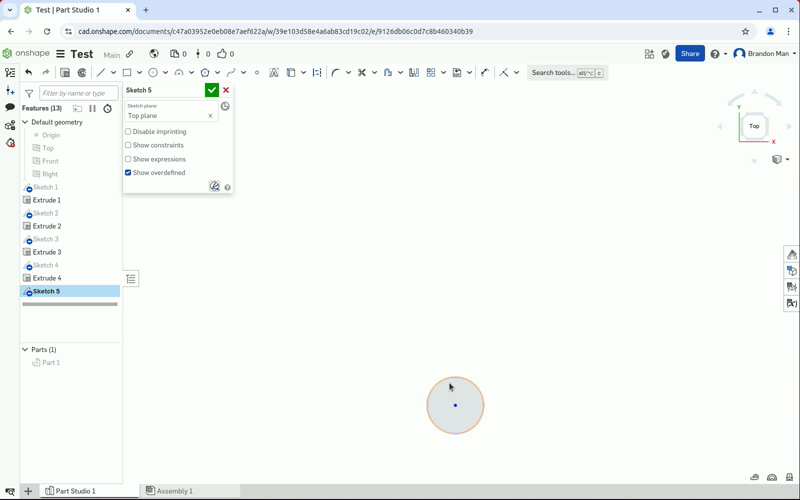
scroll(-6)
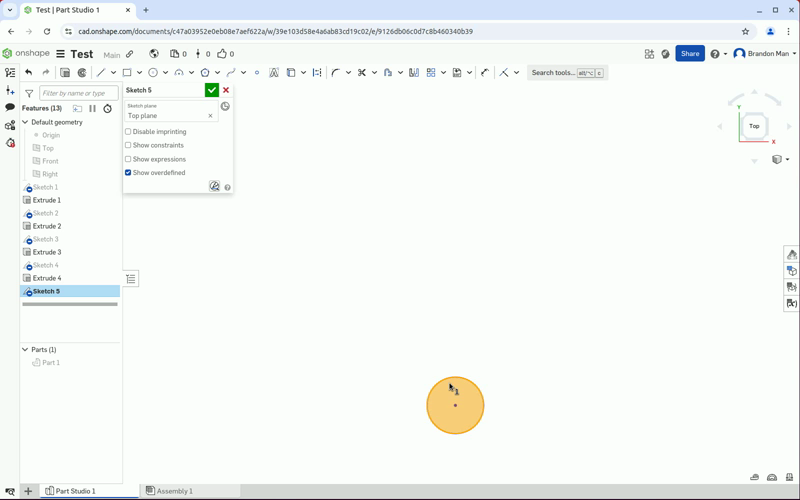
scroll(-6)
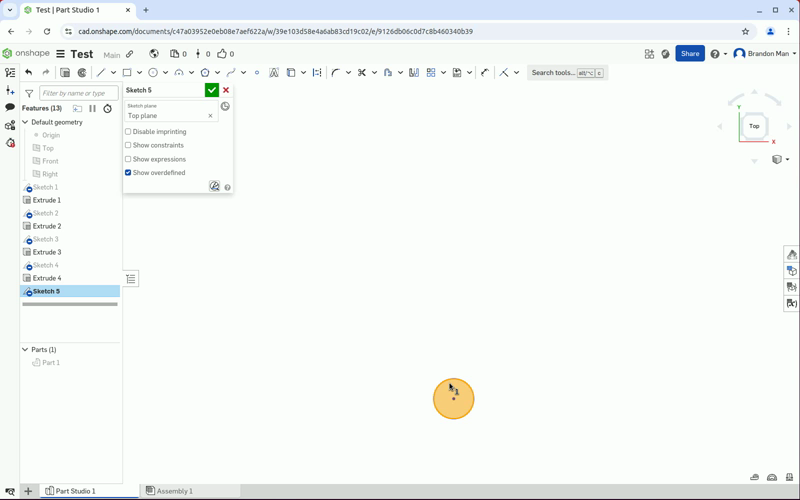
scroll(-6)
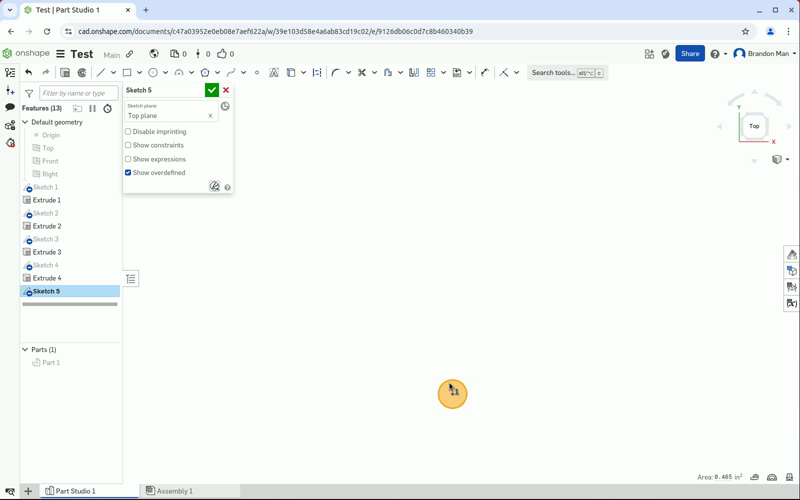
scroll(-6)
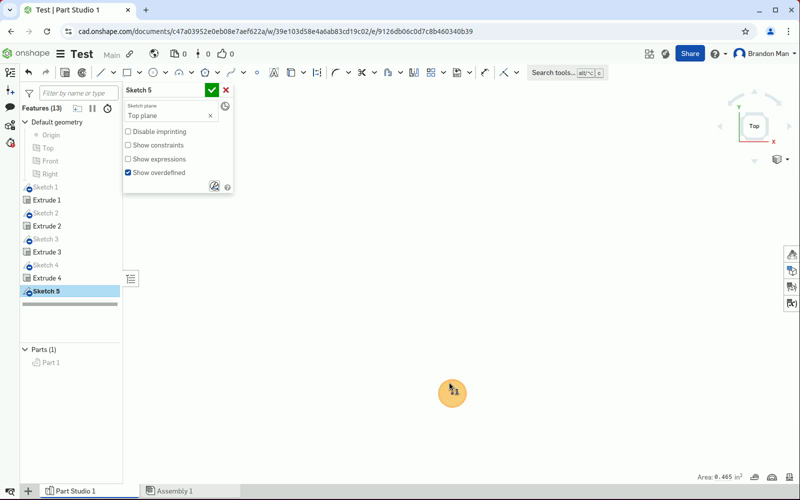
scroll(-6)
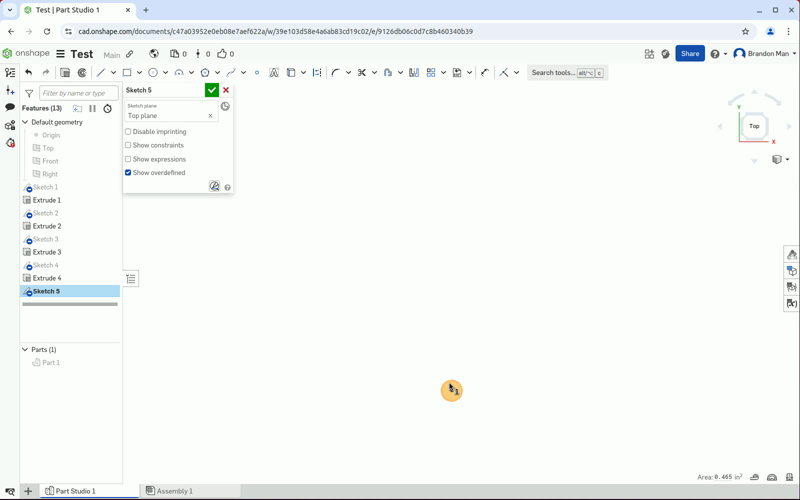
scroll(-6)
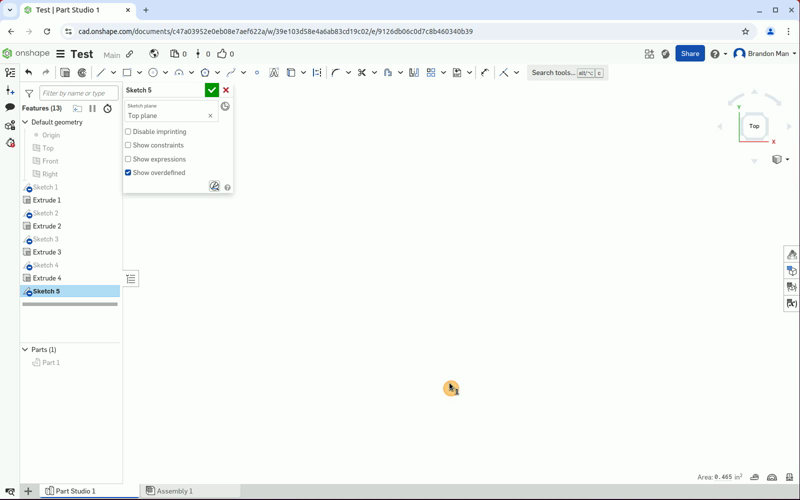
scroll(-6)
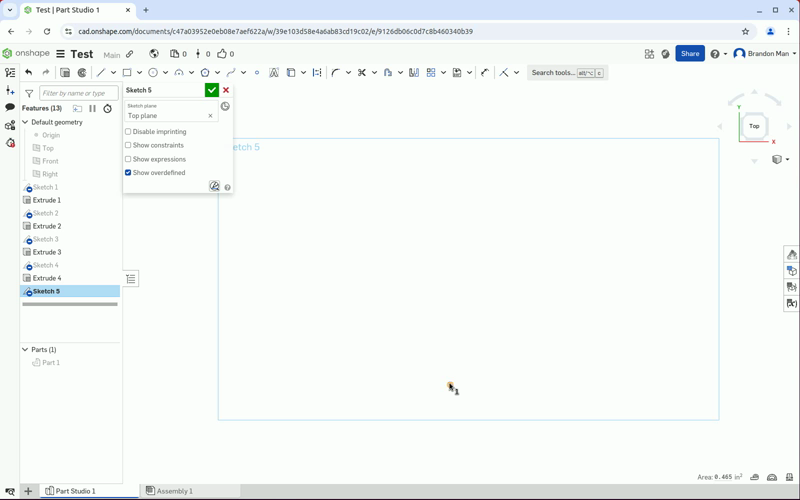
mouse_move(73, 352)
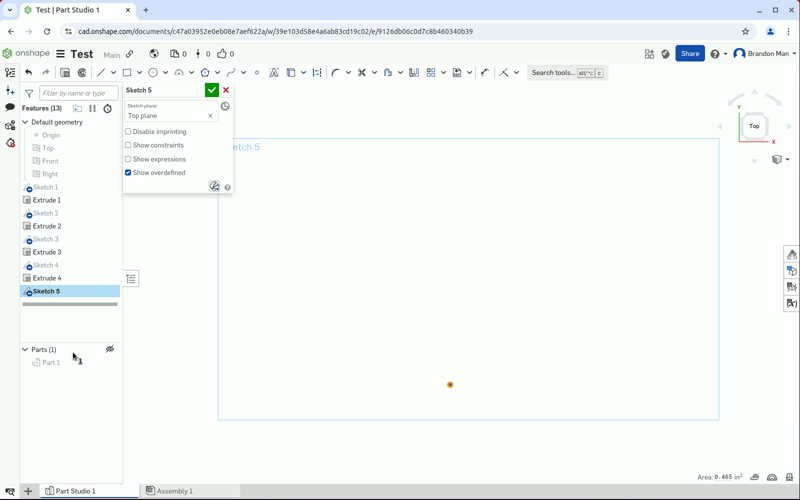
key(shift+y)
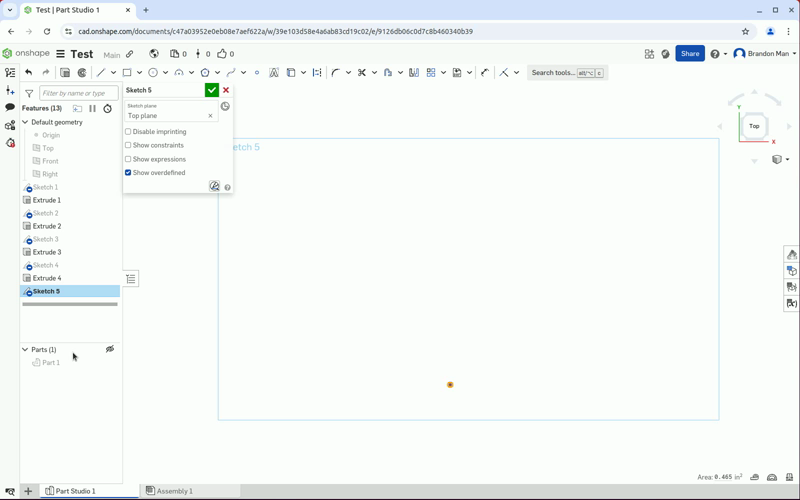
key(shift+e)
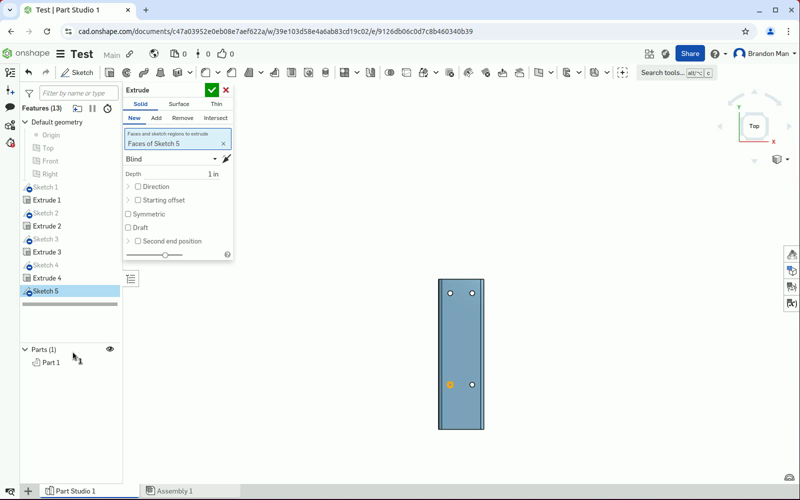
mouse_move(143, 106)
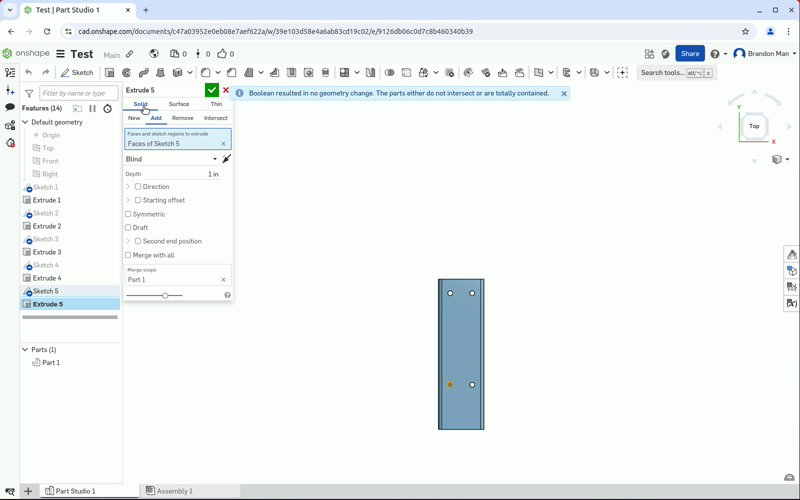
click(143, 106)
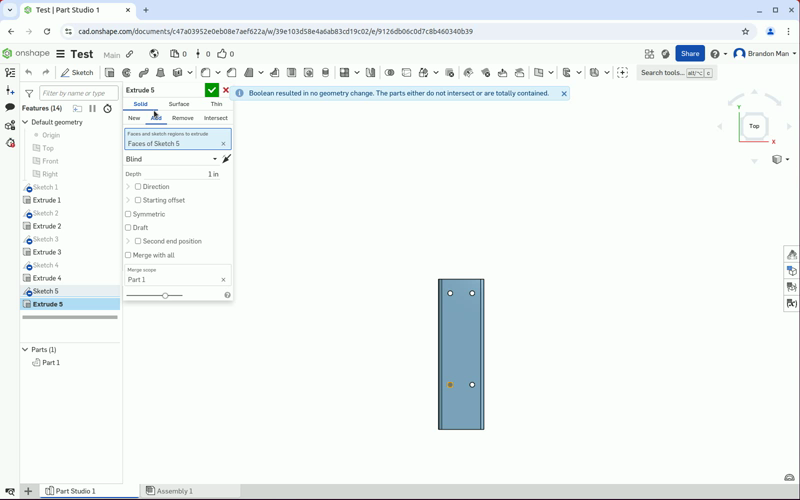
mouse_move(186, 120)
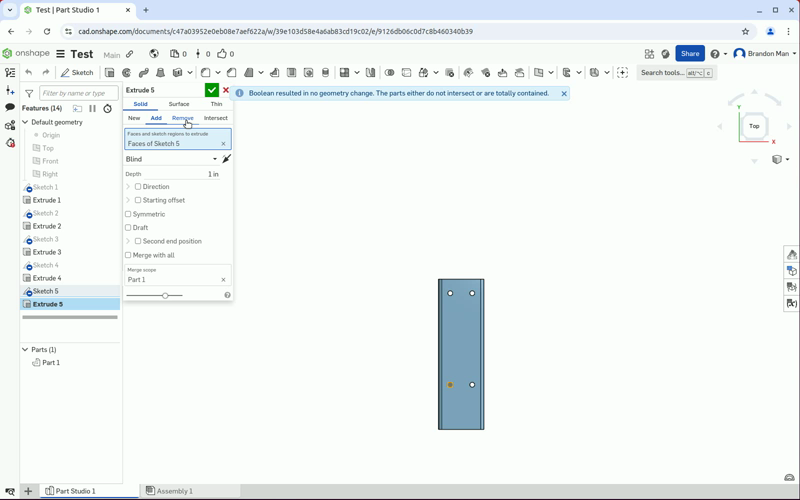
click(186, 120)
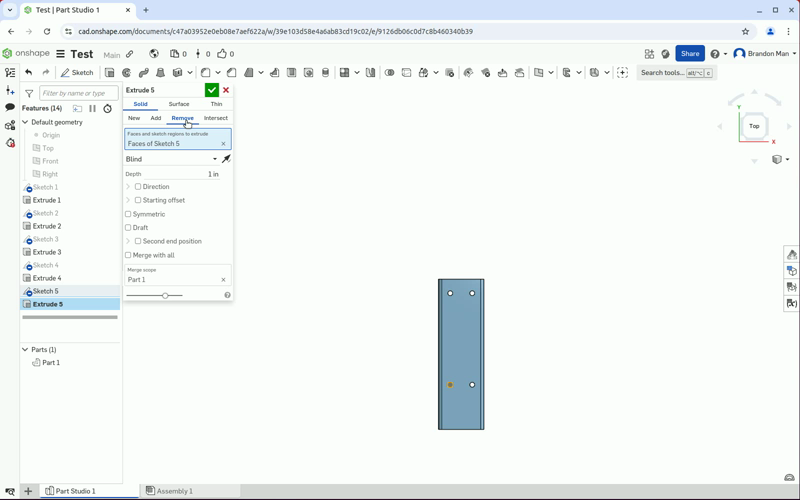
key(tab, 4)
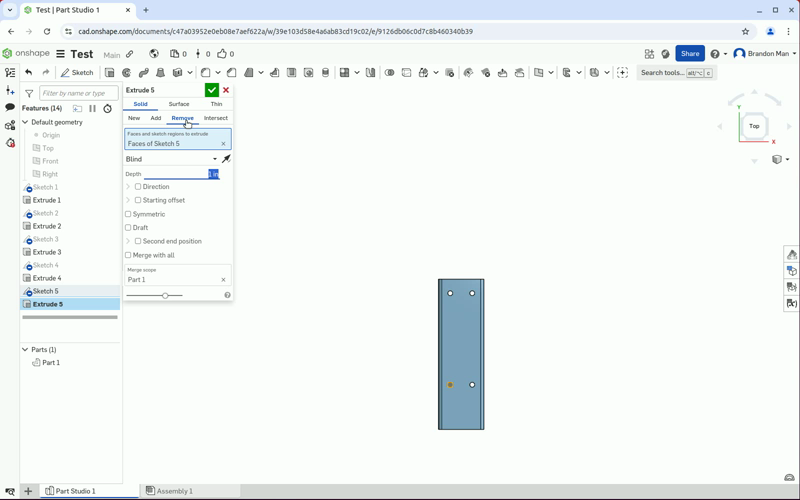
text(6.74)
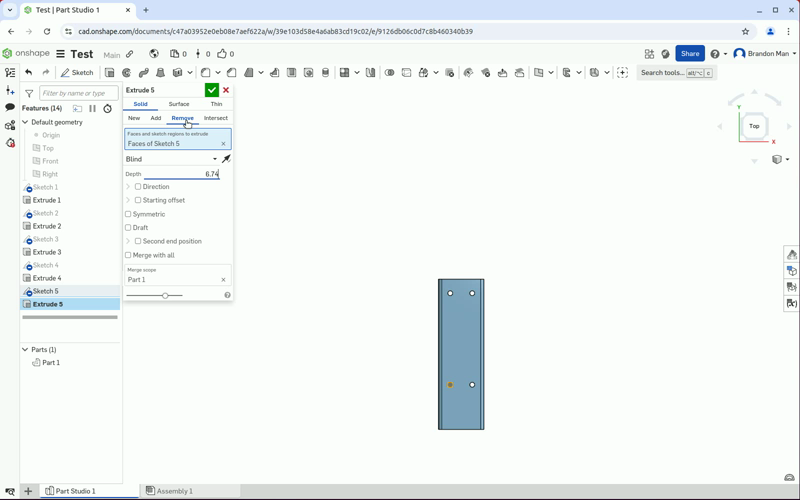
key(tab, 3)
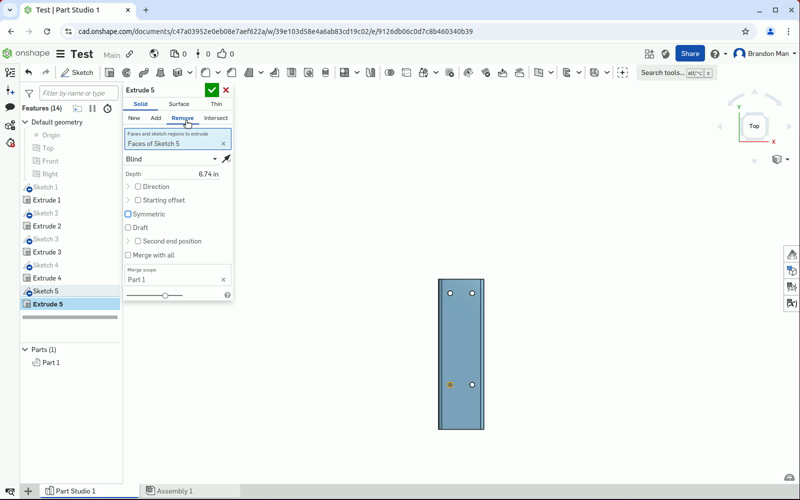
key(space)
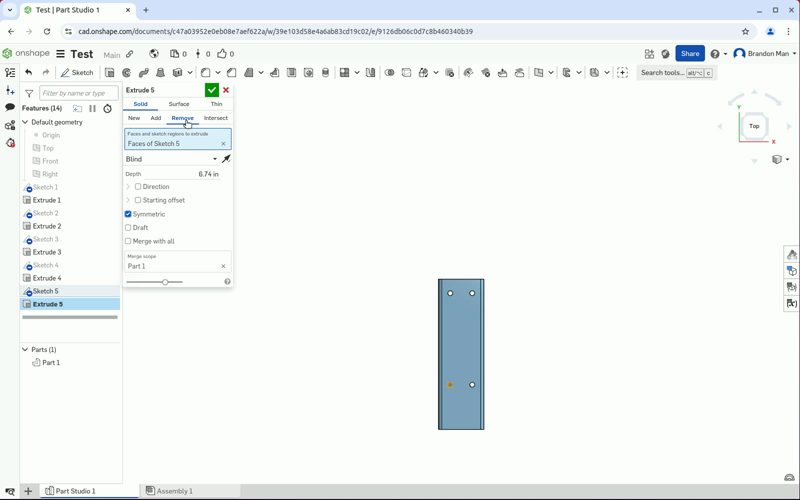
key(tab, 2)
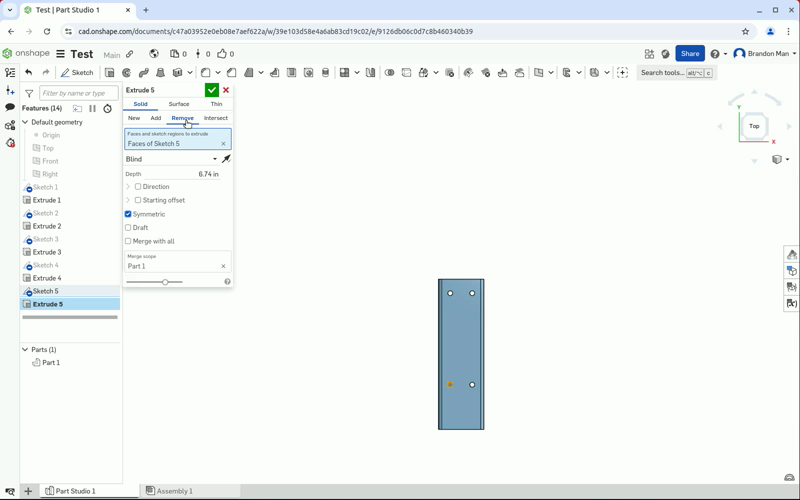
key(space)
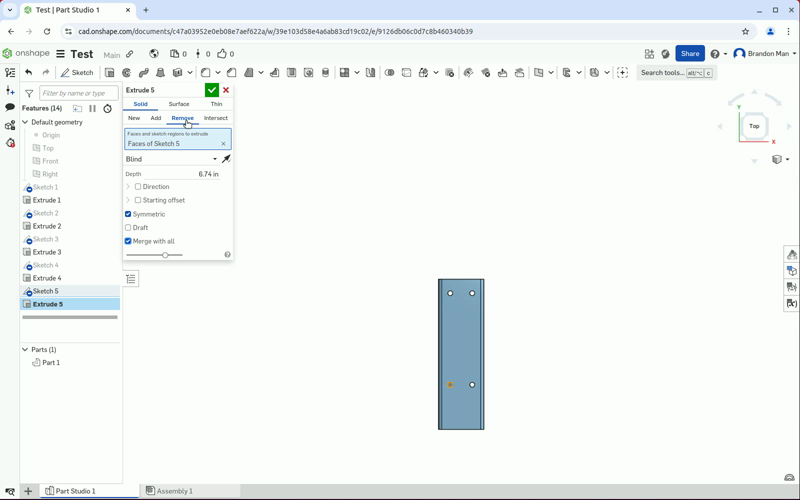
key(enter)
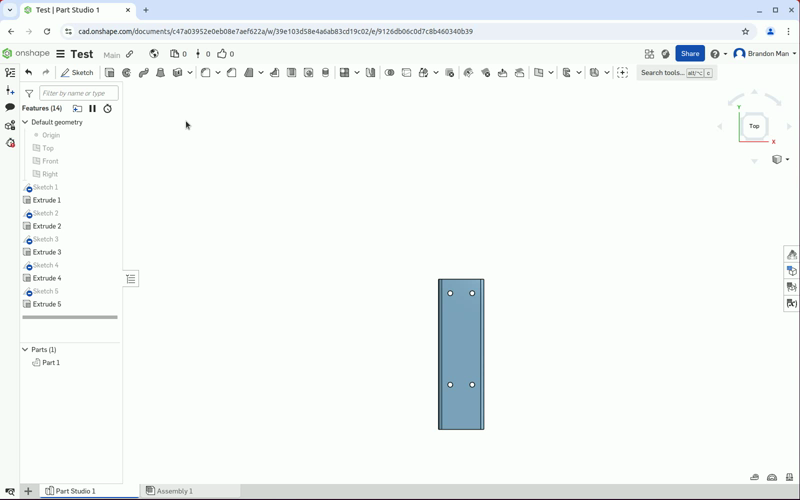
key(shift+h)
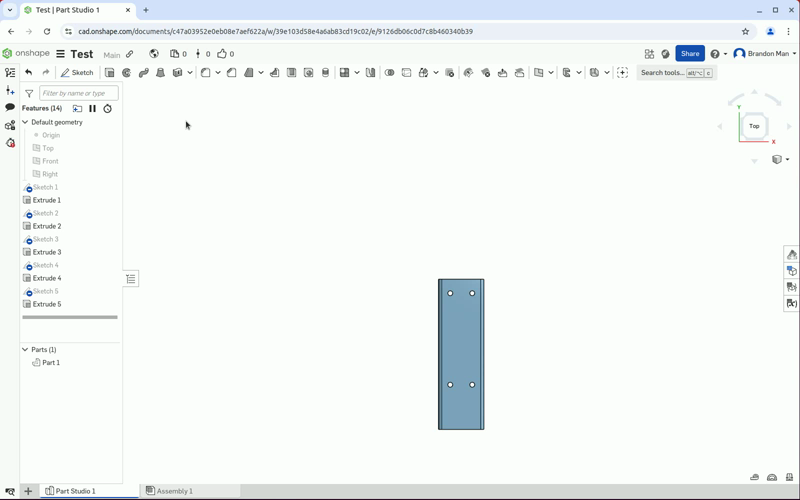
key(shift+h)
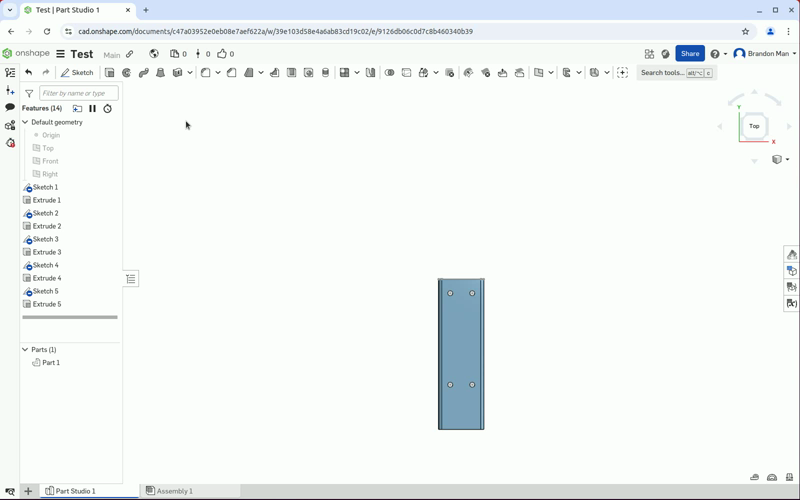
key(shift+7)
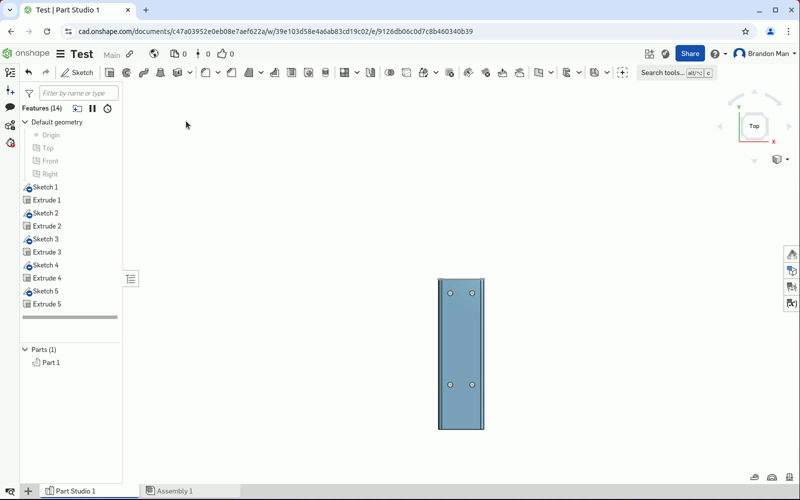
key(up, 3)
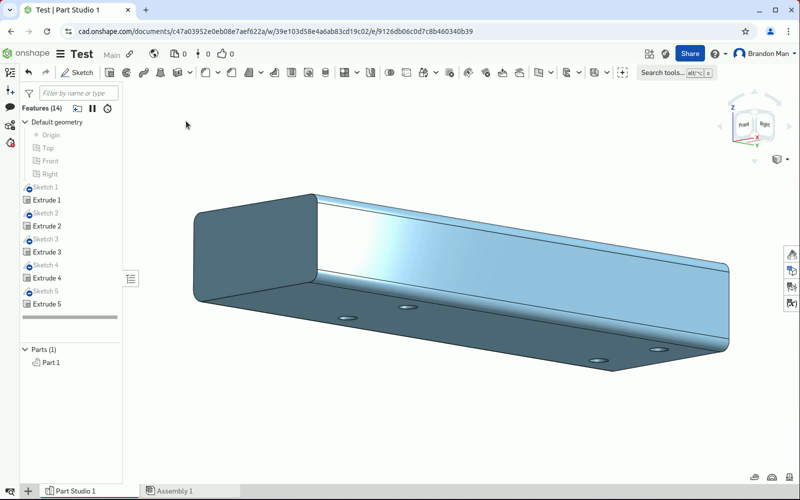
key(left, 3)
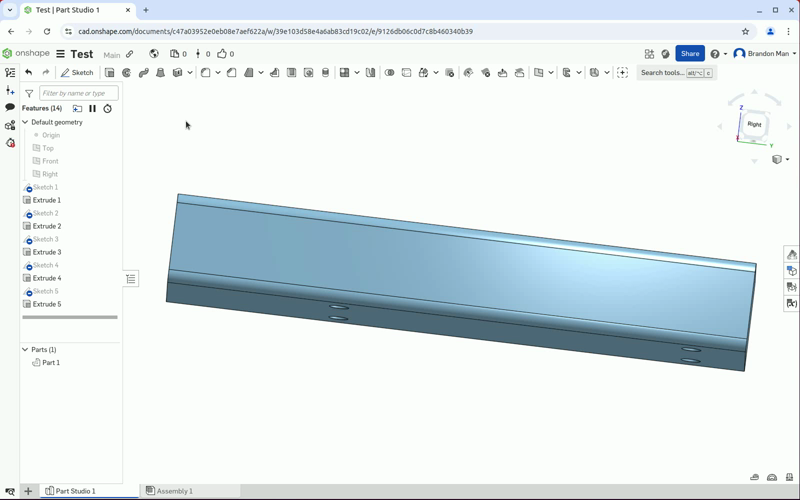
key(right, 3)
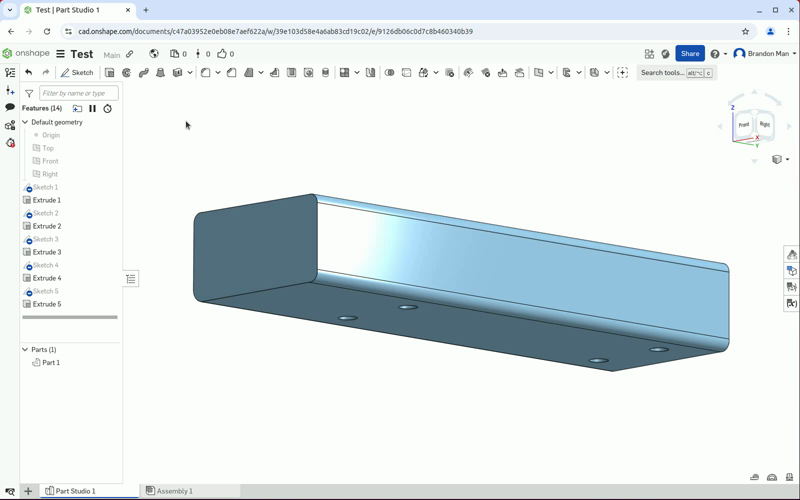
key(down, 3)
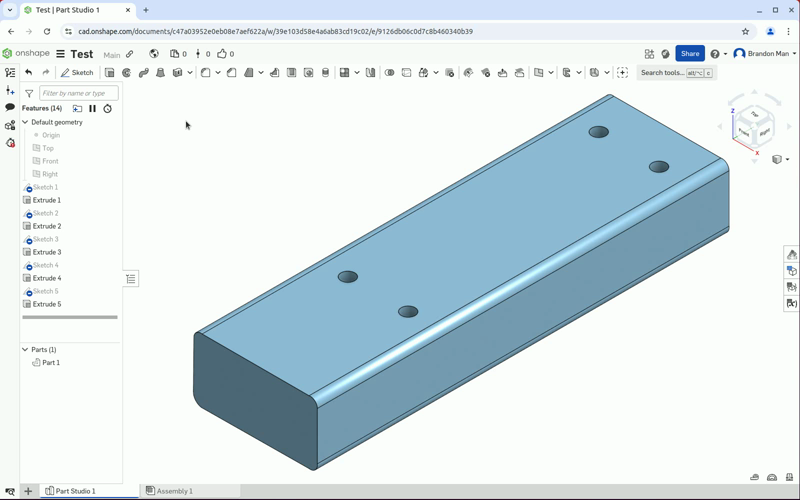
mouse_move(73, 189)
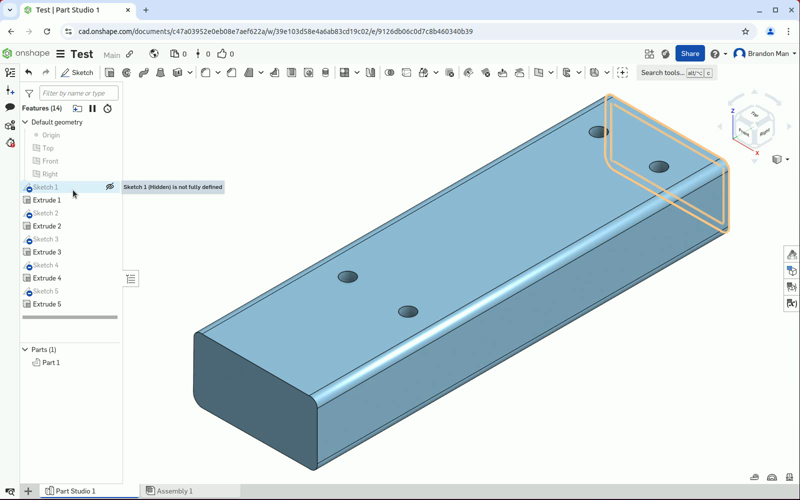
click(73, 189)